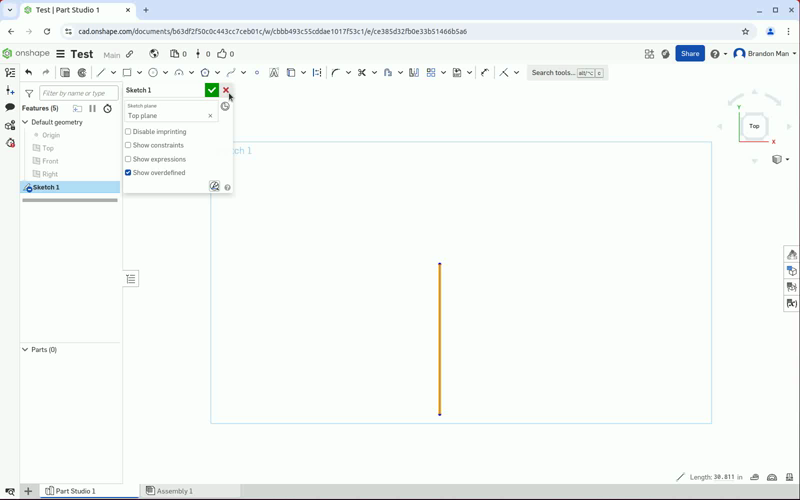
key(shift+h)
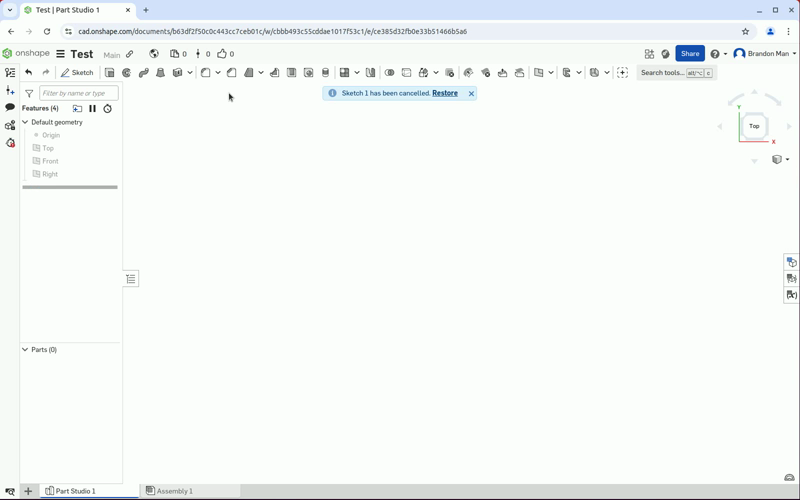
mouse_move(73, 352)
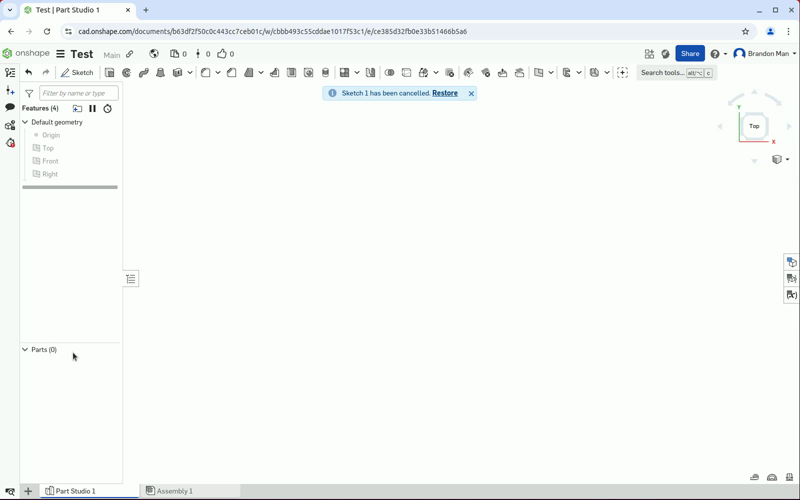
key(y)
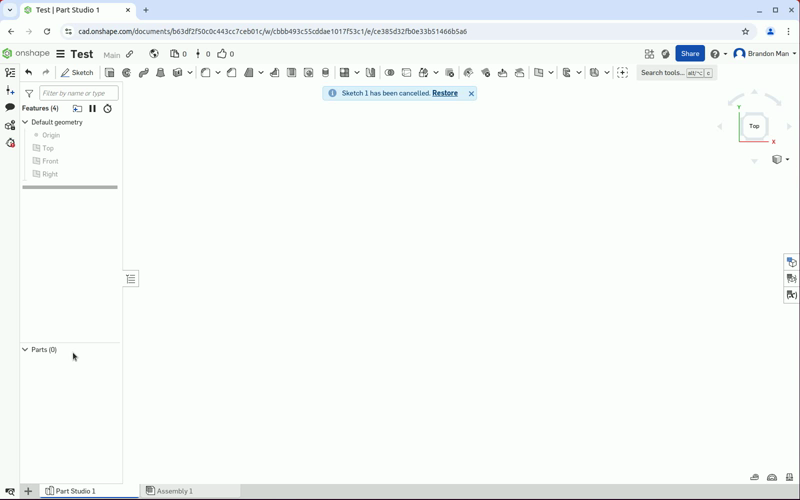
key(shift+p)
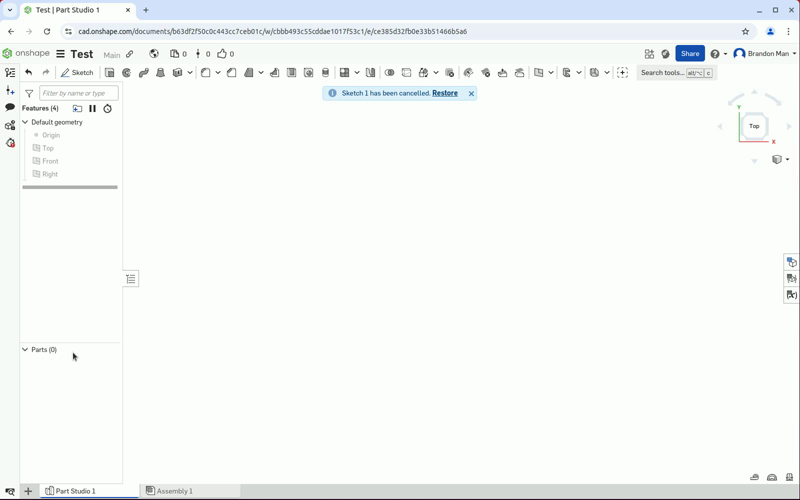
key(space)
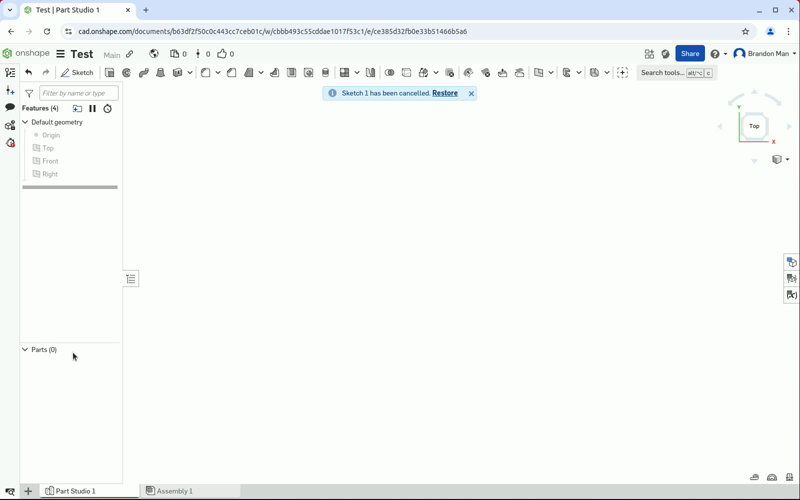
key_down(shift)
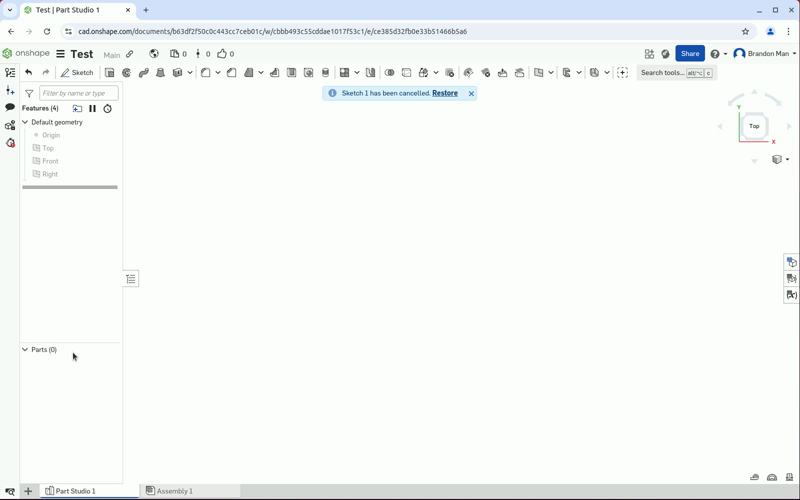
key(up)
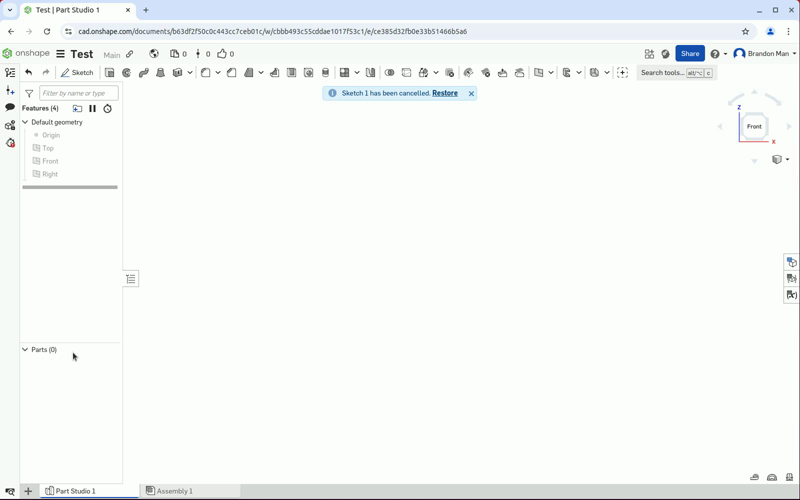
key_up(shift)
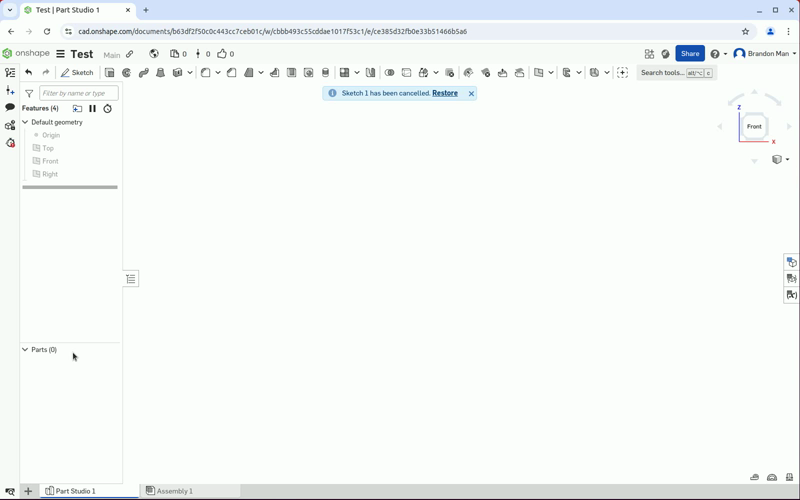
mouse_move(73, 352)
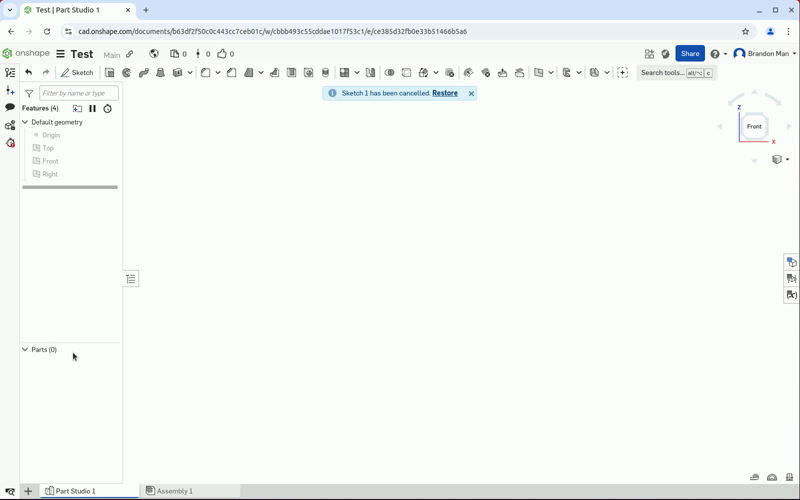
key(shift+y)
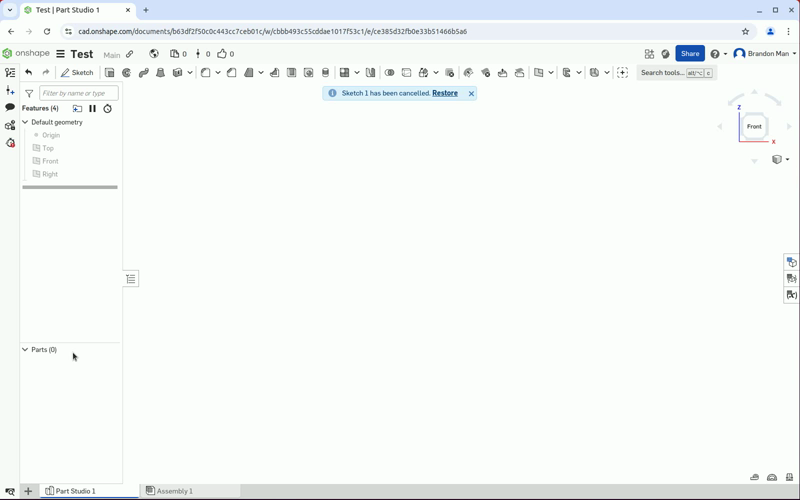
key(shift+s)
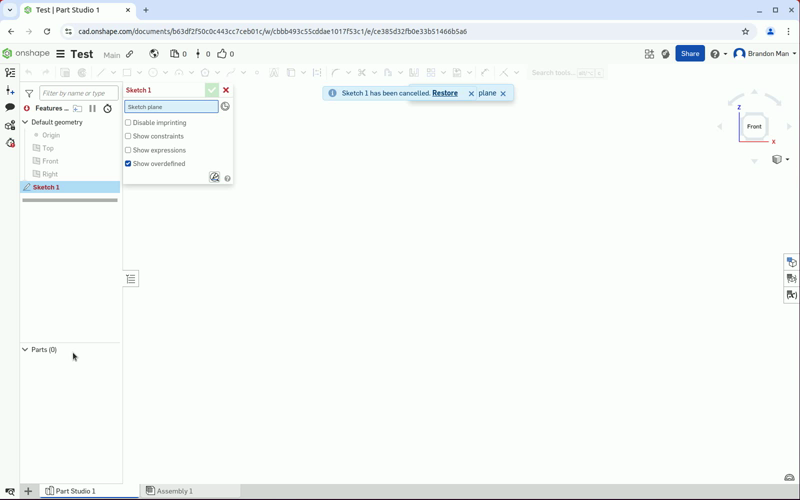
mouse_move(73, 163)
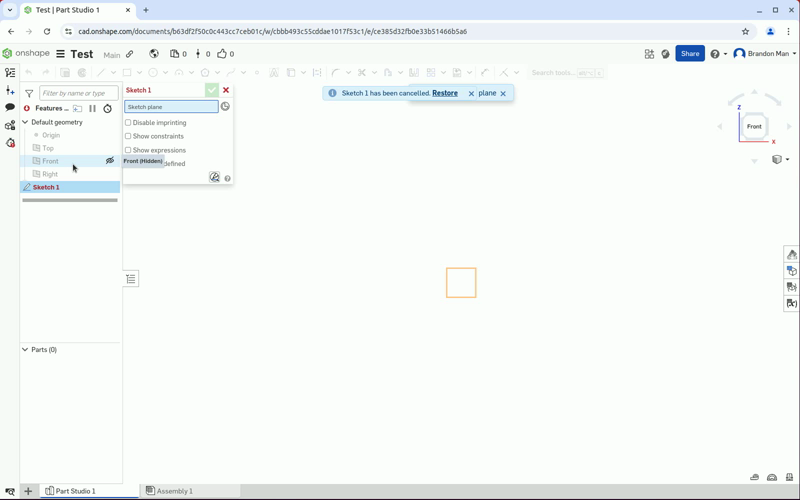
click(73, 163)
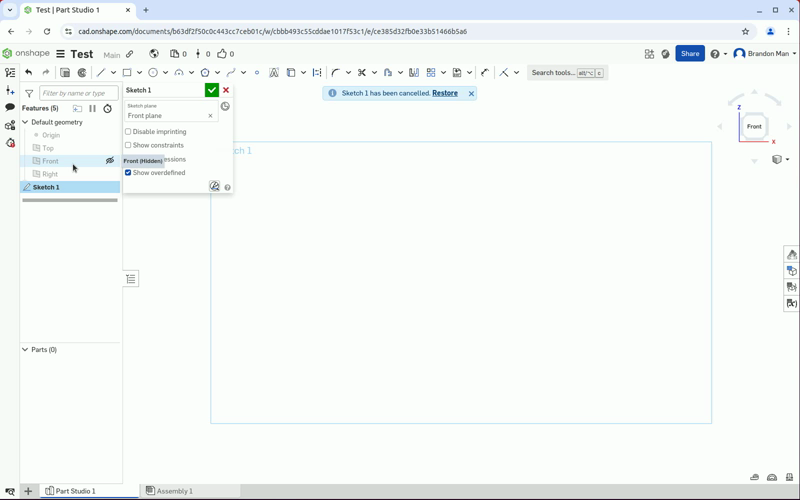
mouse_move(73, 352)
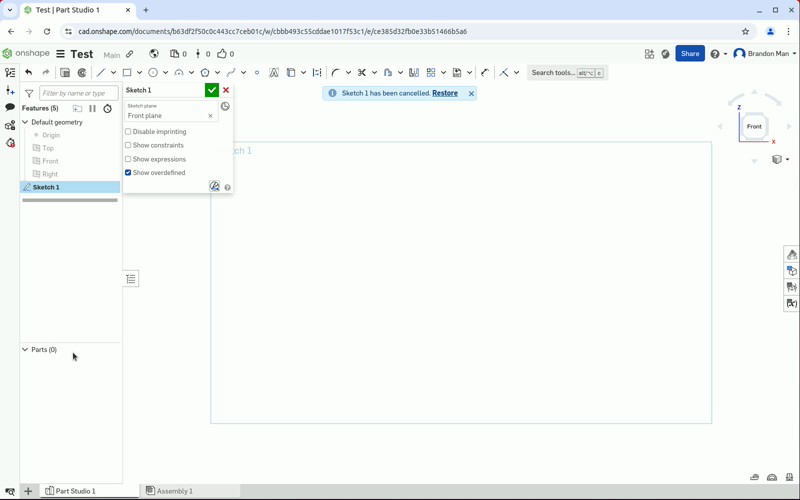
key(y)
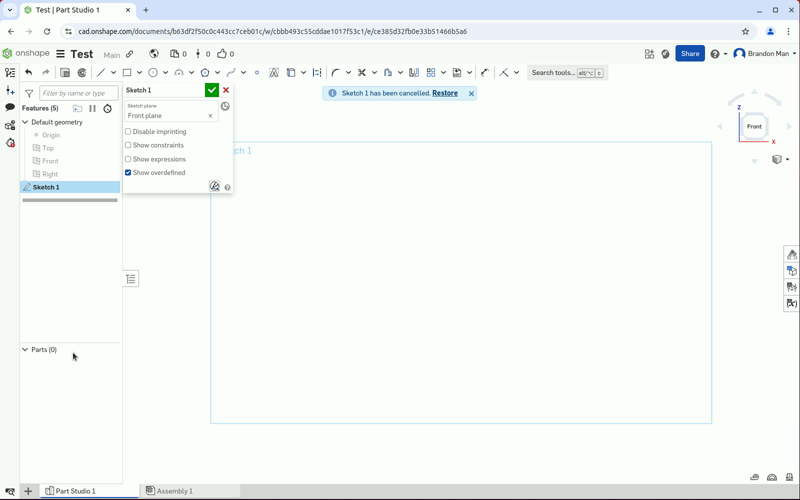
key(l)
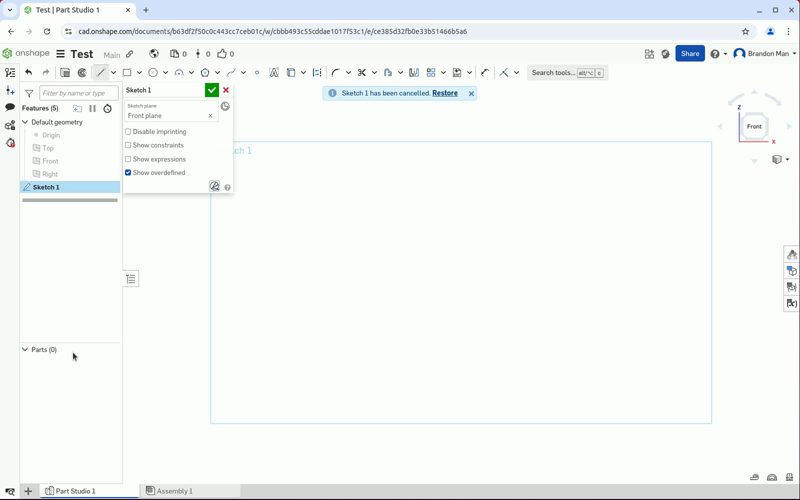
key_down(shift)
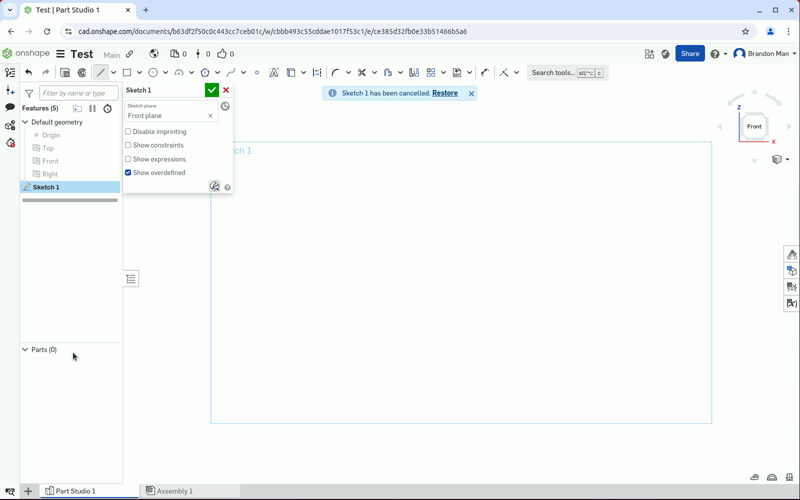
mouse_move(459, 282)
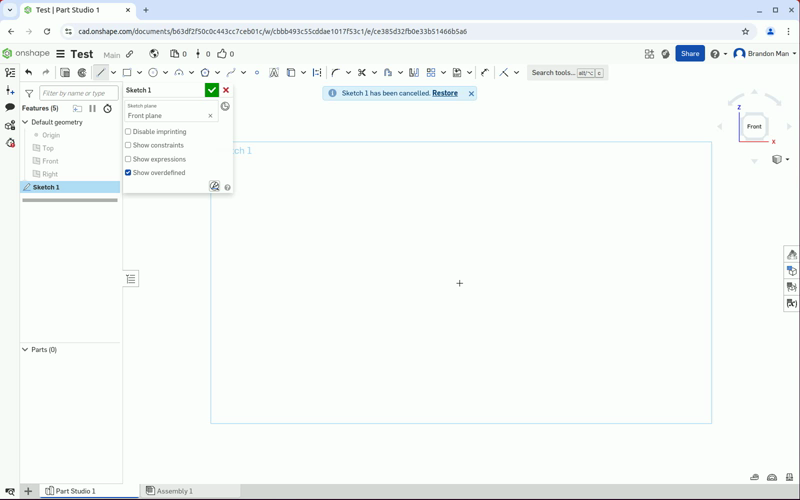
click(459, 282)
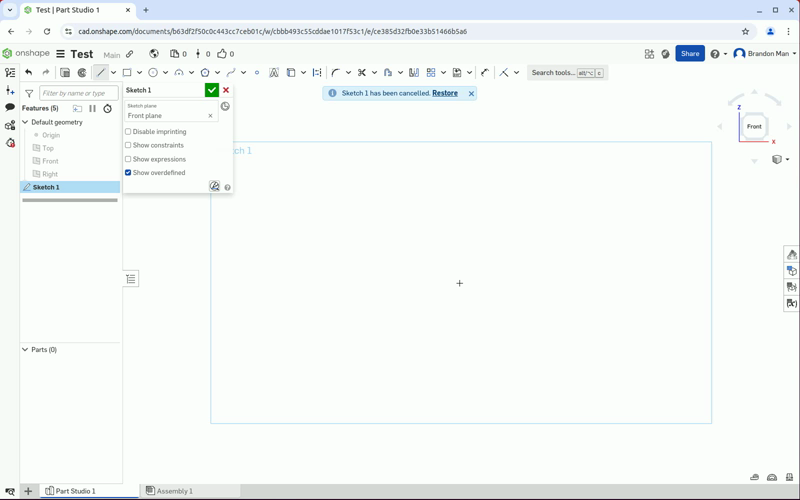
key_up(shift)
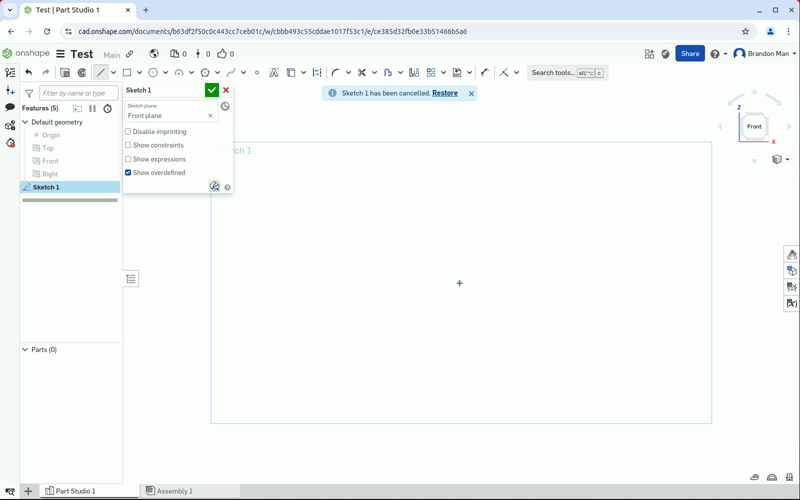
key_down(shift)
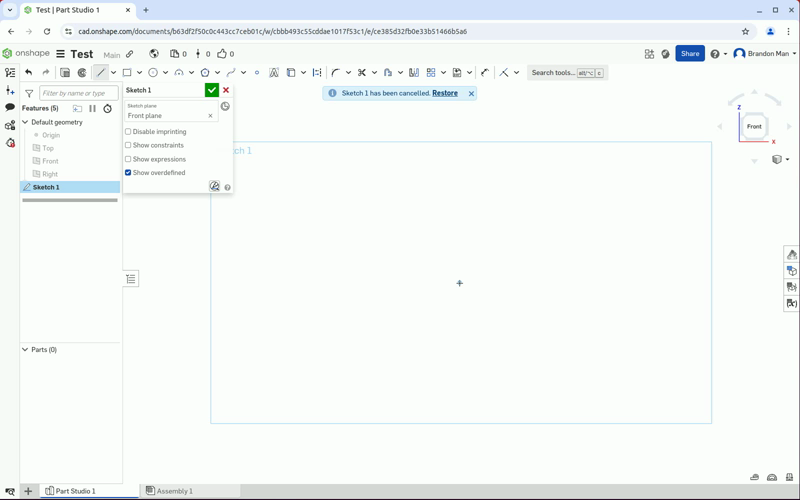
mouse_move(489, 282)
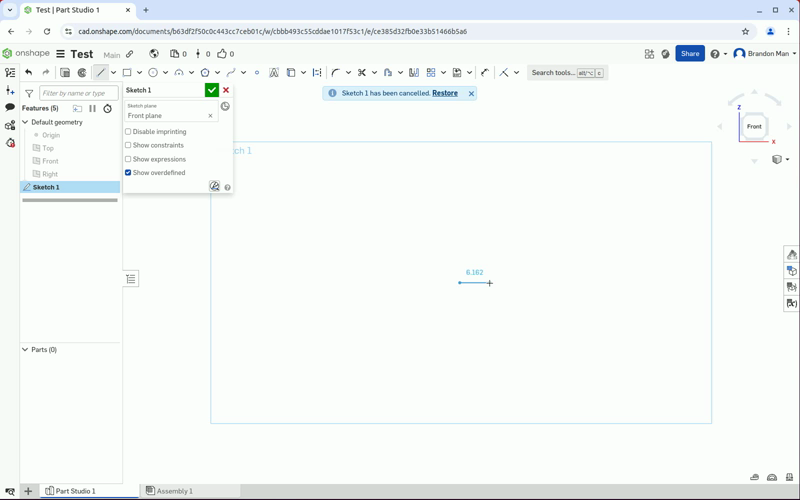
mouse_move(460, 282)
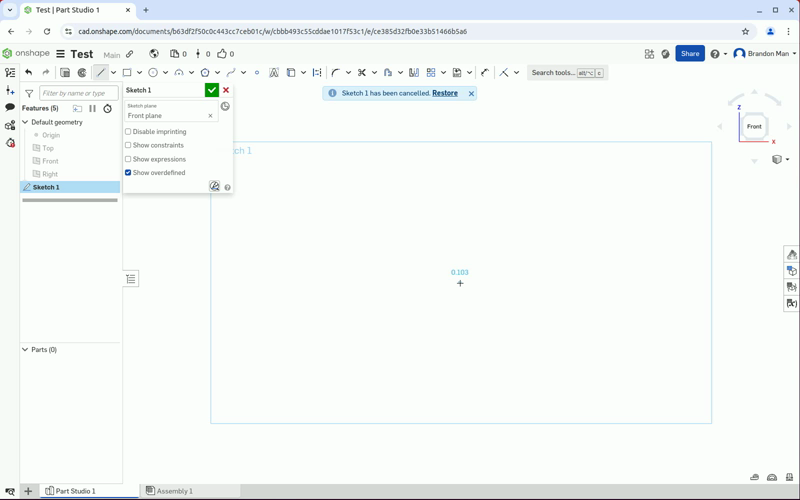
scroll(6)
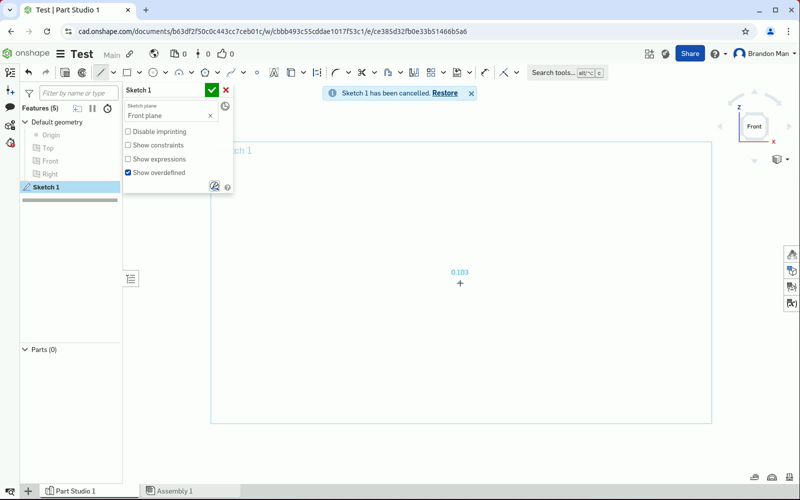
scroll(6)
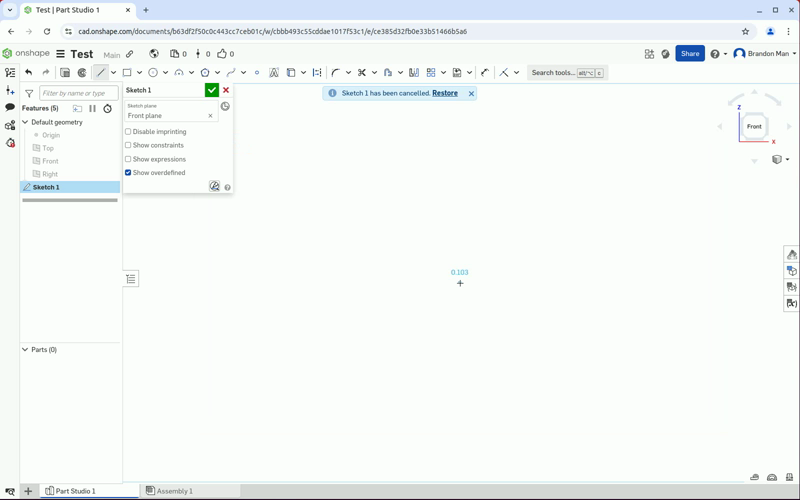
scroll(6)
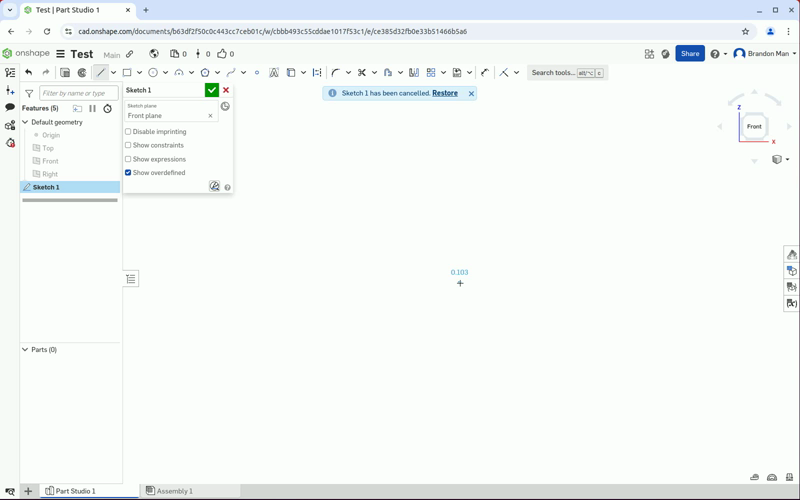
scroll(6)
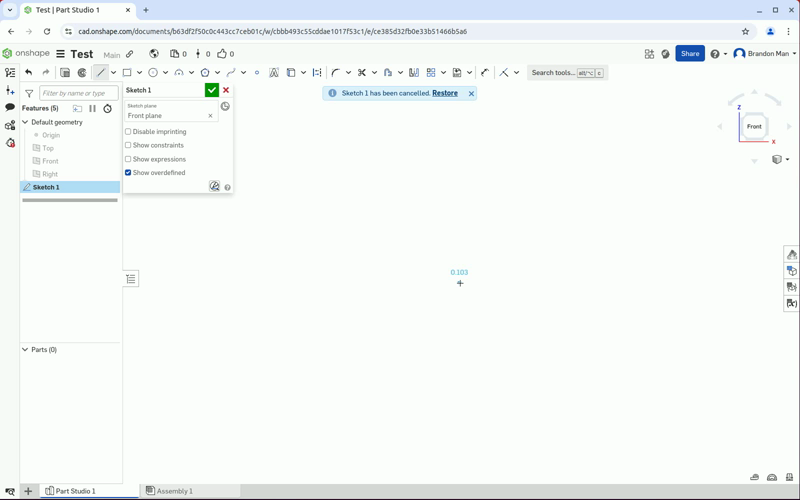
scroll(6)
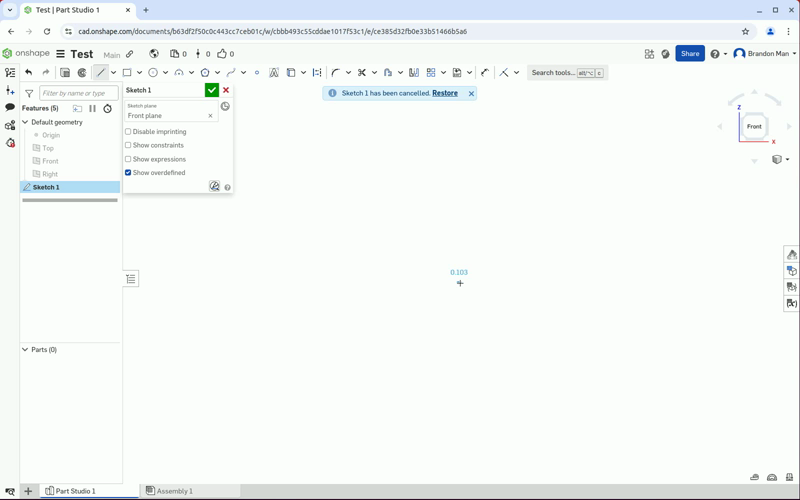
scroll(6)
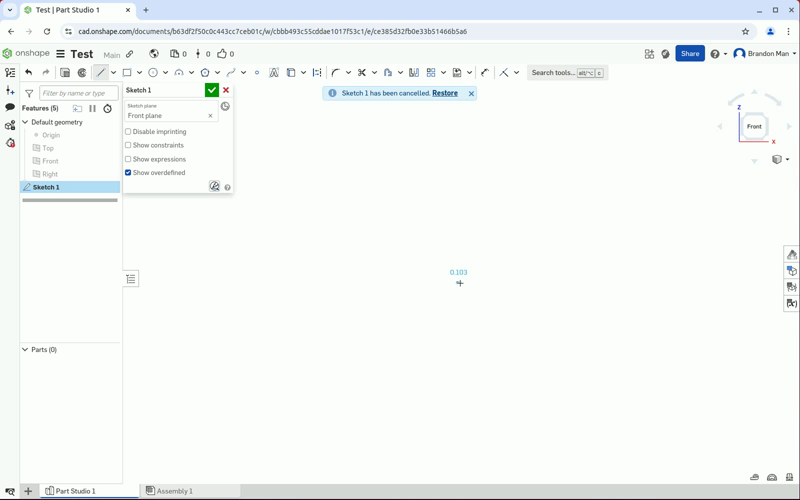
scroll(6)
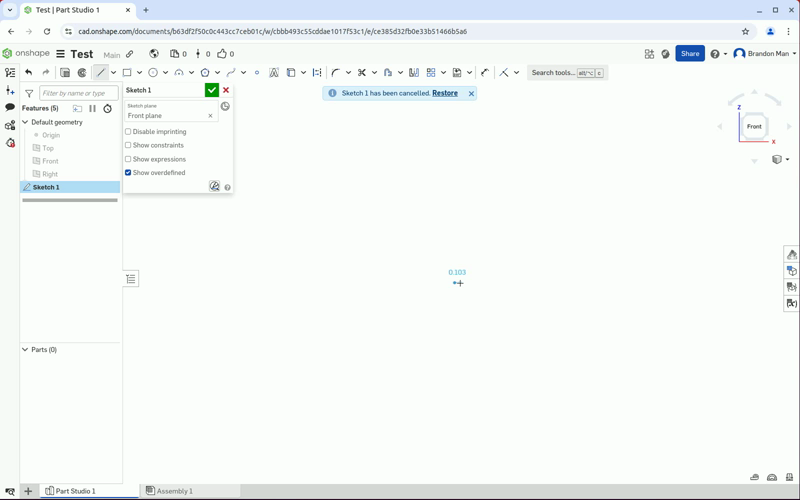
click(460, 282)
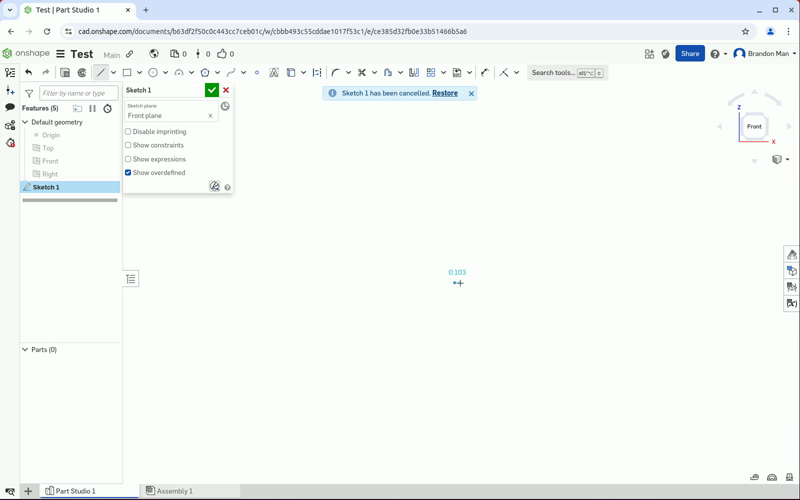
scroll(-6)
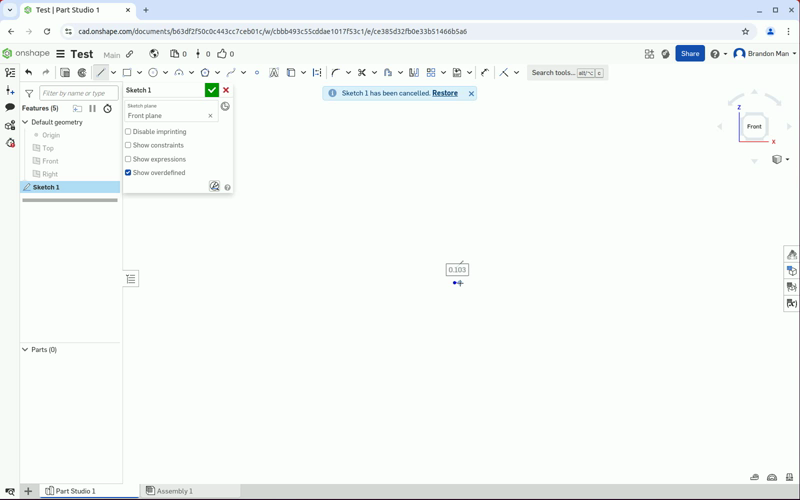
scroll(-6)
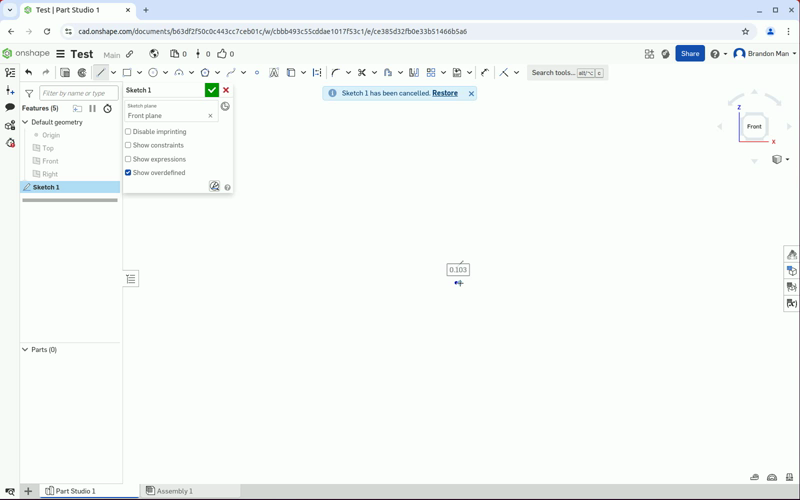
scroll(-6)
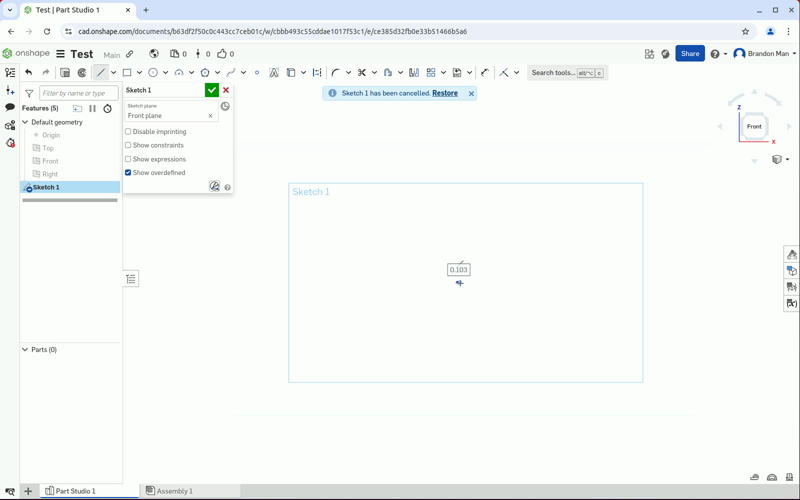
scroll(-6)
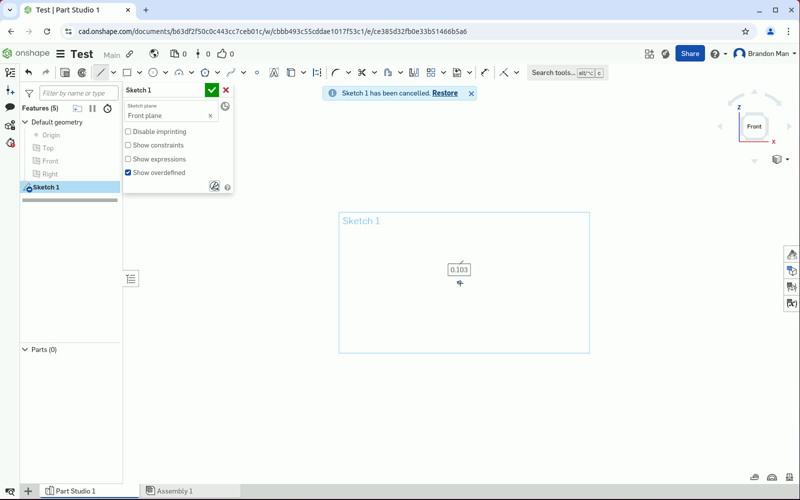
scroll(-6)
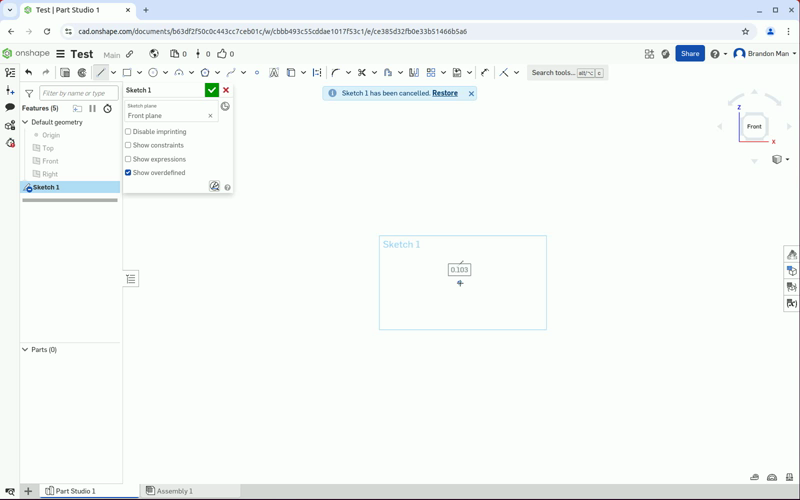
scroll(-6)
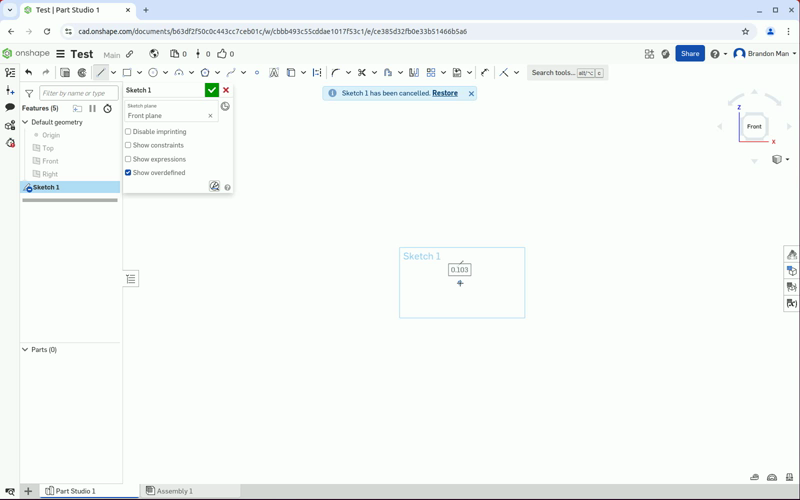
scroll(-6)
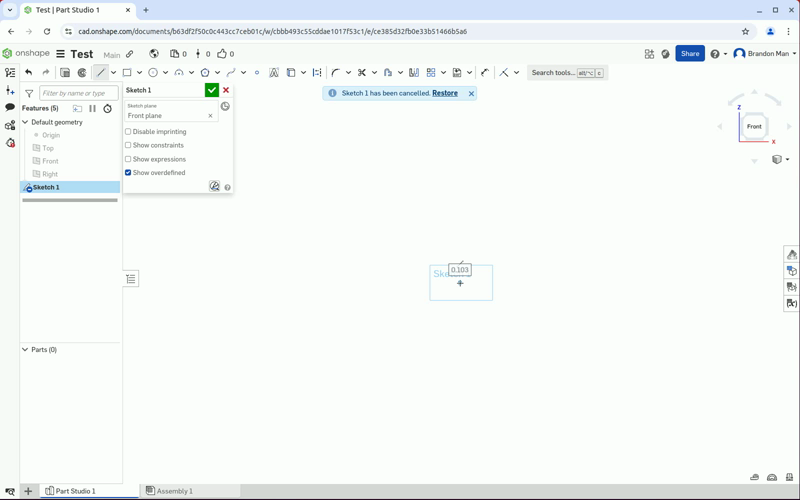
key_up(shift)
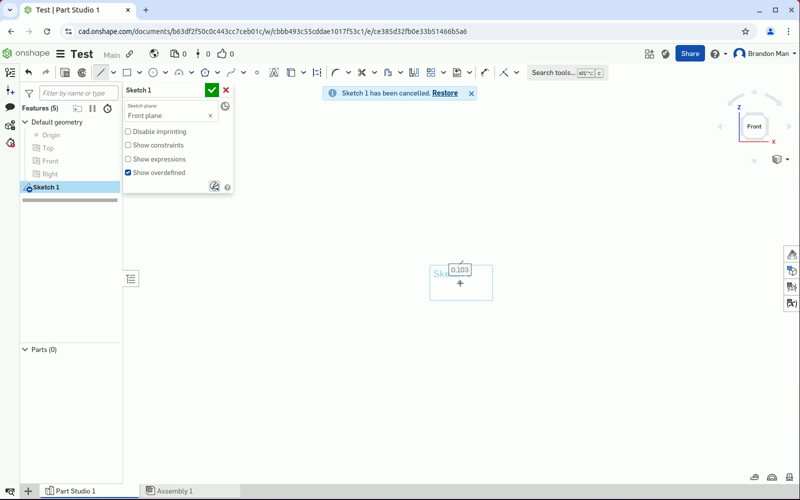
key_down(shift)
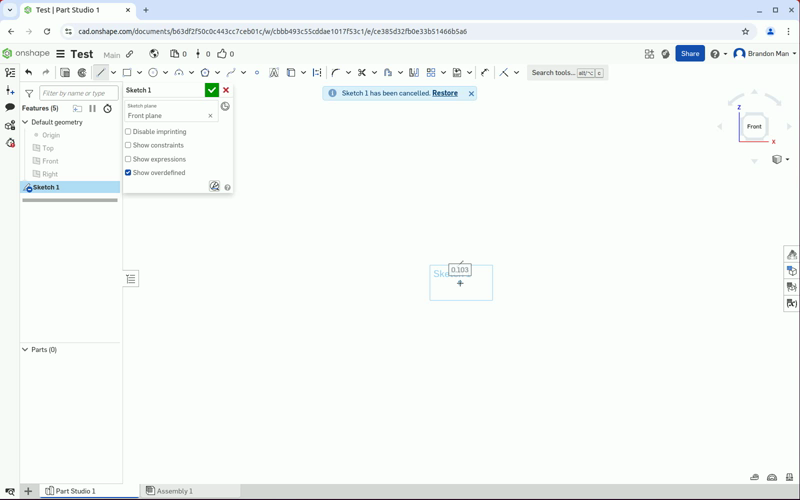
mouse_move(490, 282)
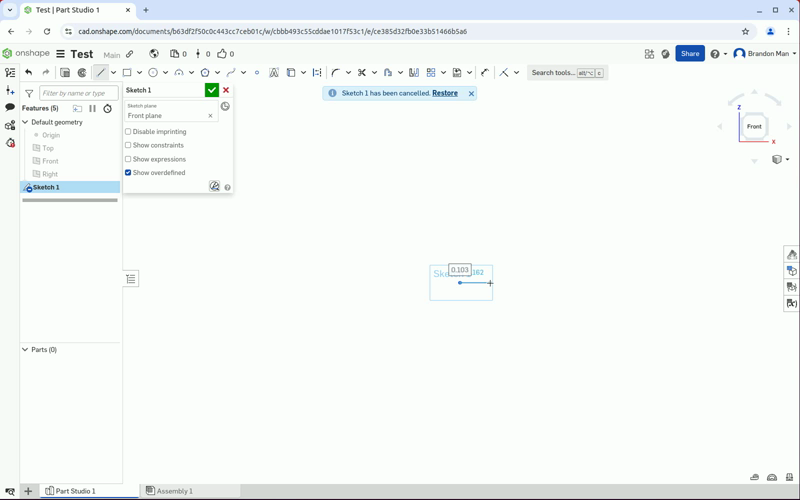
mouse_move(460, 282)
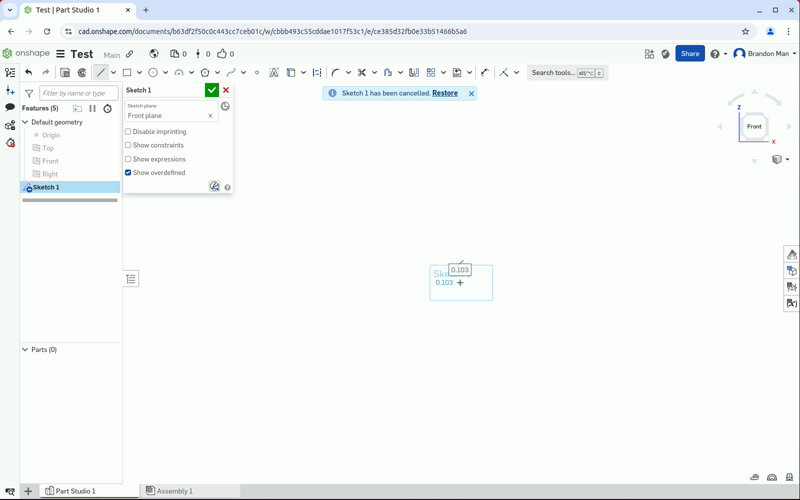
scroll(6)
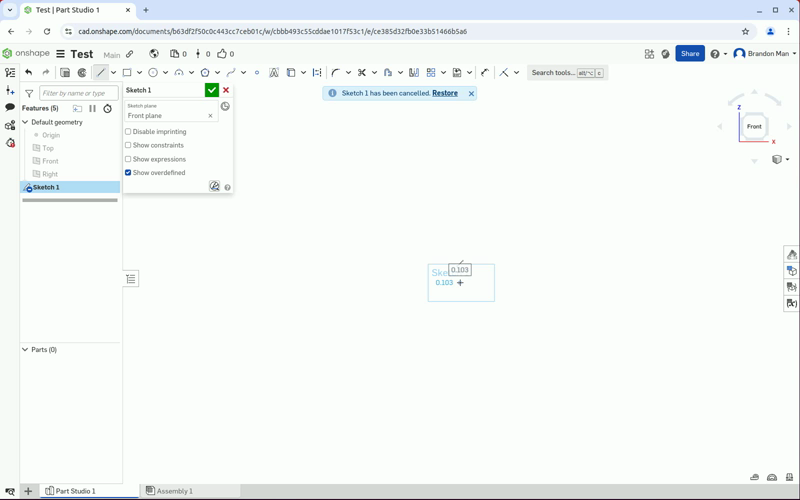
scroll(6)
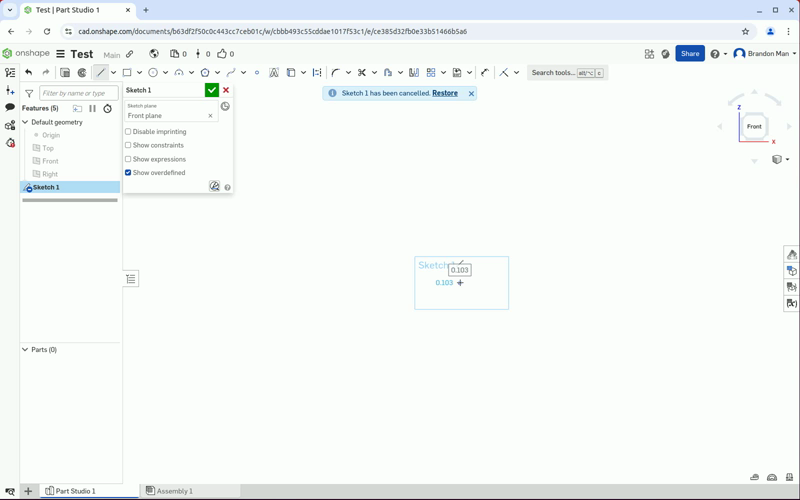
scroll(6)
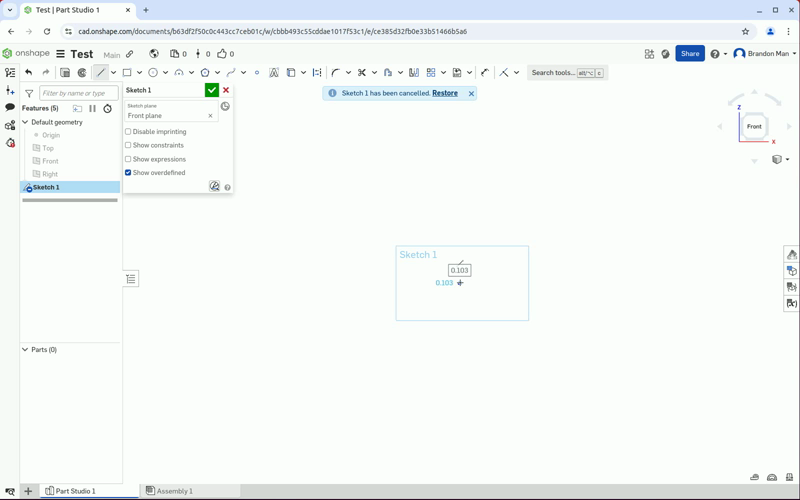
scroll(6)
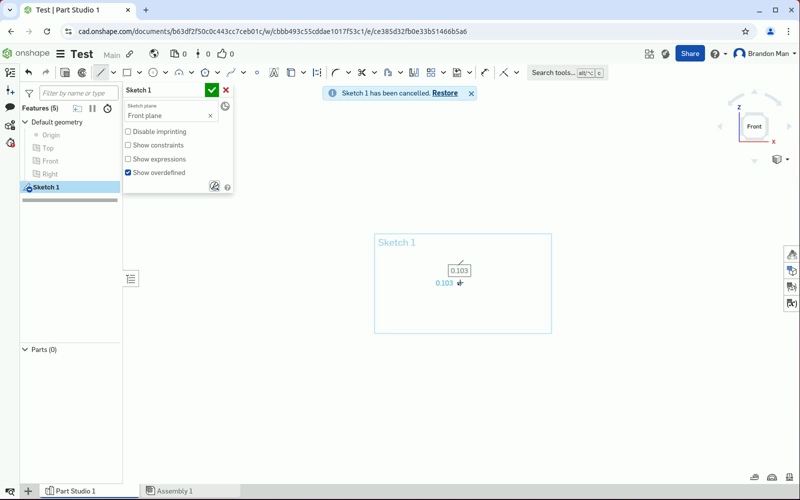
scroll(6)
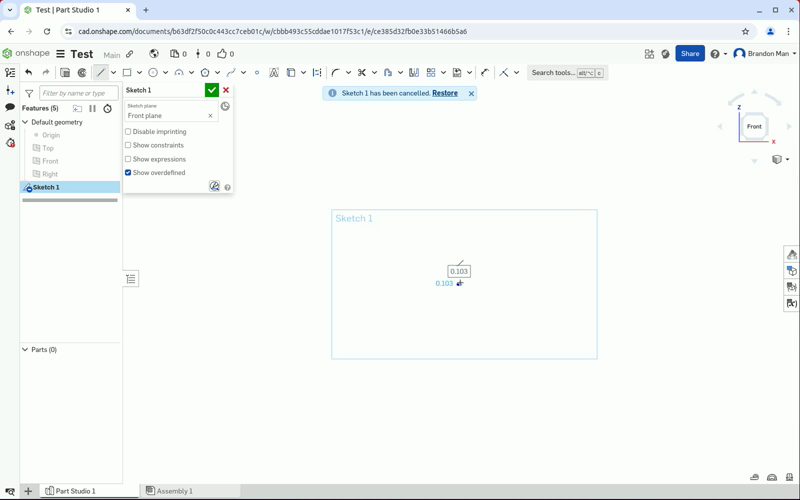
scroll(6)
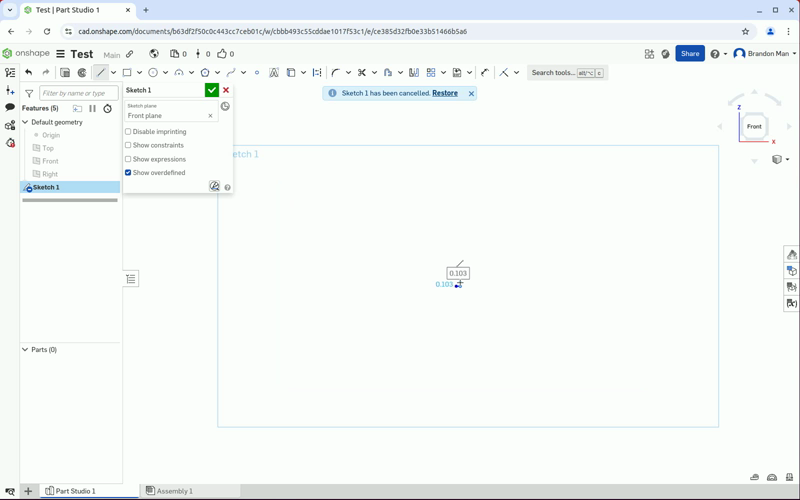
scroll(6)
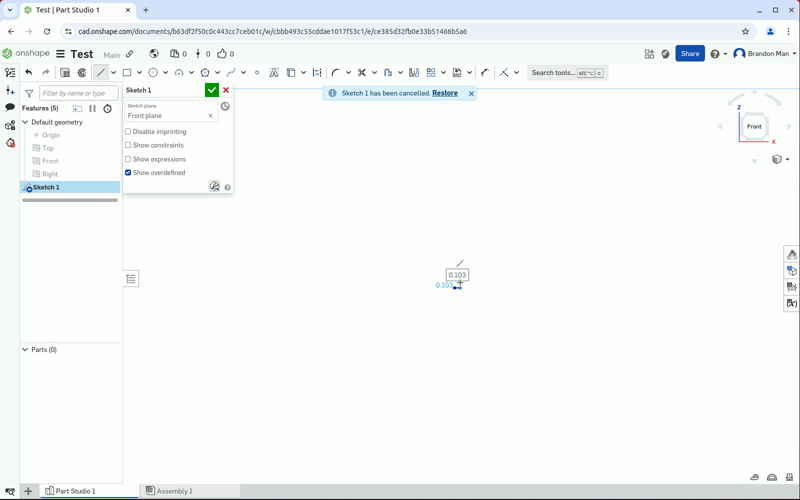
click(460, 282)
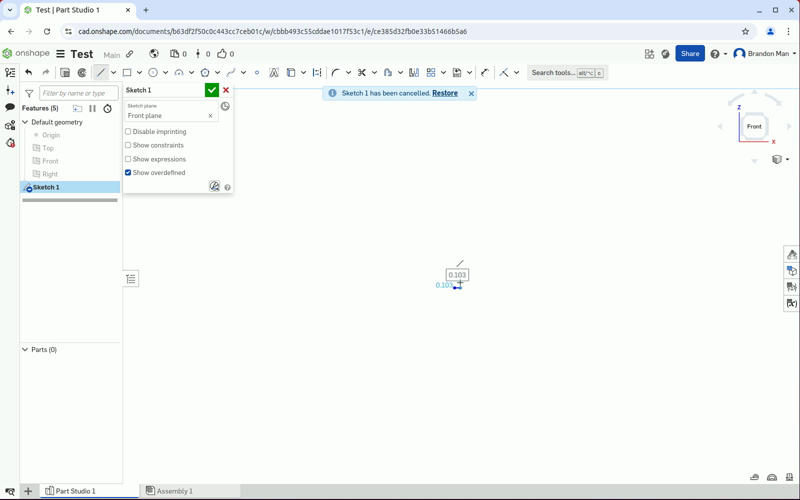
scroll(-6)
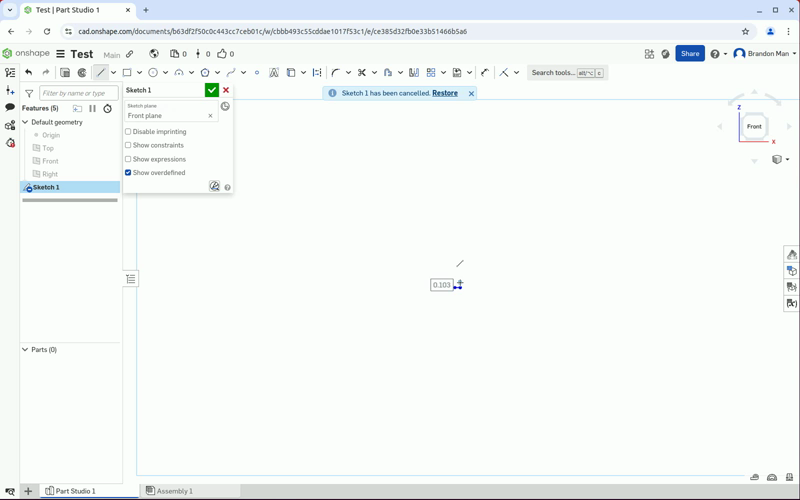
scroll(-6)
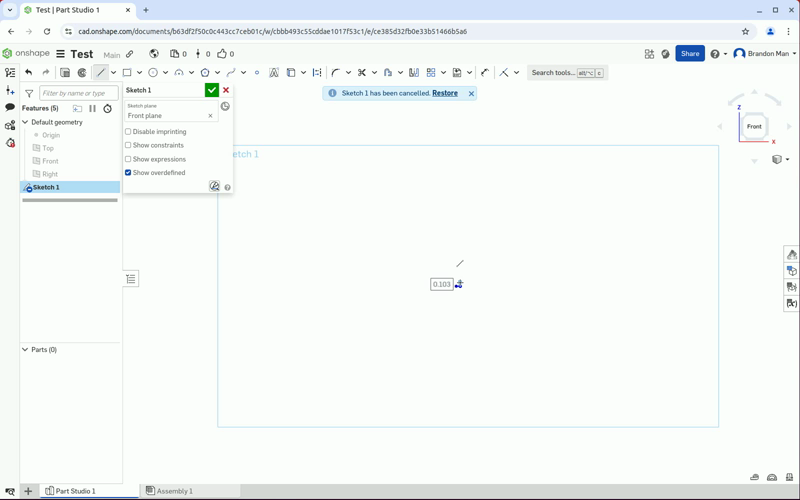
scroll(-6)
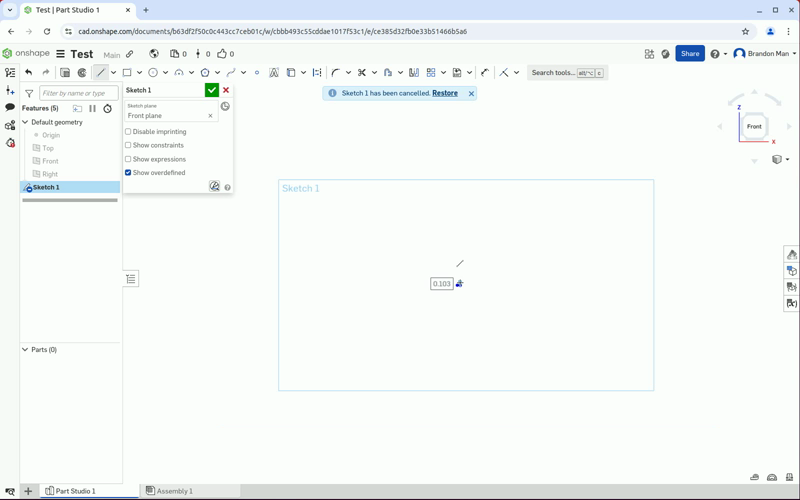
scroll(-6)
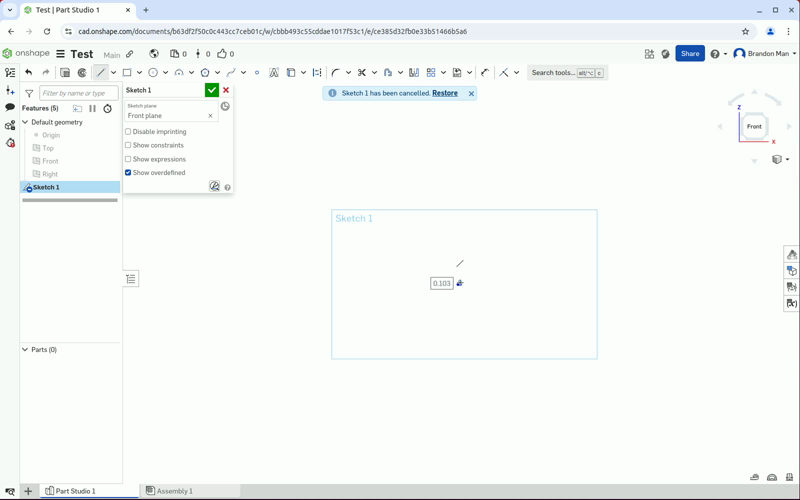
scroll(-6)
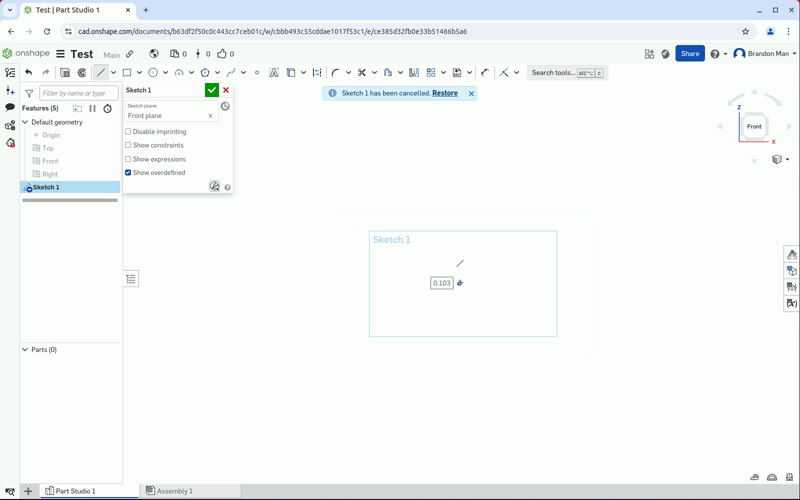
scroll(-6)
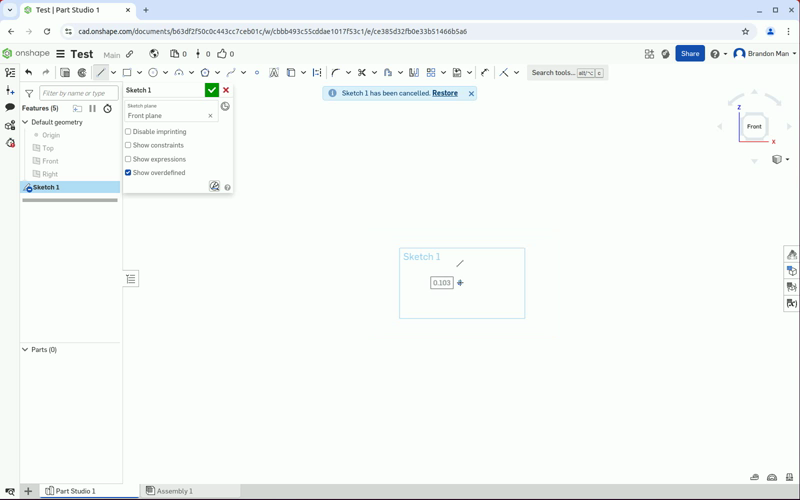
scroll(-6)
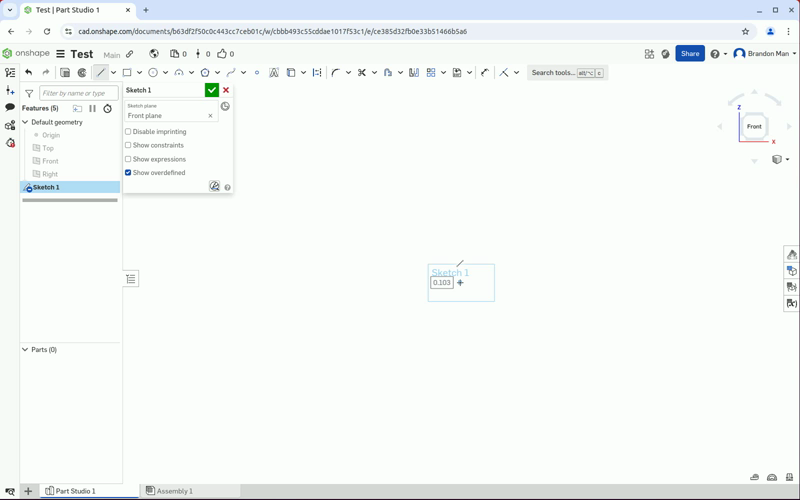
key_up(shift)
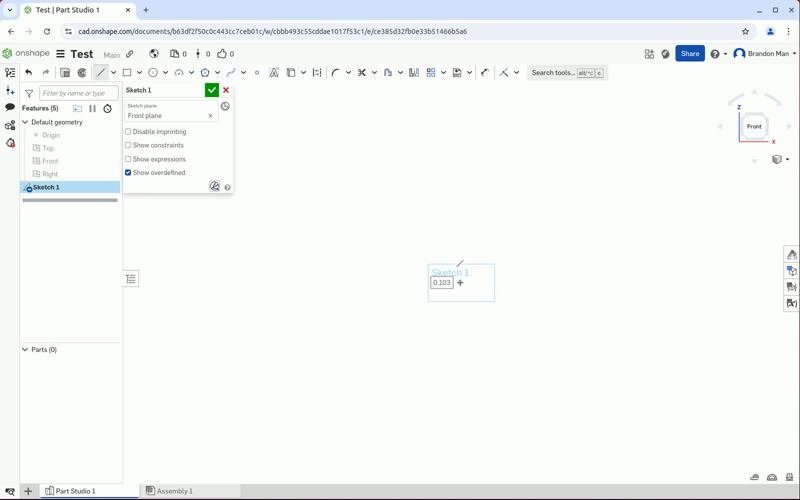
key_down(shift)
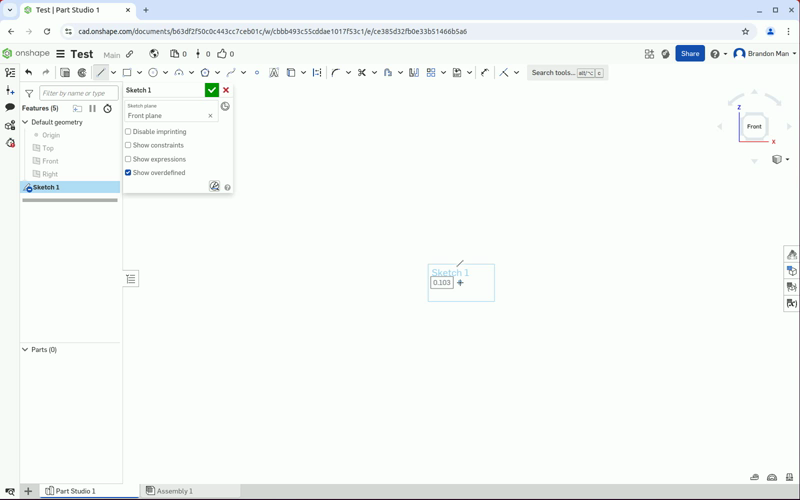
mouse_move(490, 282)
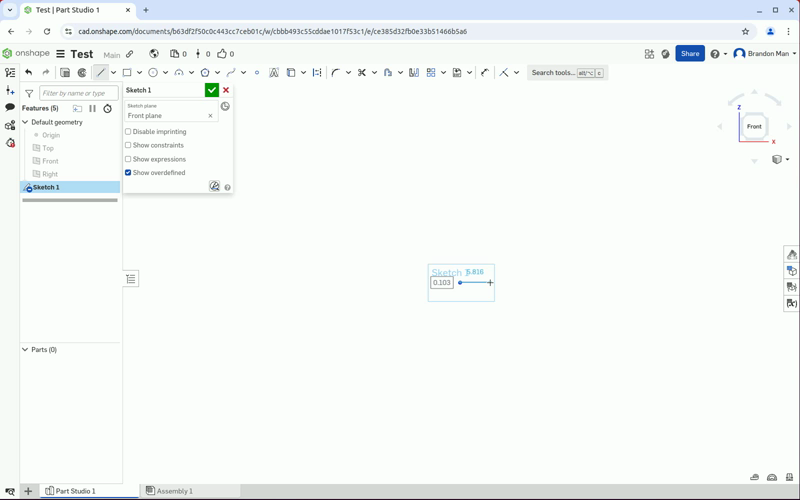
mouse_move(461, 282)
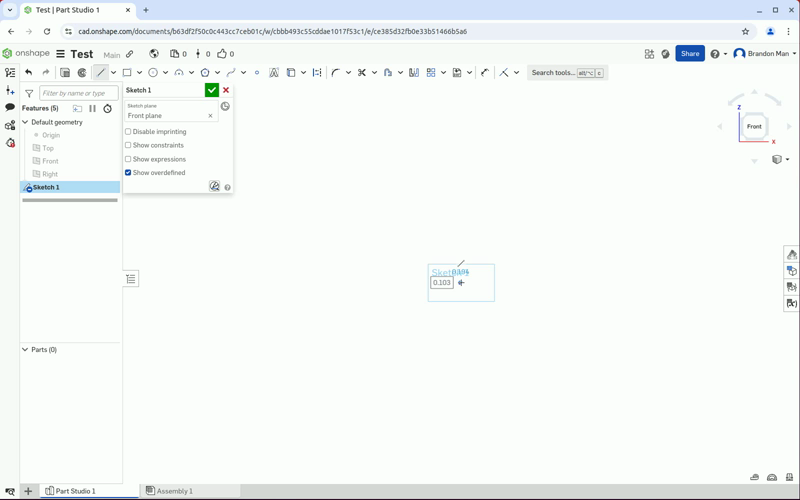
scroll(6)
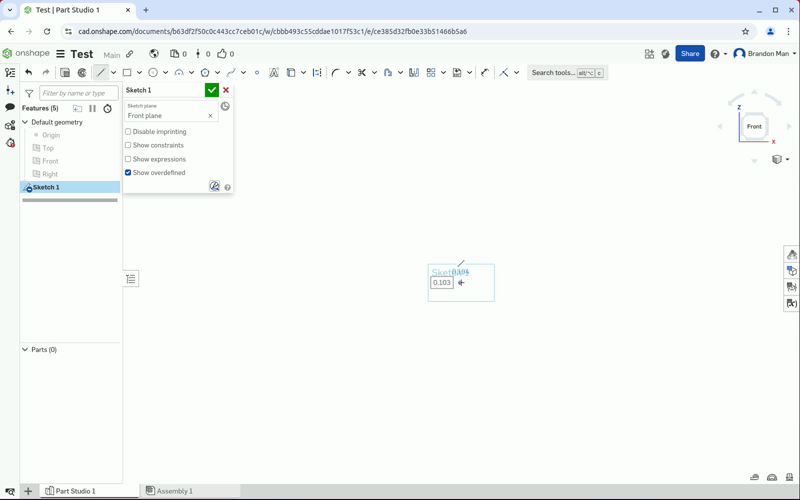
scroll(6)
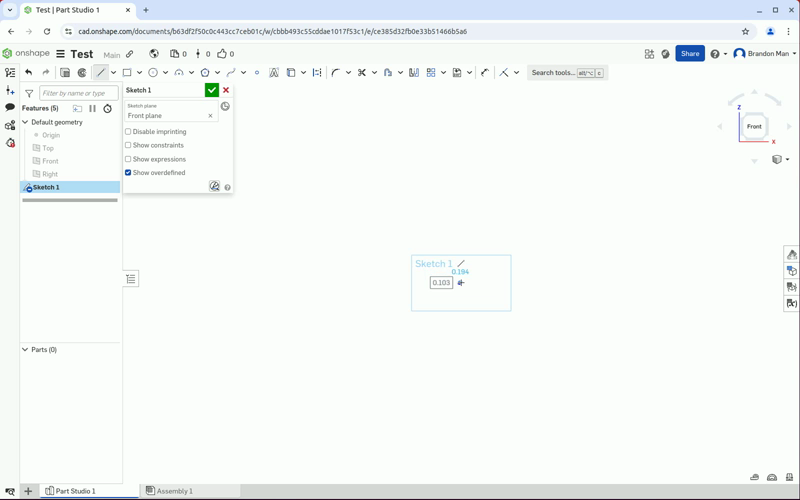
scroll(6)
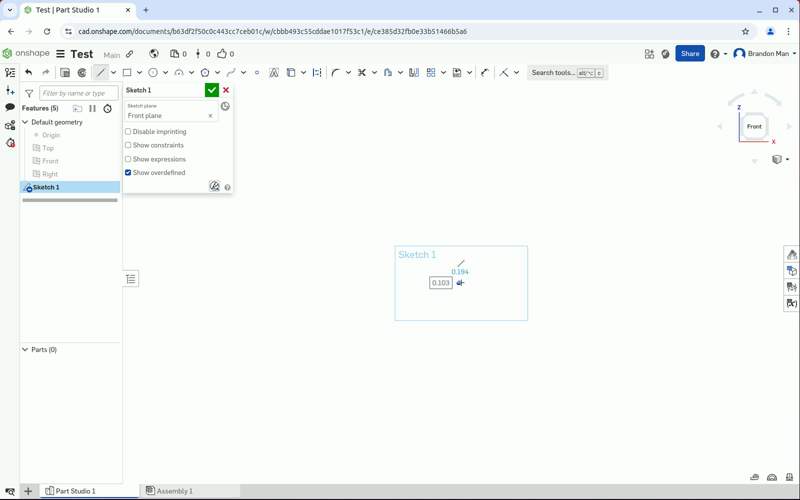
scroll(6)
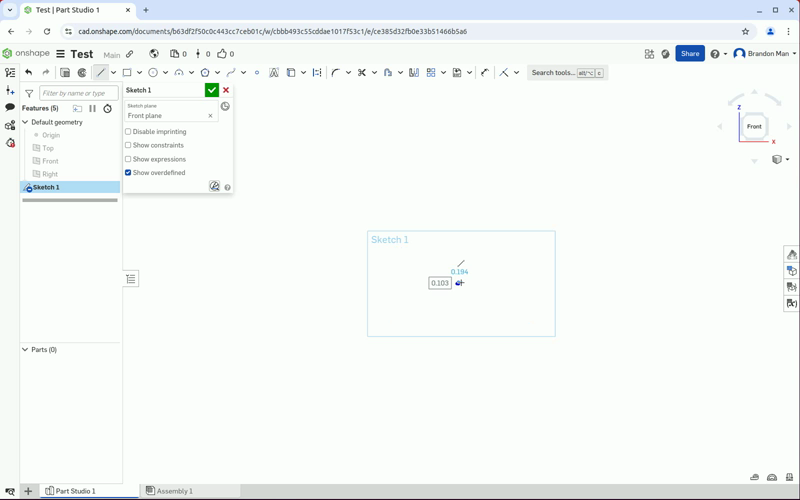
scroll(6)
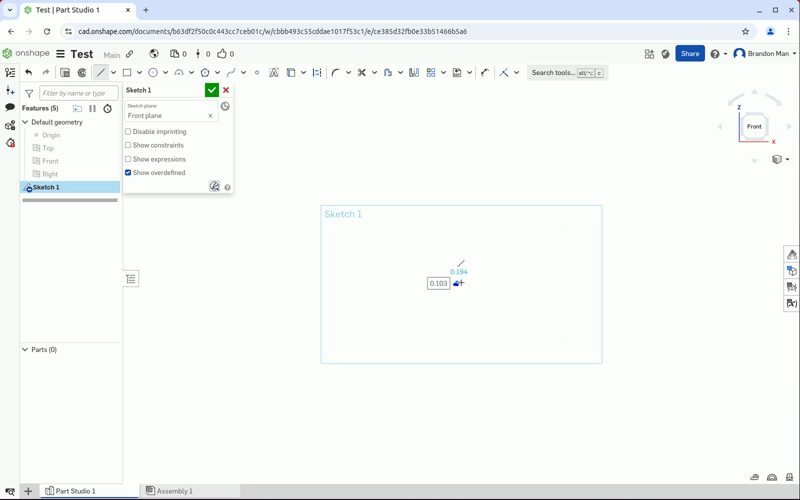
scroll(6)
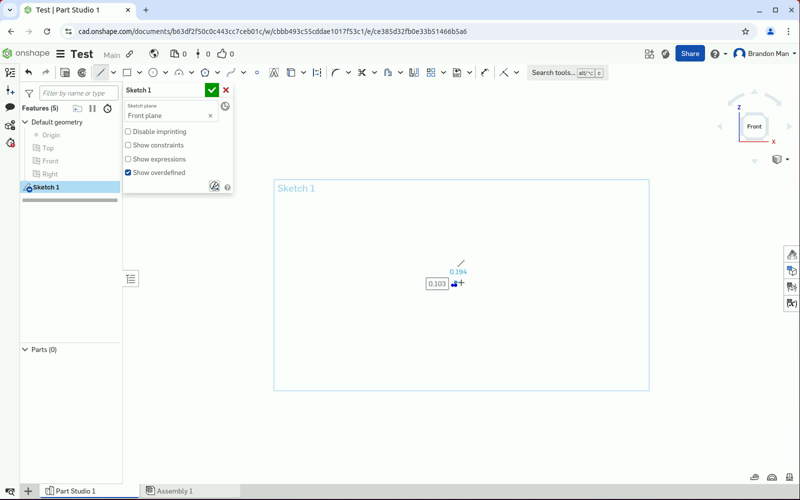
scroll(6)
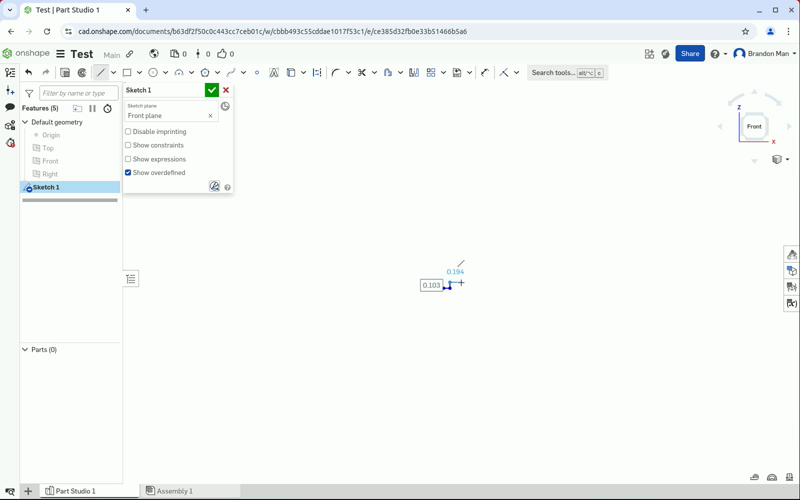
click(461, 282)
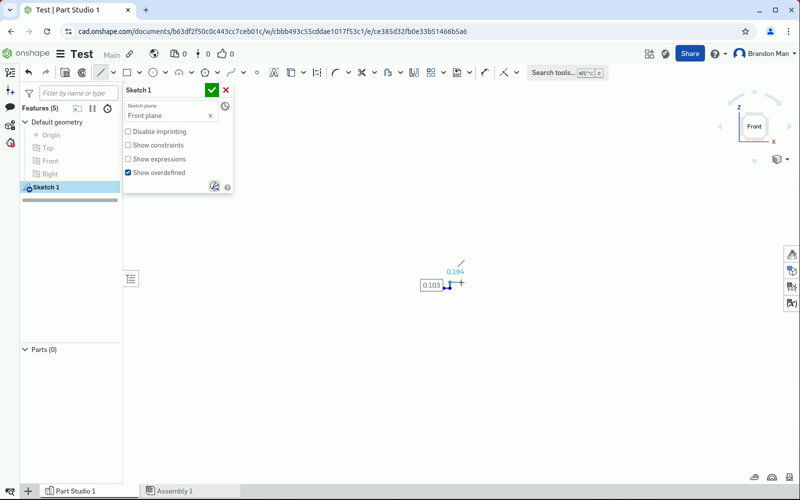
scroll(-6)
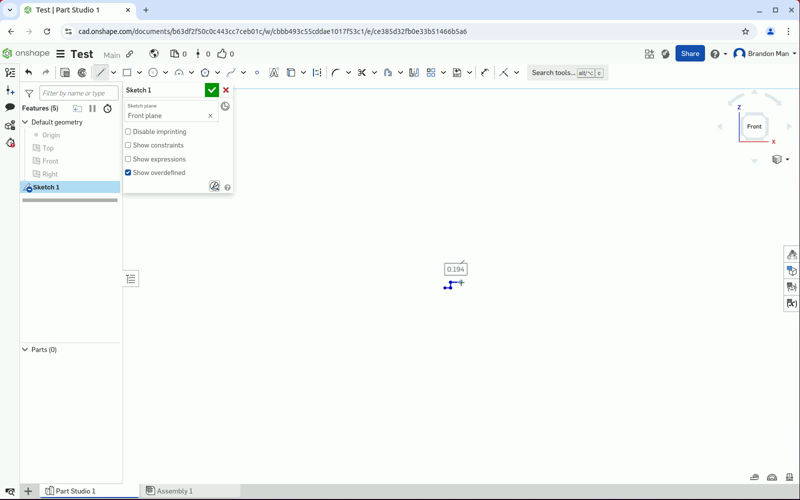
scroll(-6)
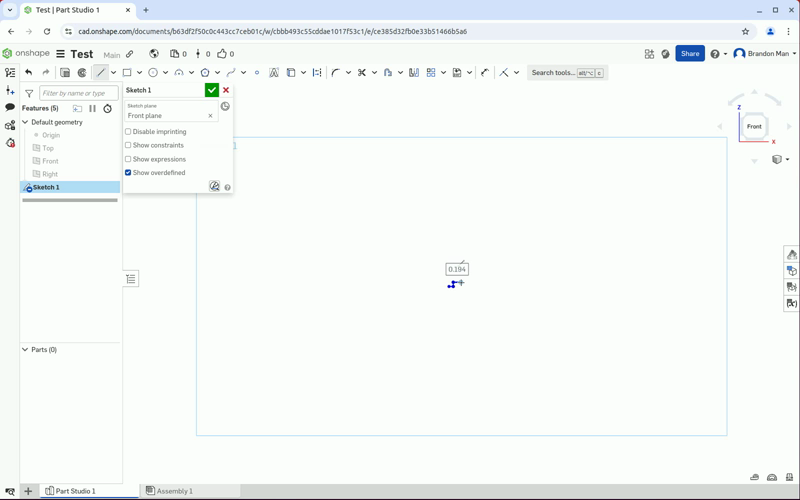
scroll(-6)
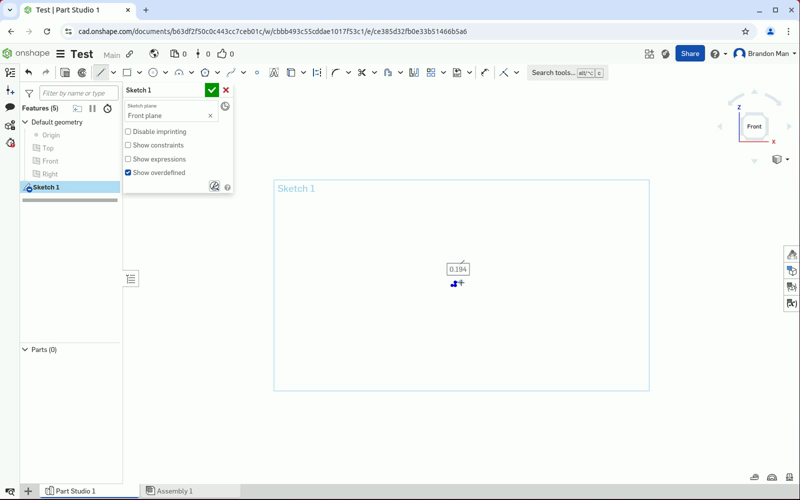
scroll(-6)
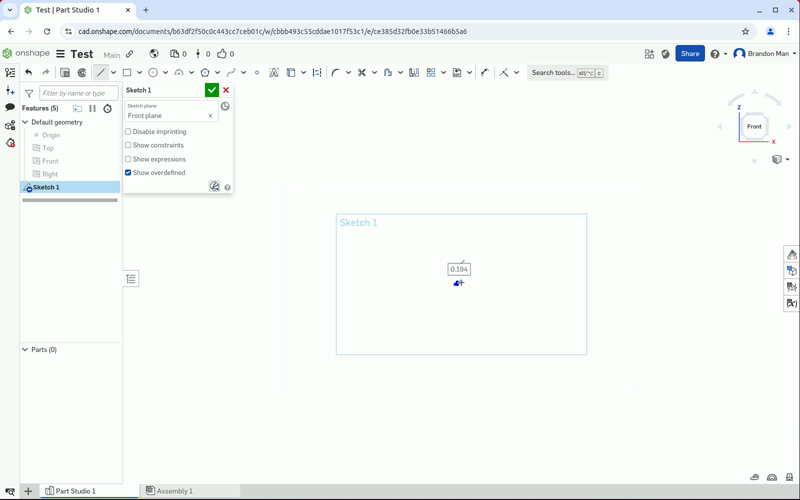
scroll(-6)
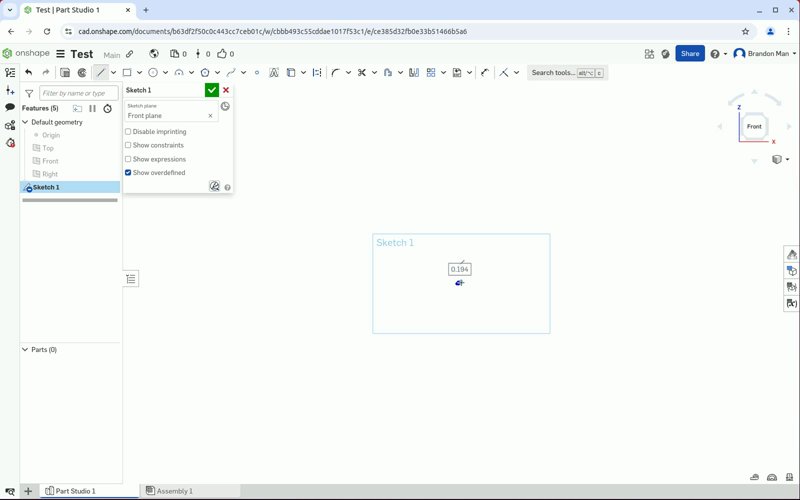
scroll(-6)
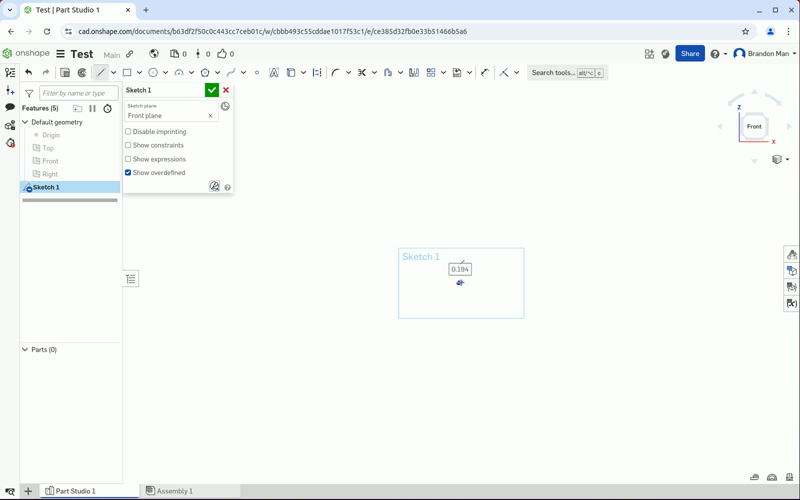
scroll(-6)
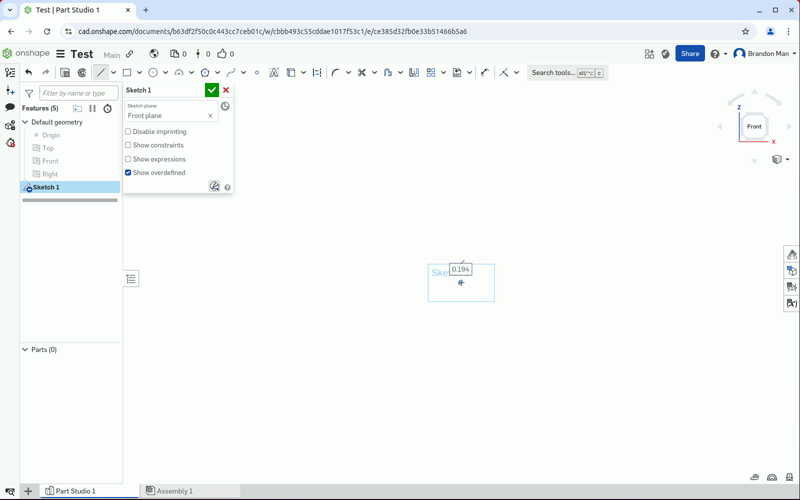
key_up(shift)
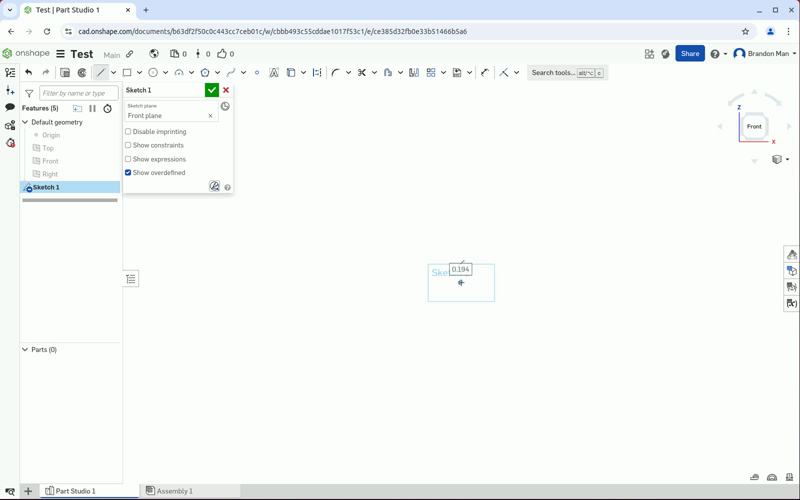
key_down(shift)
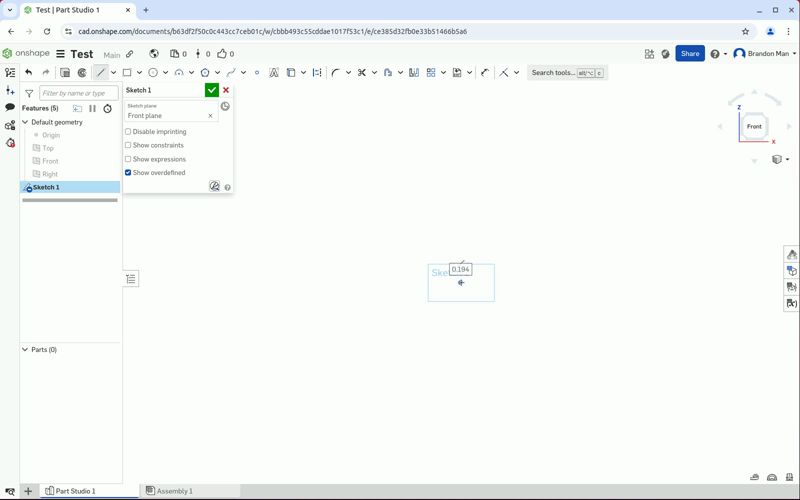
mouse_move(491, 282)
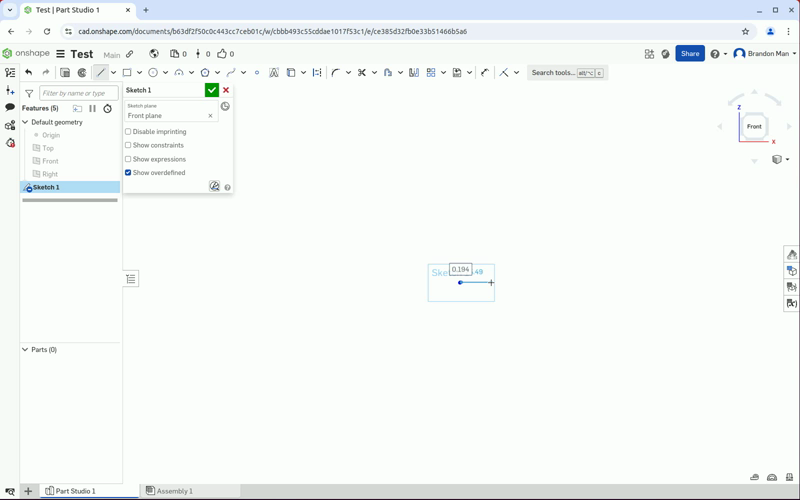
mouse_move(461, 281)
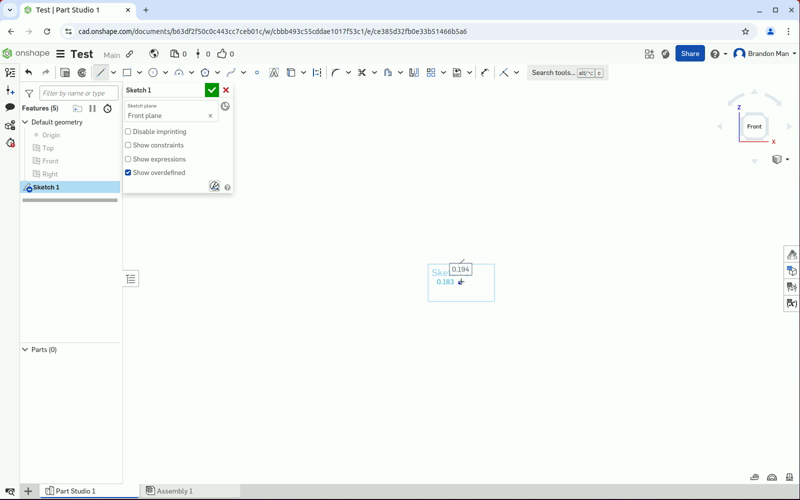
scroll(6)
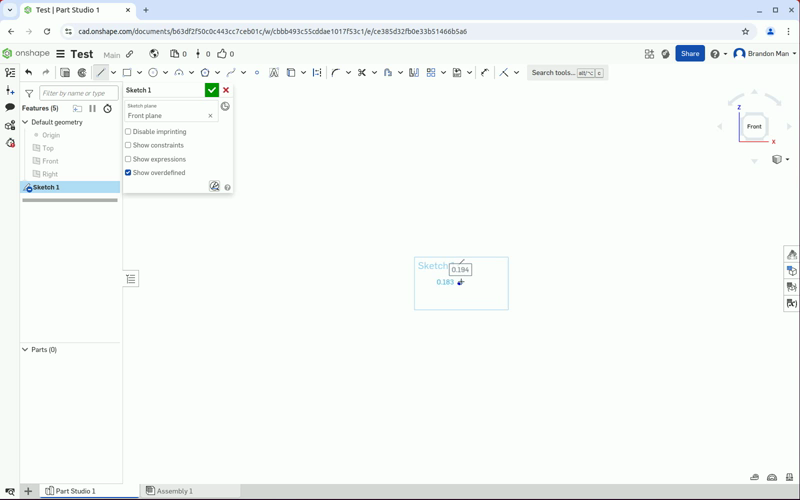
scroll(6)
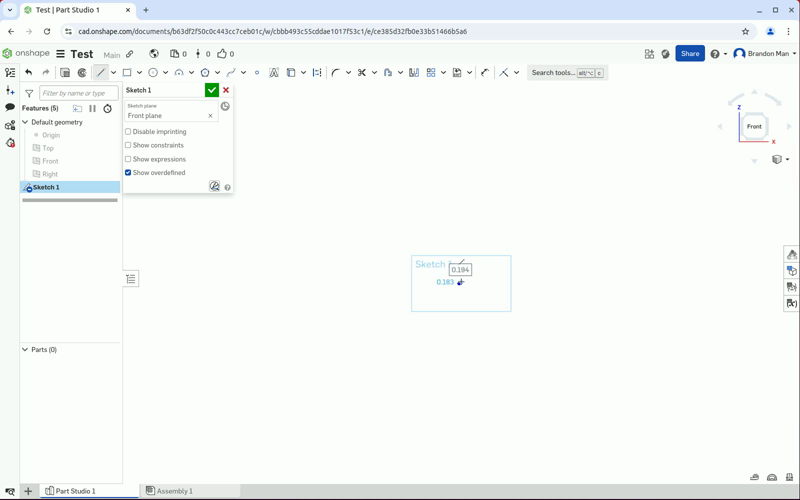
scroll(6)
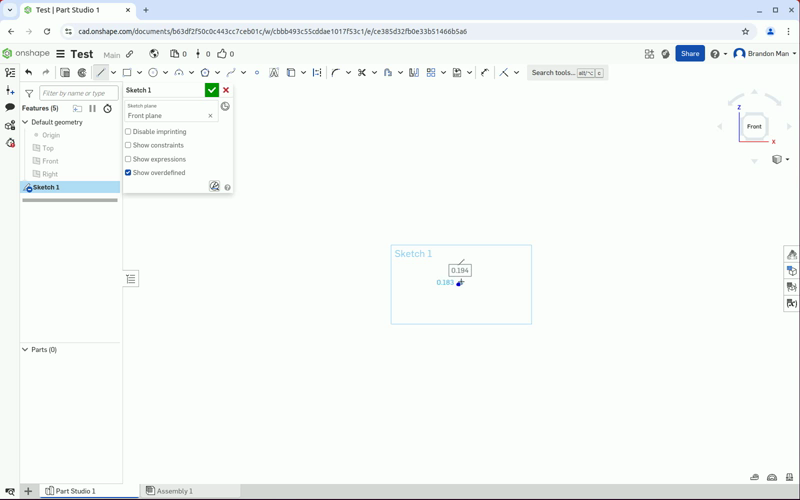
scroll(6)
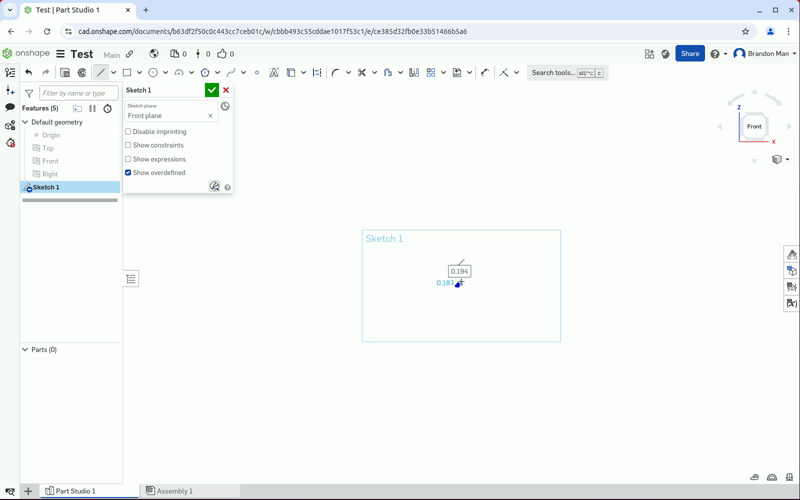
scroll(6)
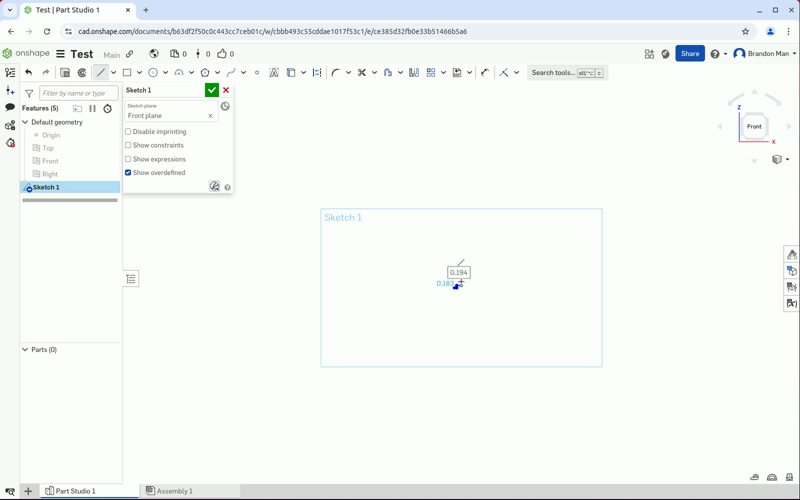
scroll(6)
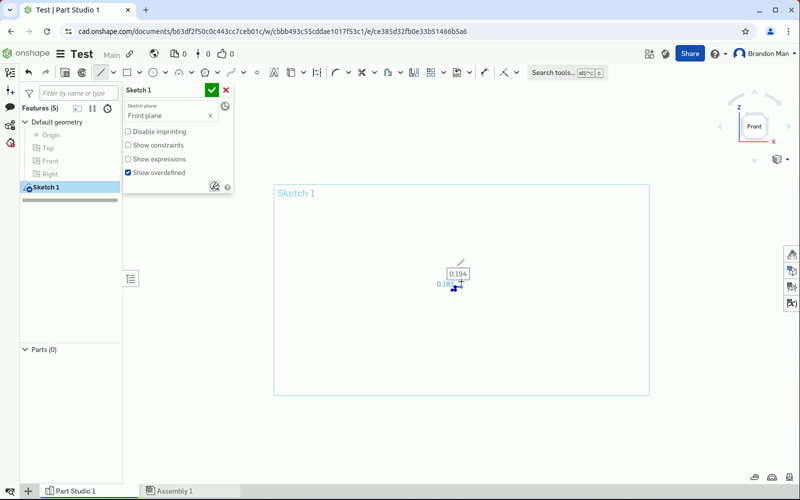
scroll(6)
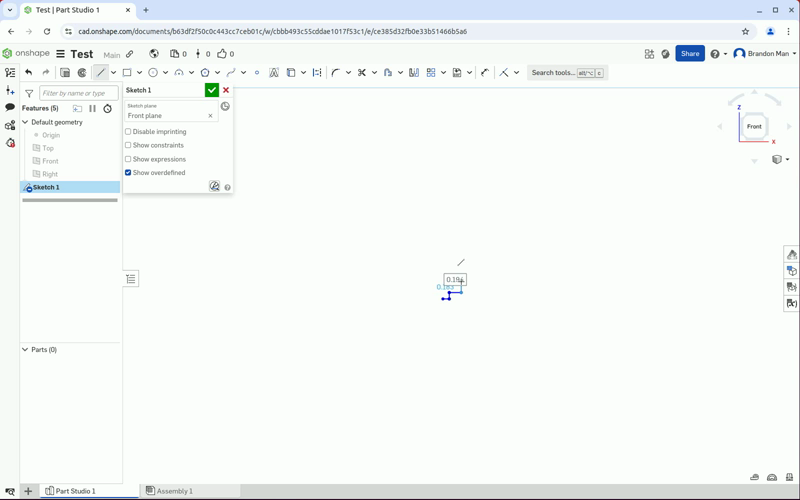
click(461, 281)
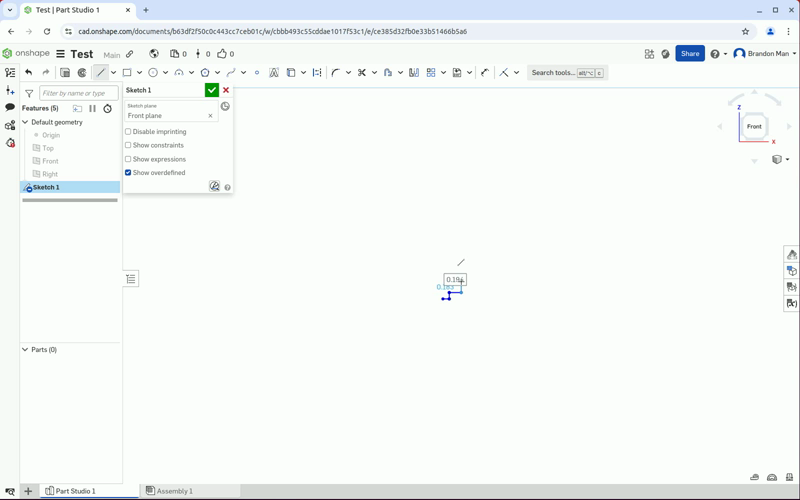
scroll(-6)
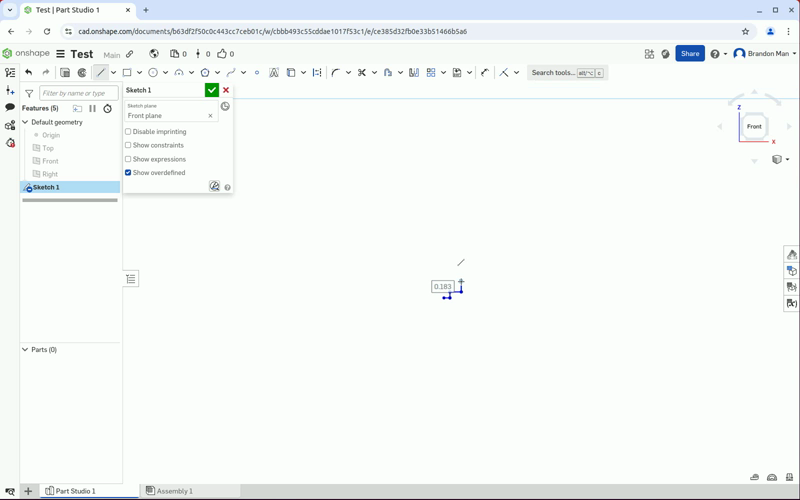
scroll(-6)
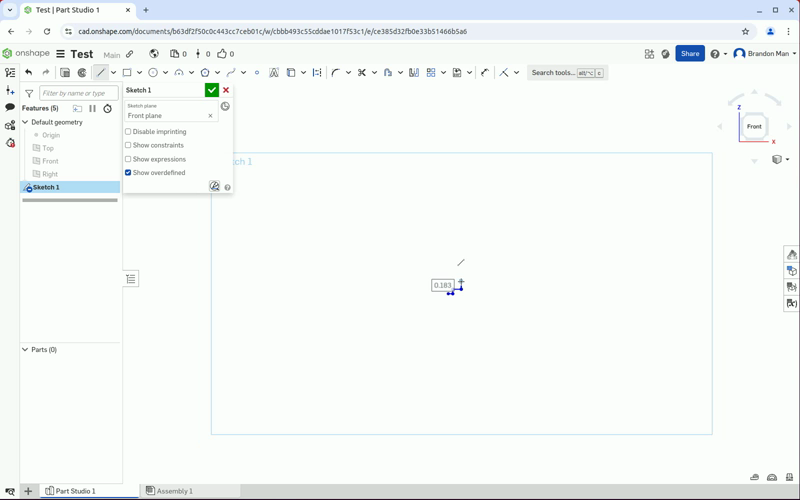
scroll(-6)
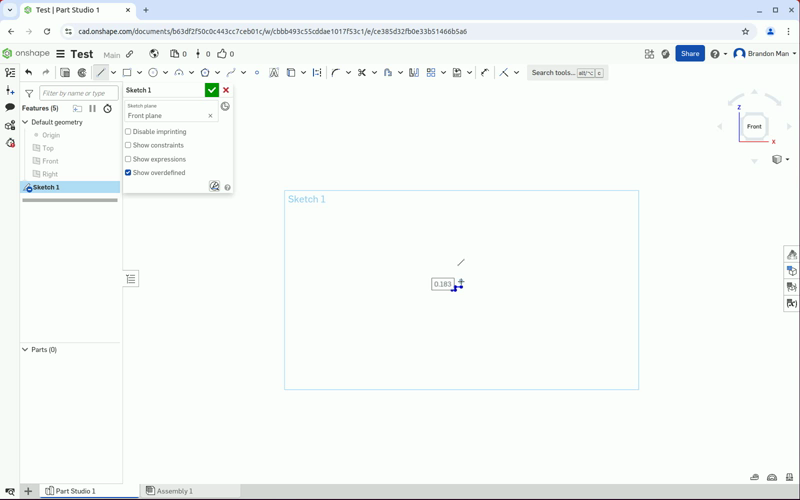
scroll(-6)
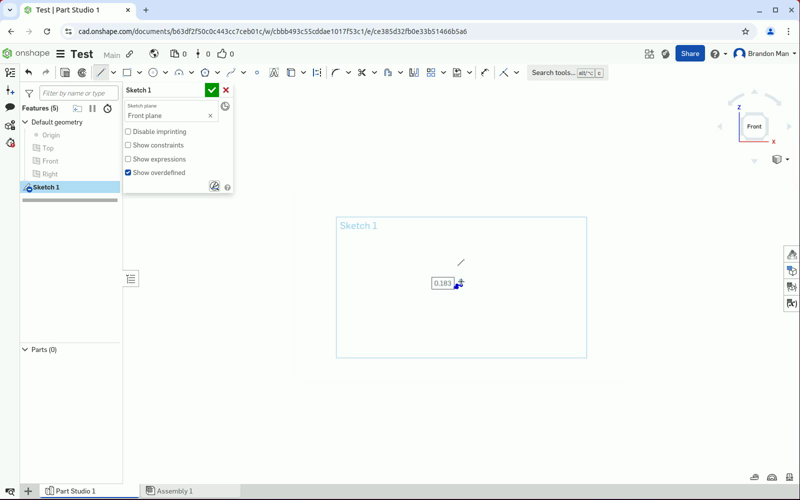
scroll(-6)
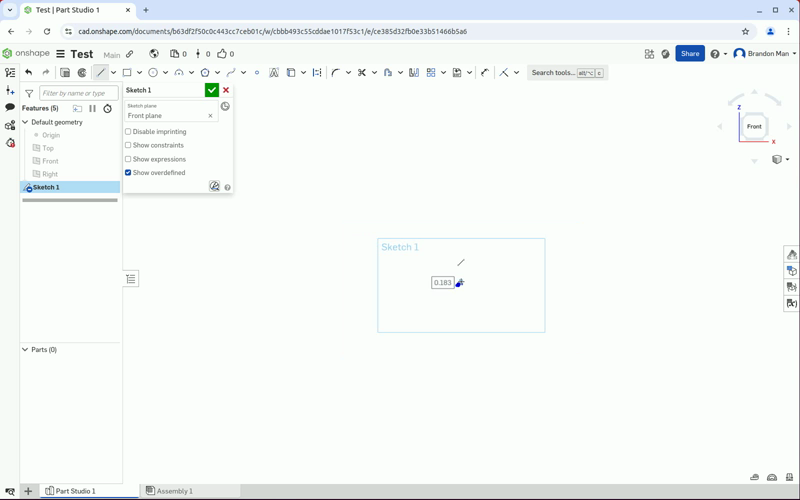
scroll(-6)
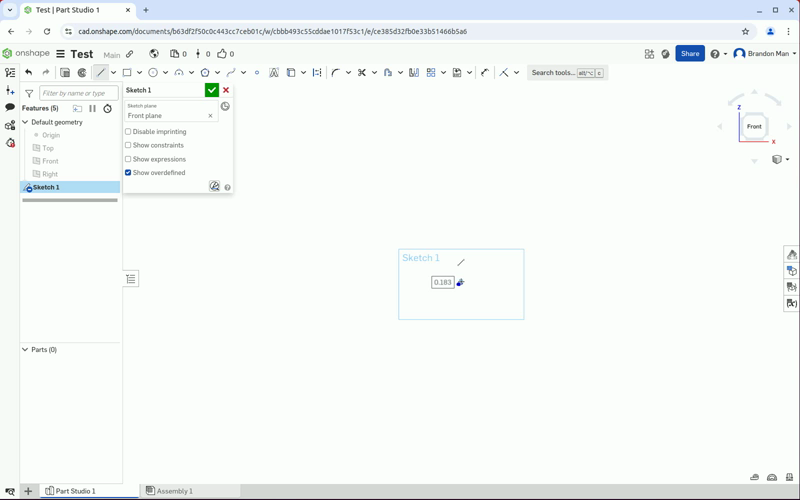
scroll(-6)
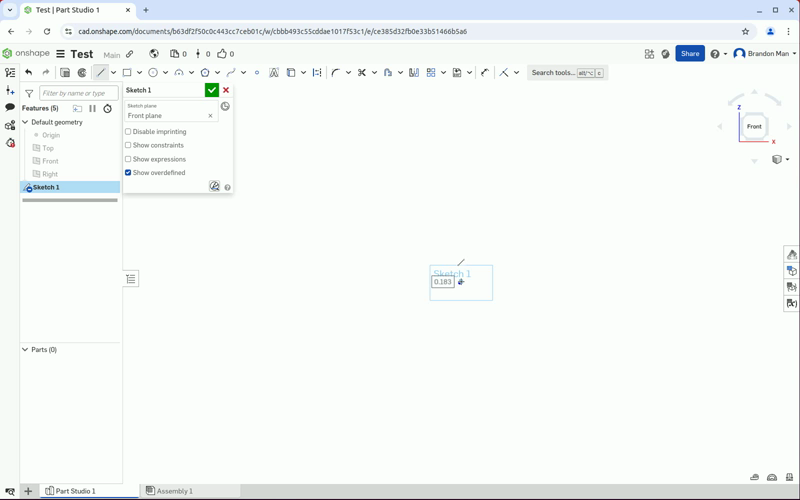
key_up(shift)
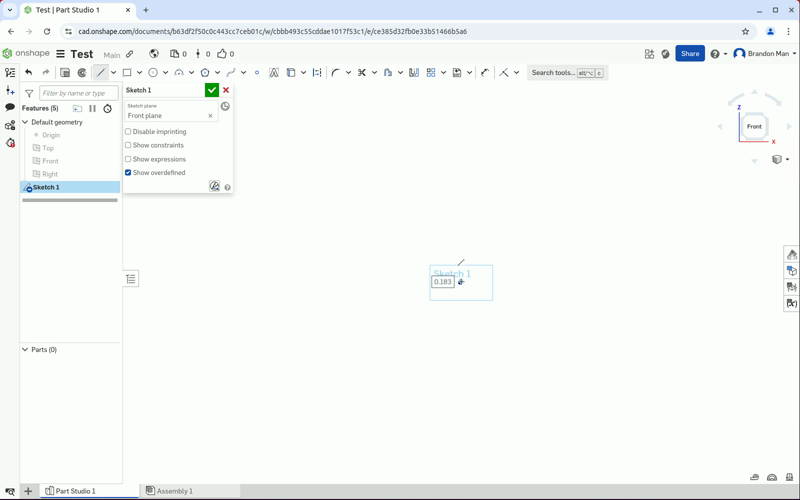
key_down(shift)
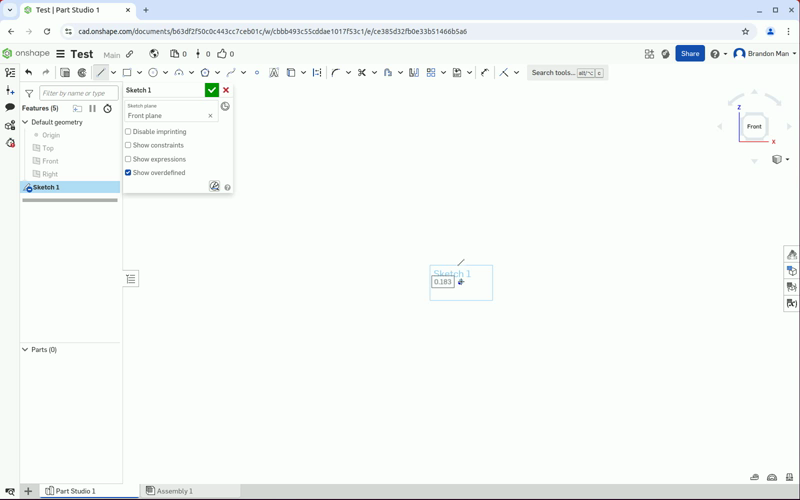
mouse_move(491, 281)
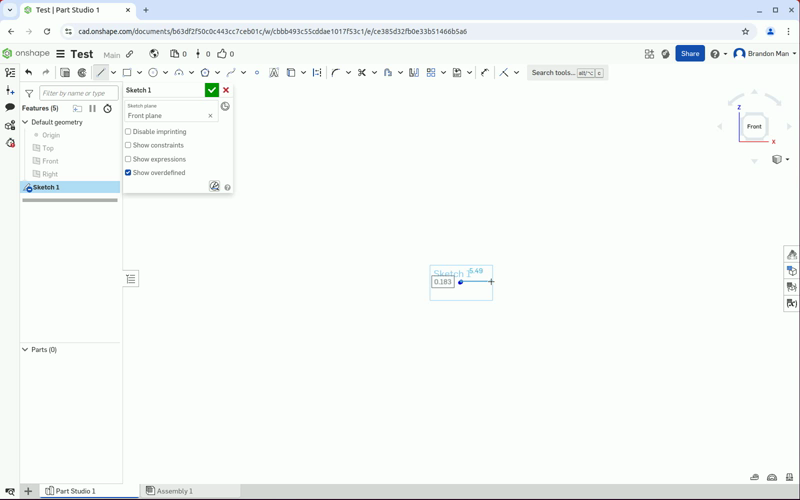
mouse_move(460, 281)
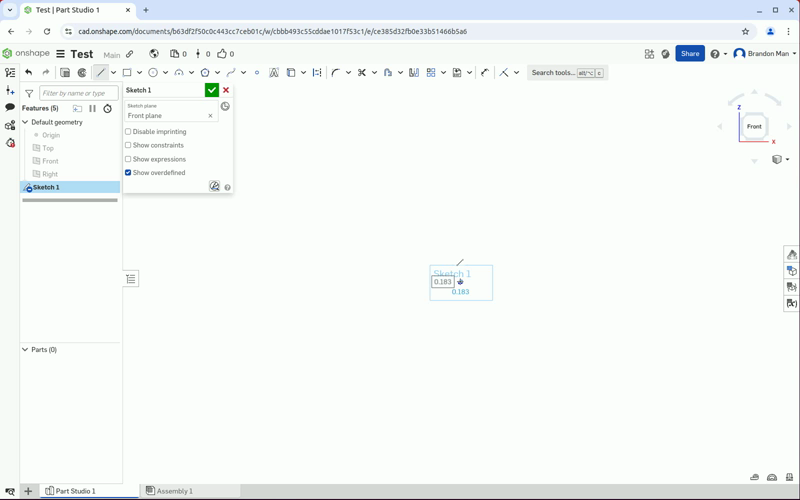
scroll(6)
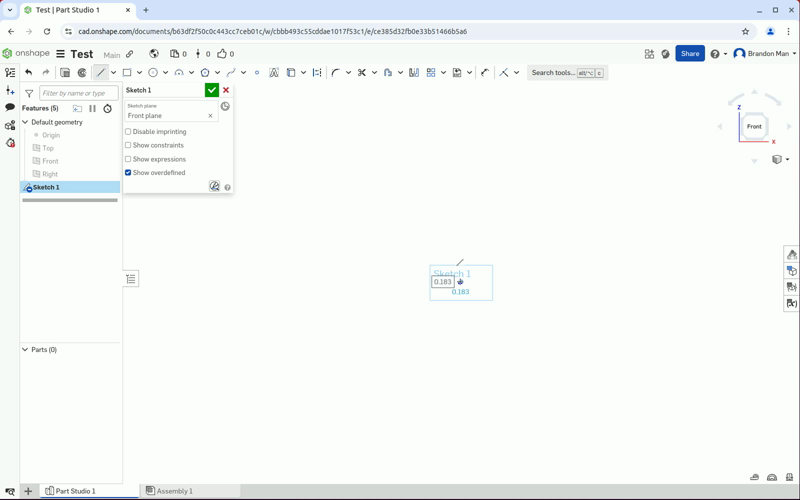
scroll(6)
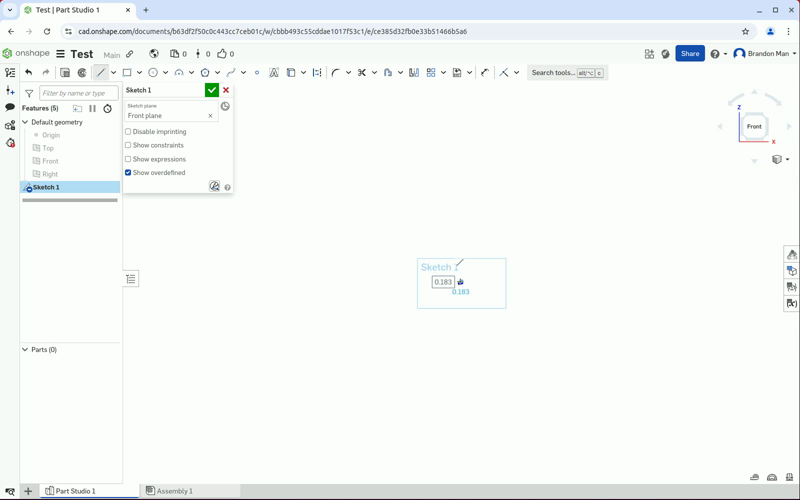
scroll(6)
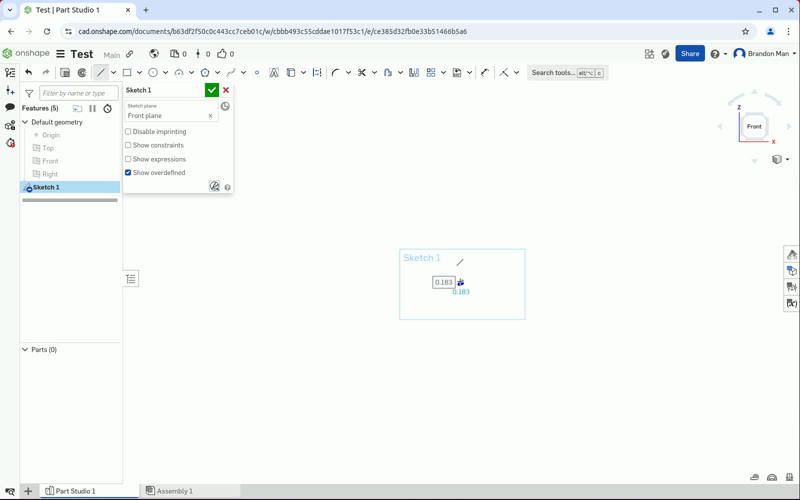
scroll(6)
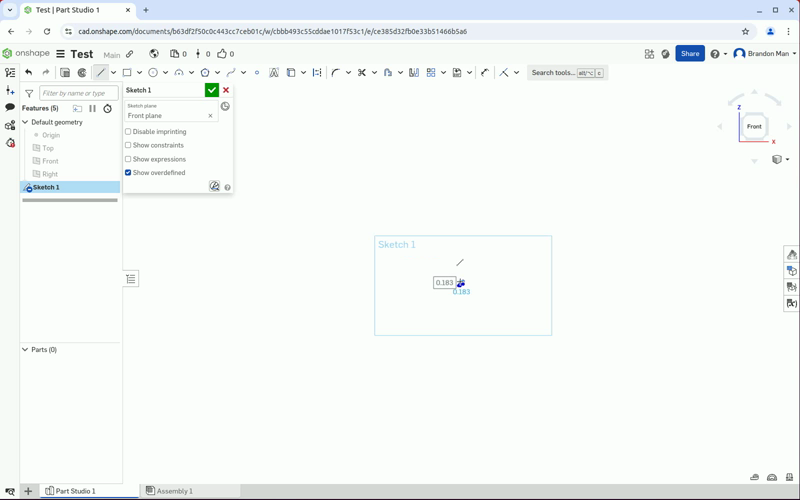
scroll(6)
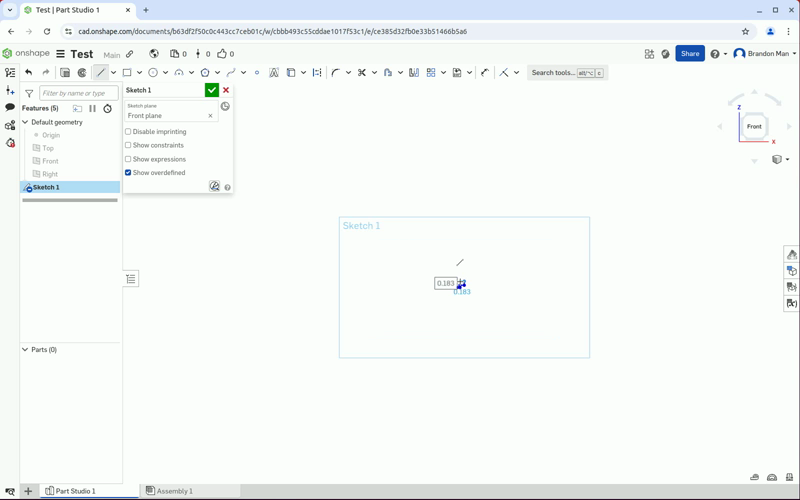
scroll(6)
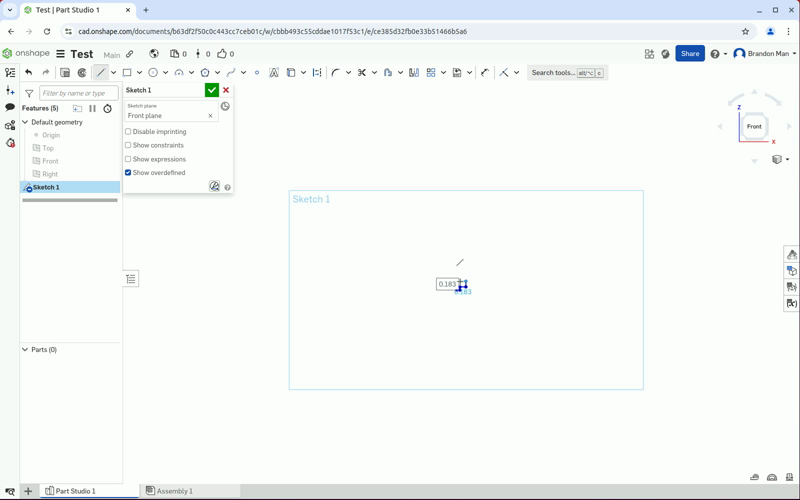
scroll(6)
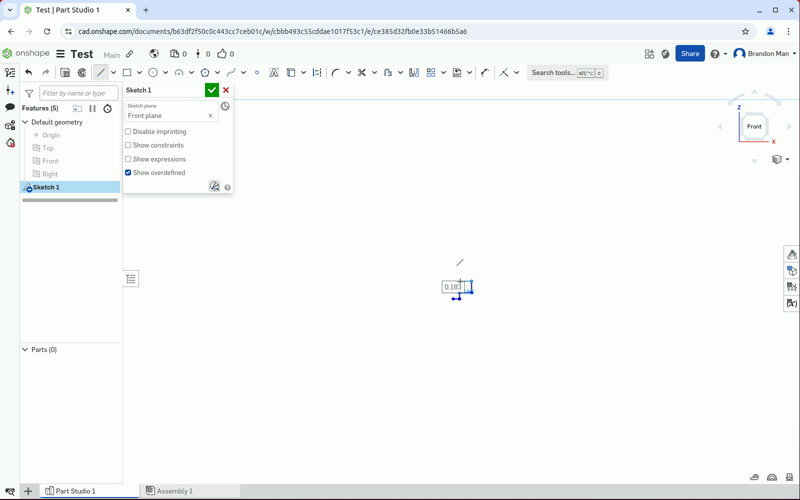
click(460, 281)
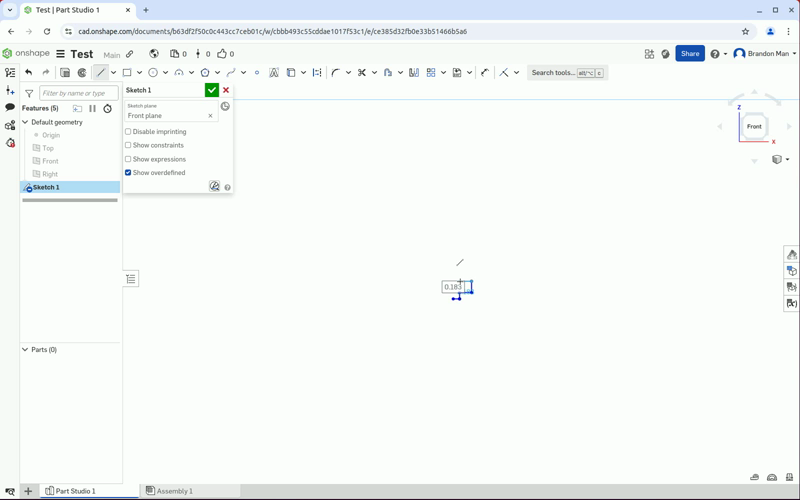
scroll(-6)
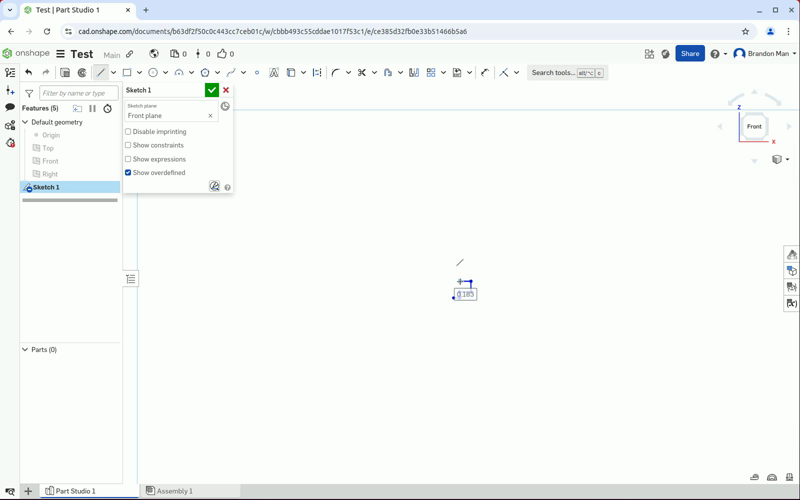
scroll(-6)
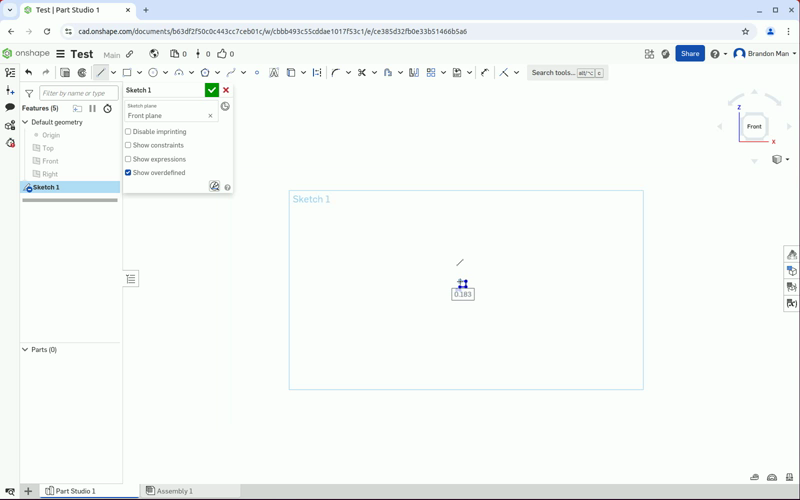
scroll(-6)
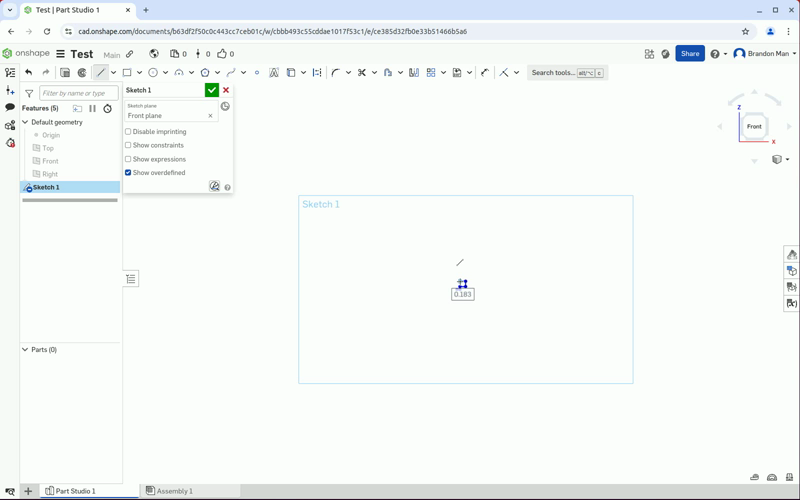
scroll(-6)
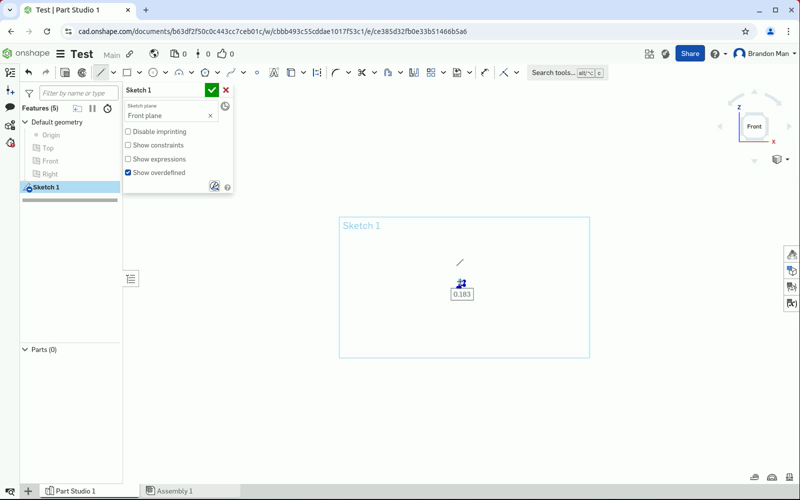
scroll(-6)
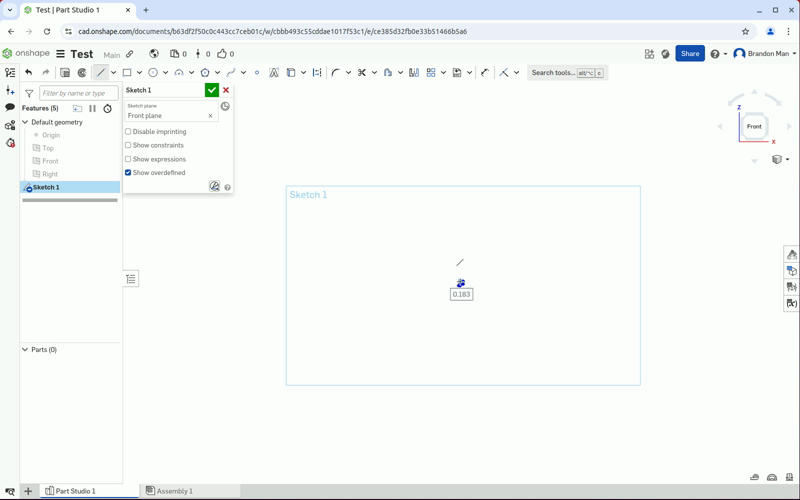
scroll(-6)
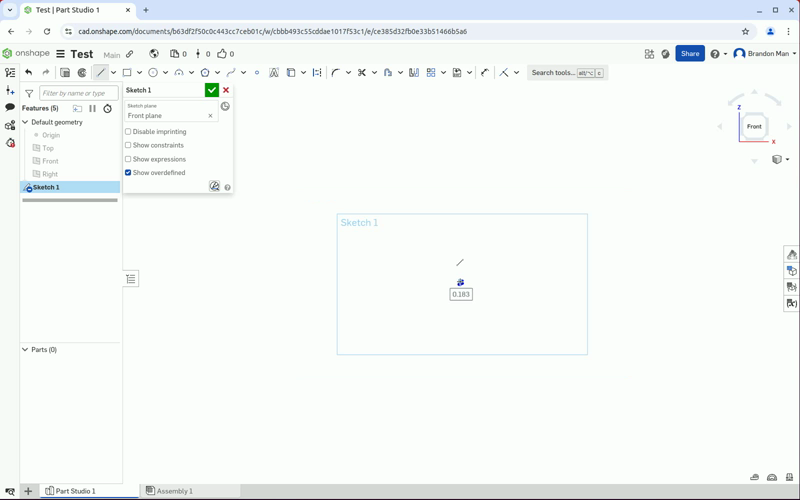
scroll(-6)
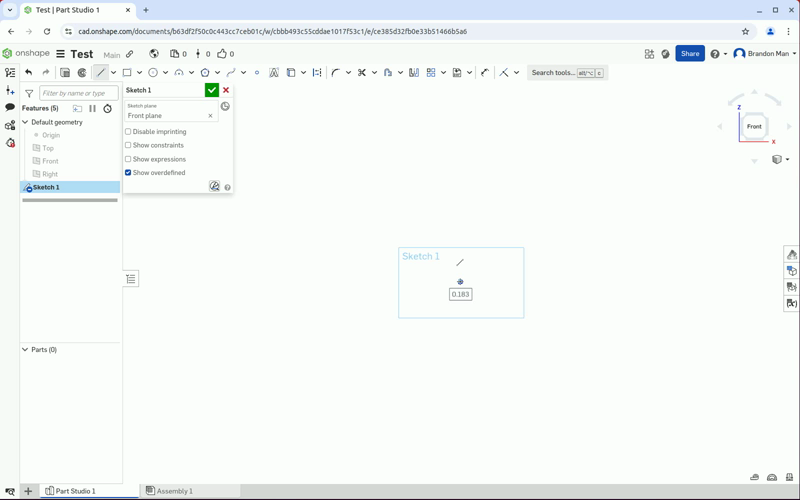
key_up(shift)
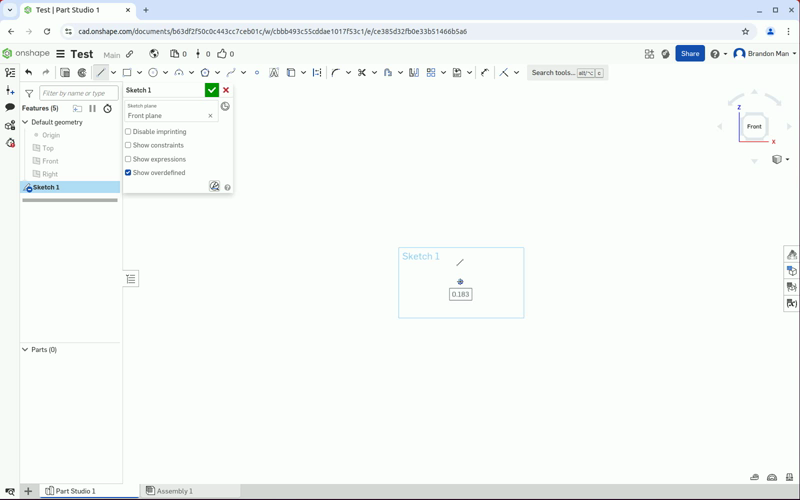
key_down(shift)
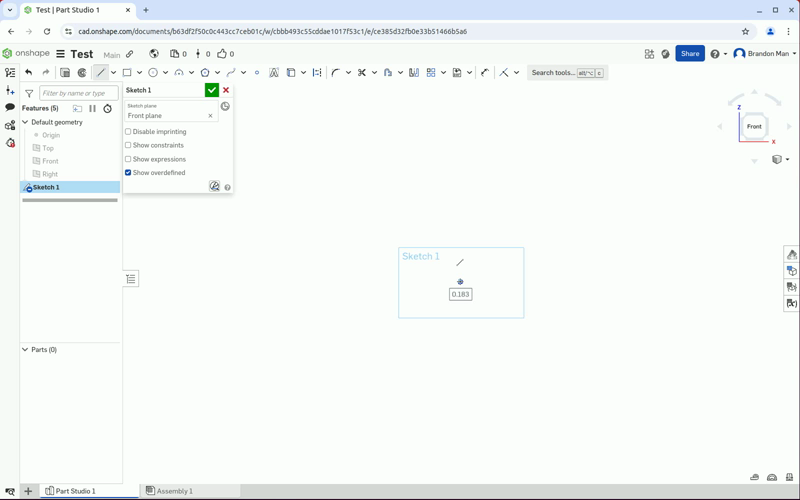
key_up(shift)
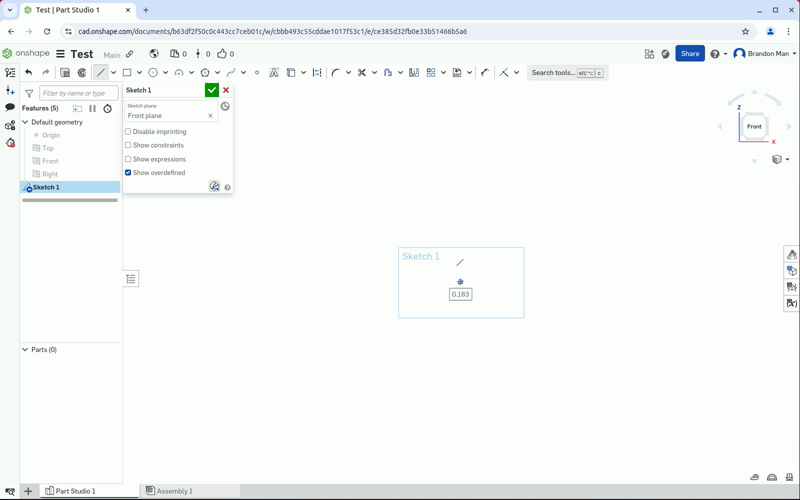
key_down(shift)
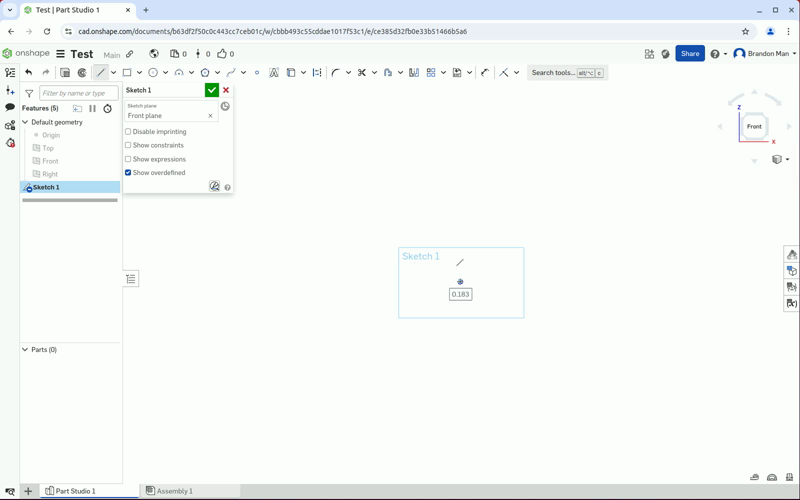
mouse_move(490, 281)
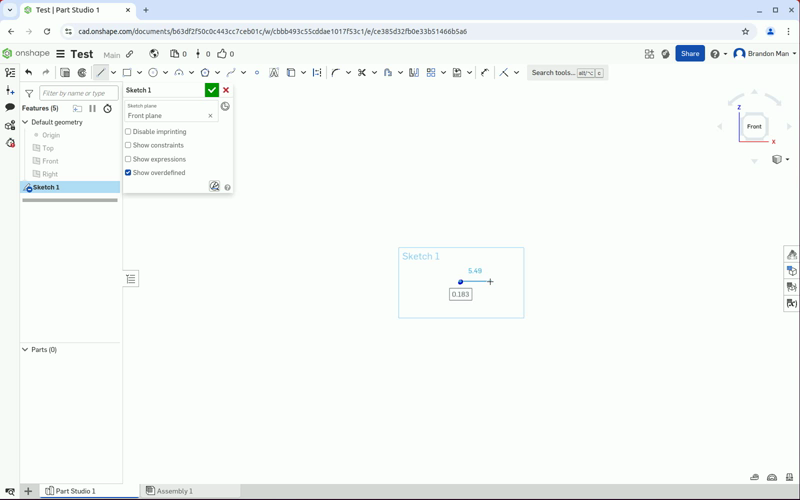
mouse_move(461, 281)
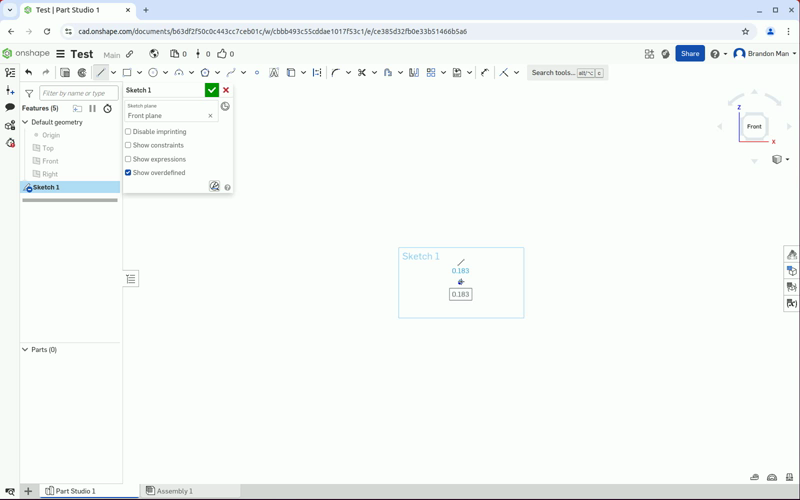
scroll(6)
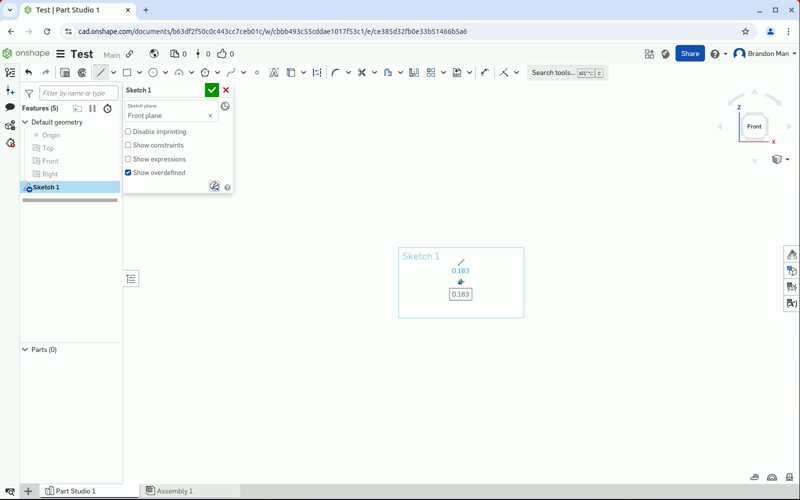
scroll(6)
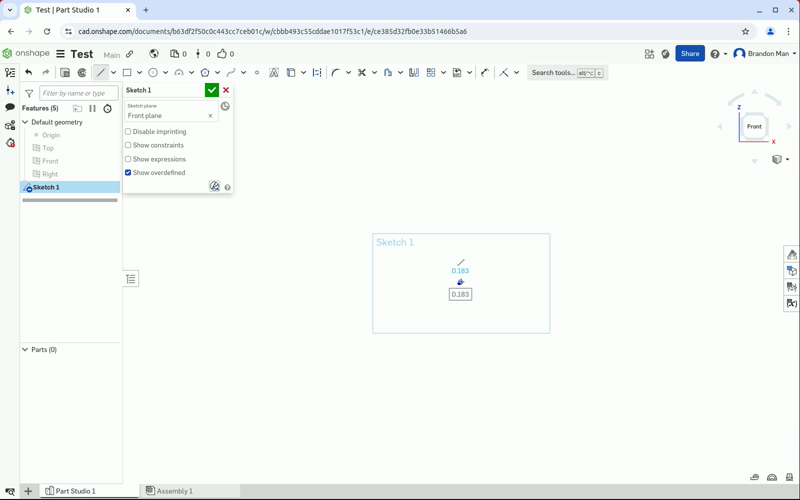
scroll(6)
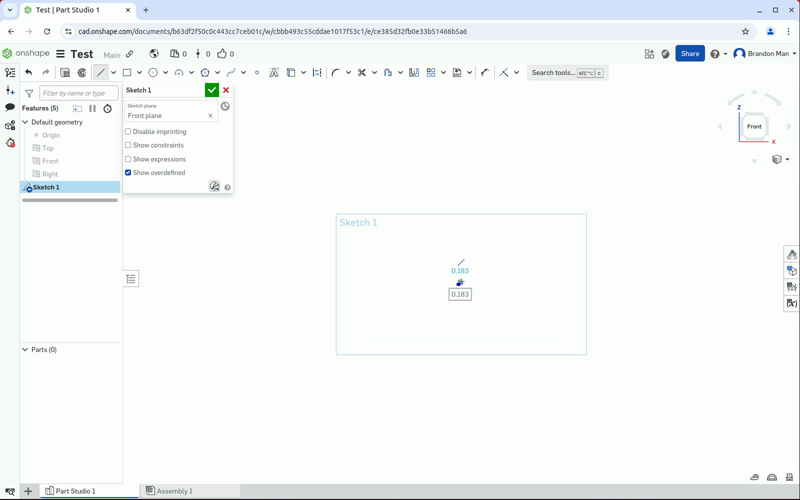
scroll(6)
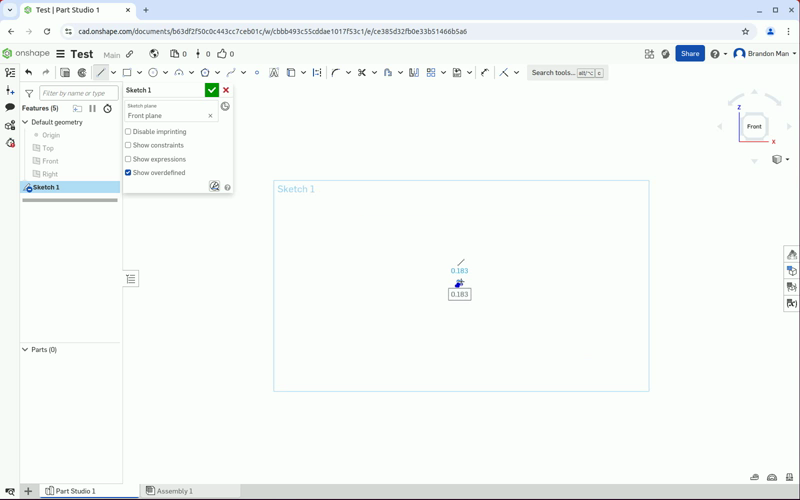
scroll(6)
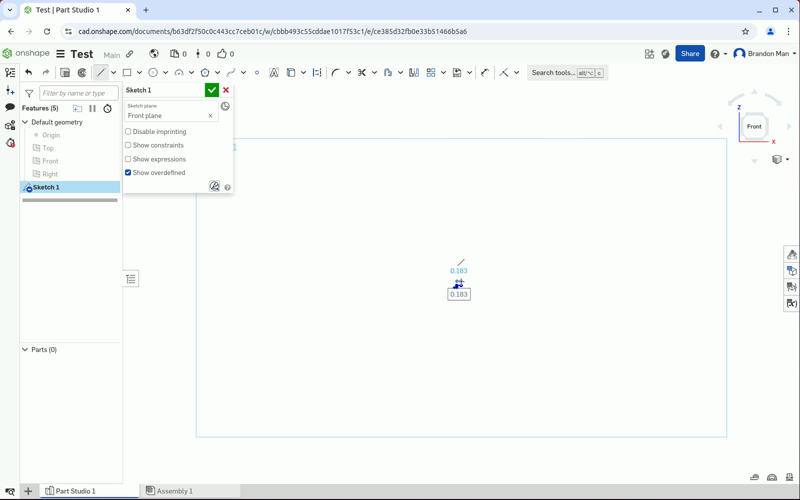
scroll(6)
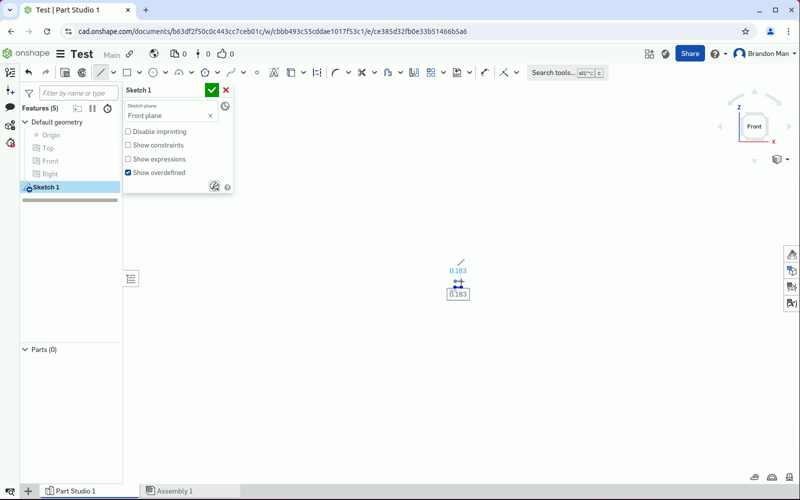
scroll(6)
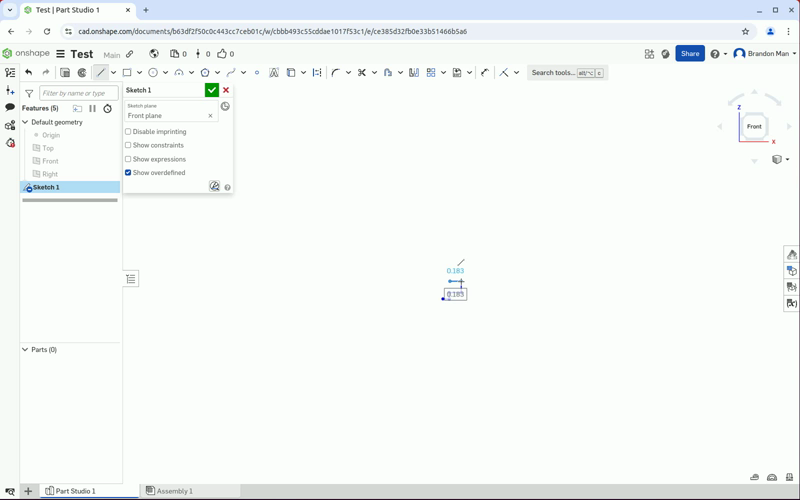
click(461, 281)
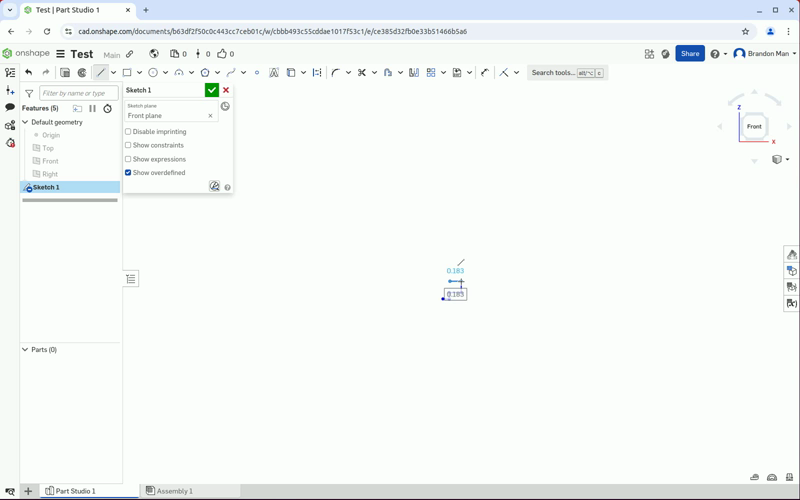
scroll(-6)
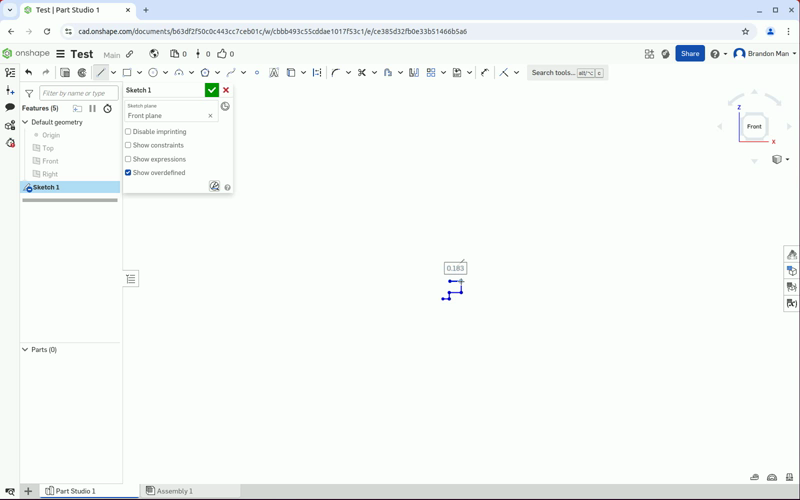
scroll(-6)
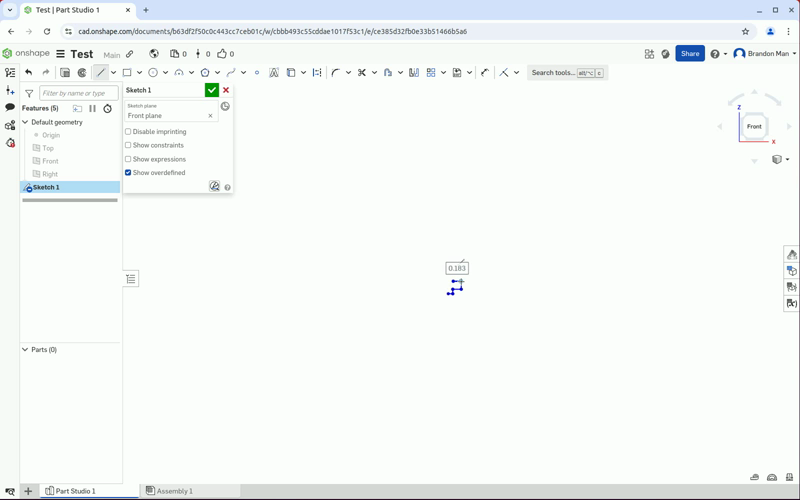
scroll(-6)
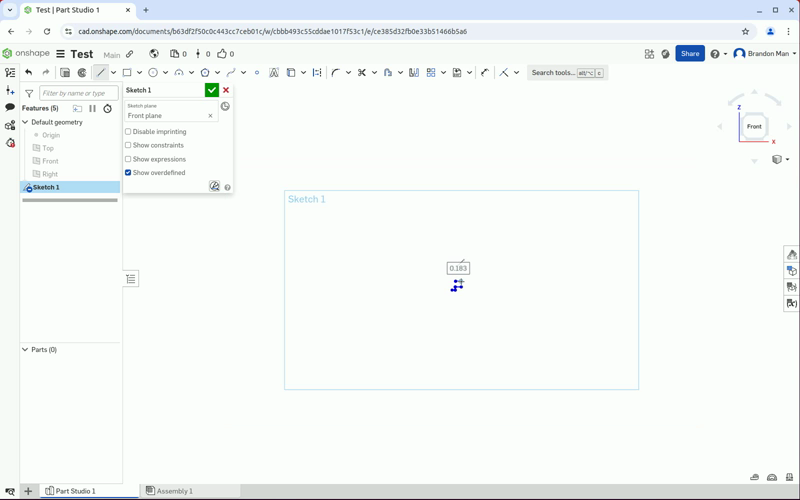
scroll(-6)
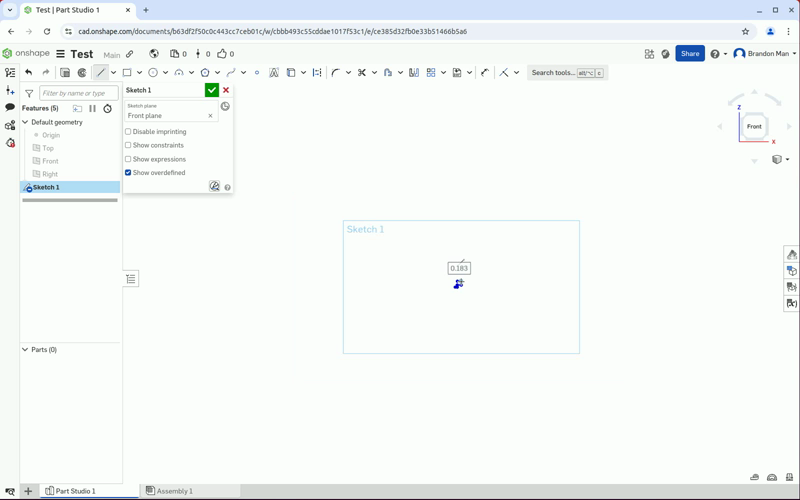
scroll(-6)
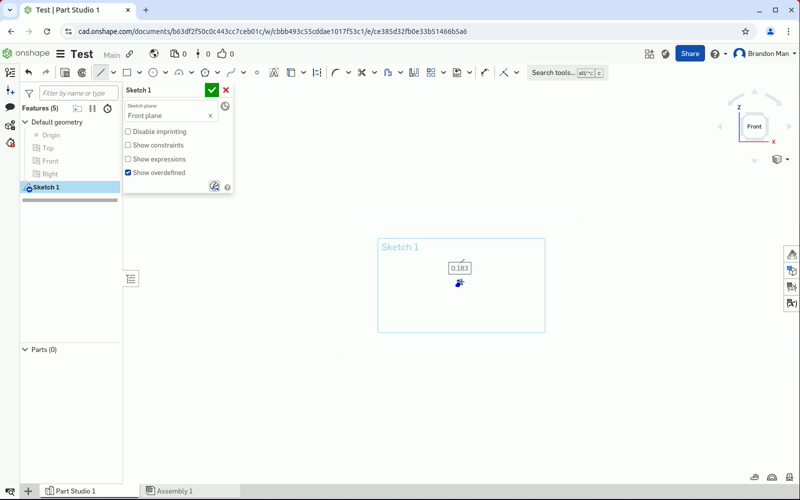
scroll(-6)
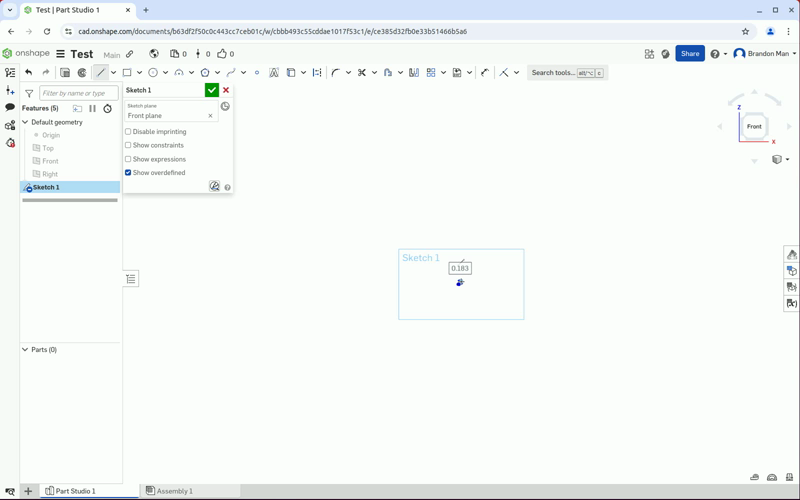
scroll(-6)
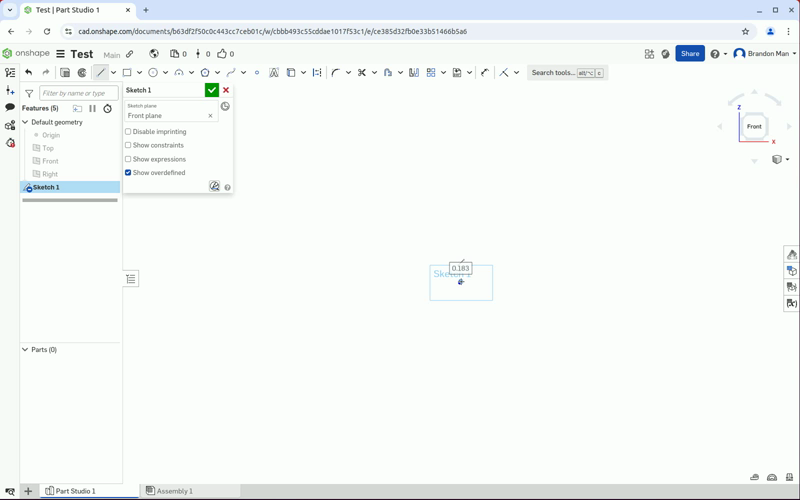
key_up(shift)
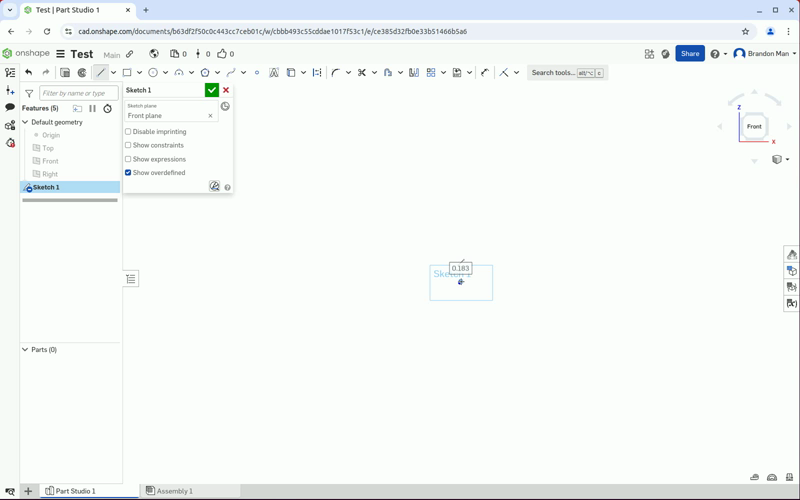
key_down(shift)
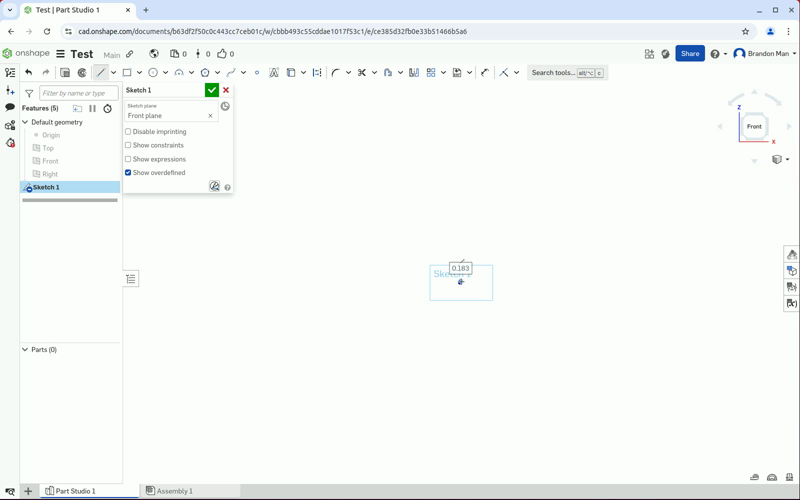
mouse_move(491, 281)
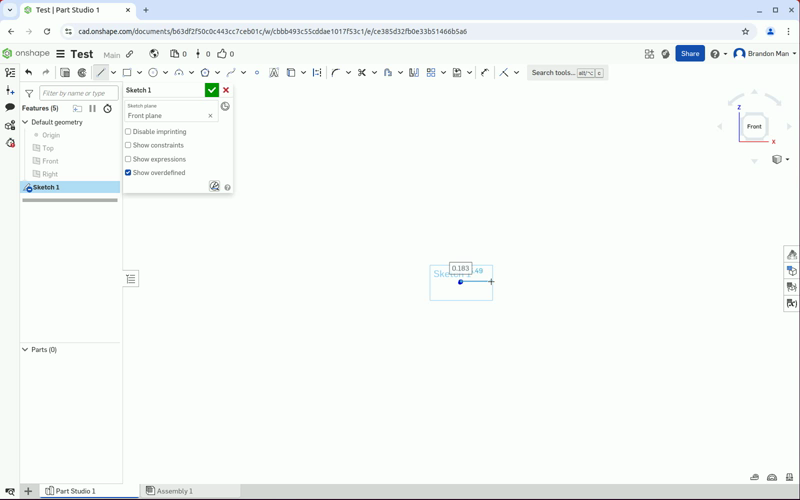
mouse_move(461, 280)
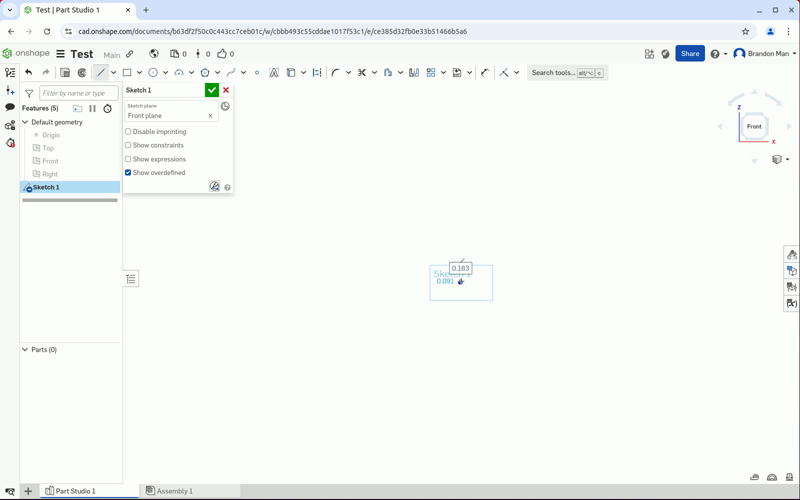
scroll(6)
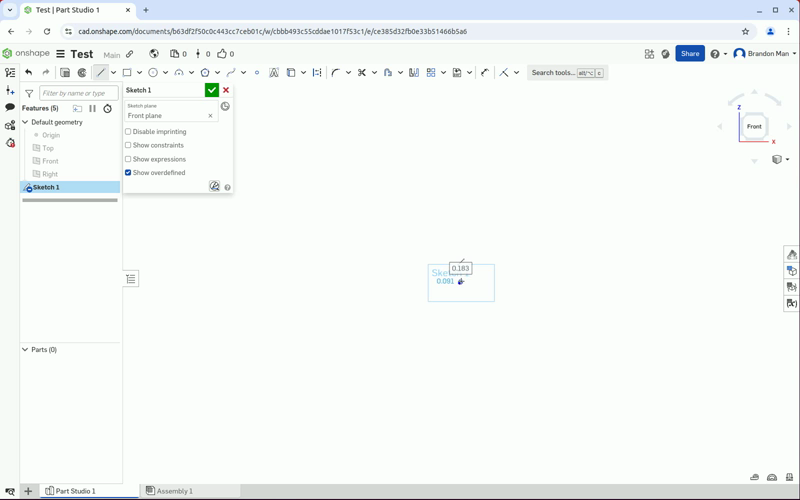
scroll(6)
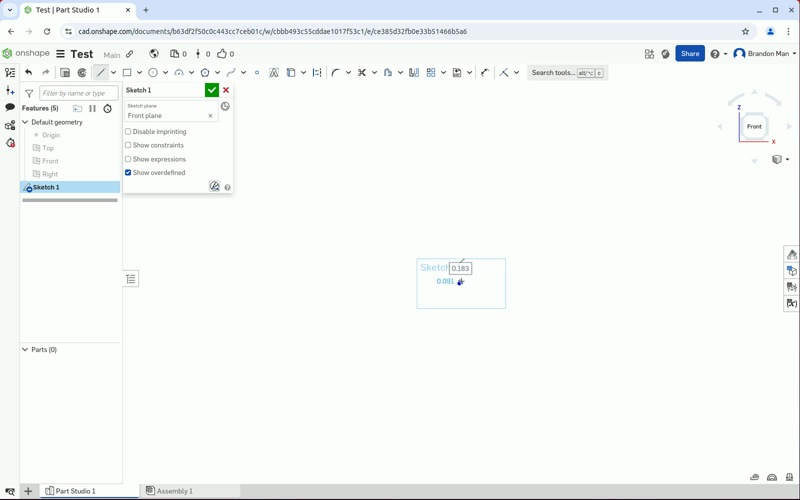
scroll(6)
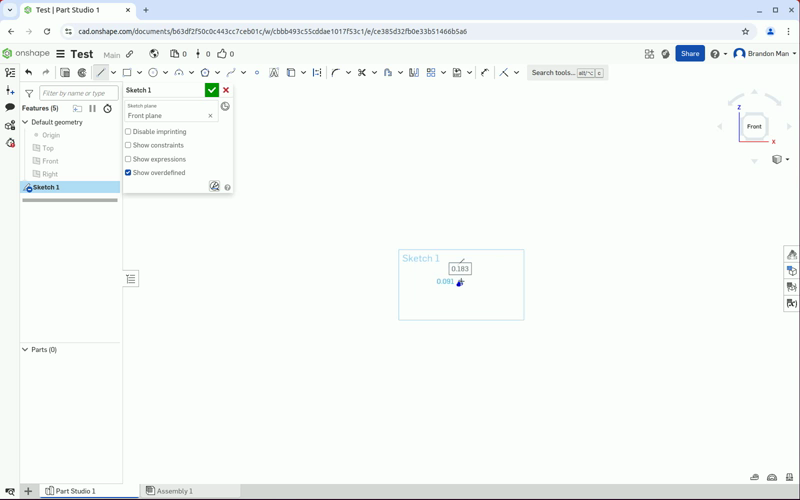
scroll(6)
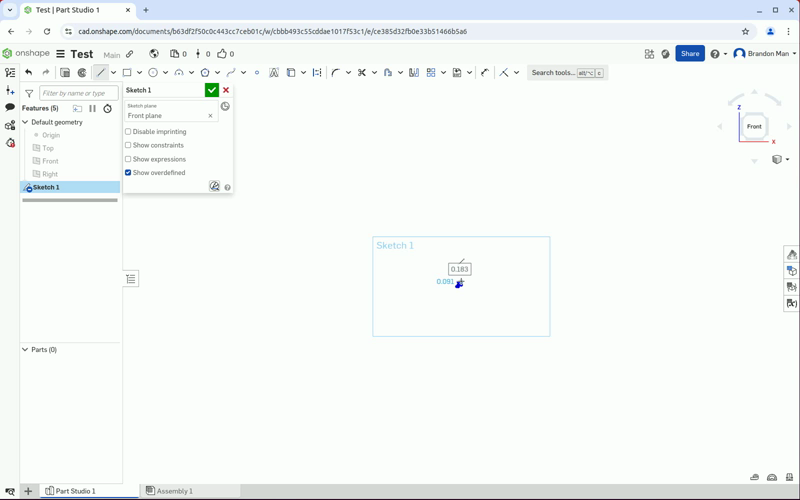
scroll(6)
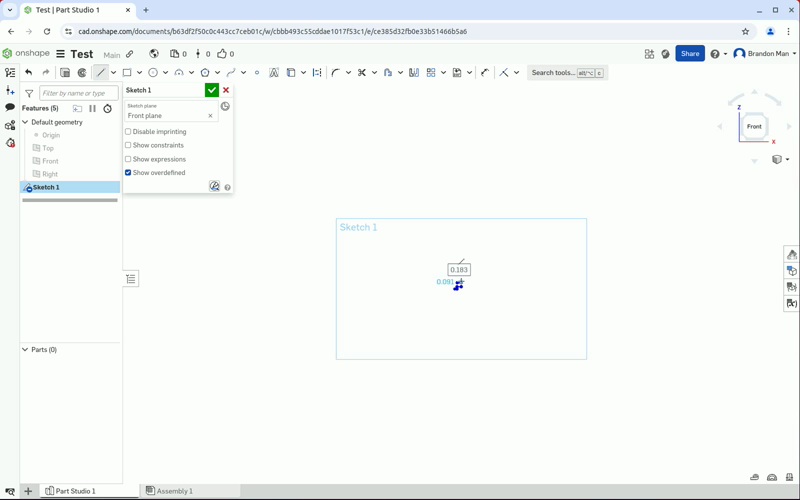
scroll(6)
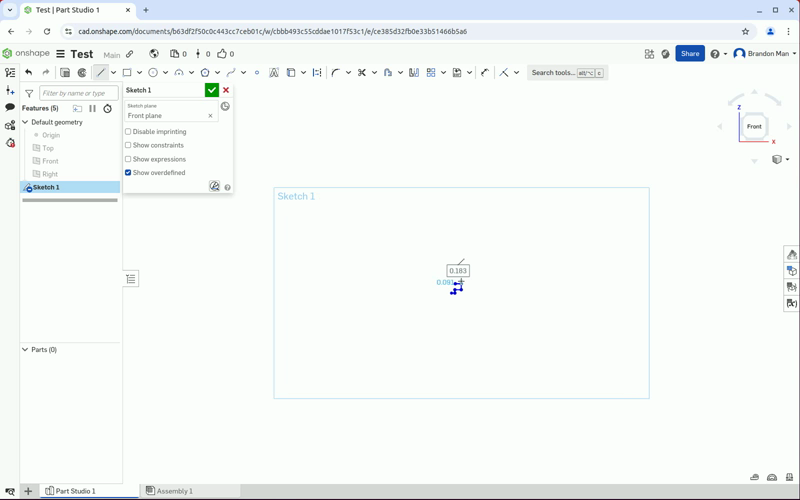
scroll(6)
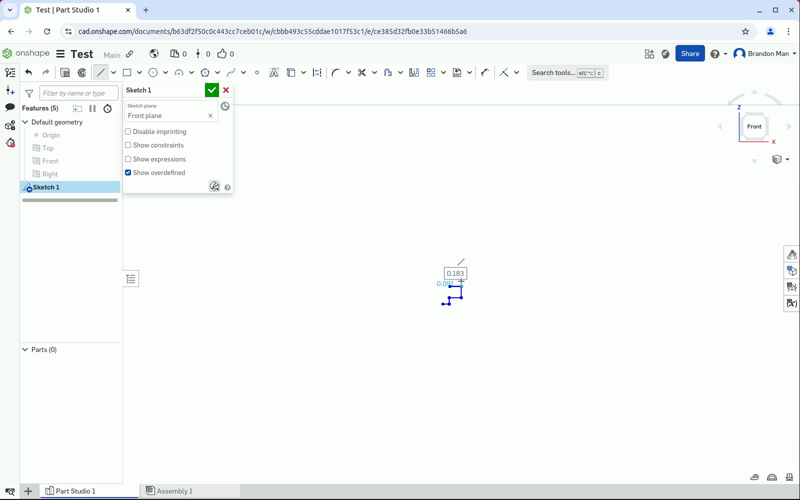
click(461, 280)
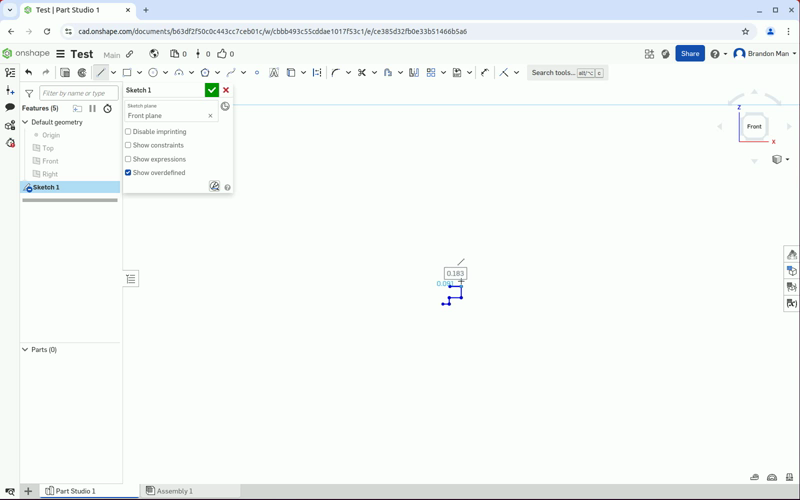
scroll(-6)
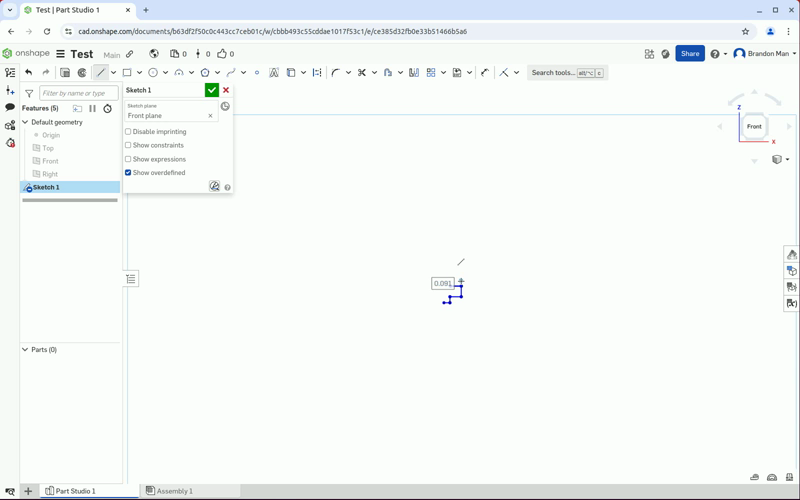
scroll(-6)
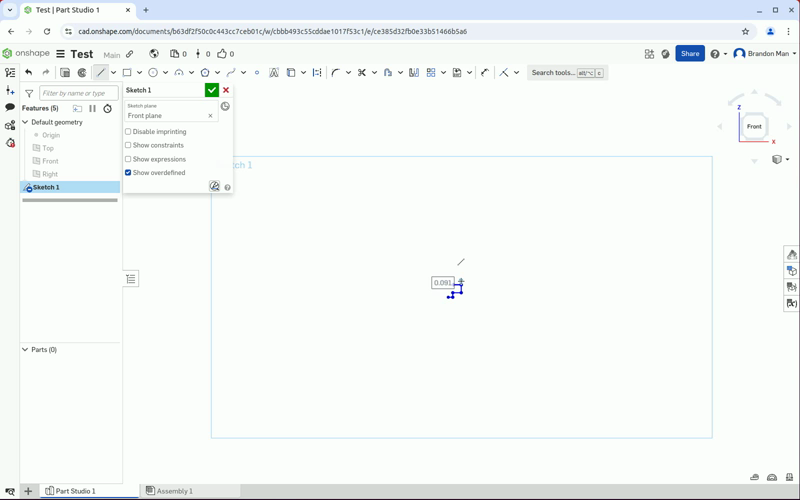
scroll(-6)
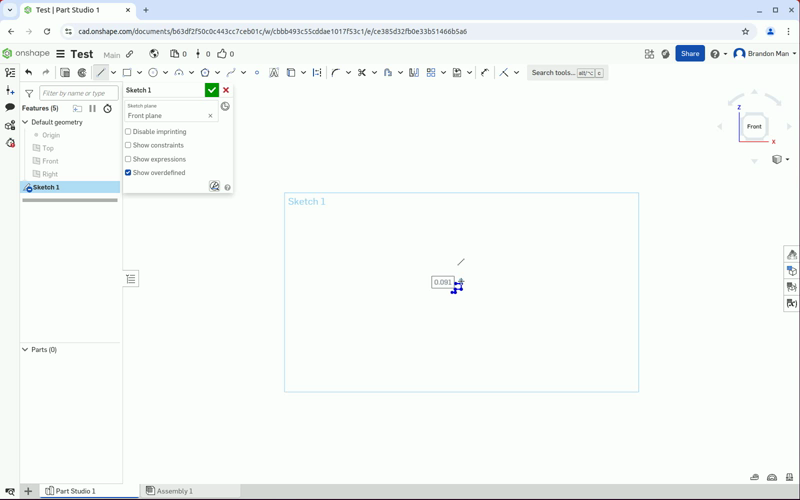
scroll(-6)
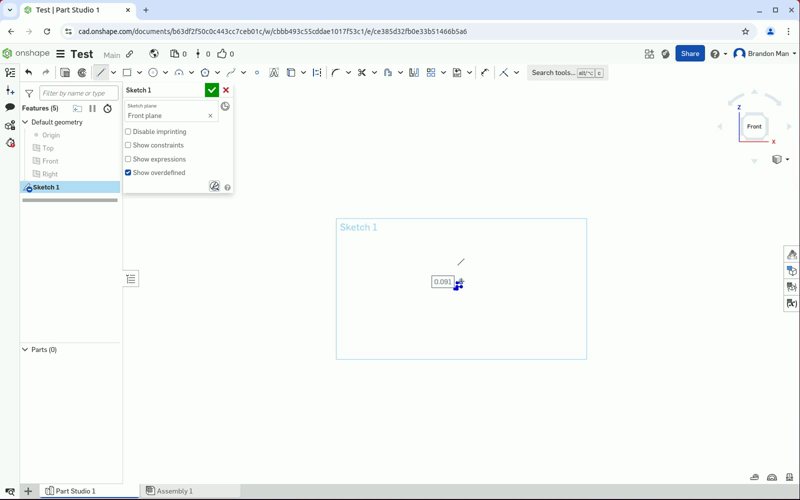
scroll(-6)
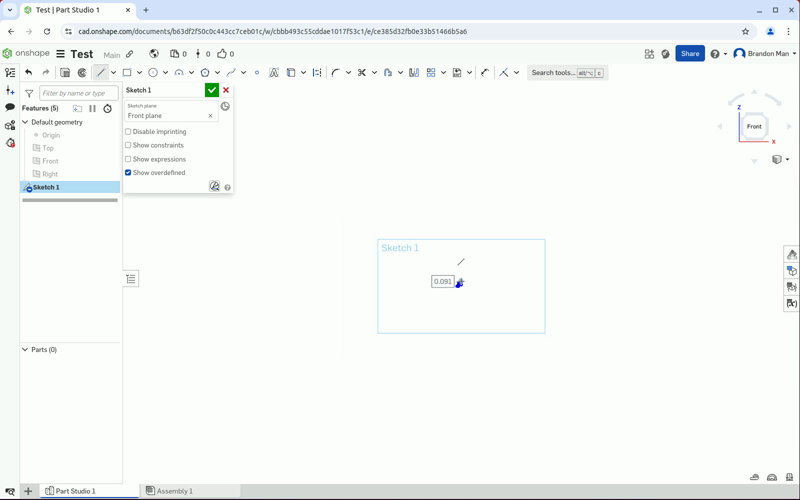
scroll(-6)
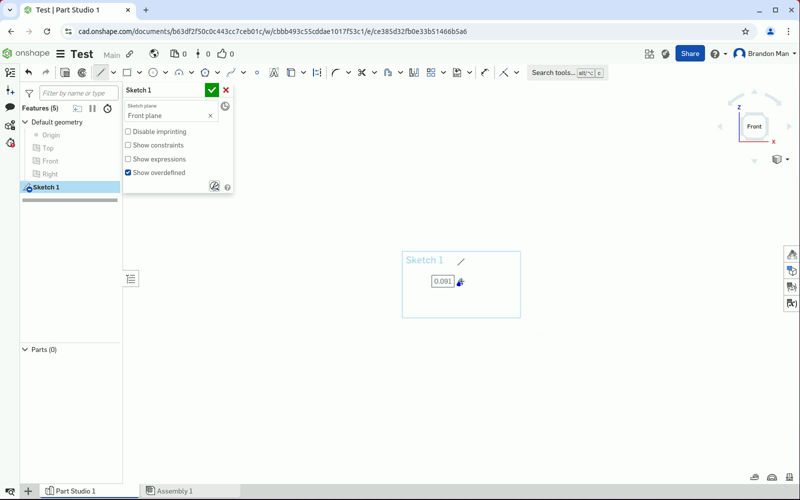
scroll(-6)
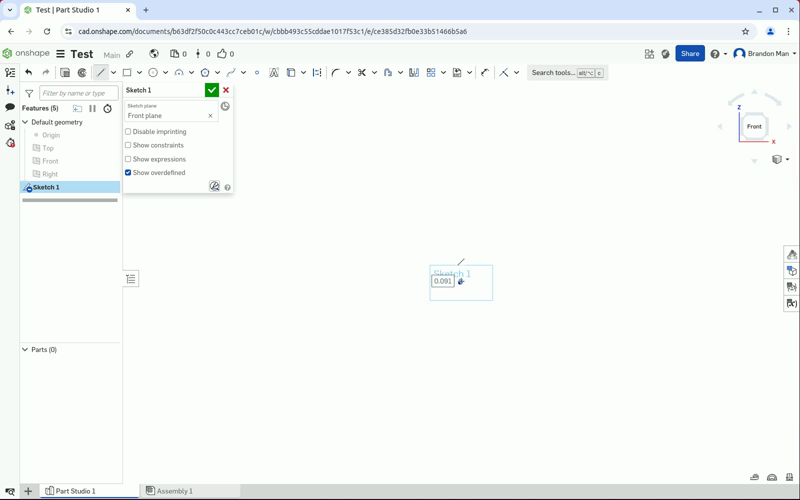
key_up(shift)
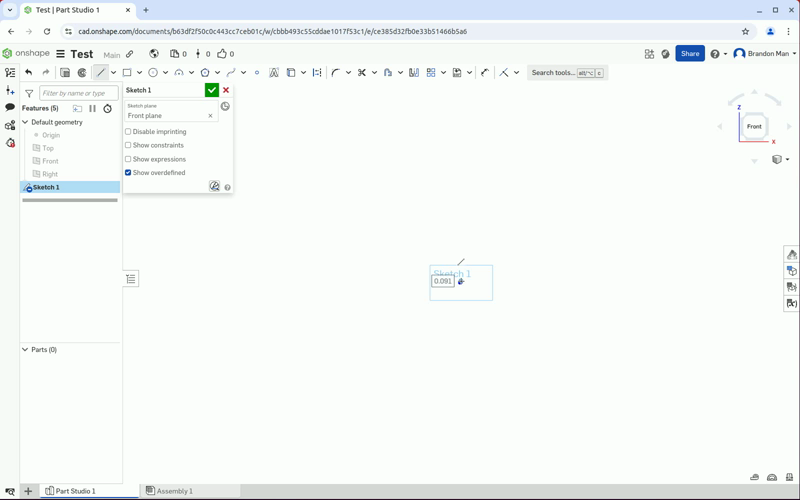
key_down(shift)
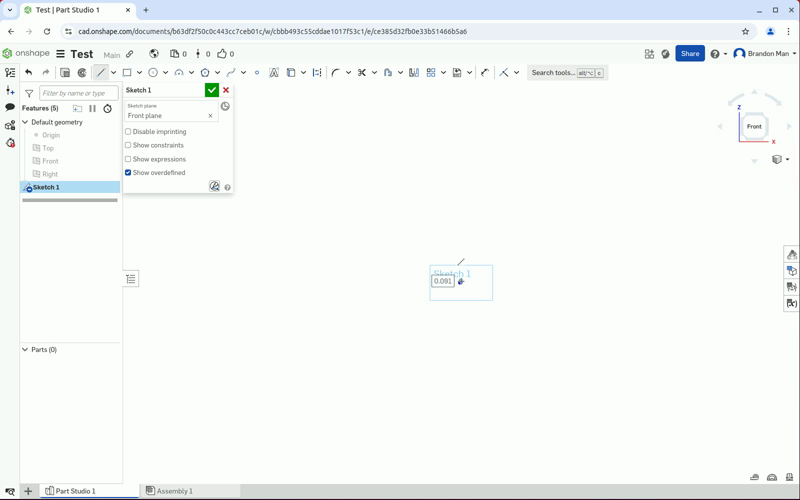
mouse_move(491, 280)
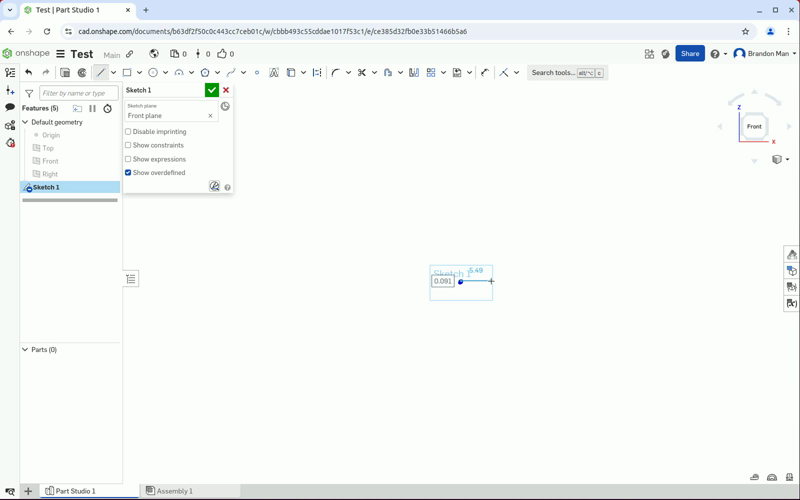
mouse_move(460, 280)
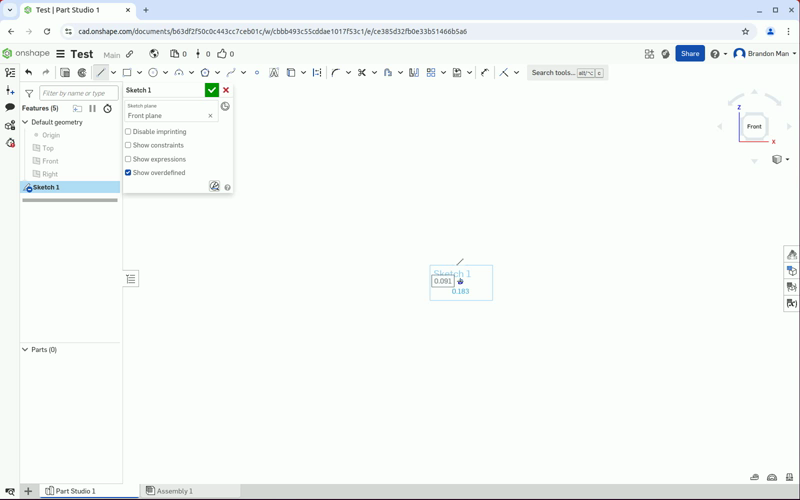
scroll(6)
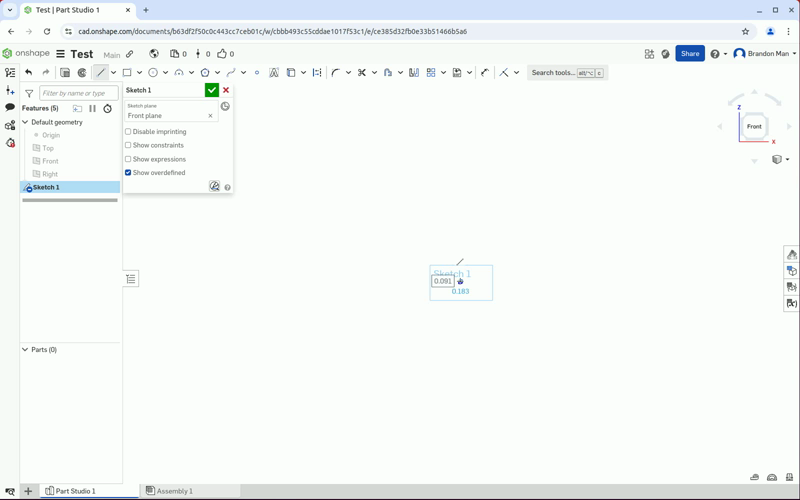
scroll(6)
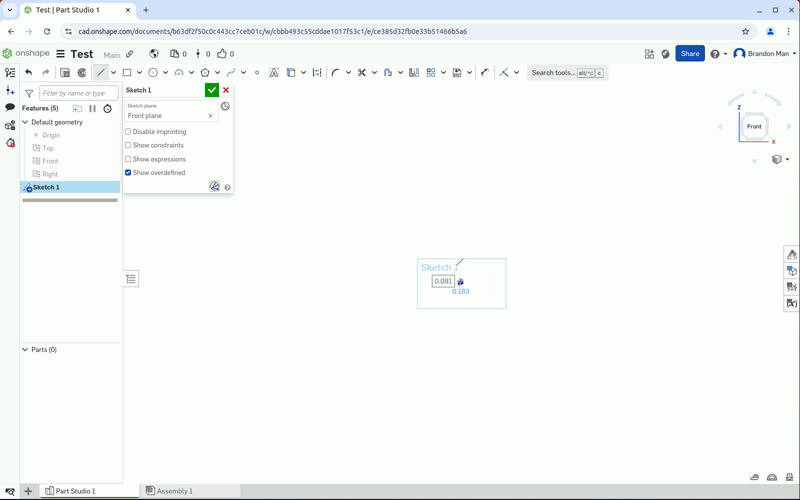
scroll(6)
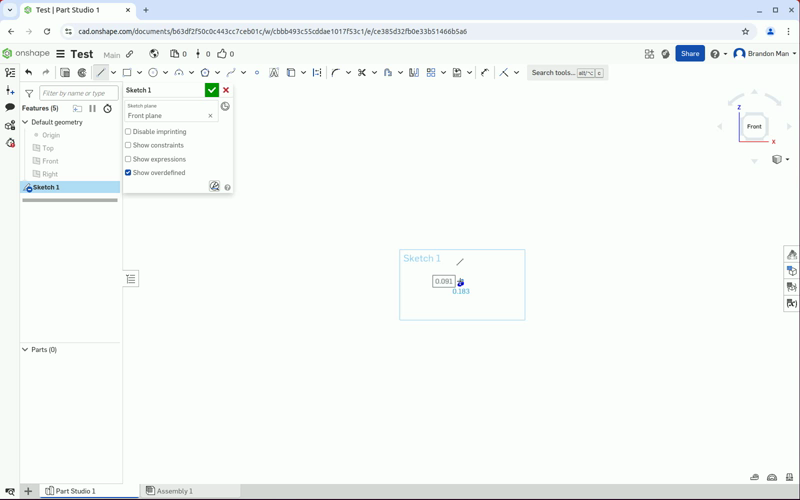
scroll(6)
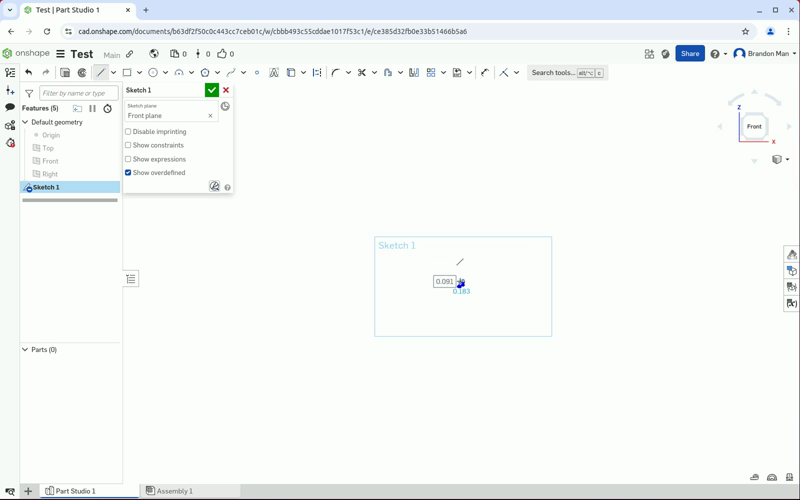
scroll(6)
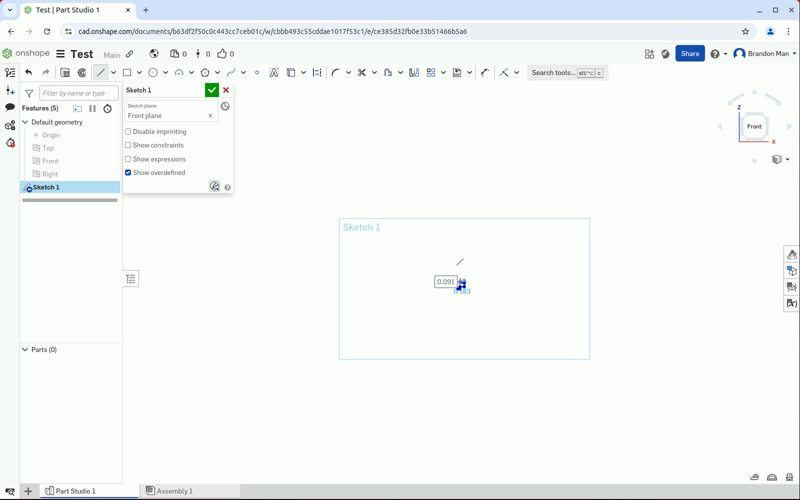
scroll(6)
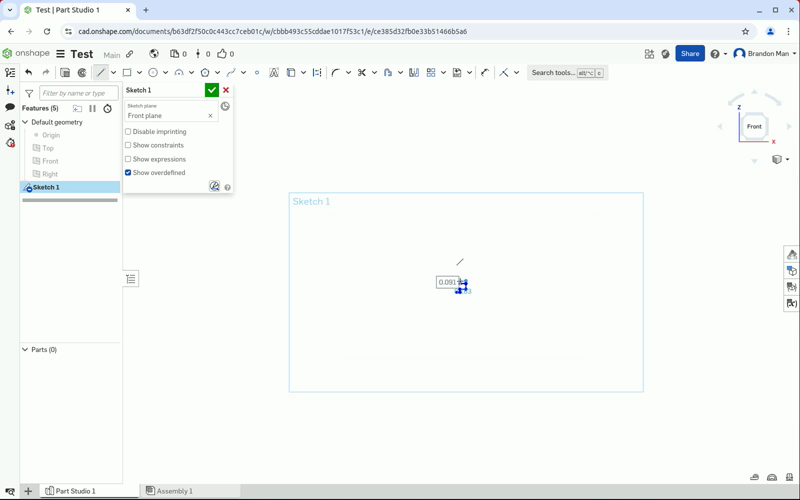
scroll(6)
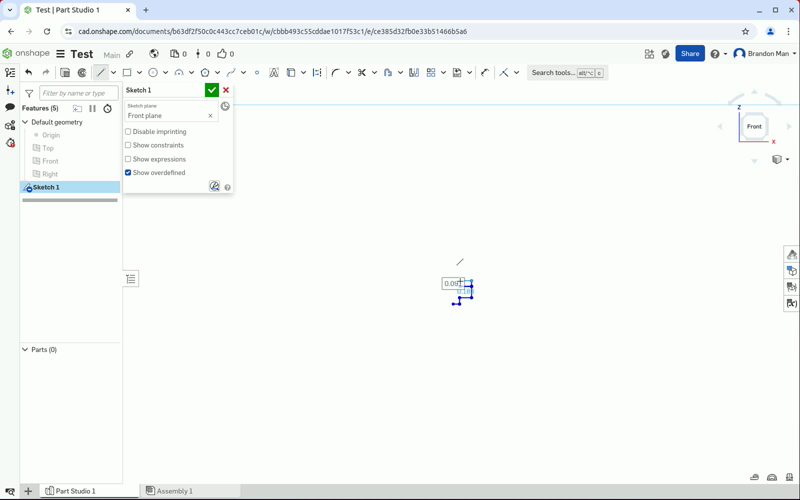
click(460, 280)
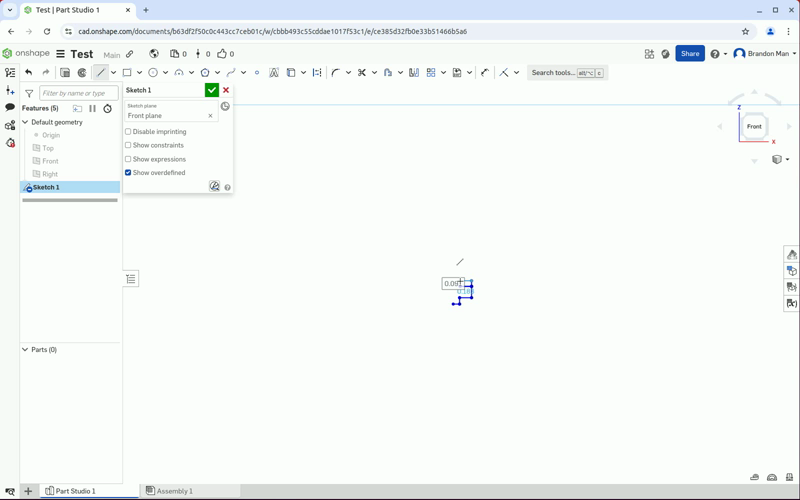
scroll(-6)
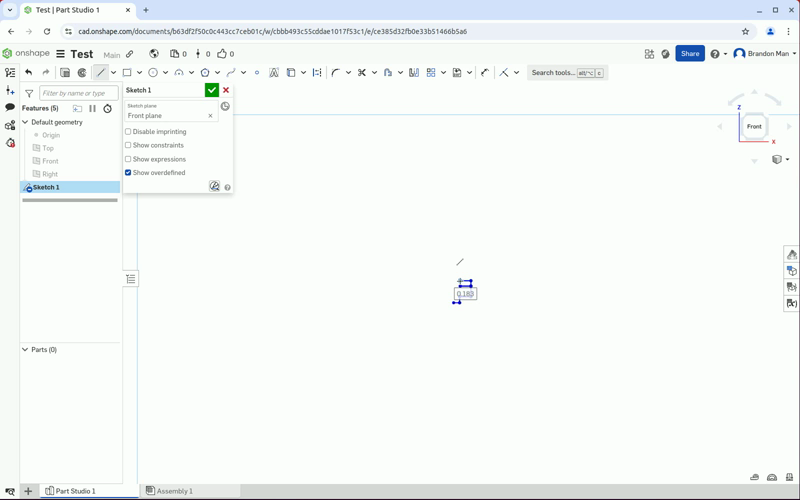
scroll(-6)
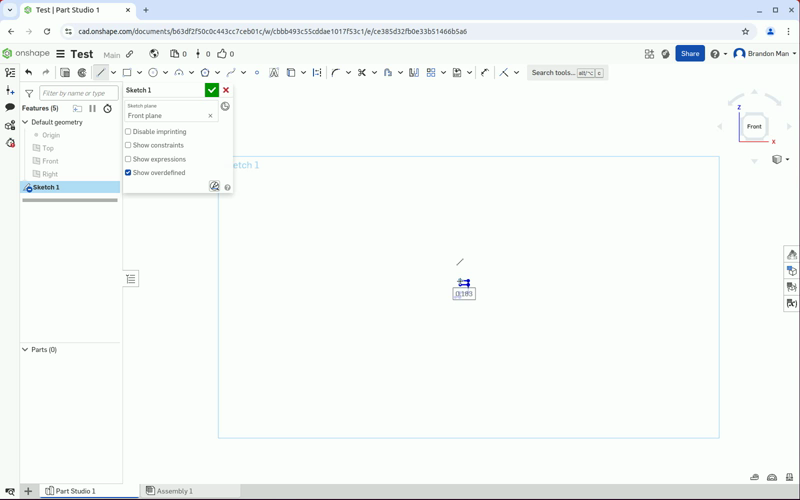
scroll(-6)
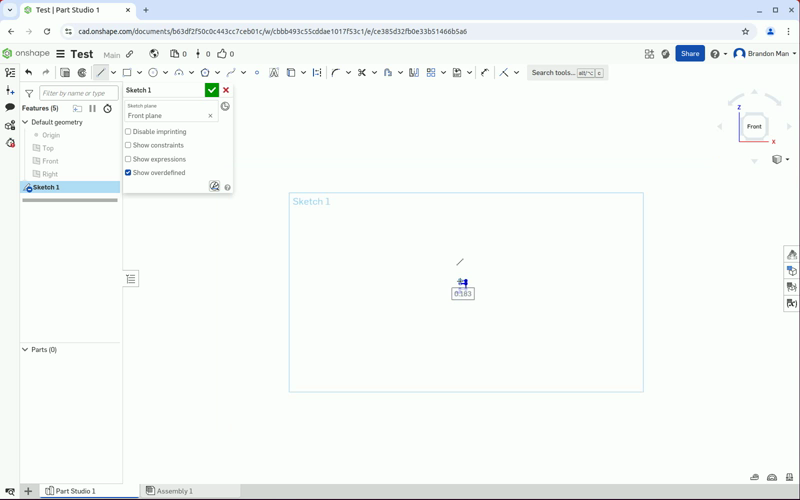
scroll(-6)
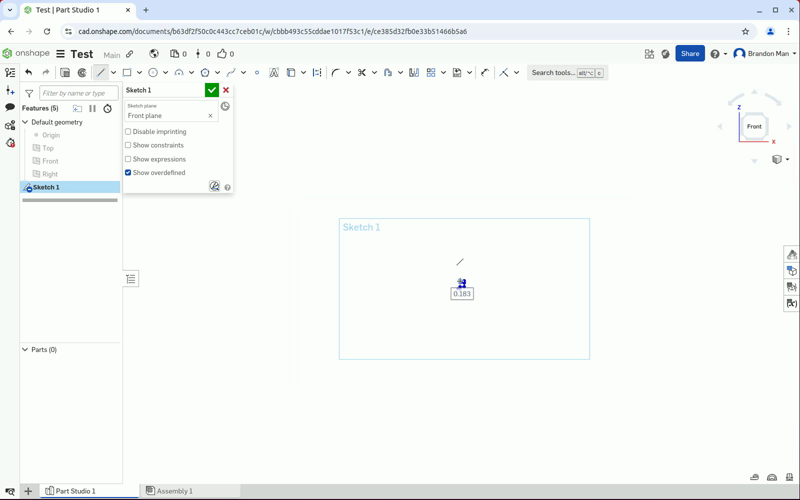
scroll(-6)
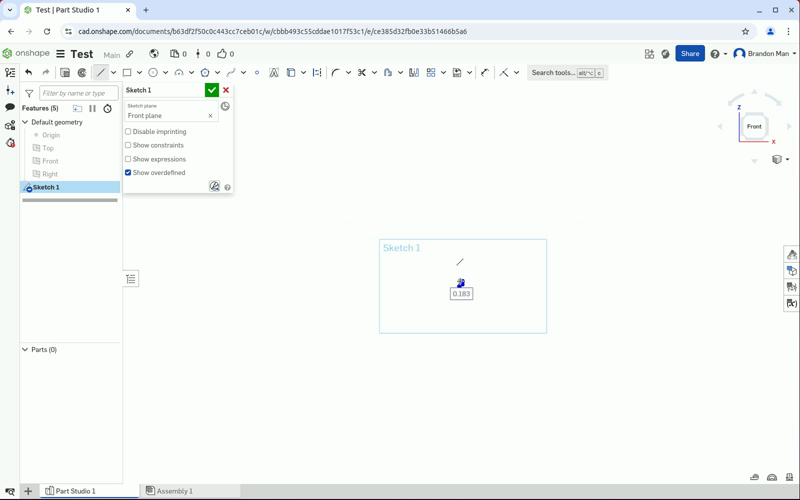
scroll(-6)
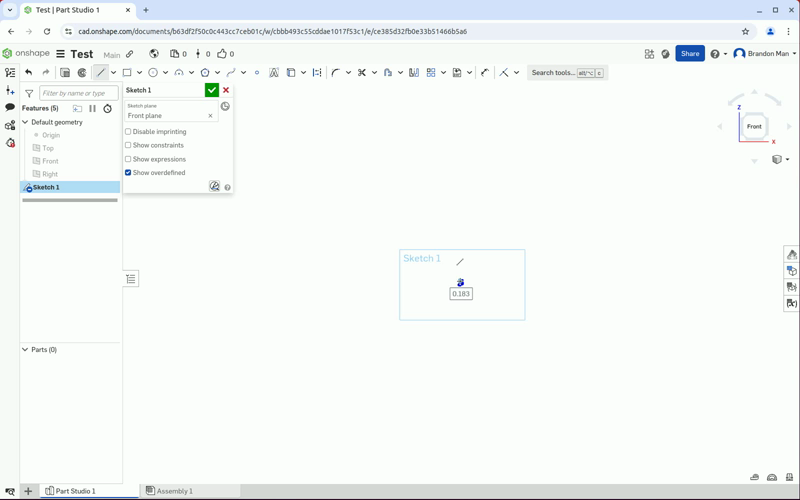
scroll(-6)
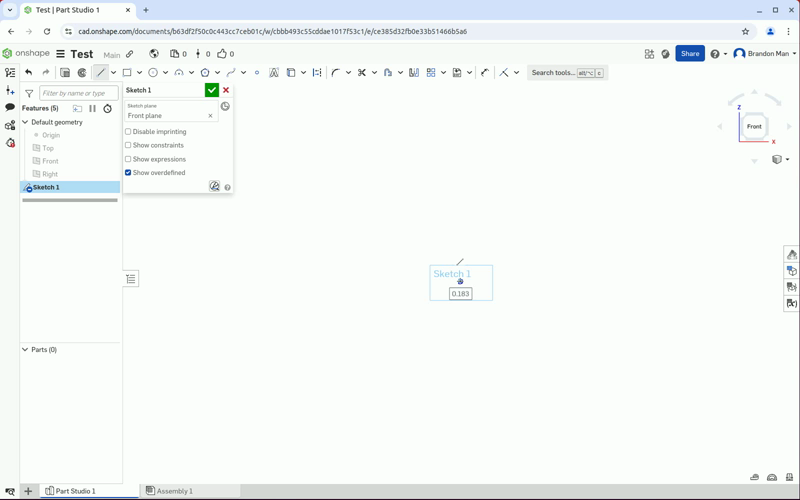
key_up(shift)
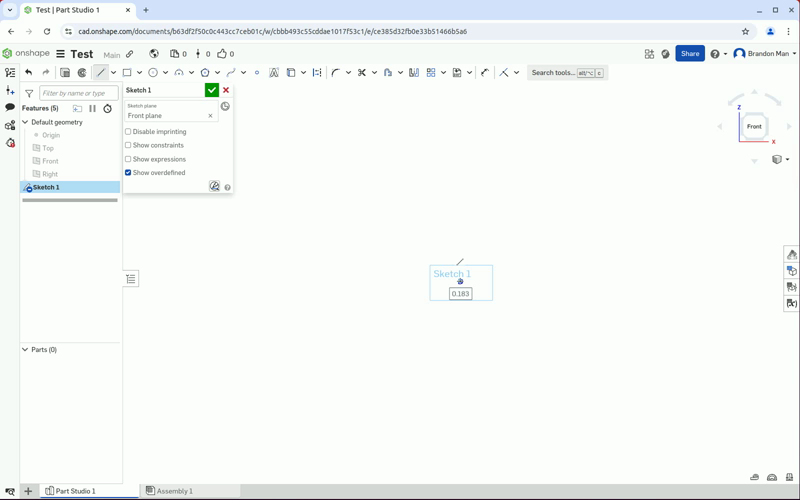
key_down(shift)
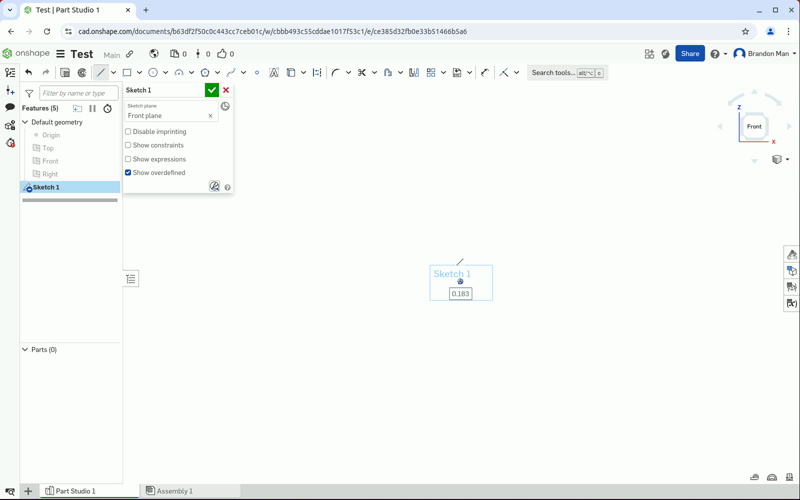
mouse_move(490, 280)
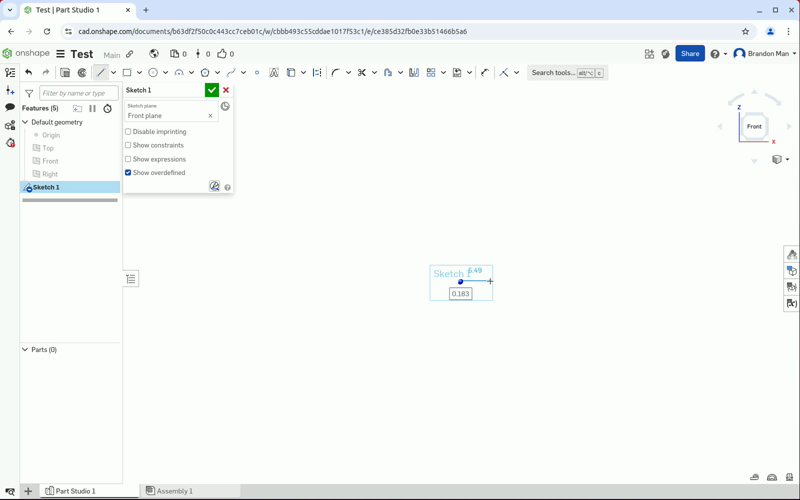
mouse_move(459, 280)
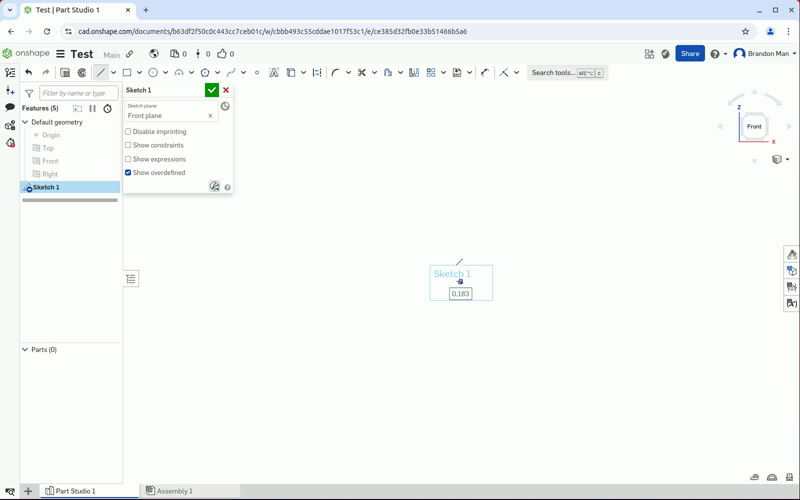
scroll(6)
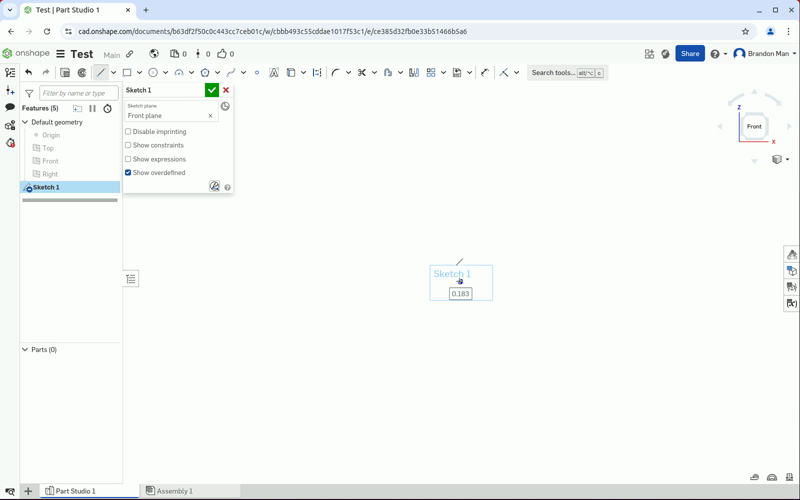
scroll(6)
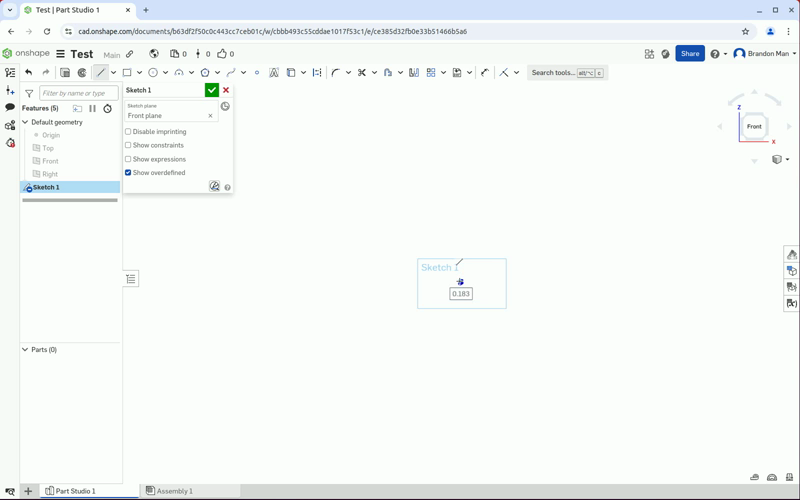
scroll(6)
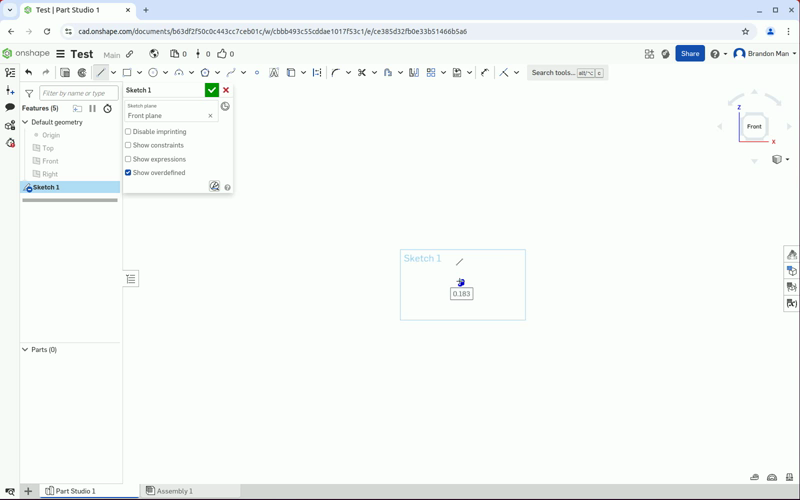
scroll(6)
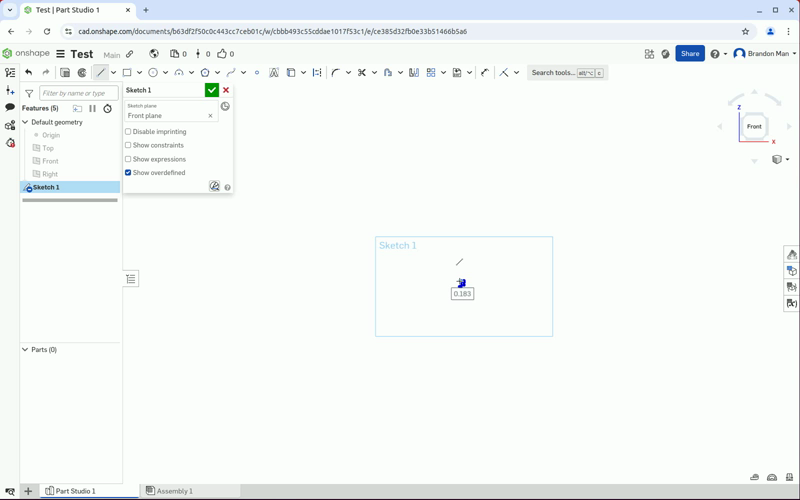
scroll(6)
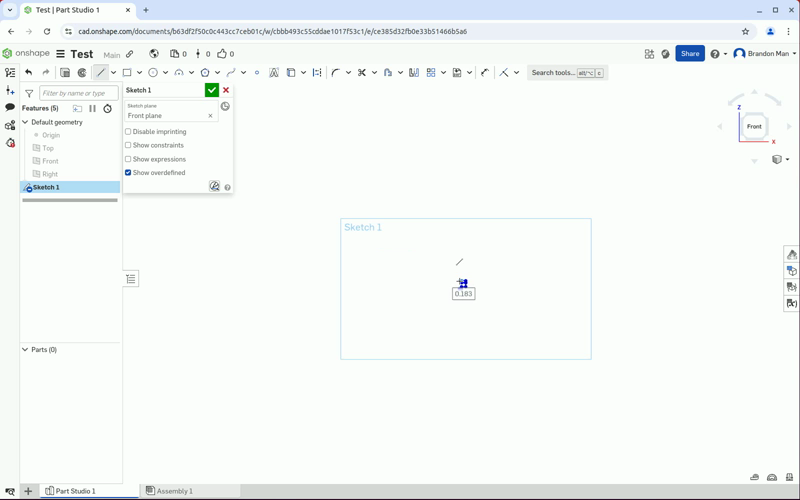
scroll(6)
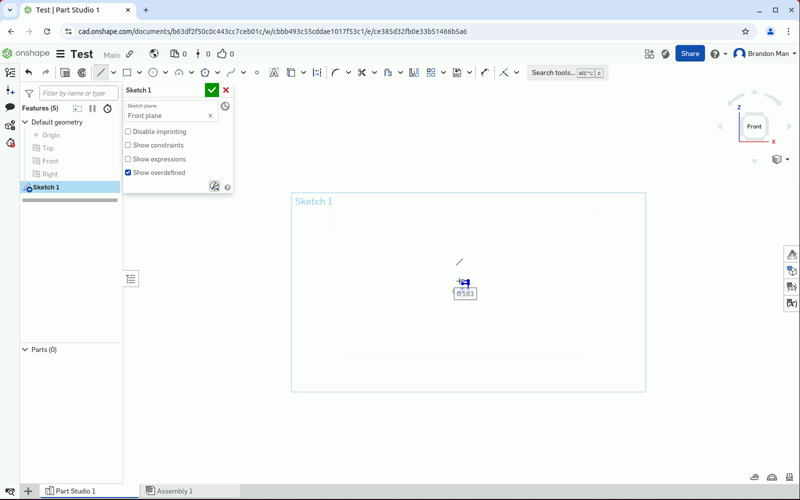
scroll(6)
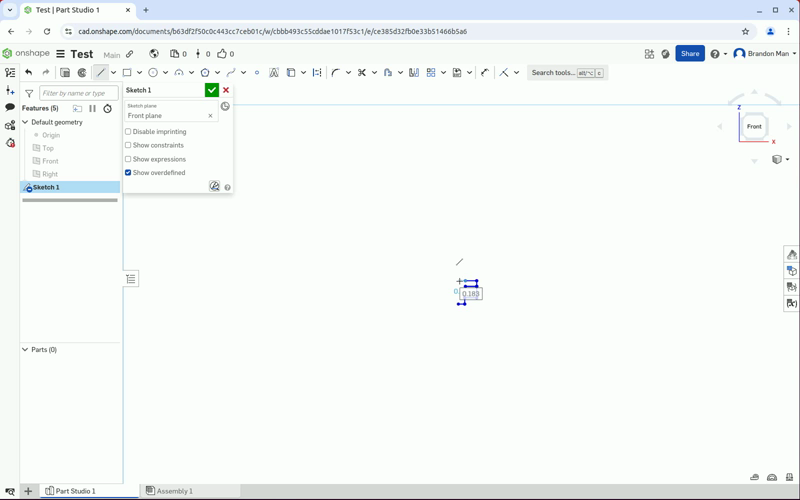
click(459, 280)
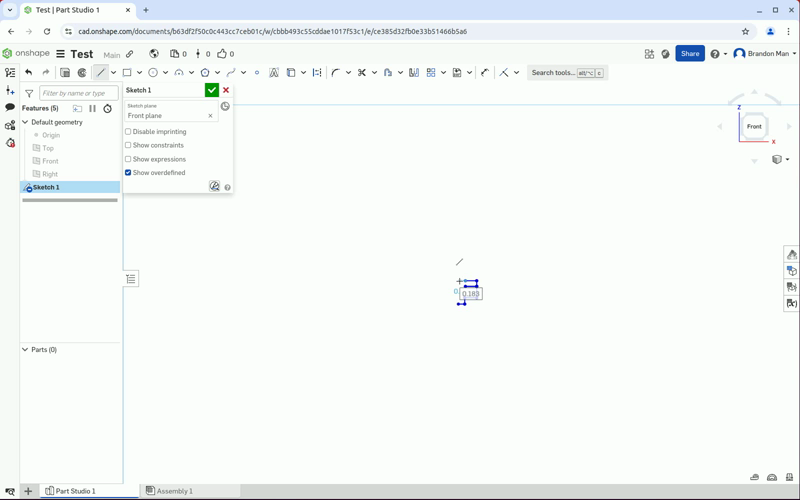
scroll(-6)
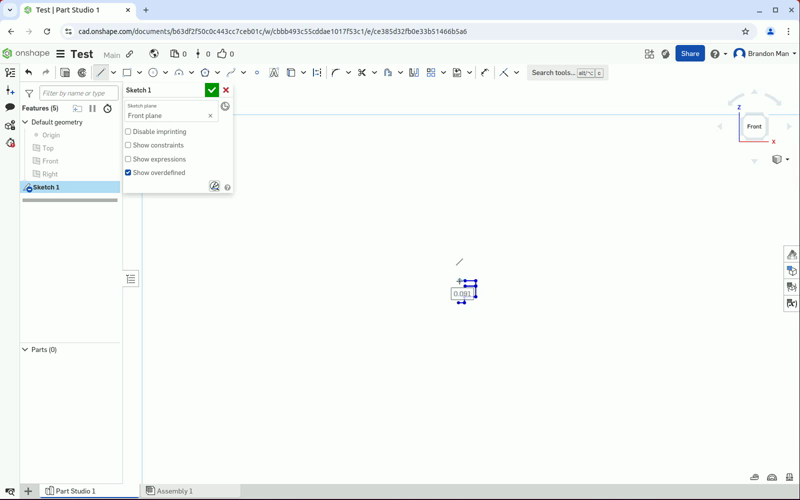
scroll(-6)
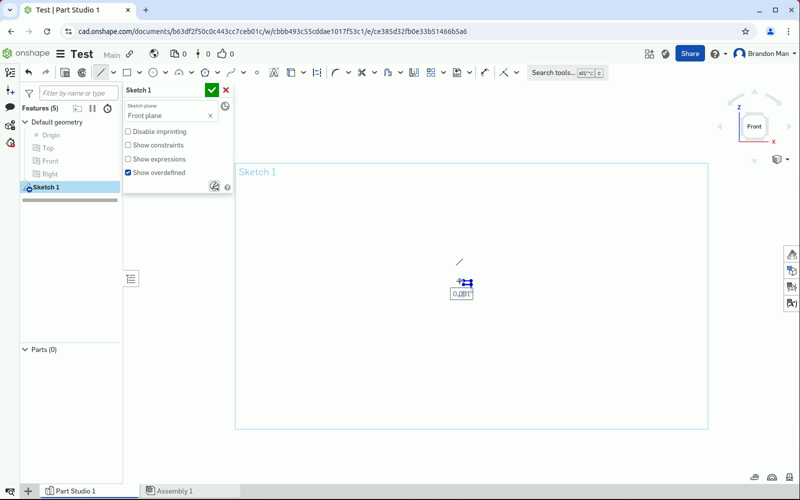
scroll(-6)
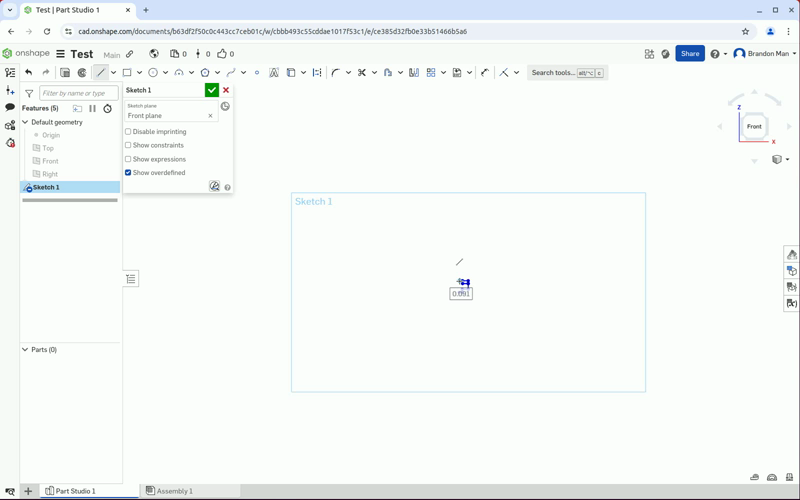
scroll(-6)
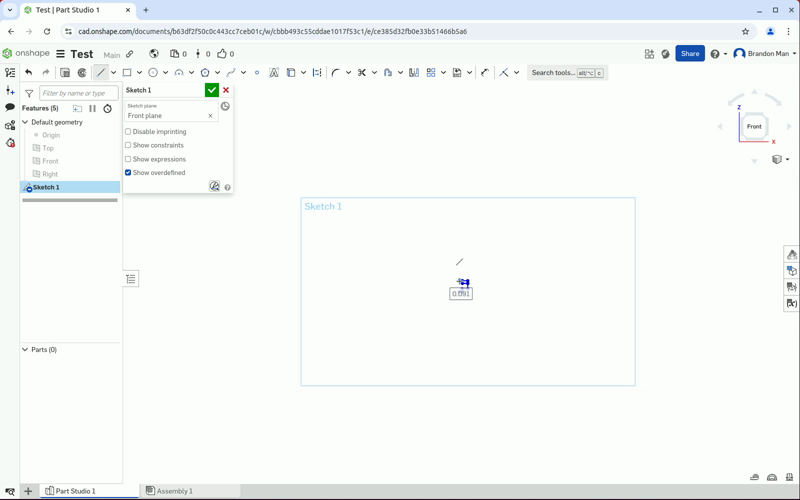
scroll(-6)
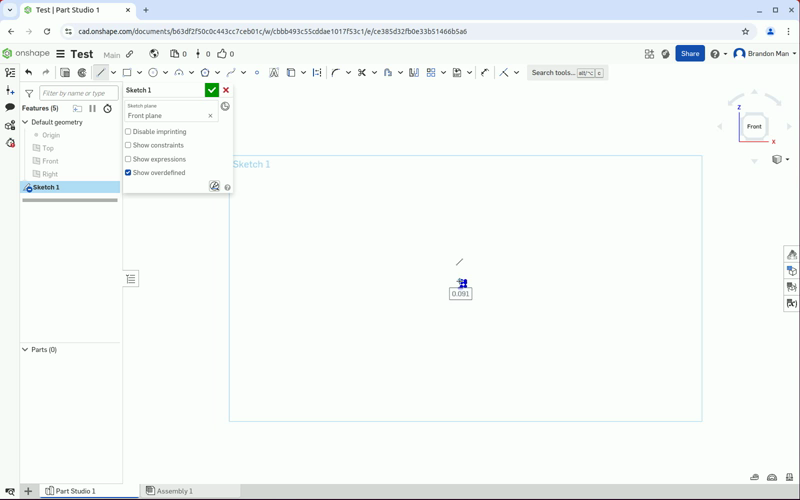
scroll(-6)
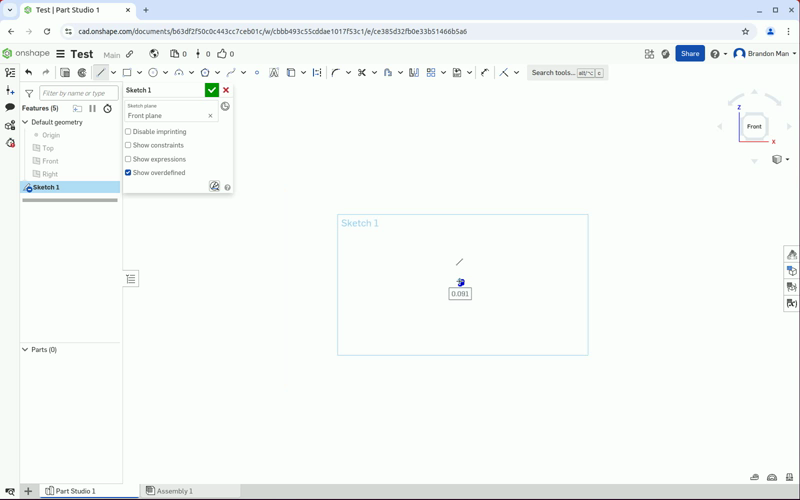
scroll(-6)
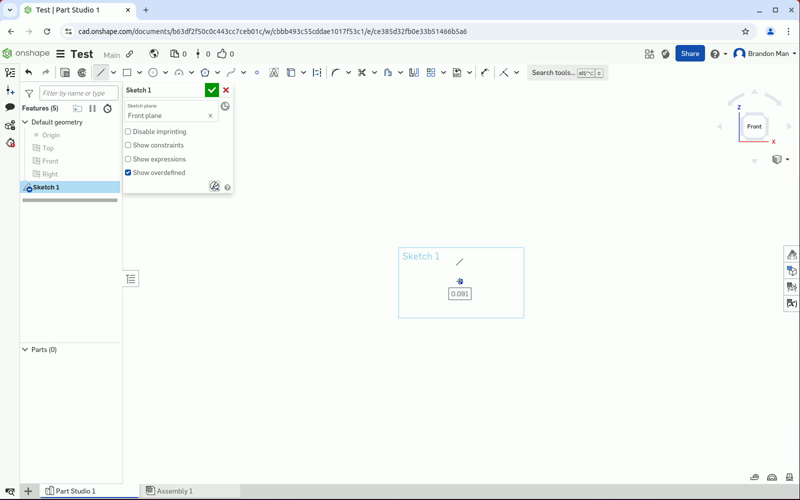
key_up(shift)
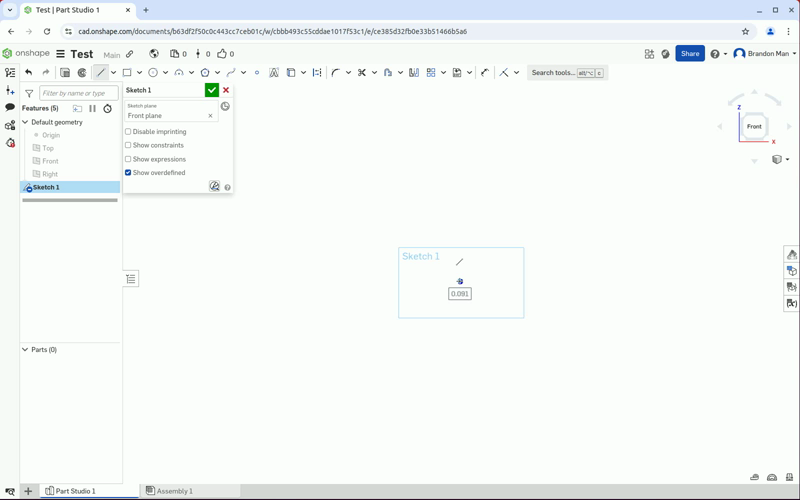
mouse_move(489, 280)
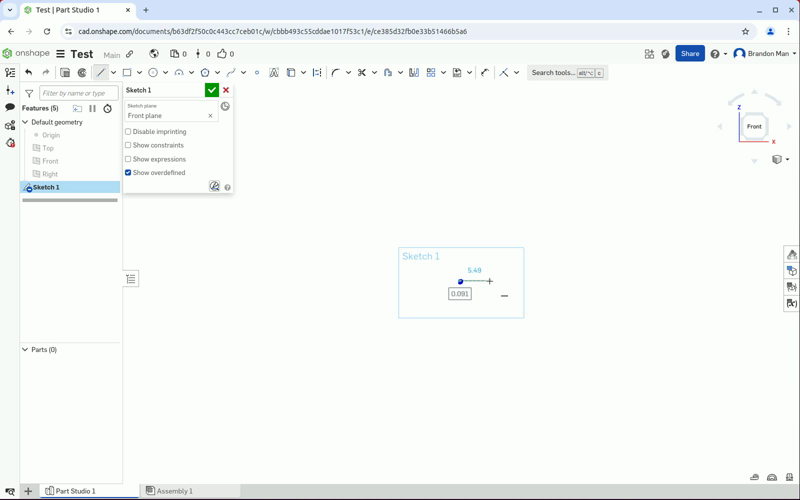
key_down(shift)
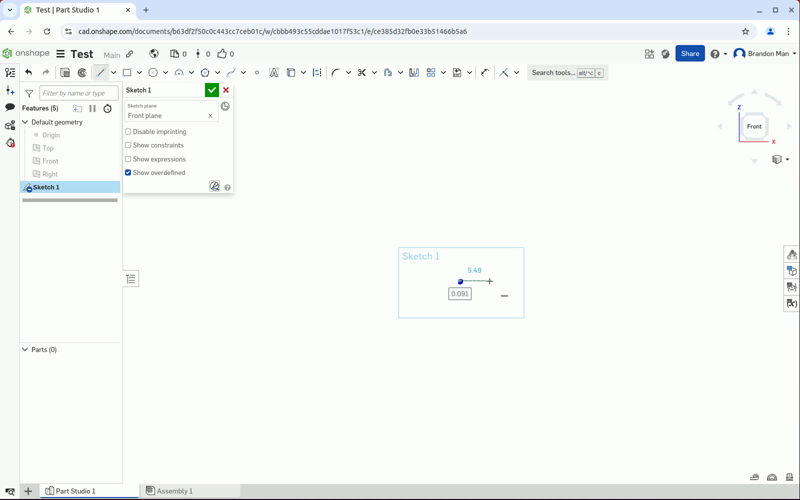
mouse_move(459, 282)
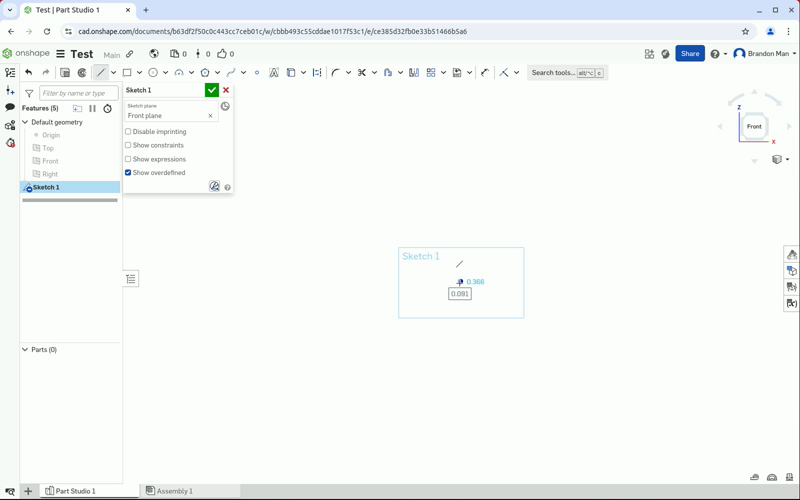
scroll(6)
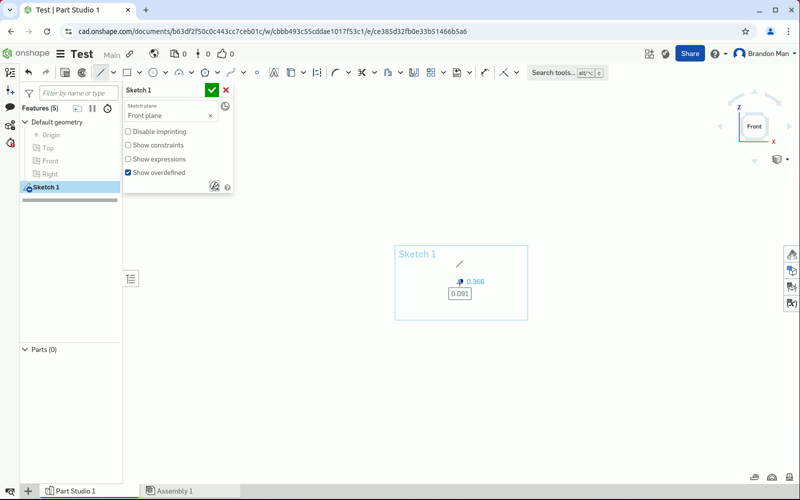
scroll(6)
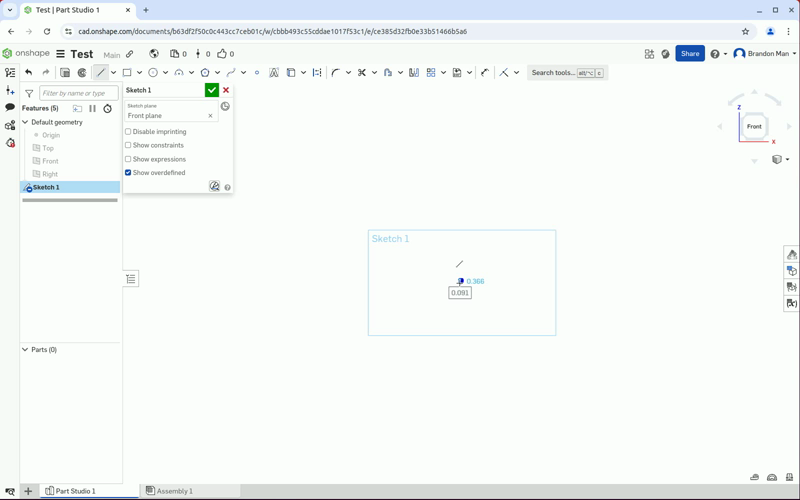
scroll(6)
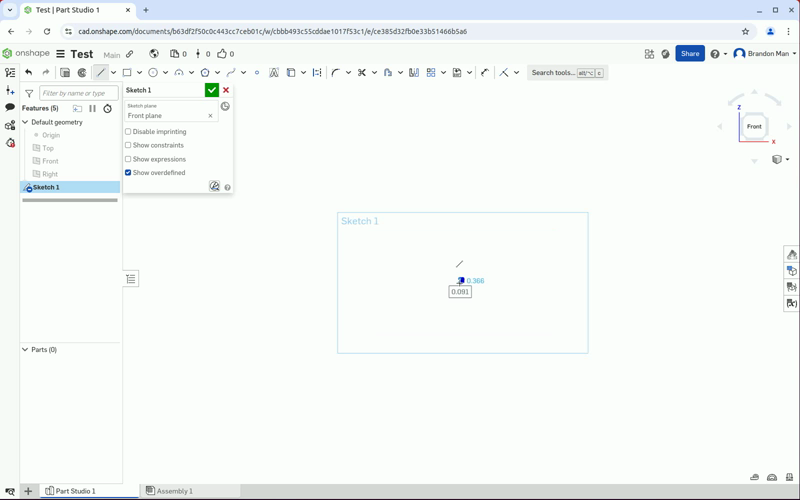
scroll(6)
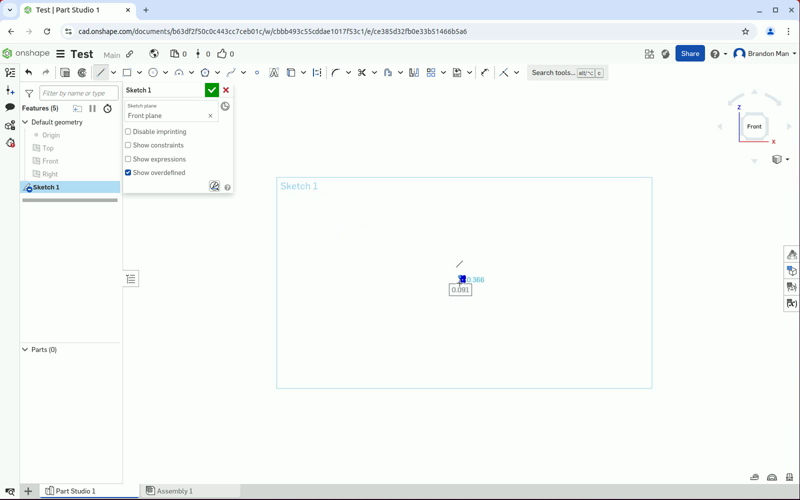
scroll(6)
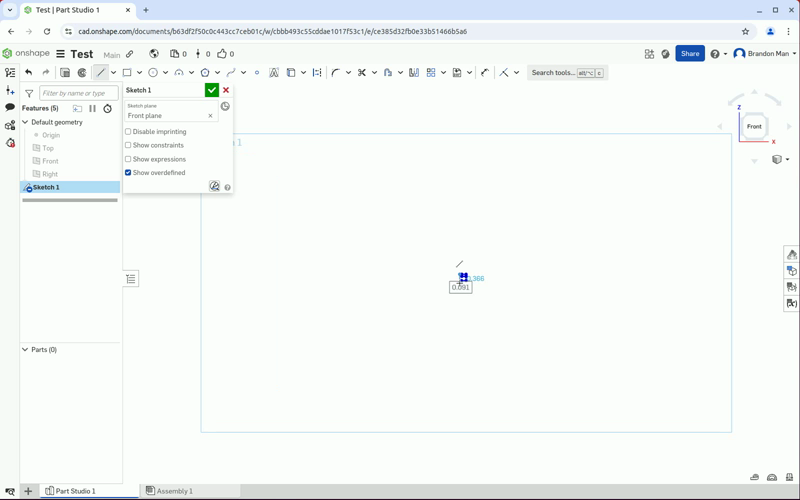
scroll(6)
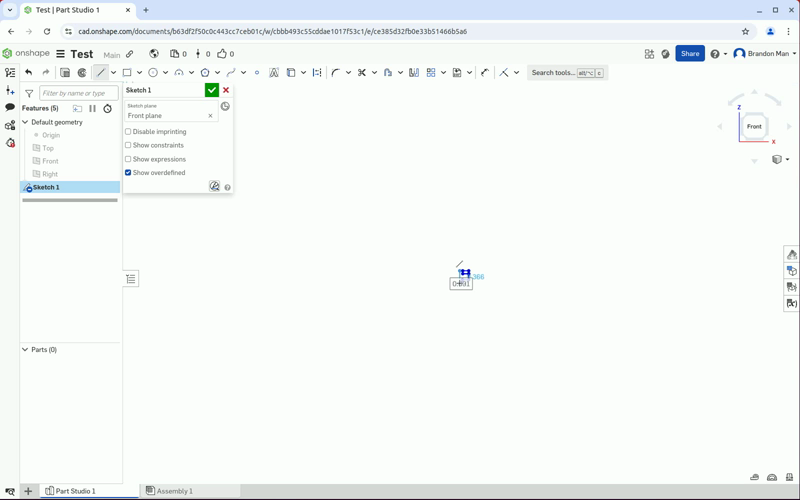
scroll(6)
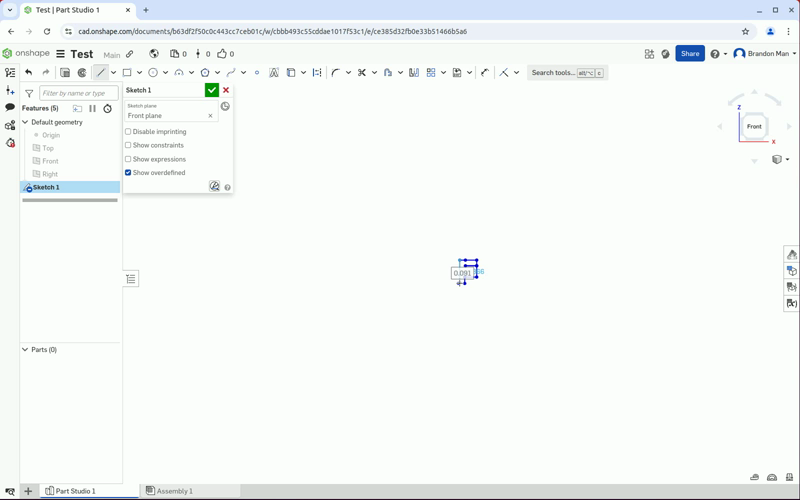
key_up(shift)
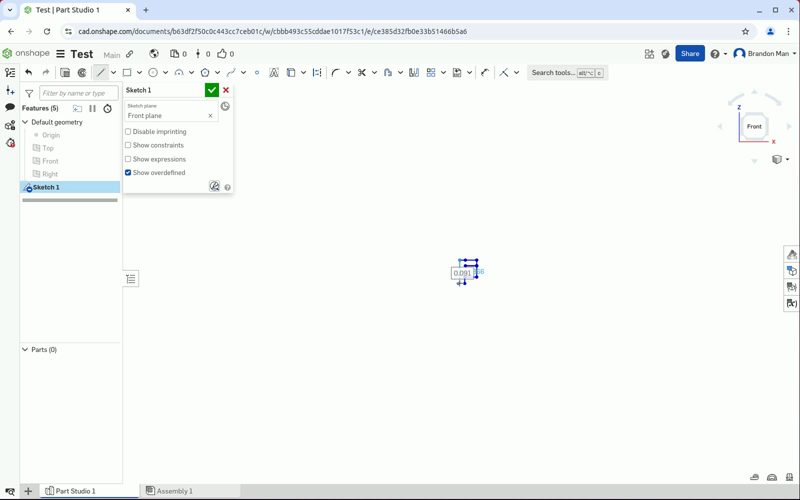
click(459, 282)
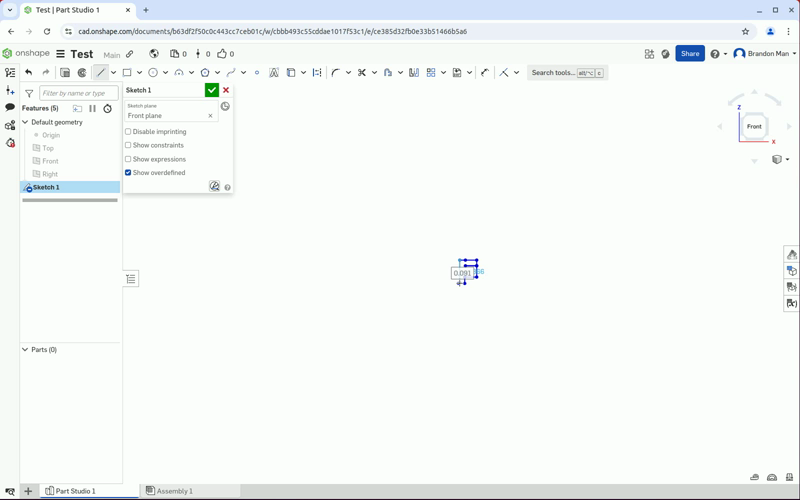
scroll(-6)
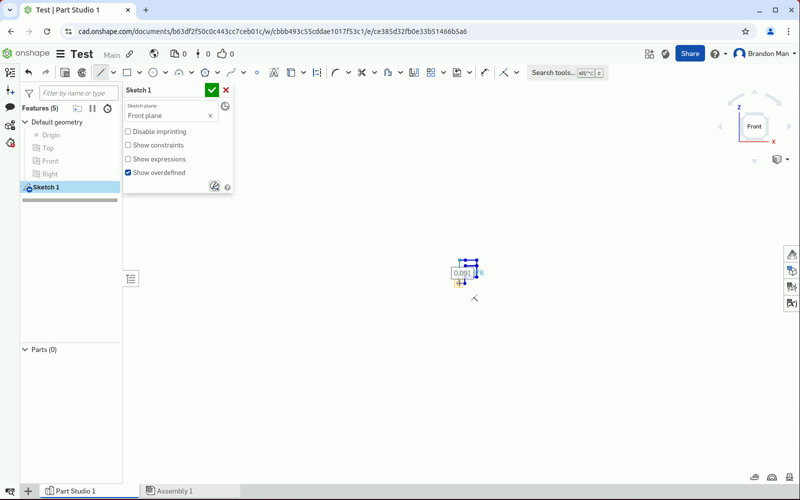
scroll(-6)
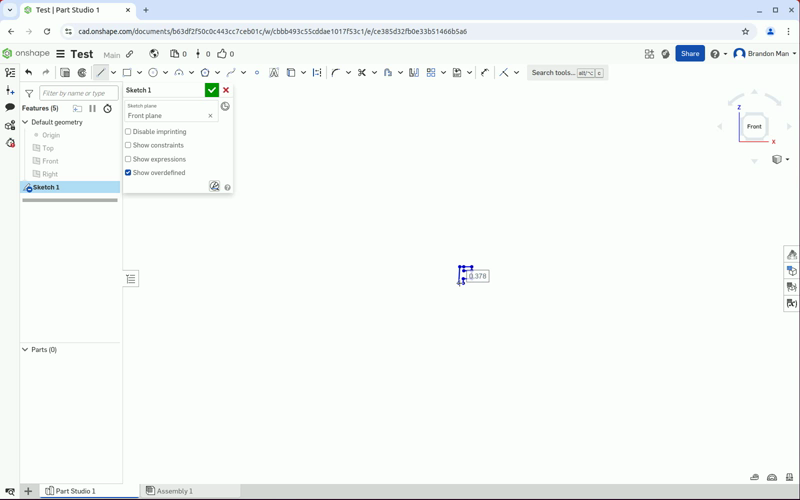
scroll(-6)
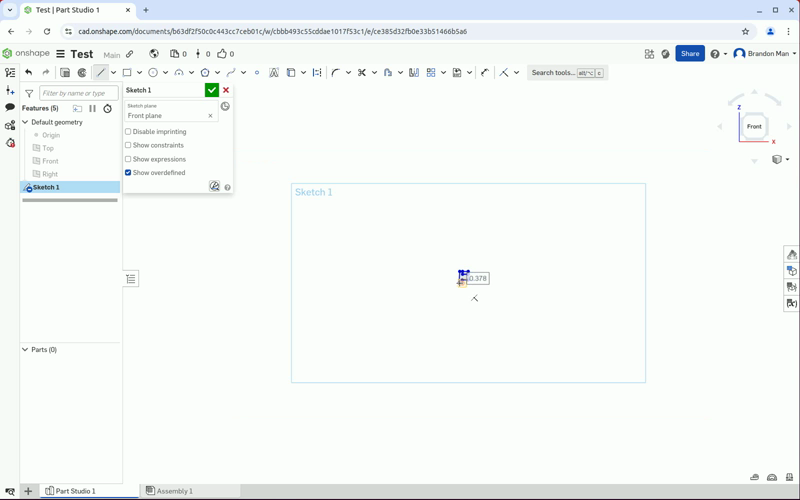
scroll(-6)
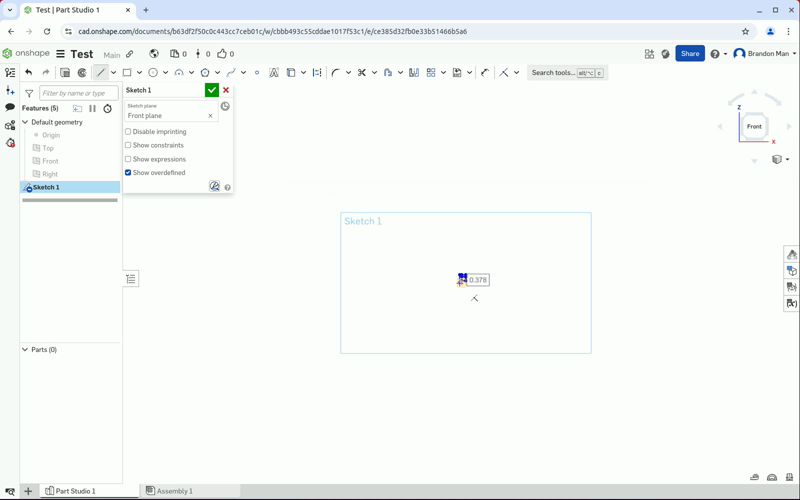
scroll(-6)
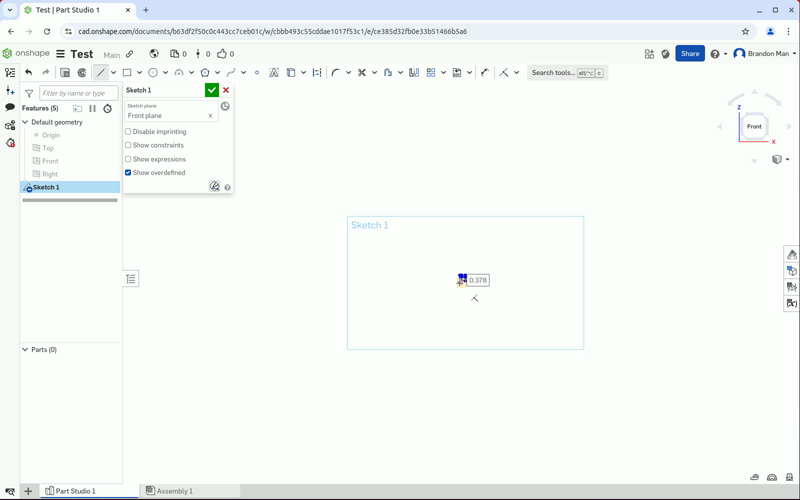
scroll(-6)
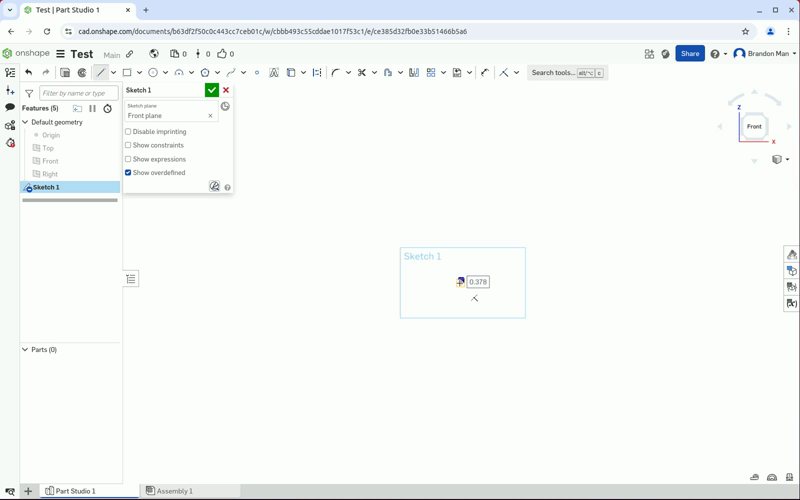
scroll(-6)
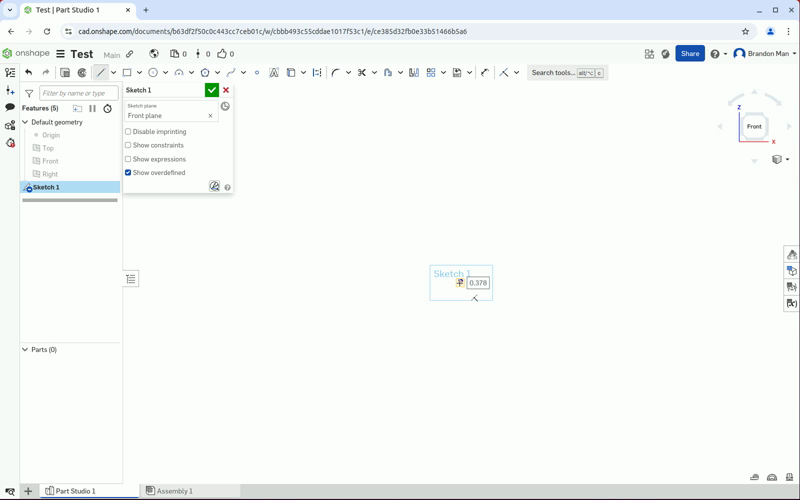
key(esc)
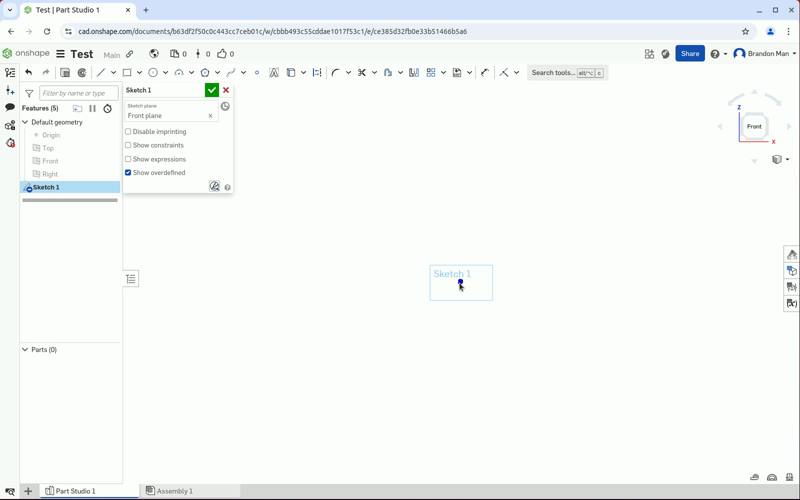
mouse_move(460, 280)
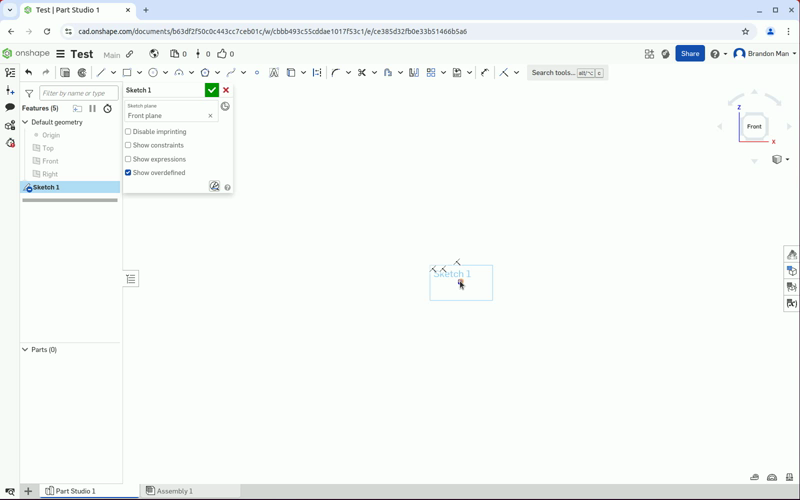
scroll(6)
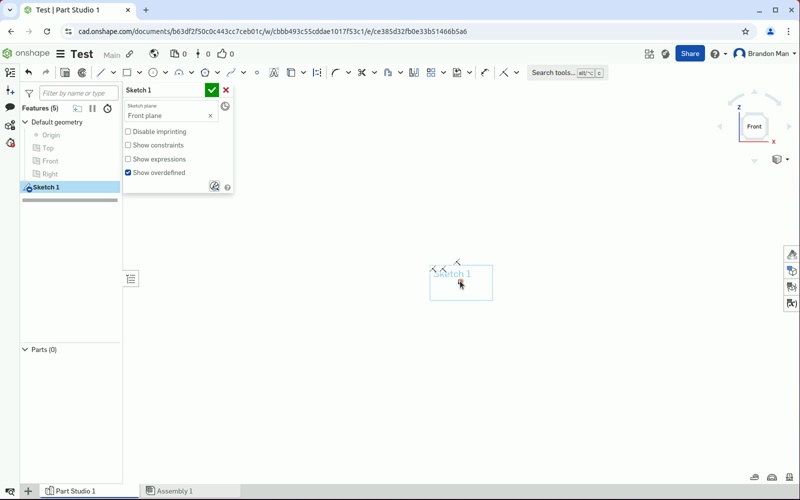
scroll(6)
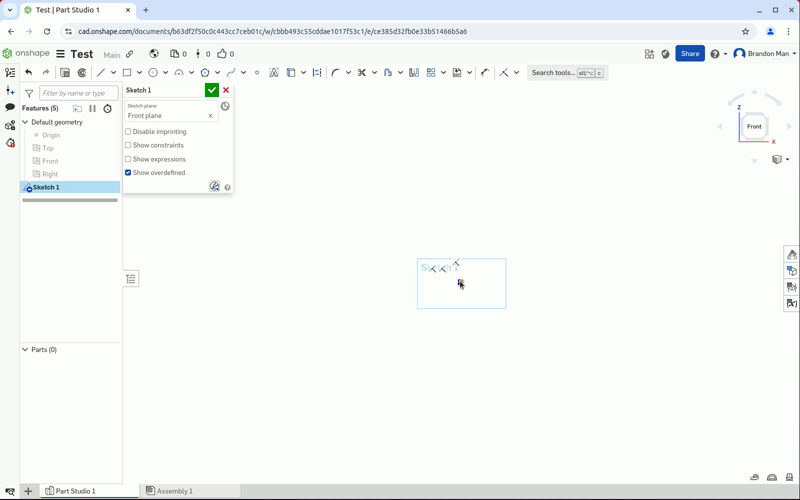
scroll(6)
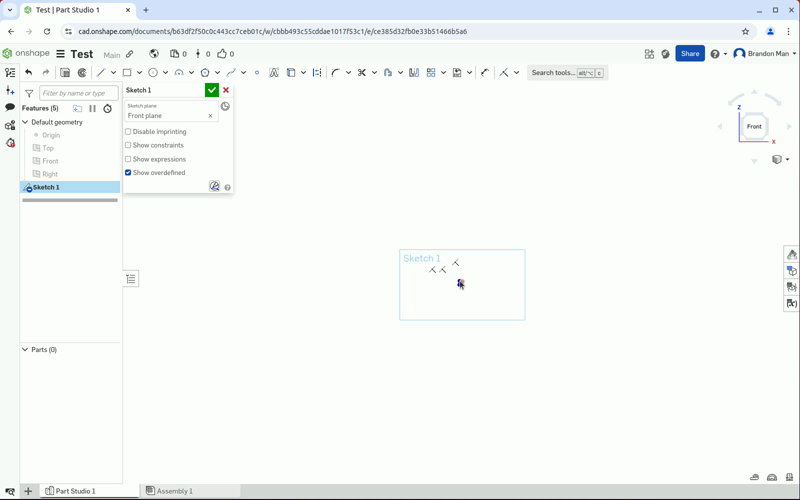
scroll(6)
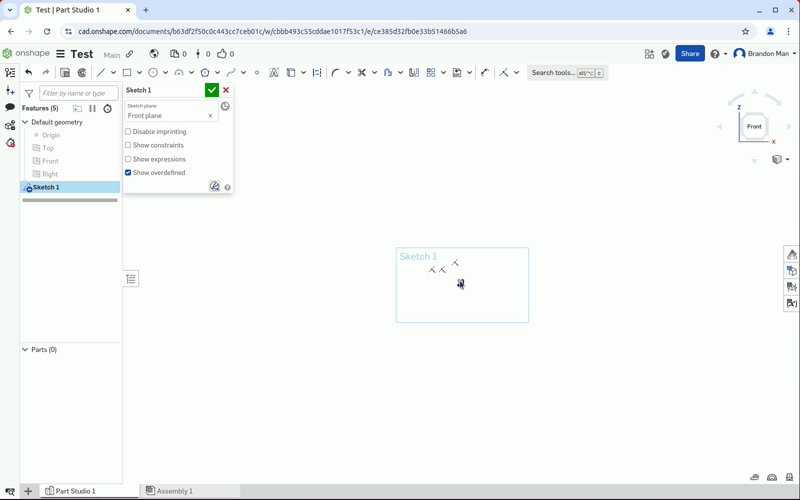
scroll(6)
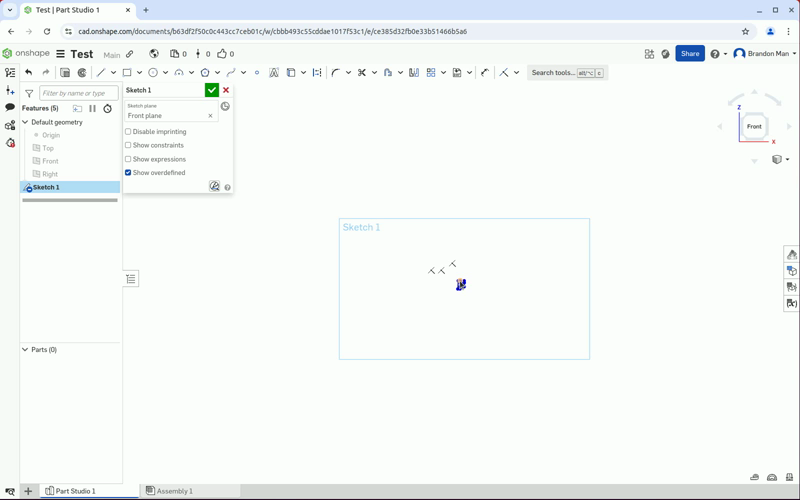
scroll(6)
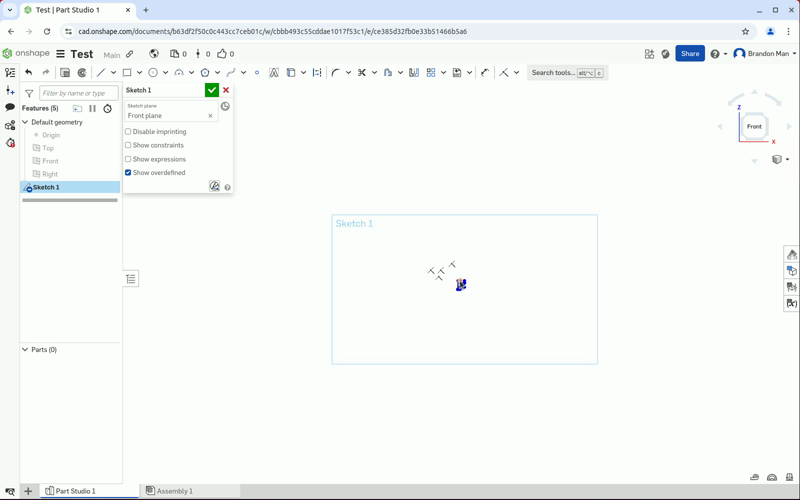
scroll(6)
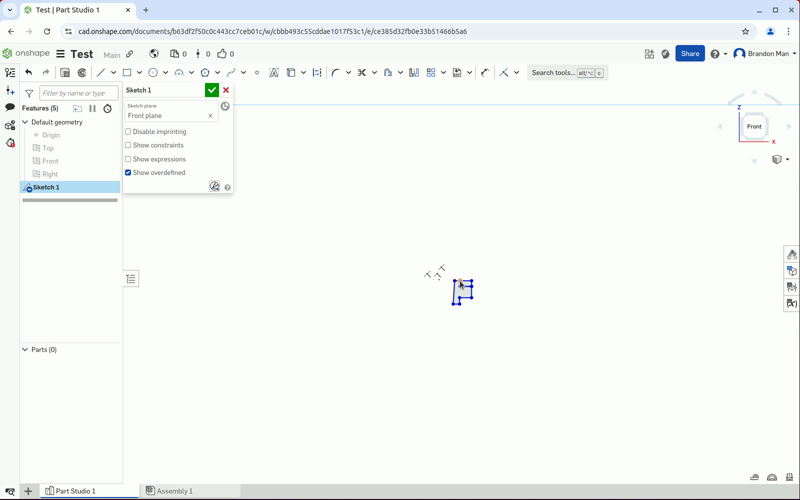
click(460, 280)
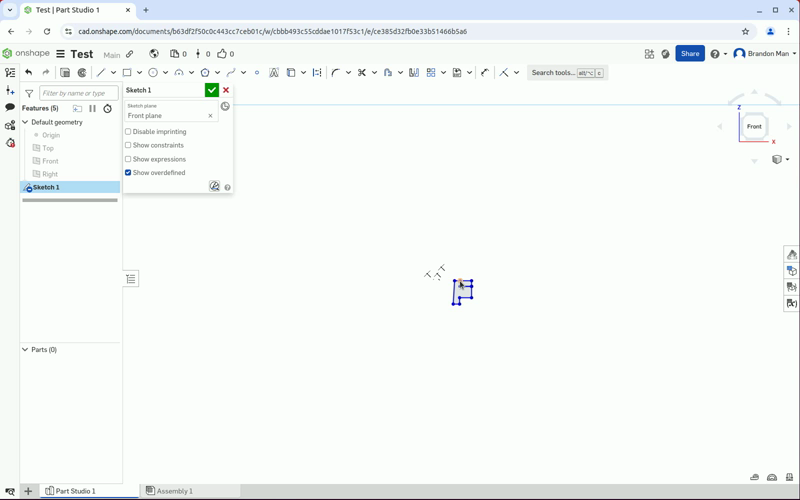
scroll(-6)
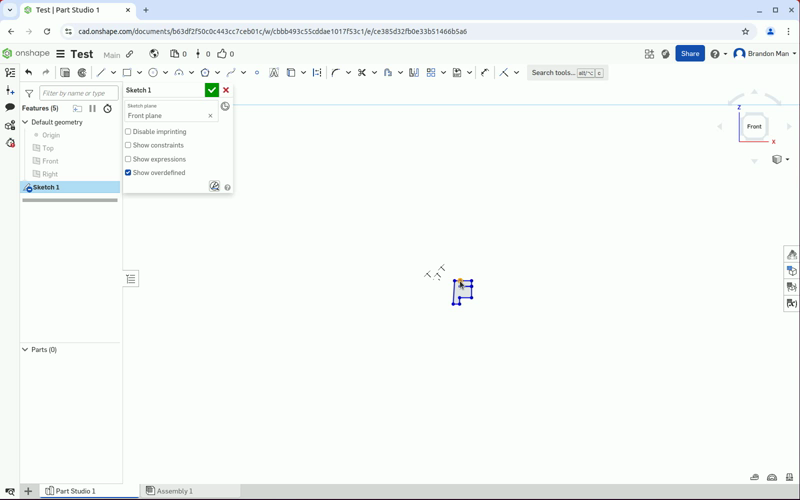
scroll(-6)
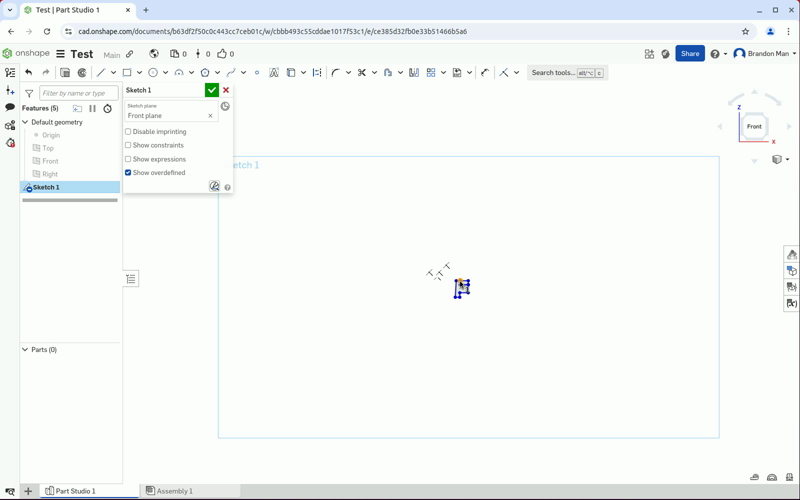
scroll(-6)
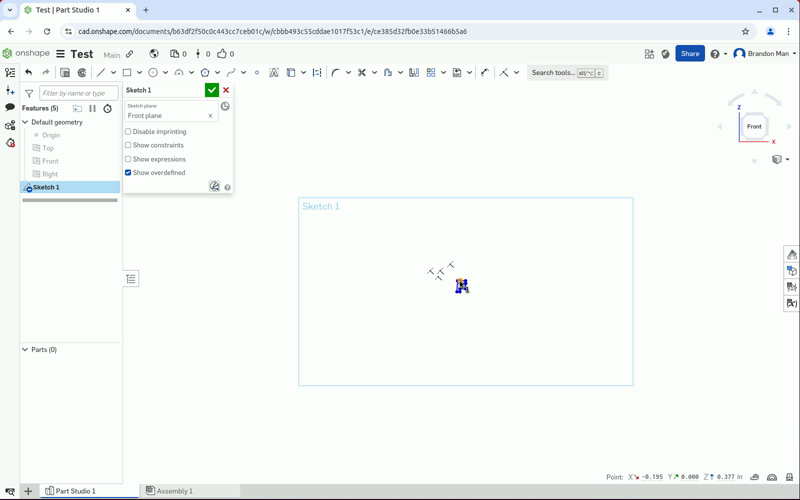
scroll(-6)
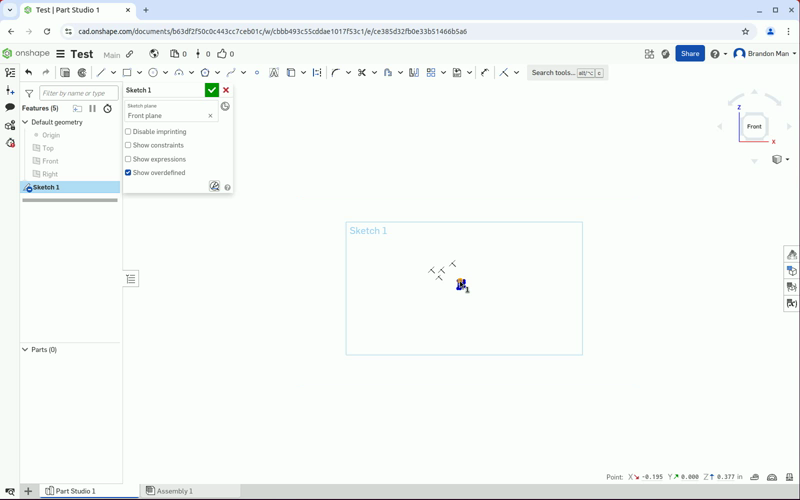
scroll(-6)
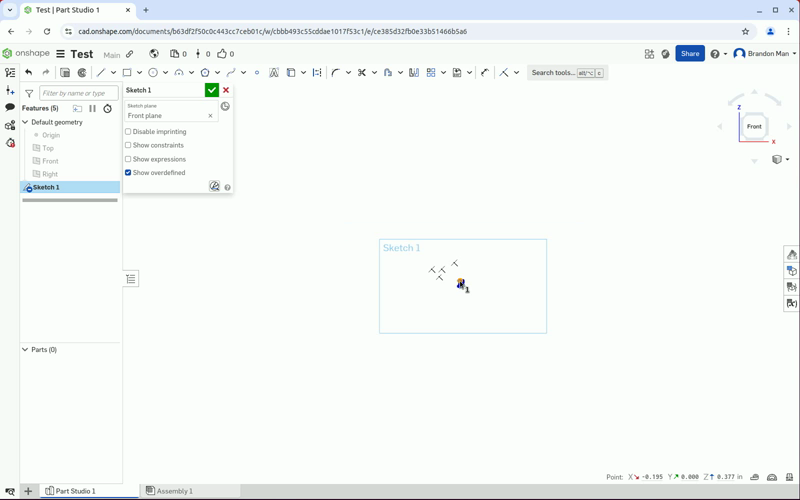
scroll(-6)
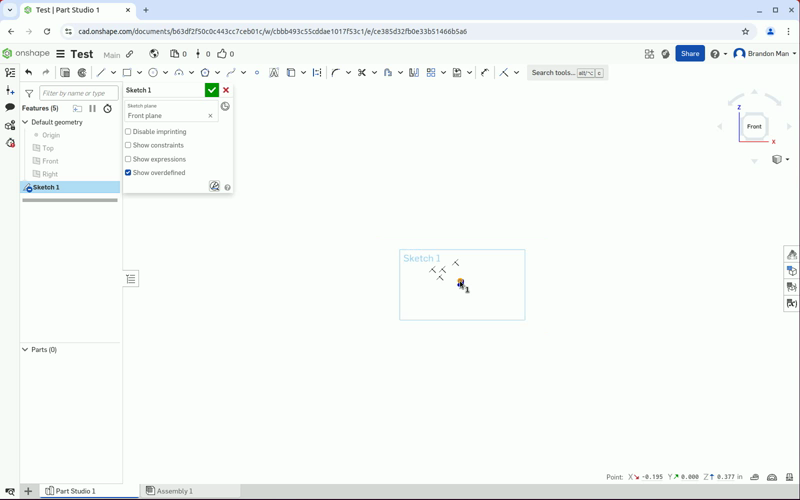
scroll(-6)
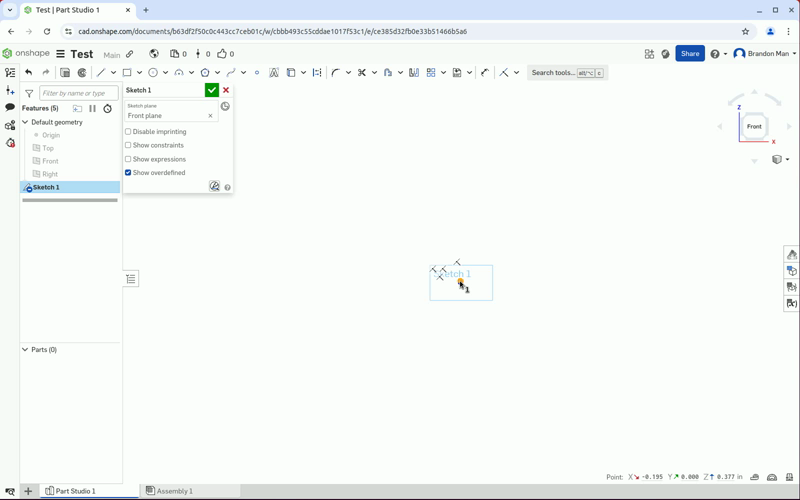
mouse_move(73, 352)
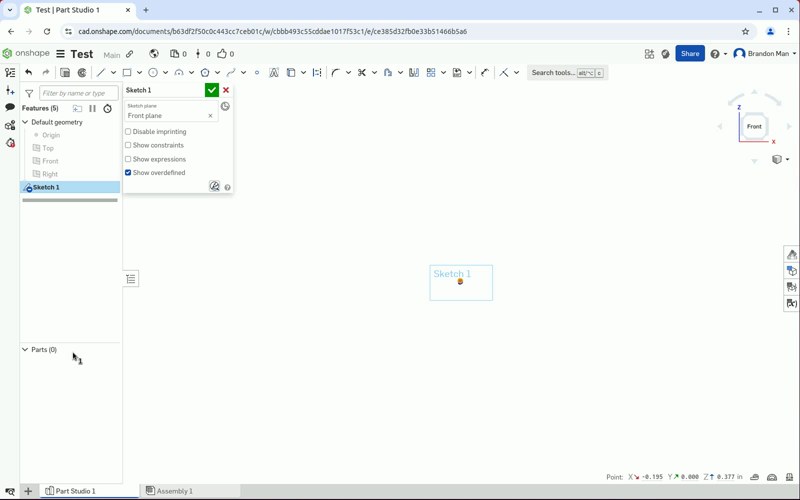
key(shift+y)
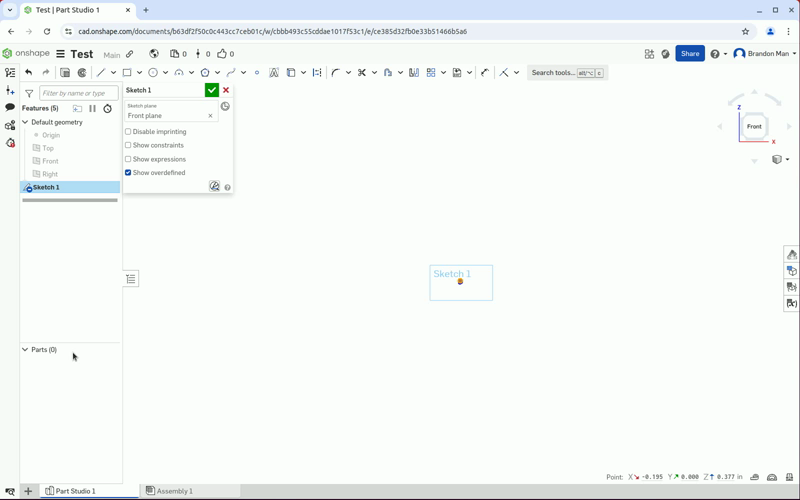
key(shift+e)
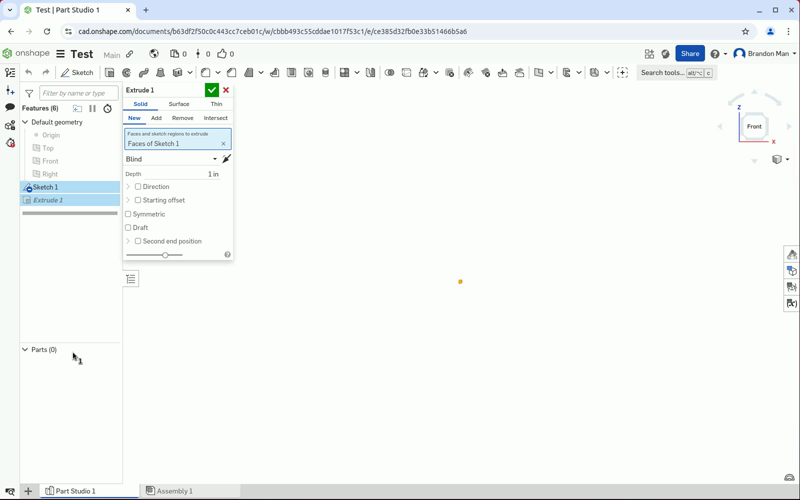
mouse_move(143, 106)
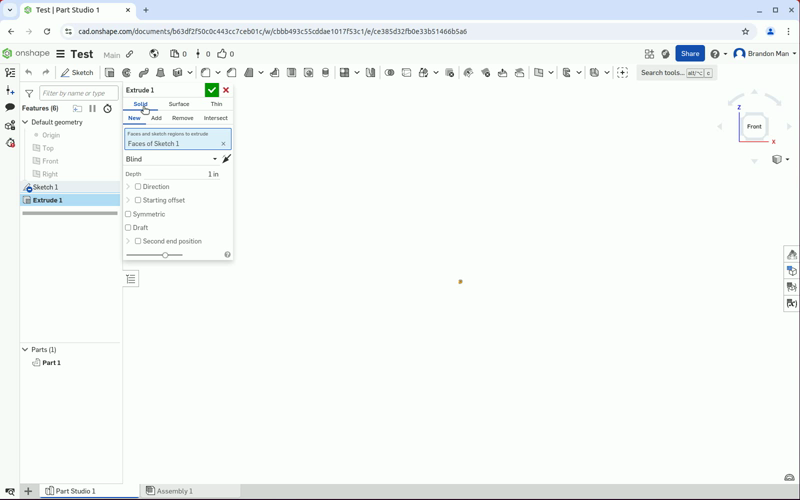
click(143, 106)
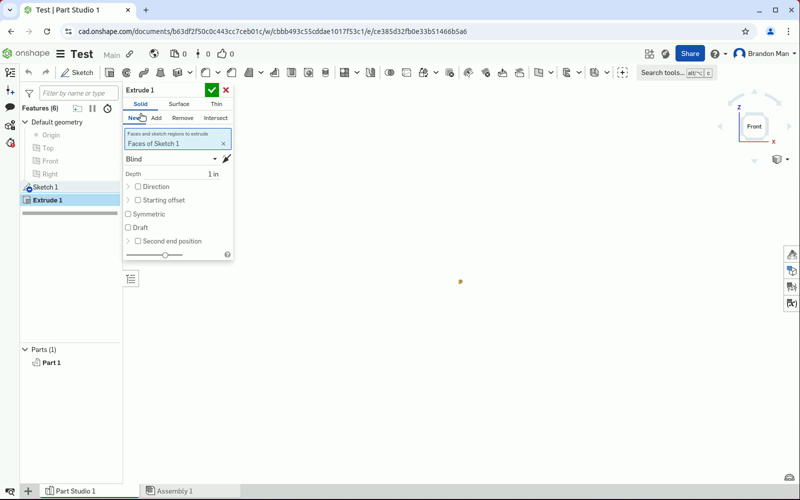
mouse_move(137, 120)
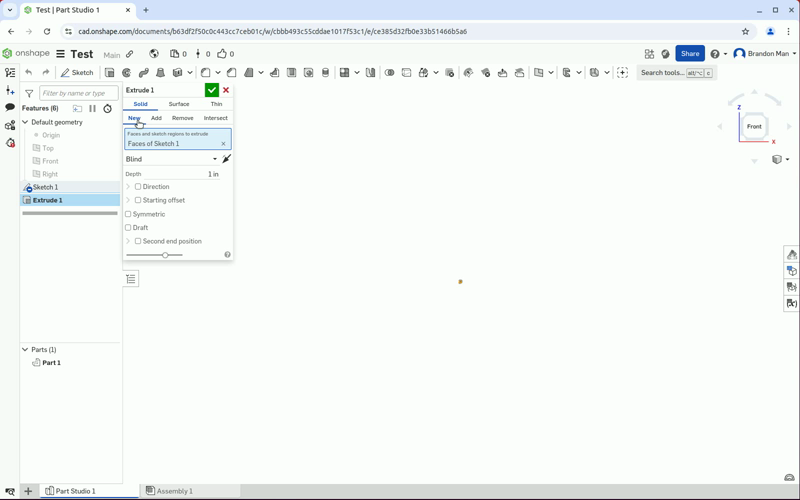
click(137, 120)
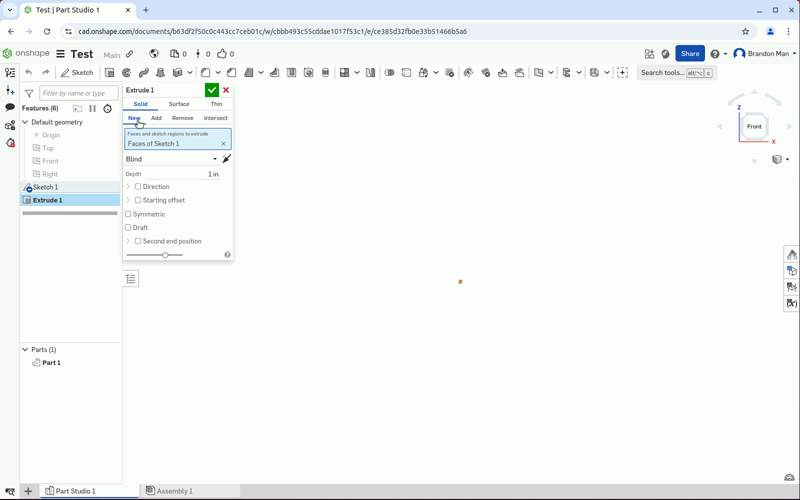
key(tab, 4)
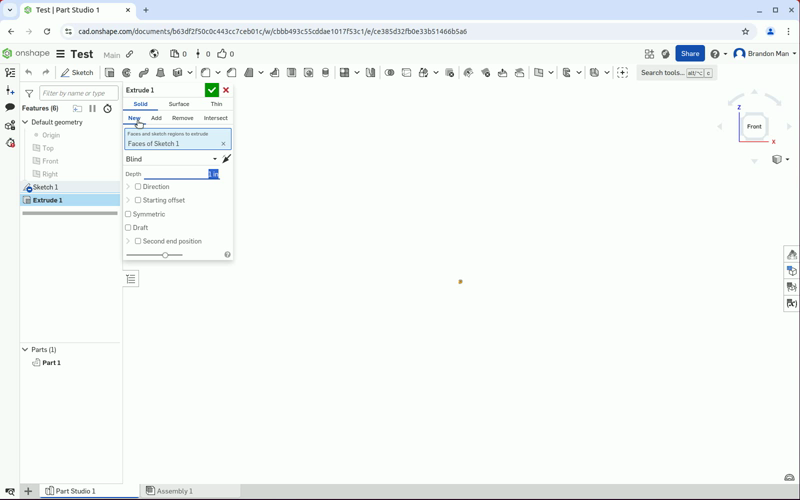
text(-0.241)
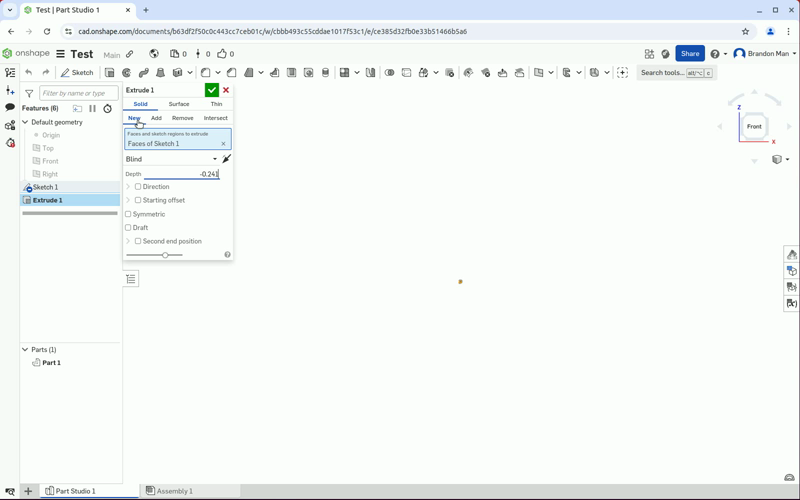
key(enter)
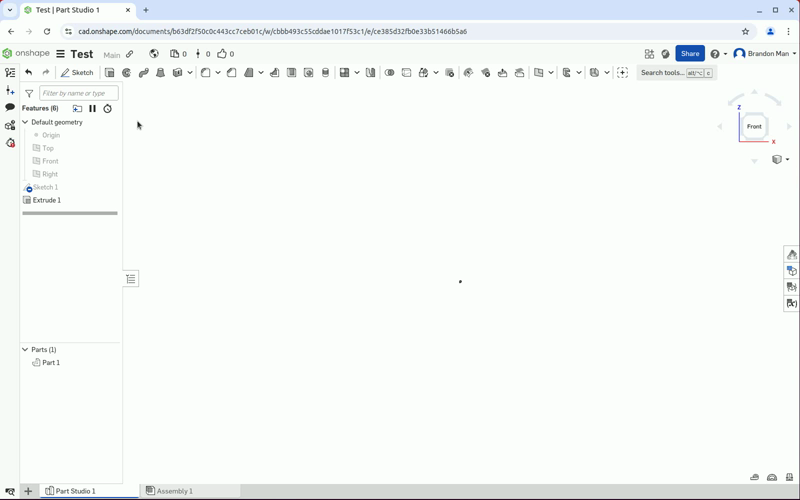
key(shift+h)
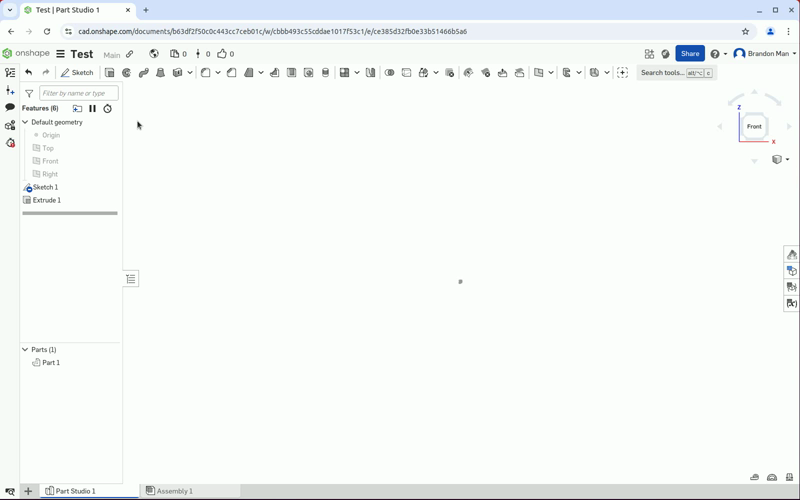
key(shift+h)
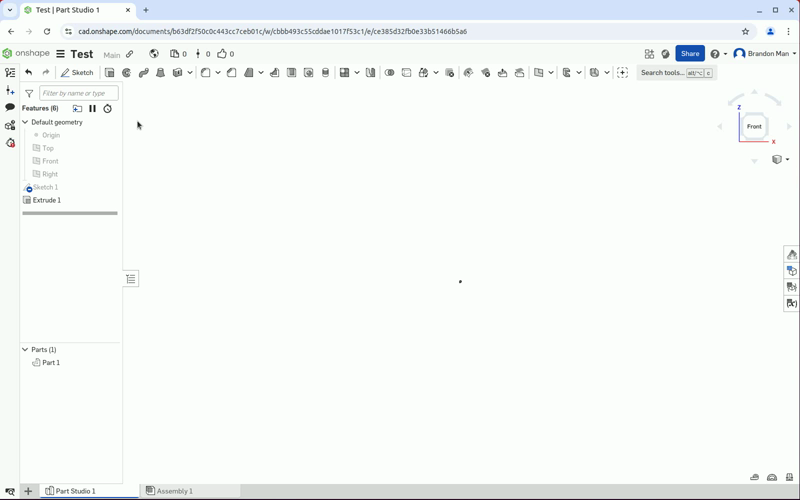
mouse_move(73, 189)
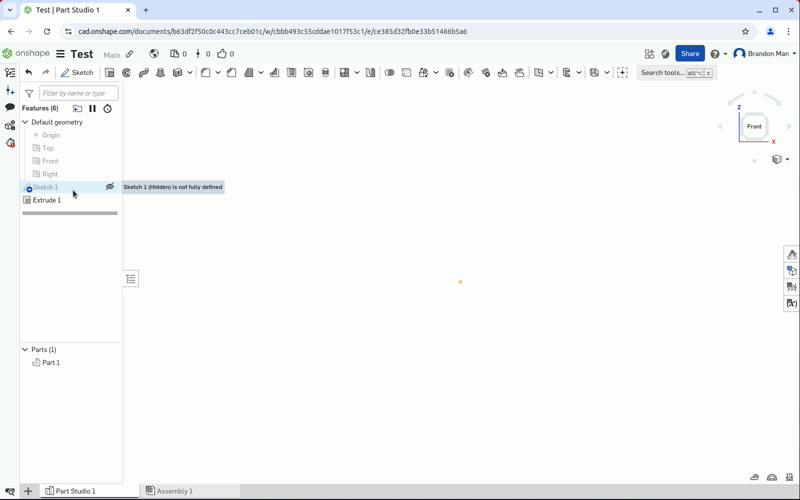
click(73, 189)
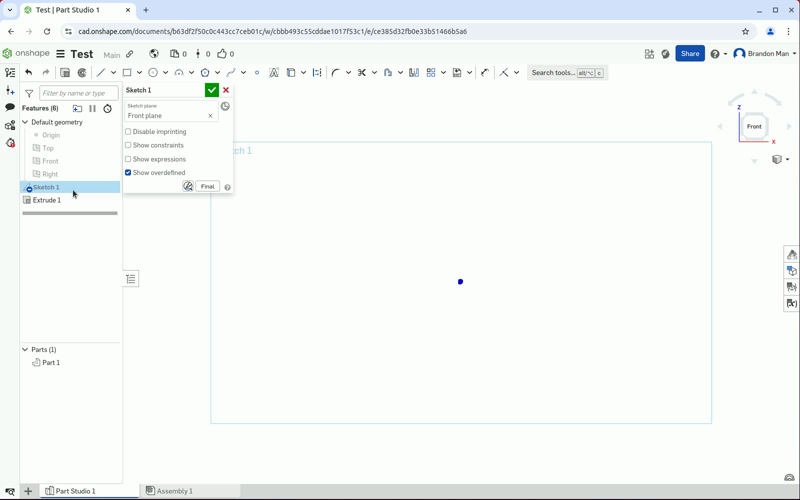
mouse_move(229, 92)
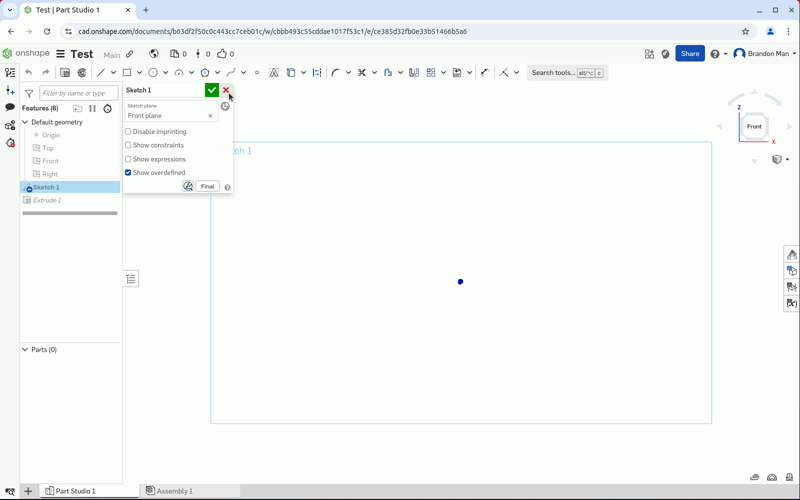
click(229, 92)
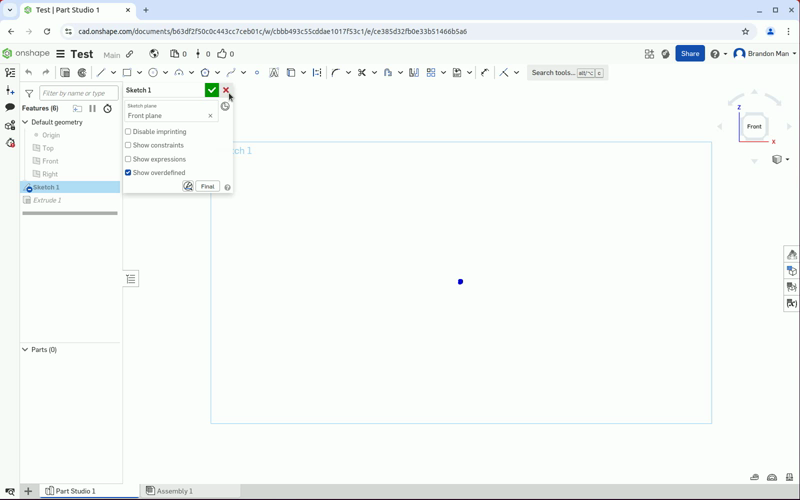
key(shift+s)
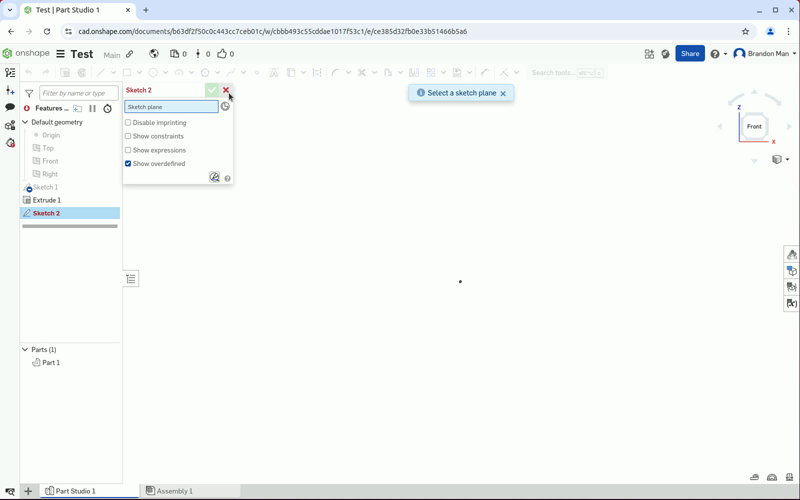
mouse_move(73, 163)
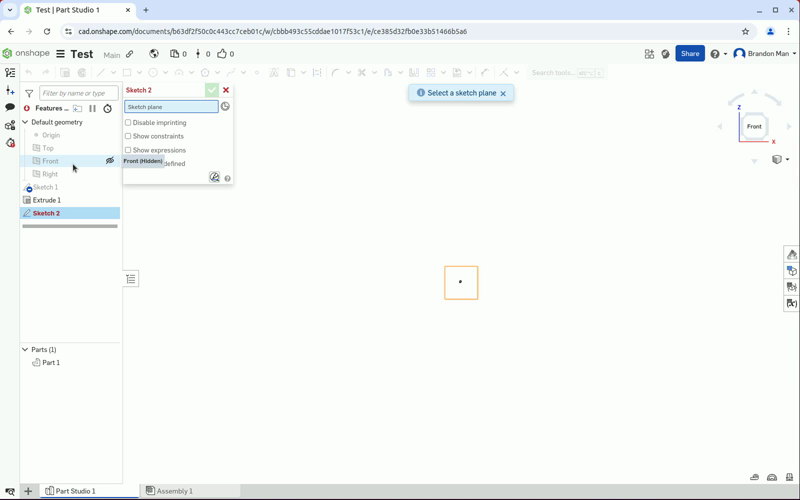
click(73, 163)
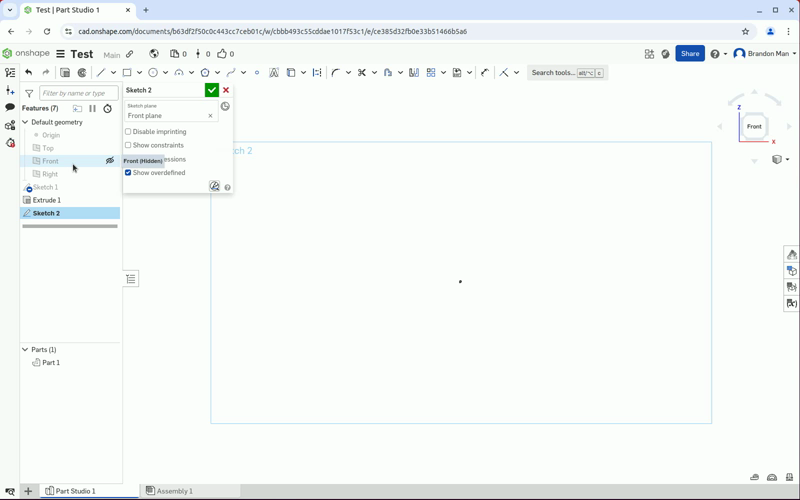
mouse_move(73, 352)
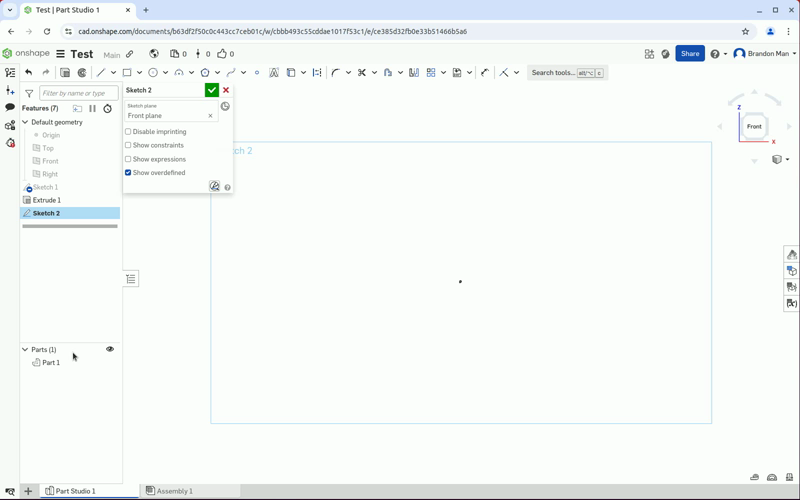
key(y)
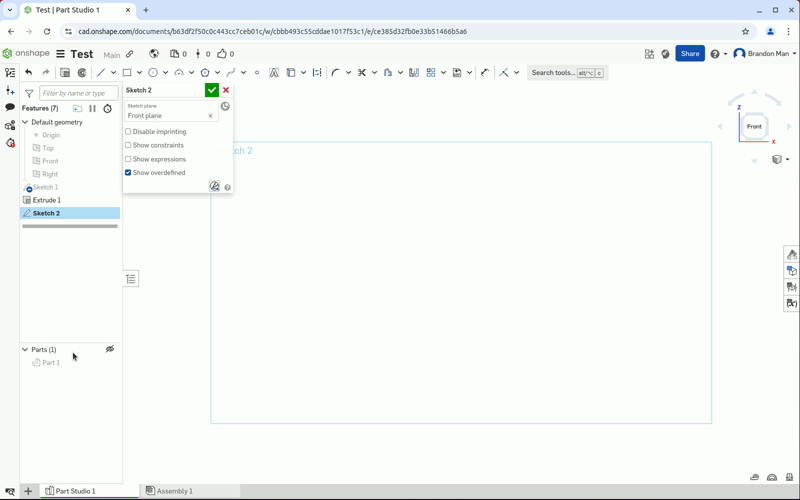
key(l)
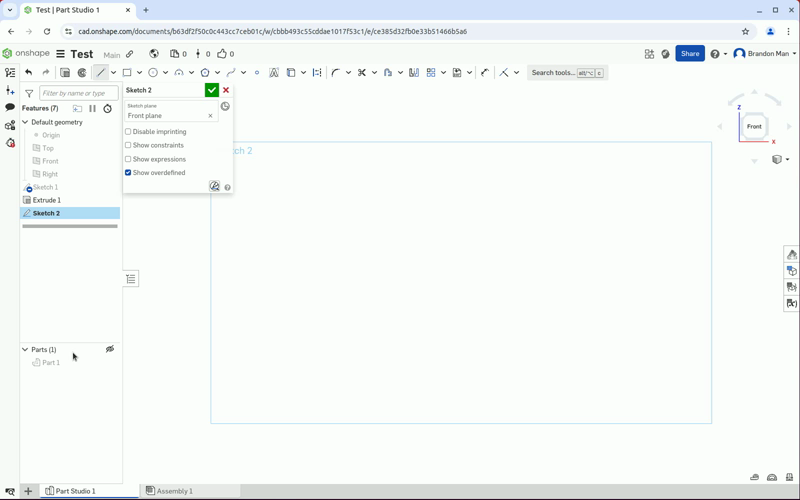
key_down(shift)
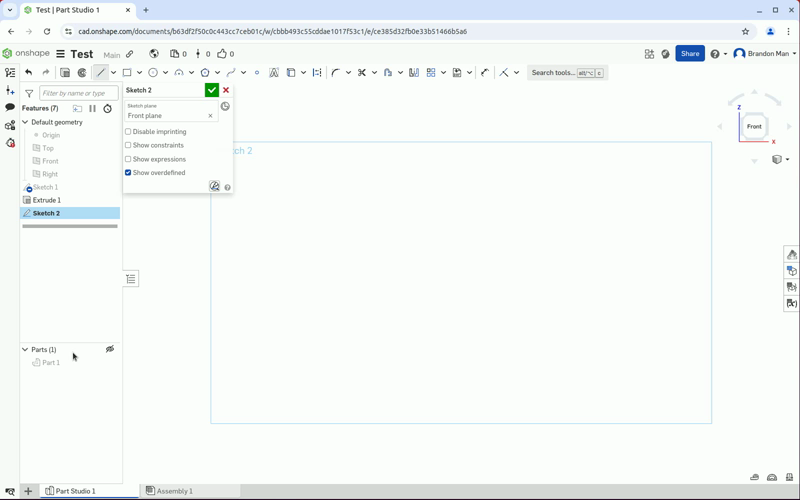
mouse_move(460, 281)
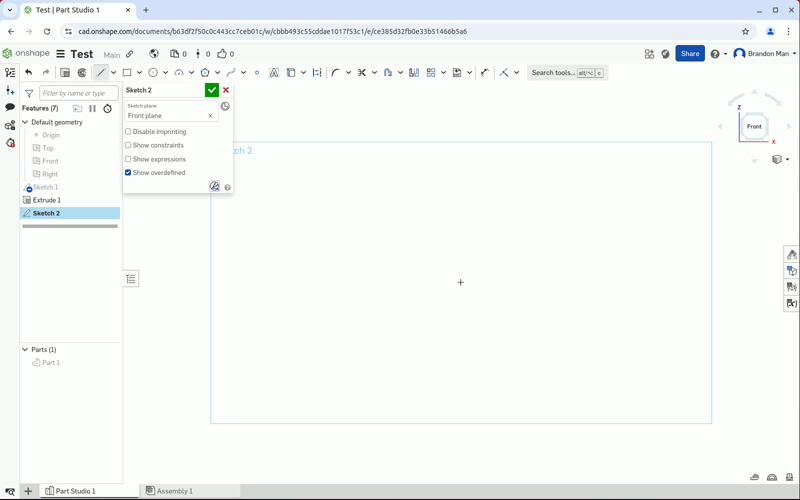
click(460, 281)
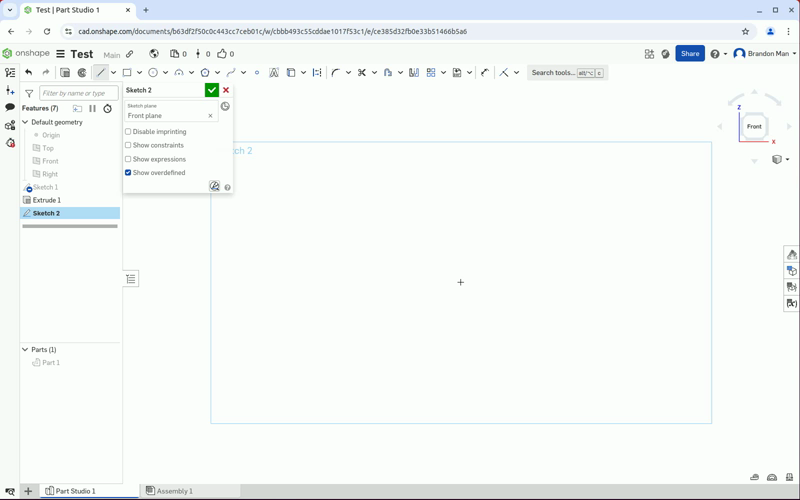
key_up(shift)
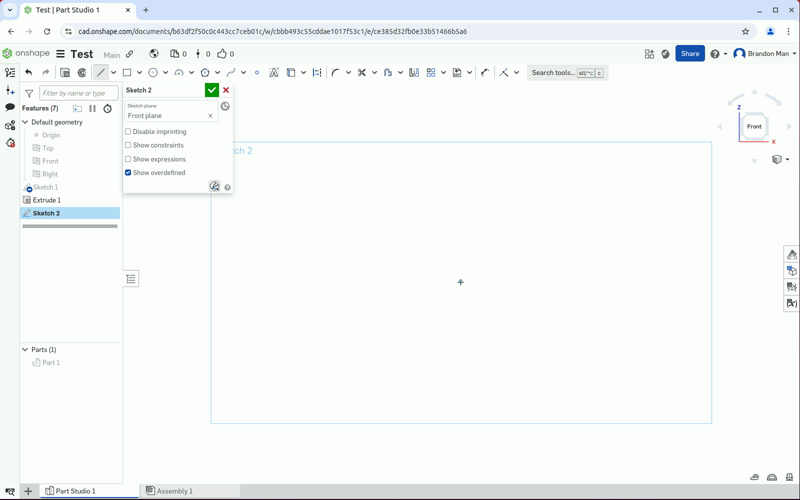
key_down(shift)
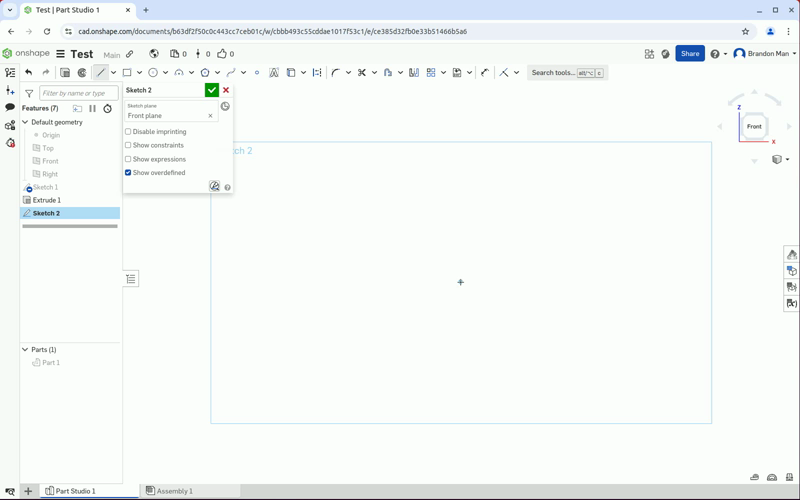
key_up(shift)
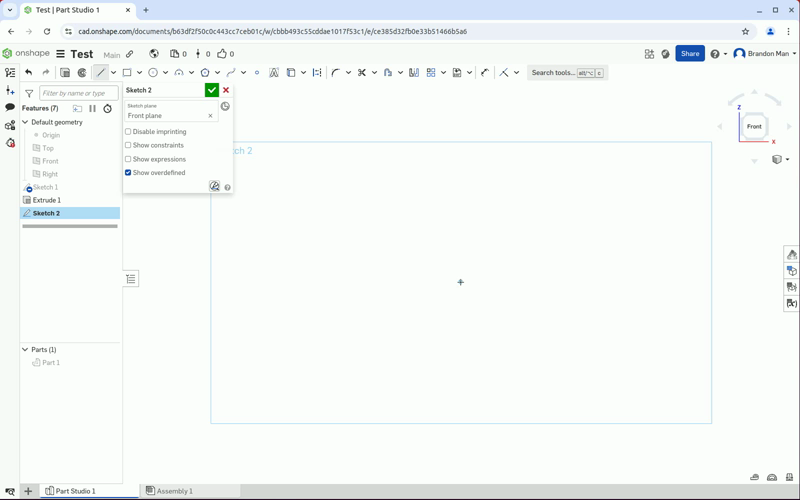
key(esc)
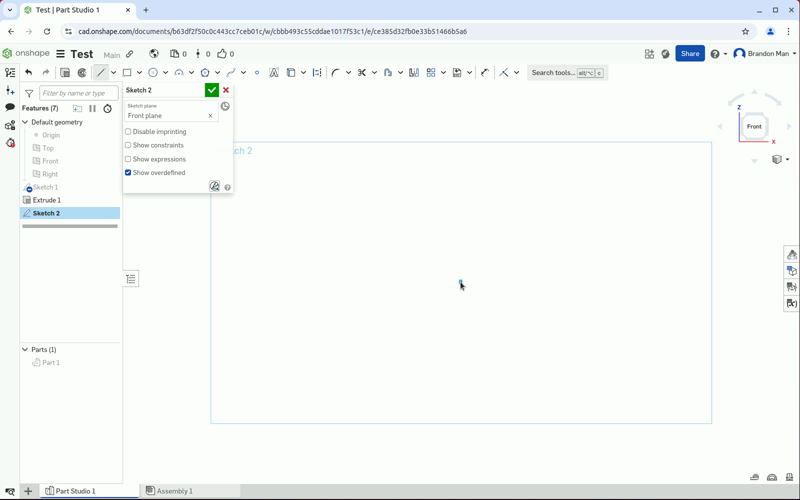
key(a)
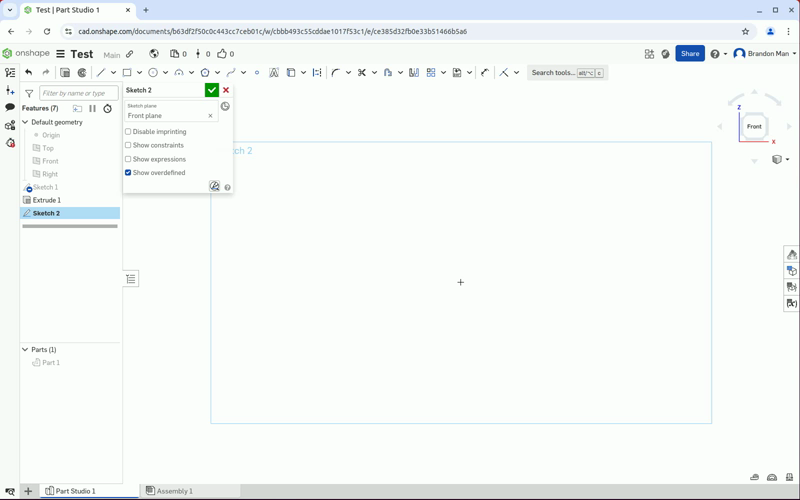
mouse_move(461, 281)
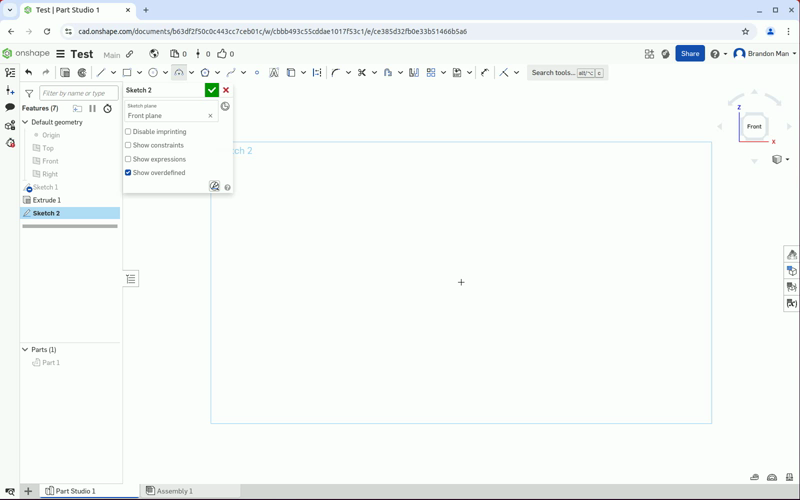
click(461, 281)
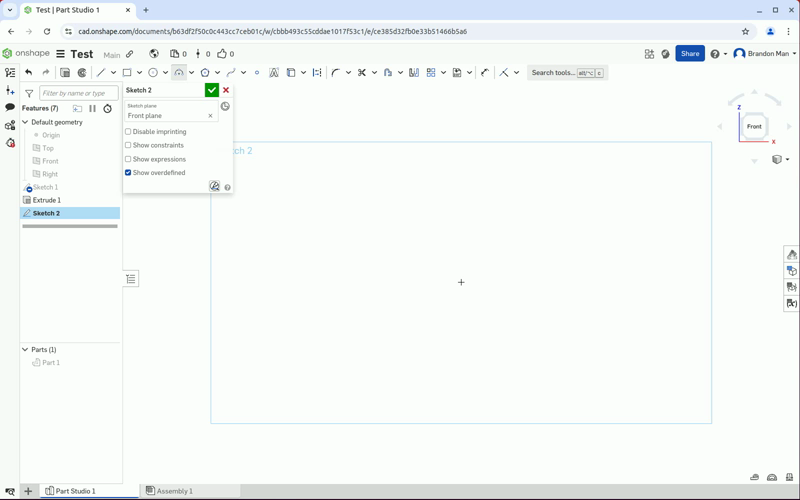
key_down(shift)
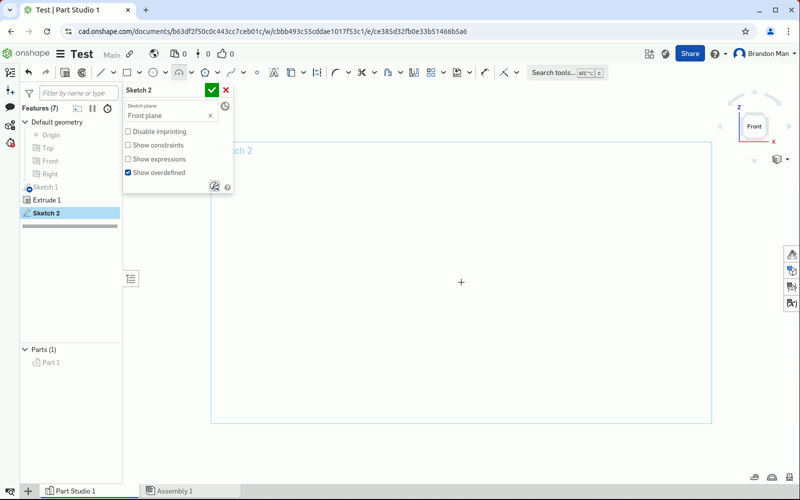
mouse_move(461, 282)
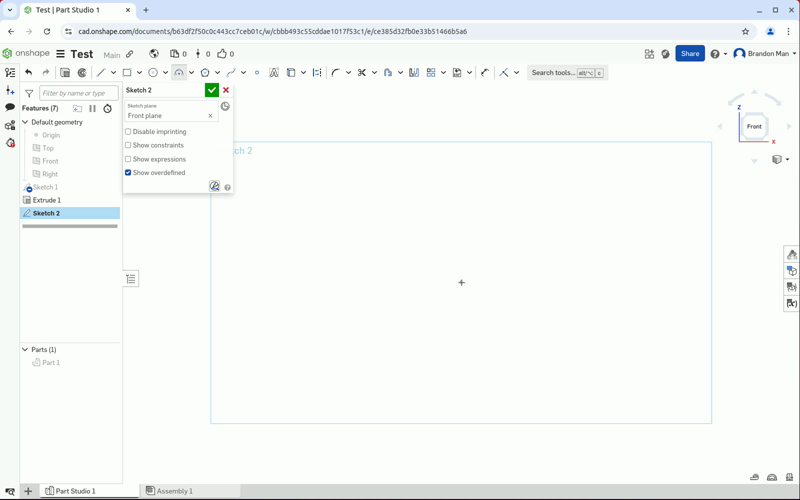
scroll(6)
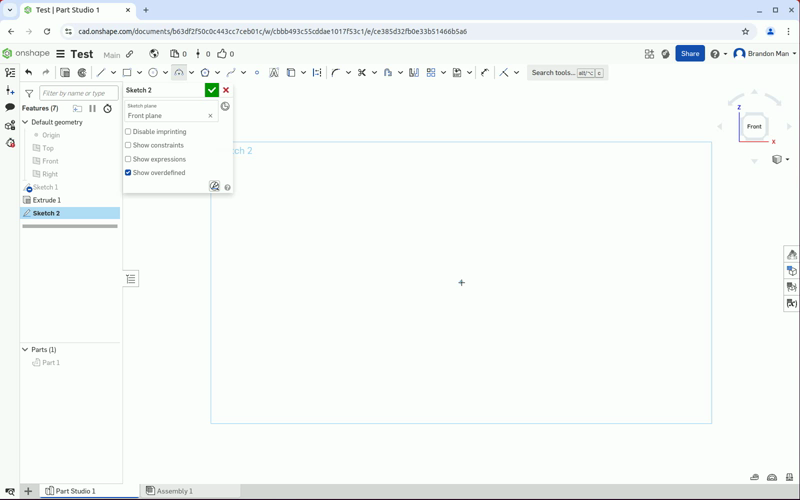
scroll(6)
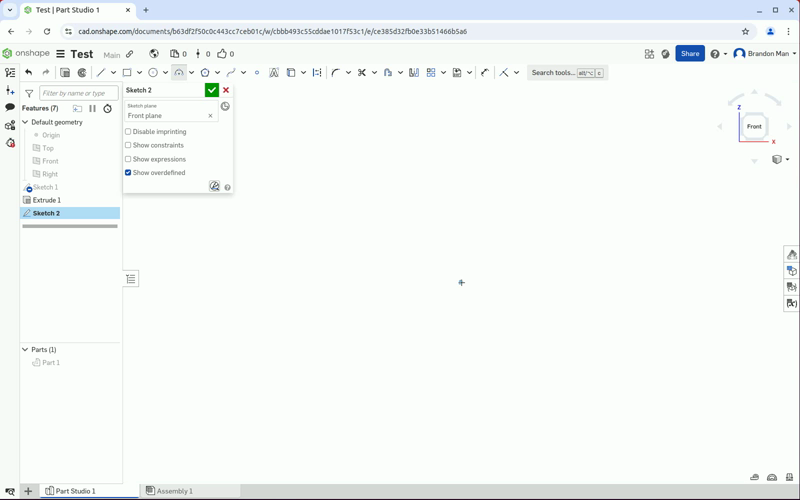
scroll(6)
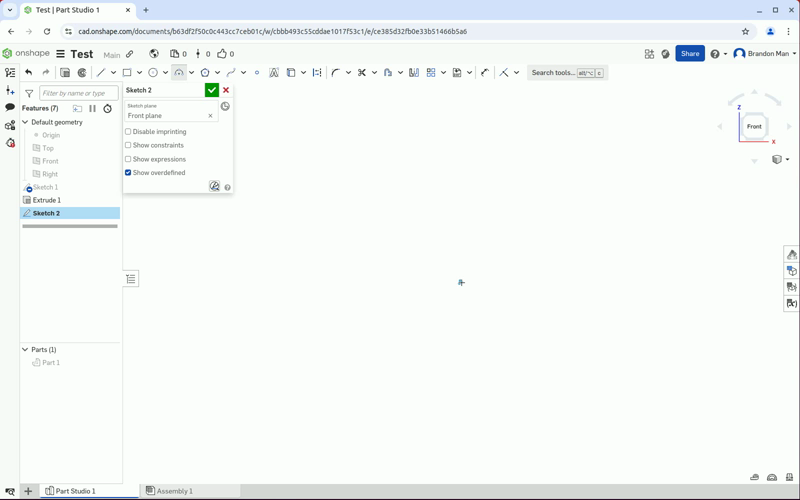
scroll(6)
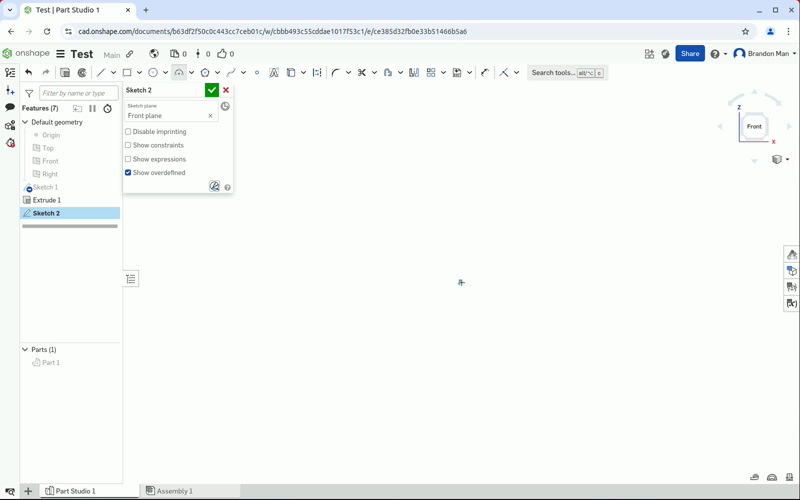
scroll(6)
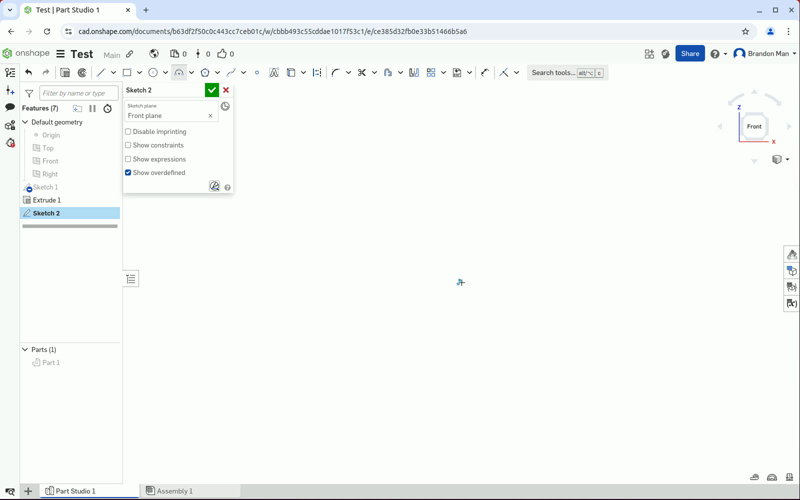
scroll(6)
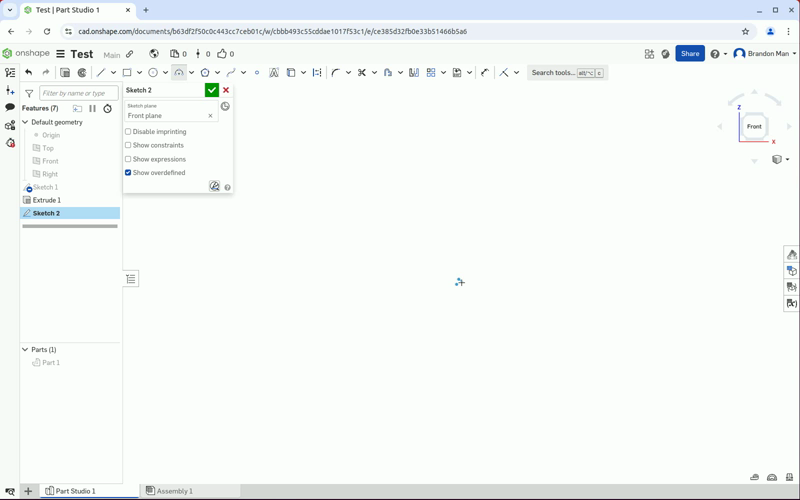
scroll(6)
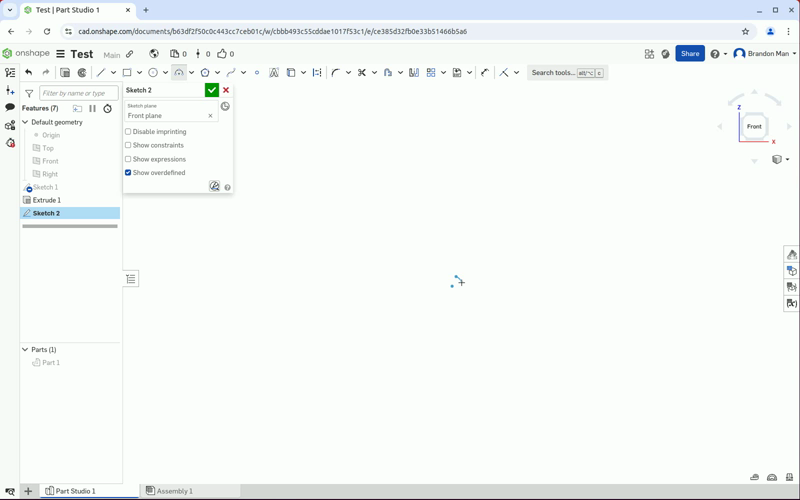
click(461, 282)
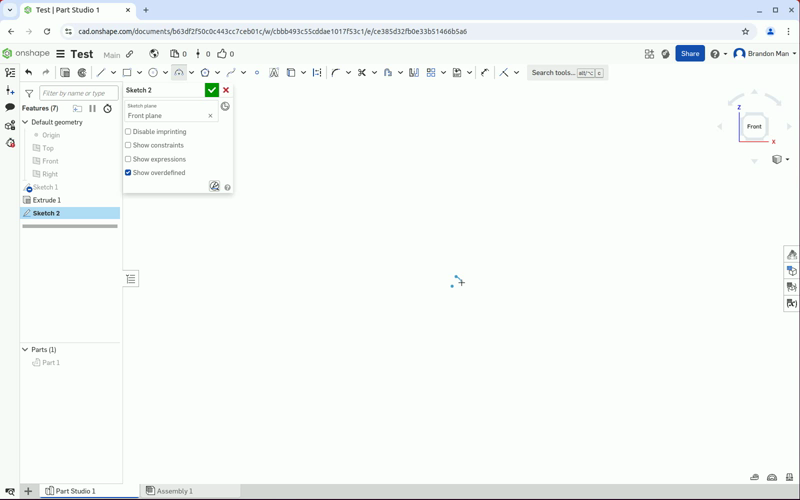
scroll(-6)
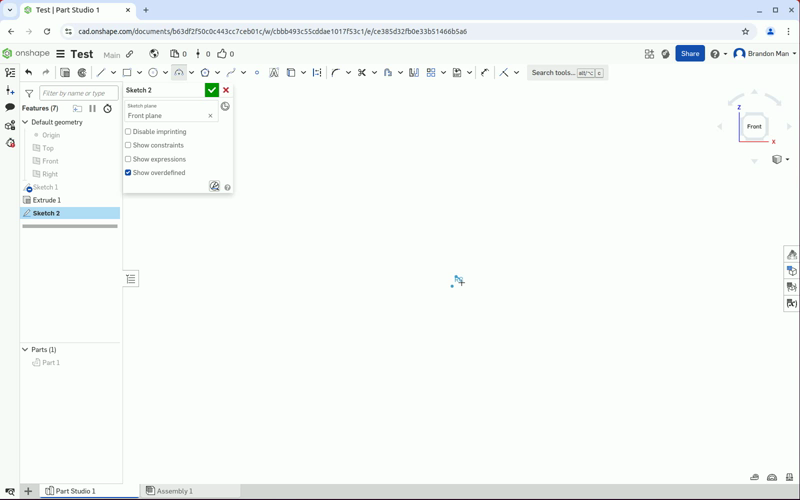
scroll(-6)
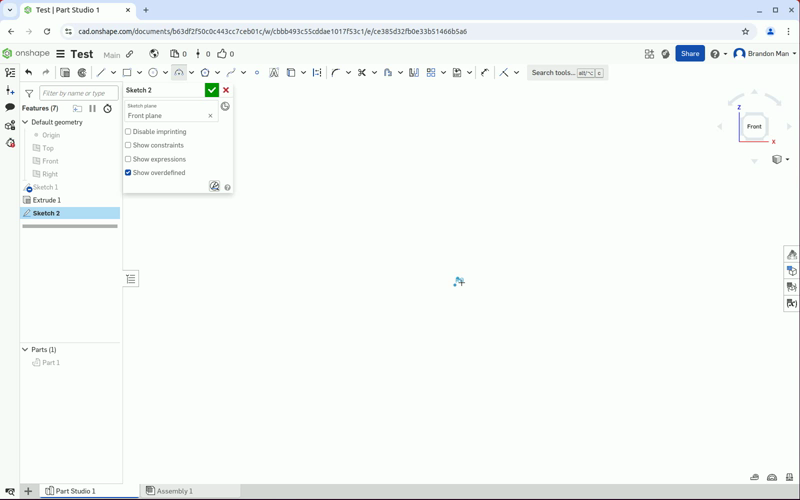
scroll(-6)
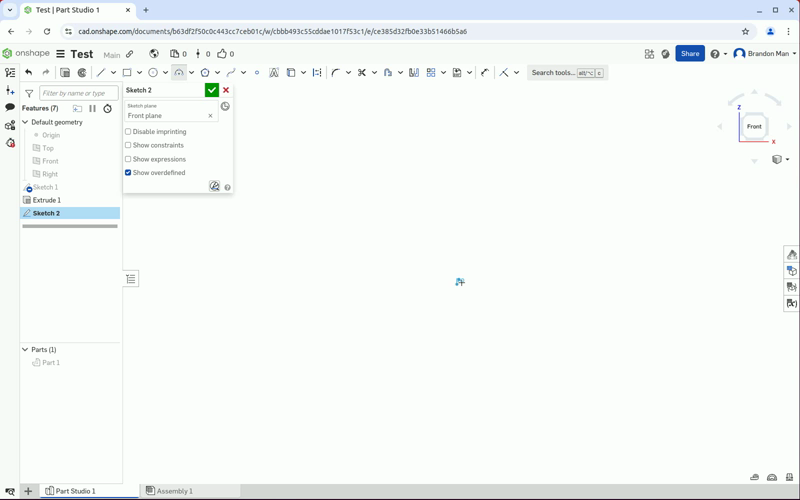
scroll(-6)
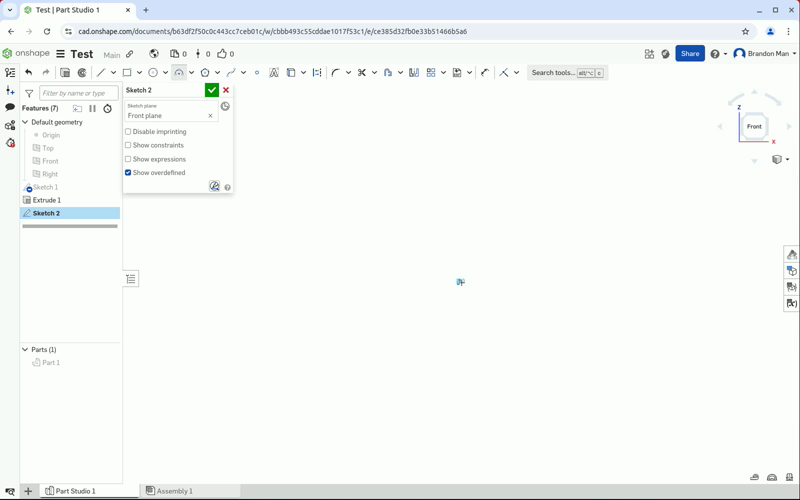
scroll(-6)
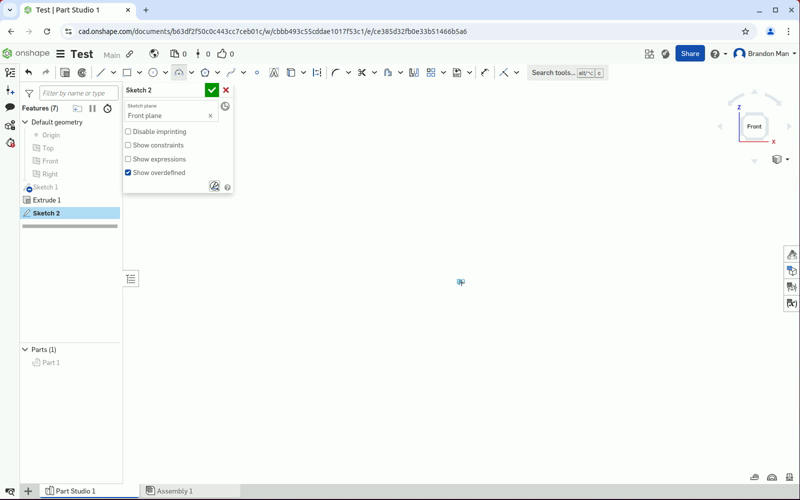
scroll(-6)
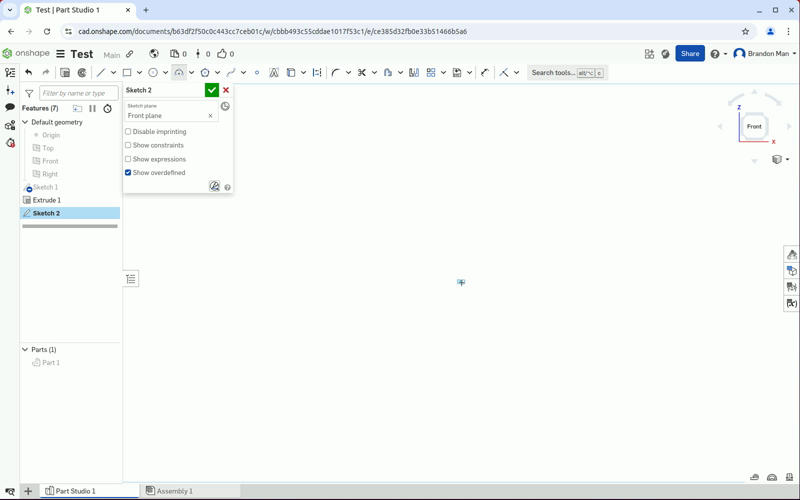
scroll(-6)
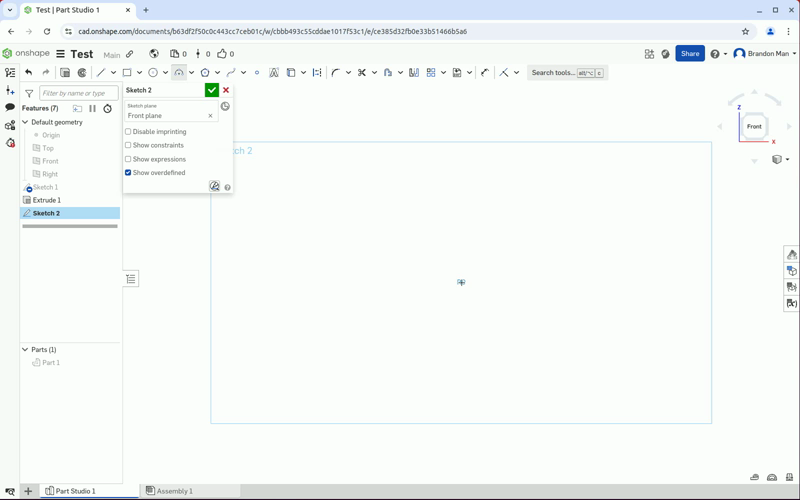
mouse_move(461, 281)
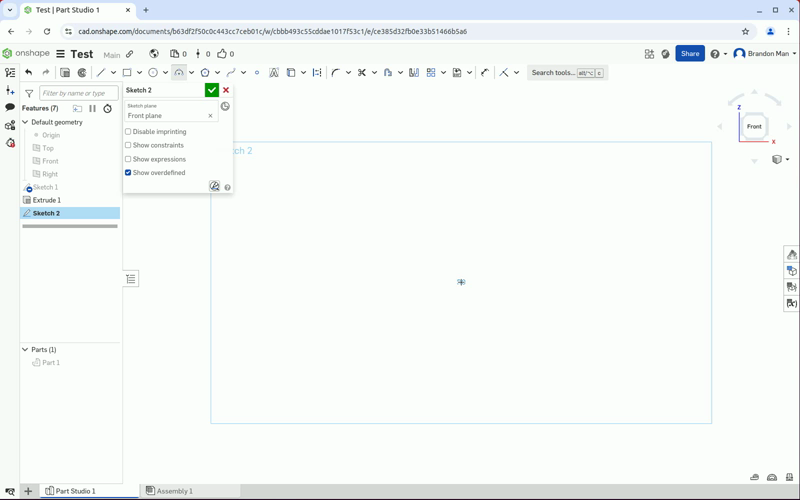
scroll(6)
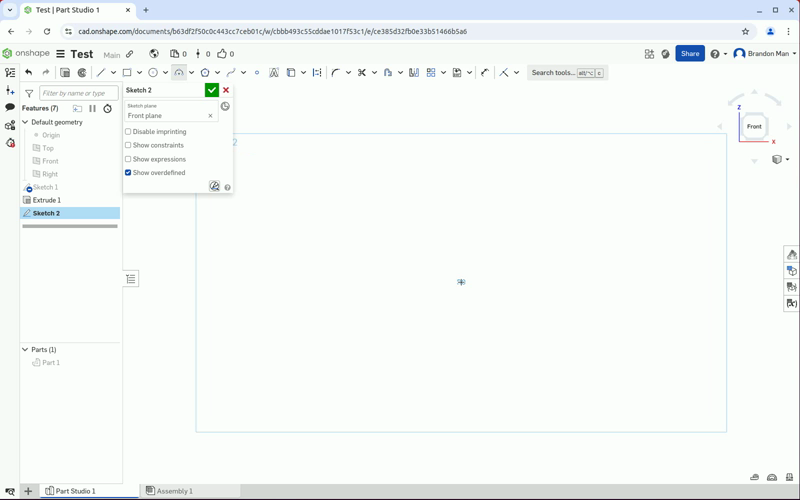
scroll(6)
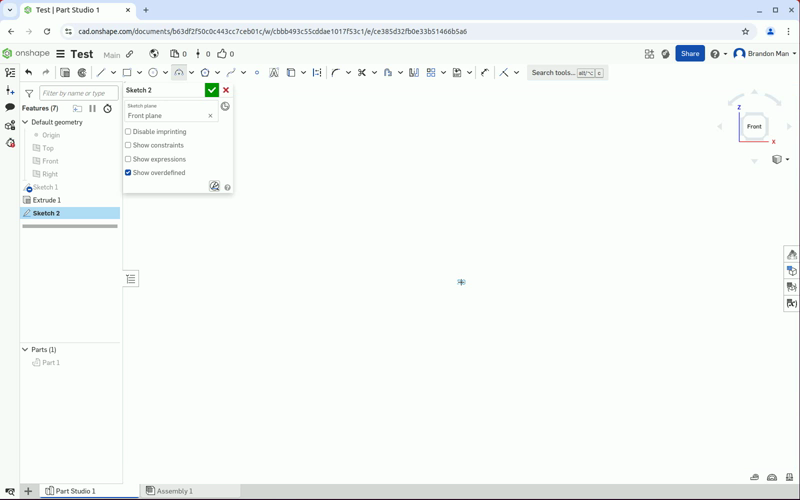
scroll(6)
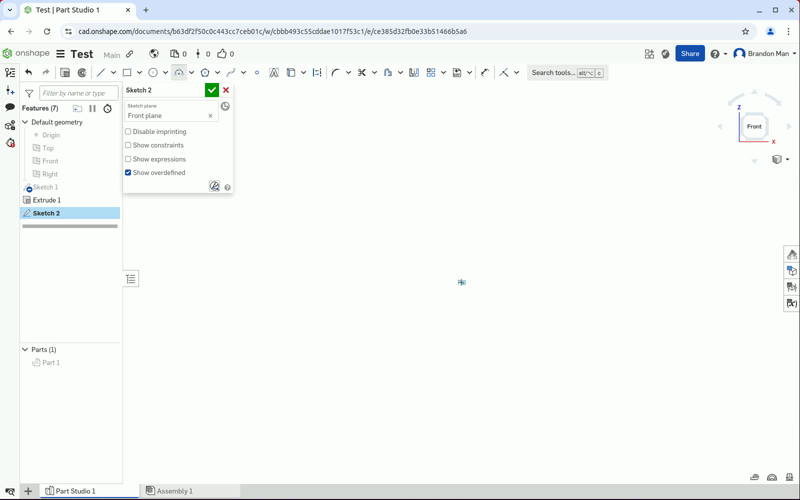
scroll(6)
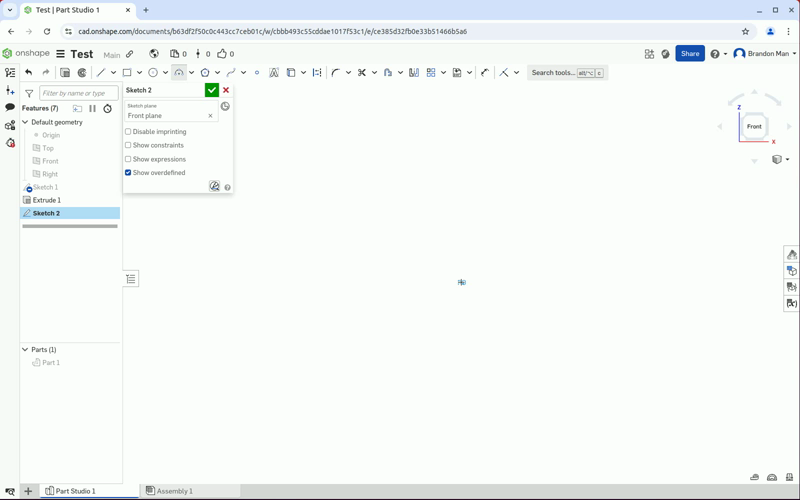
scroll(6)
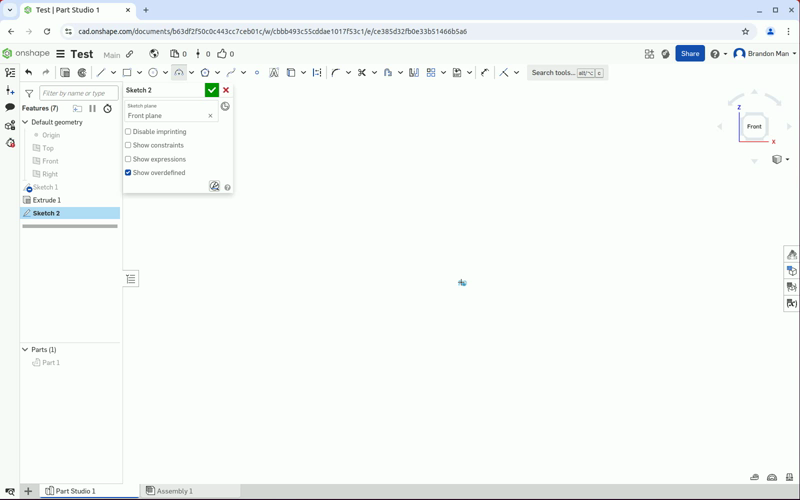
scroll(6)
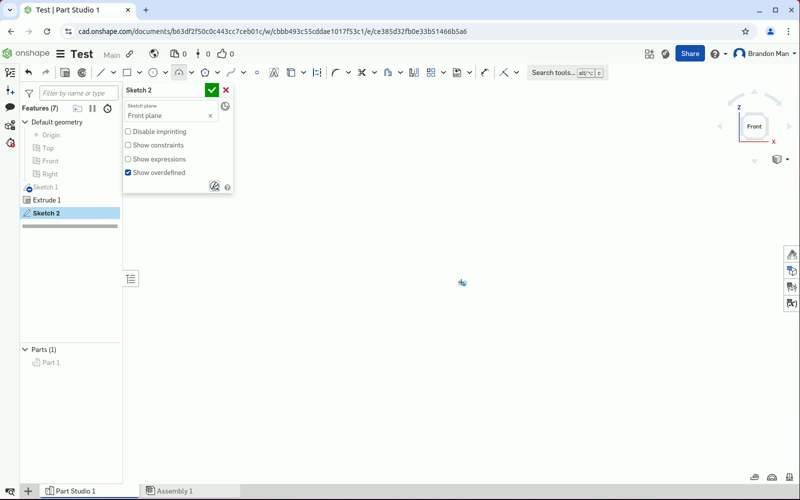
scroll(6)
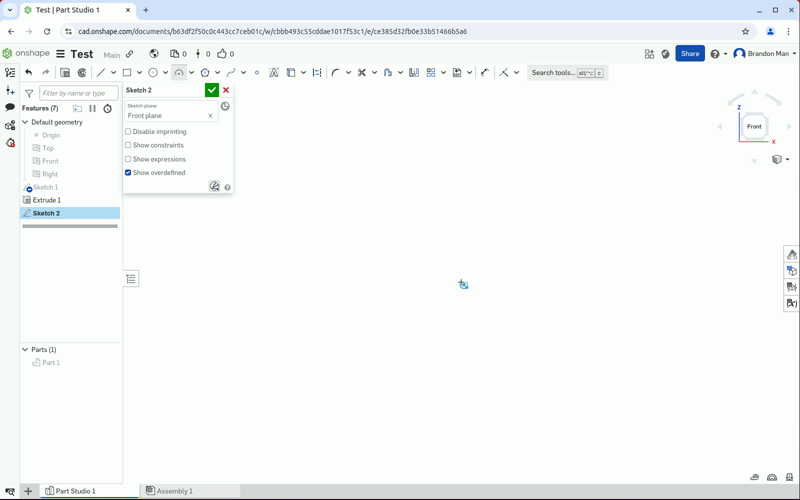
click(461, 281)
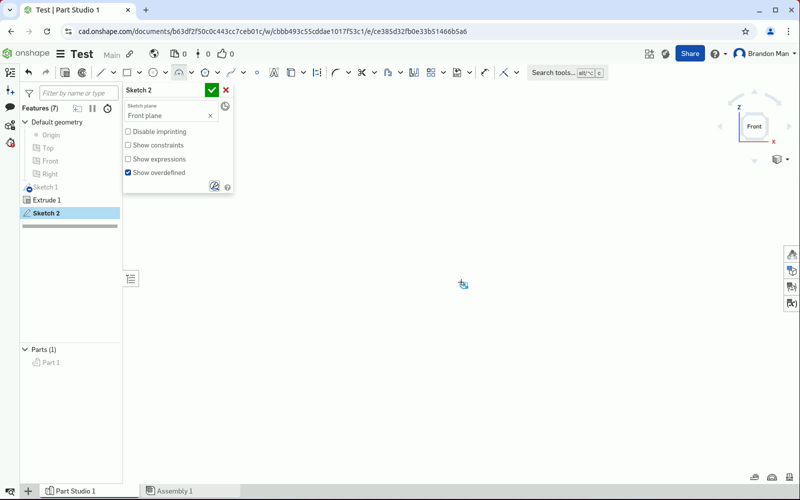
scroll(-6)
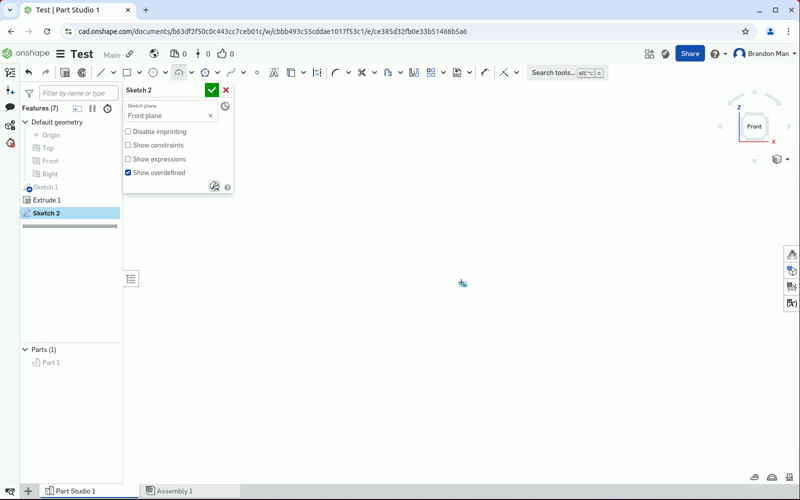
scroll(-6)
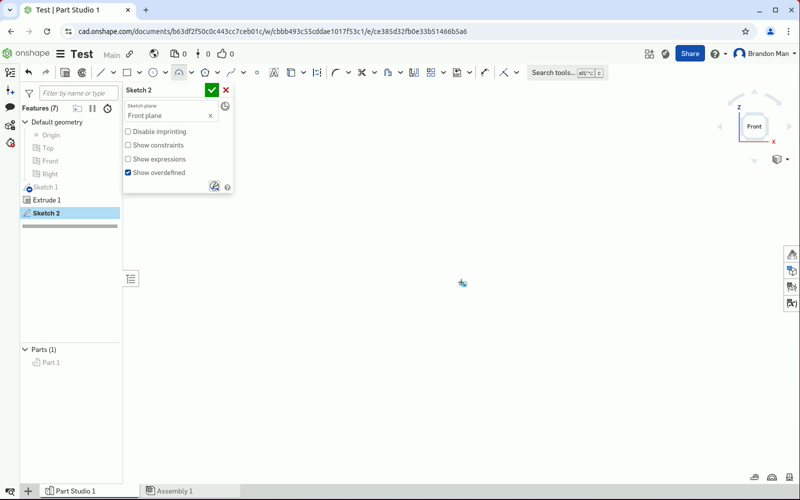
scroll(-6)
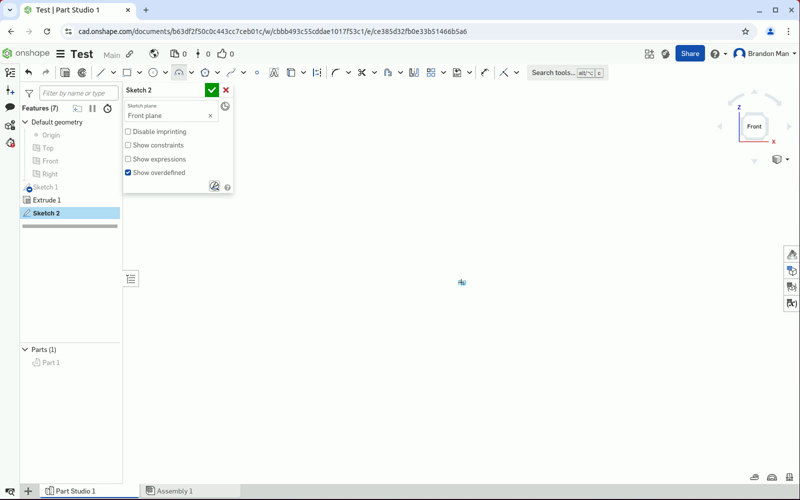
scroll(-6)
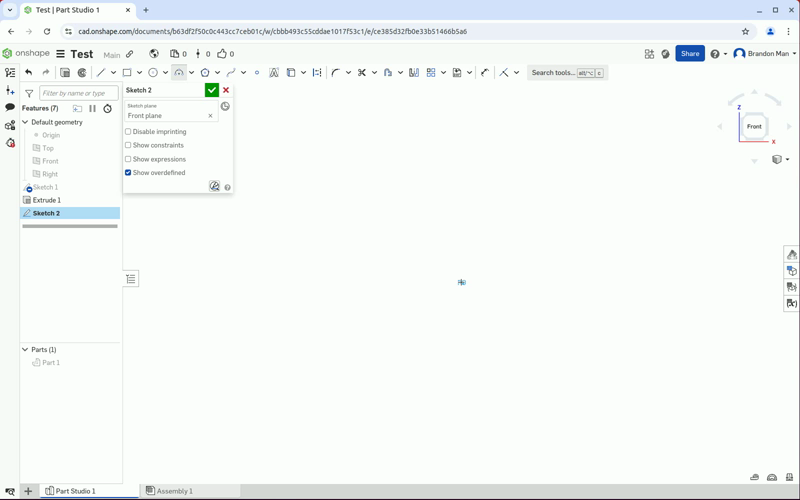
scroll(-6)
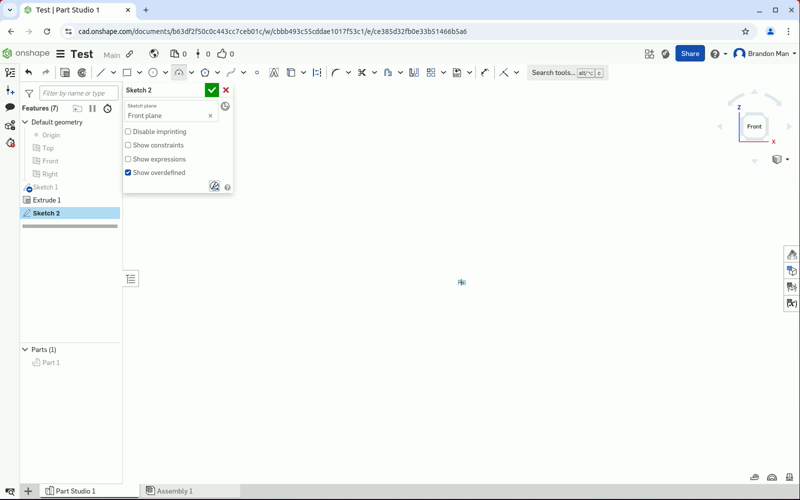
scroll(-6)
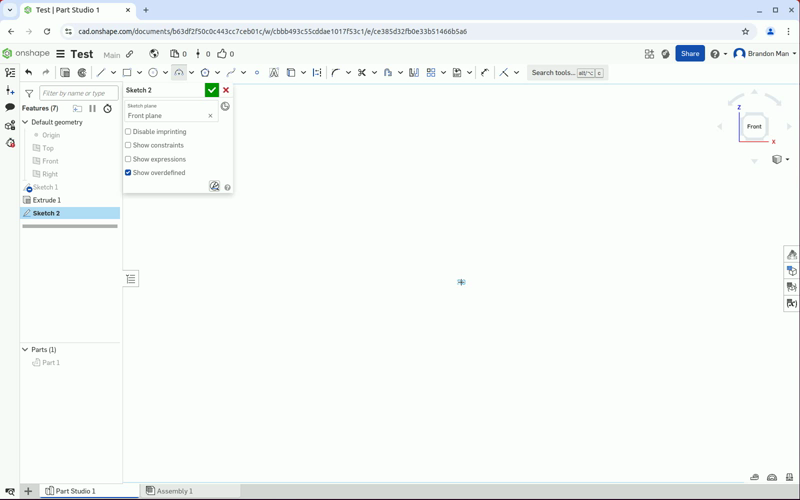
scroll(-6)
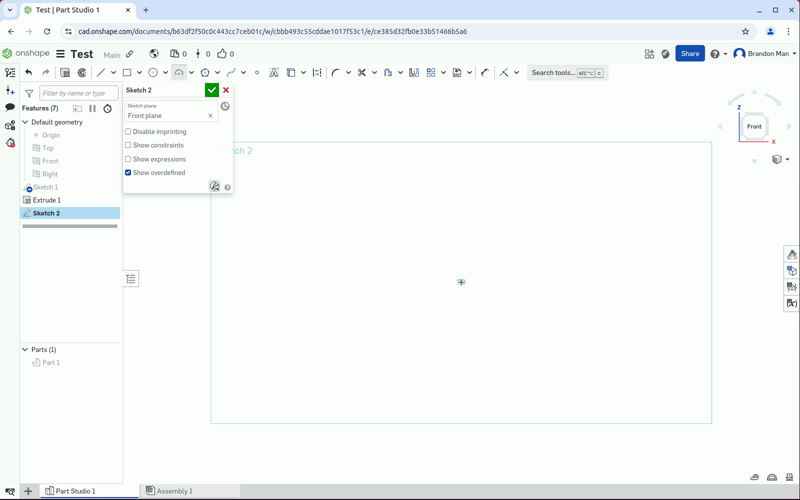
key_up(shift)
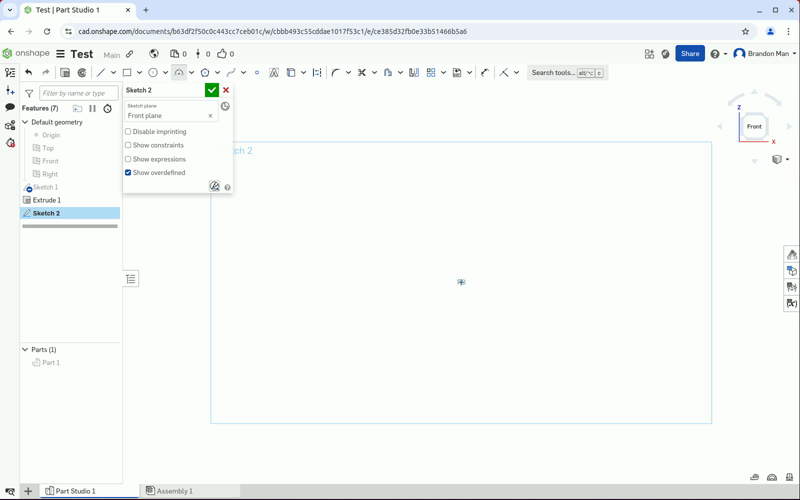
key(esc)
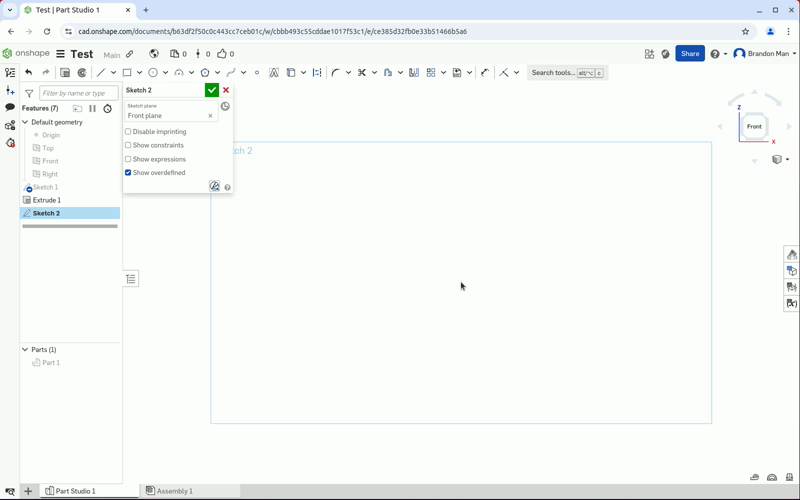
key(l)
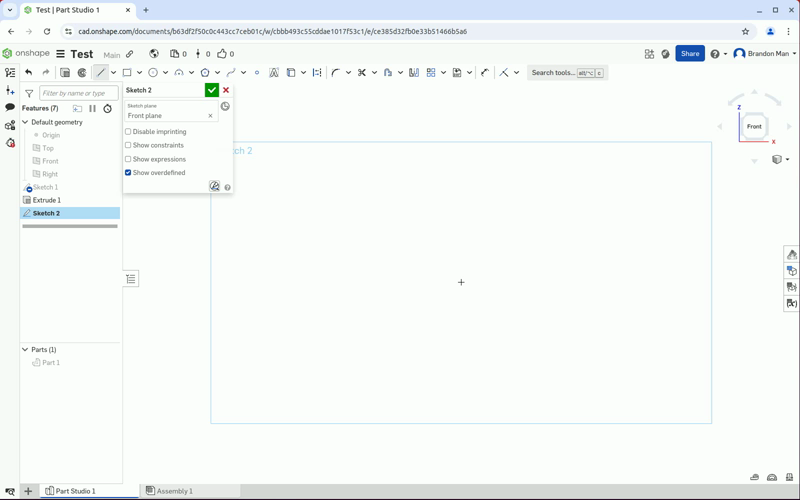
mouse_move(461, 282)
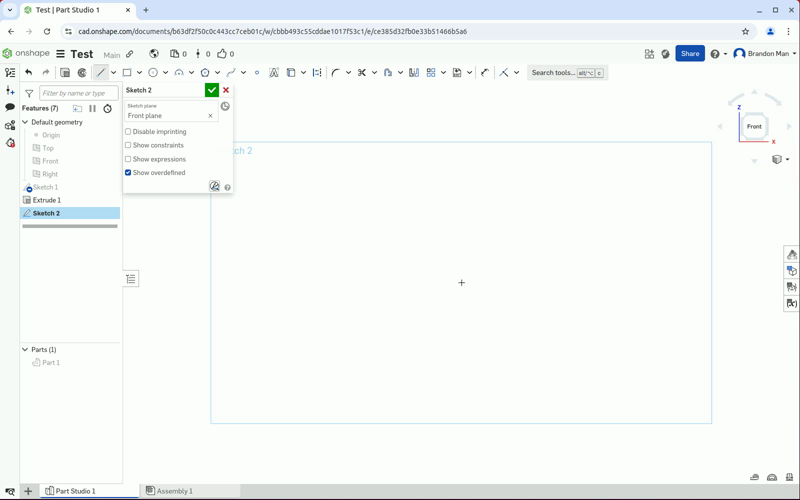
scroll(6)
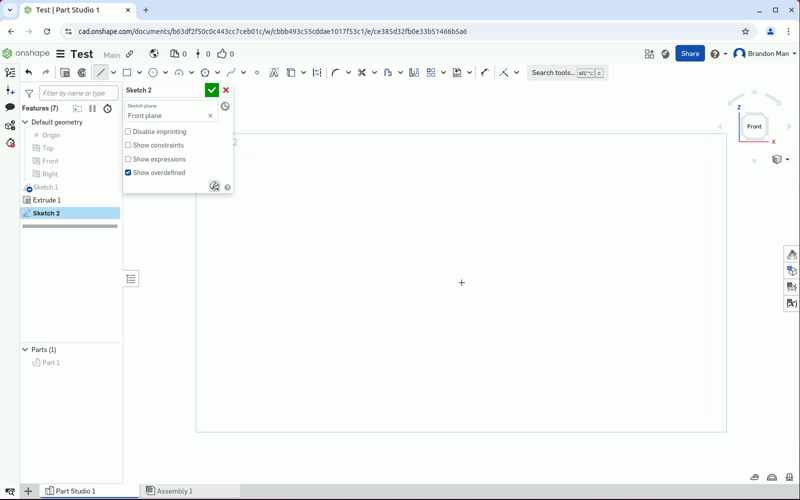
scroll(6)
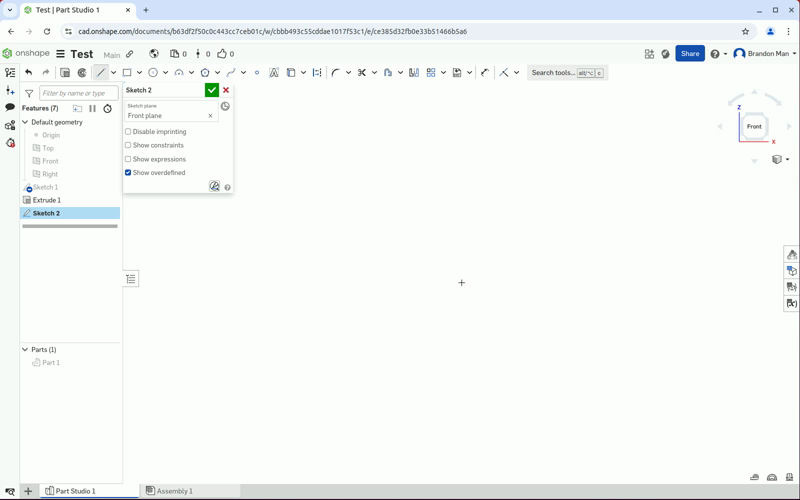
scroll(6)
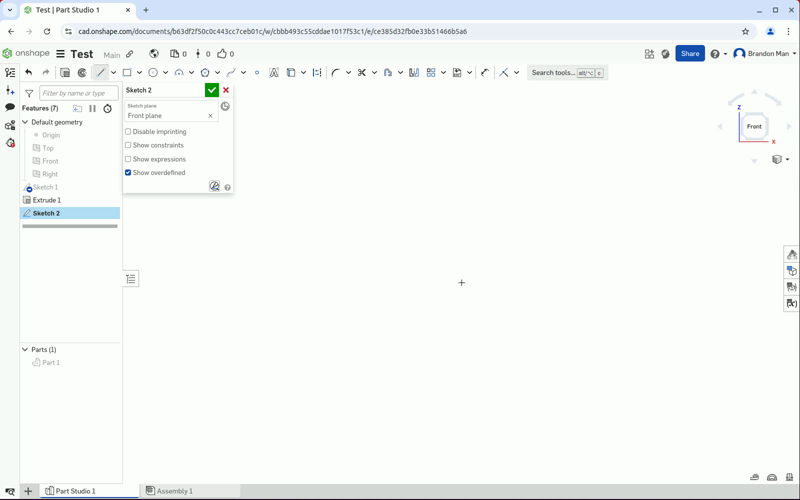
scroll(6)
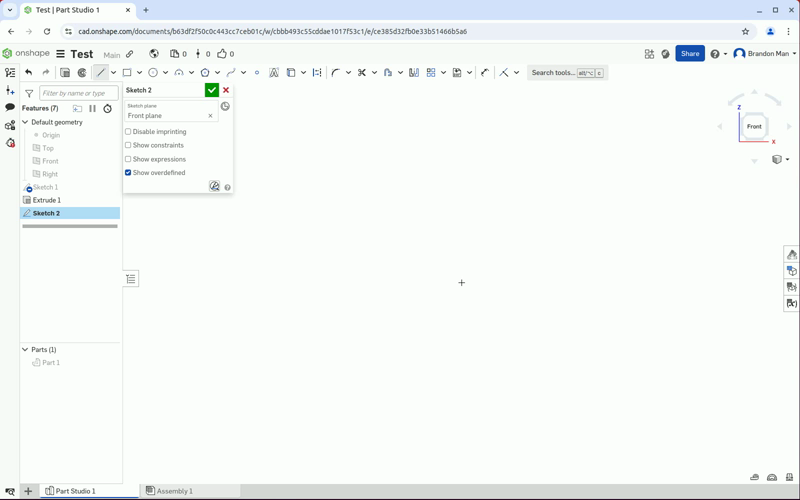
scroll(6)
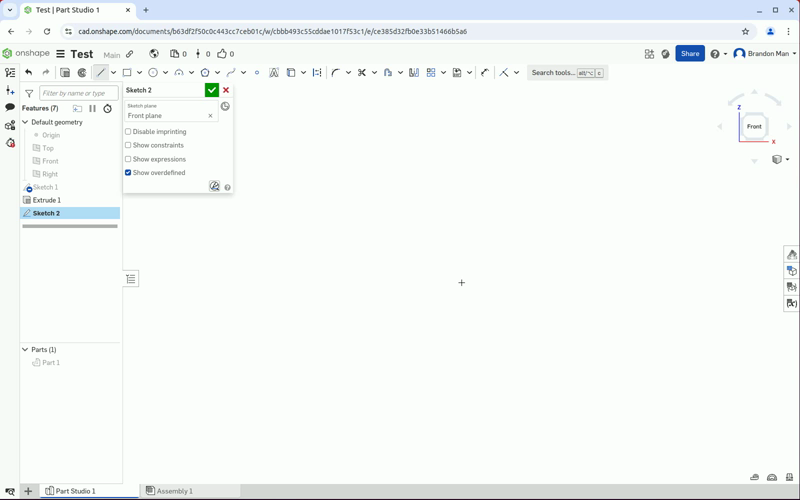
scroll(6)
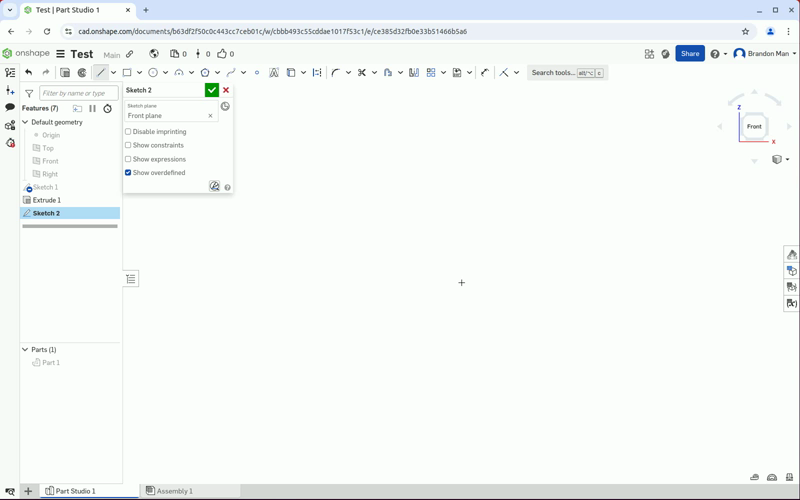
scroll(6)
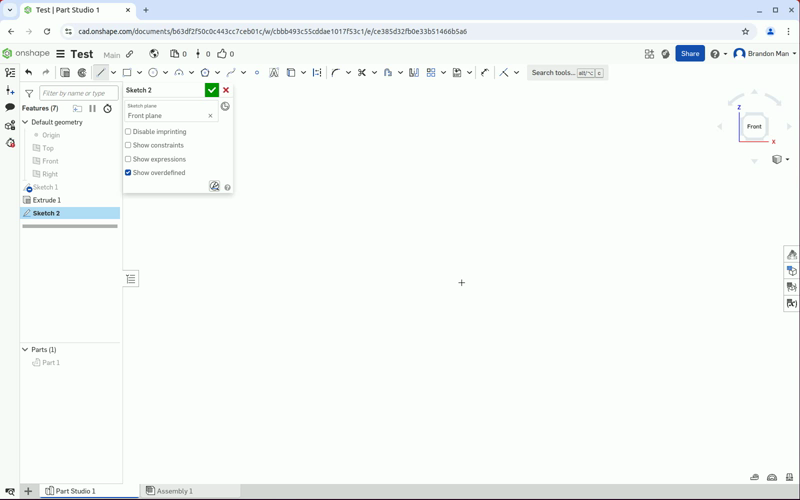
click(461, 282)
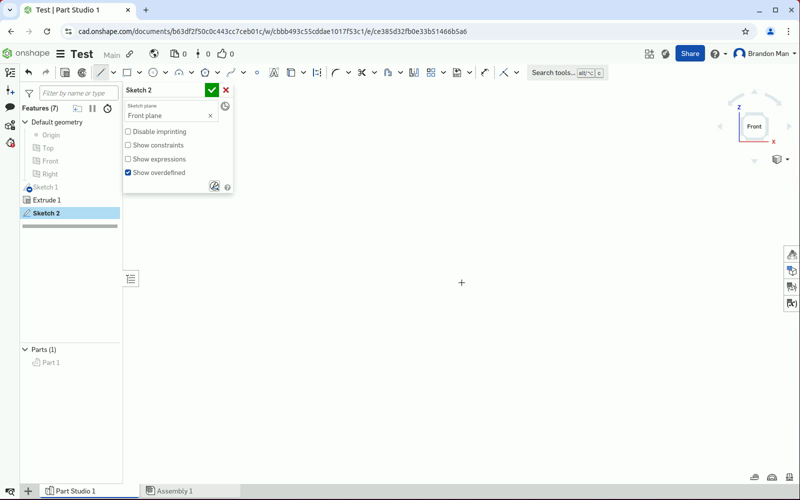
scroll(-6)
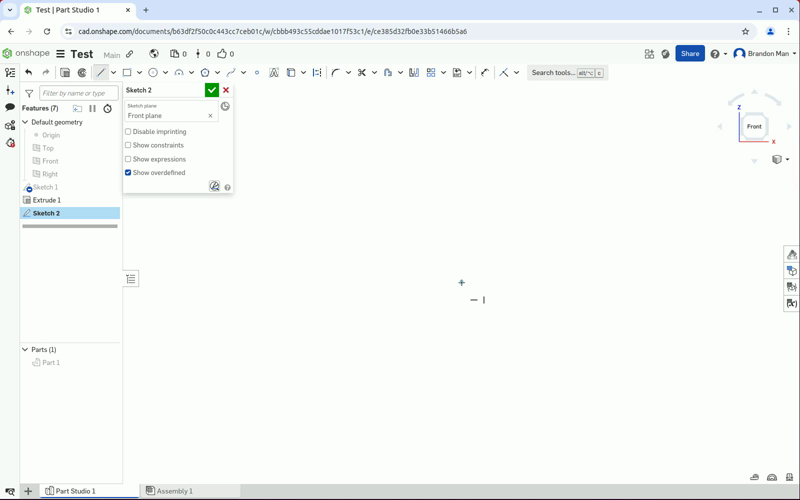
scroll(-6)
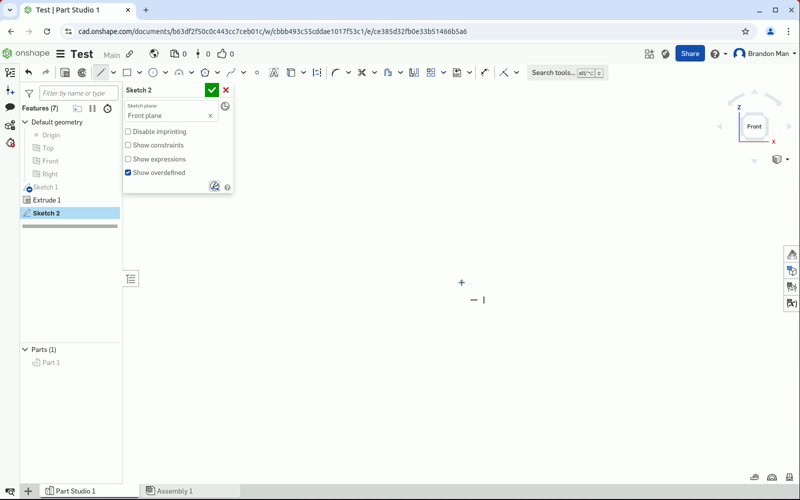
scroll(-6)
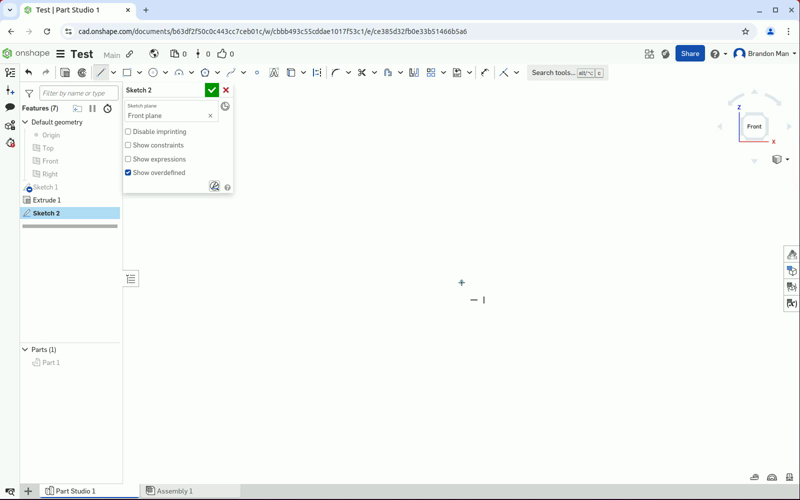
scroll(-6)
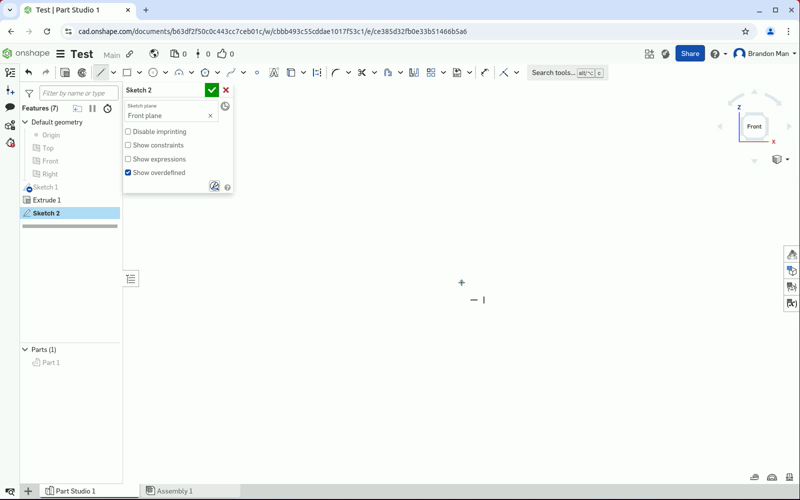
scroll(-6)
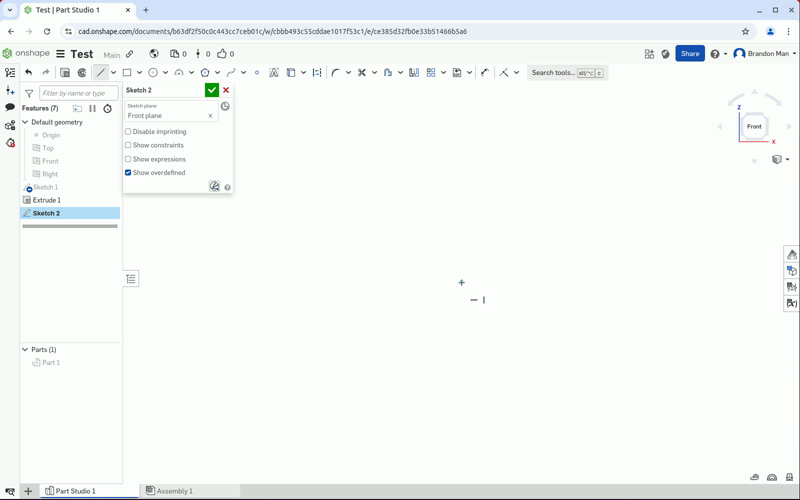
scroll(-6)
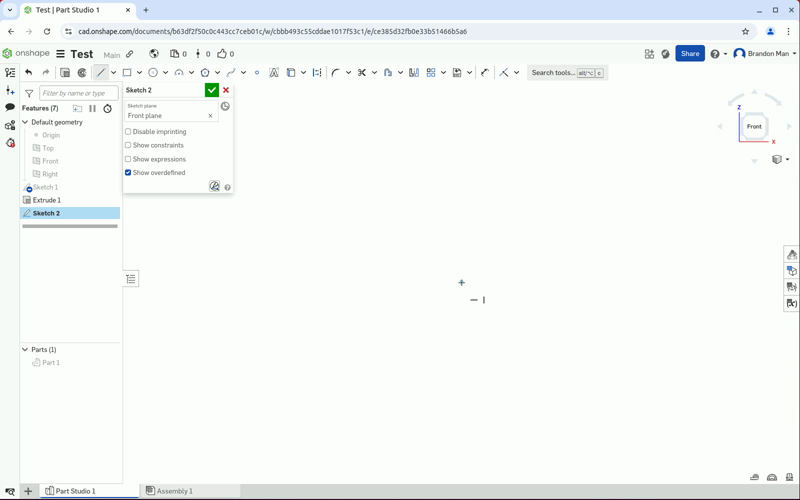
scroll(-6)
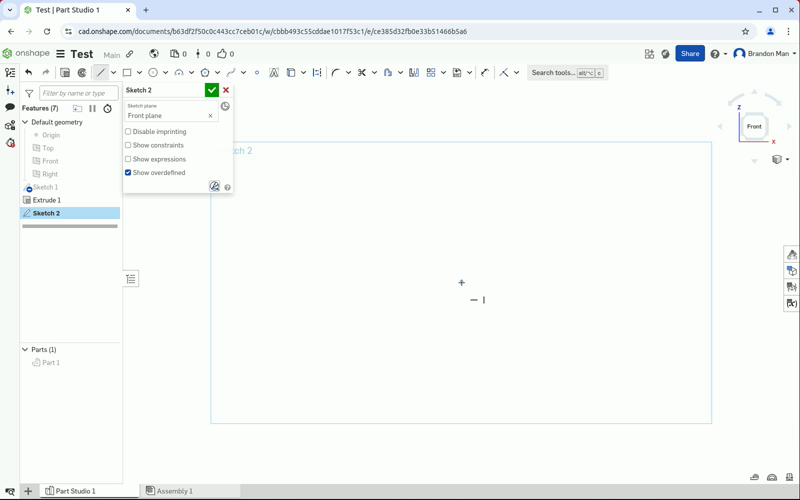
key_down(shift)
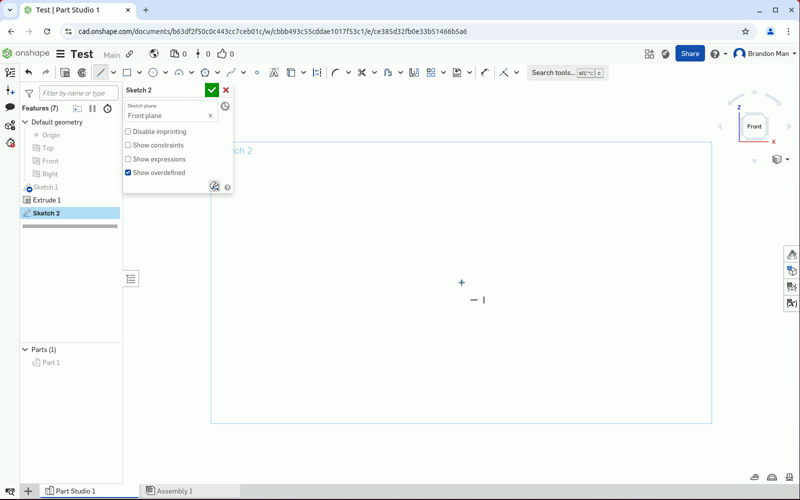
key_up(shift)
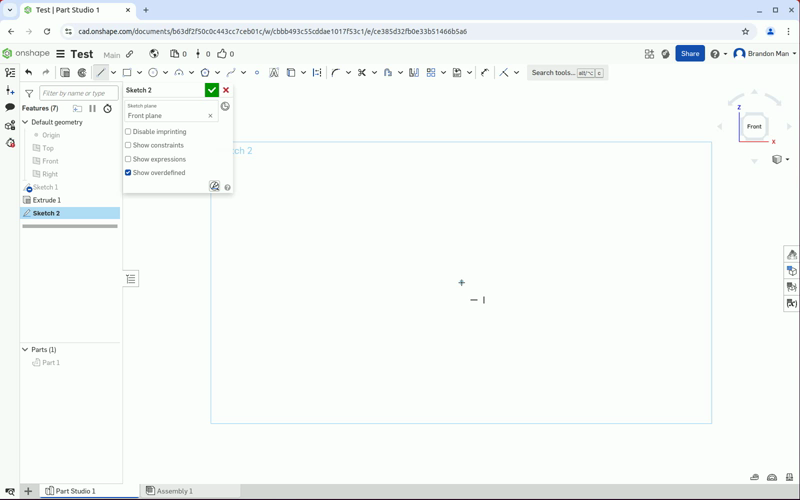
key(esc)
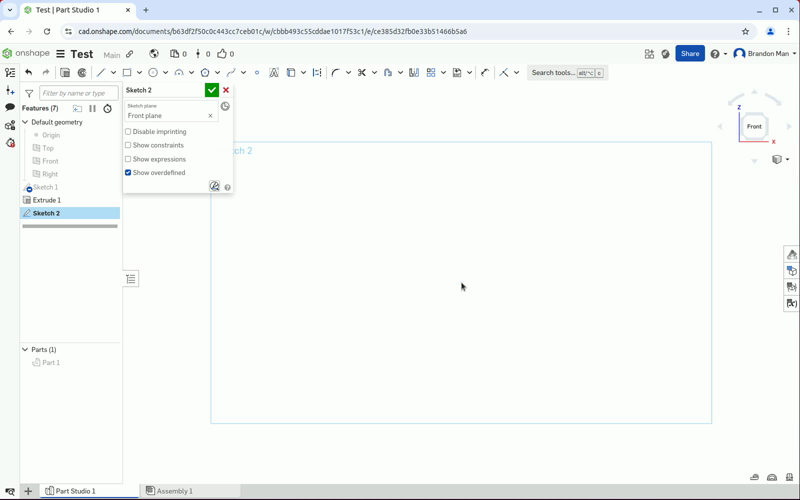
key(a)
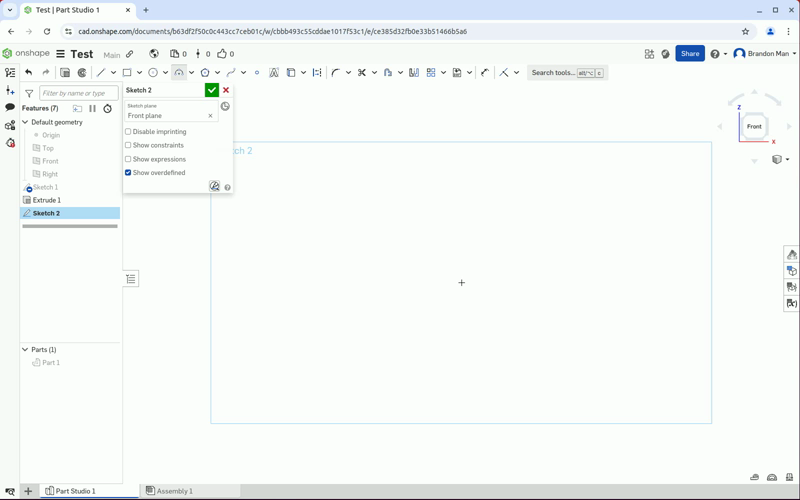
mouse_move(461, 282)
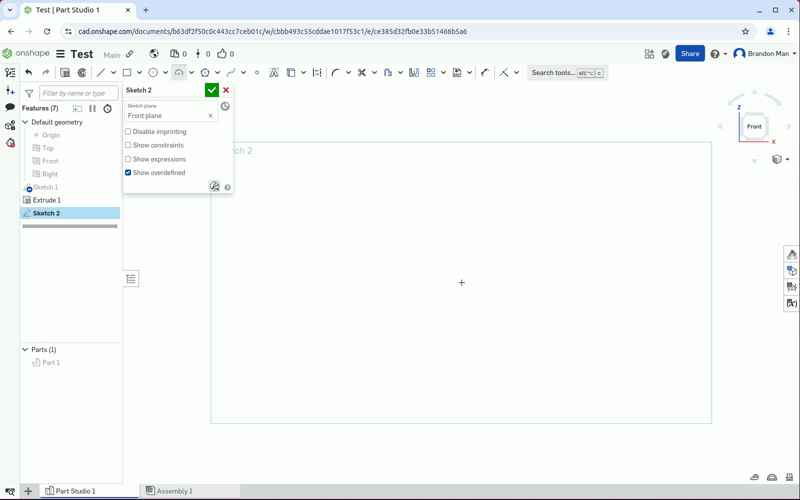
scroll(6)
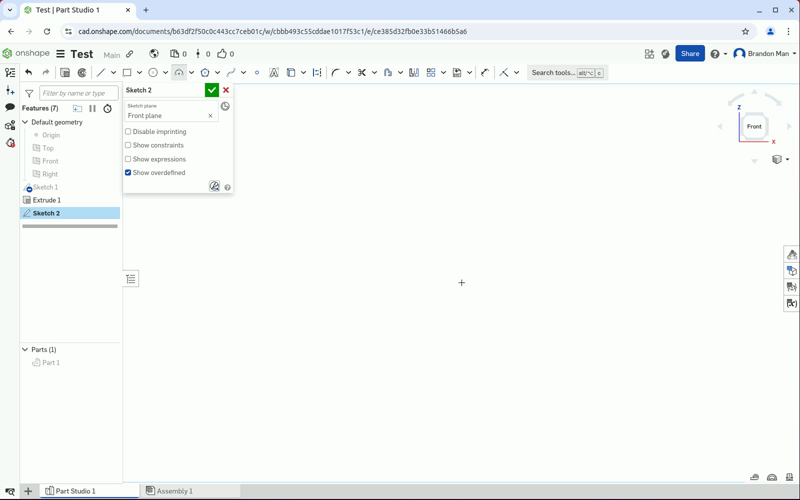
scroll(6)
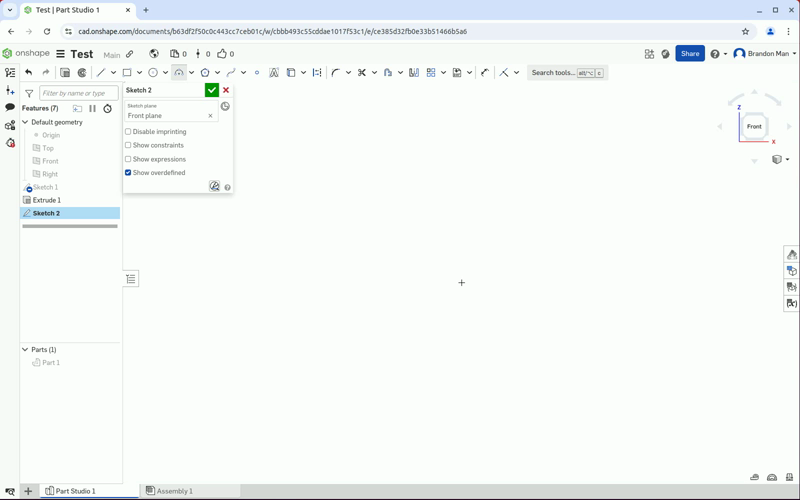
scroll(6)
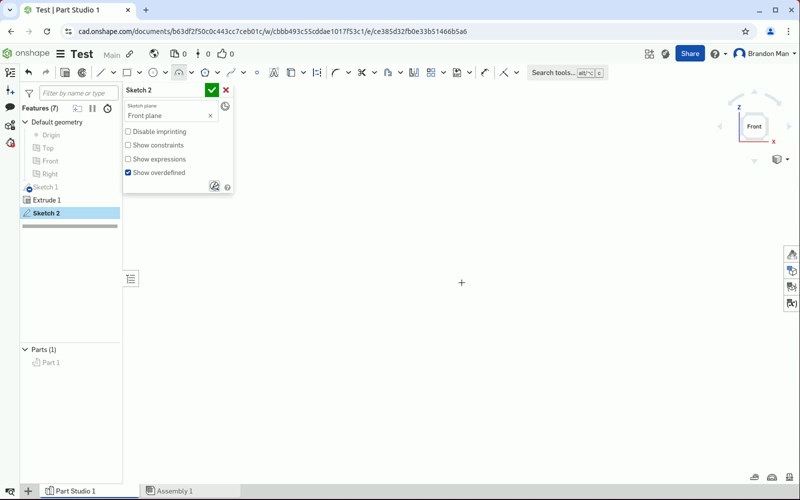
scroll(6)
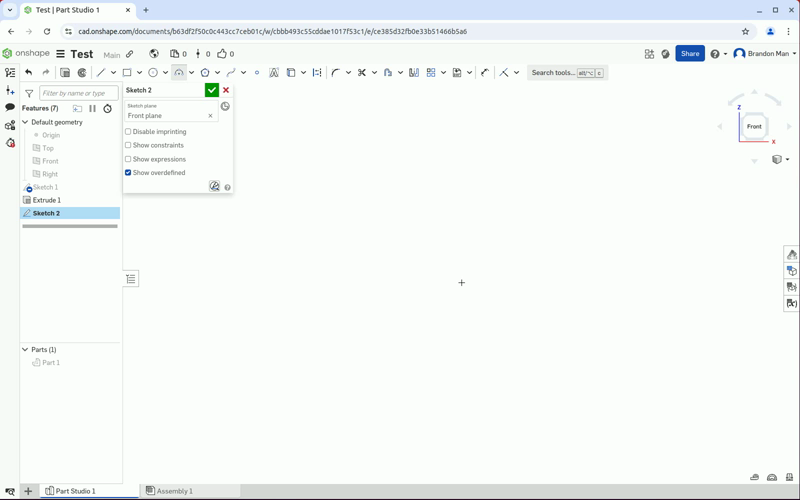
scroll(6)
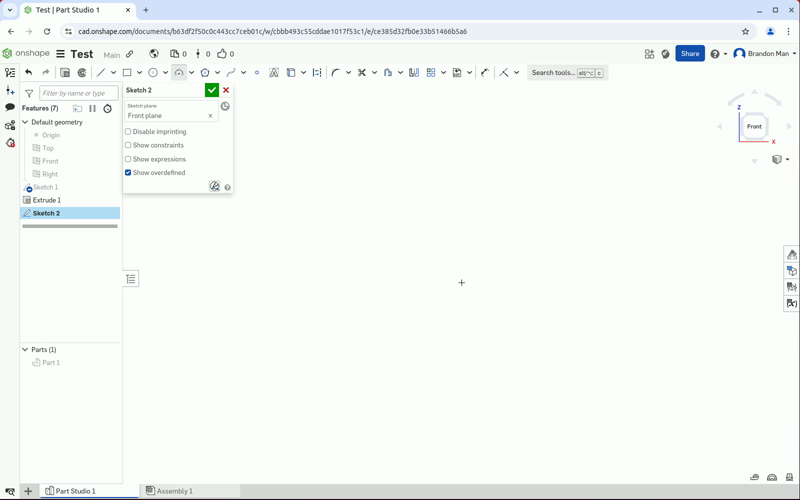
scroll(6)
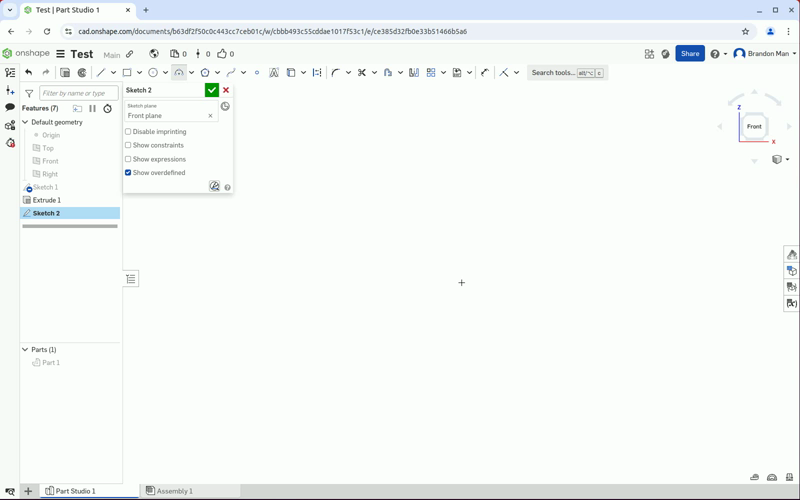
scroll(6)
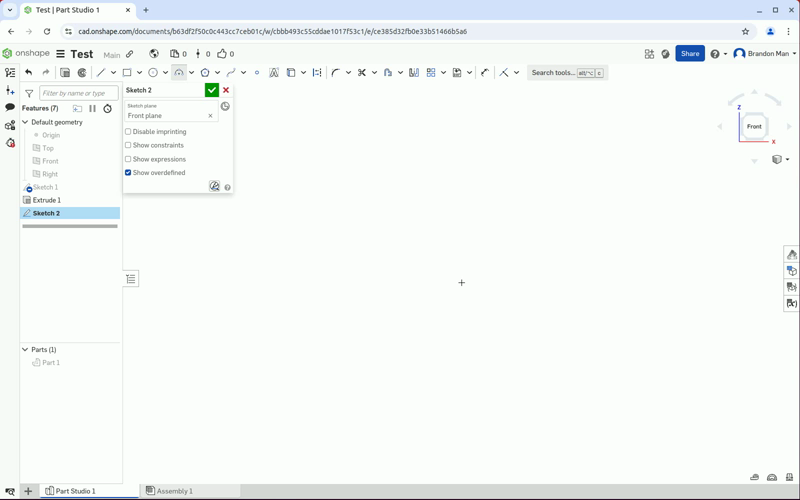
click(461, 282)
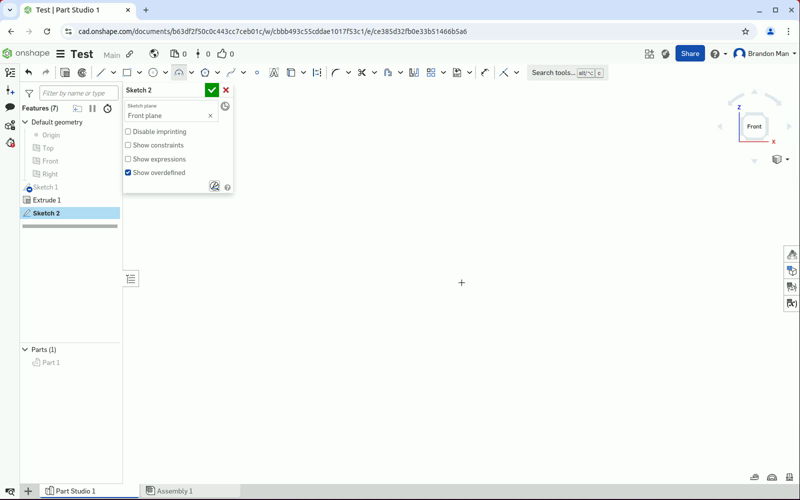
scroll(-6)
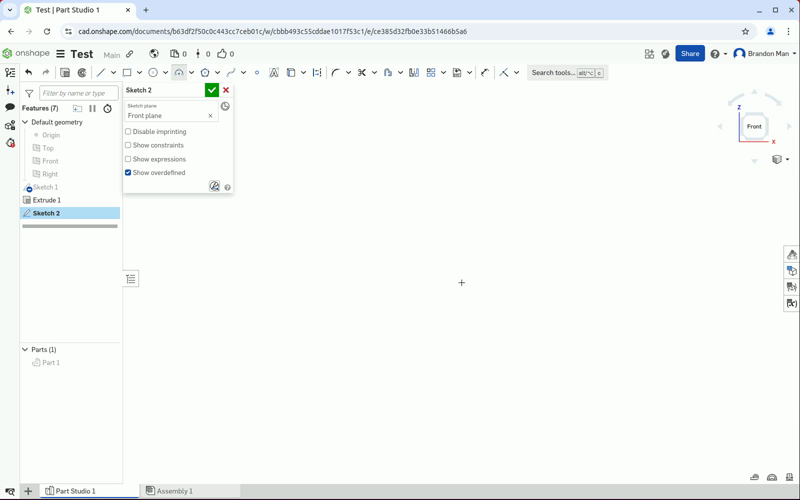
scroll(-6)
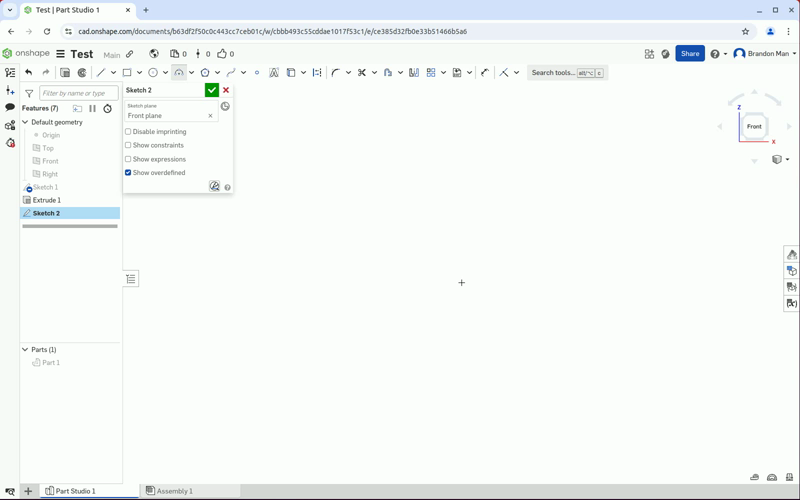
scroll(-6)
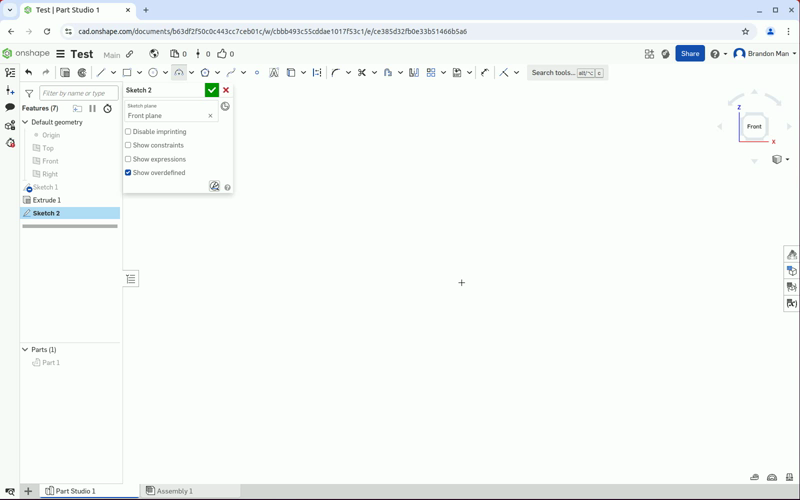
scroll(-6)
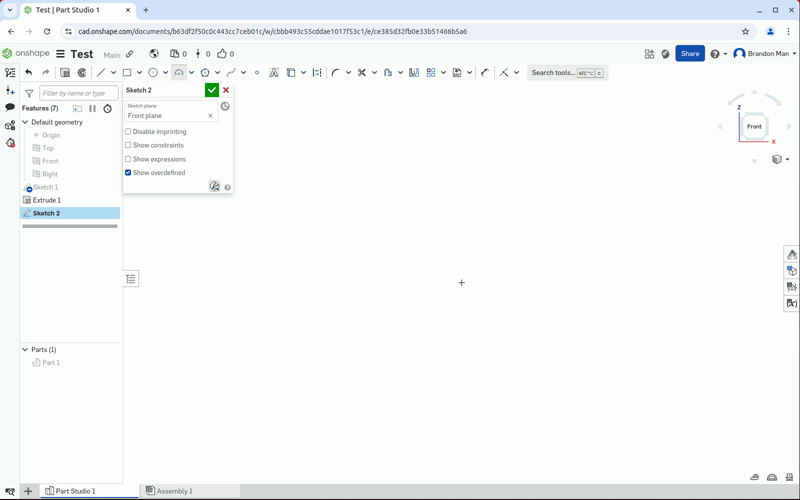
scroll(-6)
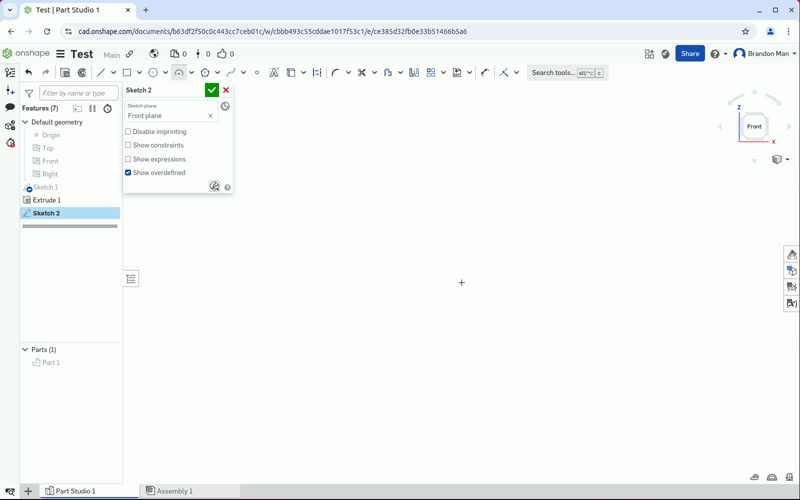
scroll(-6)
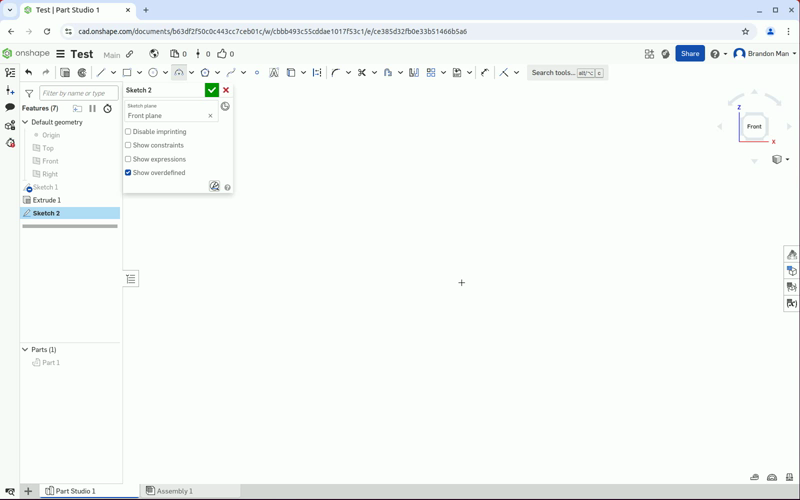
scroll(-6)
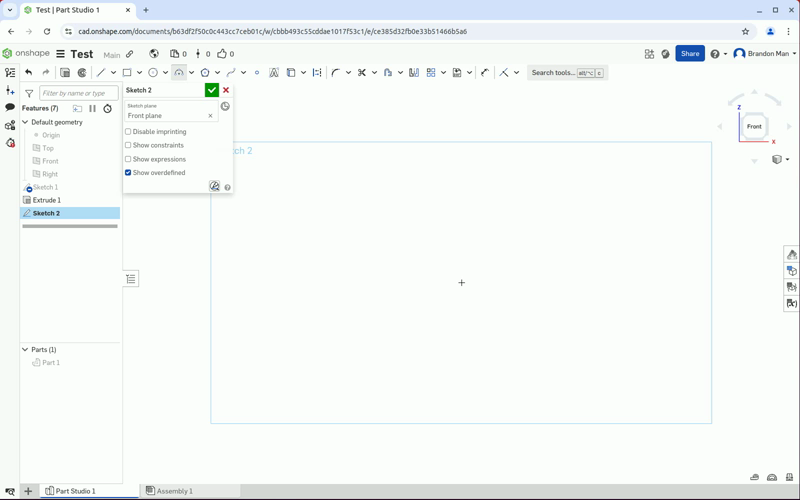
key_down(shift)
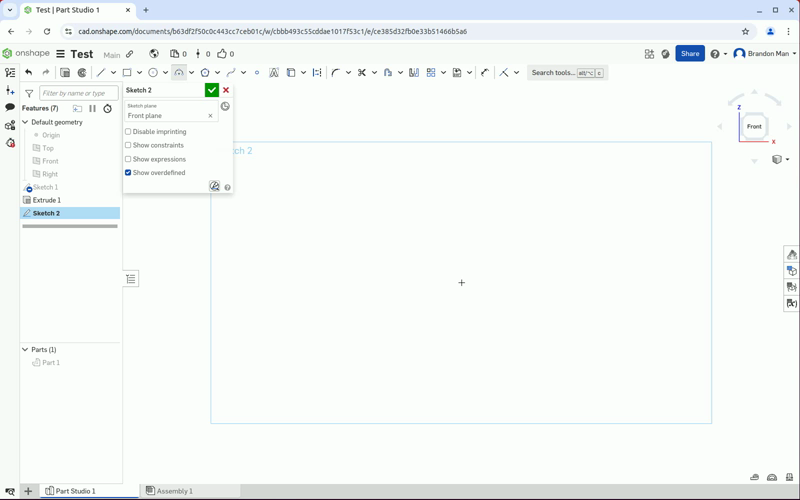
mouse_move(461, 282)
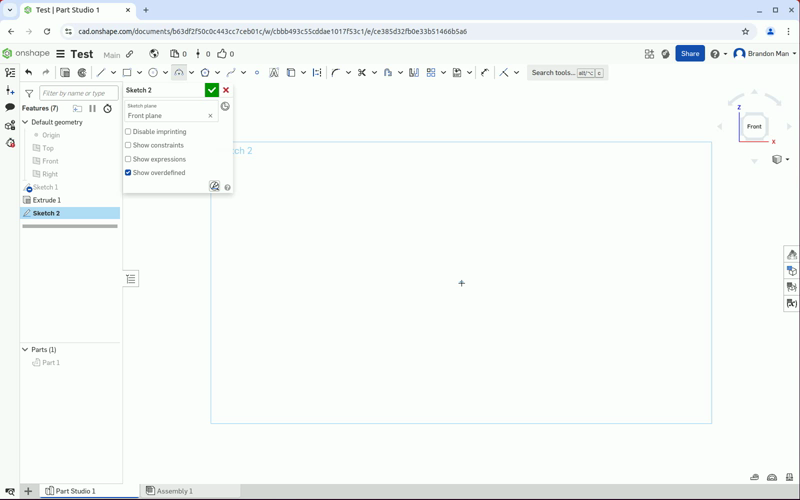
scroll(6)
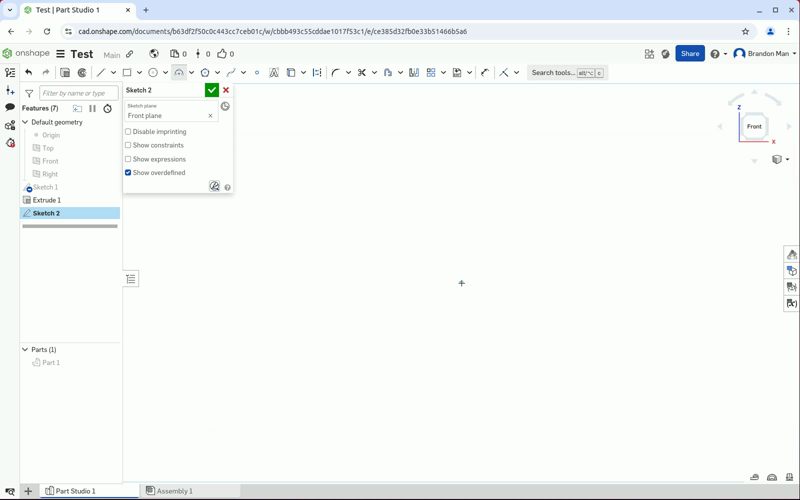
scroll(6)
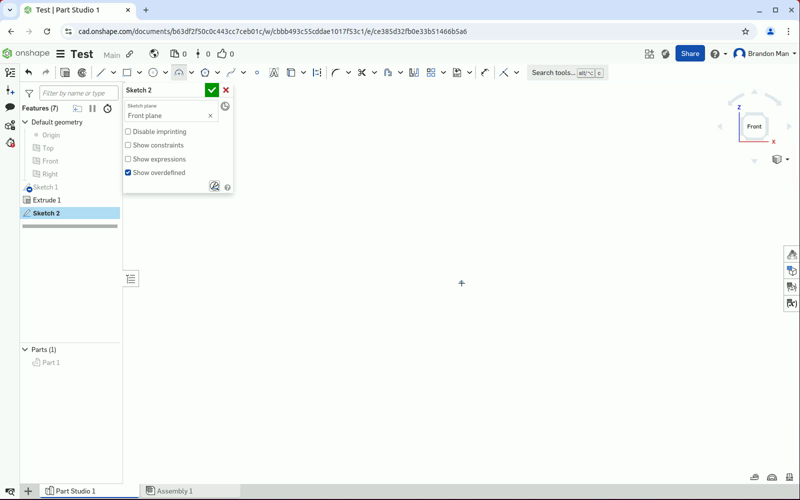
scroll(6)
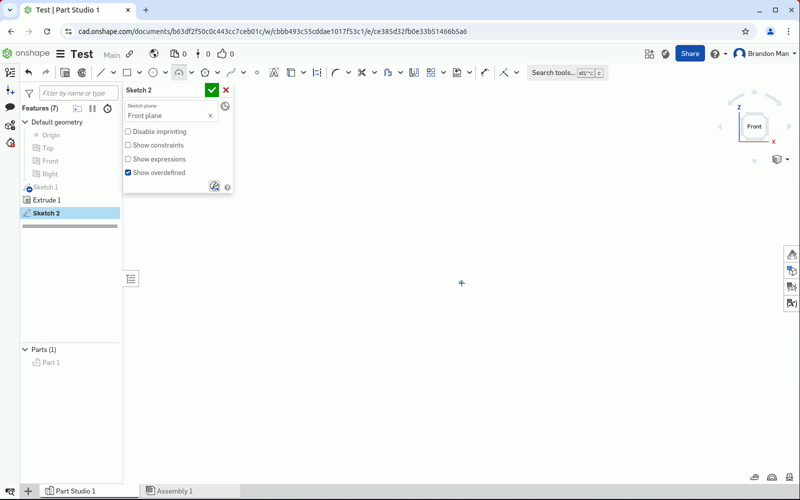
scroll(6)
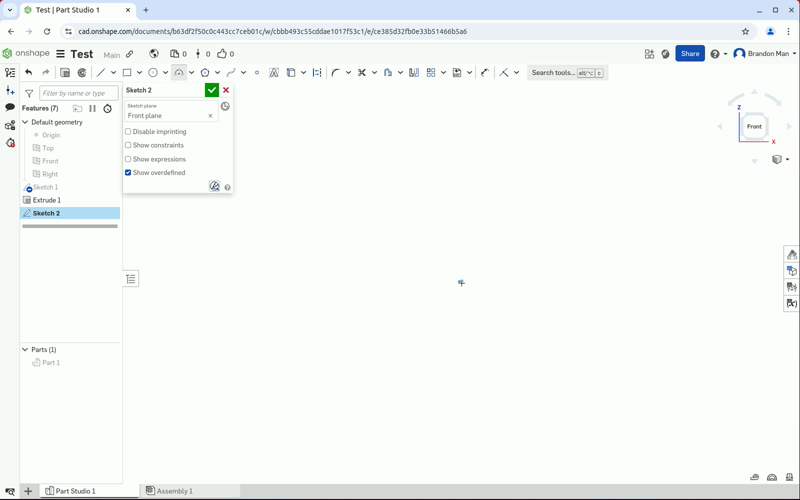
scroll(6)
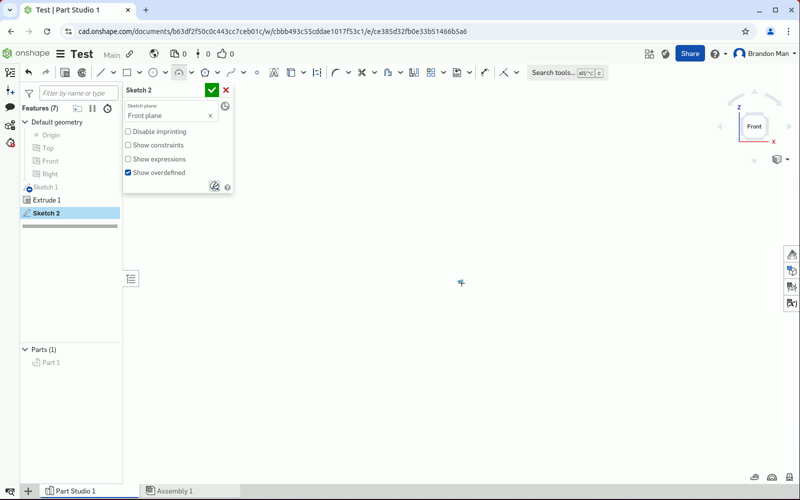
scroll(6)
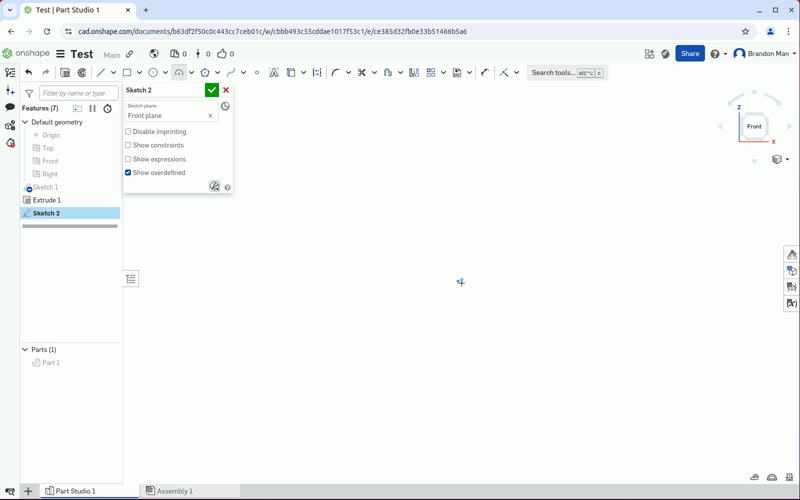
scroll(6)
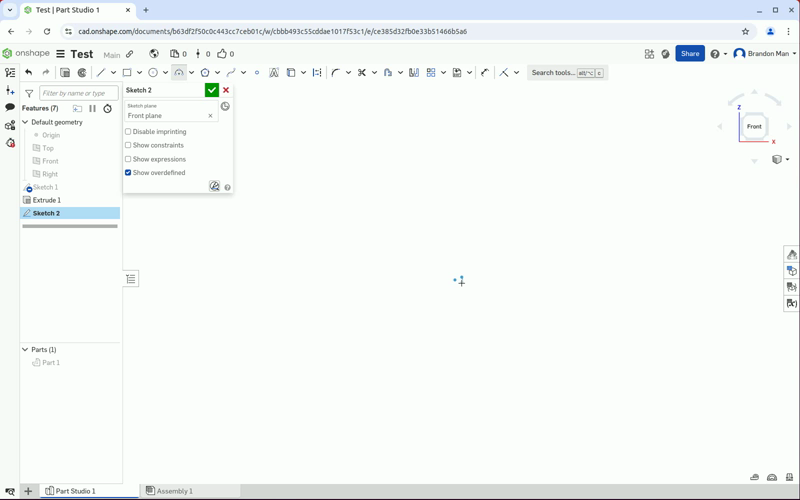
click(461, 282)
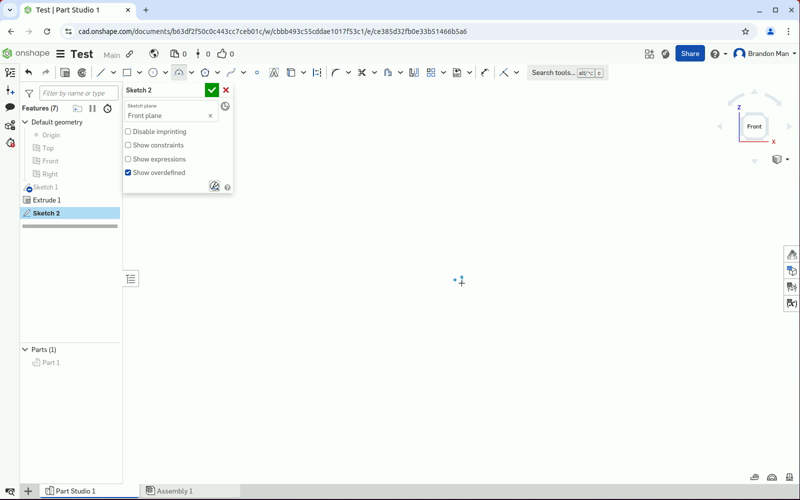
scroll(-6)
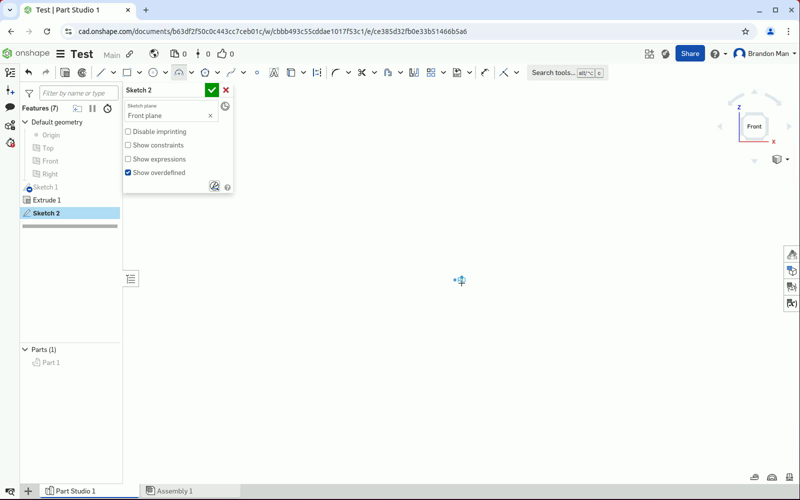
scroll(-6)
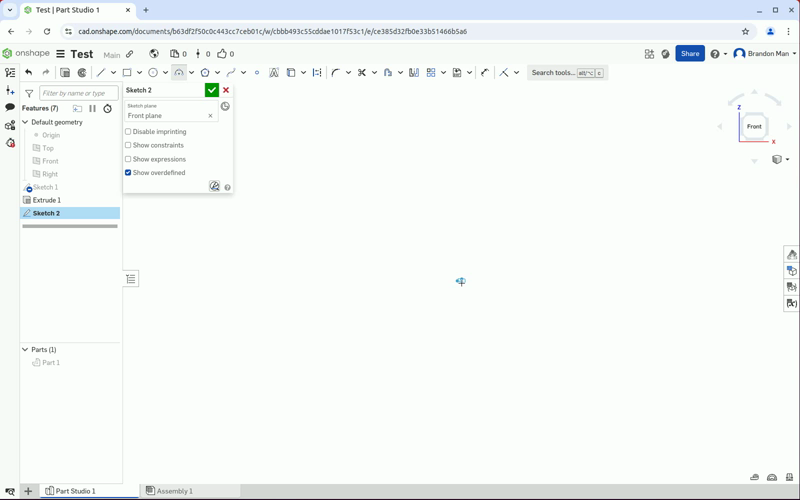
scroll(-6)
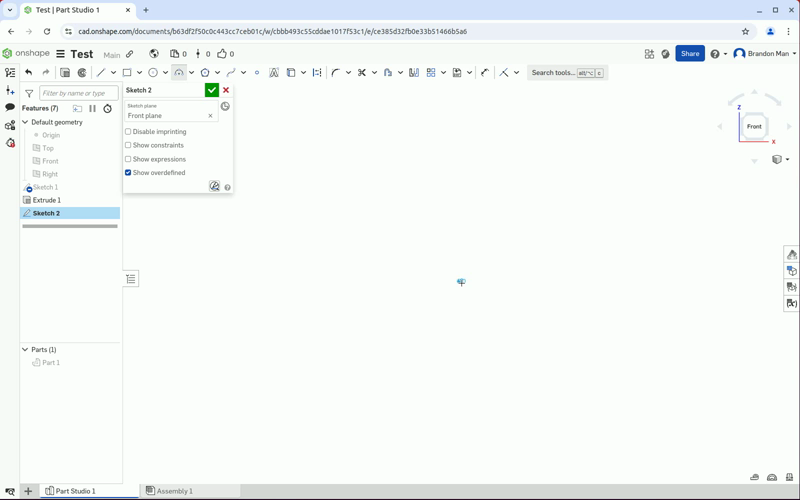
scroll(-6)
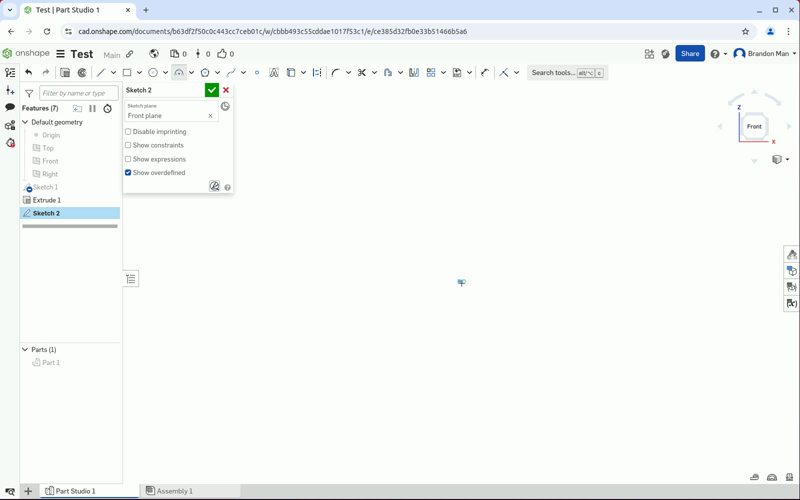
scroll(-6)
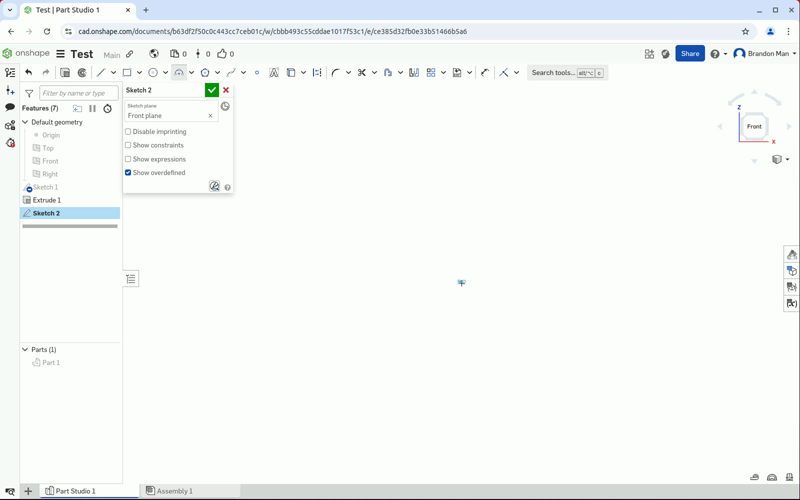
scroll(-6)
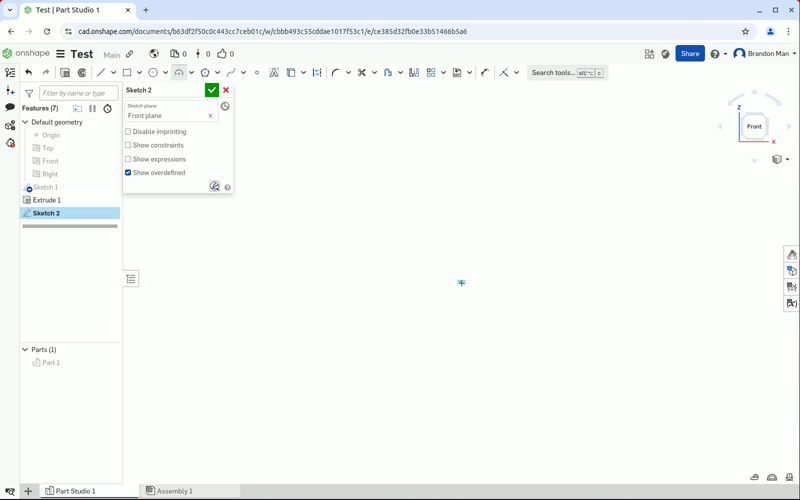
scroll(-6)
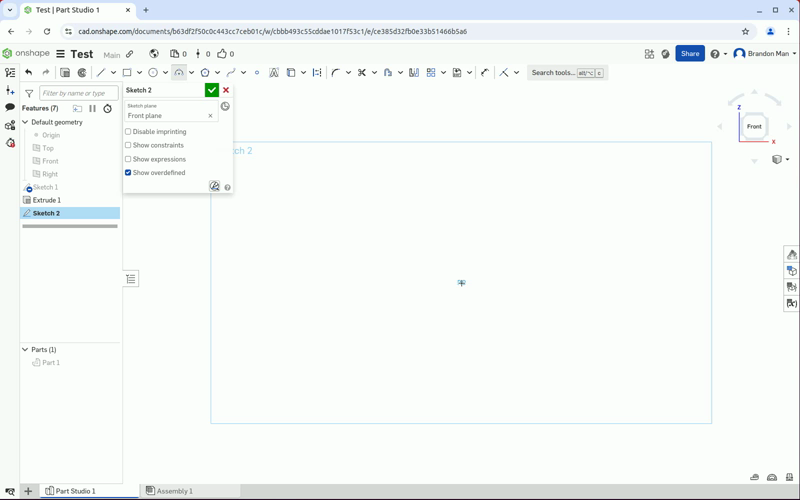
mouse_move(460, 283)
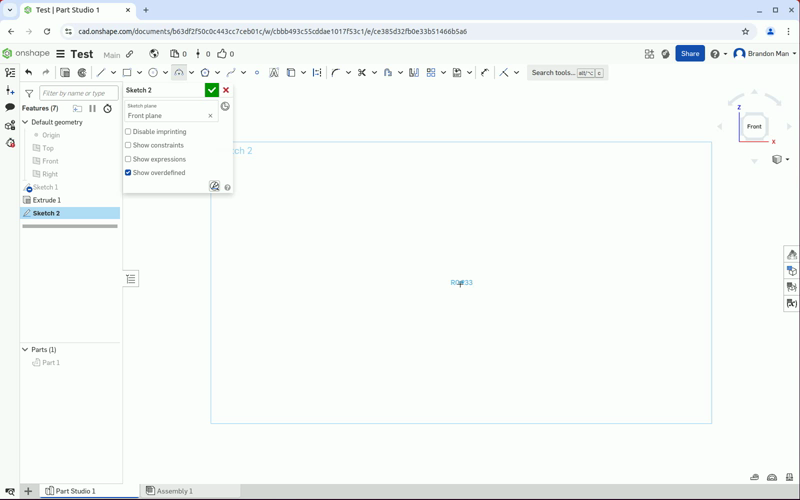
scroll(6)
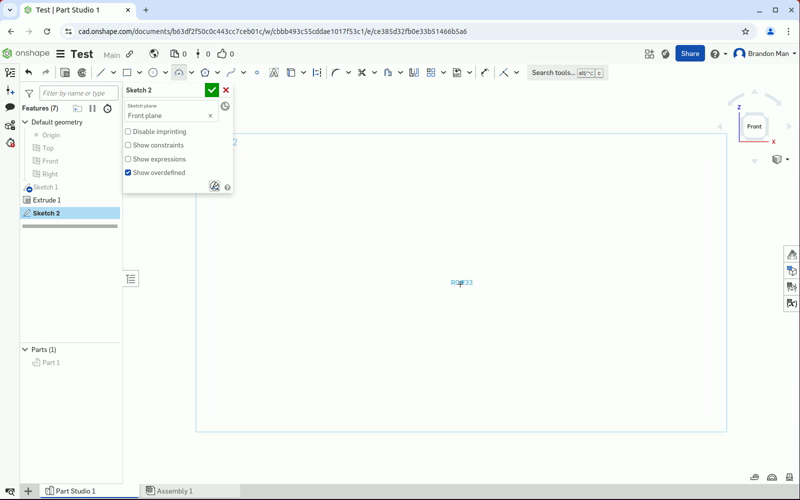
scroll(6)
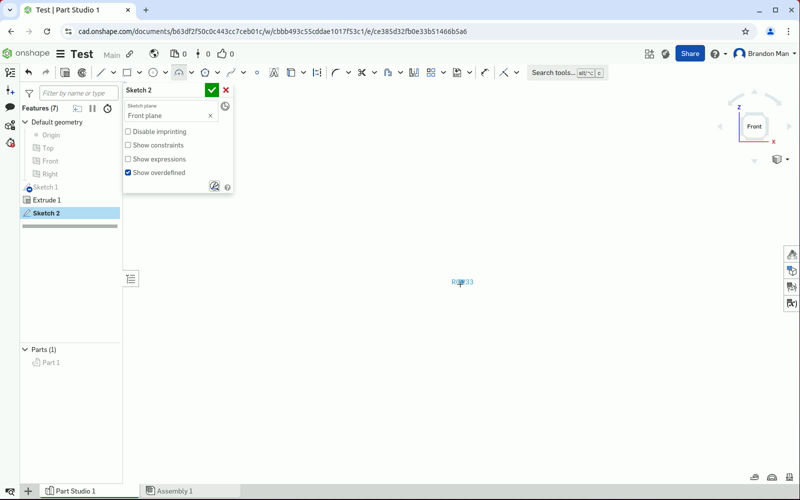
scroll(6)
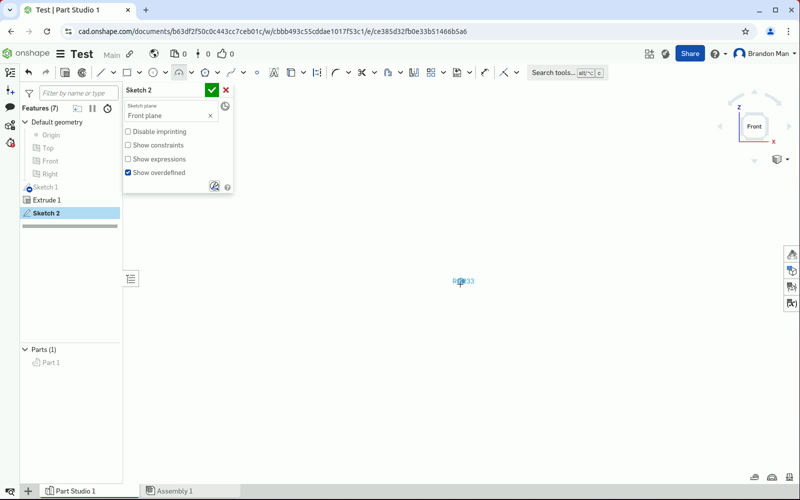
scroll(6)
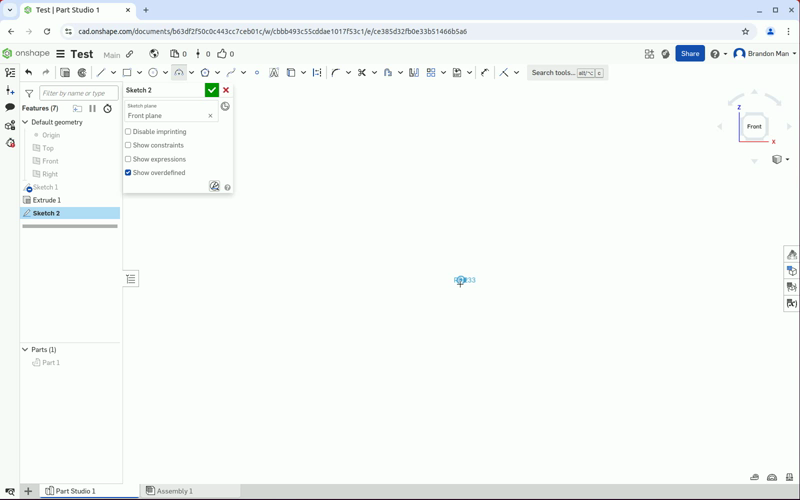
scroll(6)
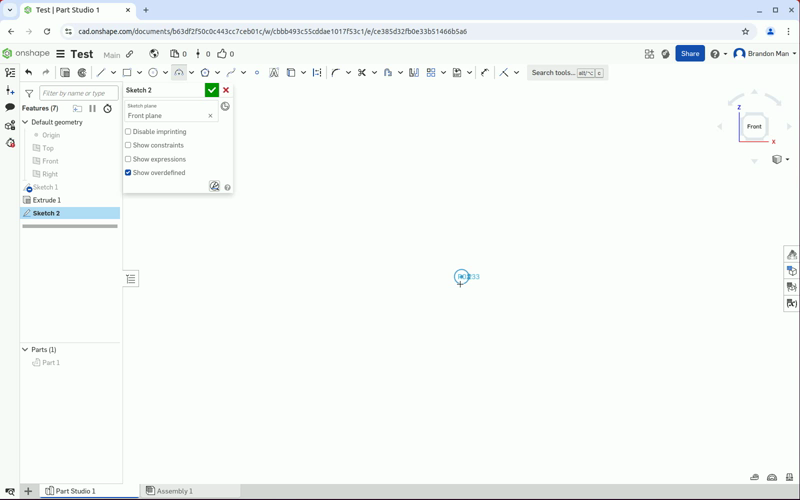
scroll(6)
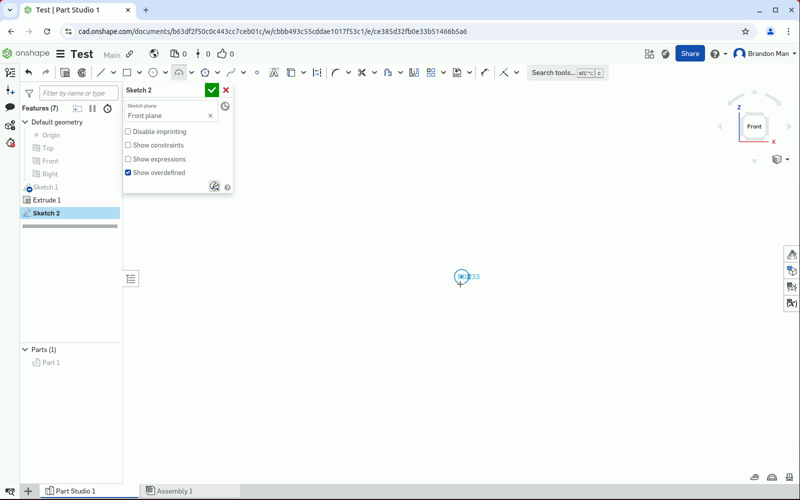
scroll(6)
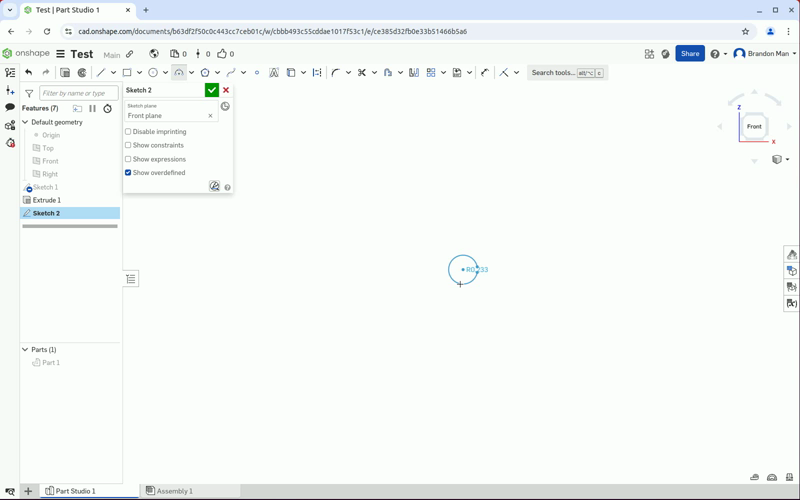
click(460, 283)
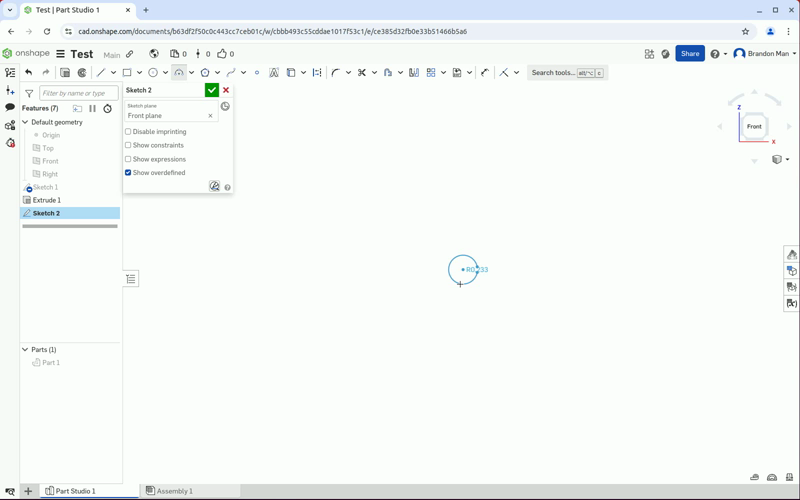
scroll(-6)
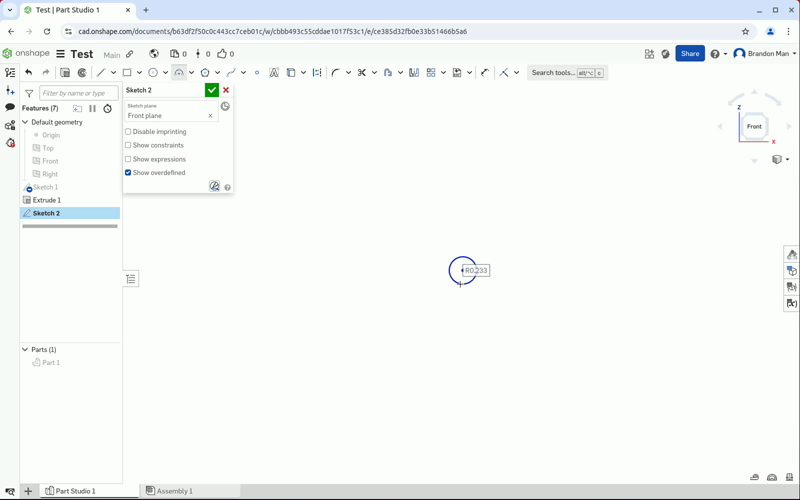
scroll(-6)
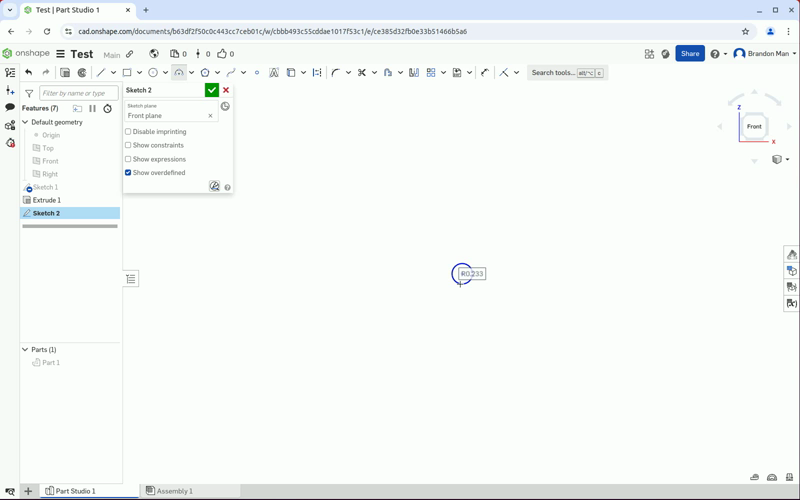
scroll(-6)
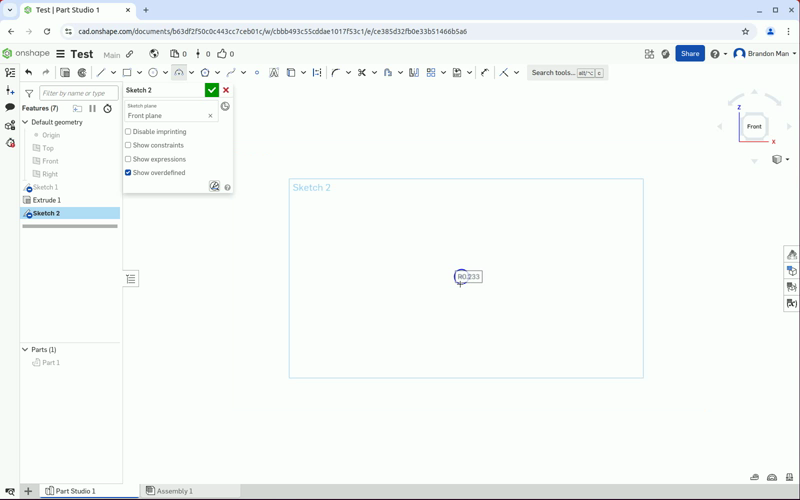
scroll(-6)
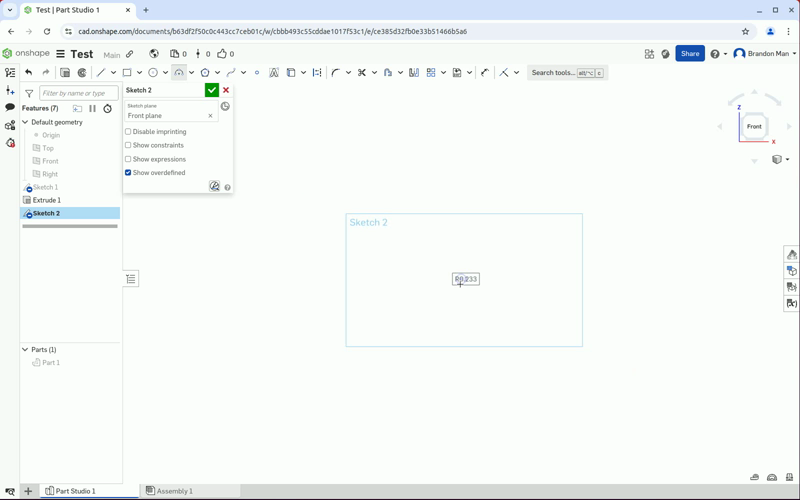
scroll(-6)
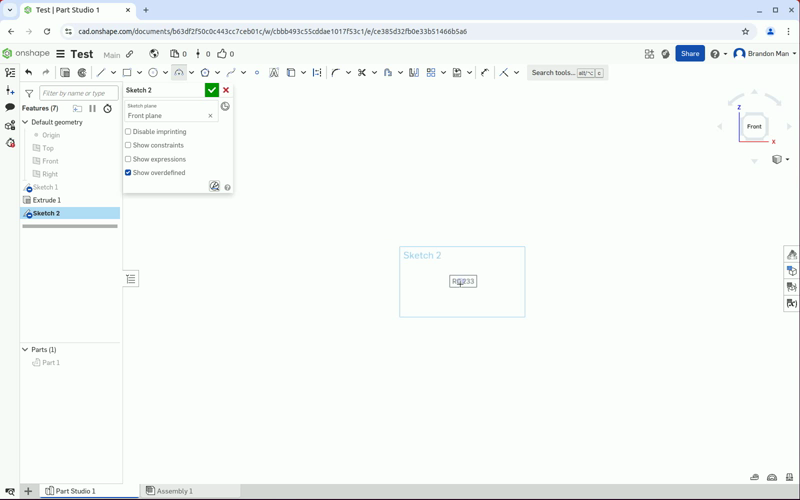
scroll(-6)
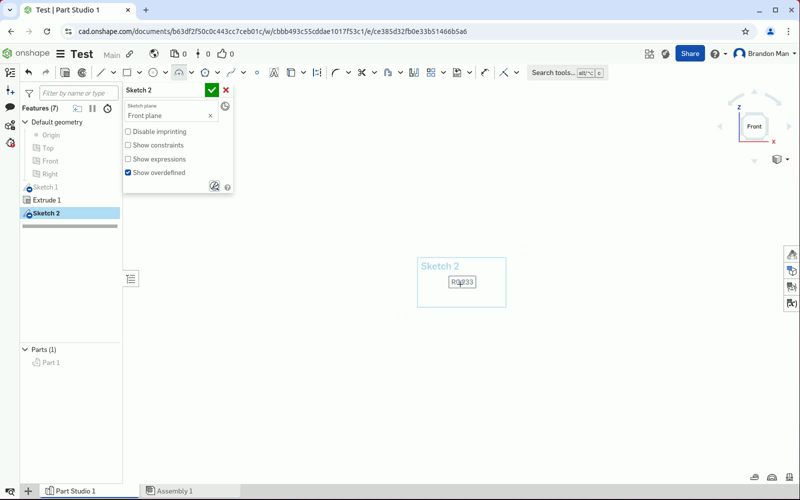
scroll(-6)
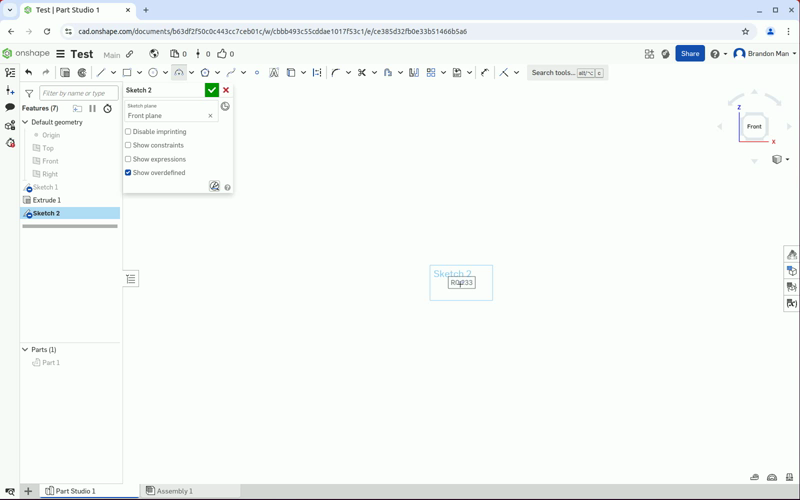
key_up(shift)
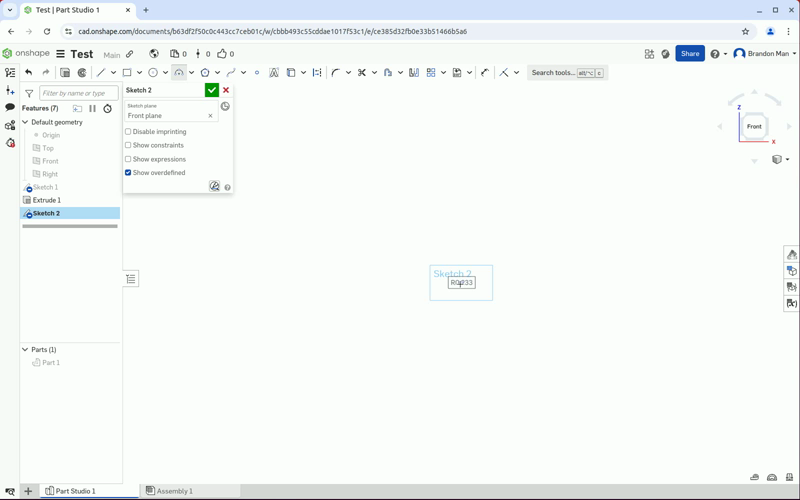
key(esc)
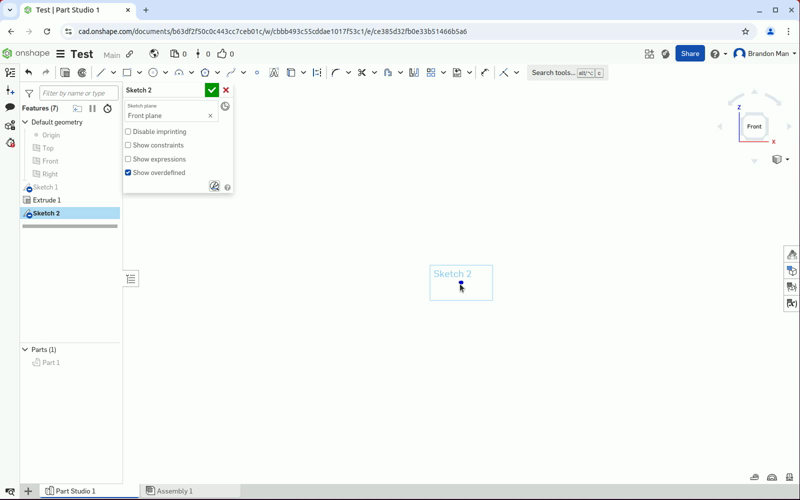
key(l)
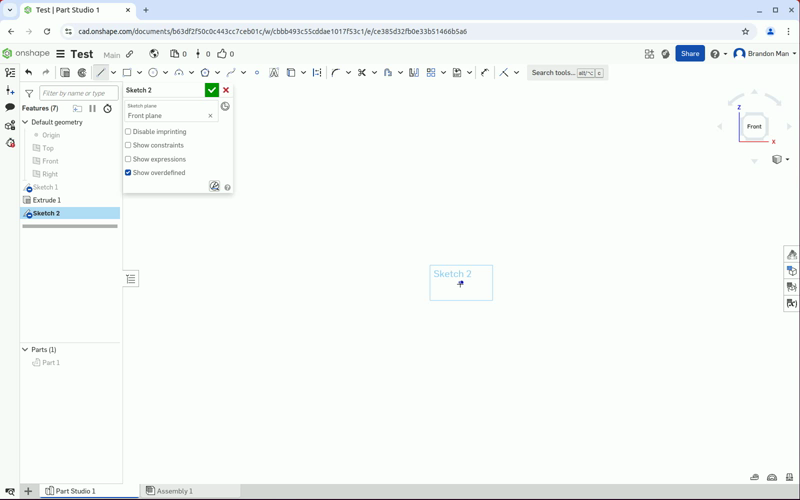
mouse_move(461, 282)
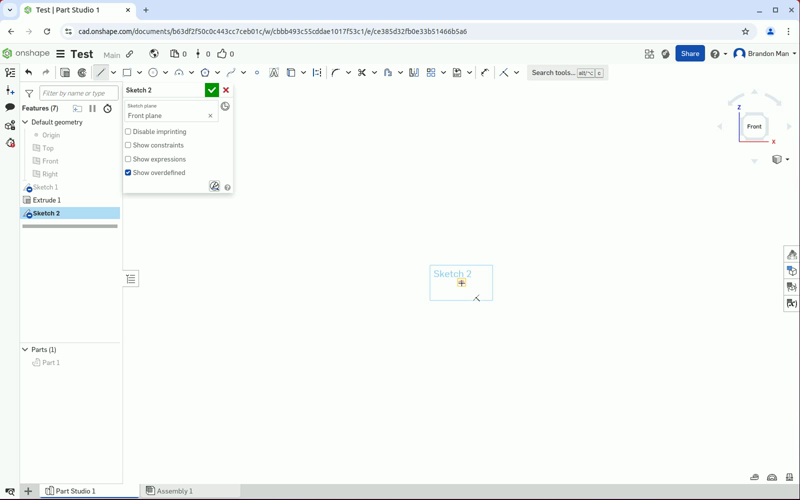
scroll(6)
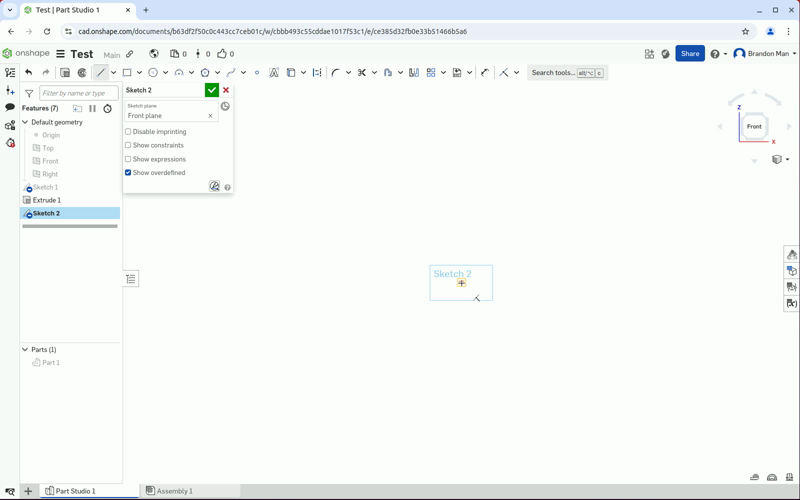
scroll(6)
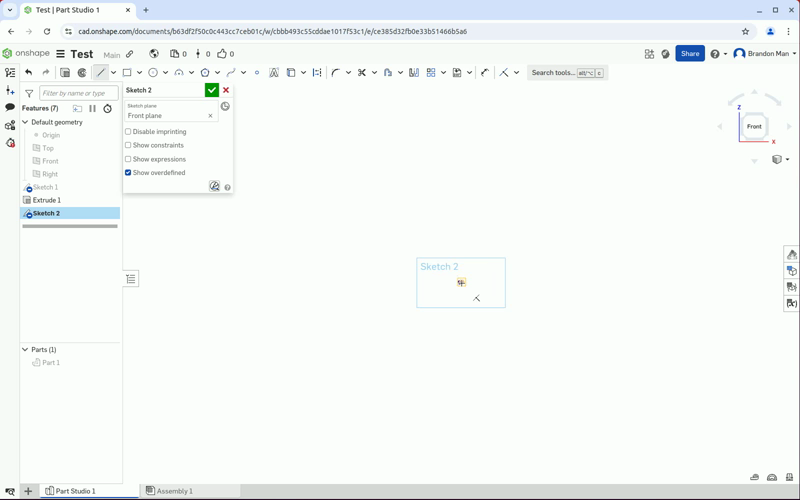
scroll(6)
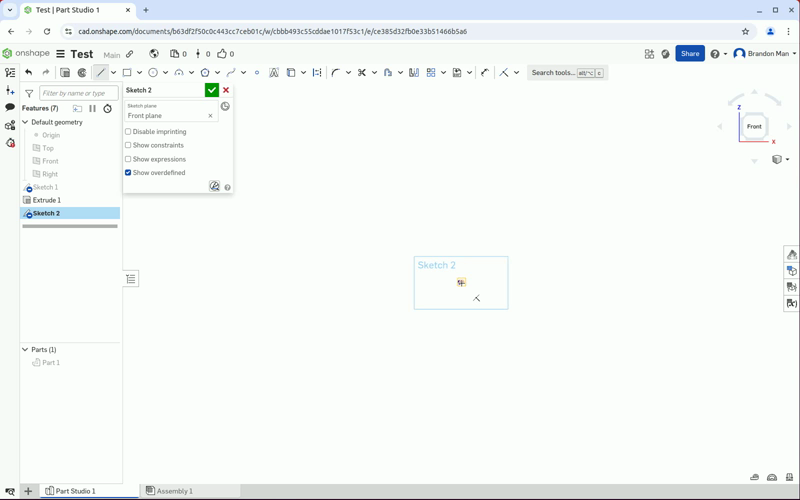
scroll(6)
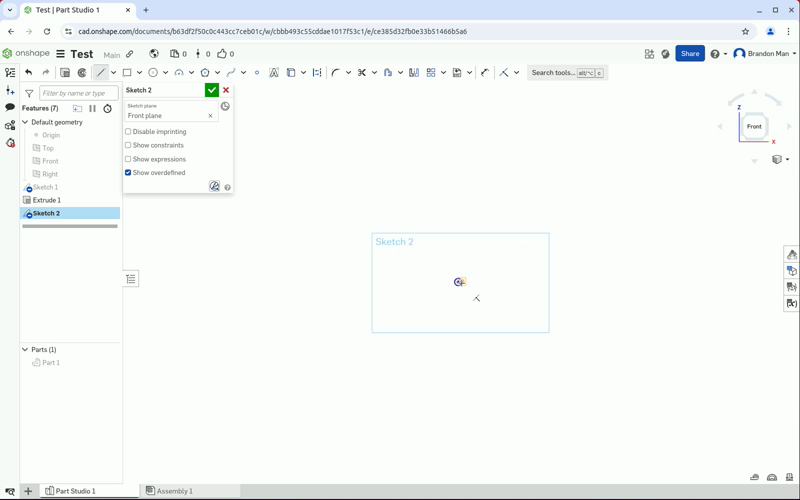
scroll(6)
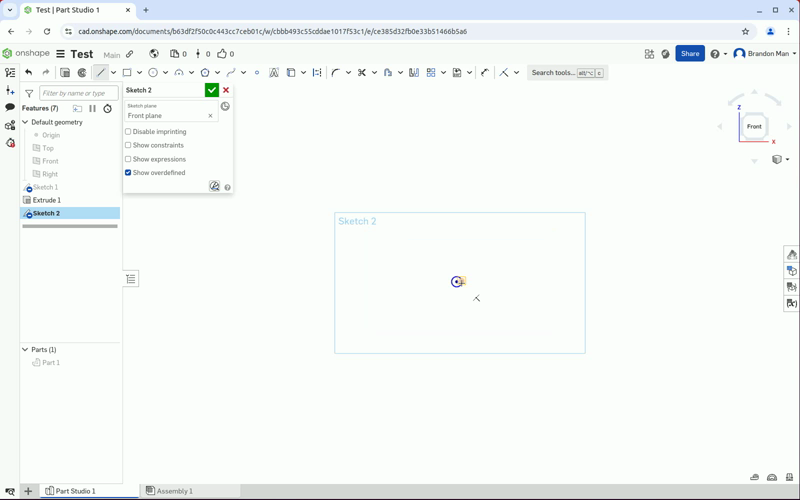
scroll(6)
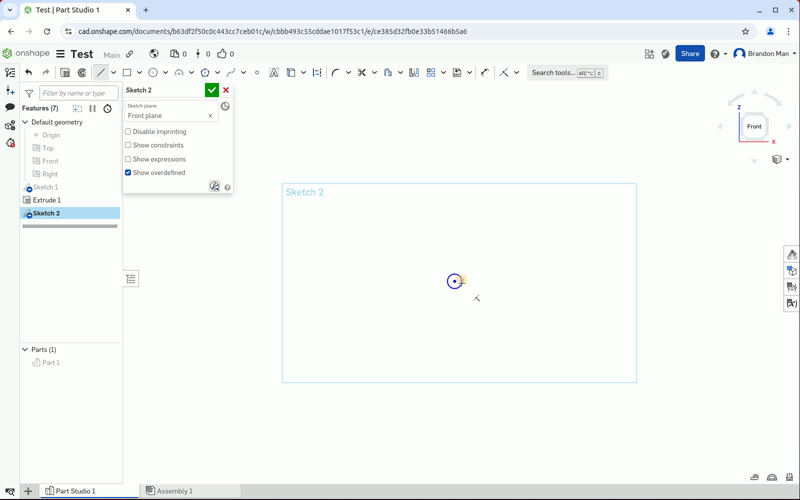
scroll(6)
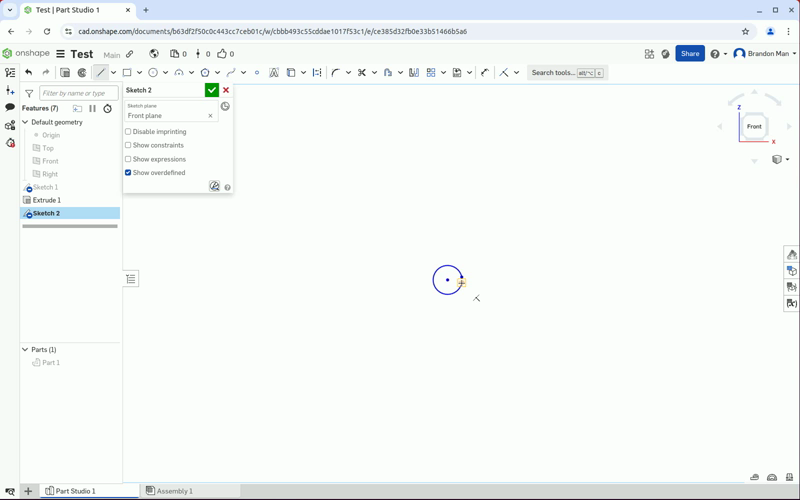
click(461, 282)
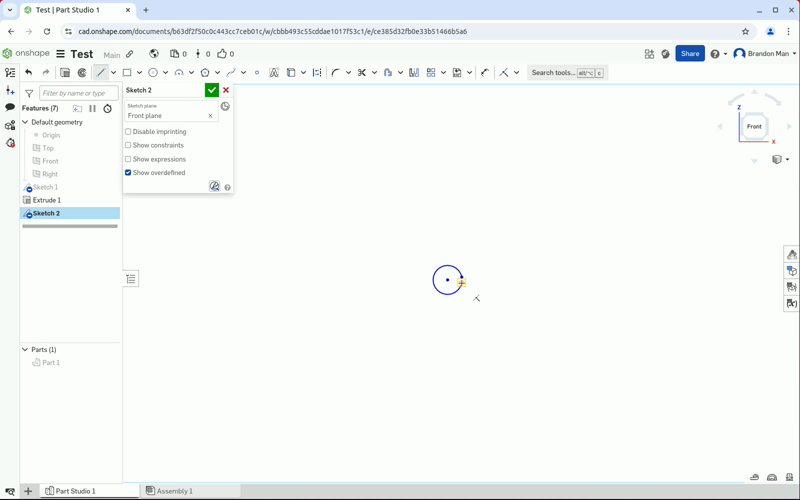
scroll(-6)
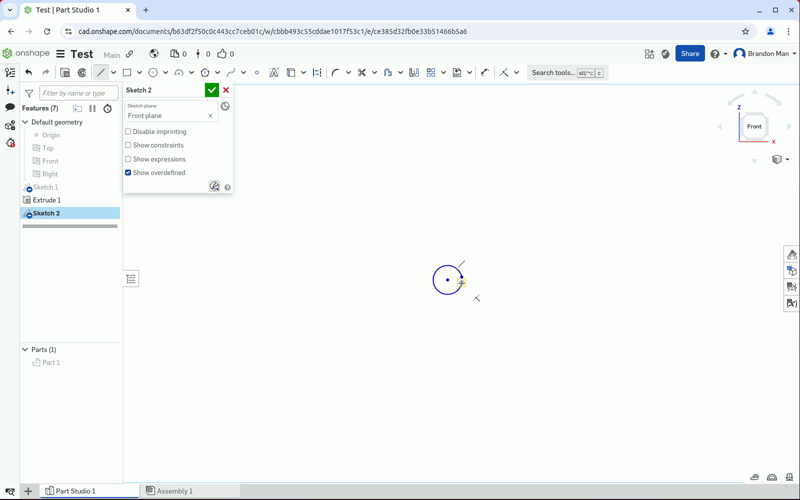
scroll(-6)
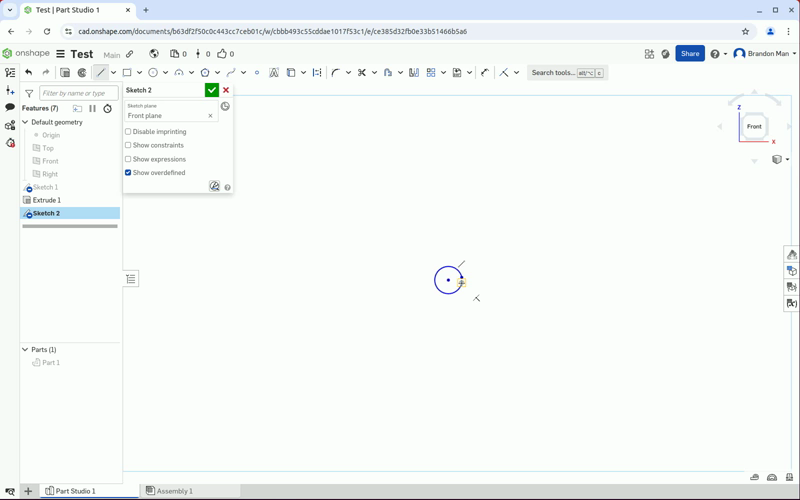
scroll(-6)
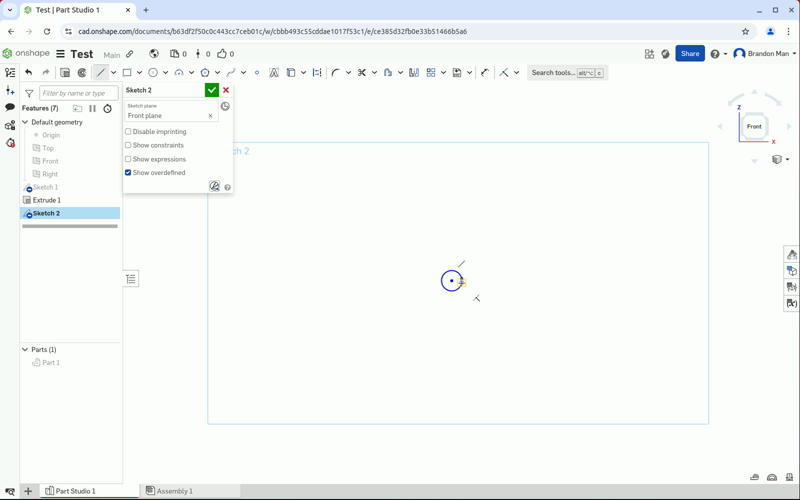
scroll(-6)
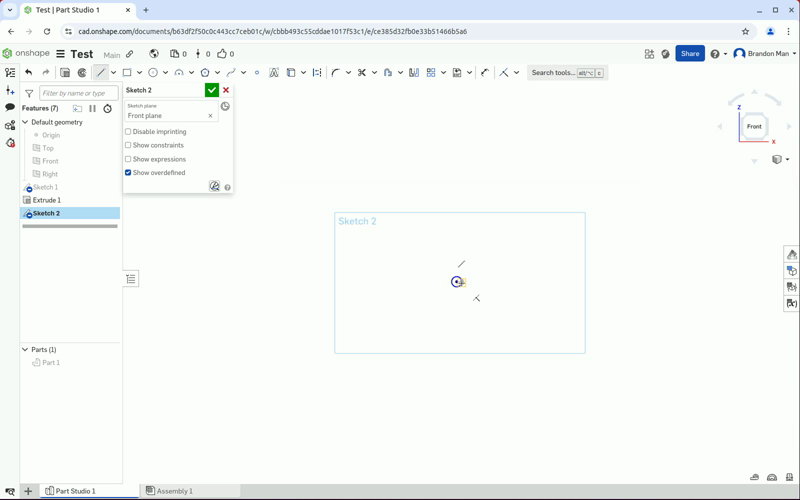
scroll(-6)
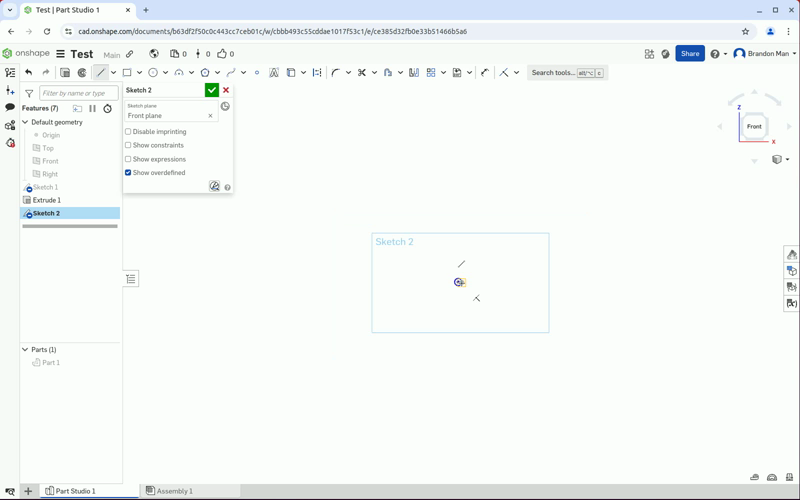
scroll(-6)
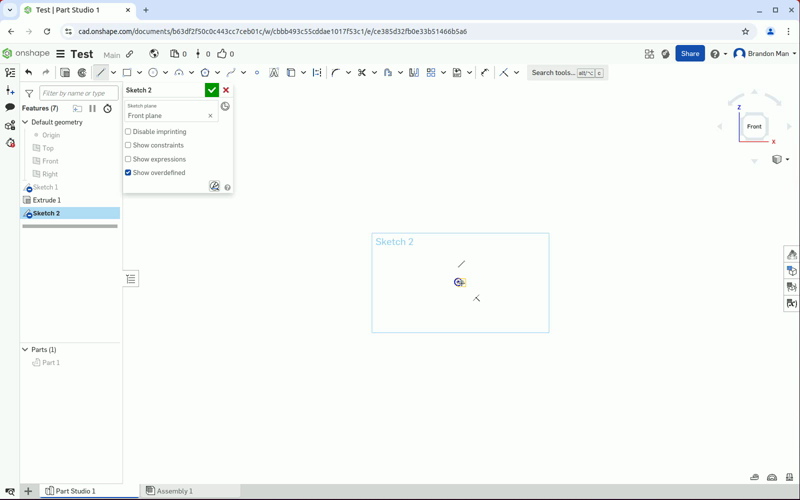
scroll(-6)
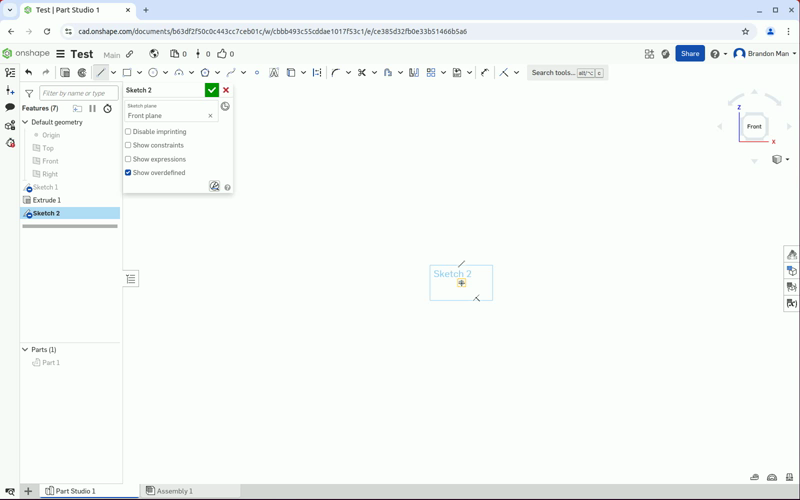
key_down(shift)
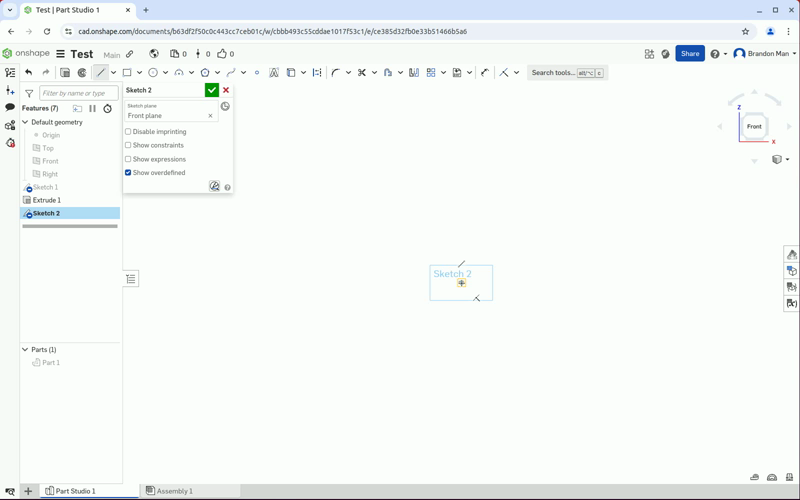
mouse_move(492, 282)
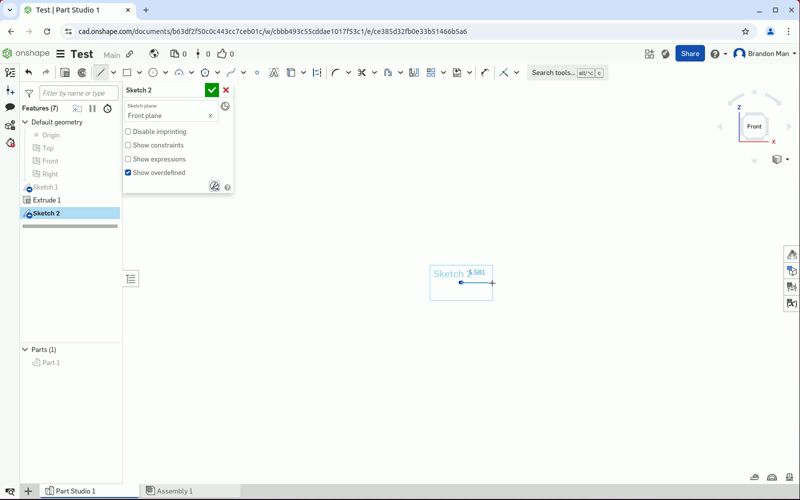
mouse_move(461, 281)
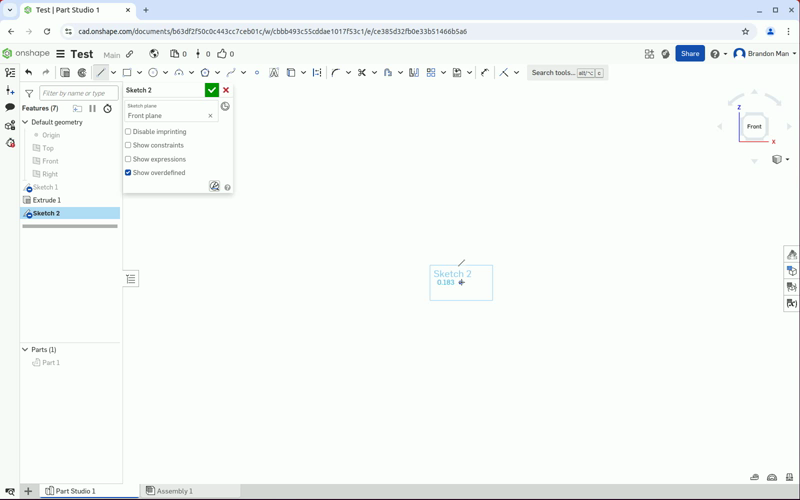
scroll(6)
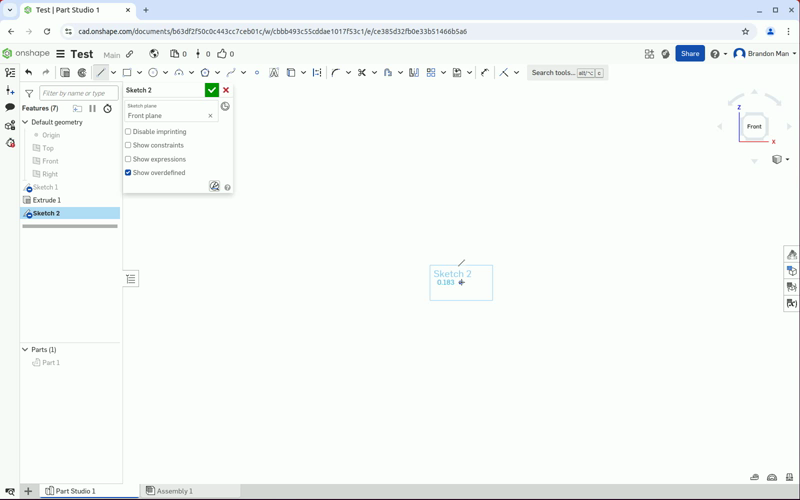
scroll(6)
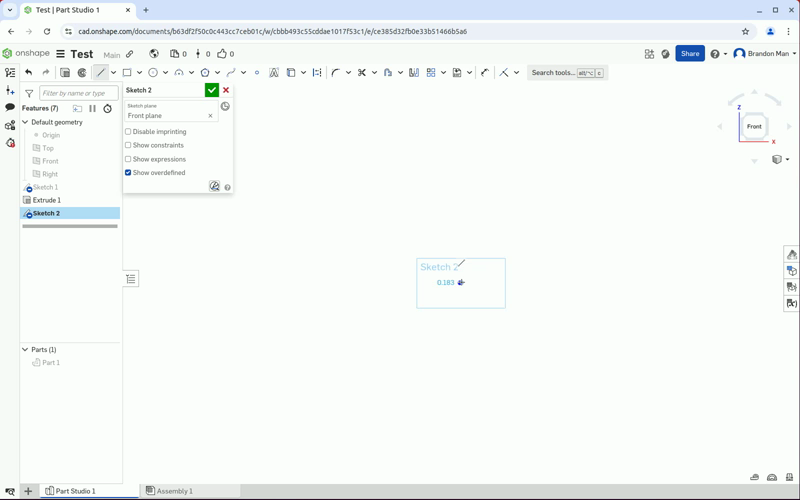
scroll(6)
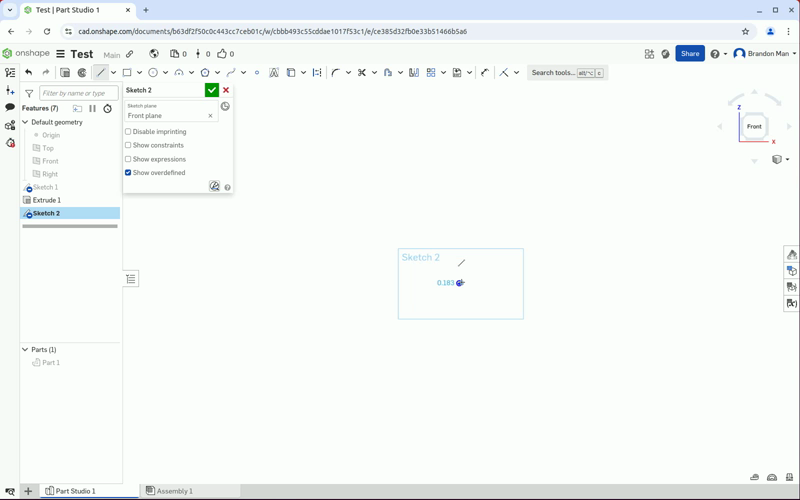
scroll(6)
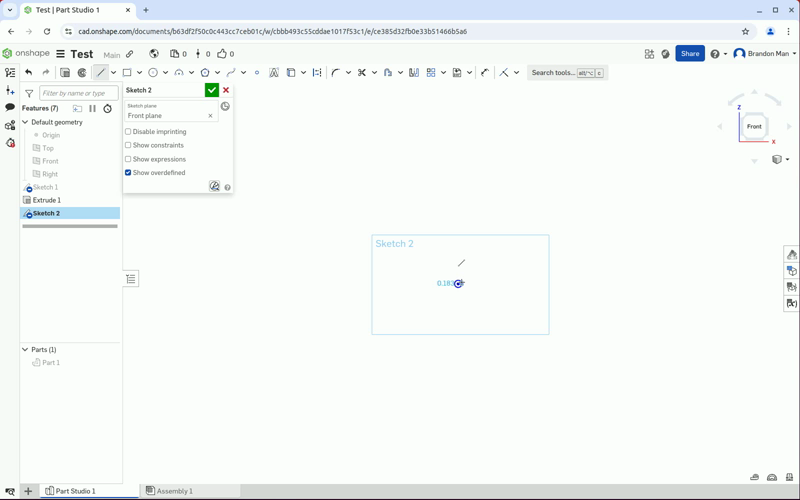
scroll(6)
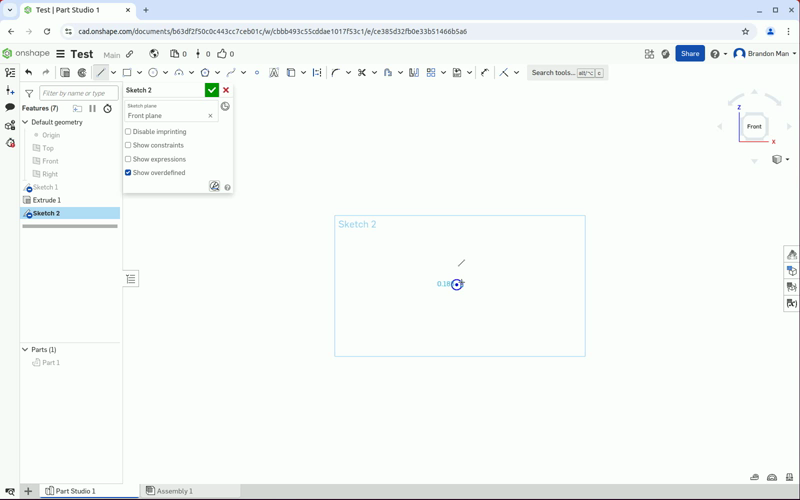
scroll(6)
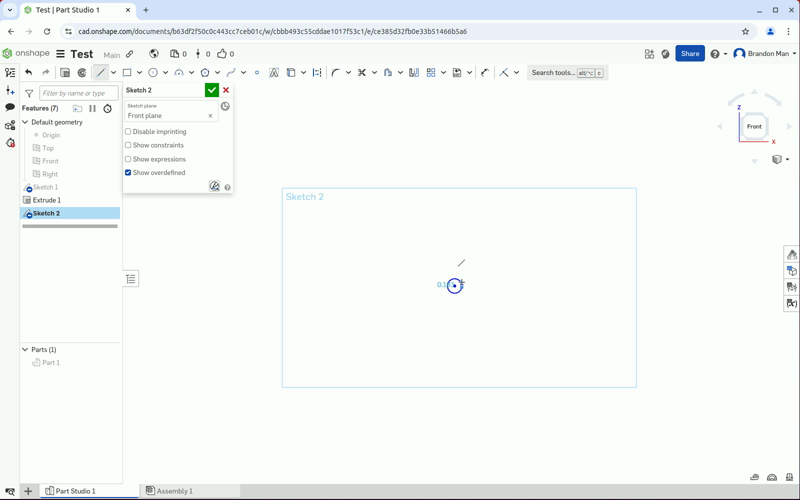
scroll(6)
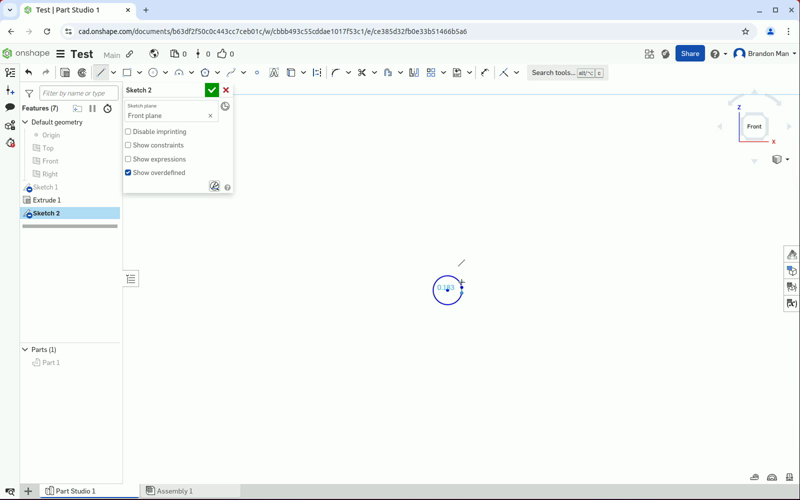
click(461, 281)
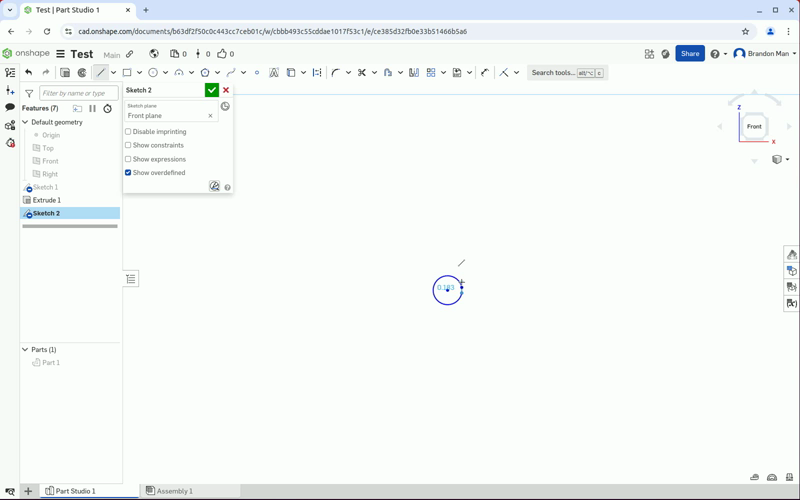
scroll(-6)
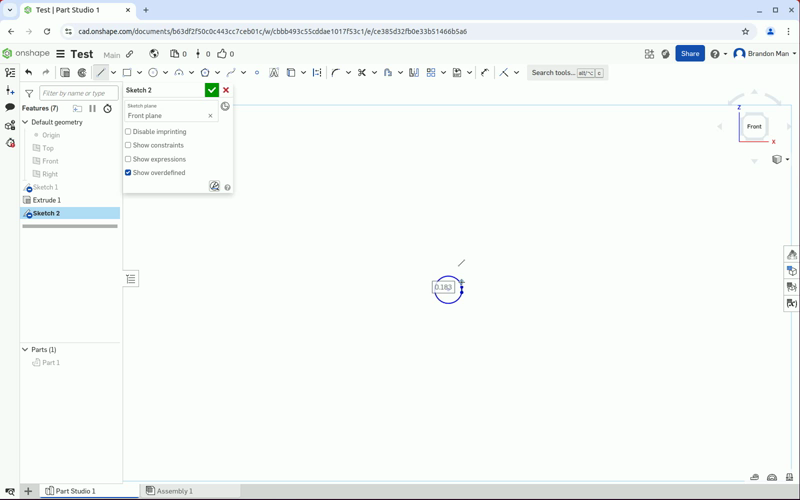
scroll(-6)
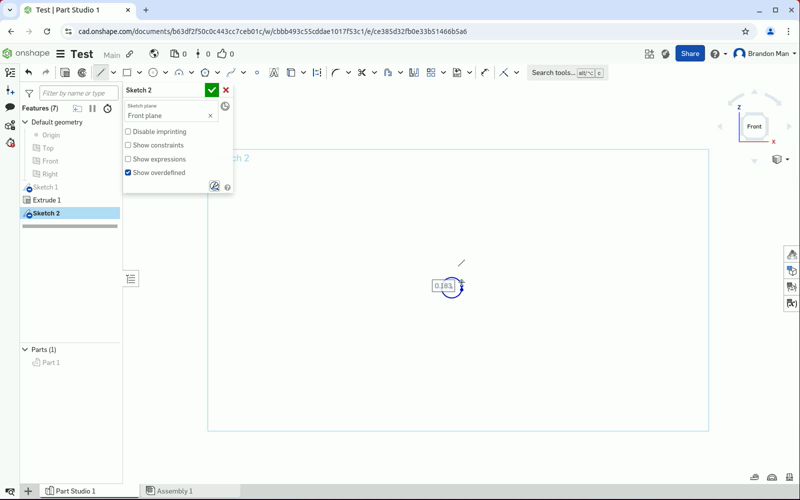
scroll(-6)
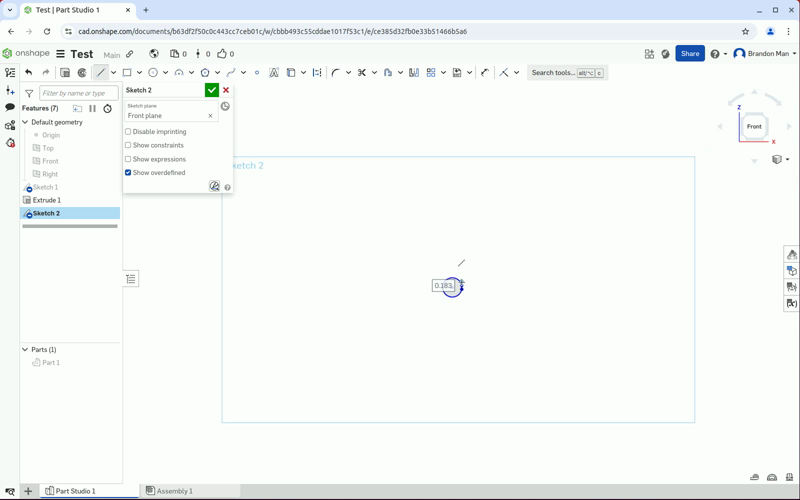
scroll(-6)
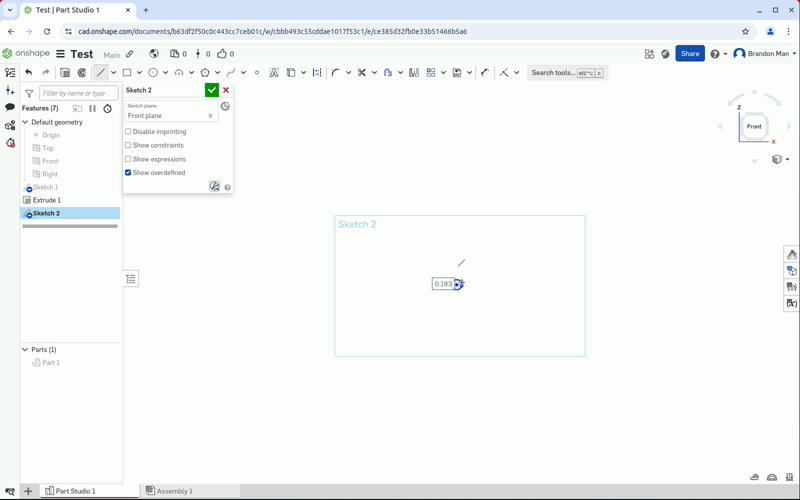
scroll(-6)
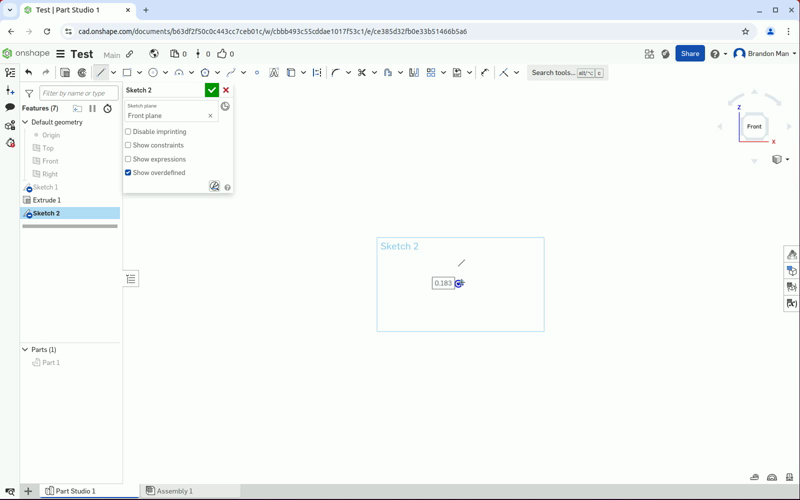
scroll(-6)
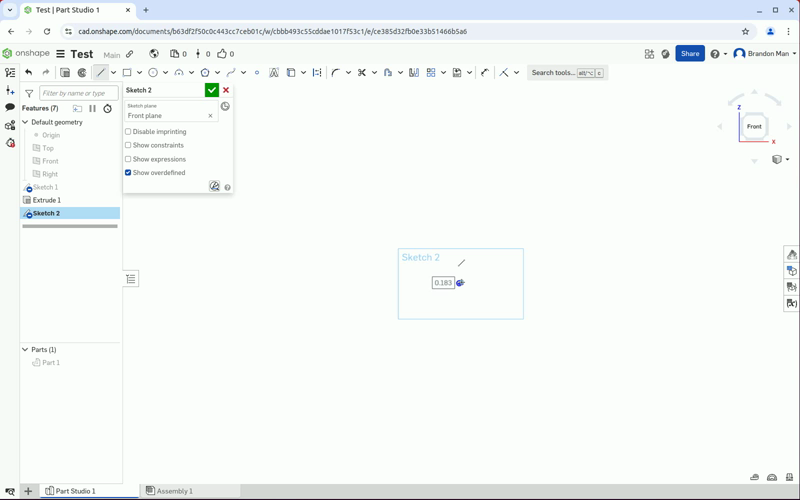
scroll(-6)
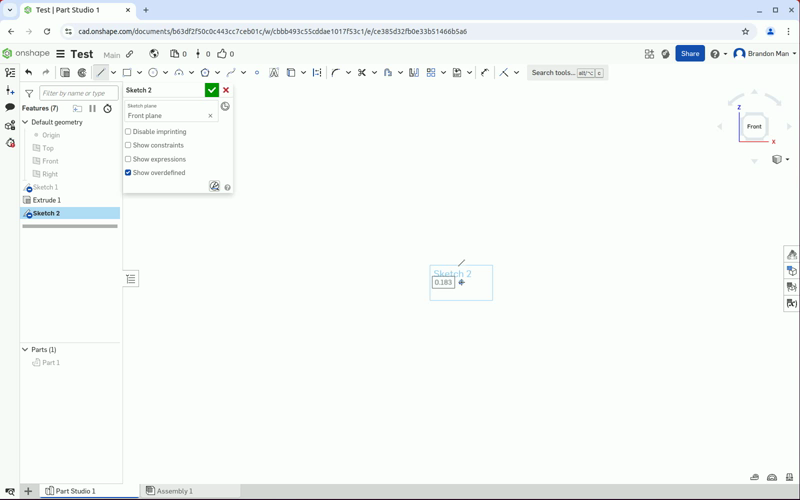
key_up(shift)
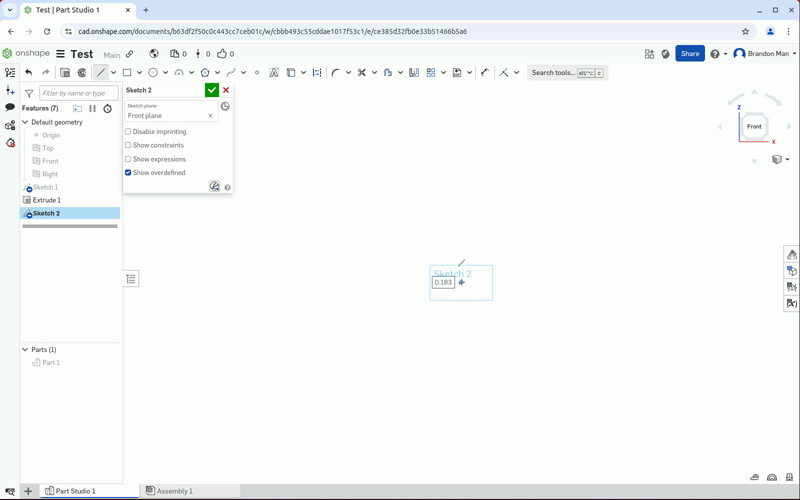
key(esc)
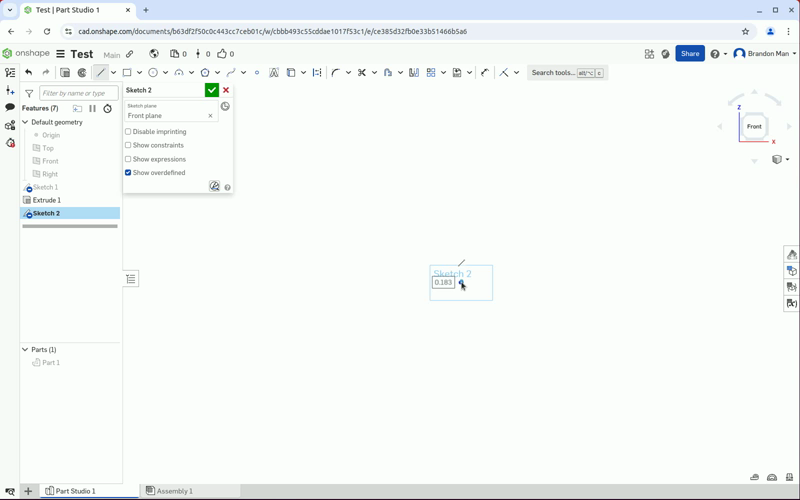
key(a)
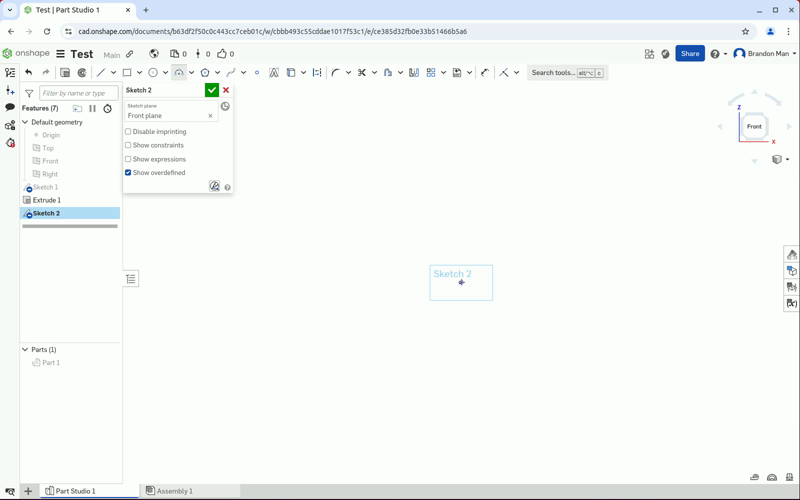
mouse_move(461, 281)
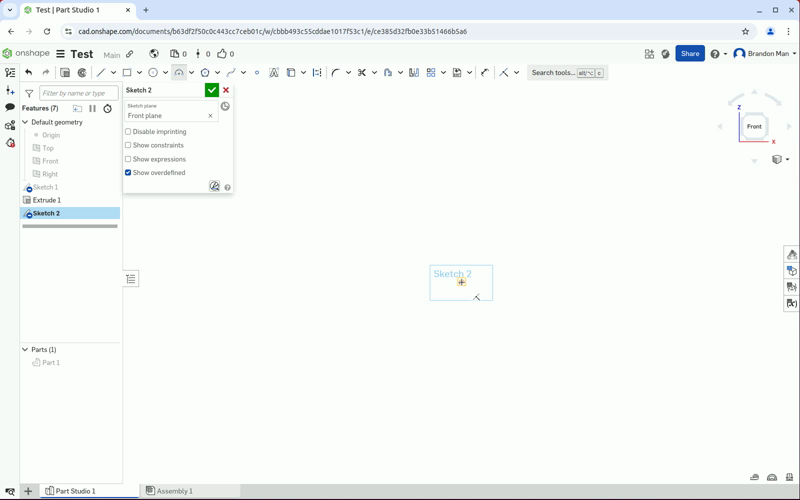
scroll(6)
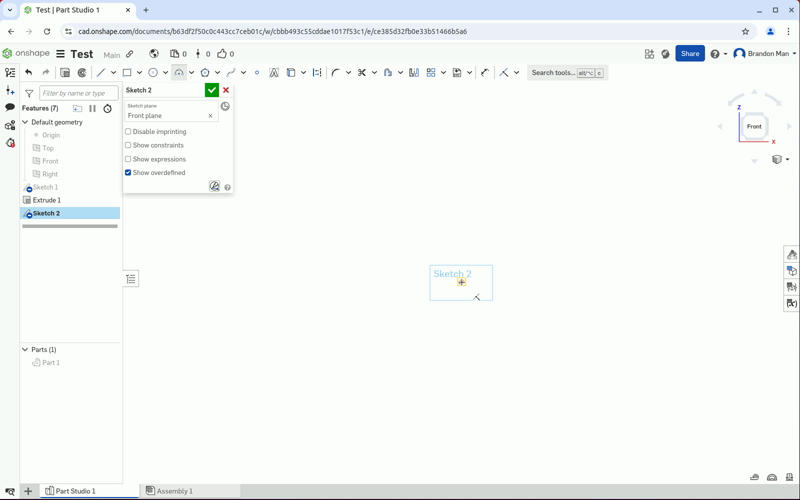
scroll(6)
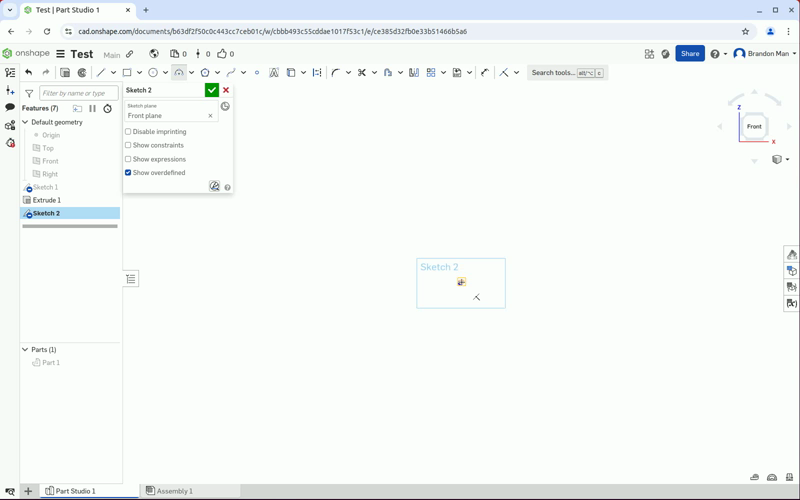
scroll(6)
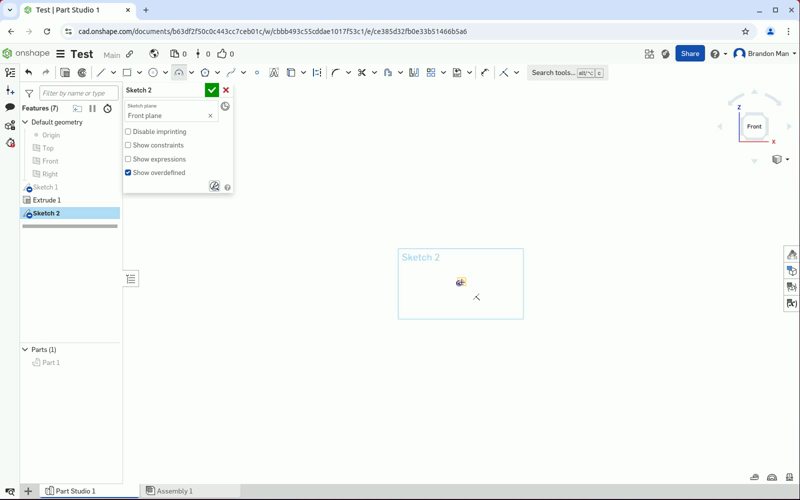
scroll(6)
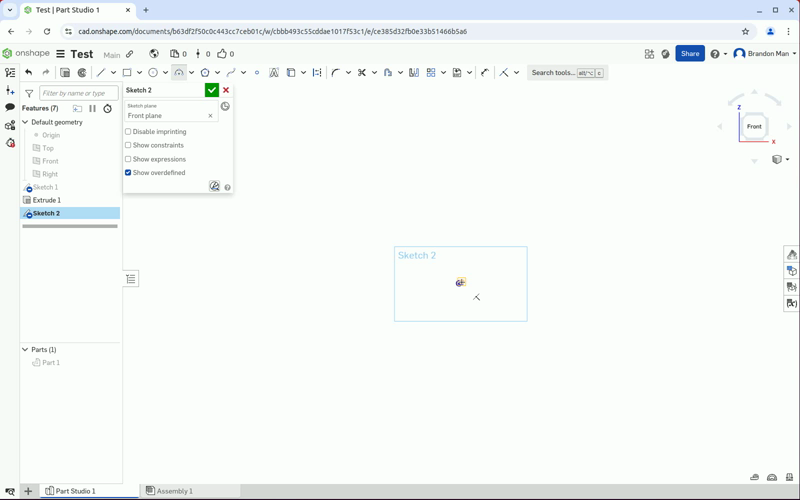
scroll(6)
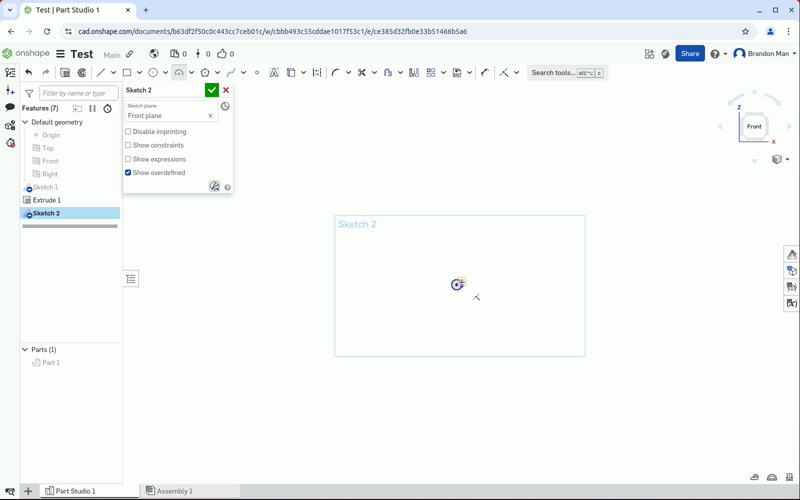
scroll(6)
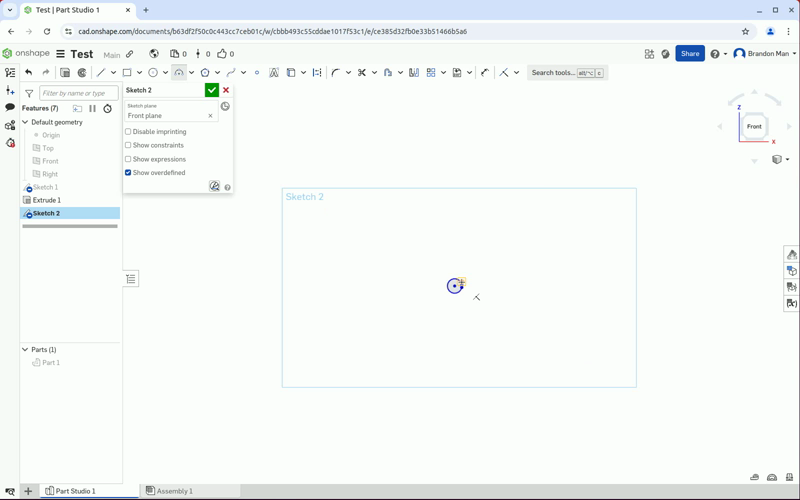
scroll(6)
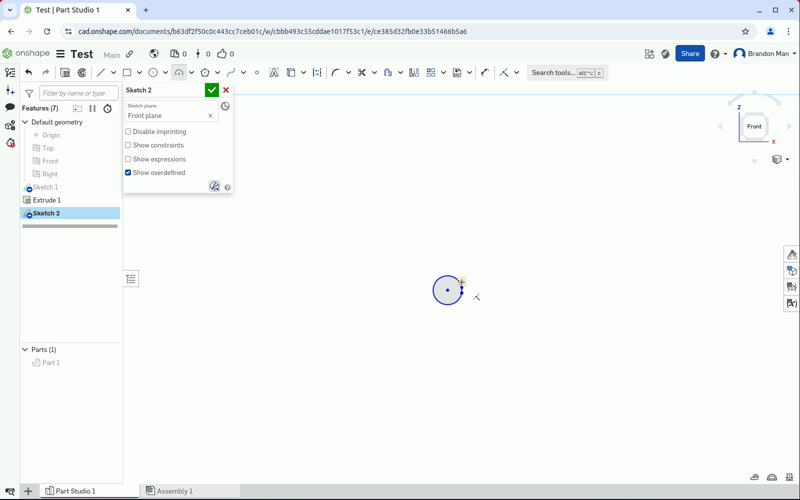
click(461, 281)
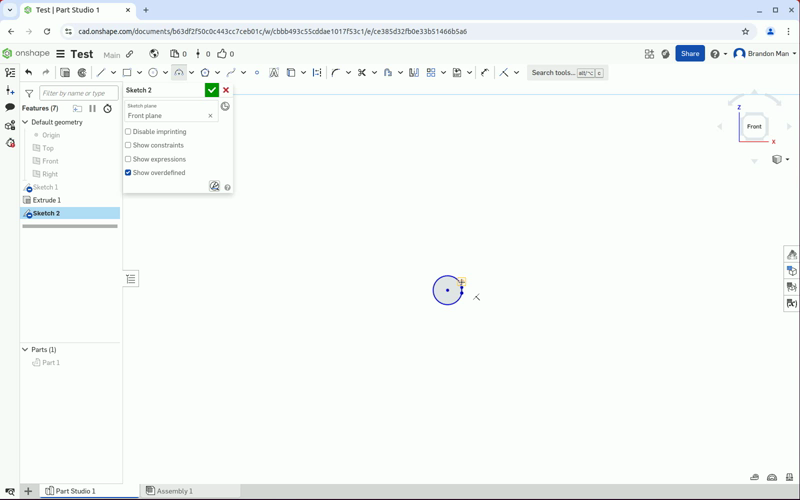
scroll(-6)
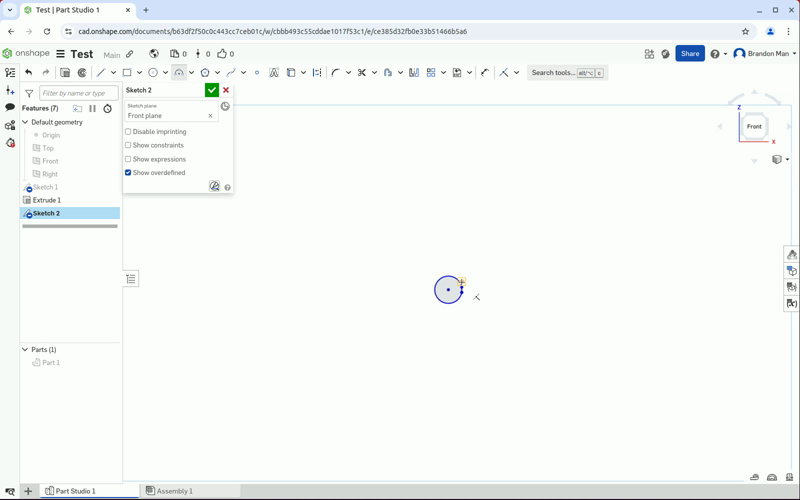
scroll(-6)
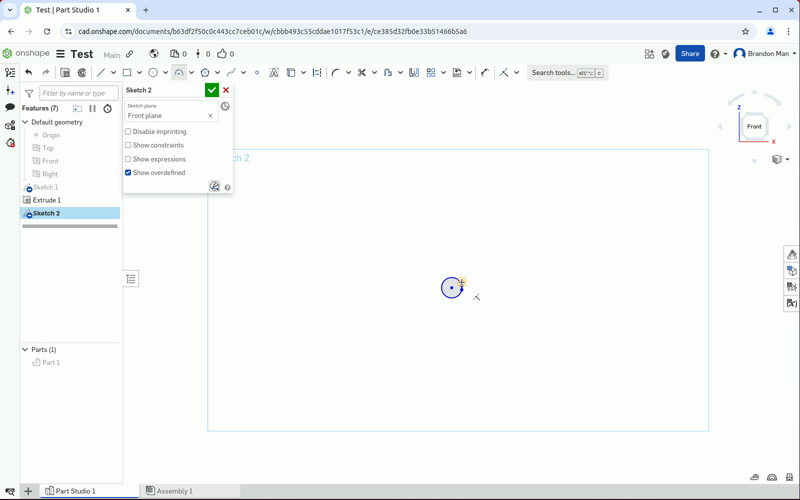
scroll(-6)
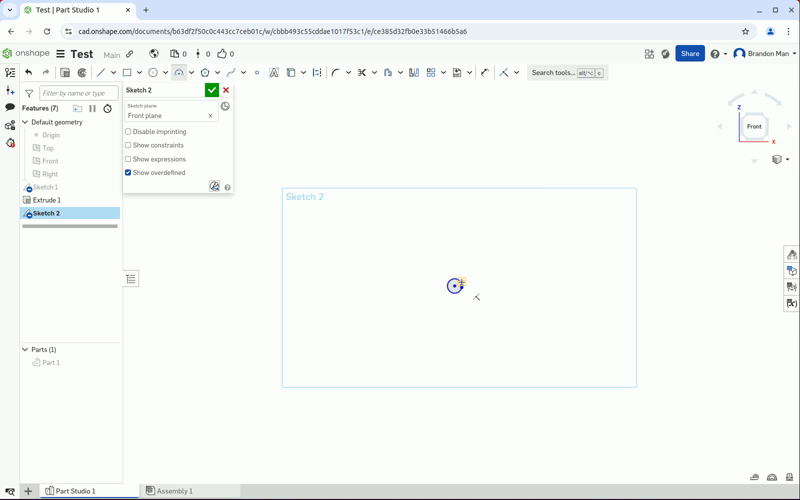
scroll(-6)
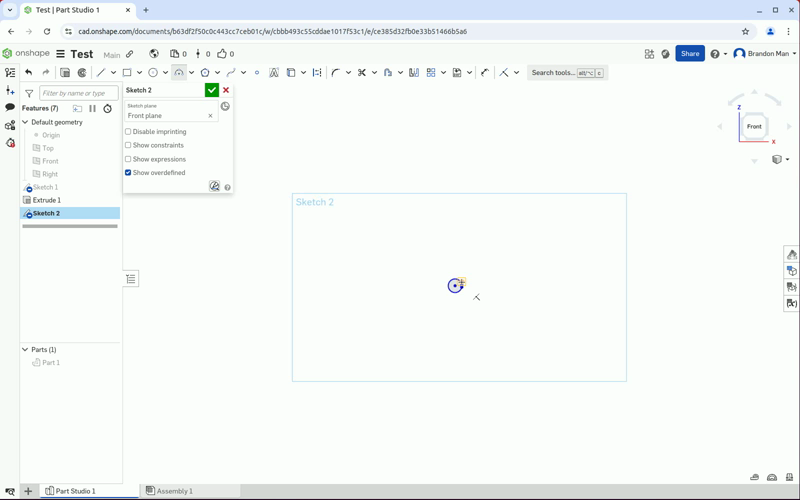
scroll(-6)
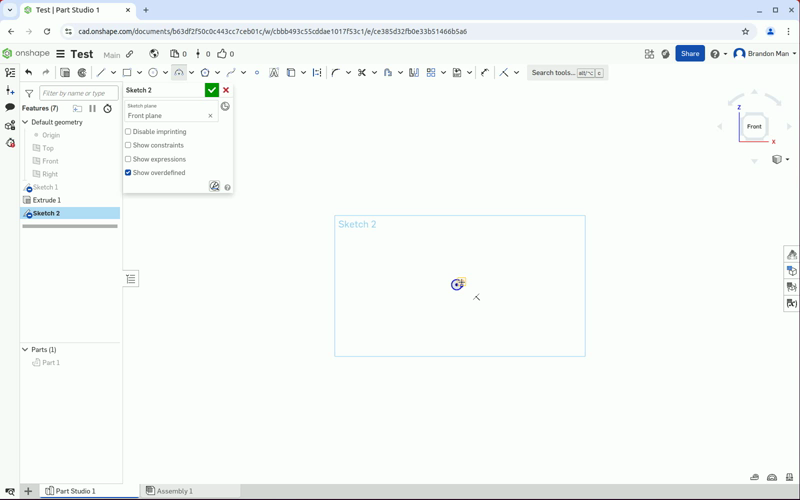
scroll(-6)
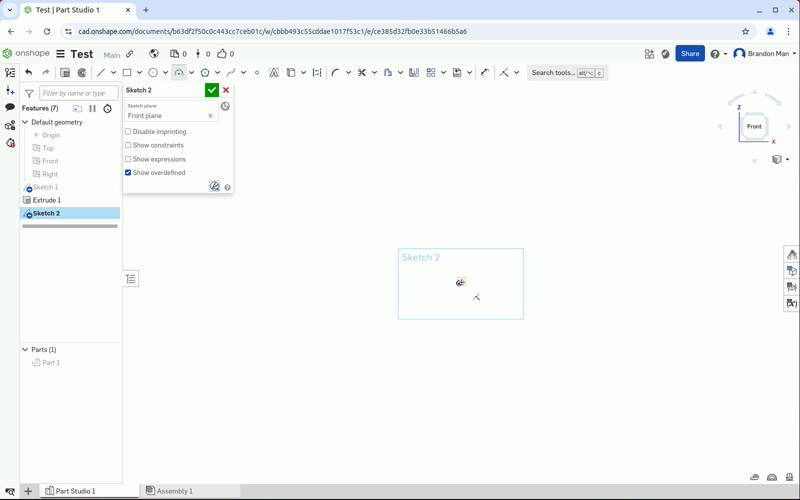
scroll(-6)
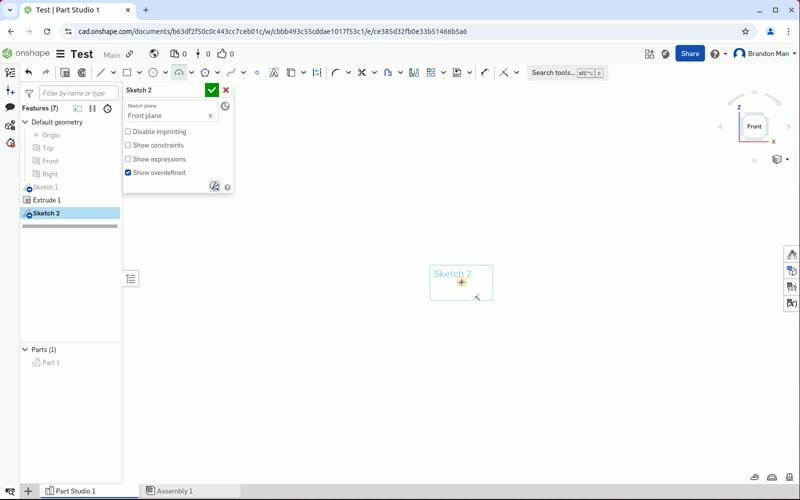
mouse_move(460, 281)
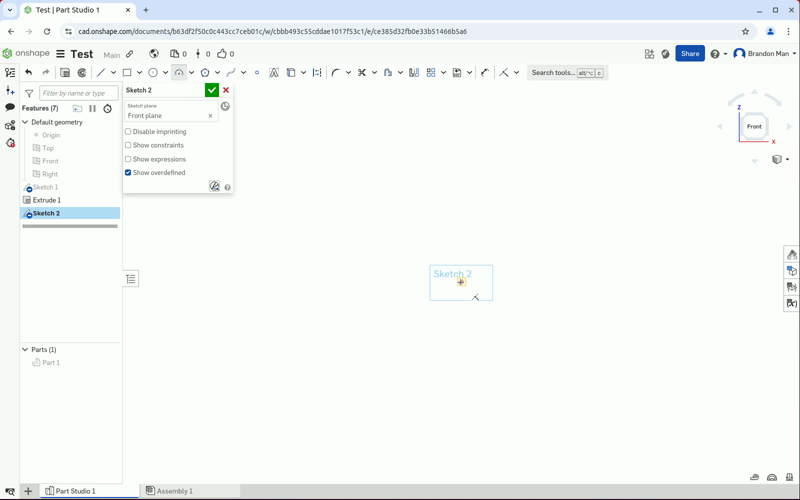
scroll(6)
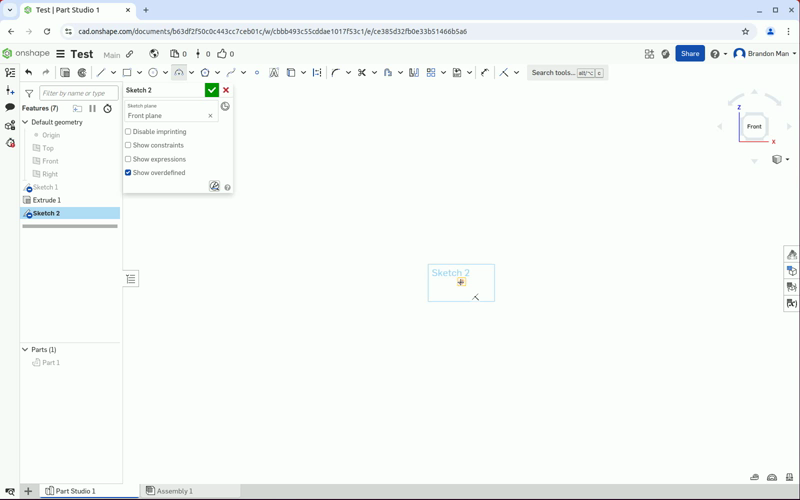
scroll(6)
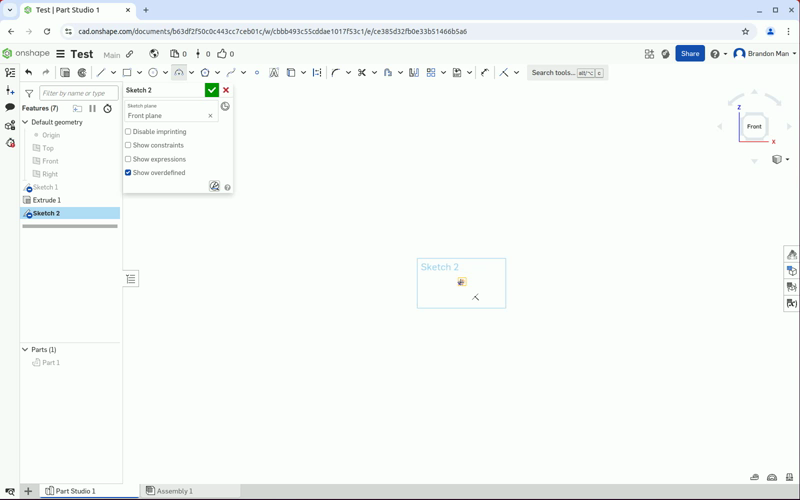
scroll(6)
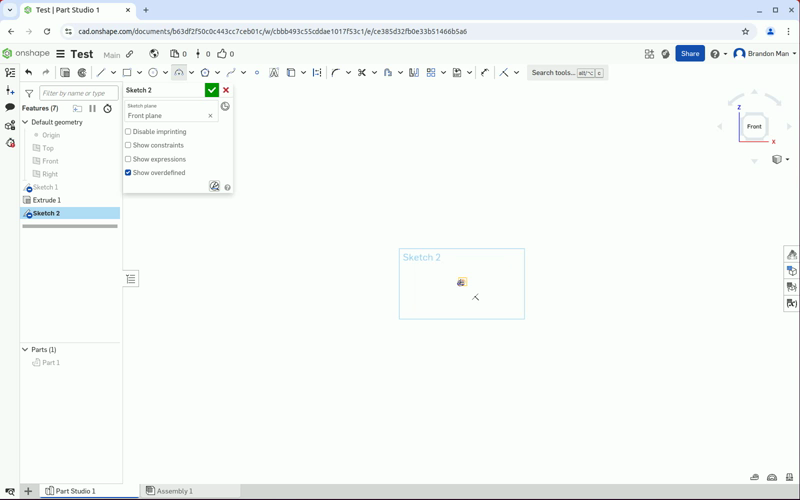
scroll(6)
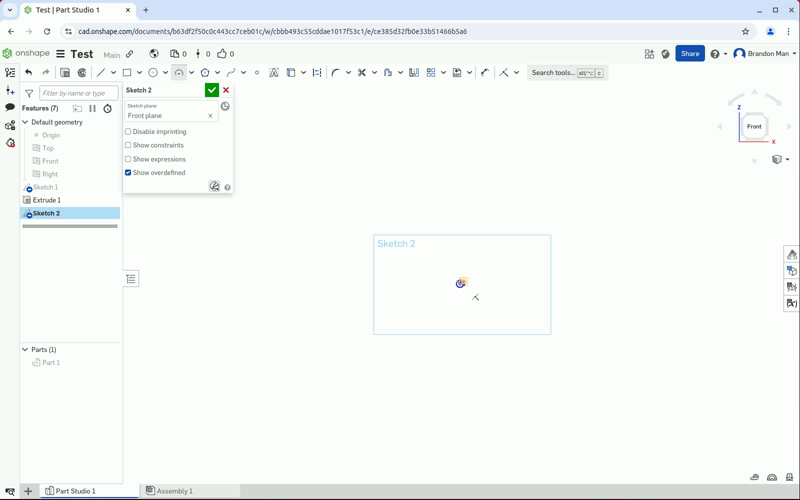
scroll(6)
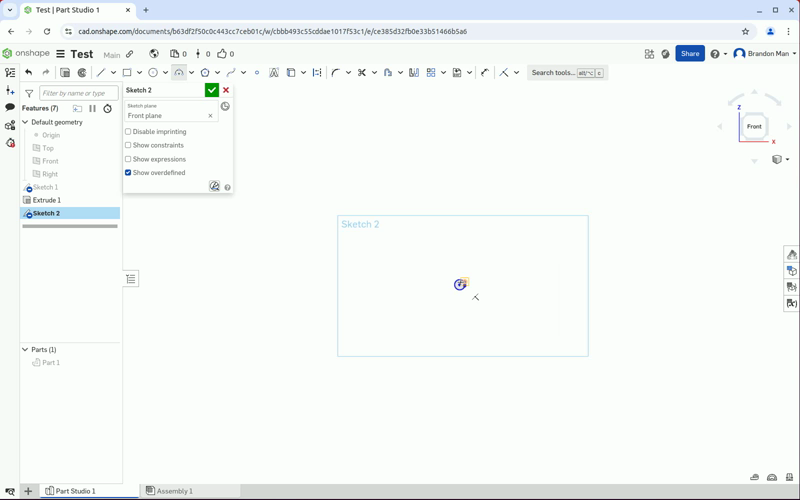
scroll(6)
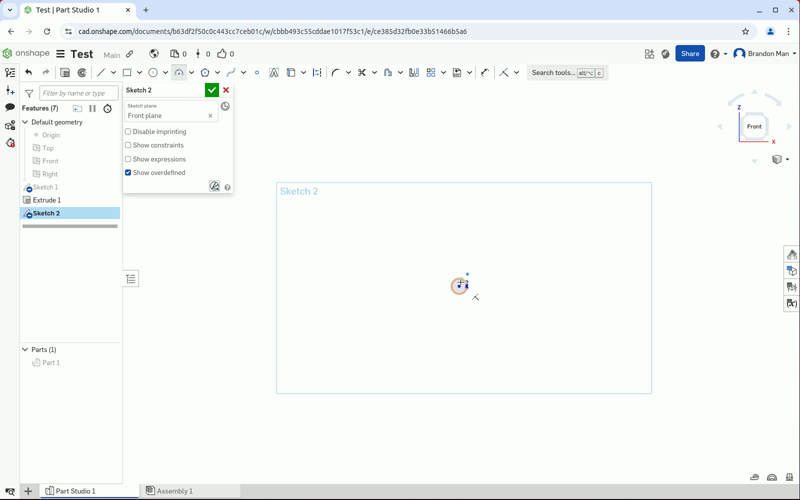
scroll(6)
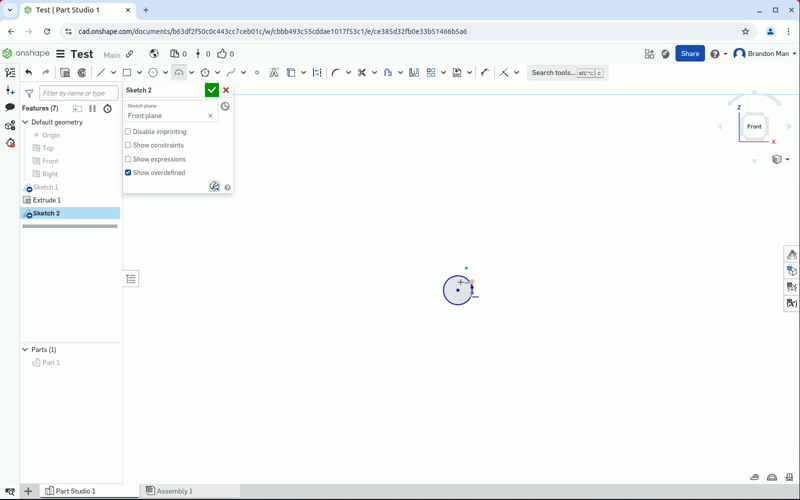
click(460, 281)
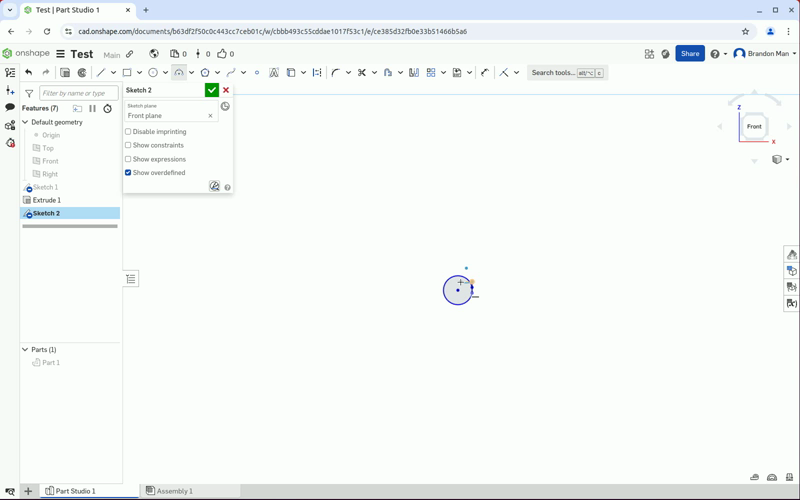
scroll(-6)
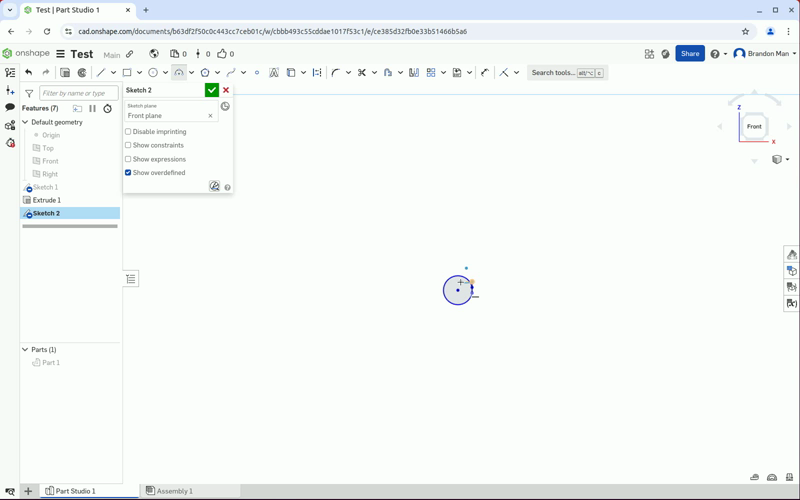
scroll(-6)
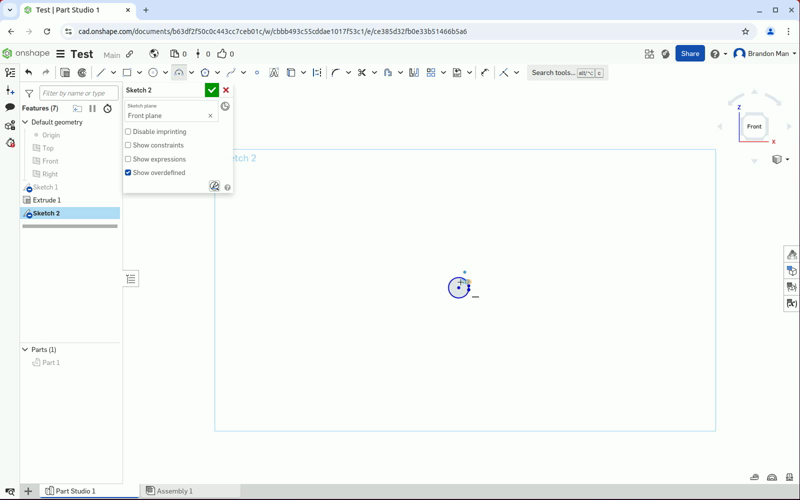
scroll(-6)
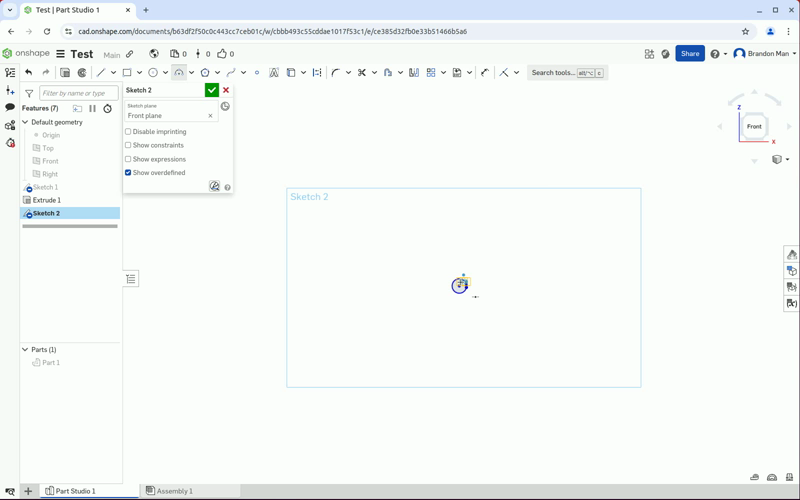
scroll(-6)
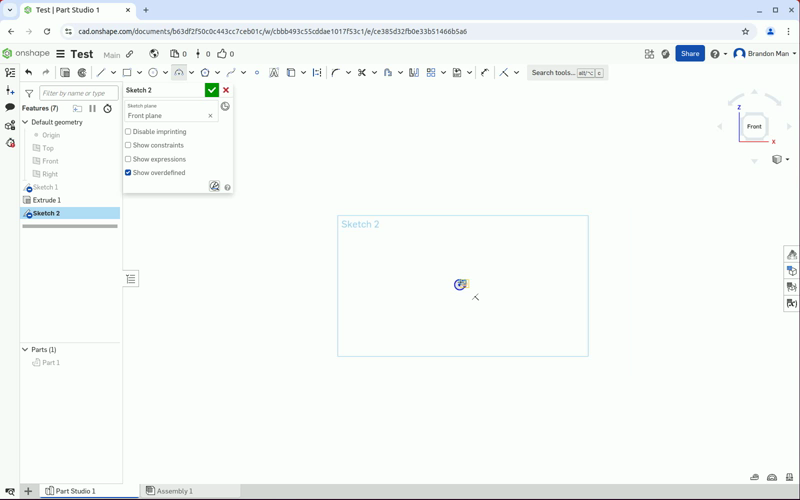
scroll(-6)
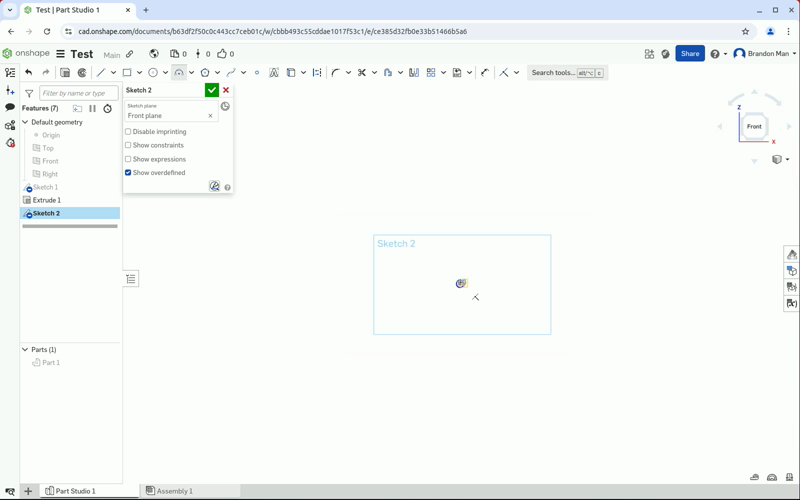
scroll(-6)
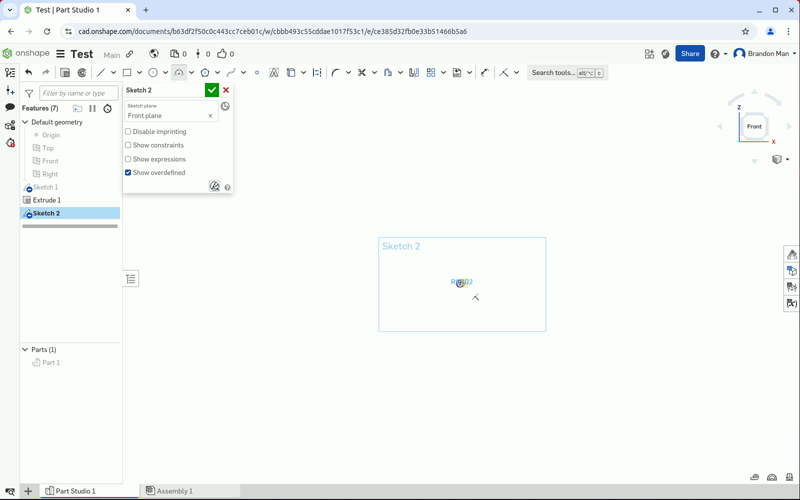
scroll(-6)
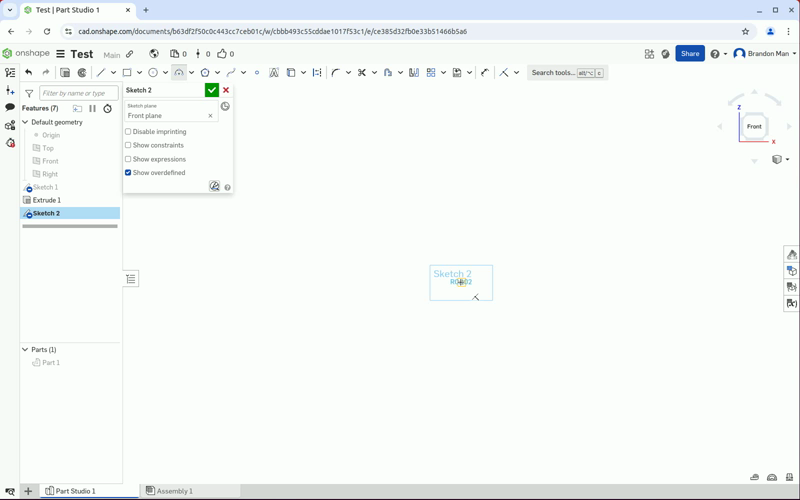
key_down(shift)
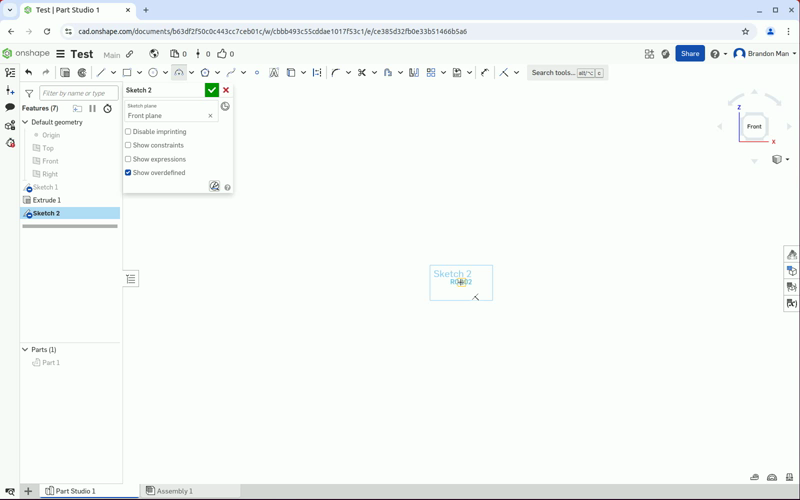
mouse_move(461, 281)
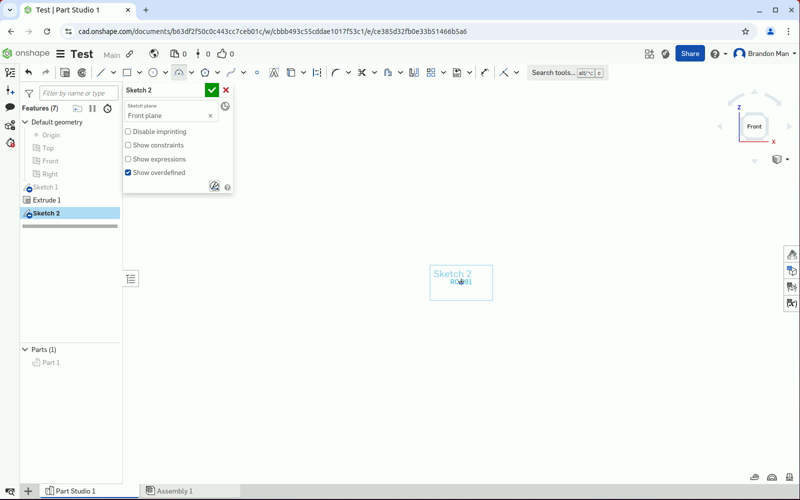
scroll(6)
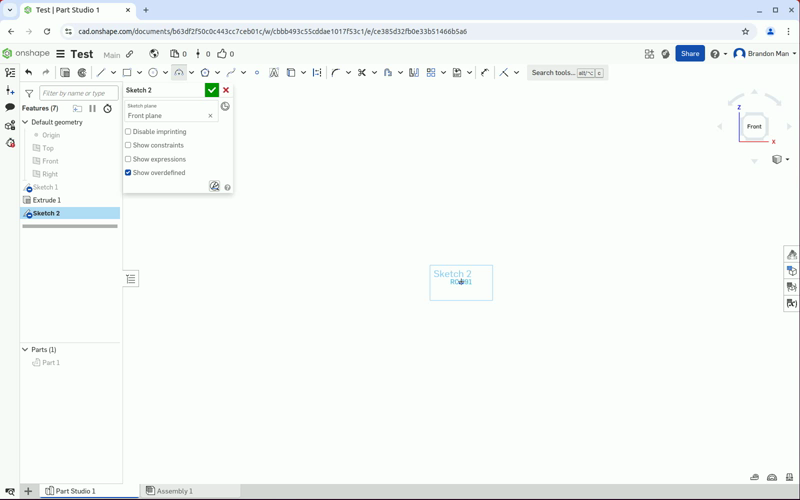
scroll(6)
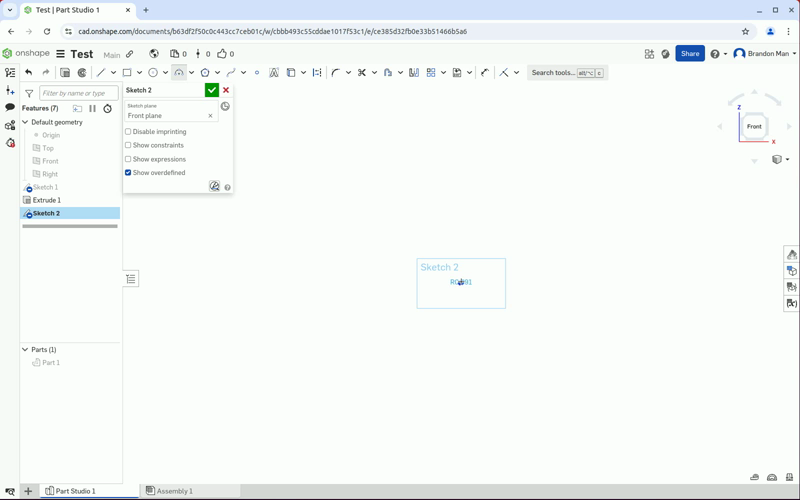
scroll(6)
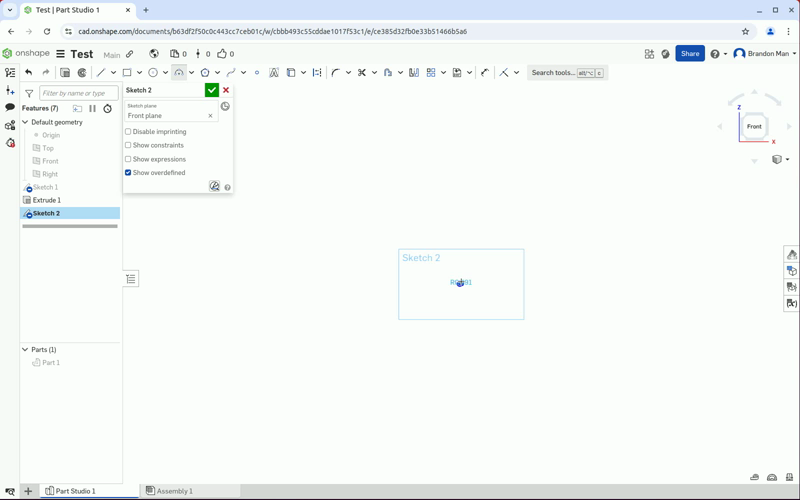
scroll(6)
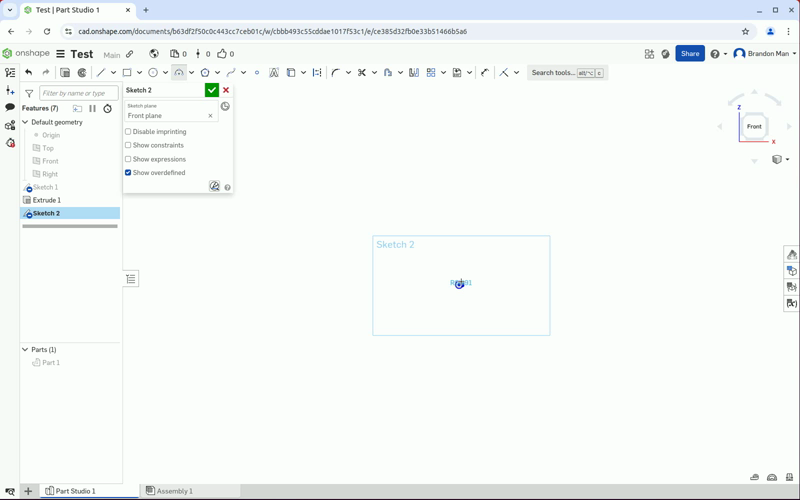
scroll(6)
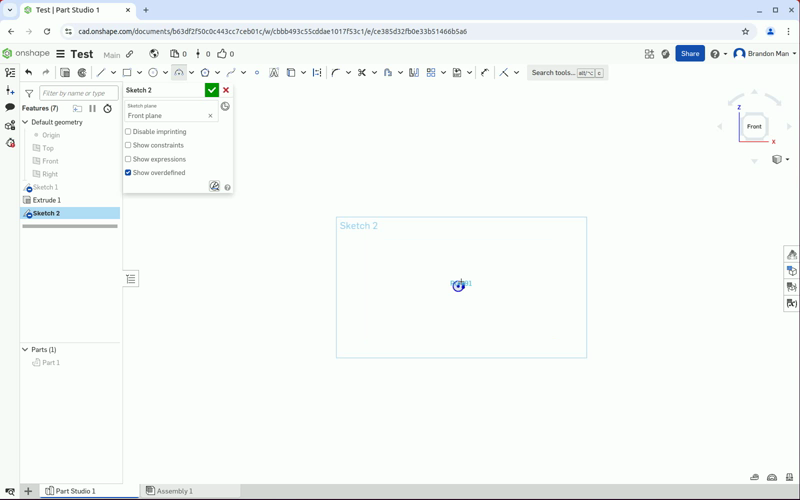
scroll(6)
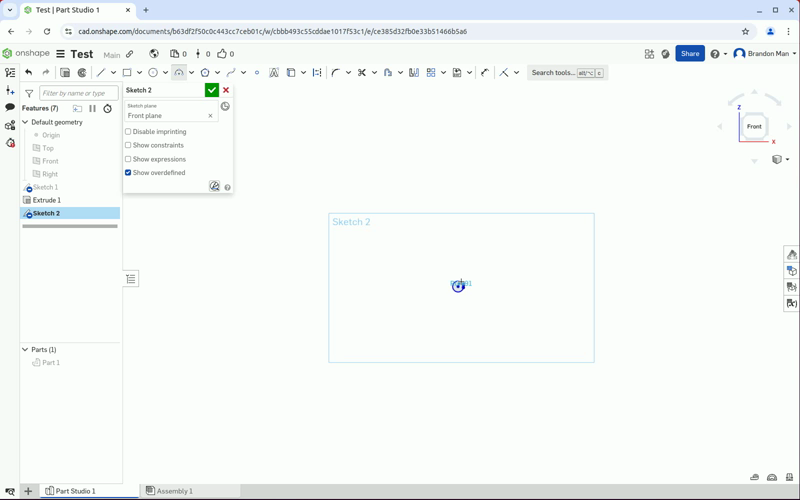
scroll(6)
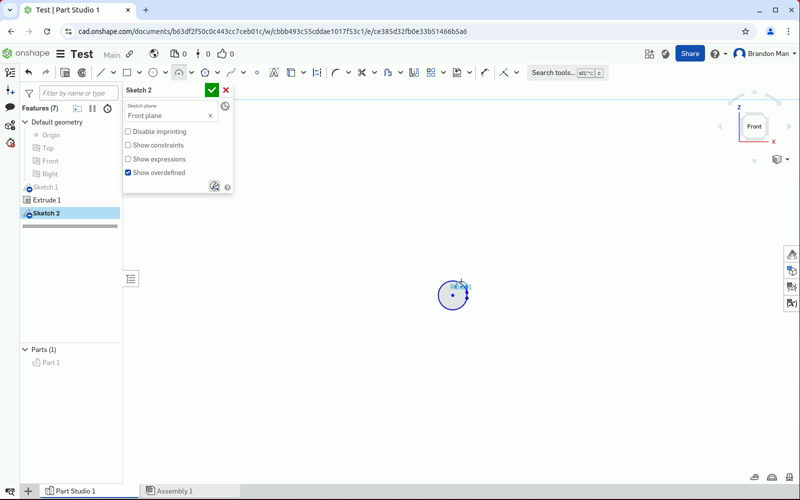
click(461, 281)
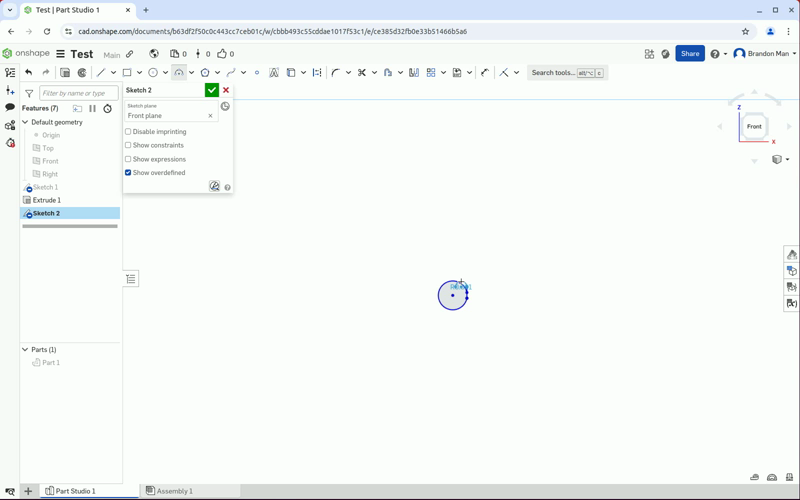
scroll(-6)
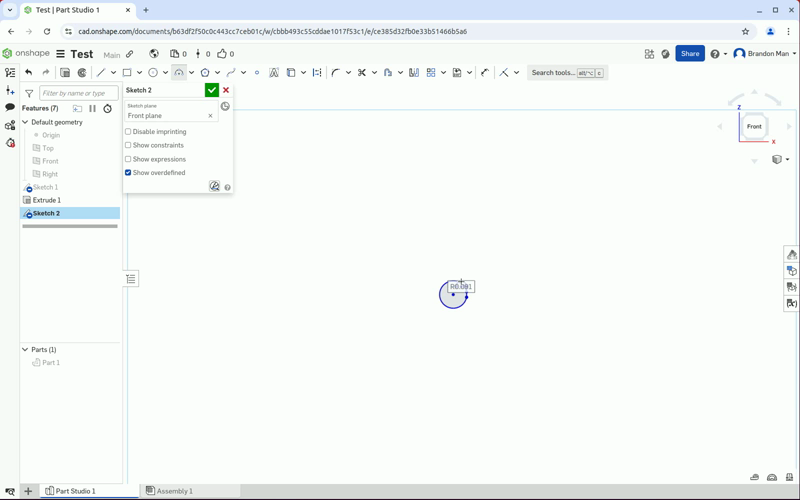
scroll(-6)
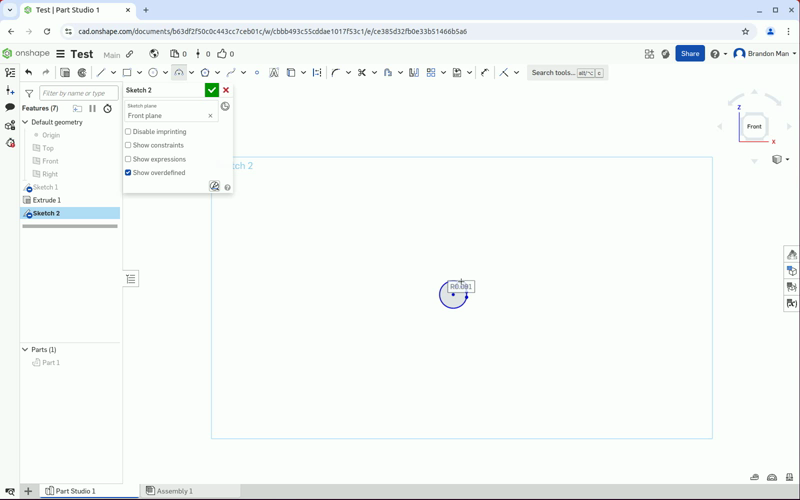
scroll(-6)
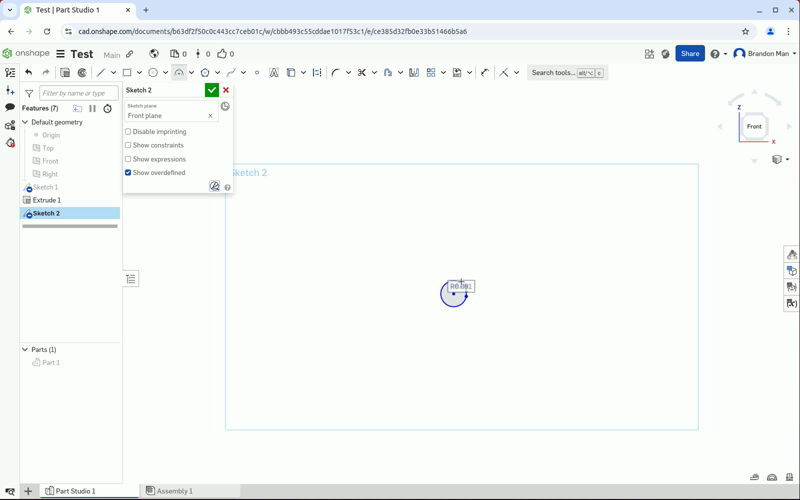
scroll(-6)
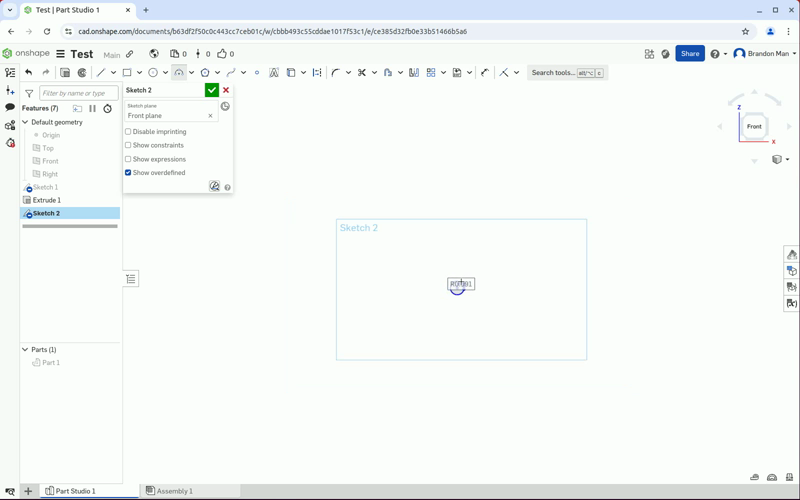
scroll(-6)
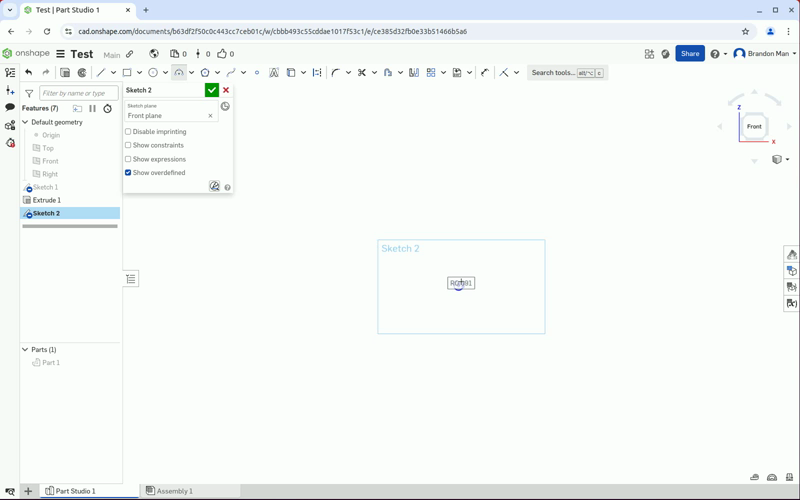
scroll(-6)
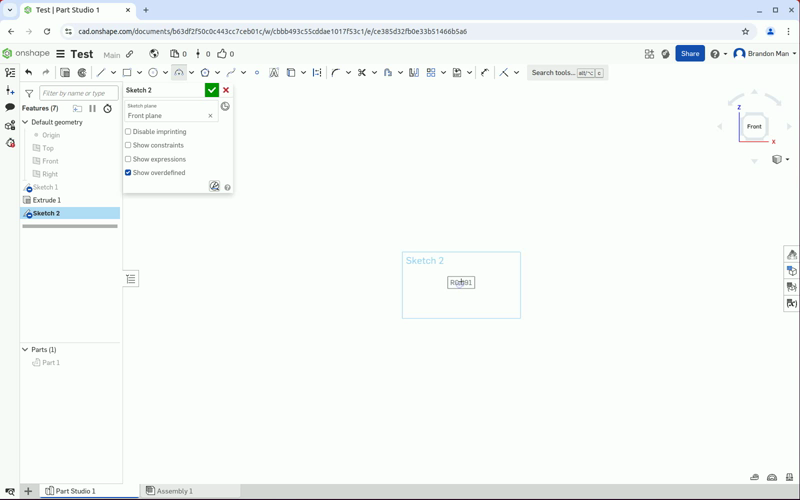
scroll(-6)
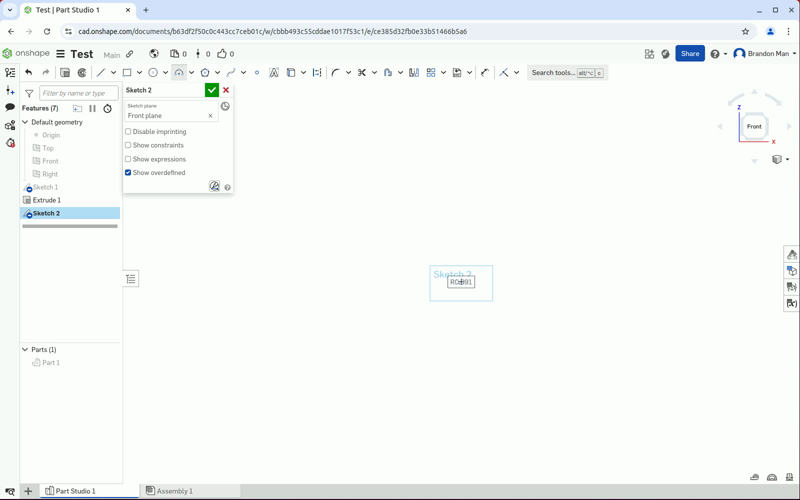
key_up(shift)
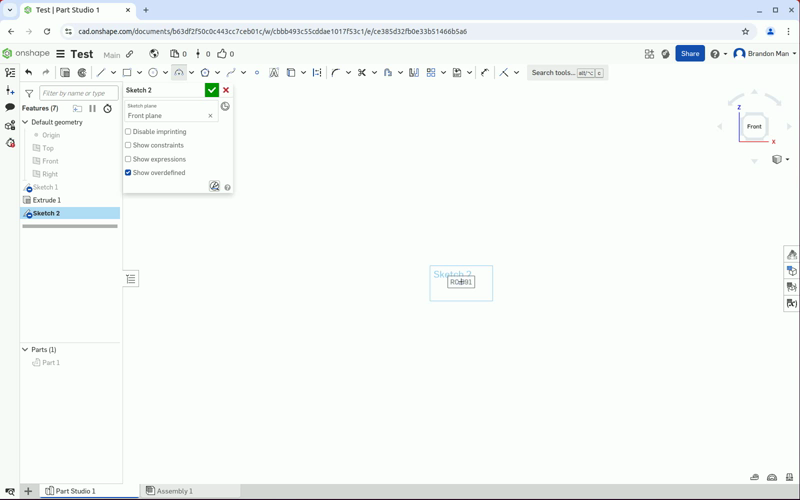
key(esc)
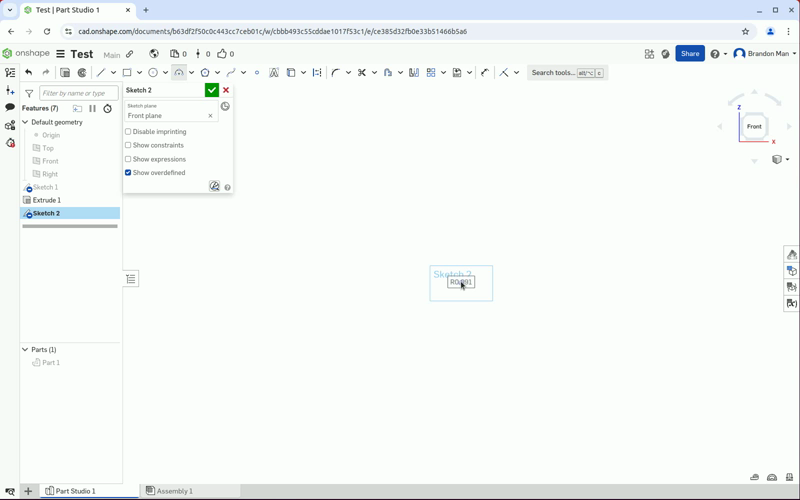
key(c)
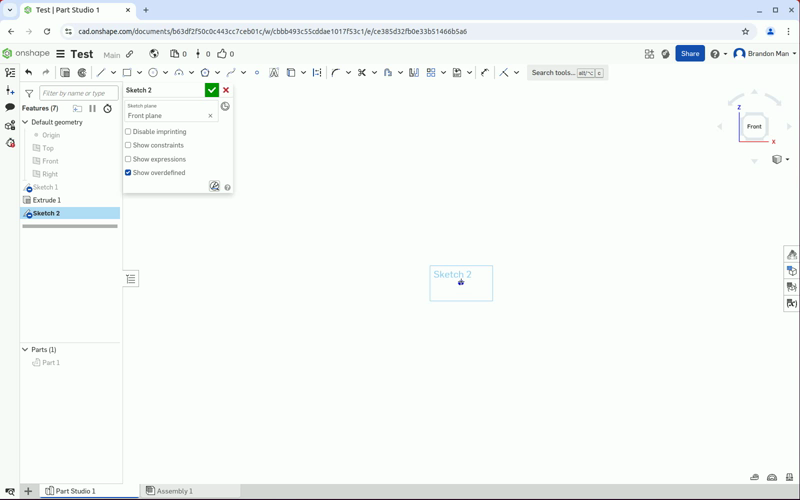
key_down(shift)
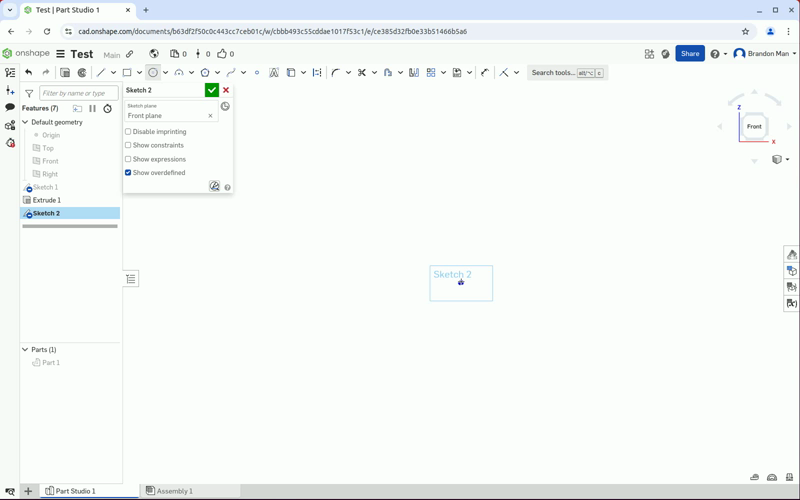
mouse_move(461, 283)
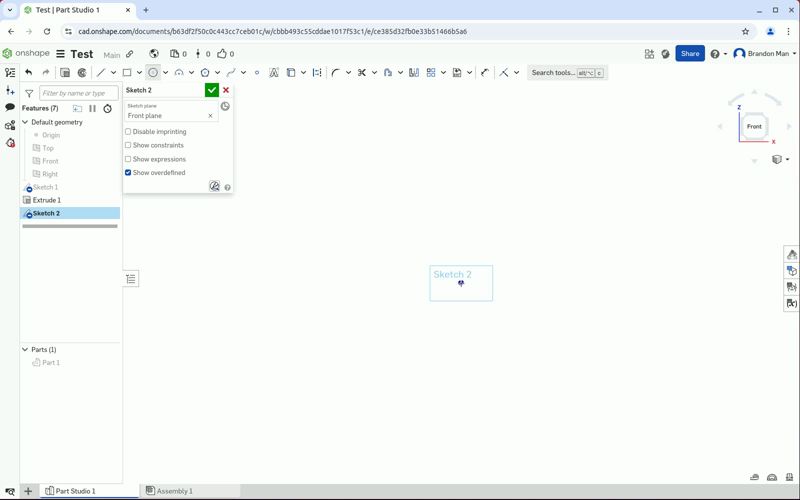
scroll(6)
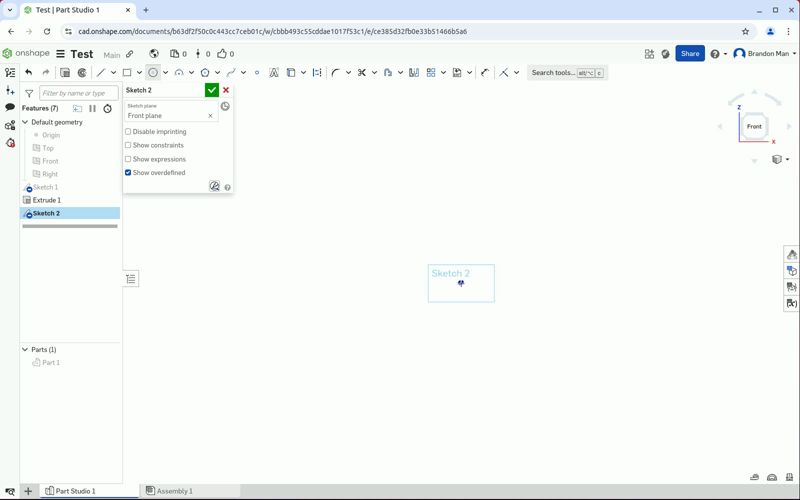
scroll(6)
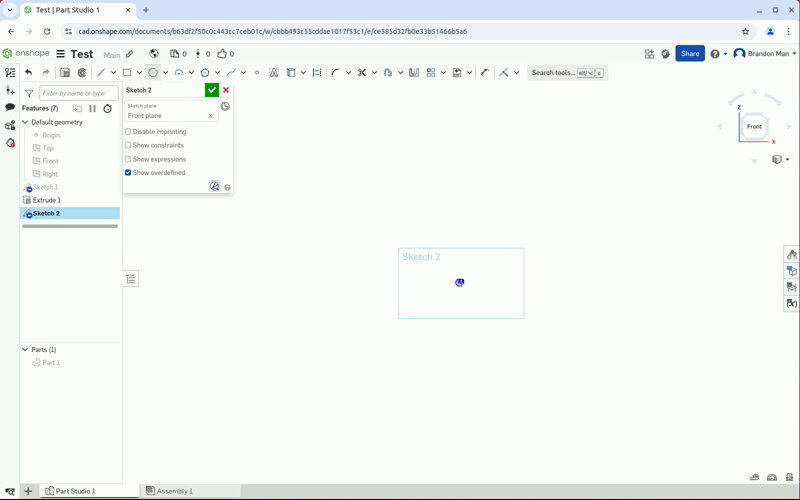
scroll(6)
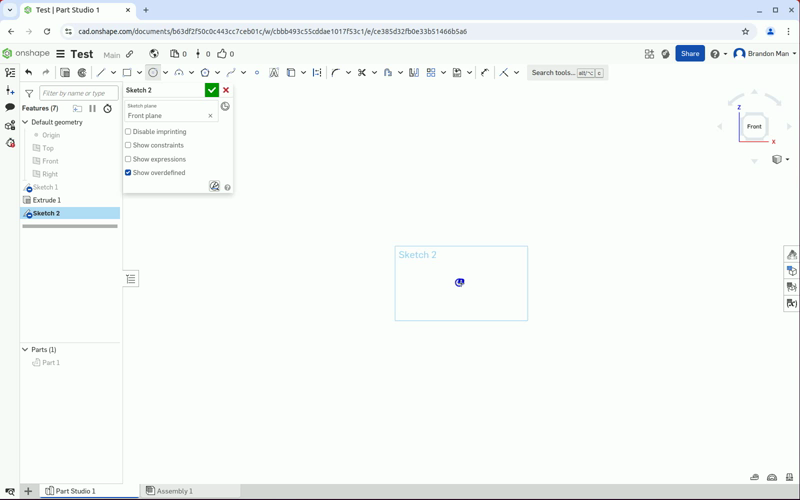
scroll(6)
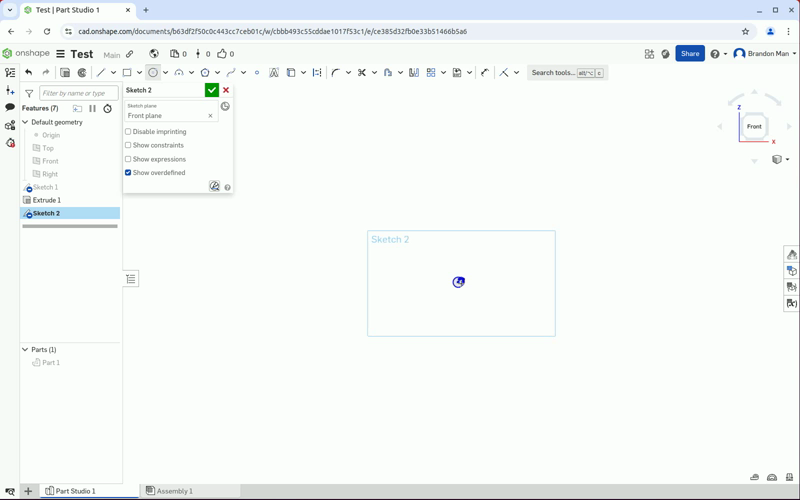
scroll(6)
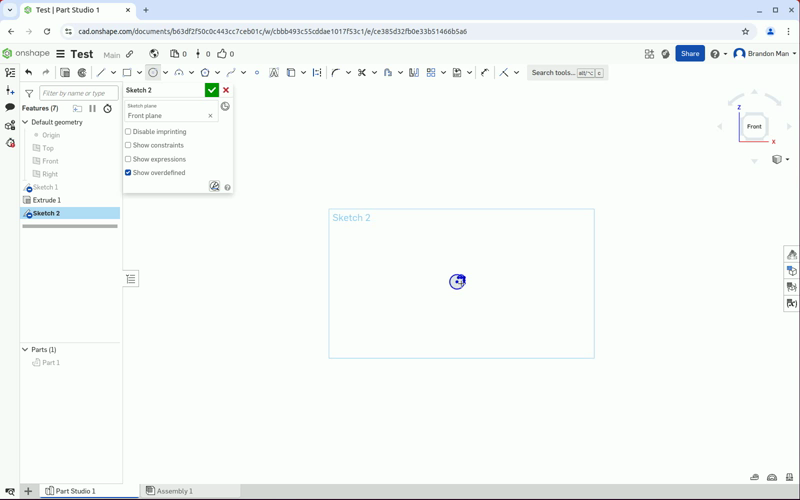
scroll(6)
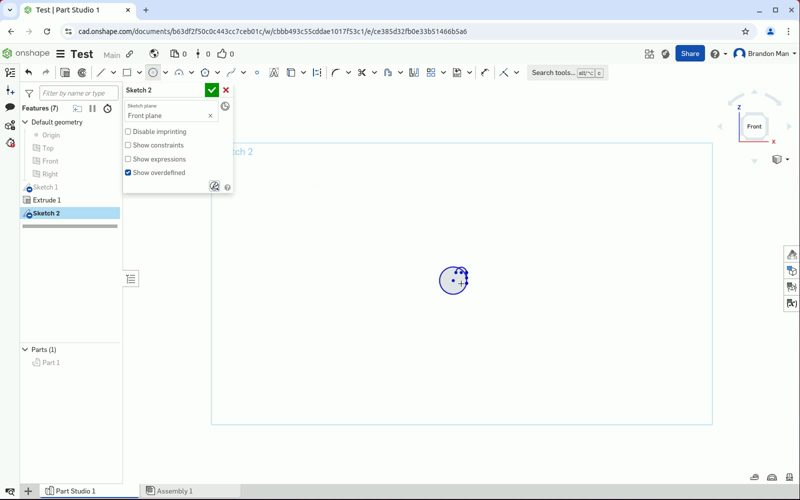
scroll(6)
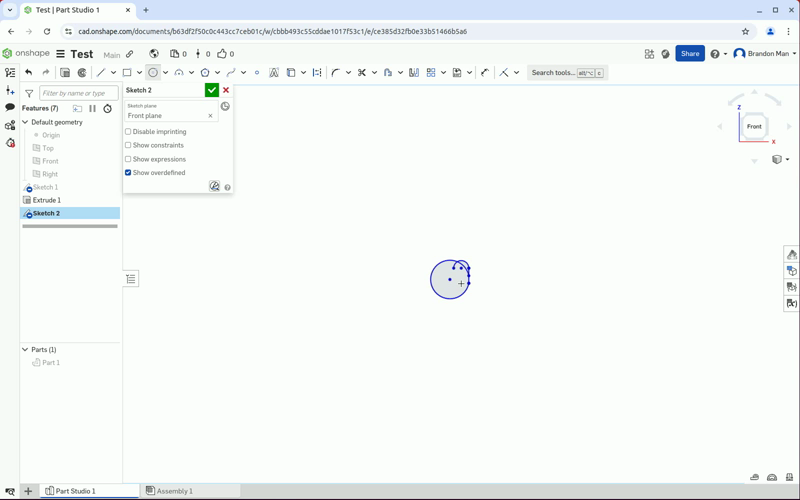
click(461, 283)
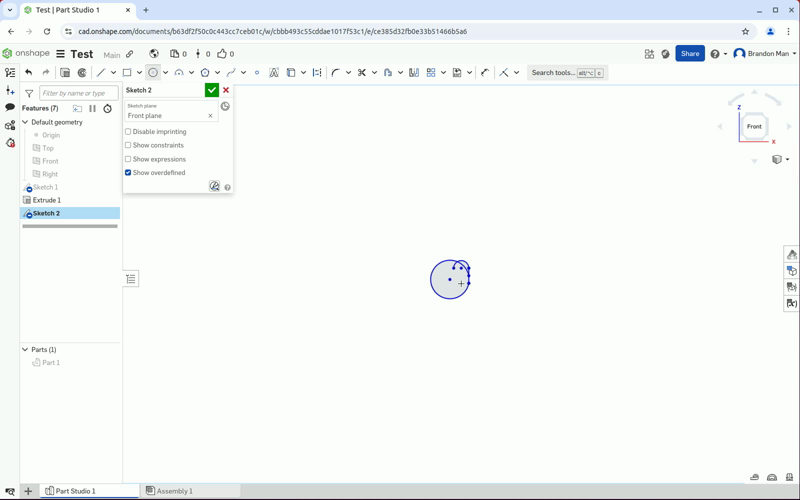
scroll(-6)
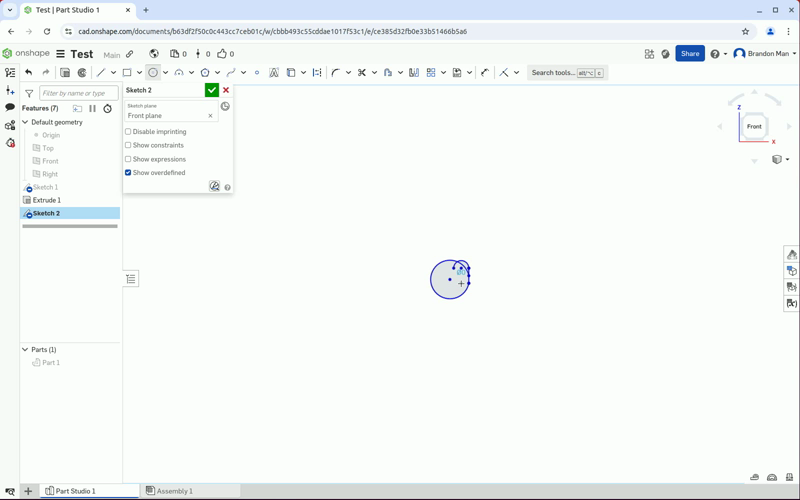
scroll(-6)
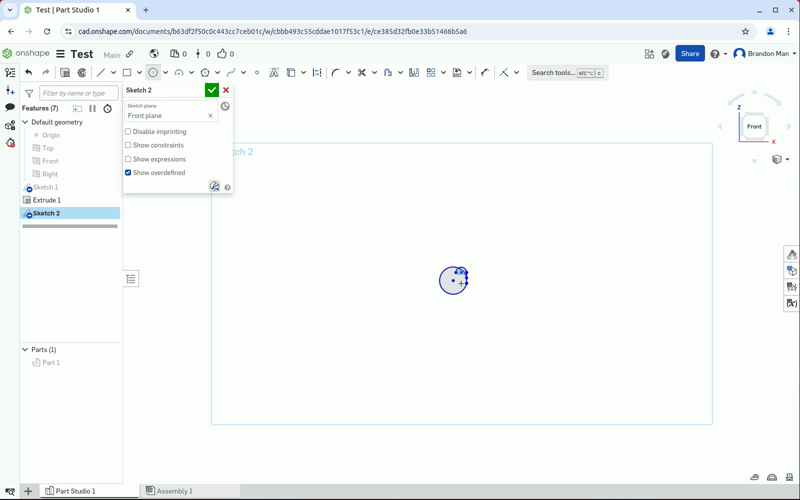
scroll(-6)
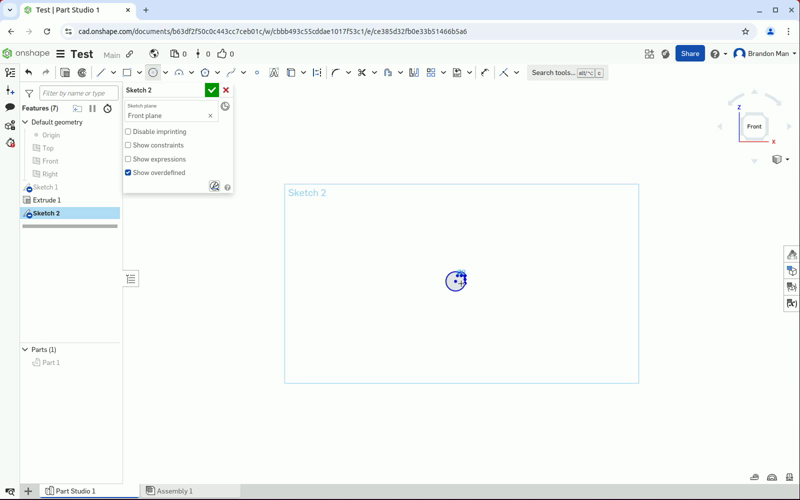
scroll(-6)
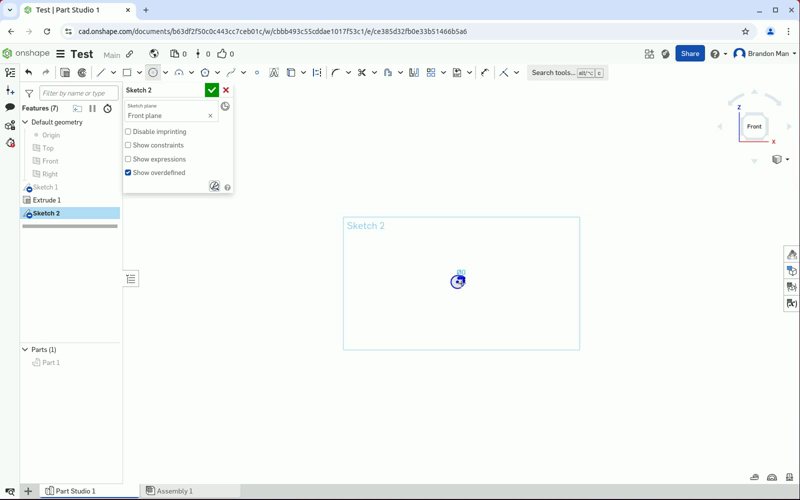
scroll(-6)
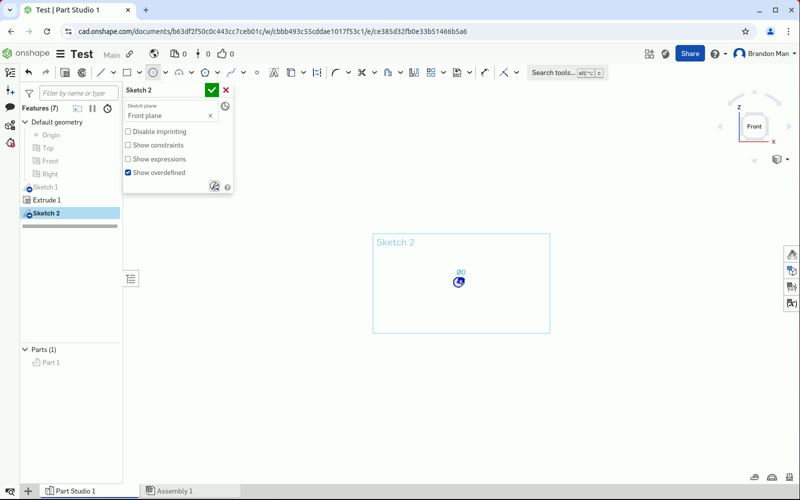
scroll(-6)
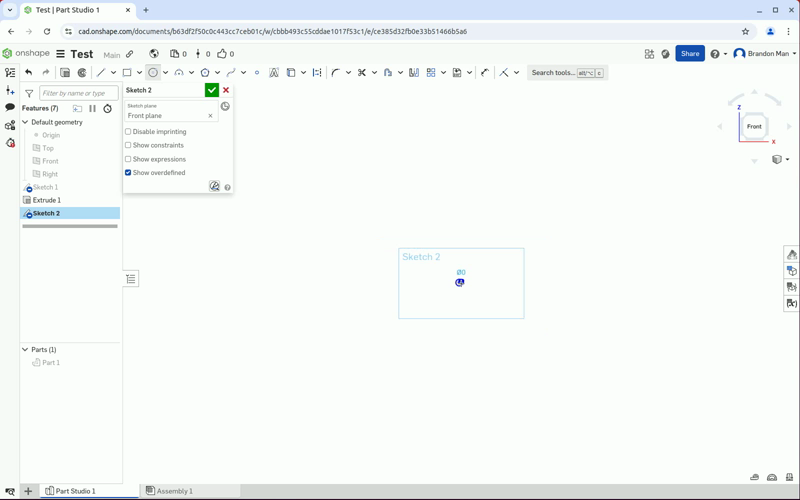
scroll(-6)
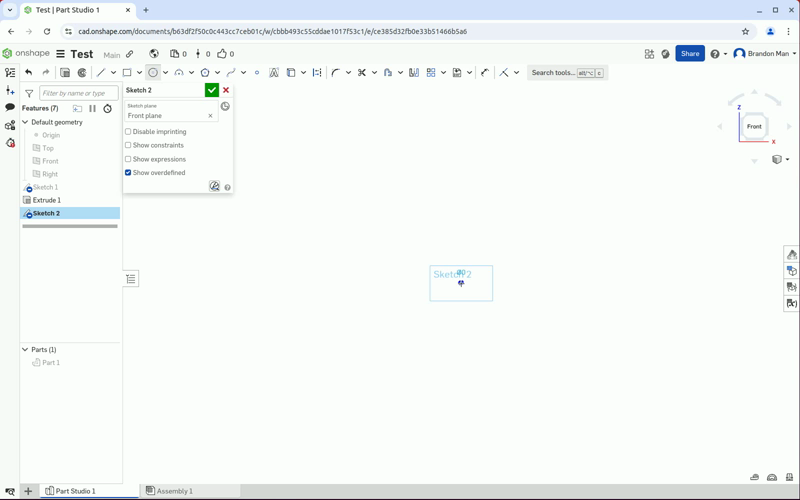
key_up(shift)
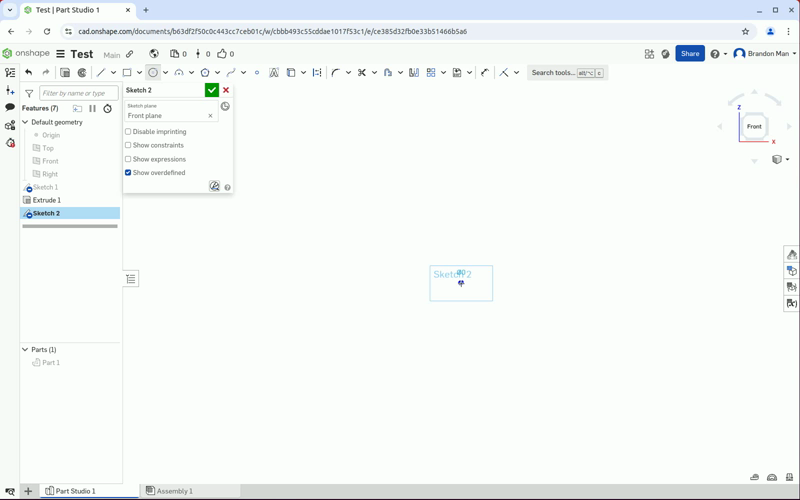
mouse_move(461, 283)
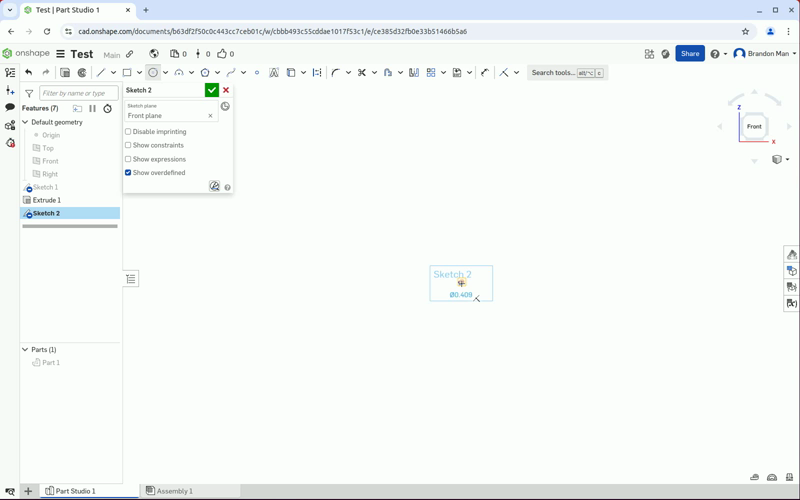
scroll(6)
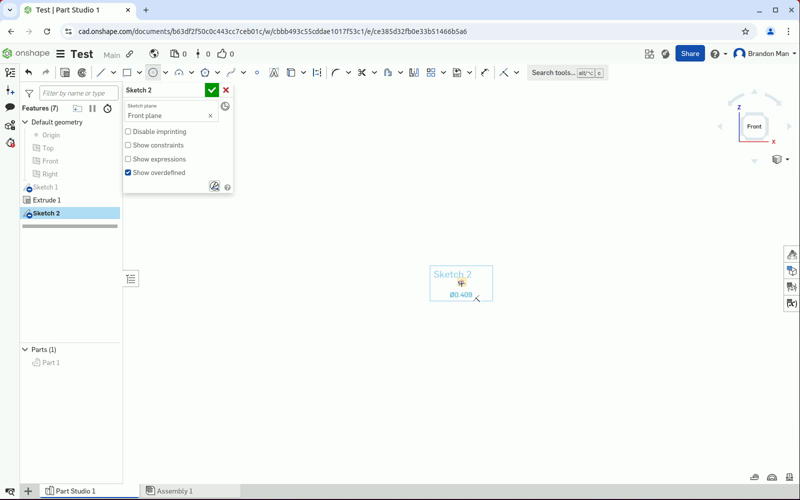
scroll(6)
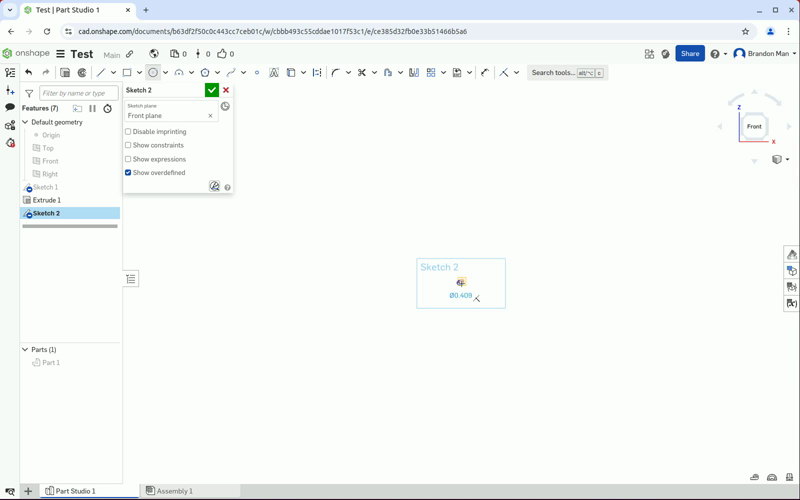
scroll(6)
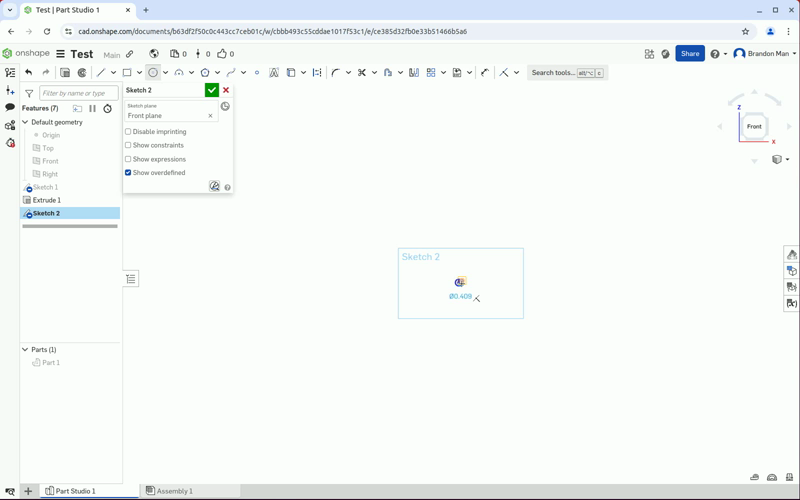
scroll(6)
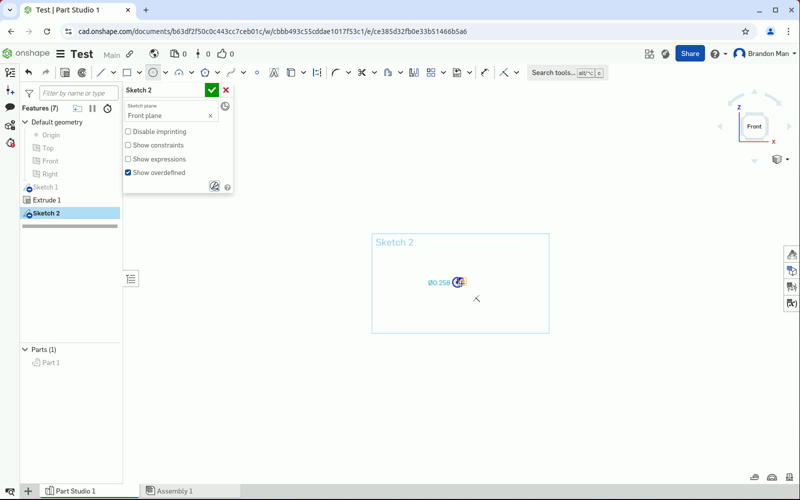
scroll(6)
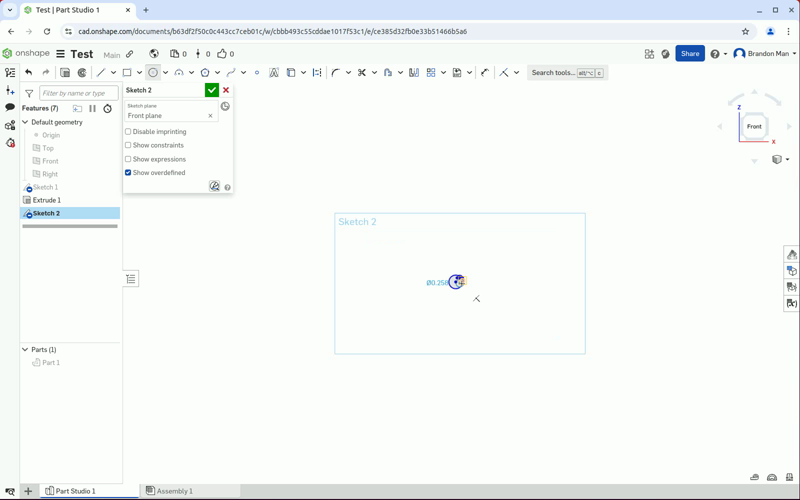
scroll(6)
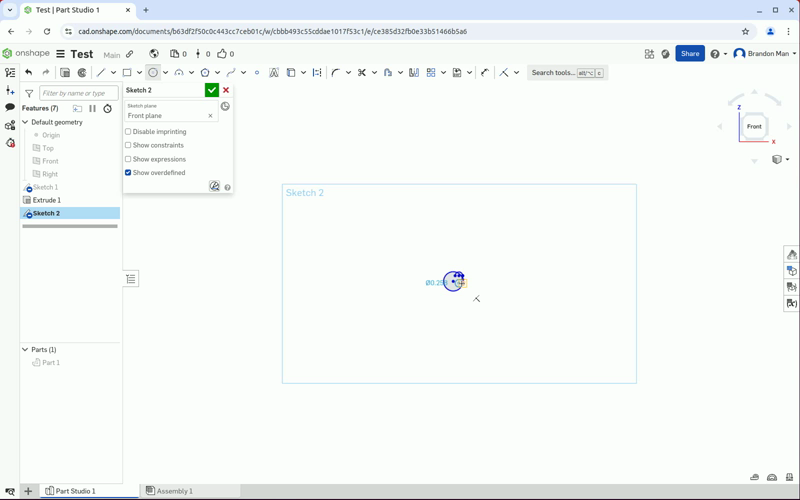
scroll(6)
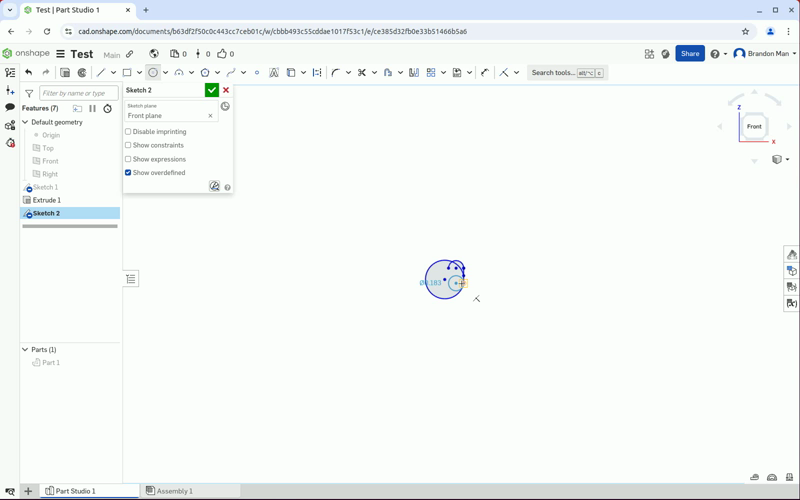
click(461, 283)
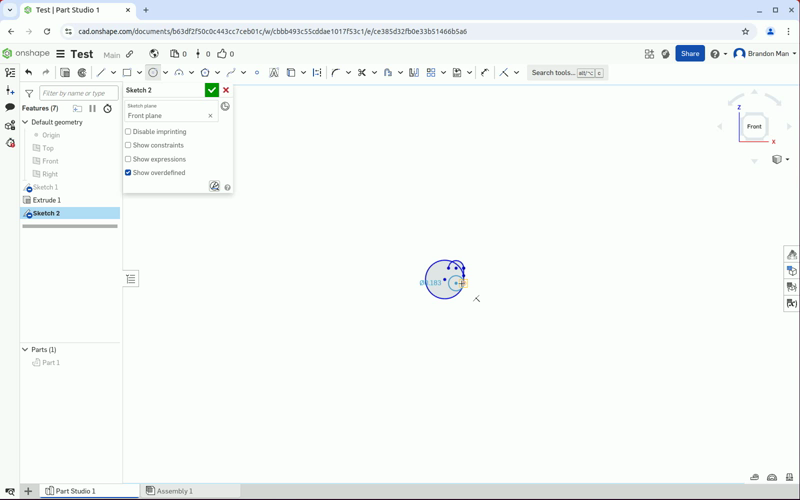
scroll(-6)
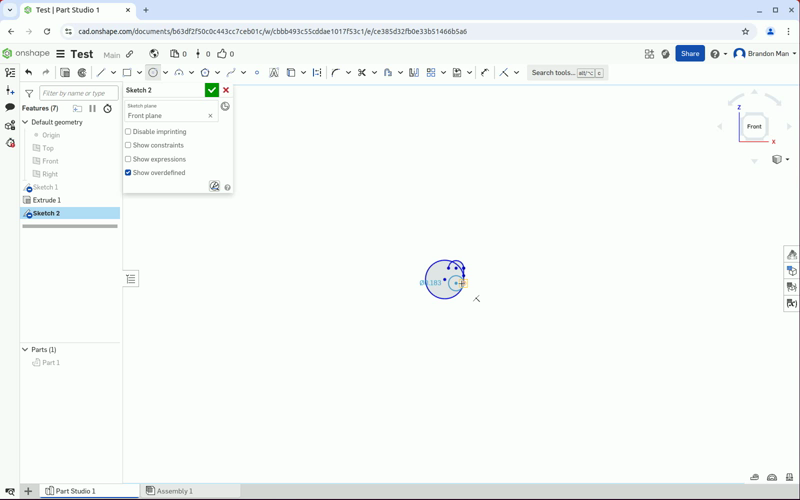
scroll(-6)
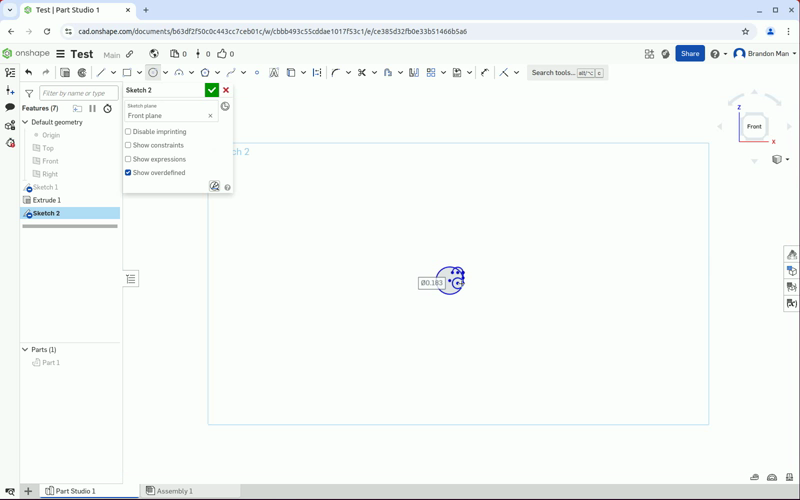
scroll(-6)
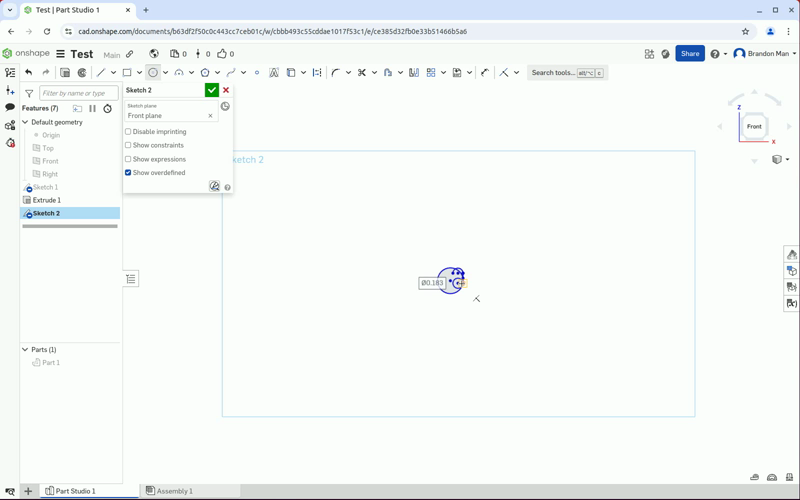
scroll(-6)
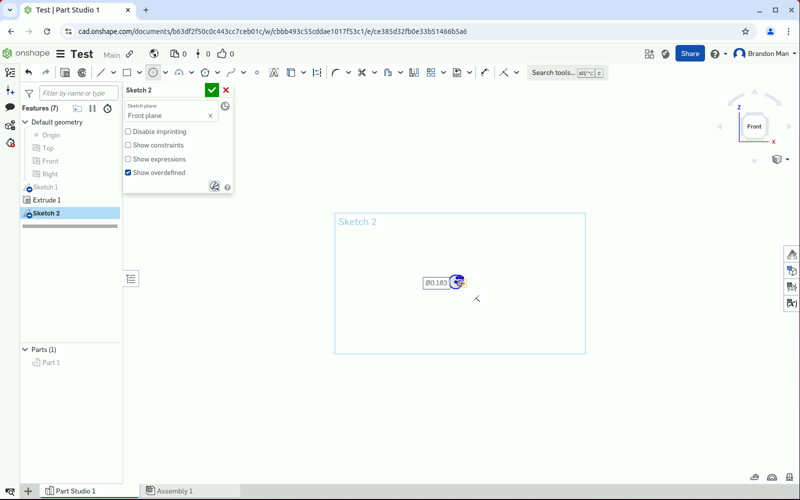
scroll(-6)
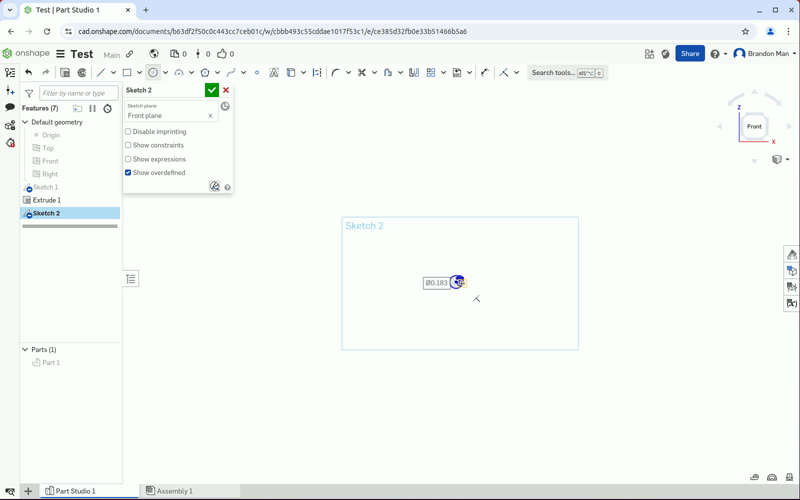
scroll(-6)
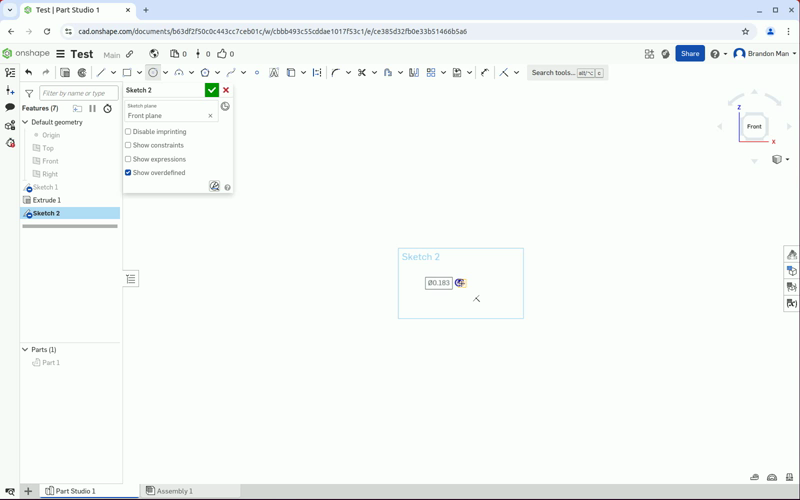
scroll(-6)
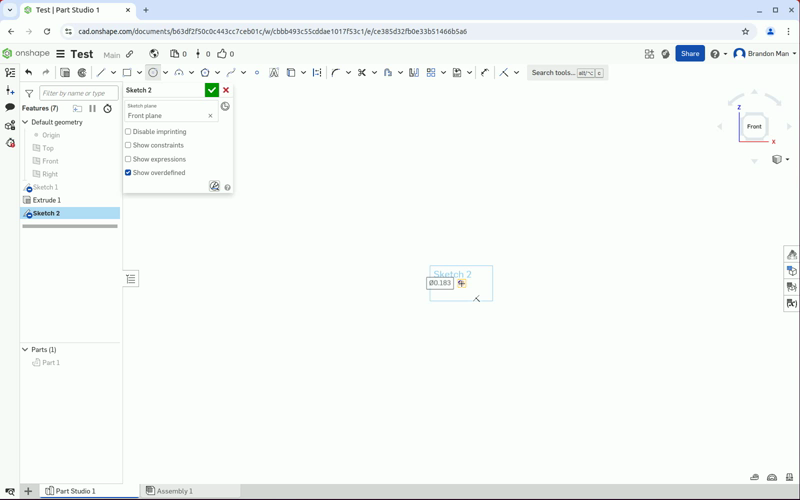
key(esc)
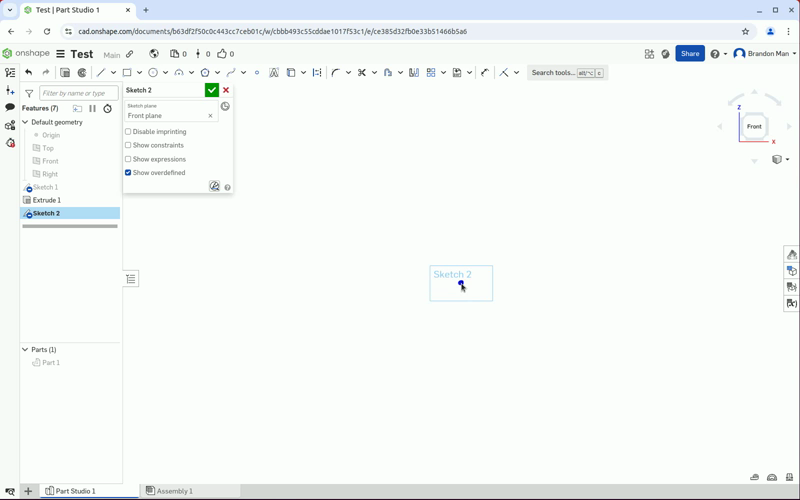
mouse_move(461, 281)
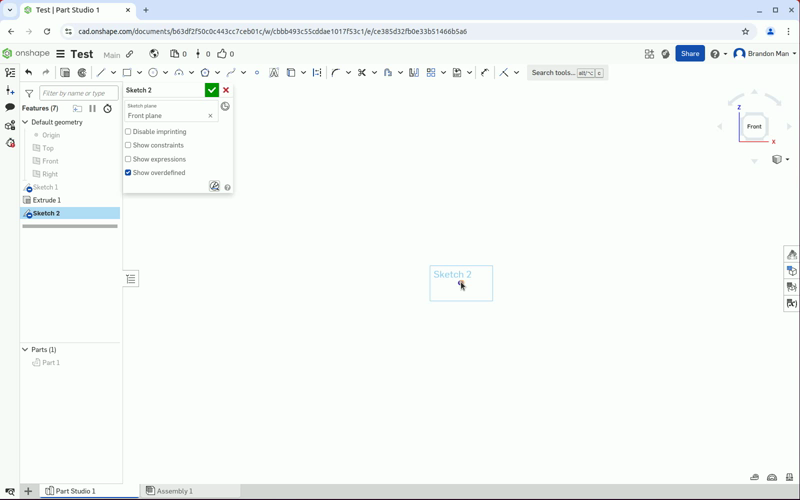
scroll(6)
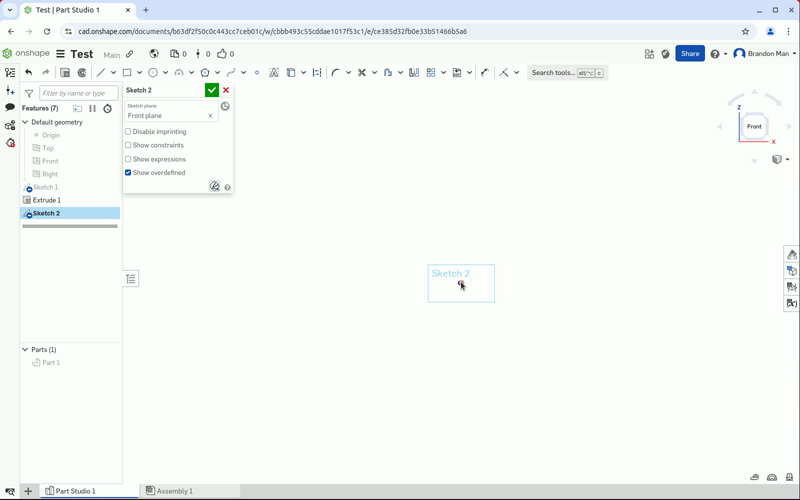
scroll(6)
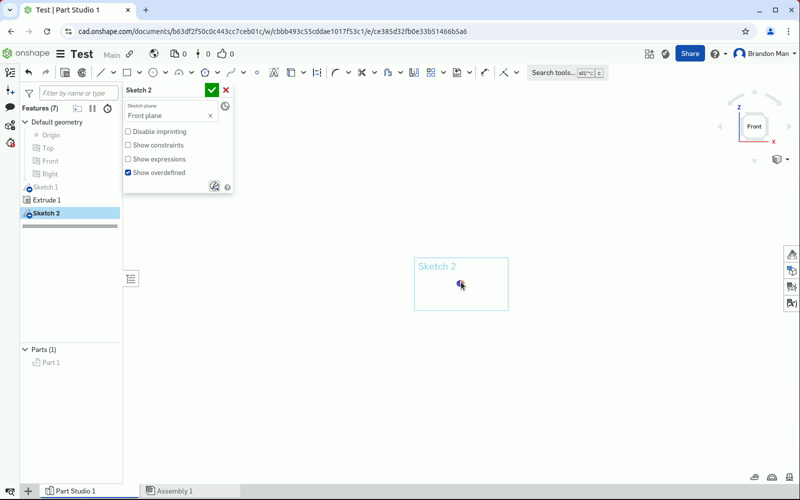
scroll(6)
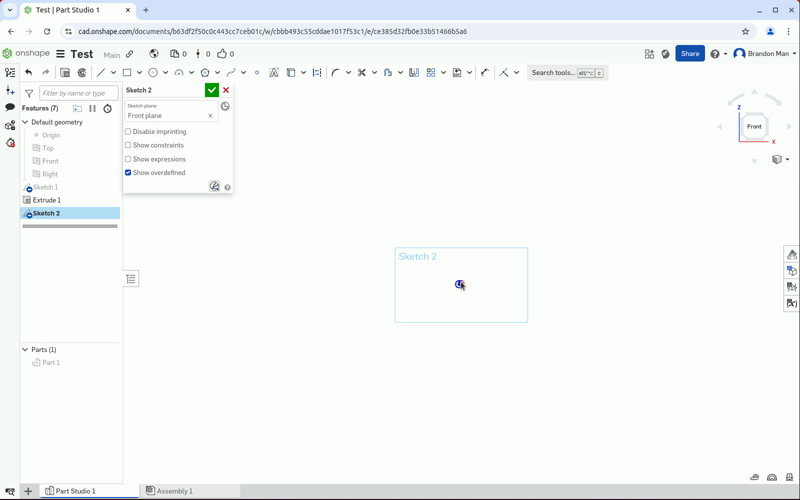
scroll(6)
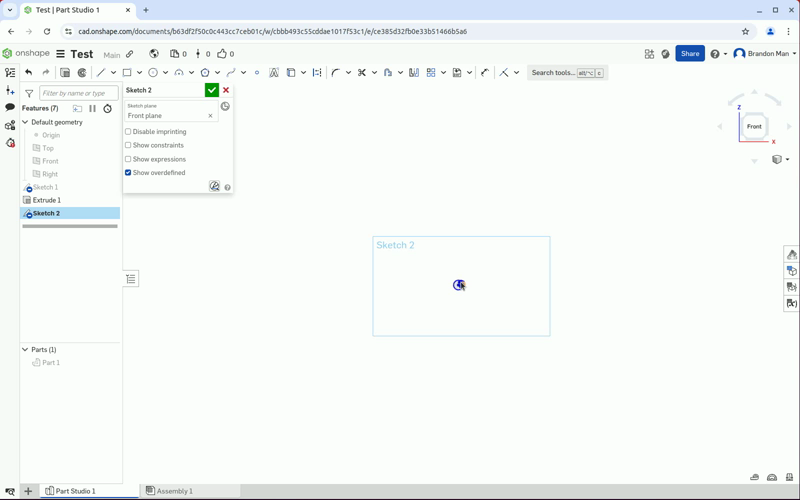
scroll(6)
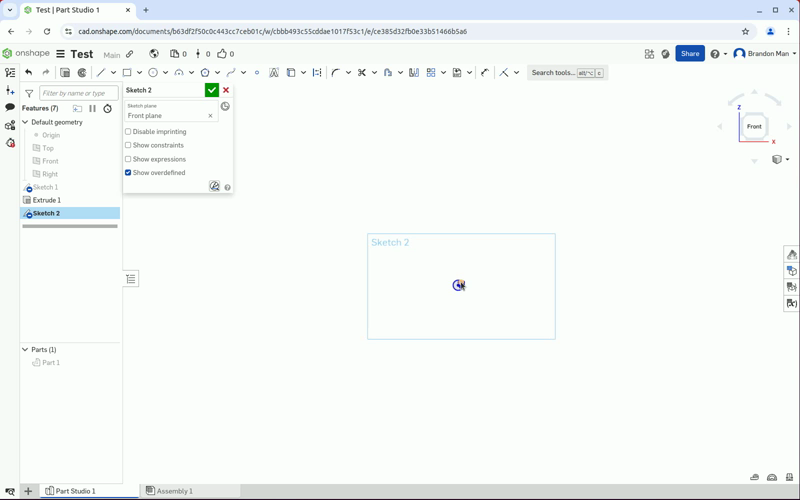
scroll(6)
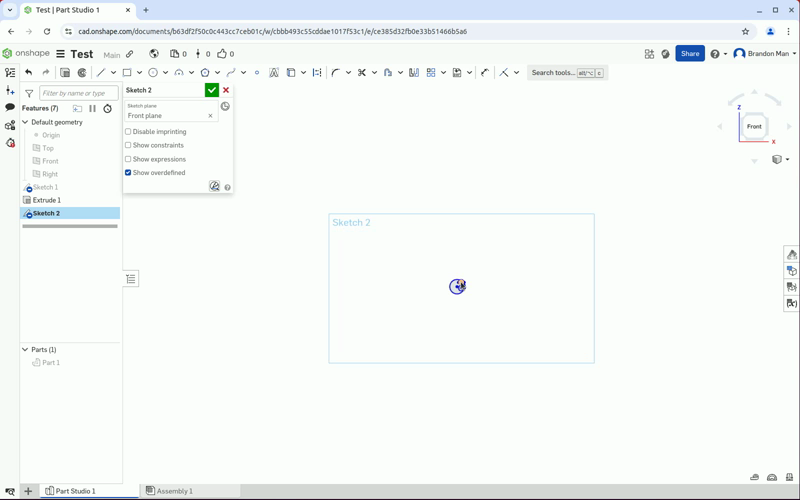
scroll(6)
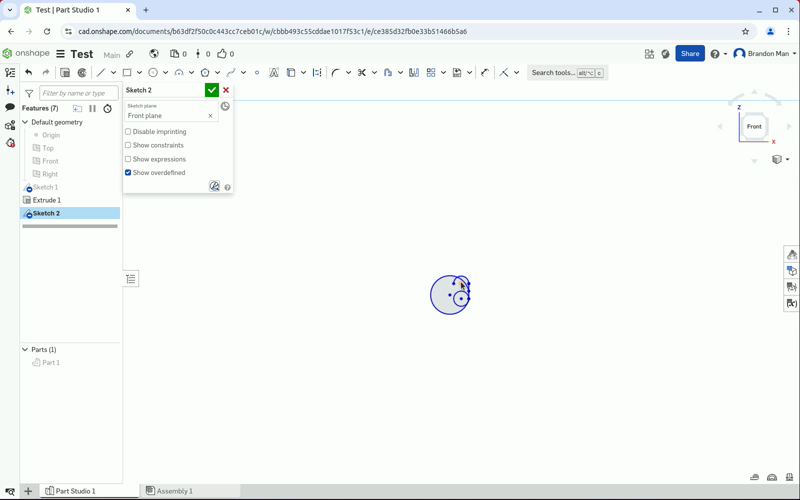
click(461, 281)
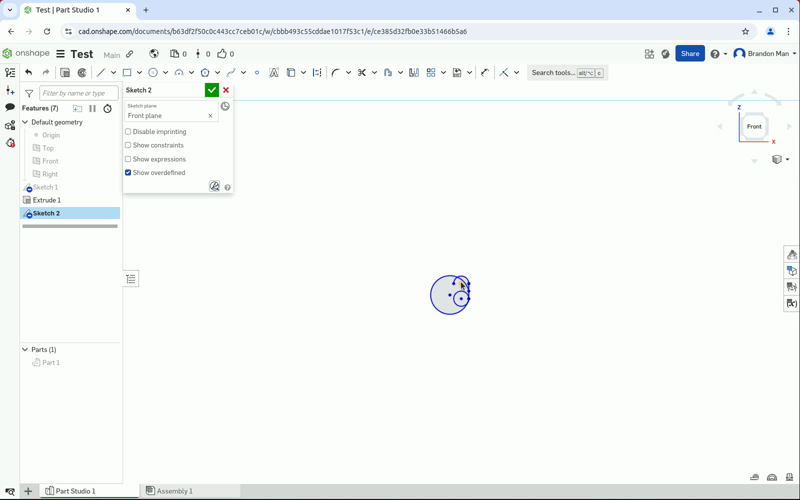
scroll(-6)
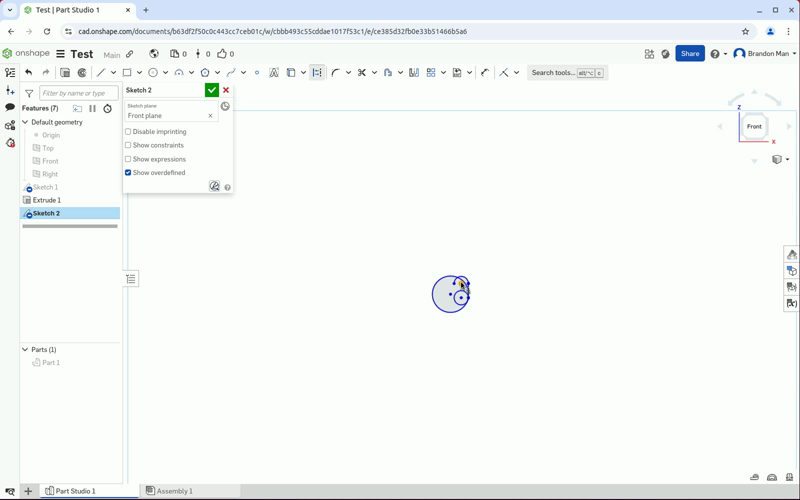
scroll(-6)
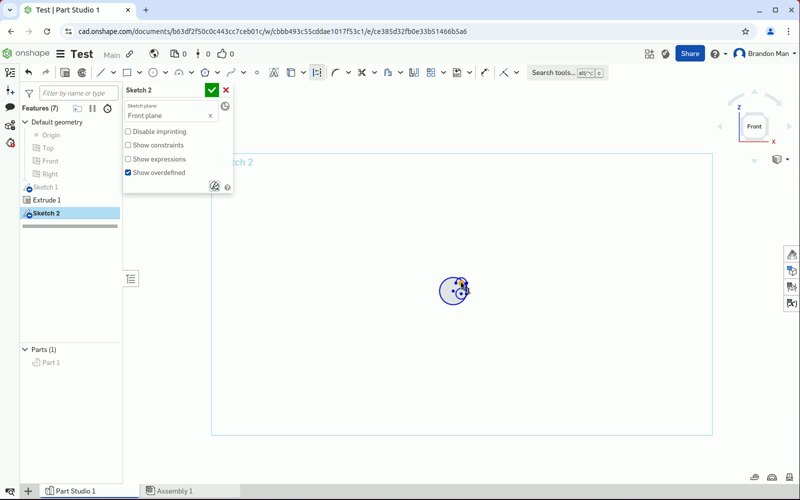
scroll(-6)
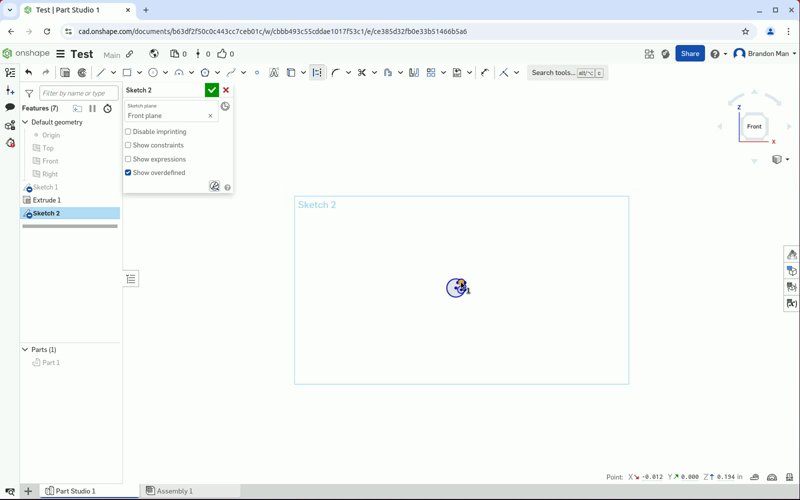
scroll(-6)
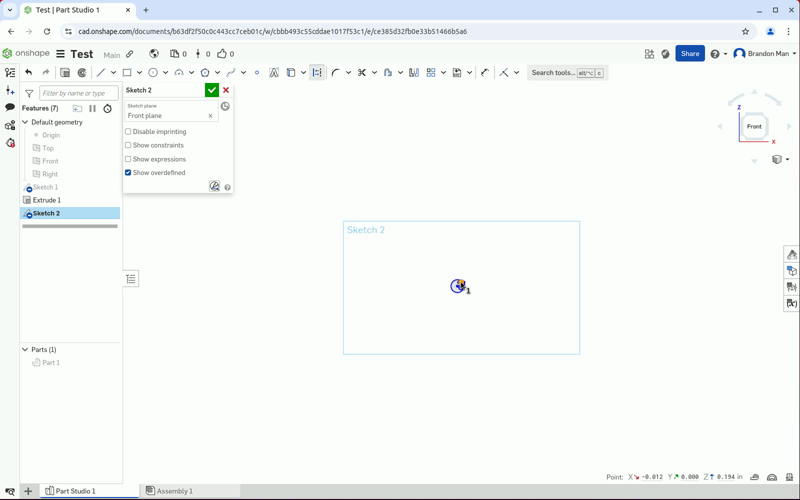
scroll(-6)
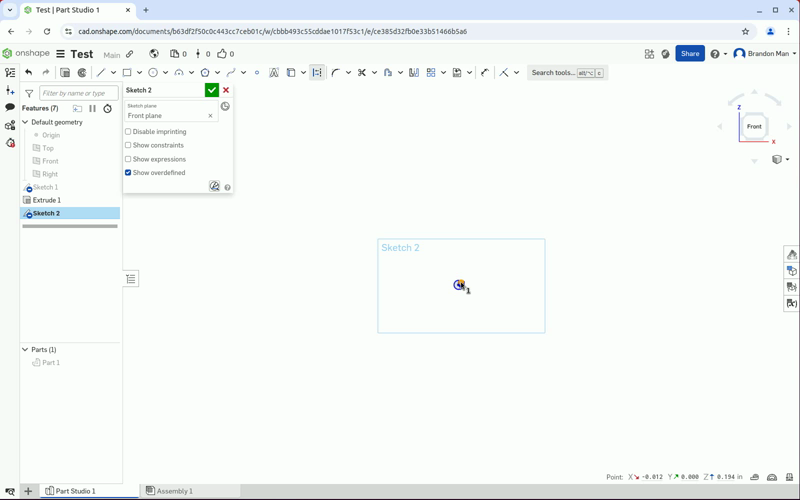
scroll(-6)
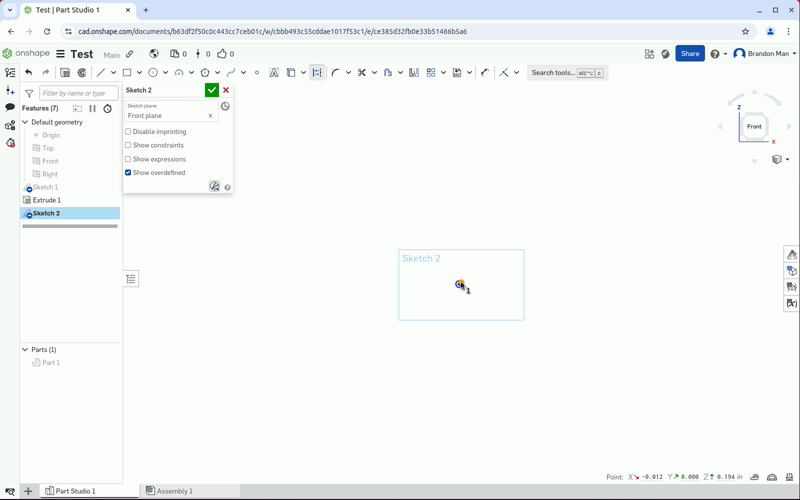
scroll(-6)
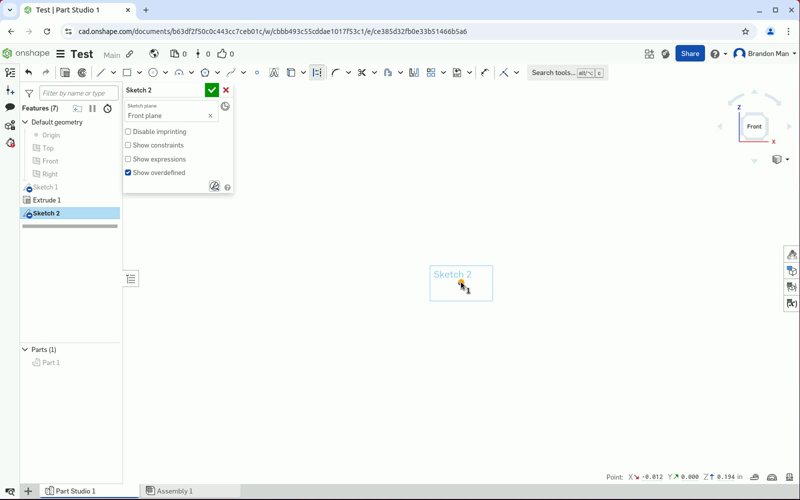
mouse_move(73, 352)
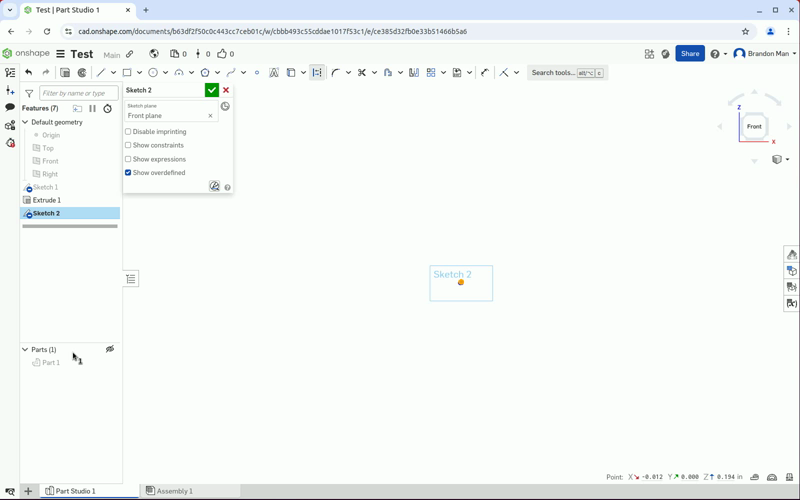
key(shift+y)
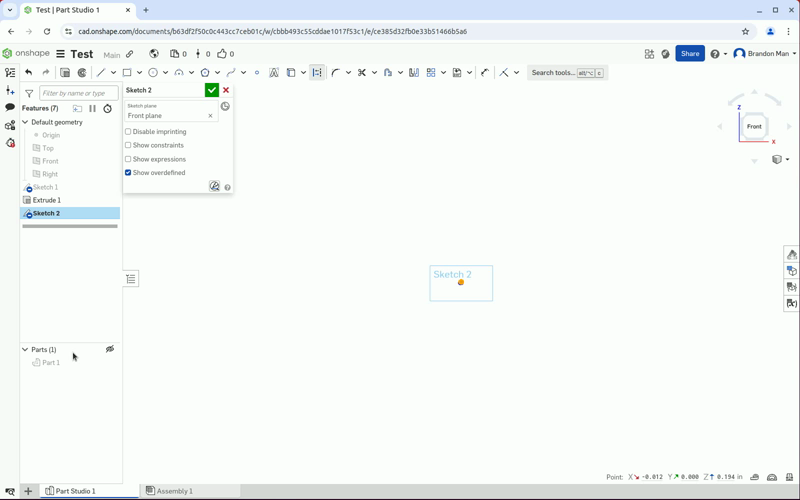
key(shift+e)
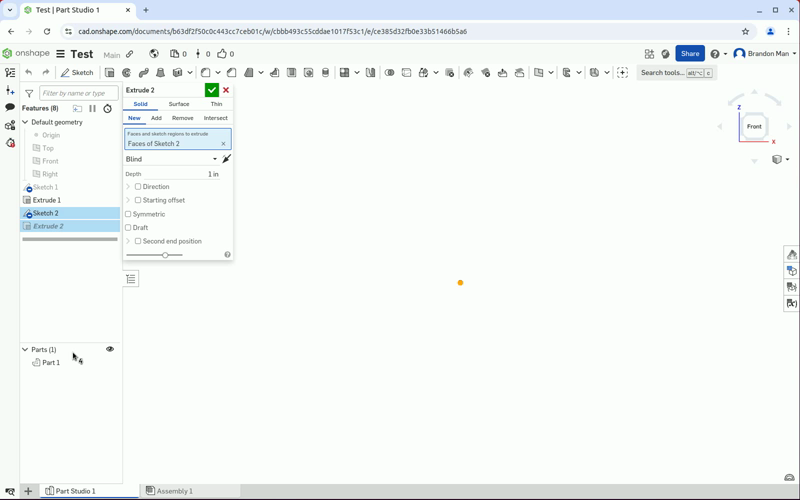
mouse_move(143, 106)
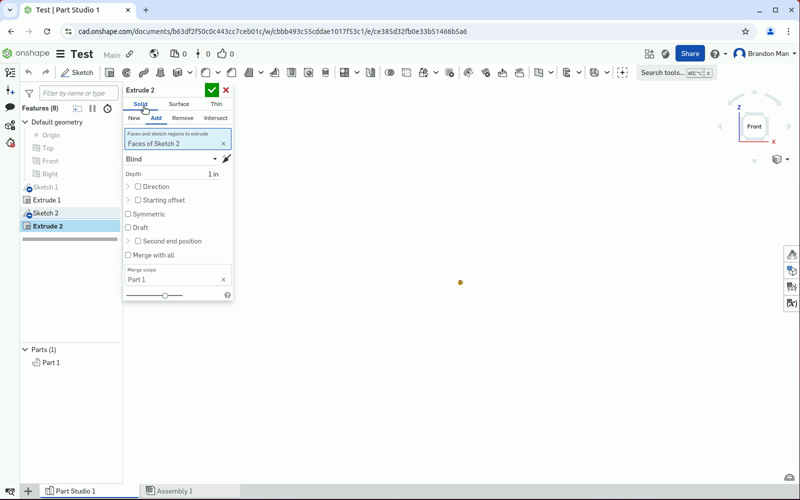
click(143, 106)
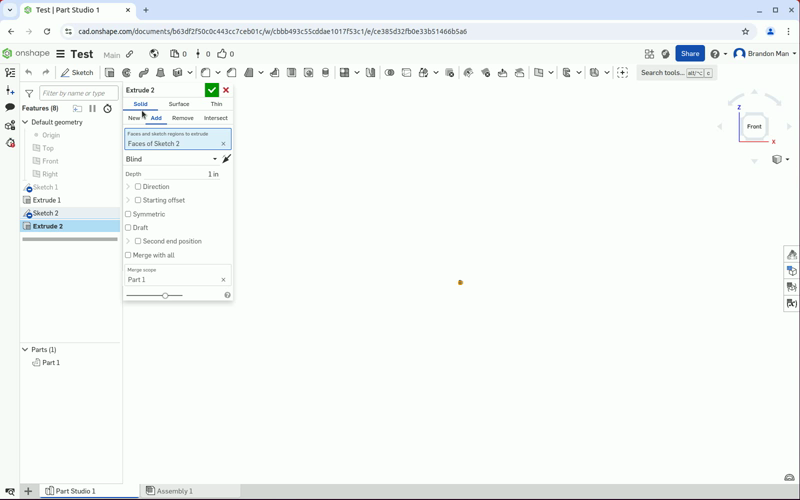
mouse_move(137, 120)
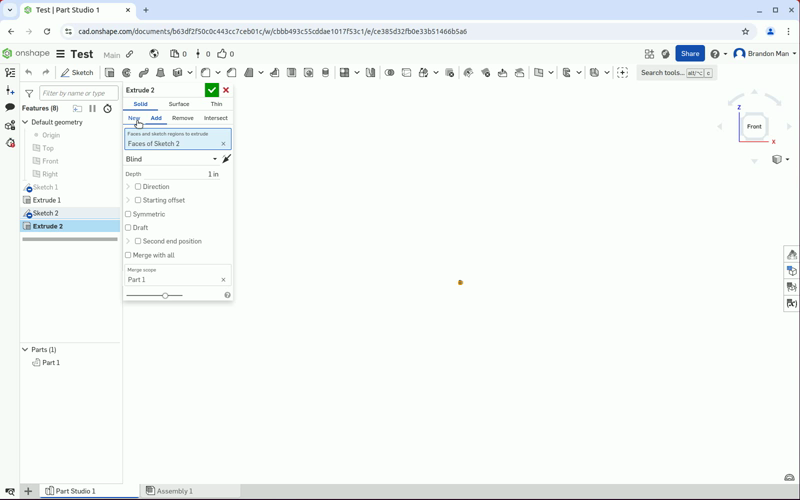
click(137, 120)
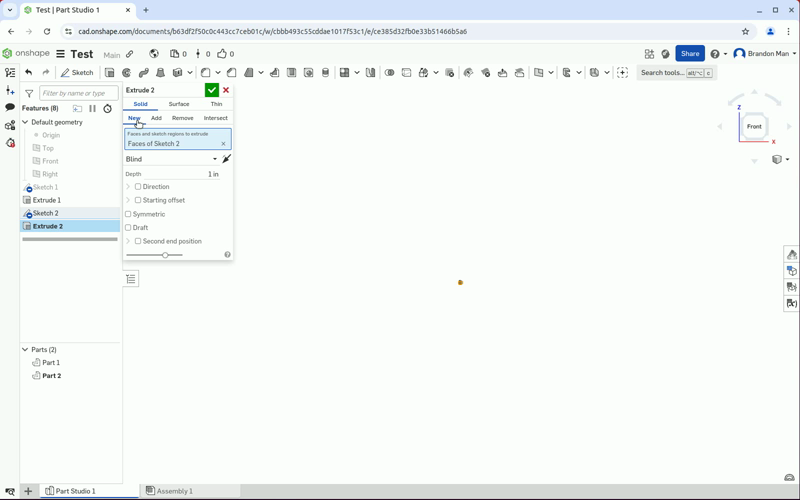
key(tab, 4)
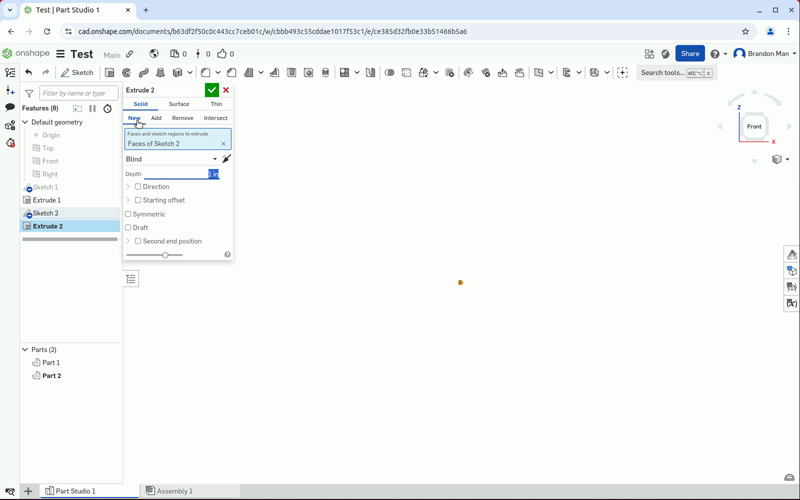
text(-0.241)
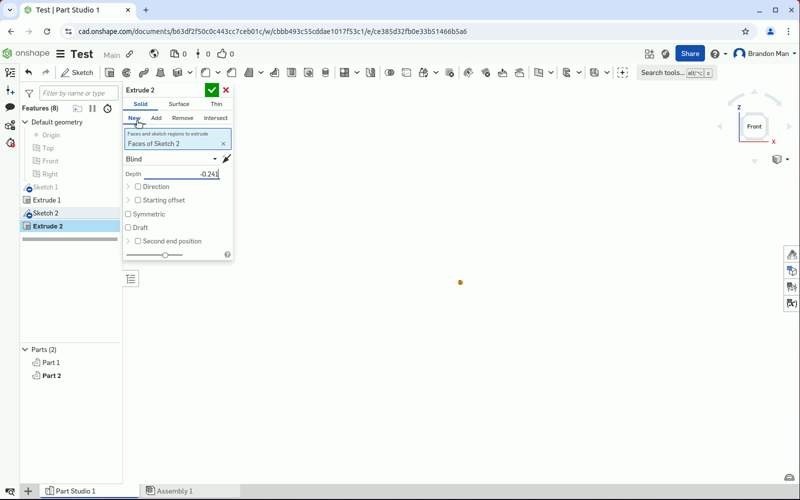
key(enter)
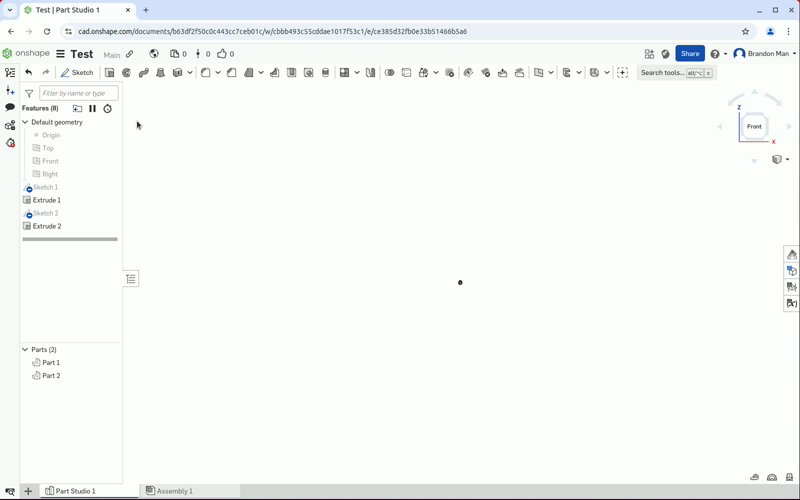
key(shift+h)
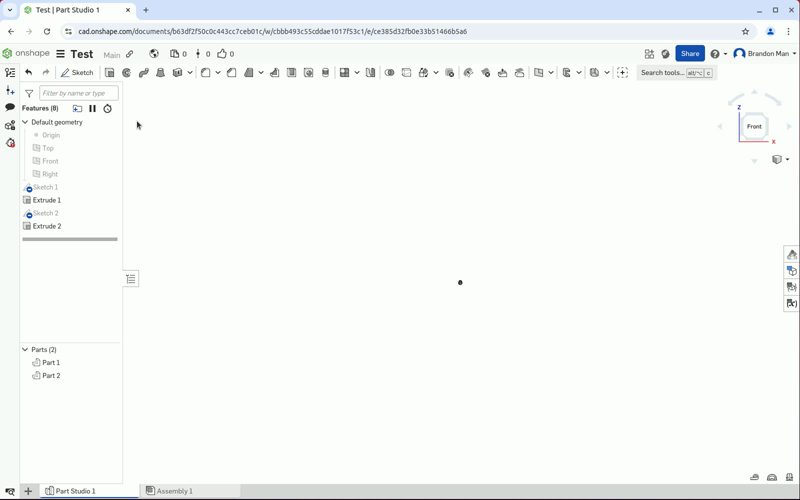
key(shift+h)
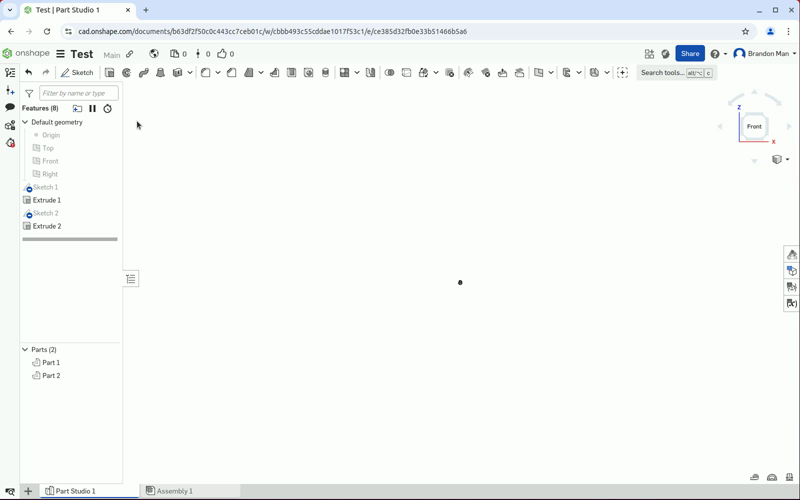
mouse_move(73, 189)
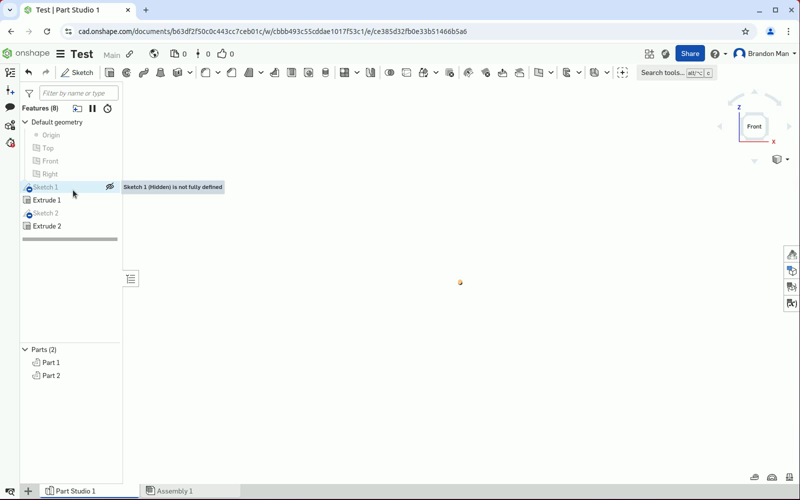
click(73, 189)
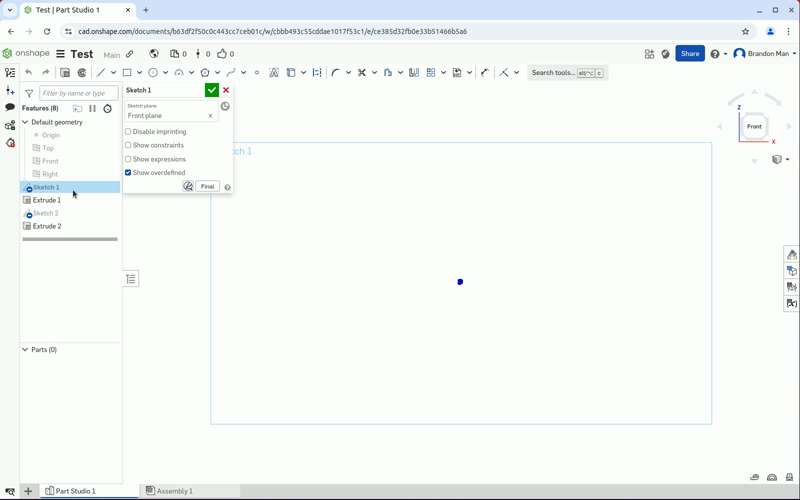
mouse_move(229, 92)
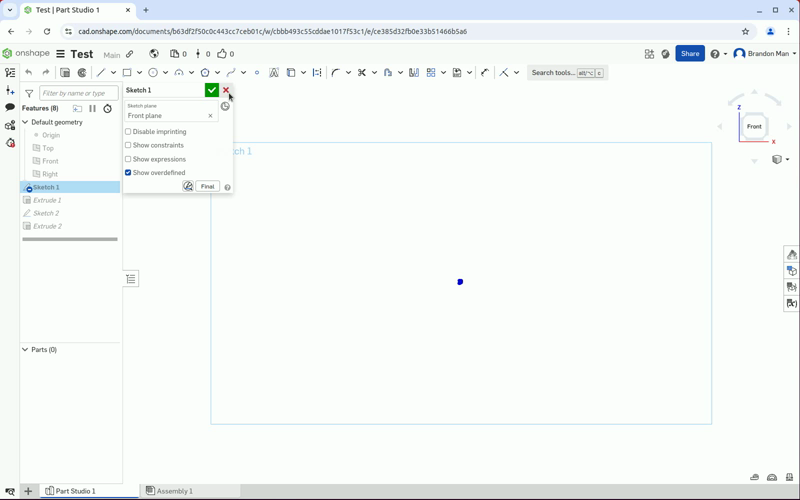
click(229, 92)
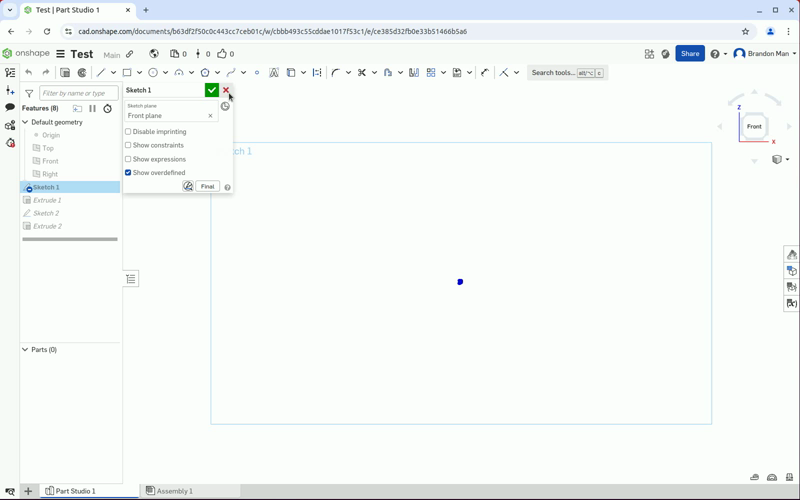
key(shift+s)
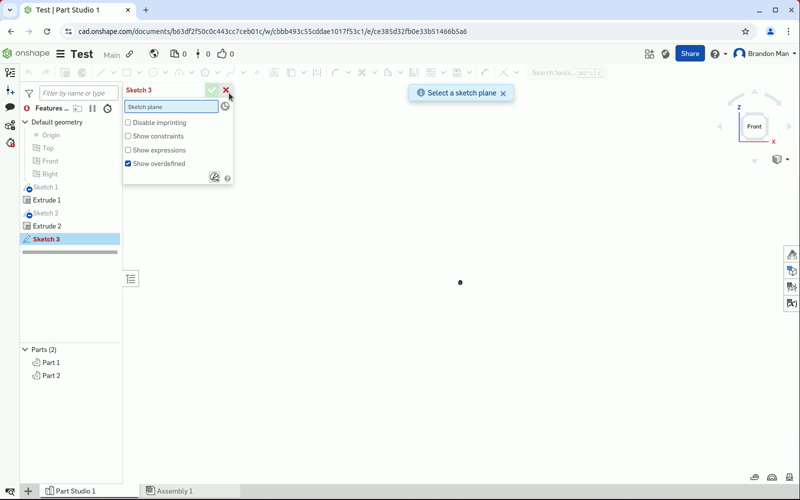
mouse_move(73, 163)
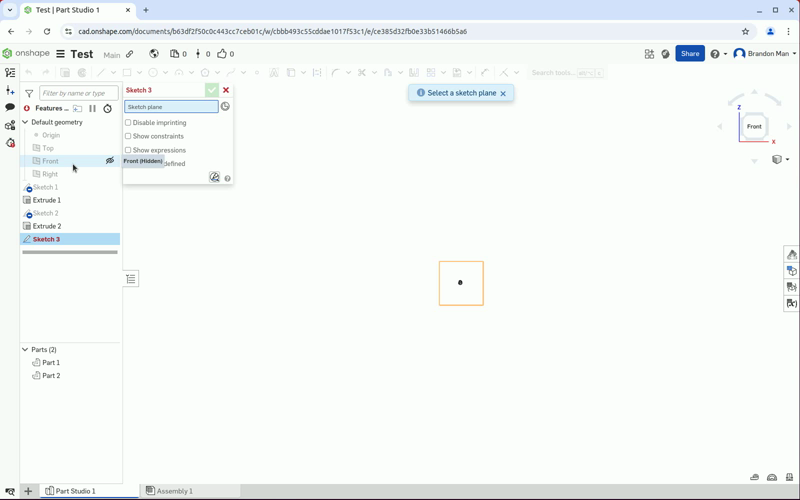
click(73, 163)
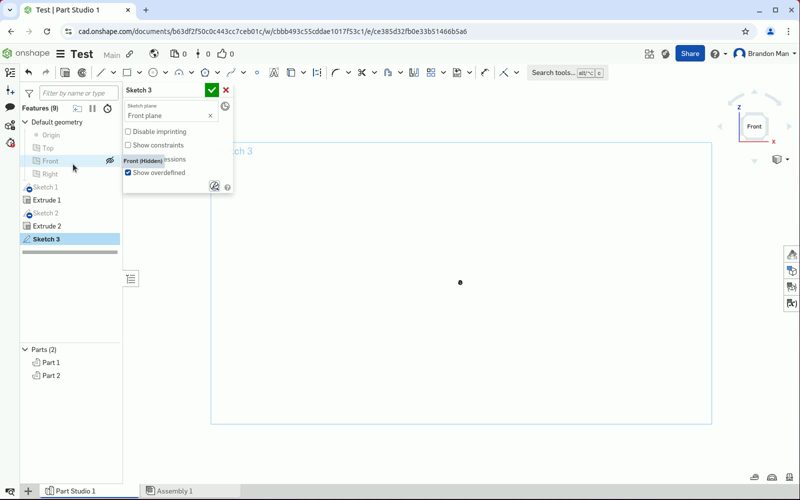
mouse_move(73, 352)
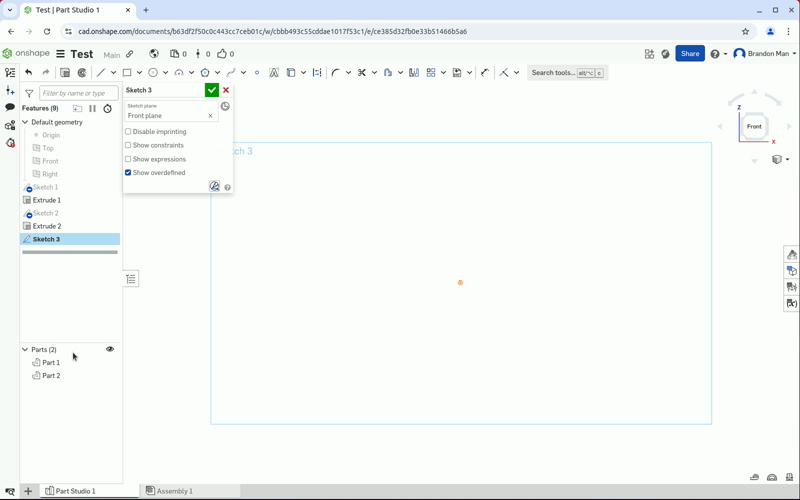
key(y)
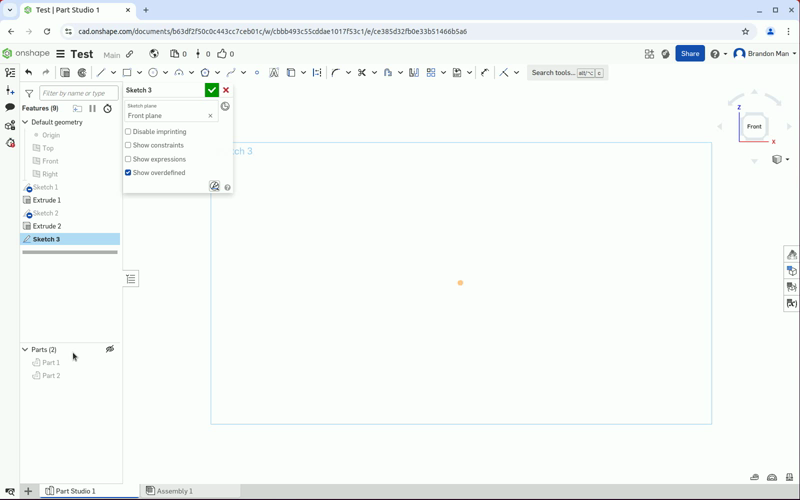
key(l)
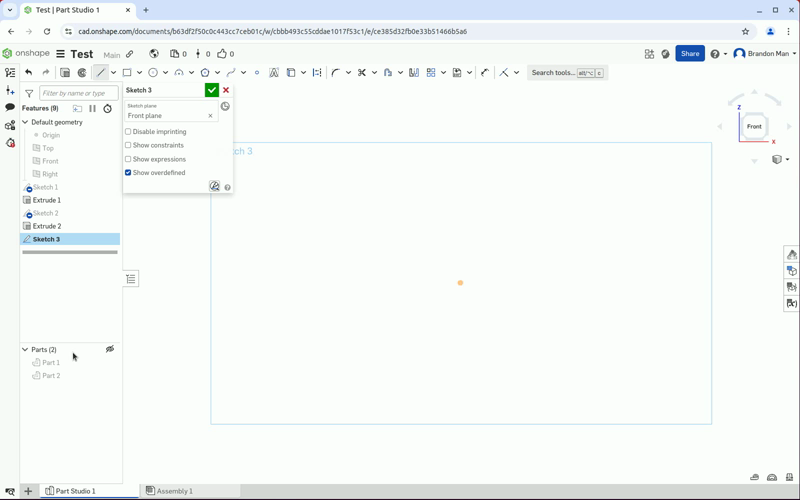
key_down(shift)
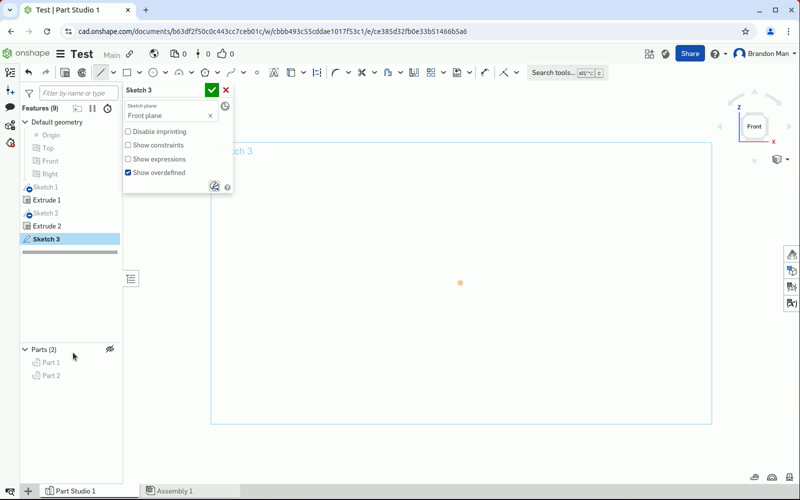
mouse_move(463, 282)
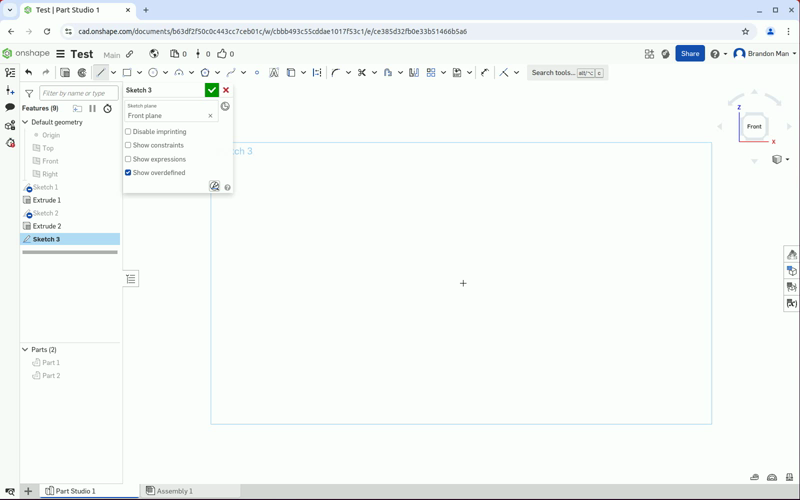
click(463, 282)
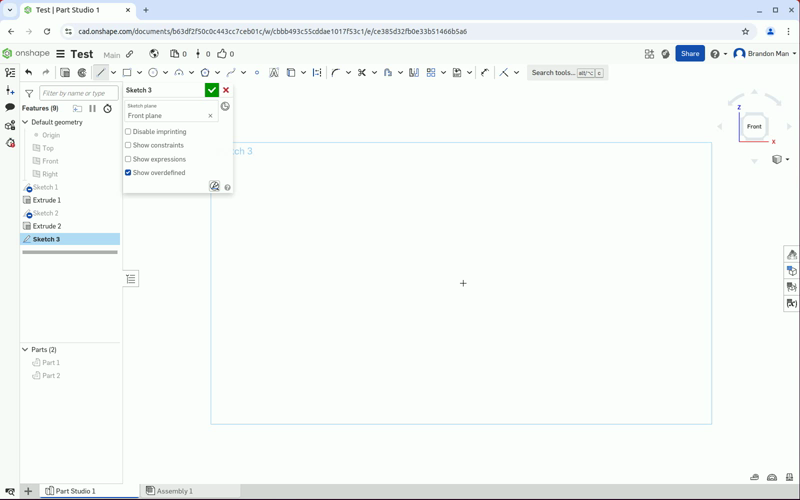
key_up(shift)
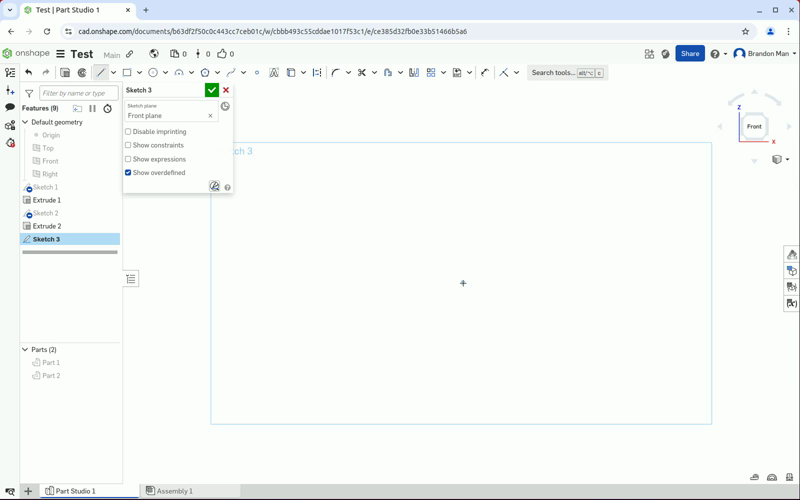
key_down(shift)
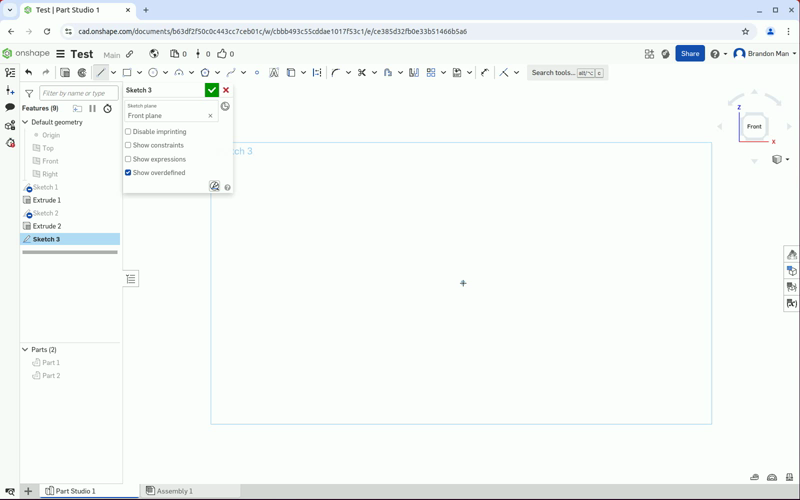
mouse_move(493, 282)
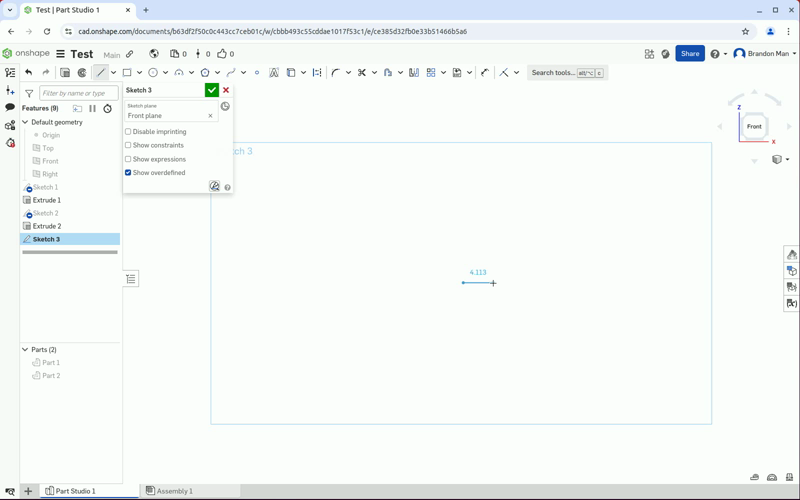
mouse_move(464, 282)
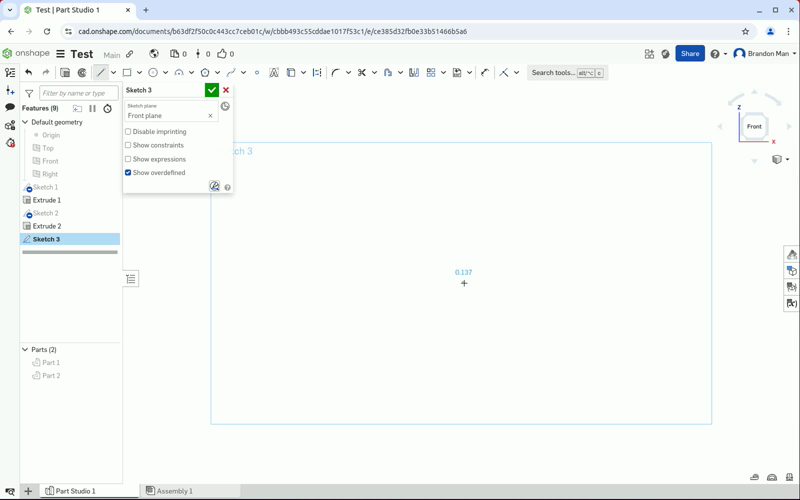
scroll(6)
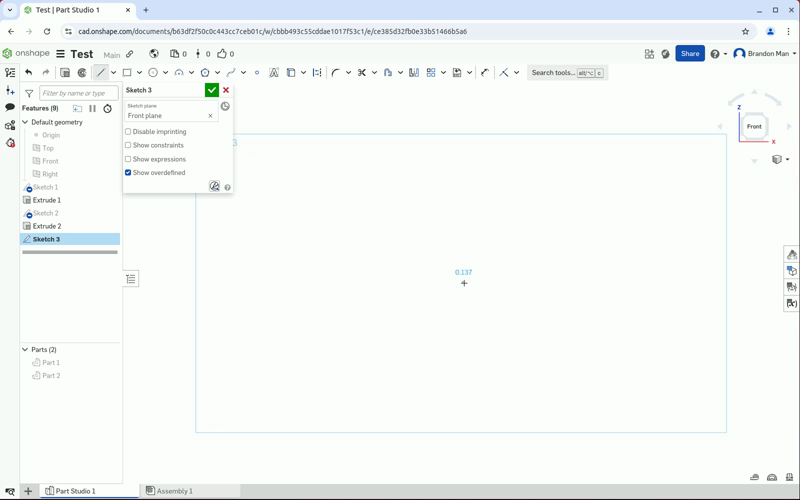
scroll(6)
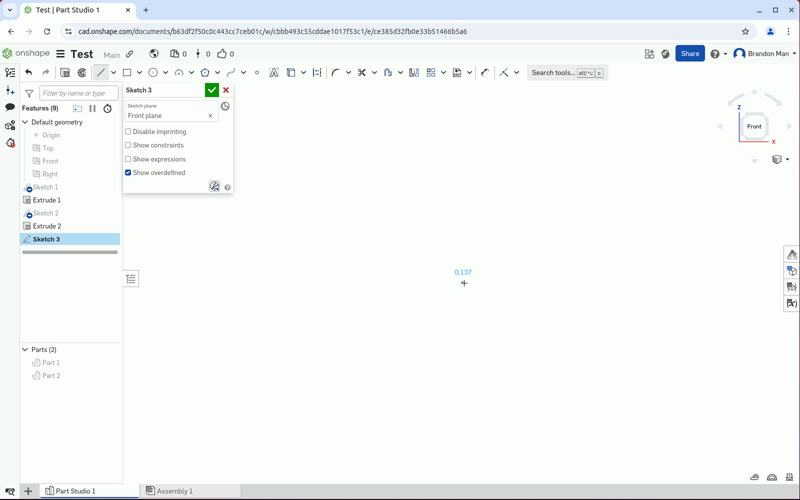
scroll(6)
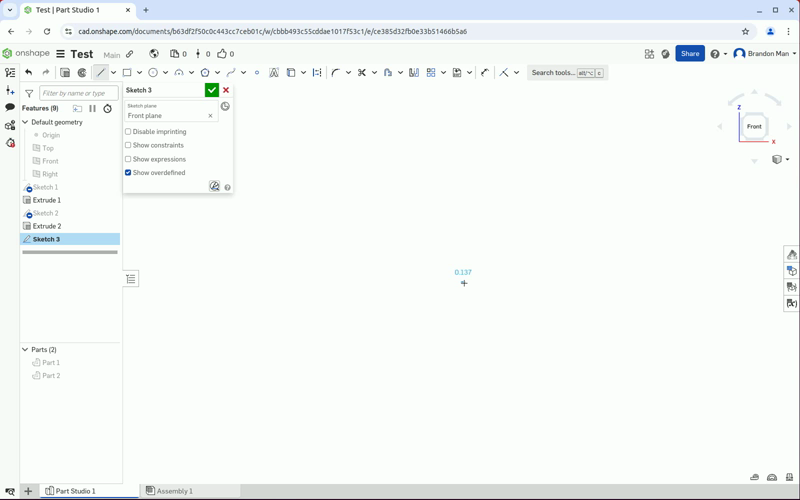
scroll(6)
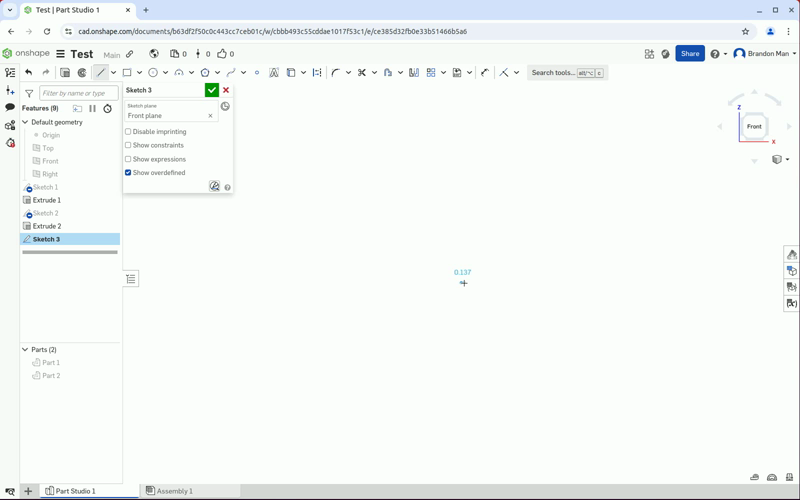
scroll(6)
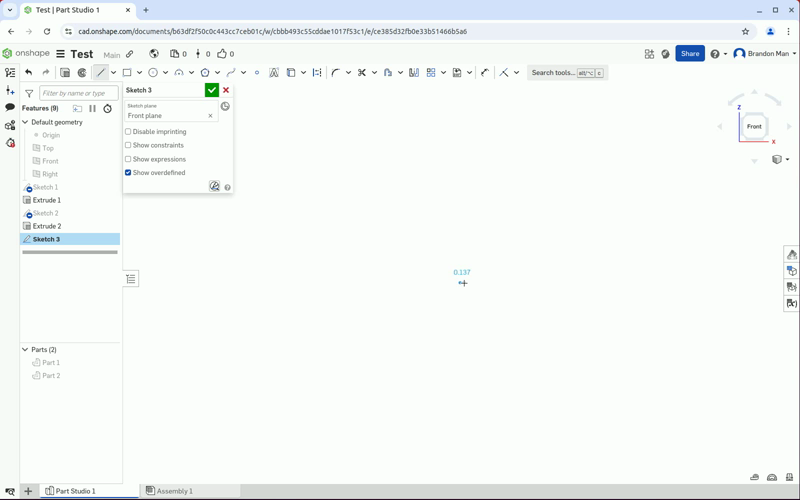
scroll(6)
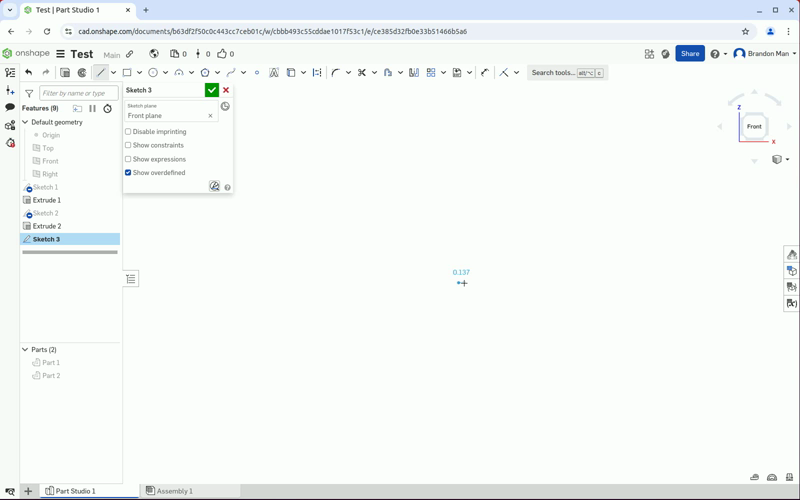
scroll(6)
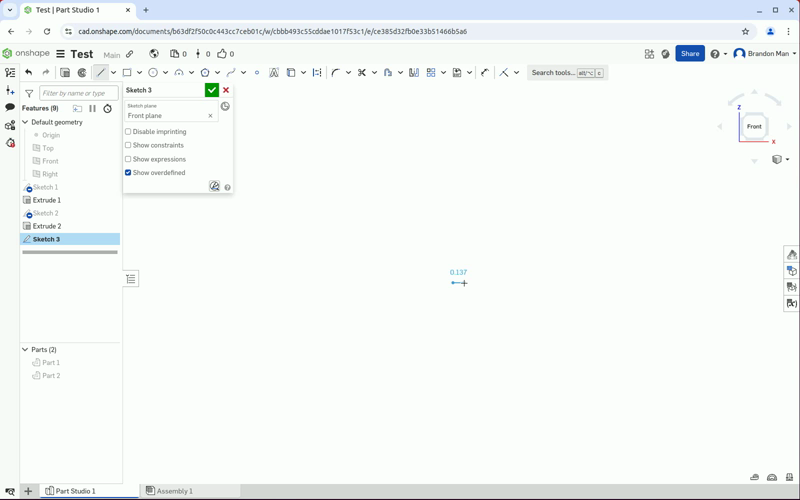
click(464, 282)
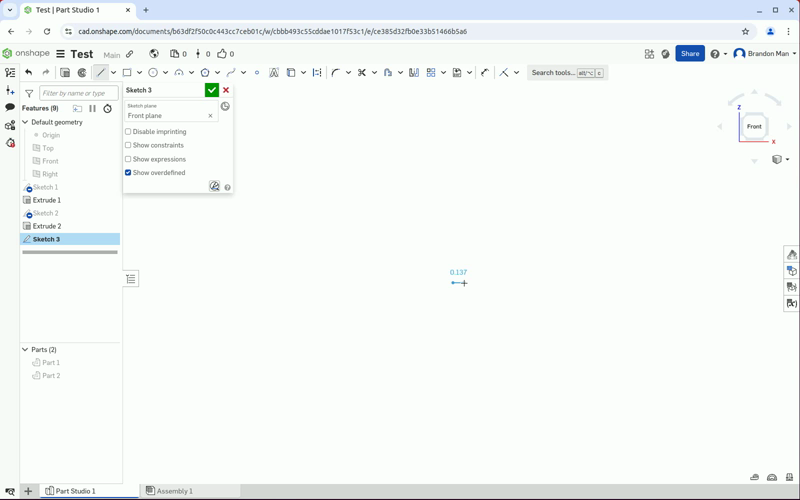
scroll(-6)
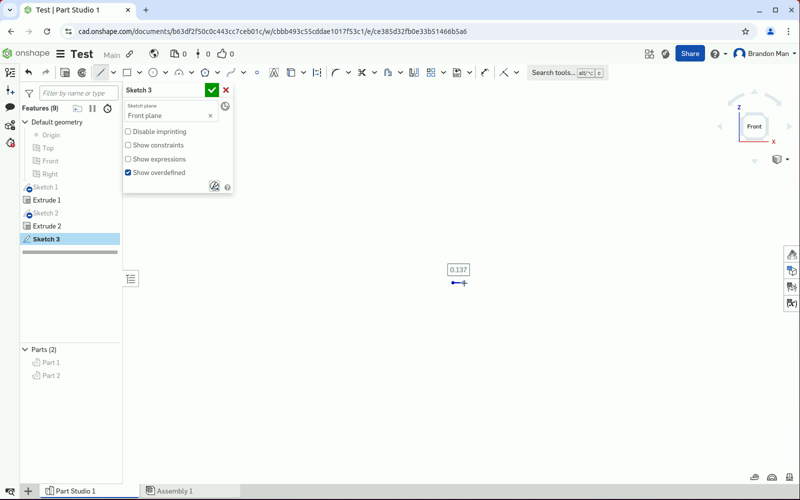
scroll(-6)
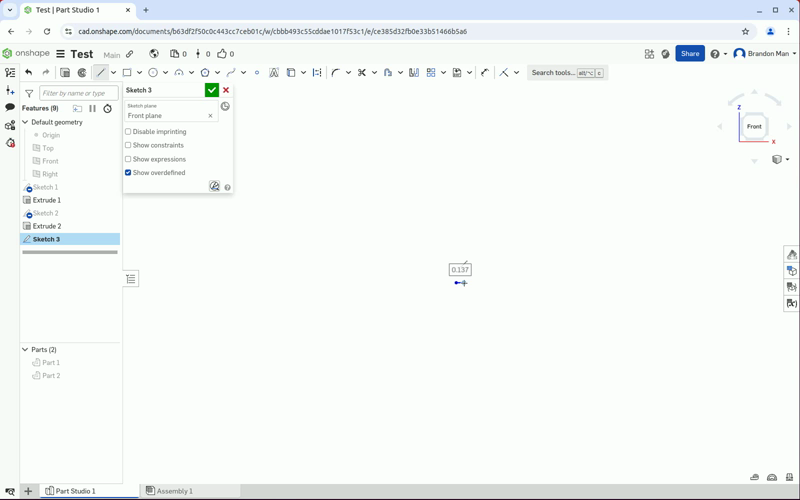
scroll(-6)
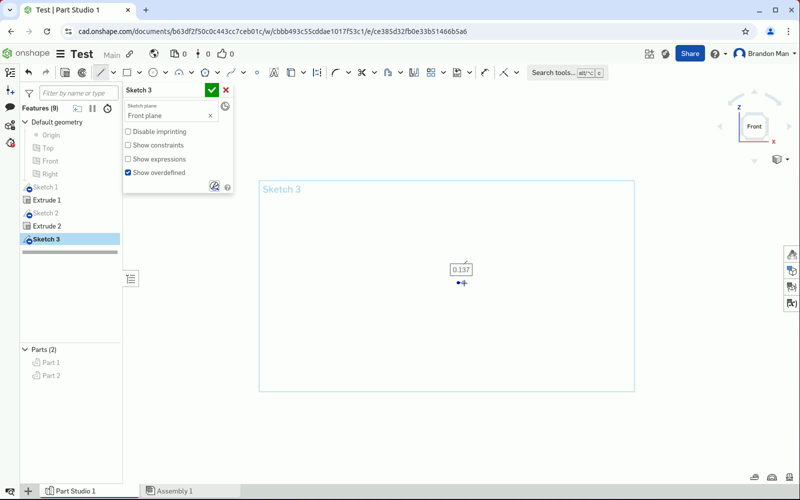
scroll(-6)
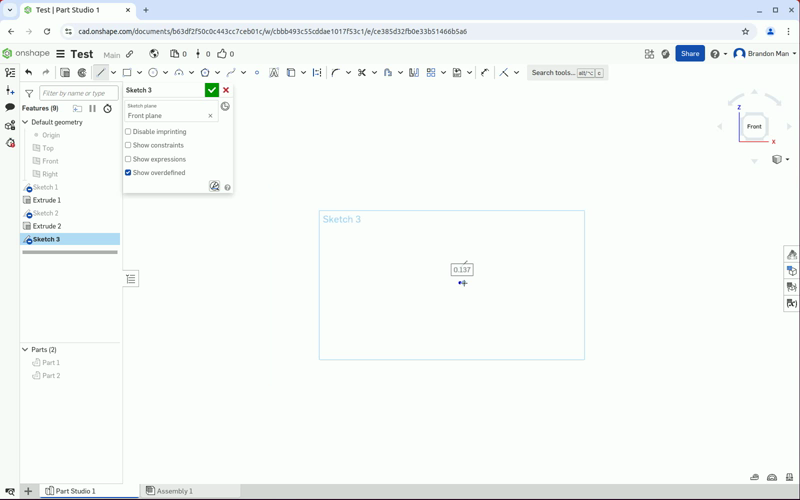
scroll(-6)
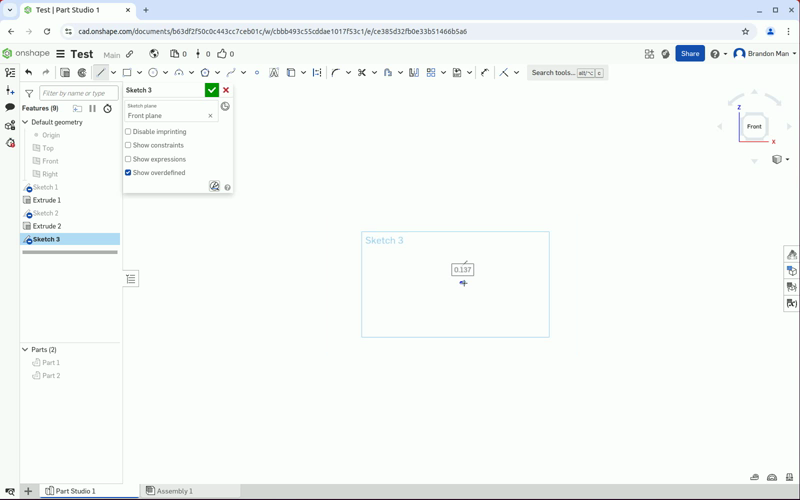
scroll(-6)
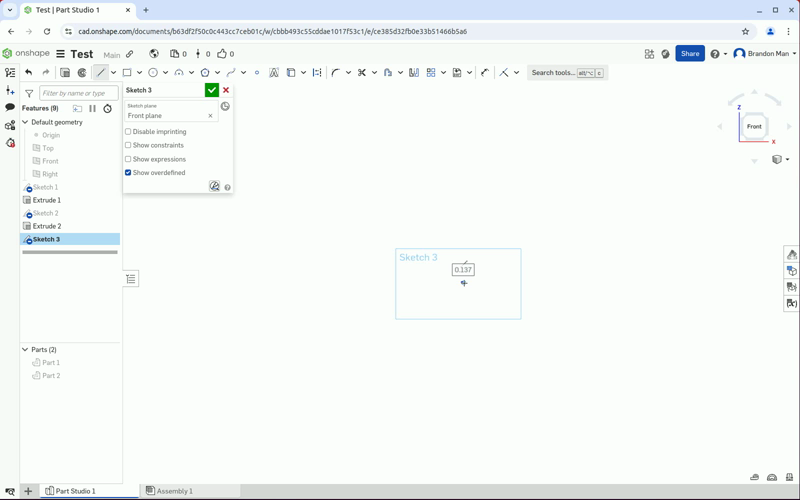
scroll(-6)
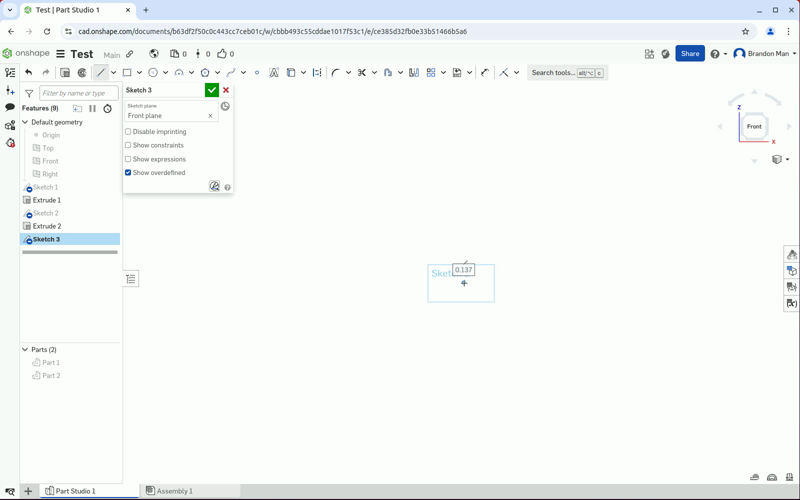
key_up(shift)
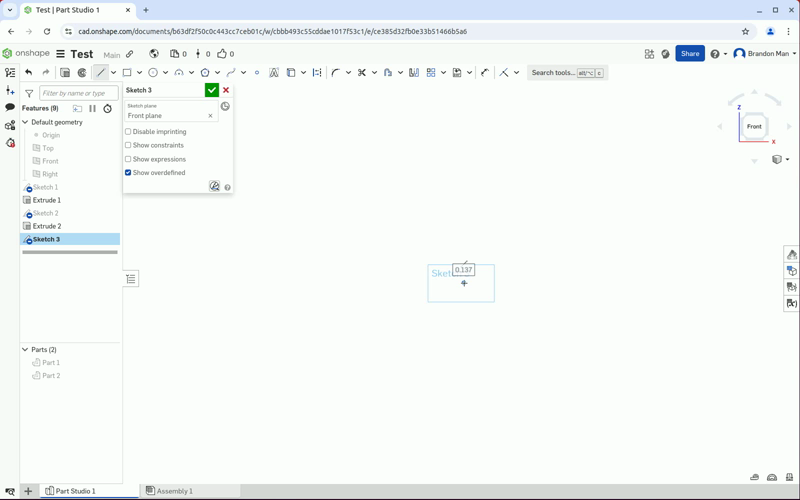
key_down(shift)
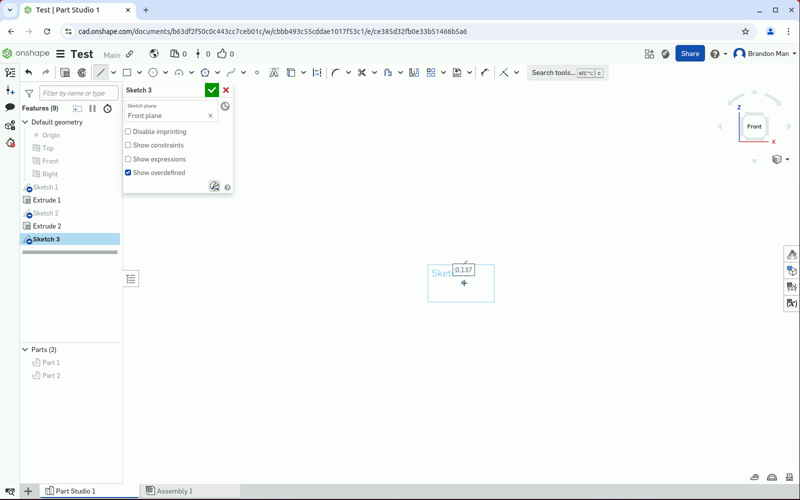
mouse_move(494, 282)
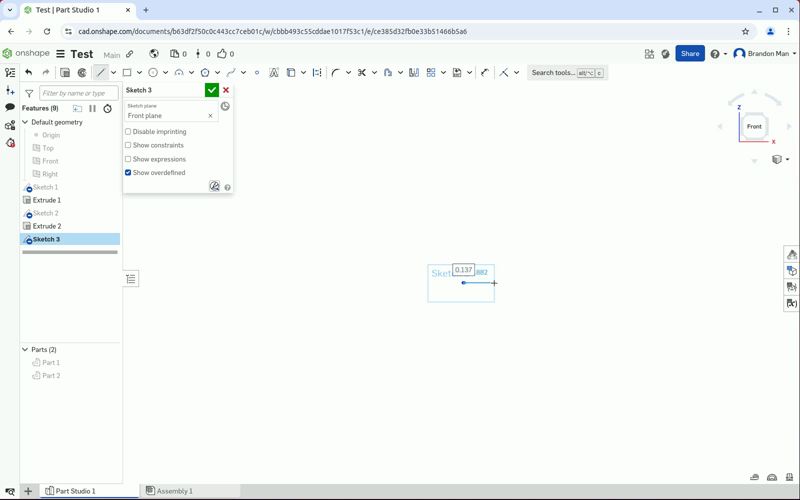
mouse_move(464, 281)
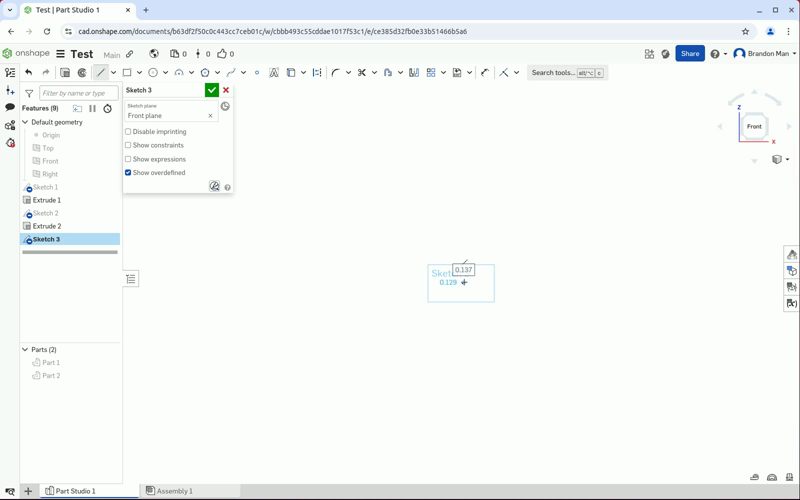
scroll(6)
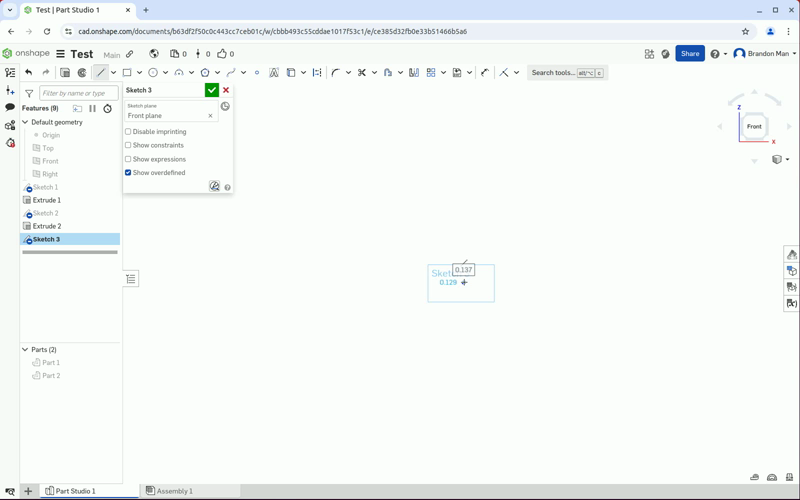
scroll(6)
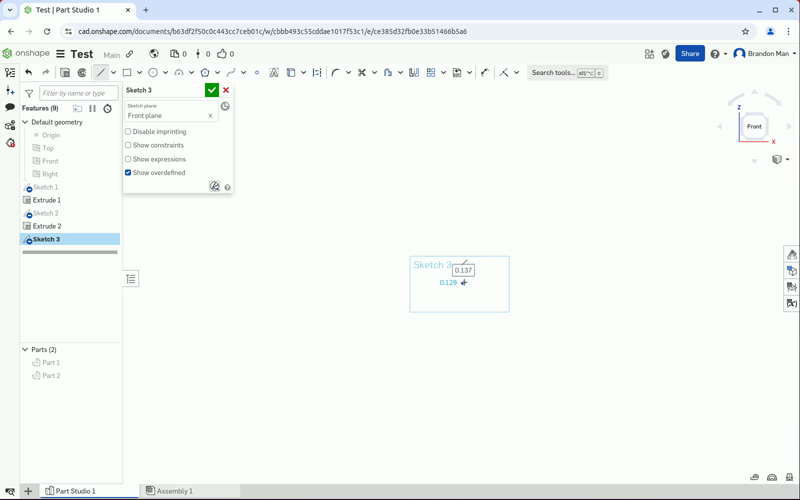
scroll(6)
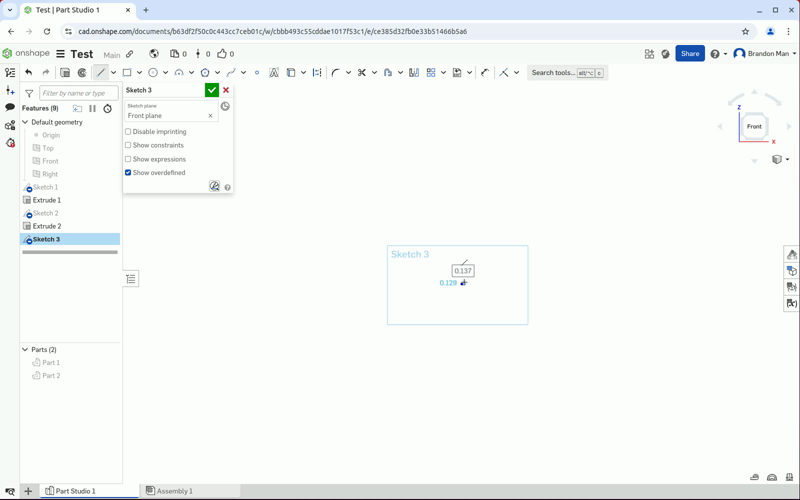
scroll(6)
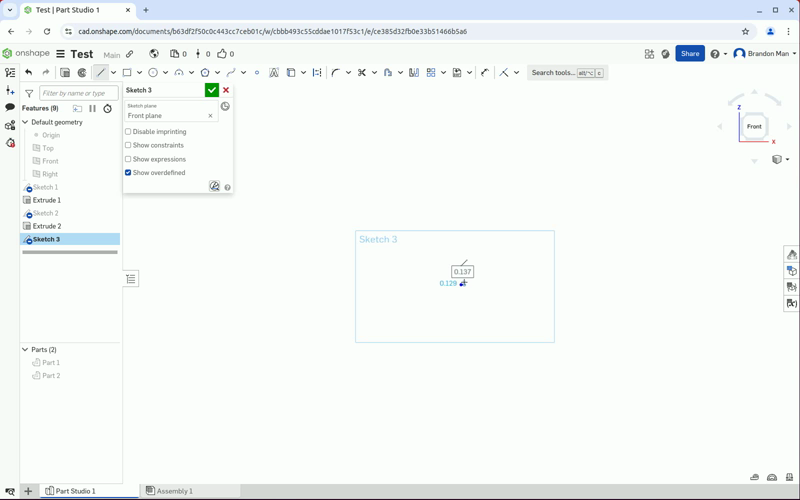
scroll(6)
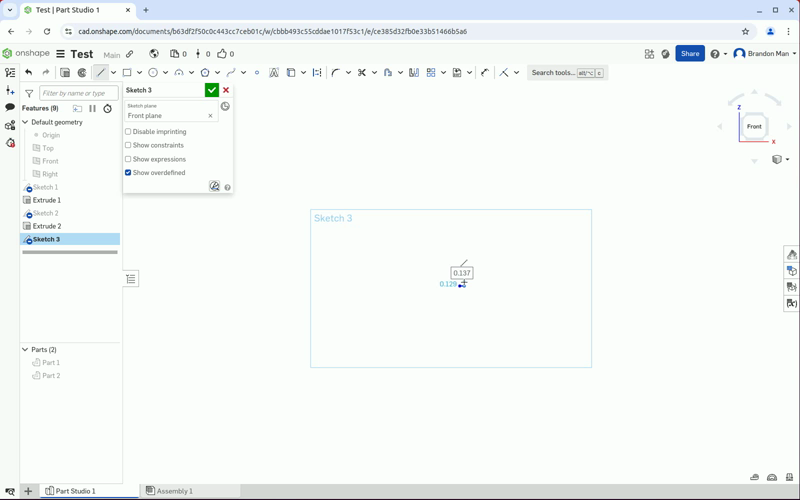
scroll(6)
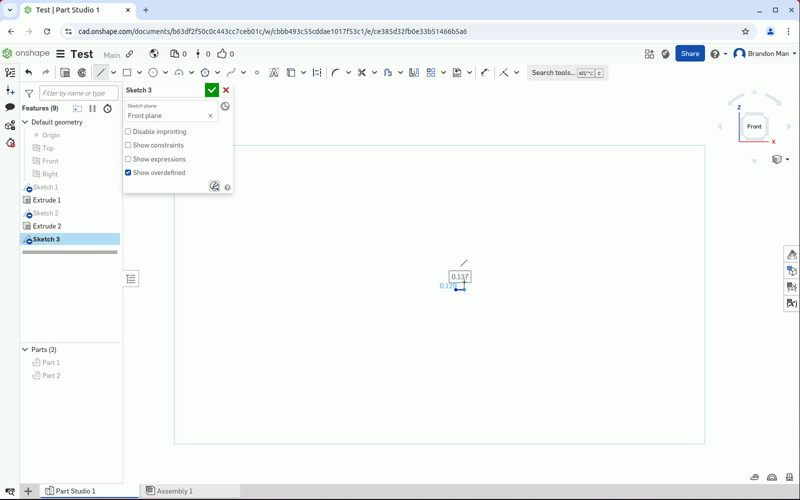
scroll(6)
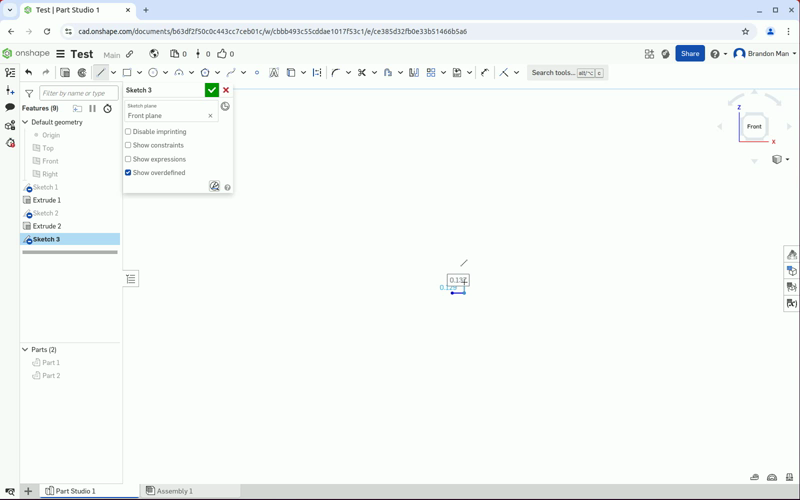
click(464, 281)
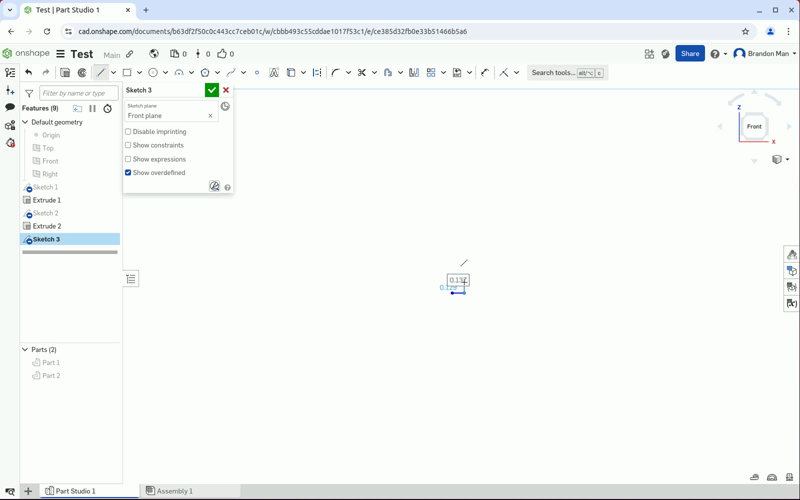
scroll(-6)
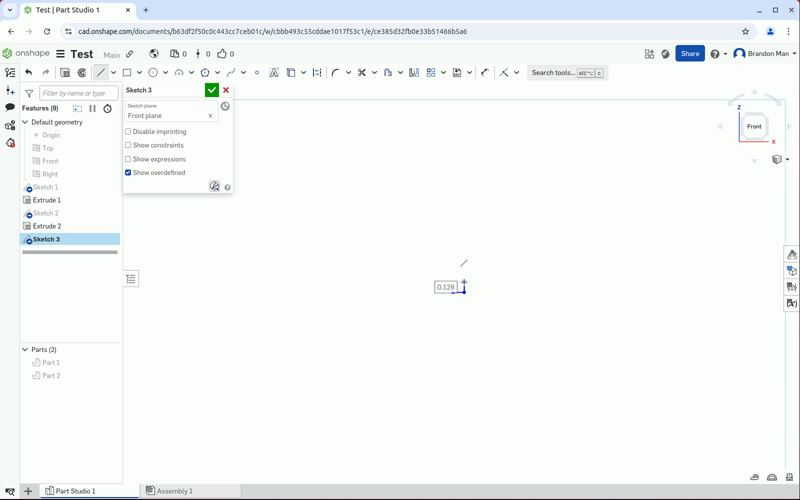
scroll(-6)
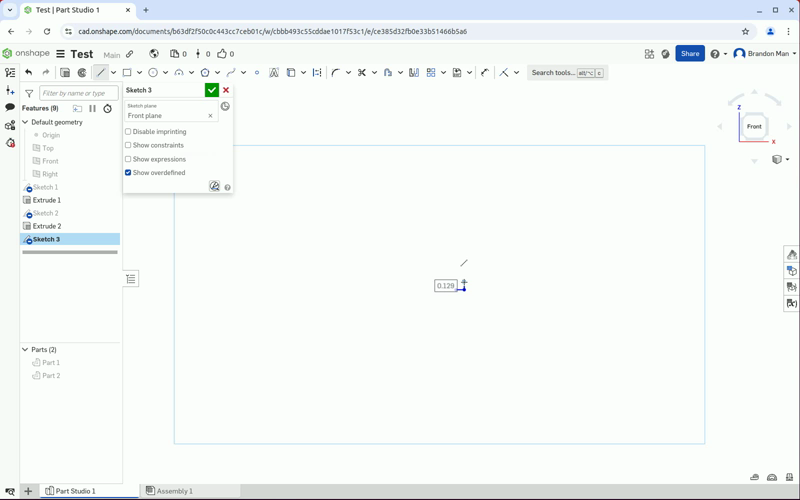
scroll(-6)
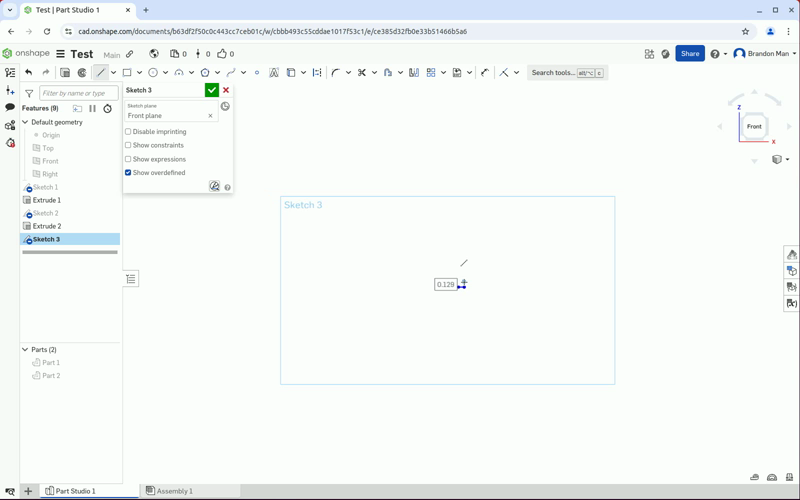
scroll(-6)
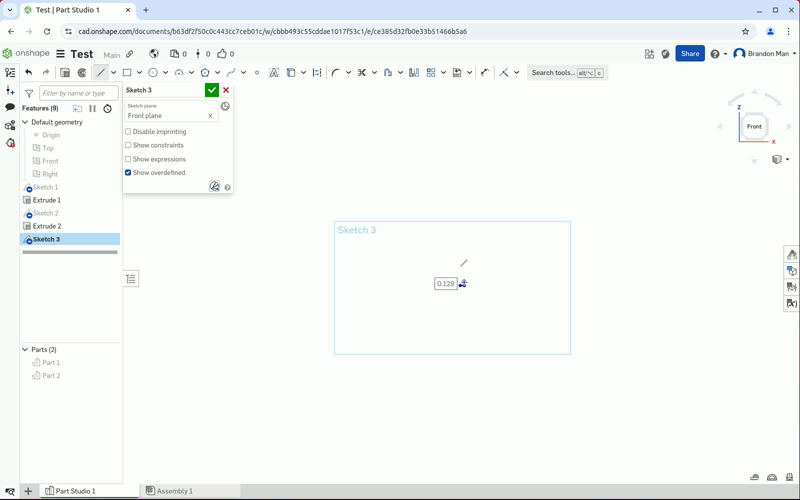
scroll(-6)
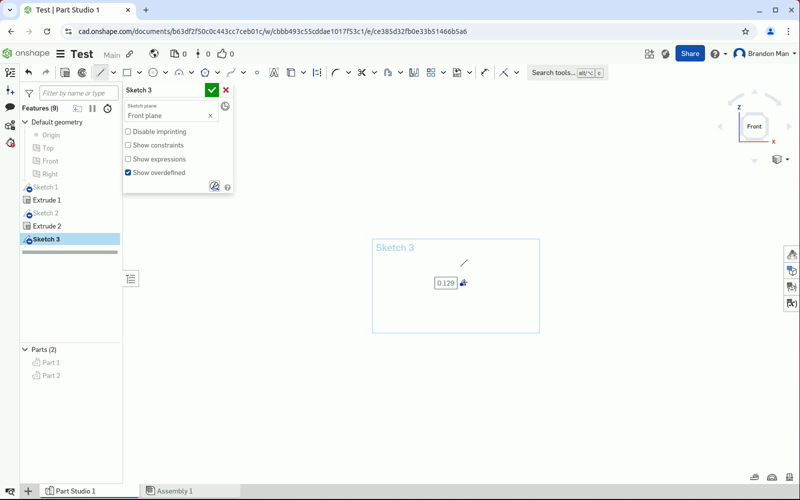
scroll(-6)
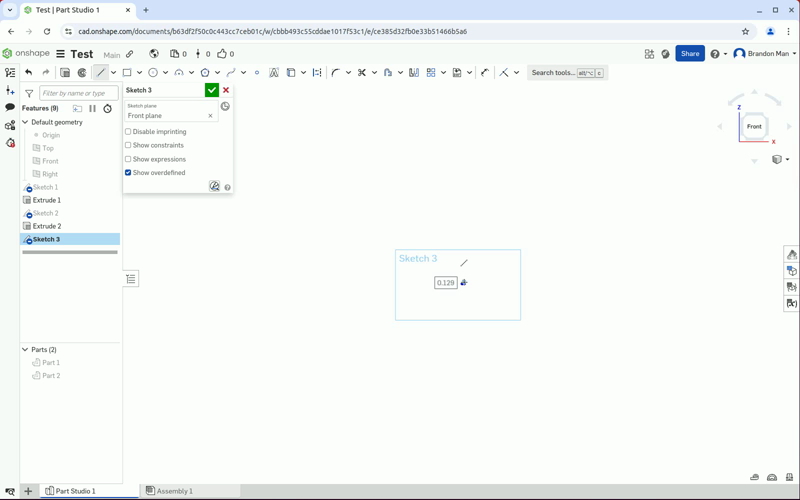
scroll(-6)
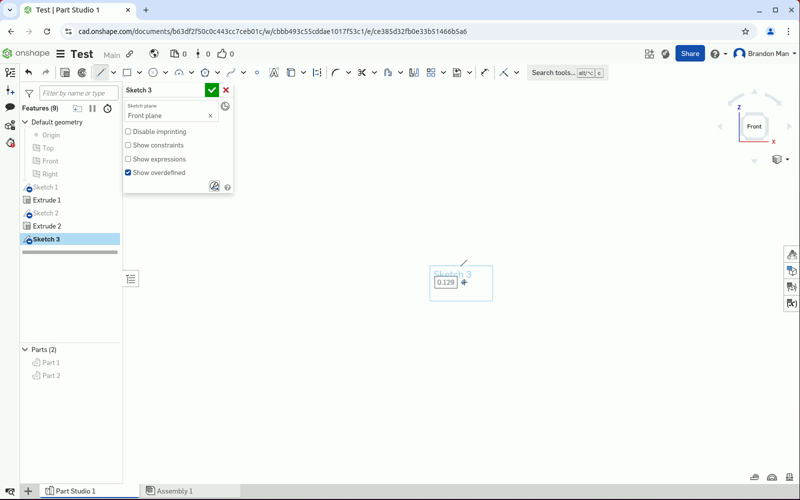
key_up(shift)
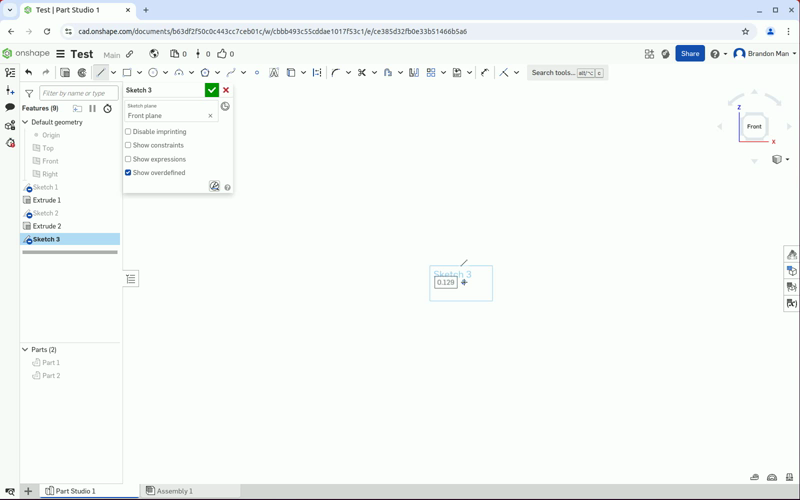
key(esc)
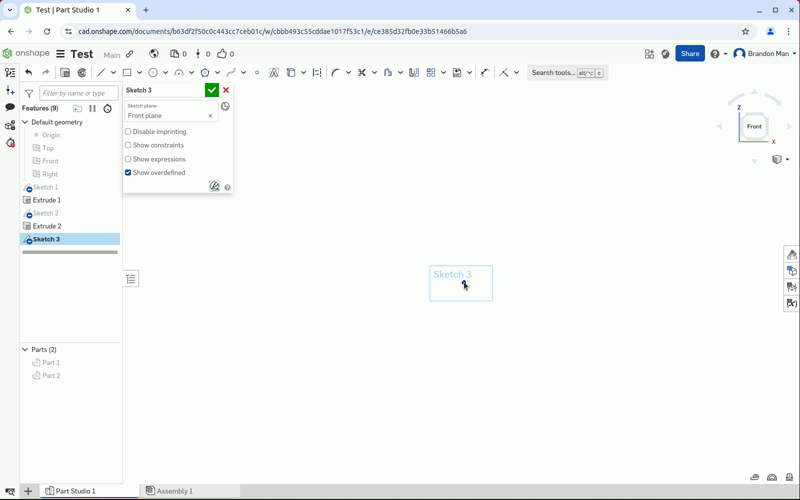
key(a)
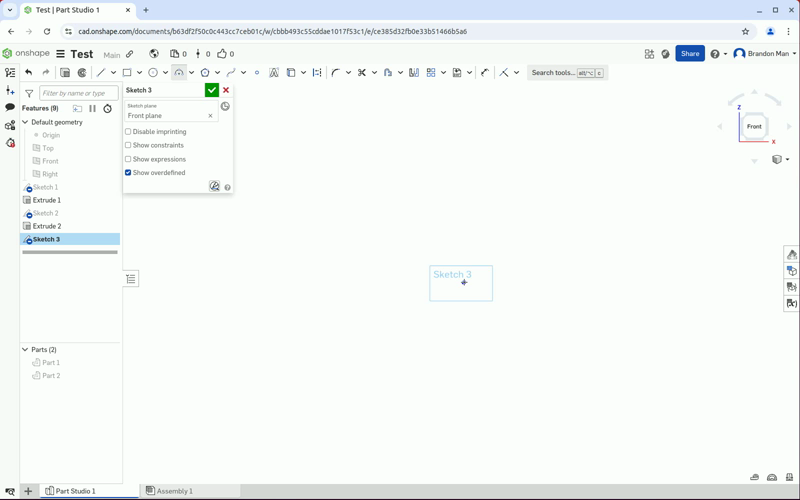
mouse_move(464, 281)
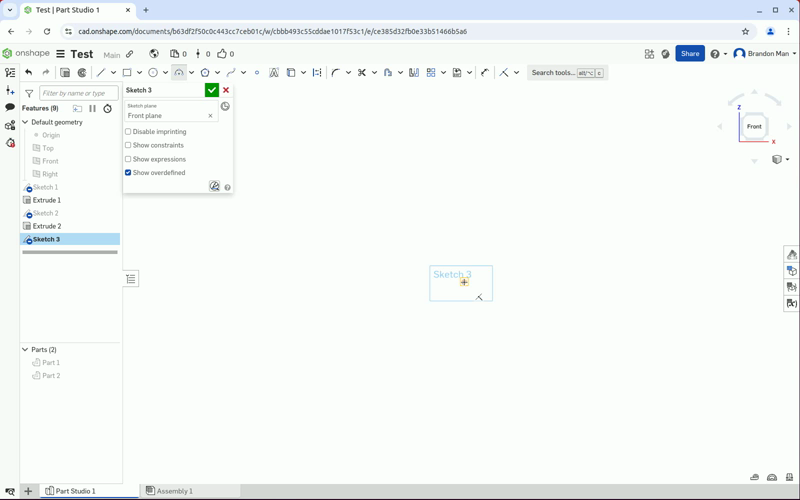
scroll(6)
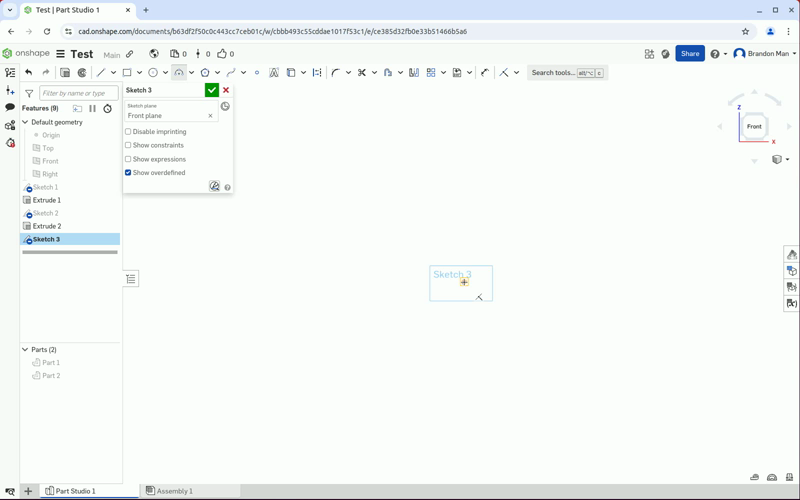
scroll(6)
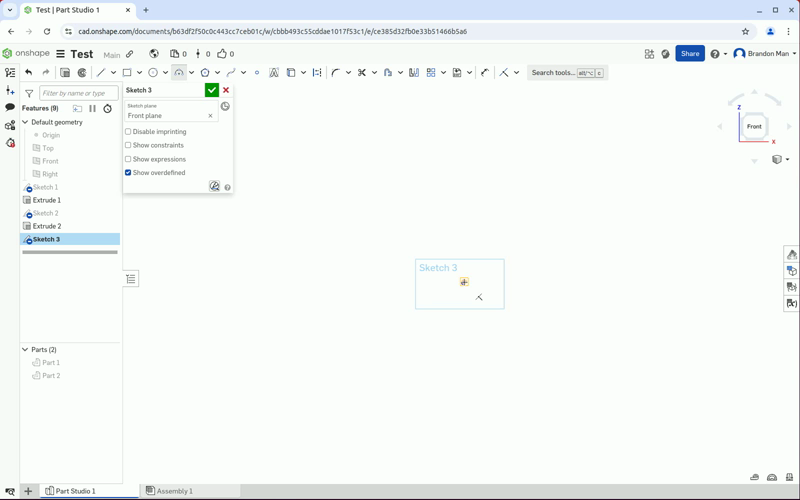
scroll(6)
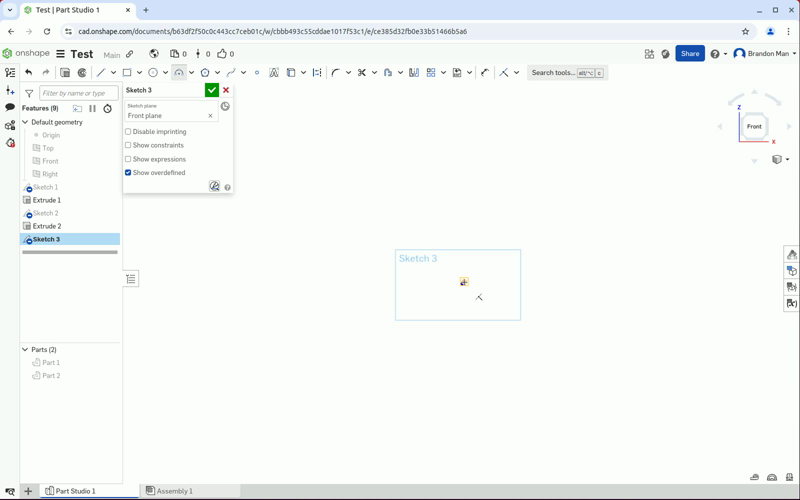
scroll(6)
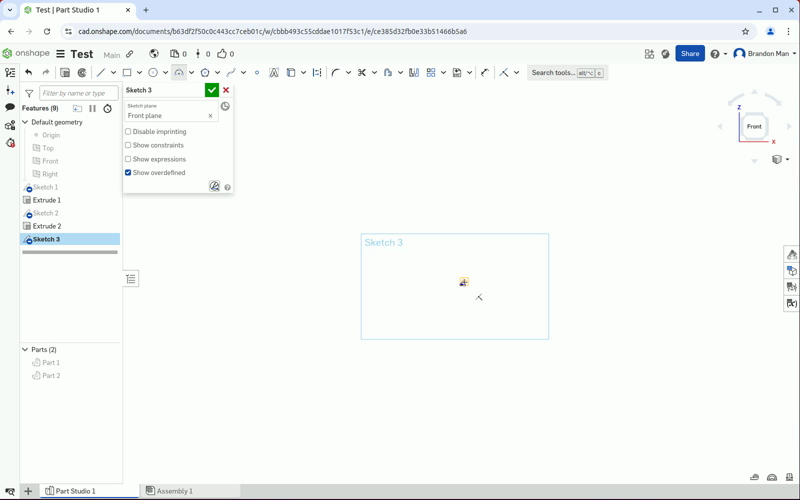
scroll(6)
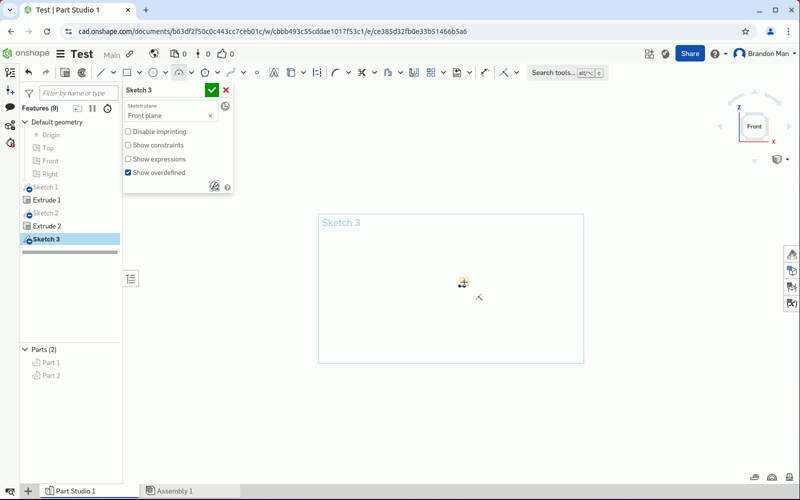
scroll(6)
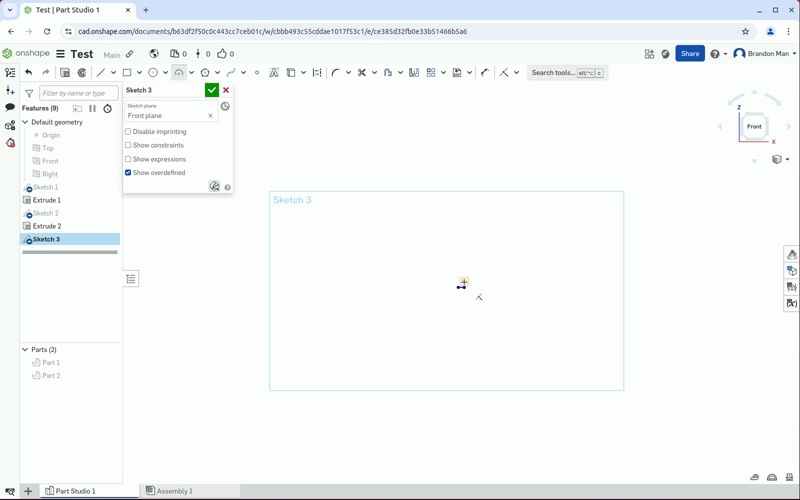
scroll(6)
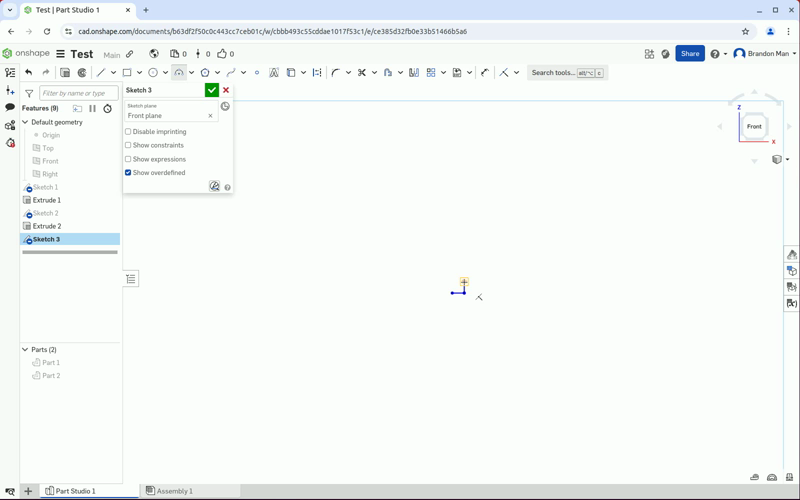
click(464, 281)
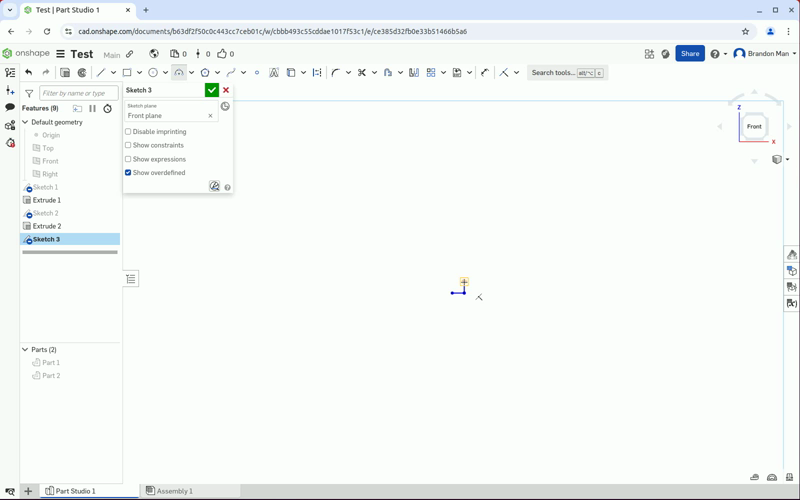
scroll(-6)
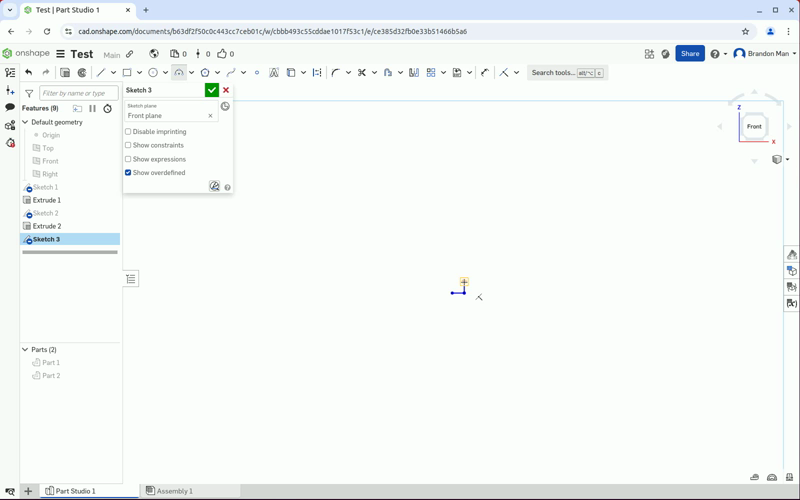
scroll(-6)
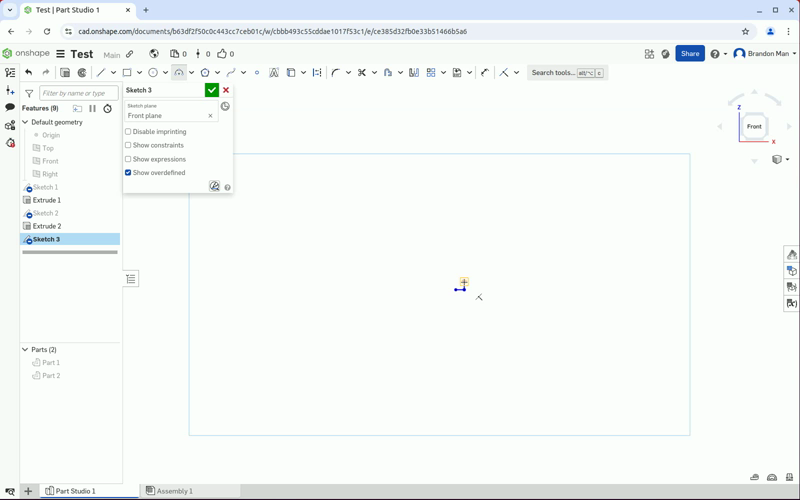
scroll(-6)
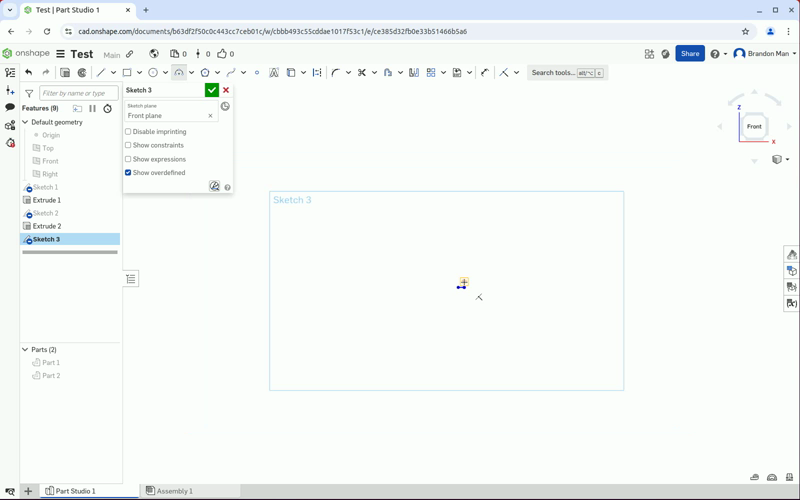
scroll(-6)
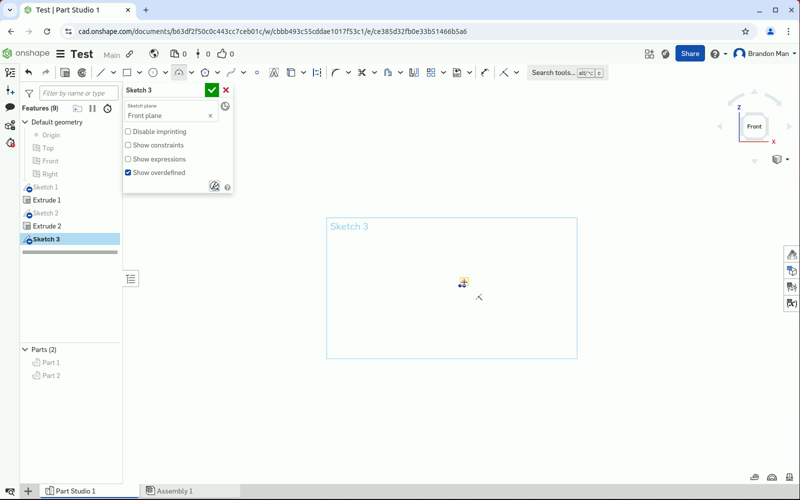
scroll(-6)
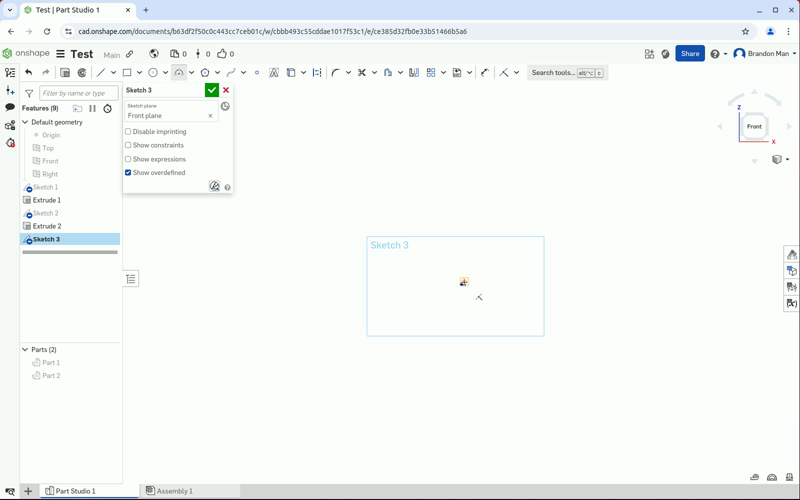
scroll(-6)
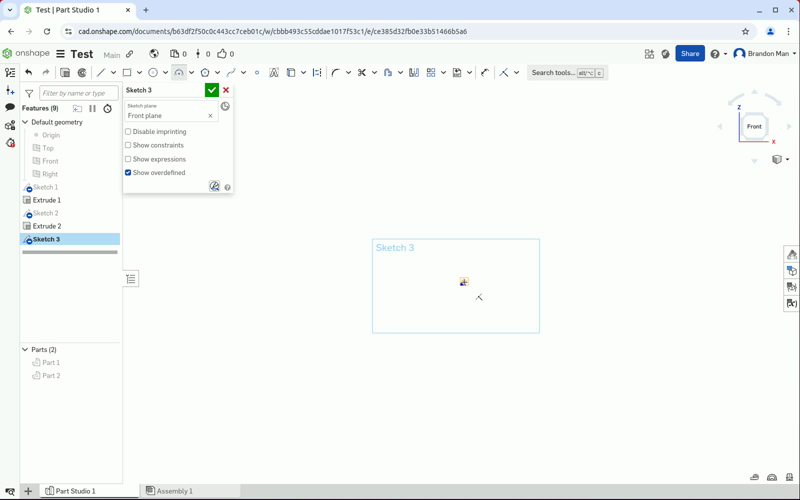
scroll(-6)
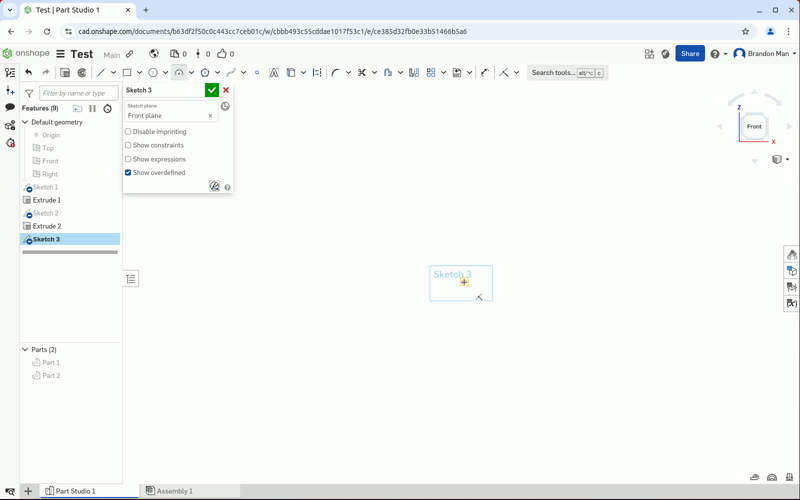
key_down(shift)
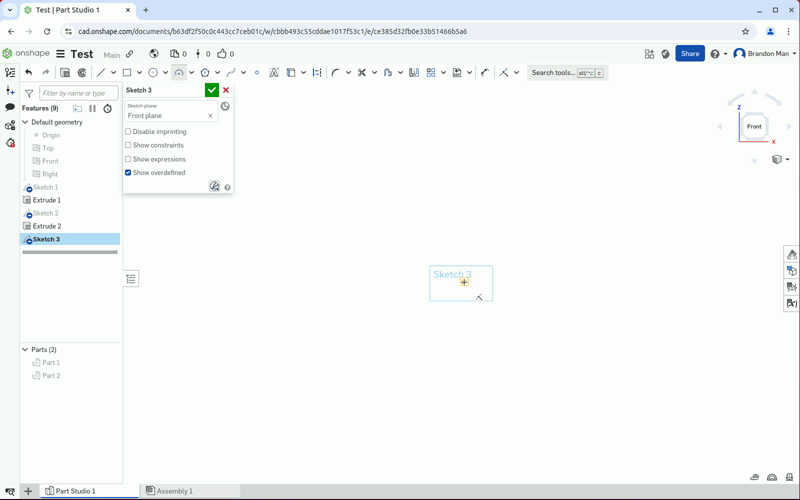
mouse_move(464, 281)
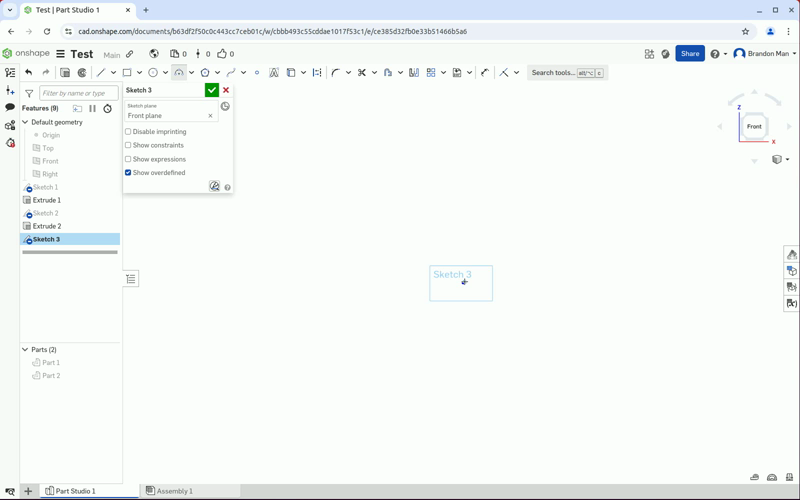
scroll(6)
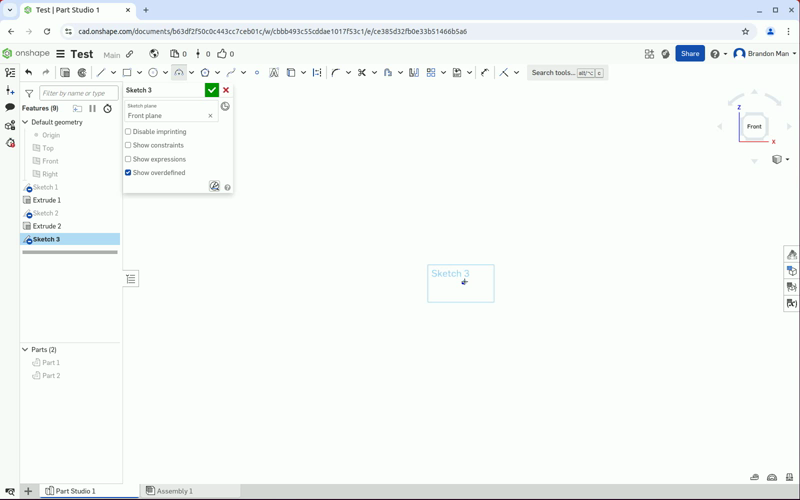
scroll(6)
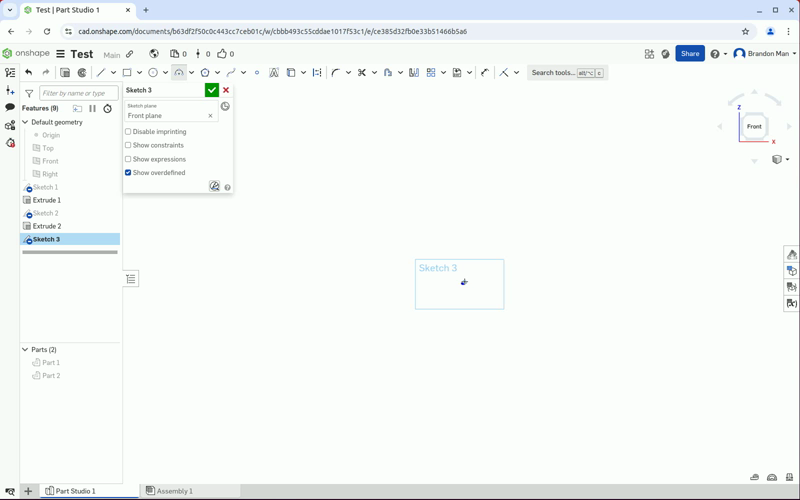
scroll(6)
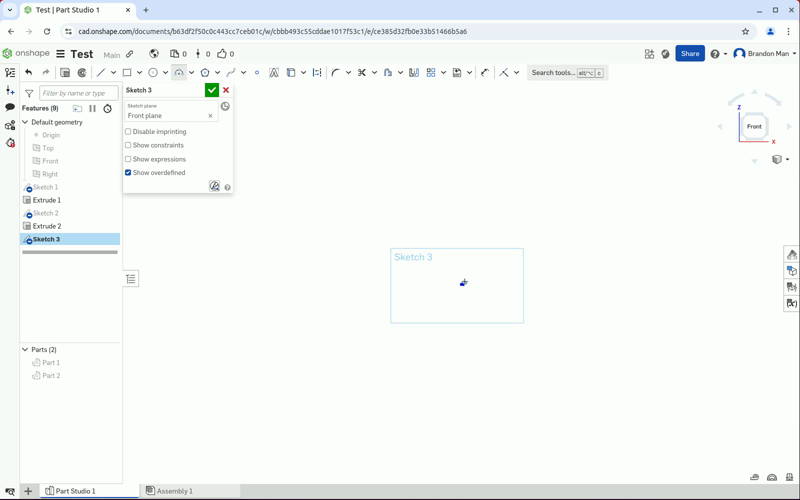
scroll(6)
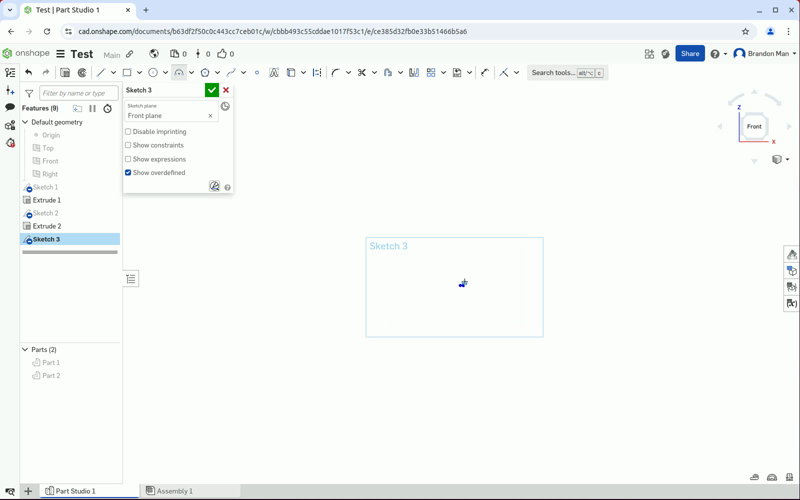
scroll(6)
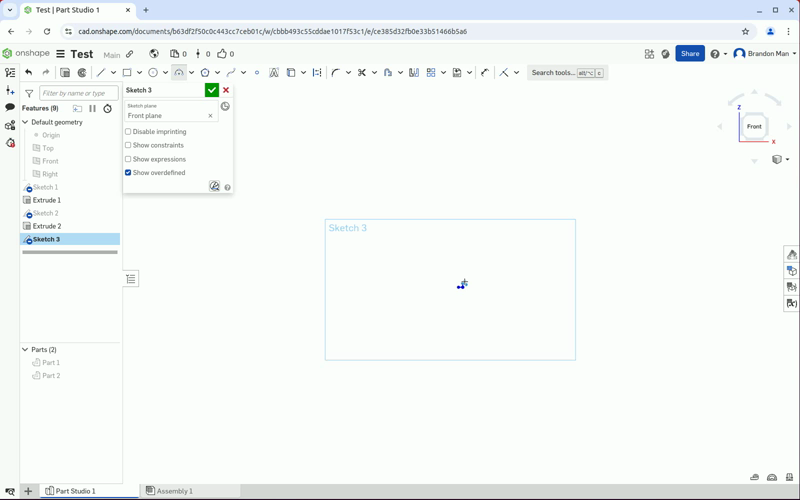
scroll(6)
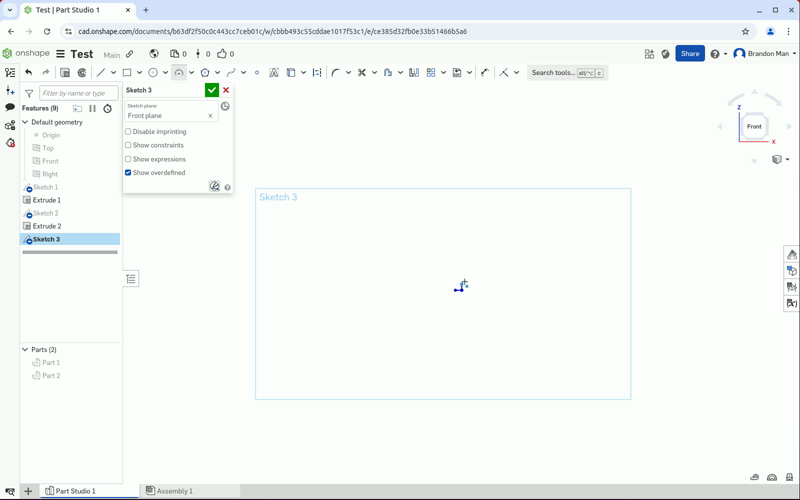
scroll(6)
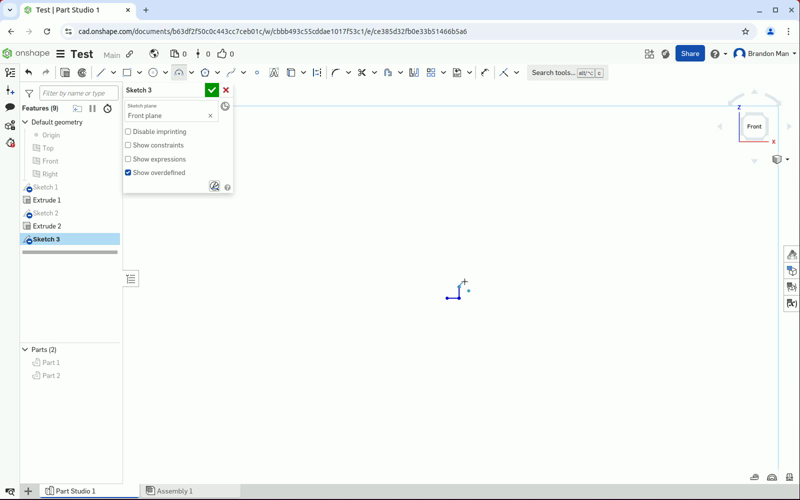
click(464, 281)
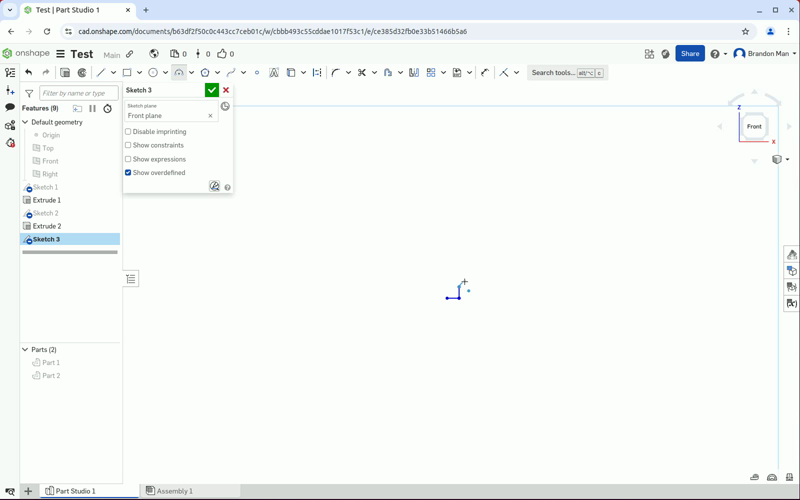
scroll(-6)
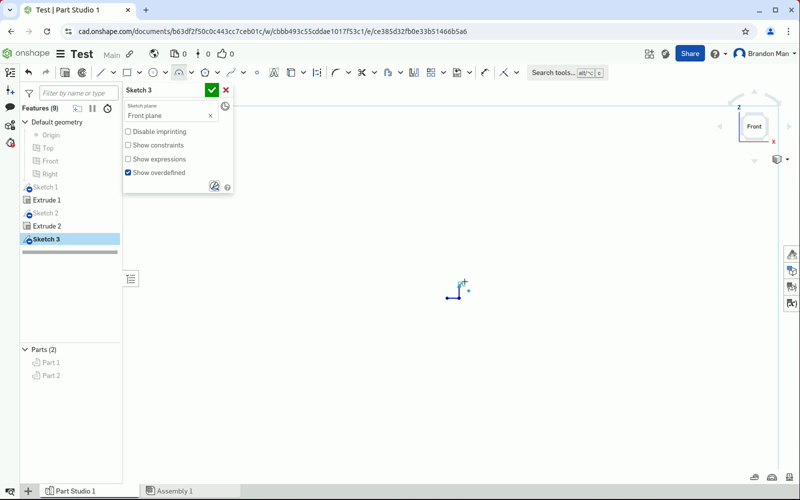
scroll(-6)
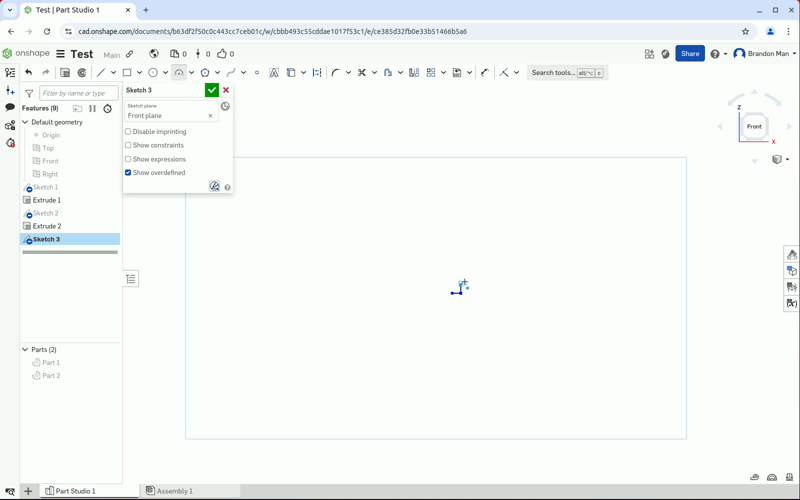
scroll(-6)
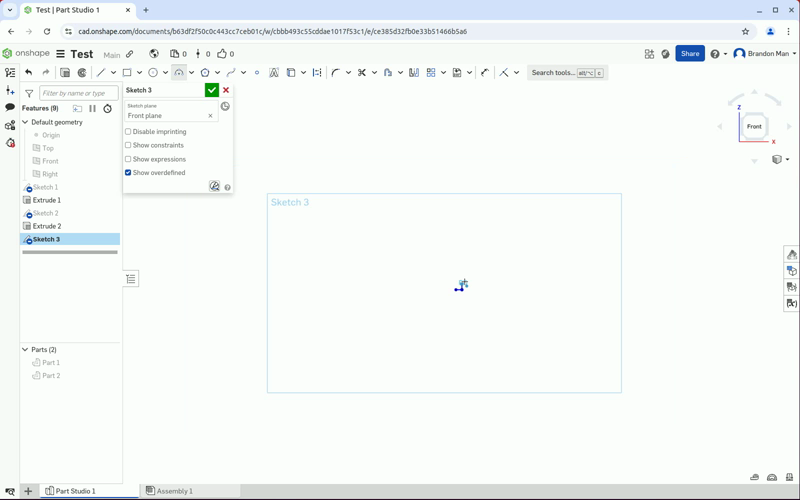
scroll(-6)
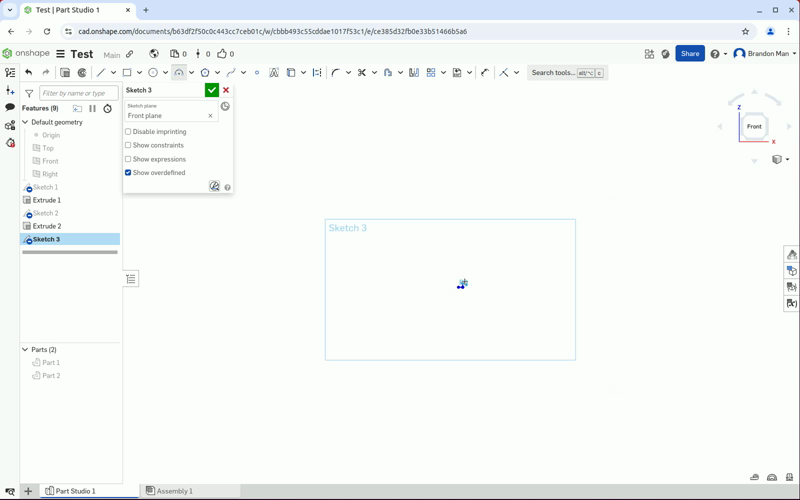
scroll(-6)
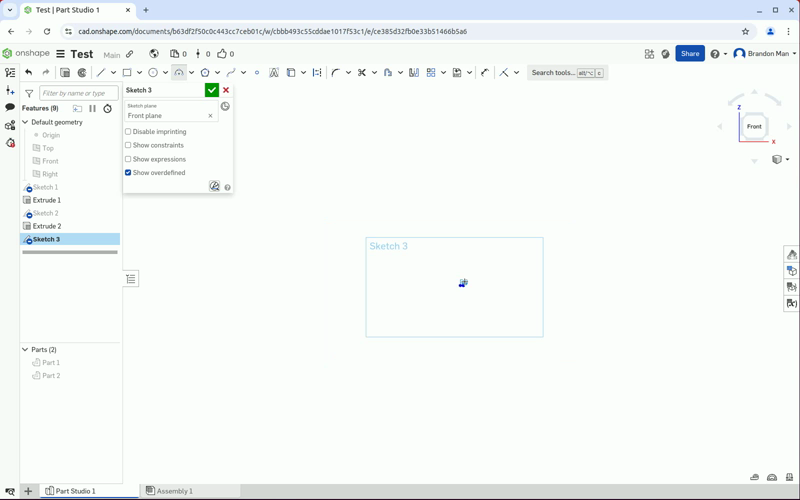
scroll(-6)
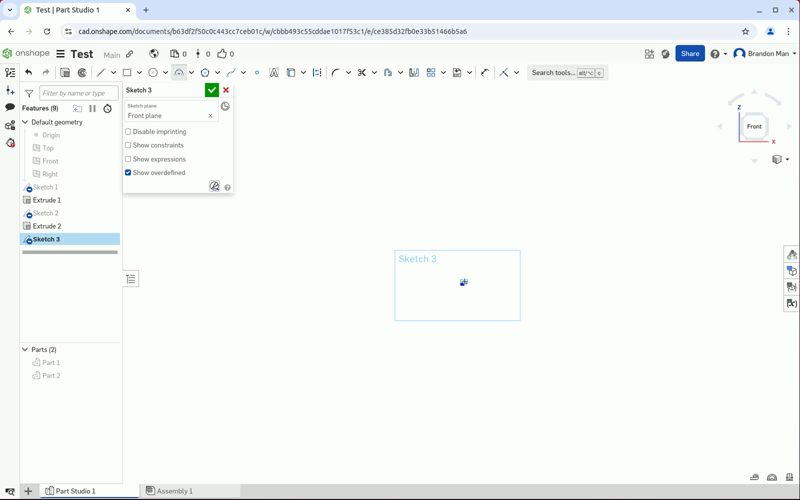
scroll(-6)
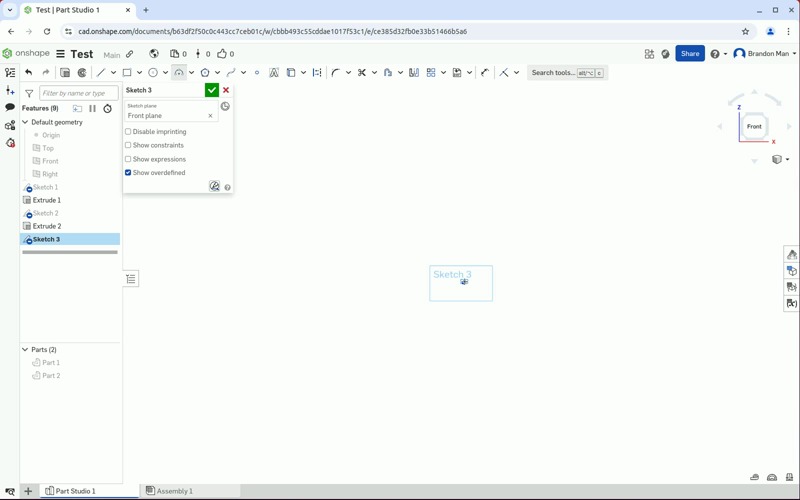
mouse_move(464, 281)
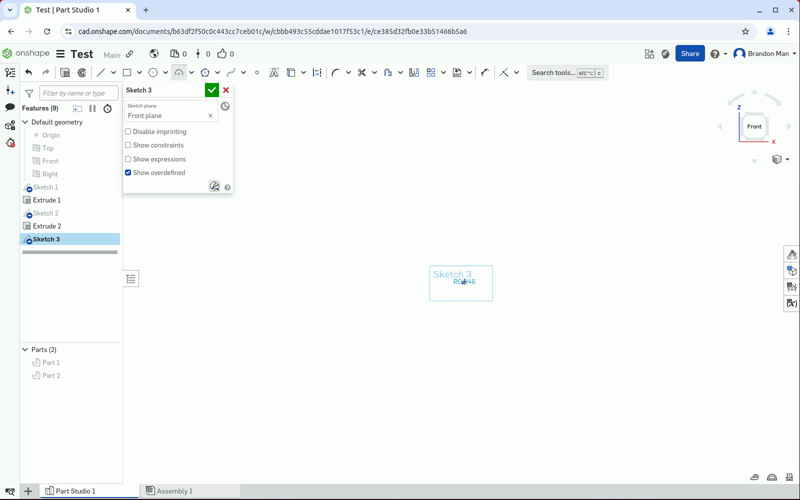
scroll(6)
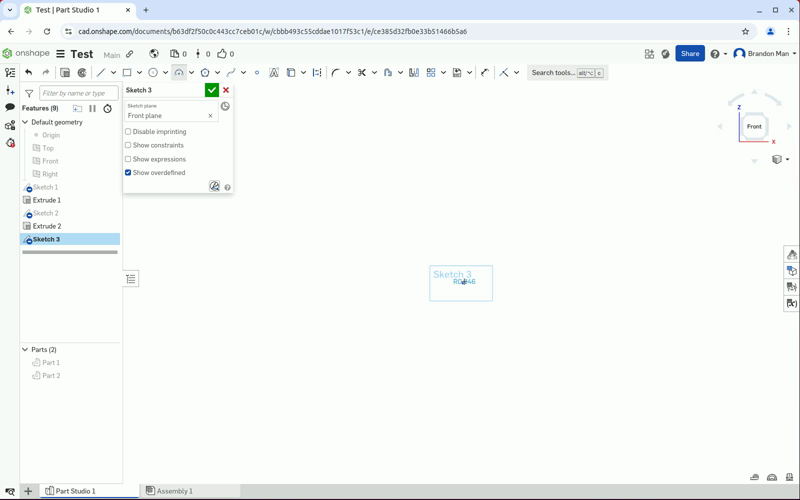
scroll(6)
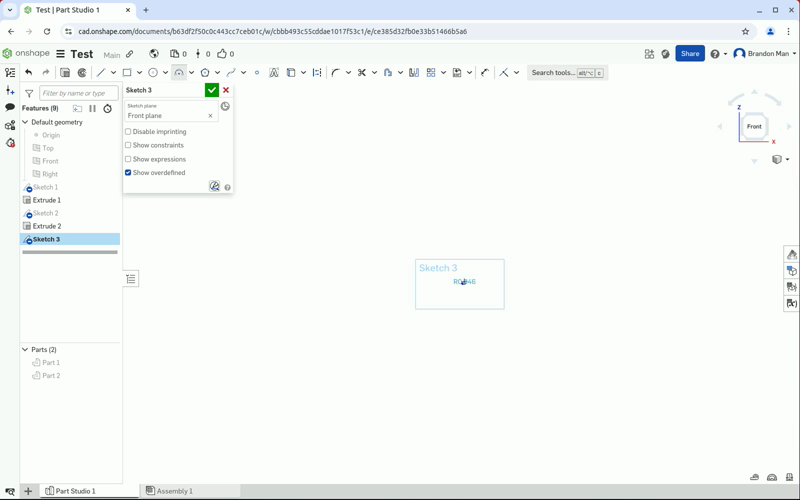
scroll(6)
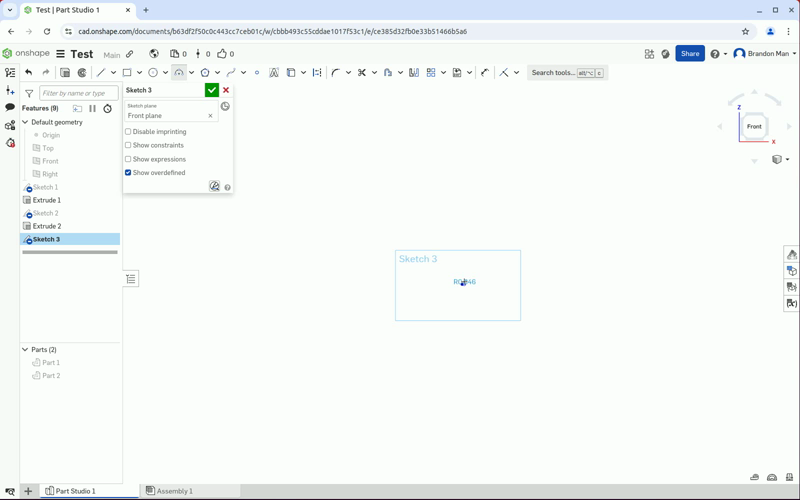
scroll(6)
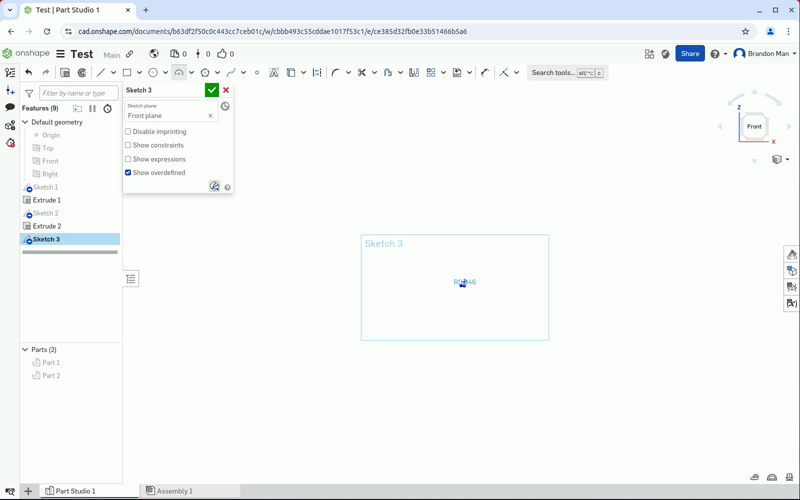
scroll(6)
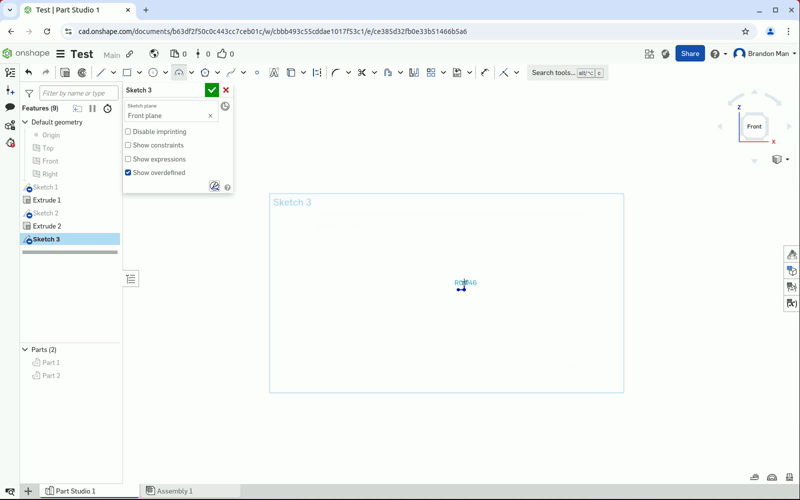
scroll(6)
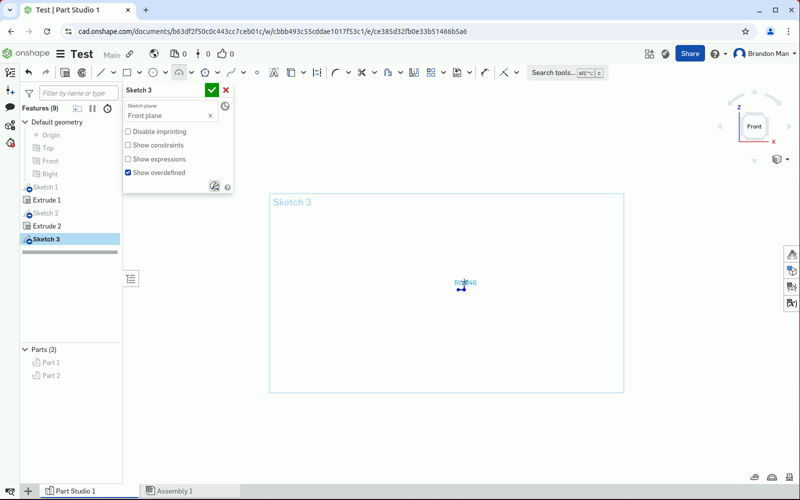
scroll(6)
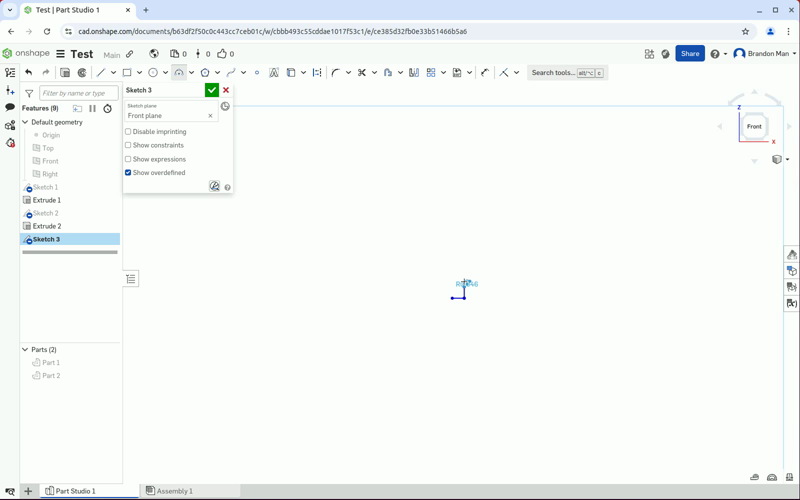
click(464, 281)
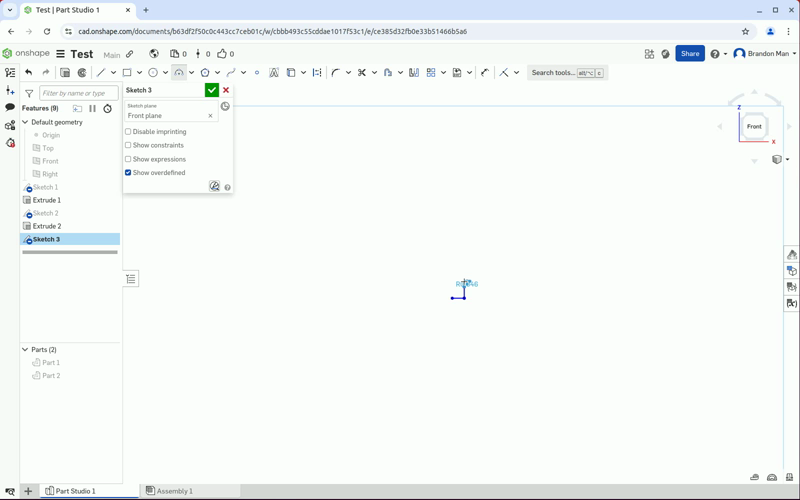
scroll(-6)
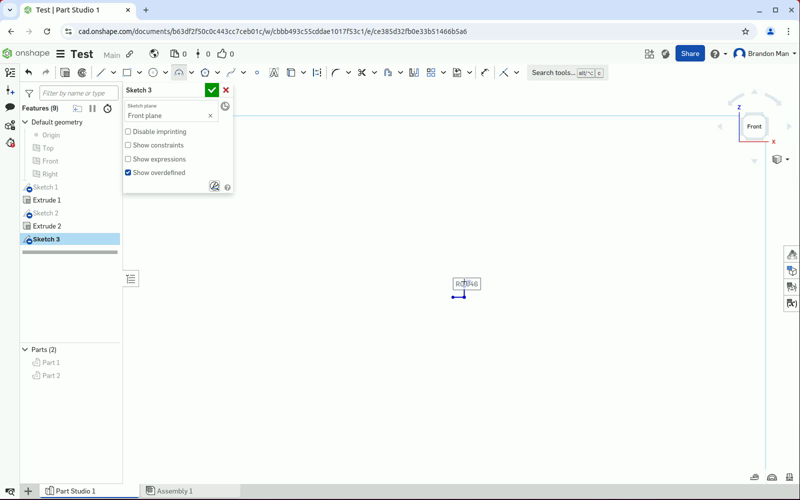
scroll(-6)
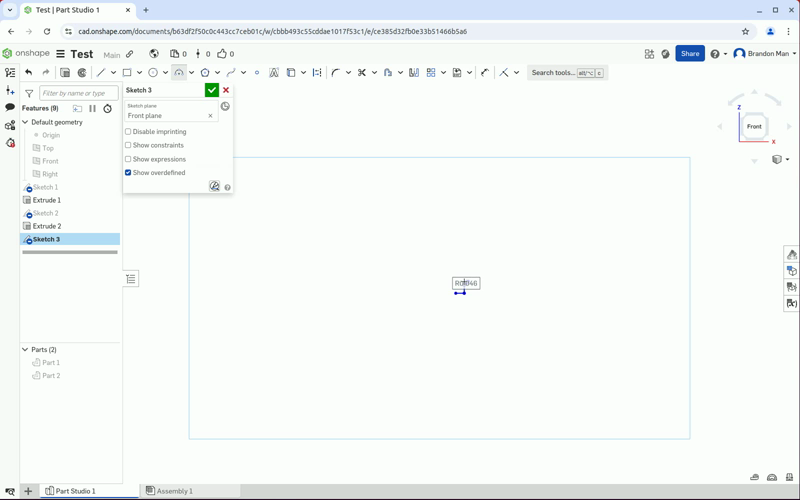
scroll(-6)
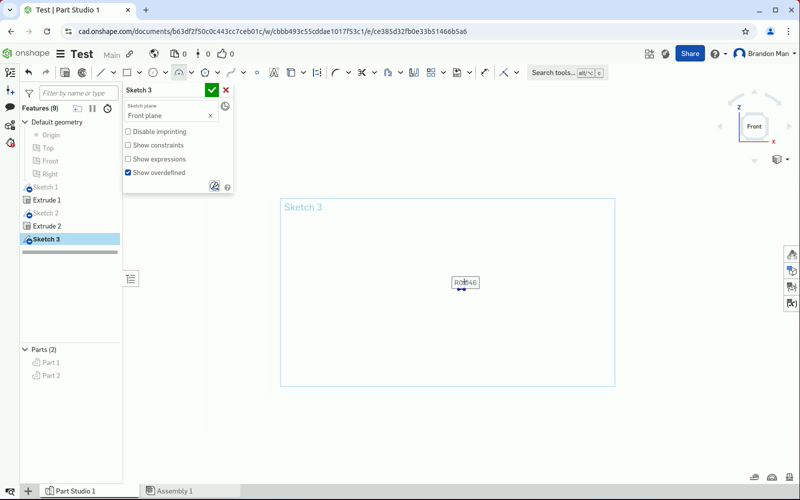
scroll(-6)
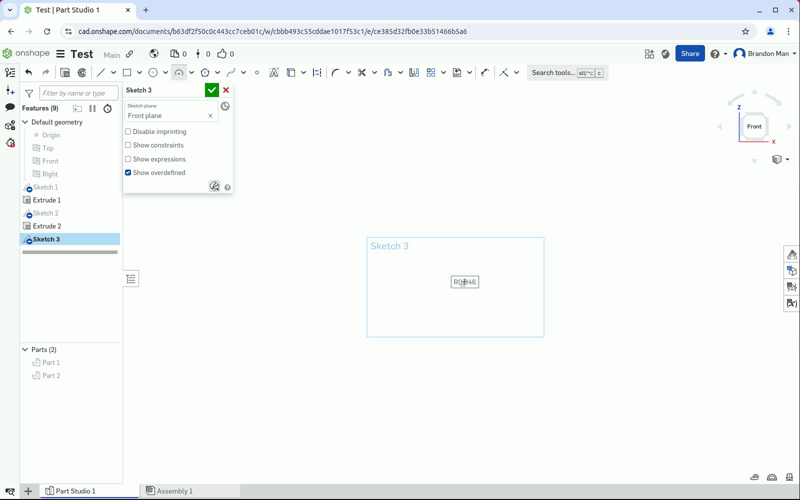
scroll(-6)
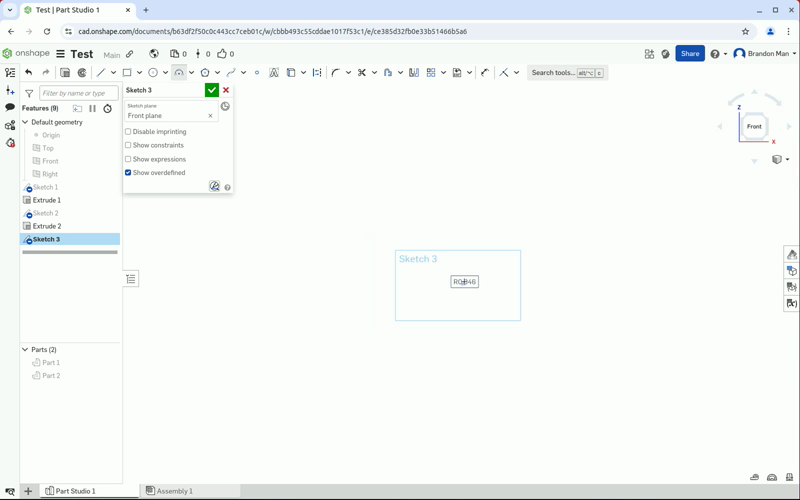
scroll(-6)
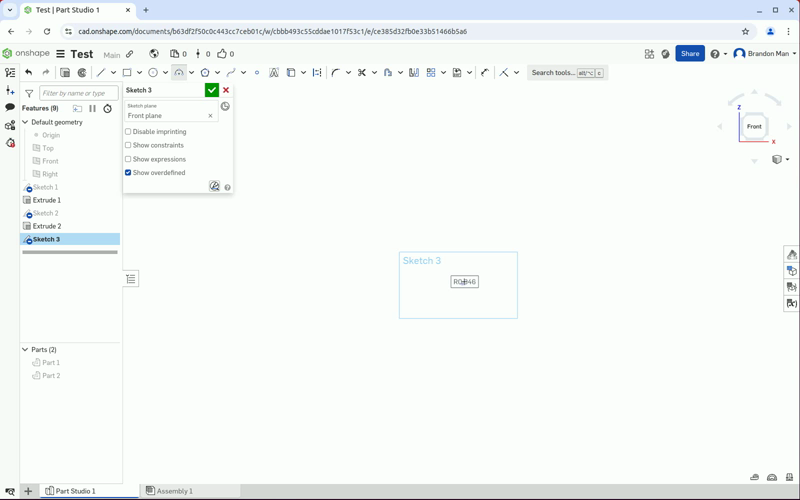
scroll(-6)
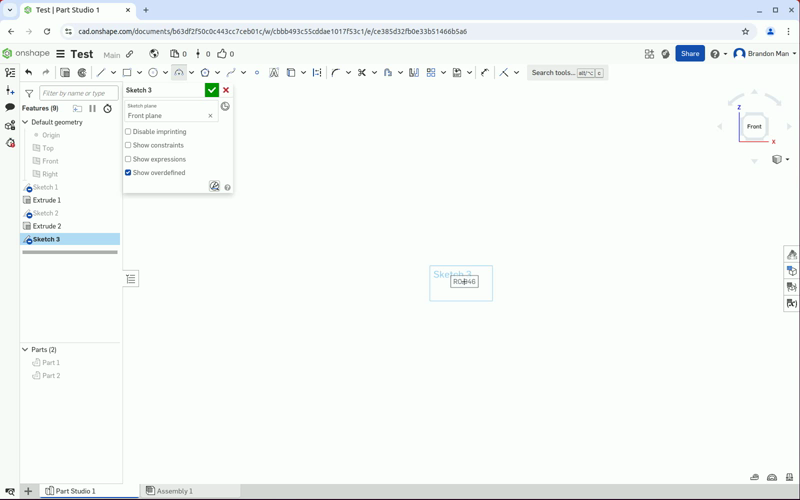
key_up(shift)
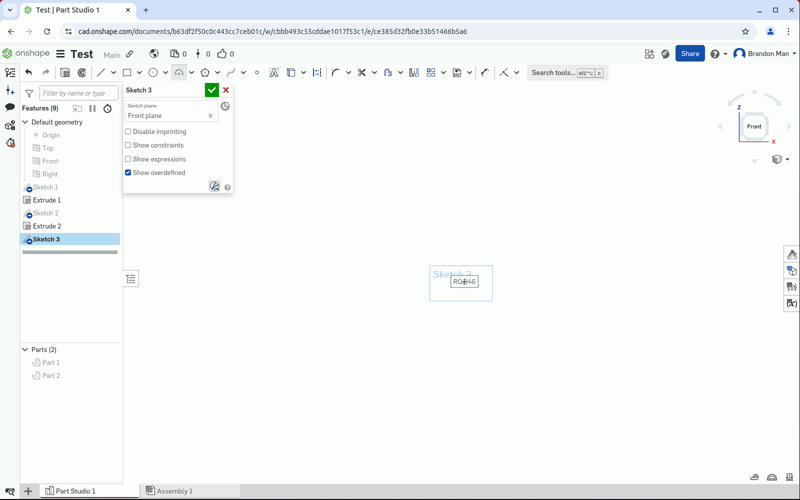
key(esc)
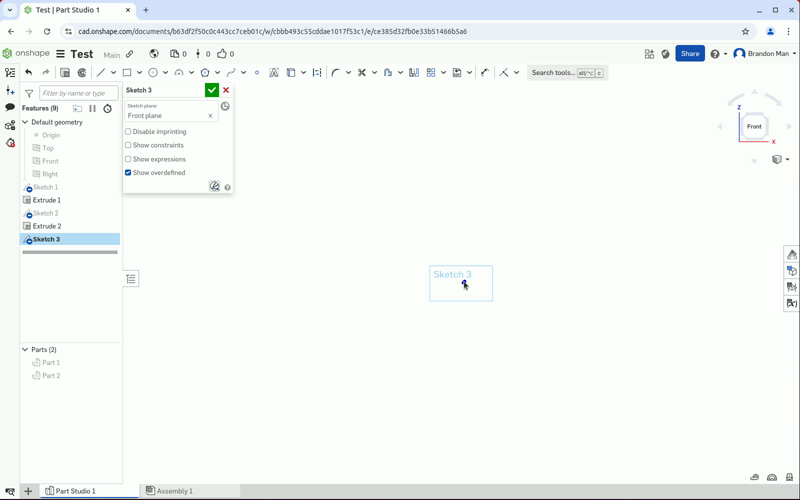
key(l)
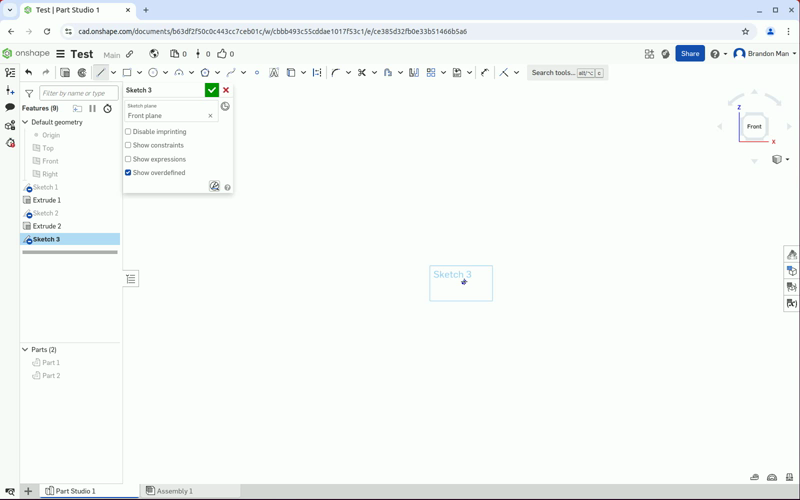
mouse_move(464, 281)
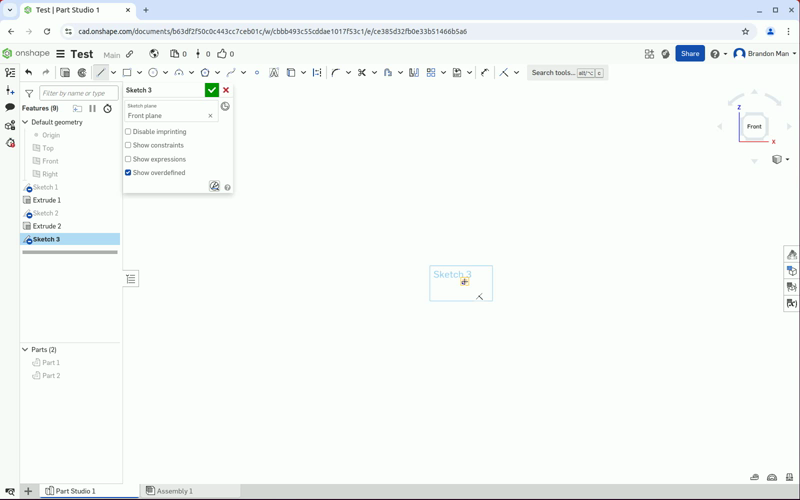
scroll(6)
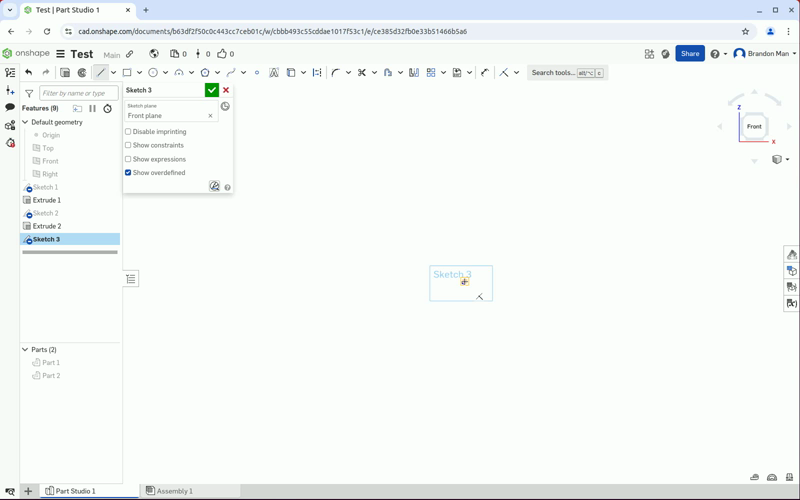
scroll(6)
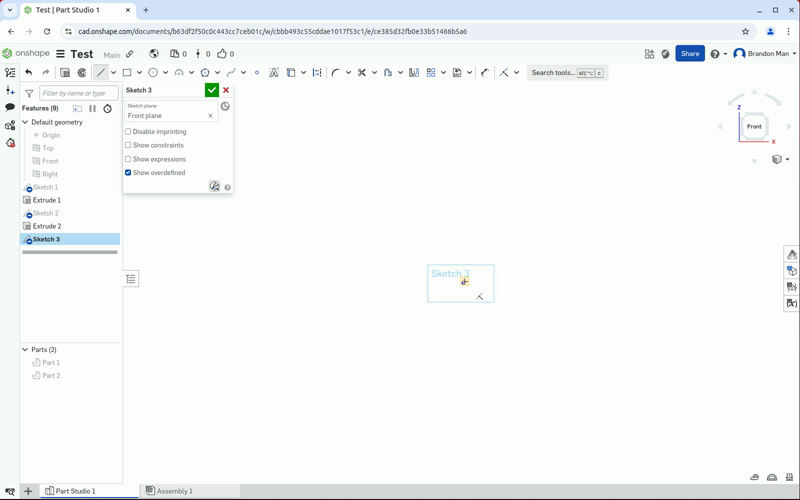
scroll(6)
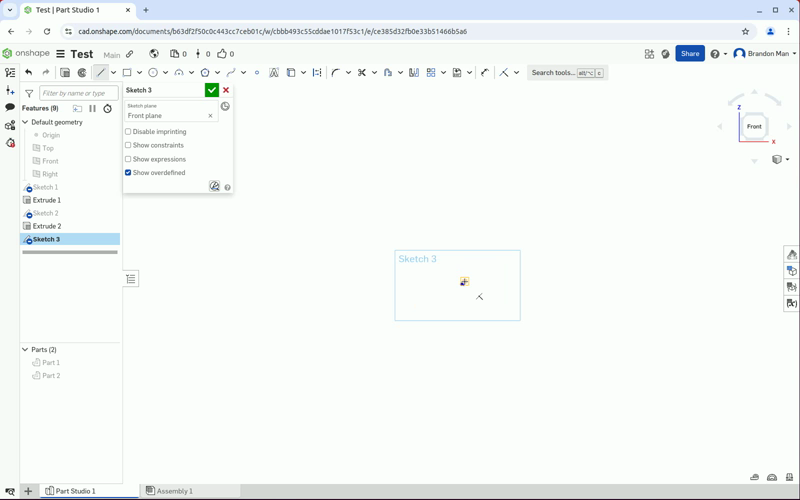
scroll(6)
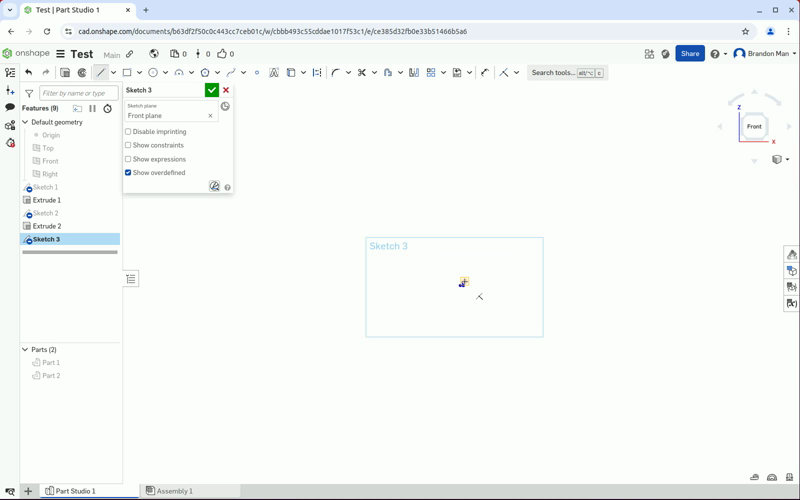
scroll(6)
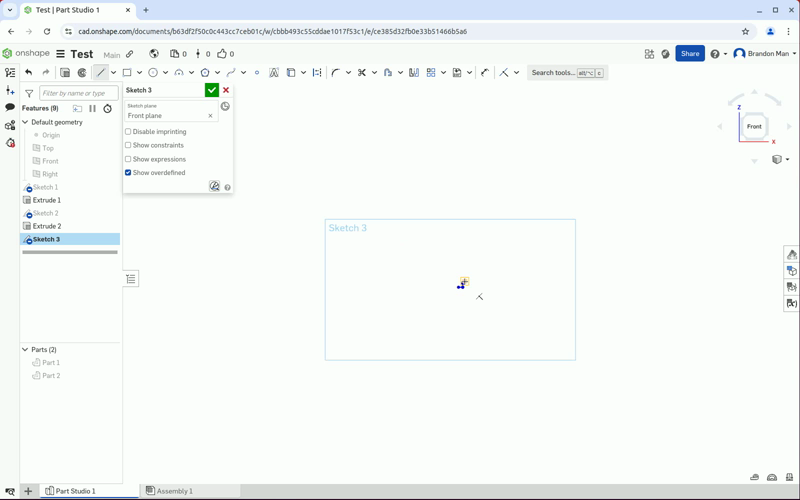
scroll(6)
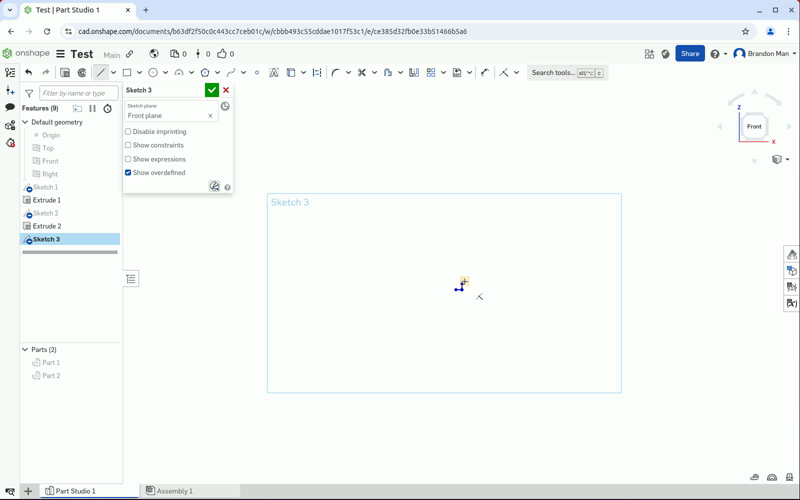
scroll(6)
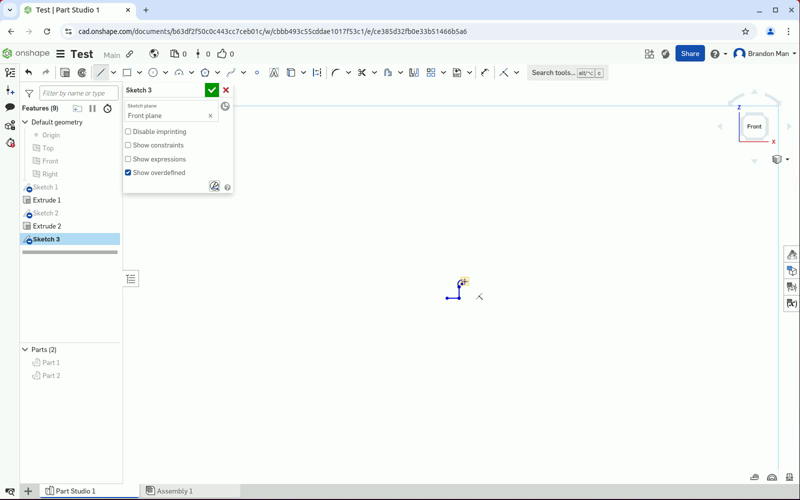
click(464, 281)
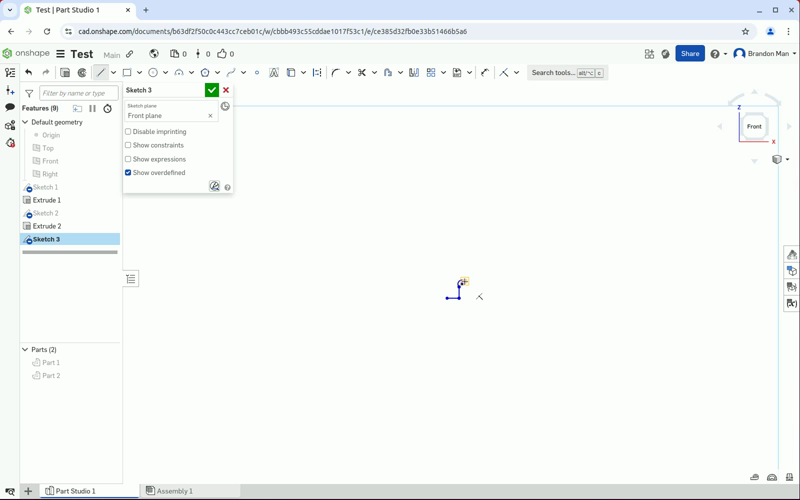
scroll(-6)
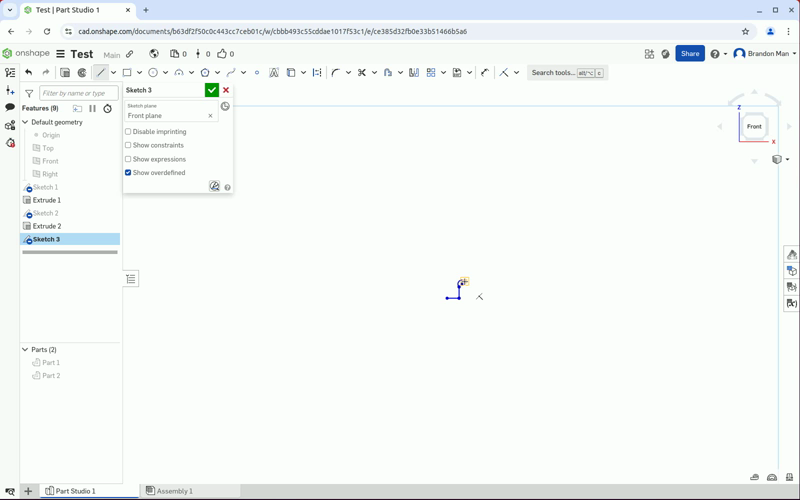
scroll(-6)
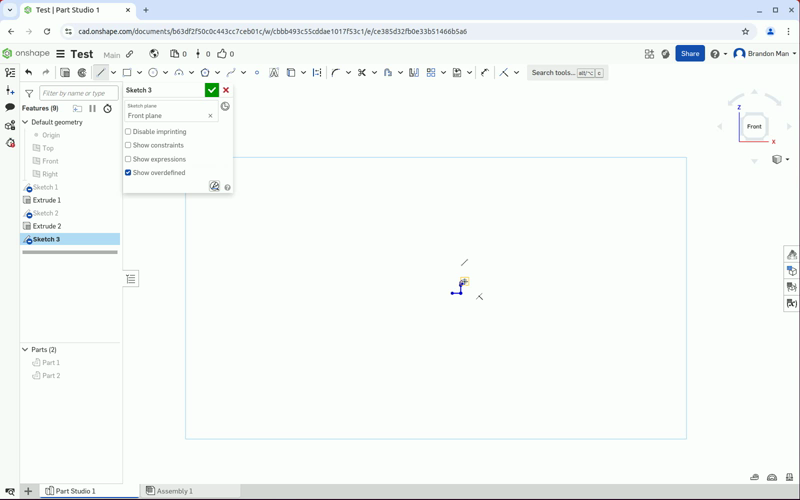
scroll(-6)
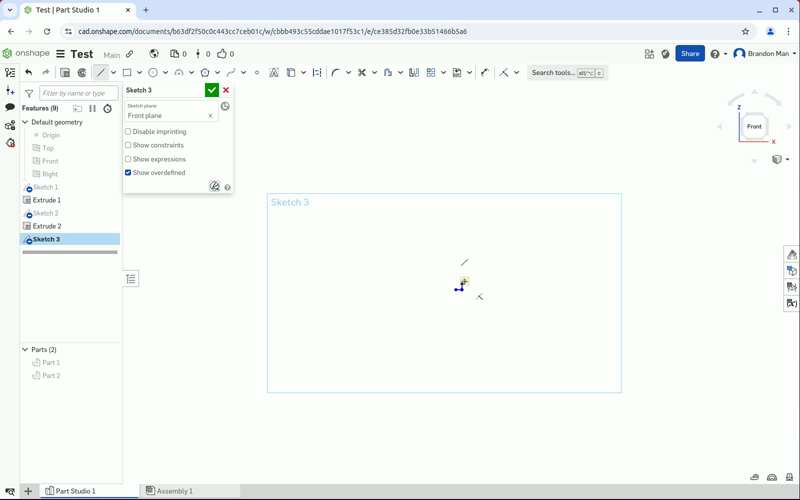
scroll(-6)
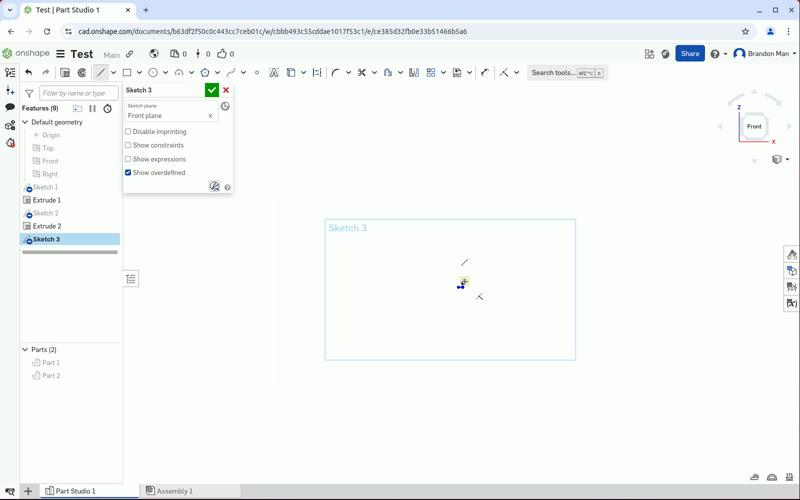
scroll(-6)
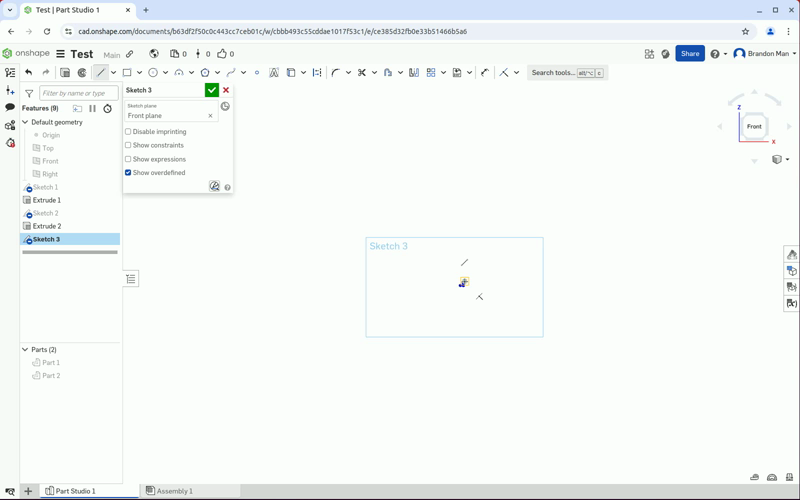
scroll(-6)
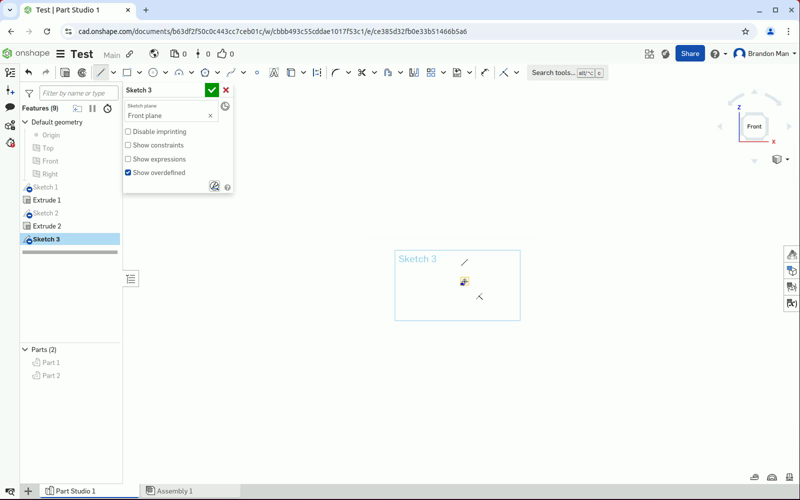
scroll(-6)
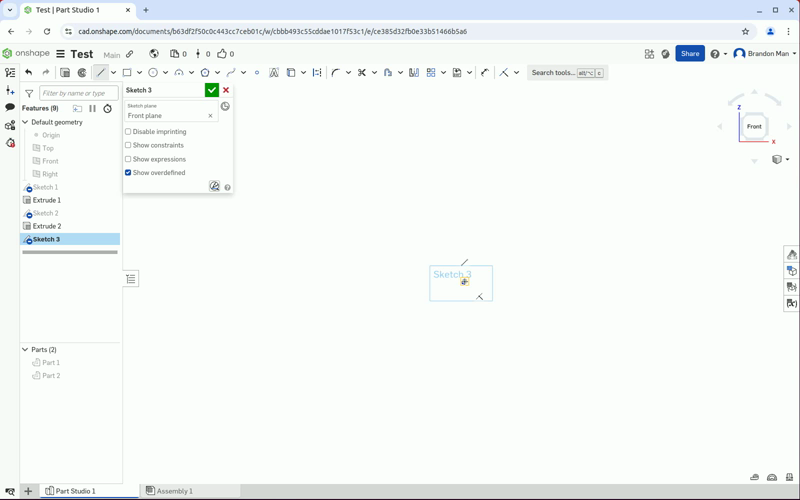
key_down(shift)
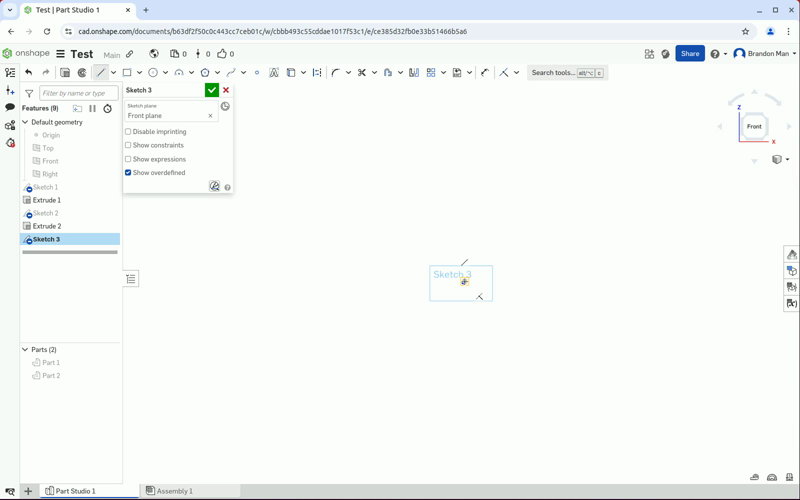
mouse_move(494, 281)
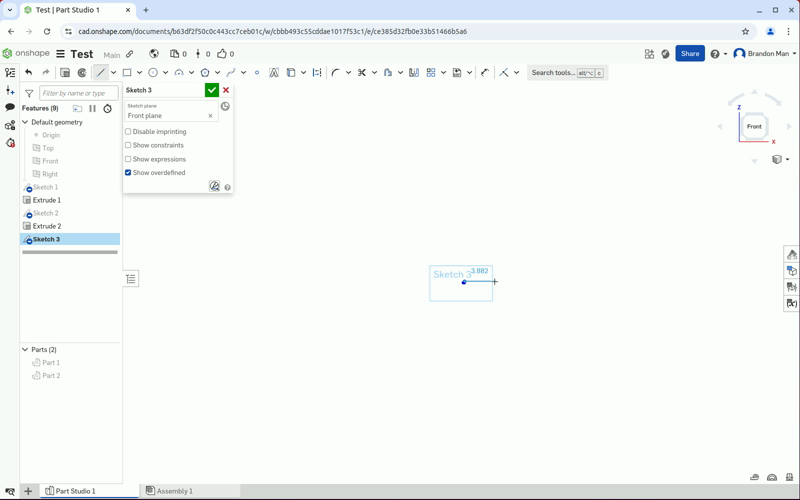
mouse_move(464, 282)
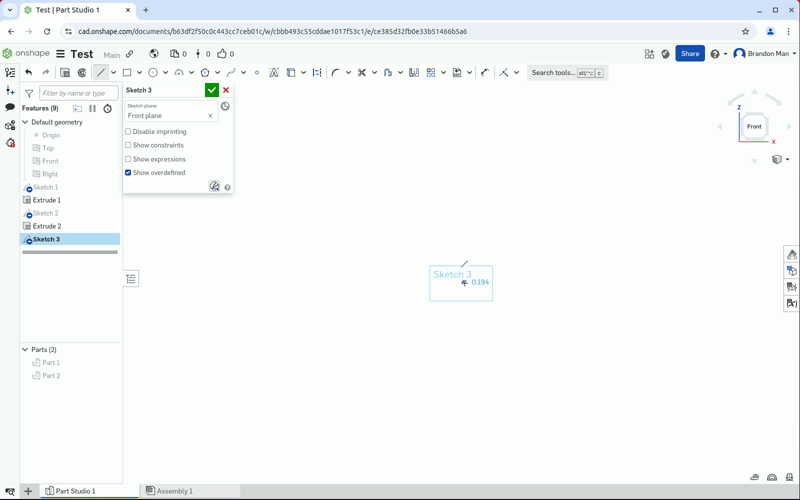
scroll(6)
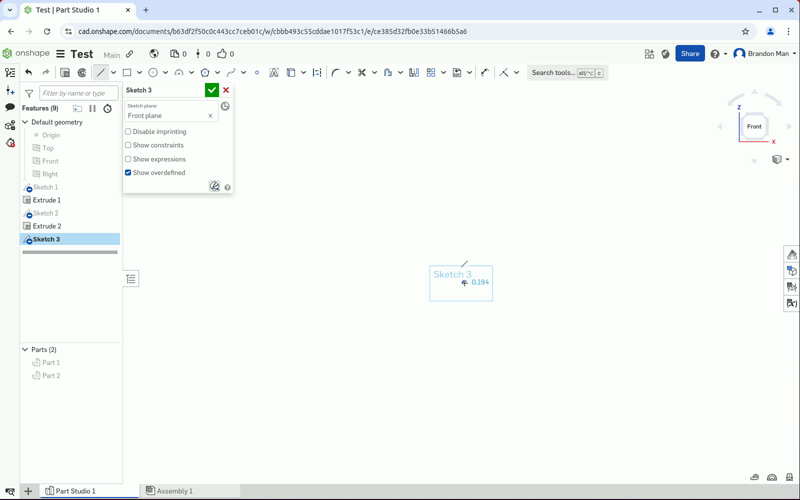
scroll(6)
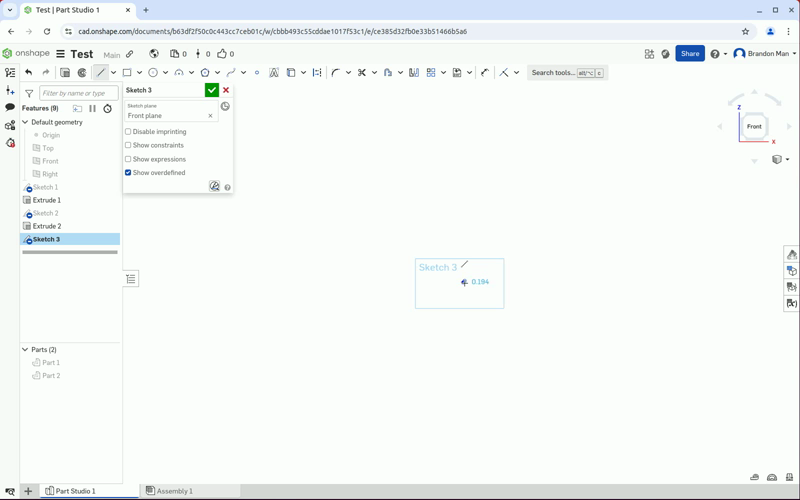
scroll(6)
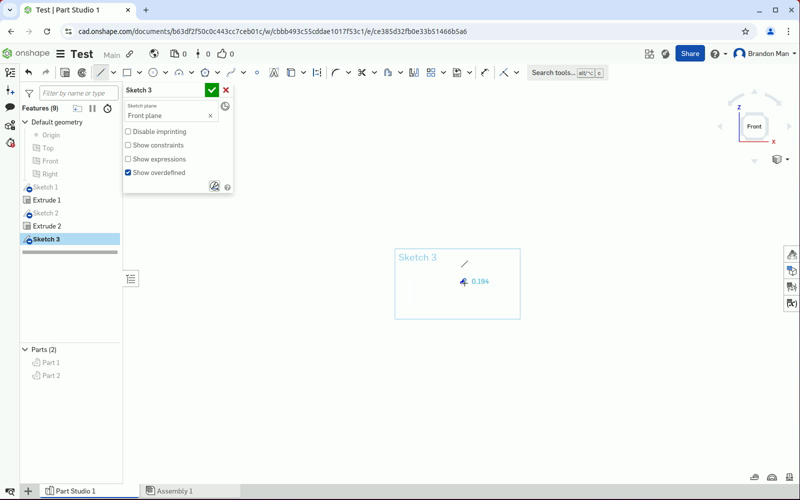
scroll(6)
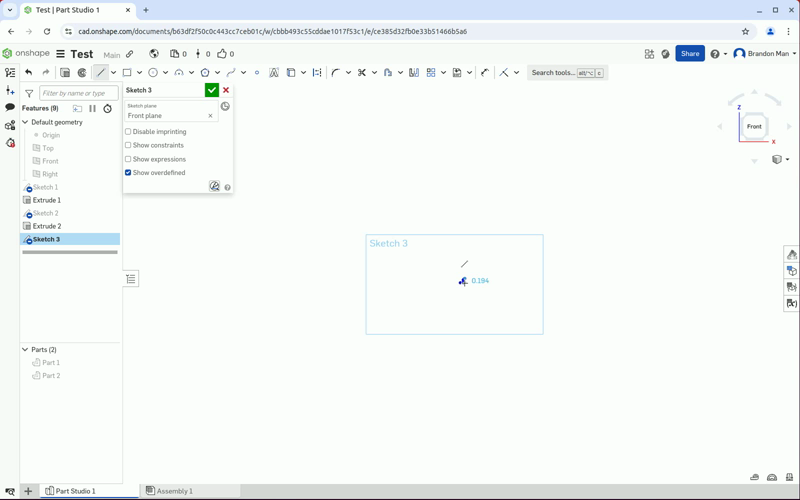
scroll(6)
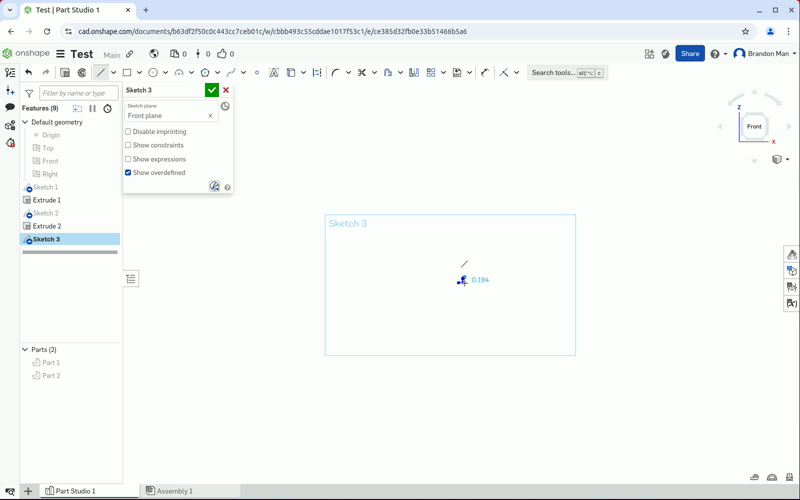
scroll(6)
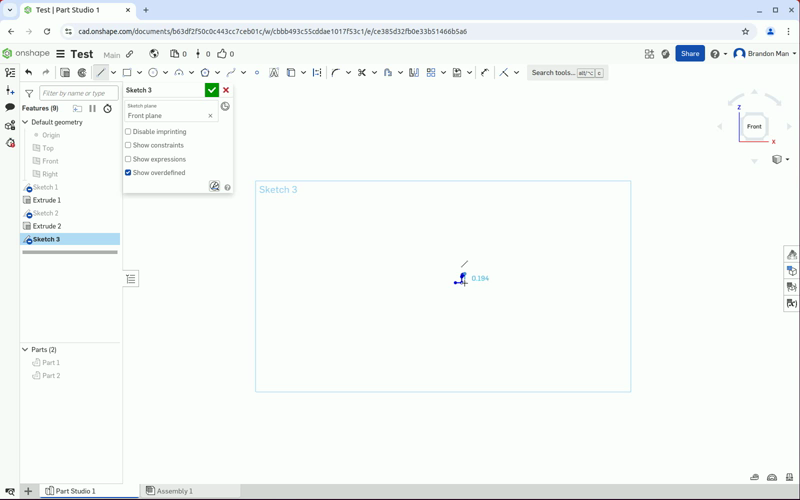
scroll(6)
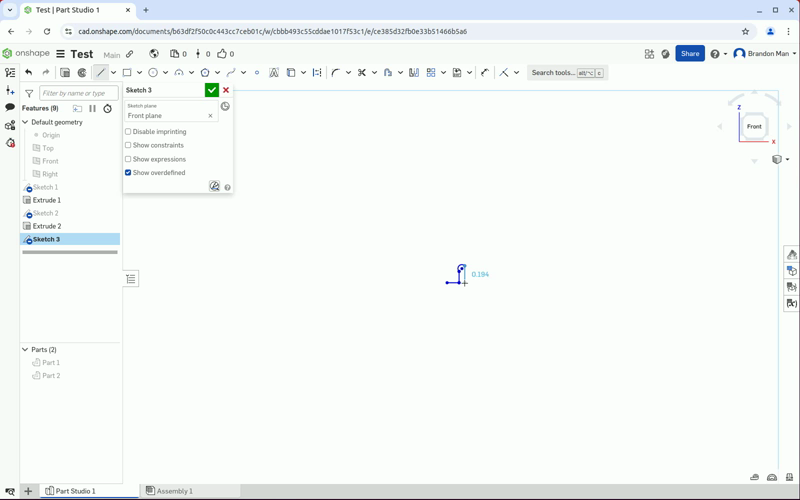
click(464, 282)
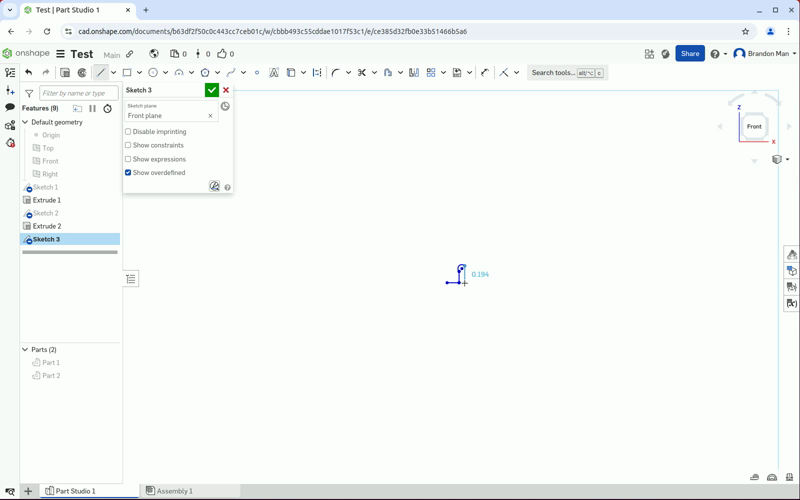
scroll(-6)
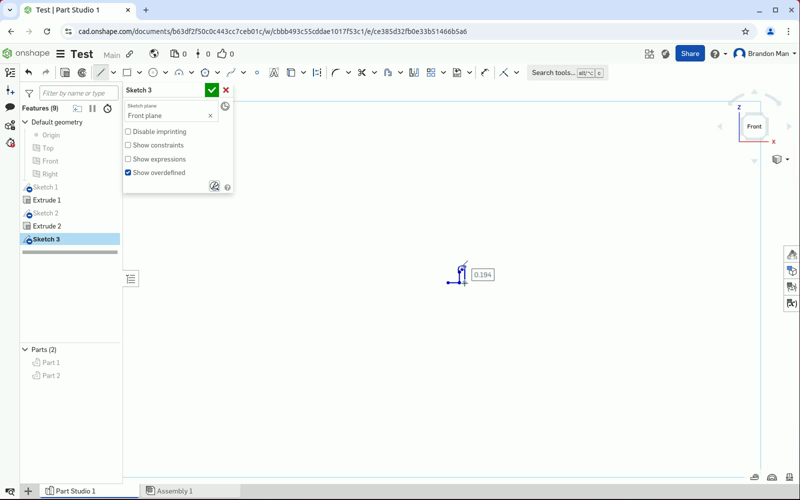
scroll(-6)
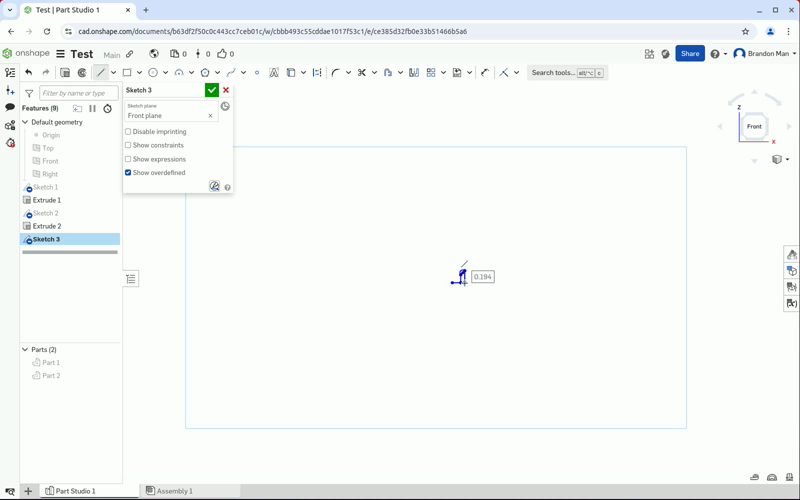
scroll(-6)
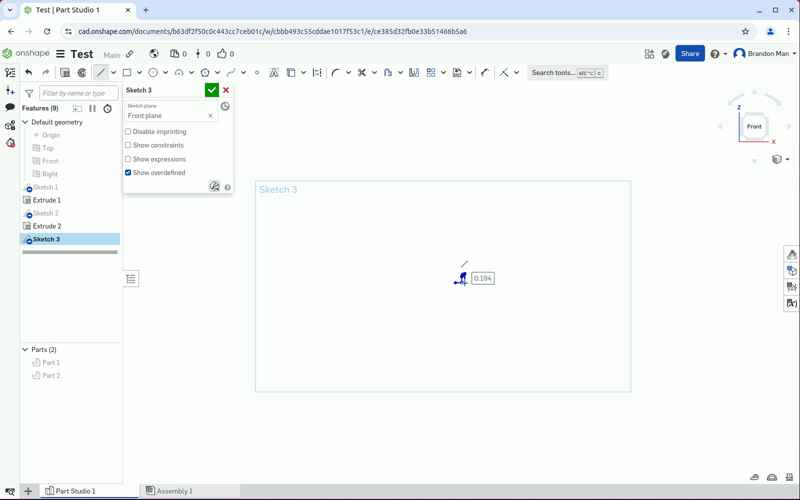
scroll(-6)
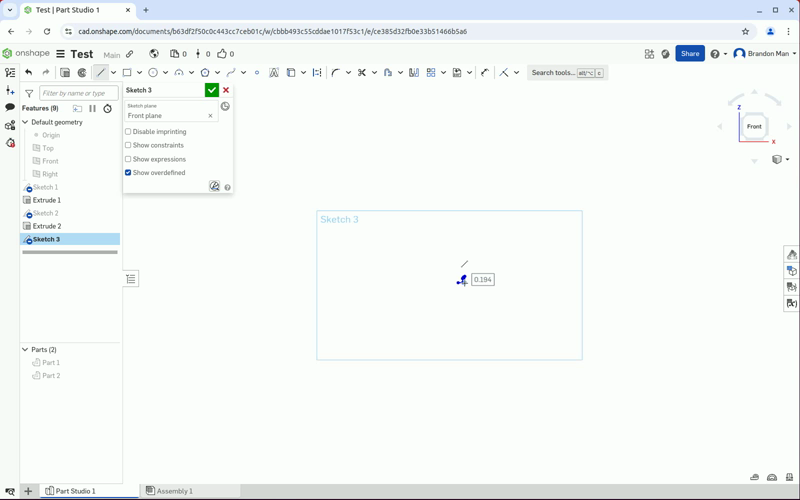
scroll(-6)
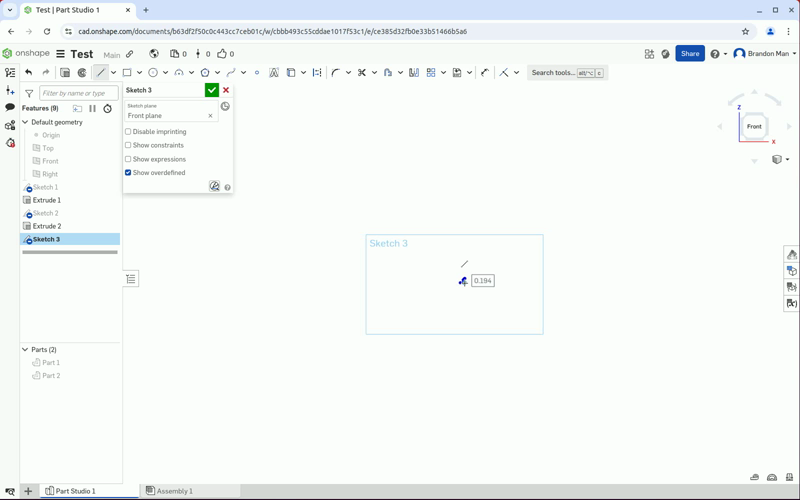
scroll(-6)
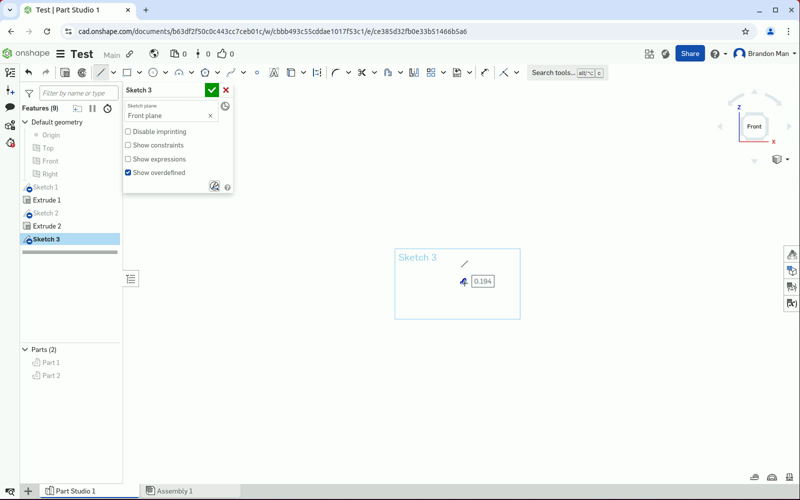
scroll(-6)
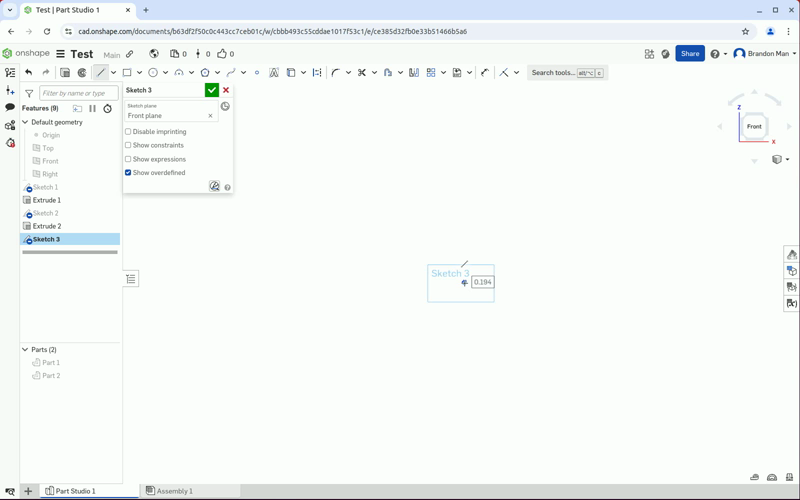
key_up(shift)
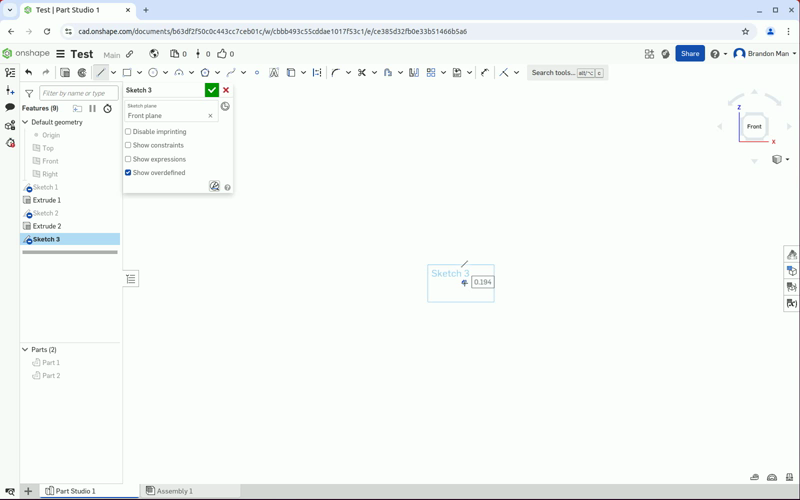
key_down(shift)
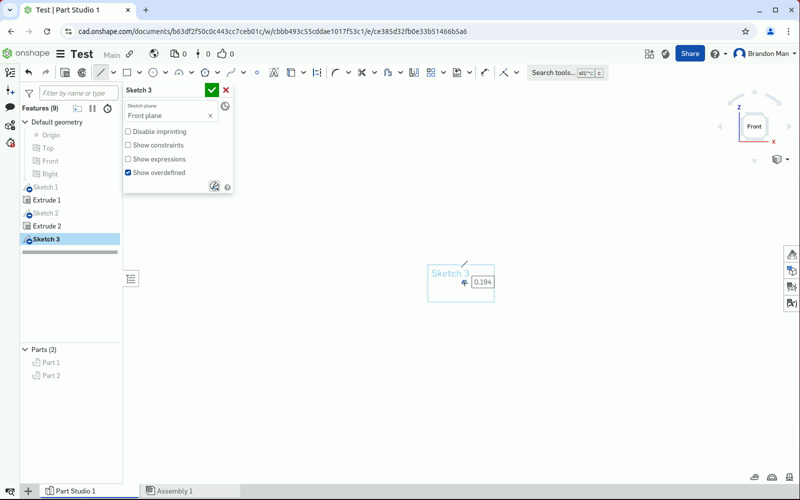
mouse_move(494, 282)
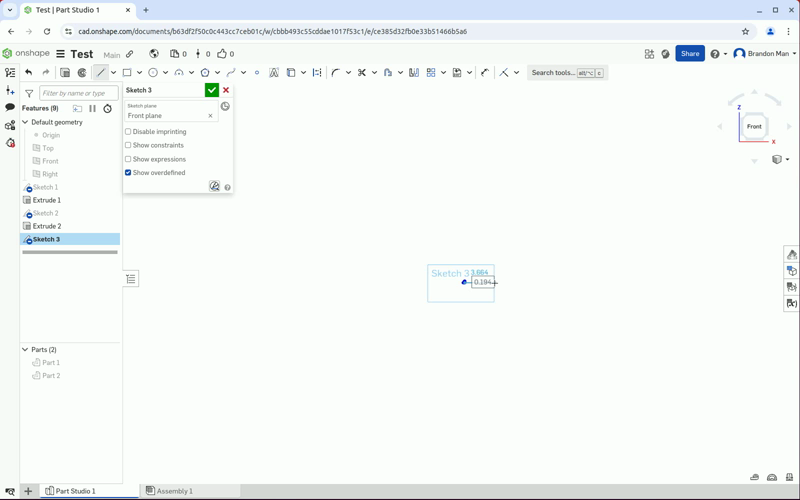
mouse_move(465, 282)
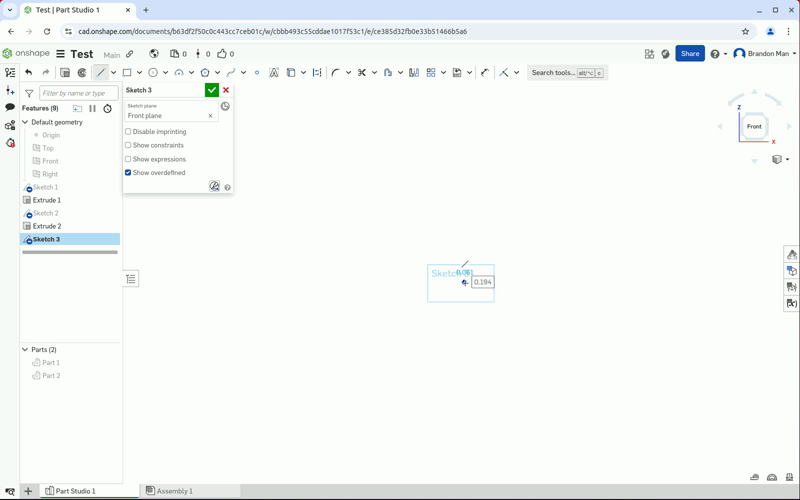
scroll(6)
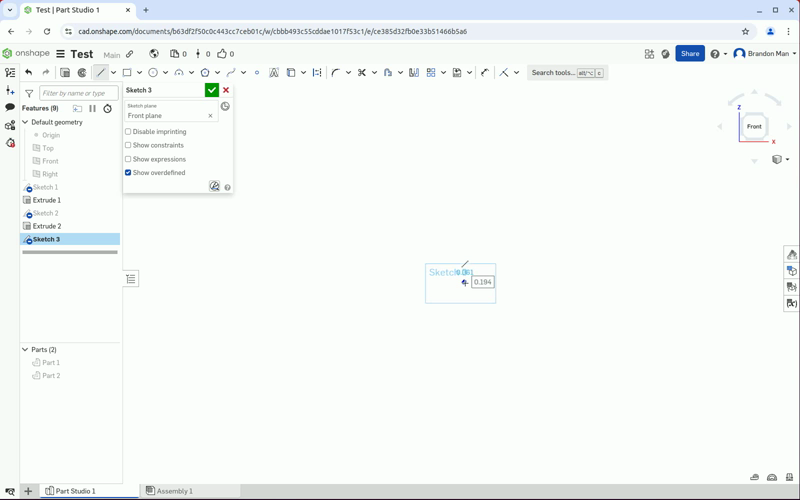
scroll(6)
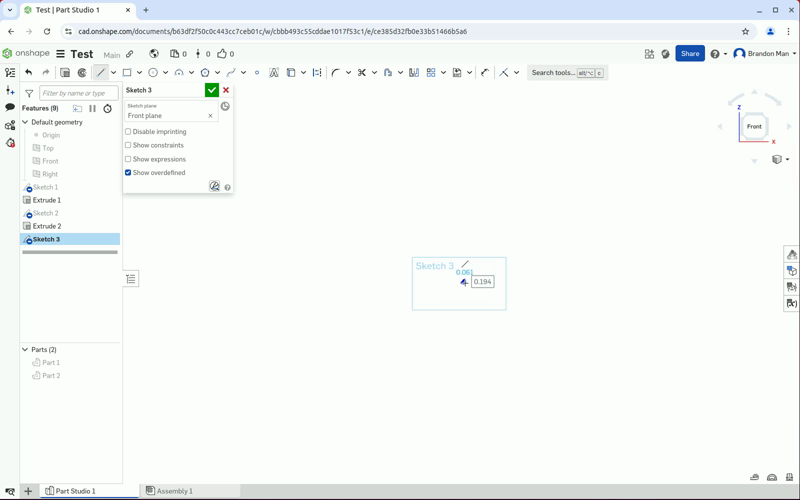
scroll(6)
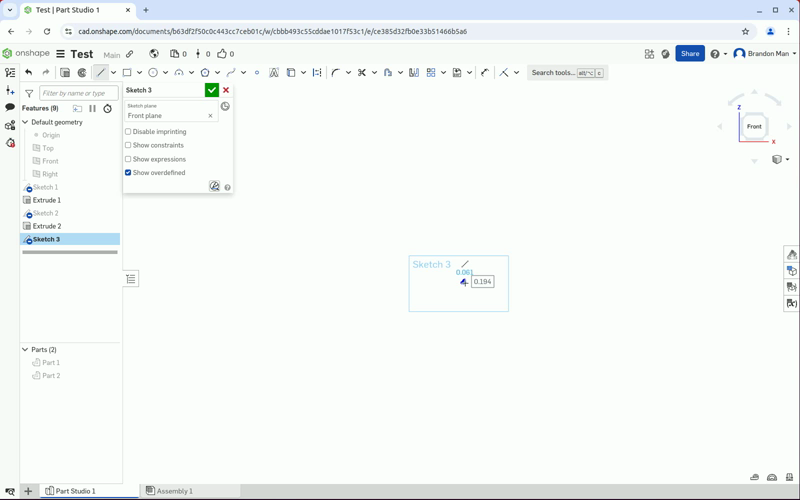
scroll(6)
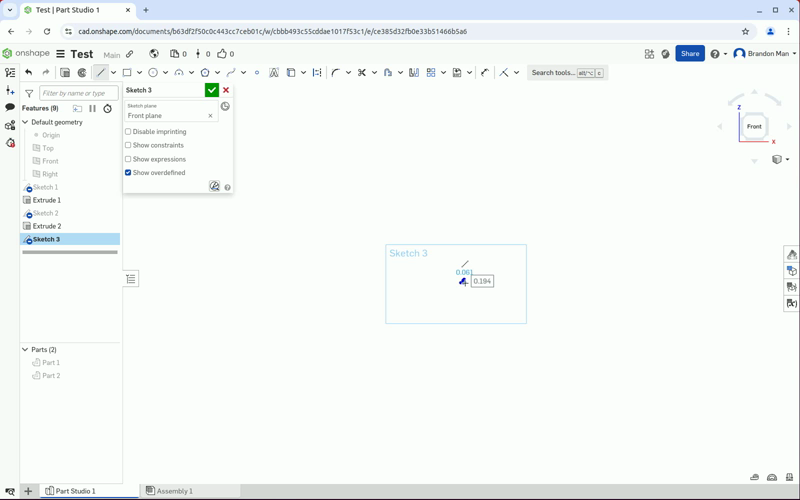
scroll(6)
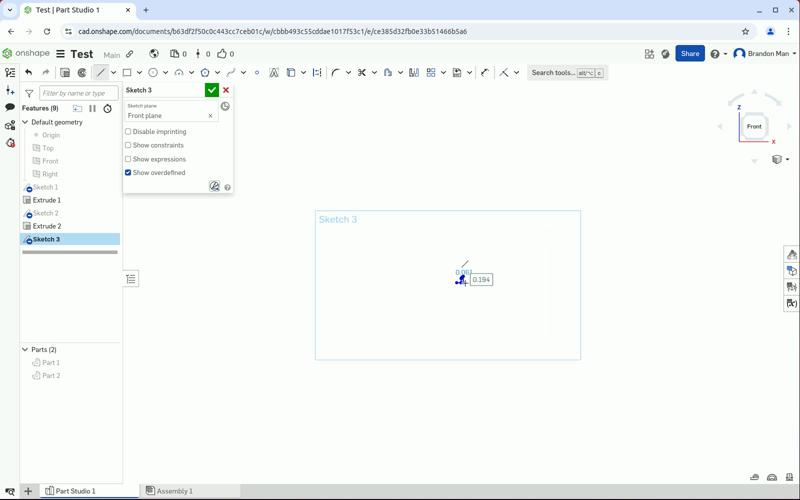
scroll(6)
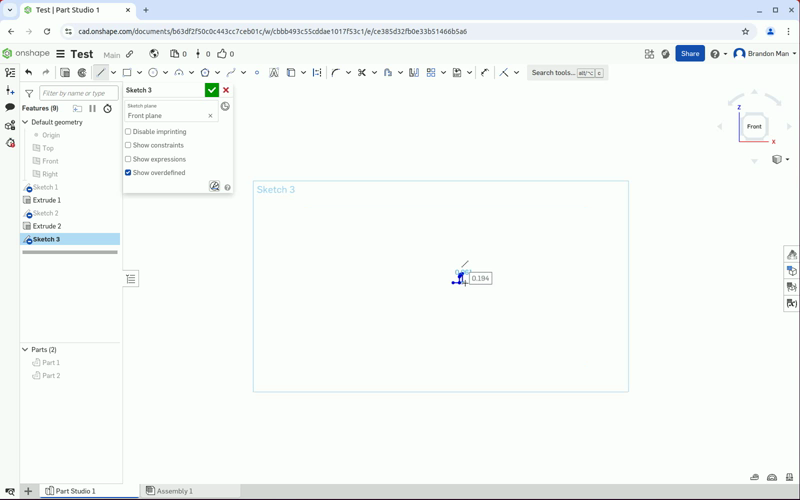
scroll(6)
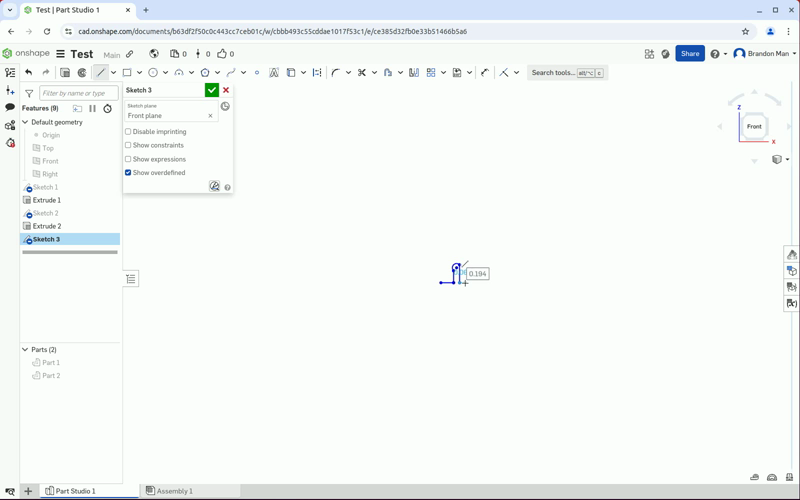
click(465, 282)
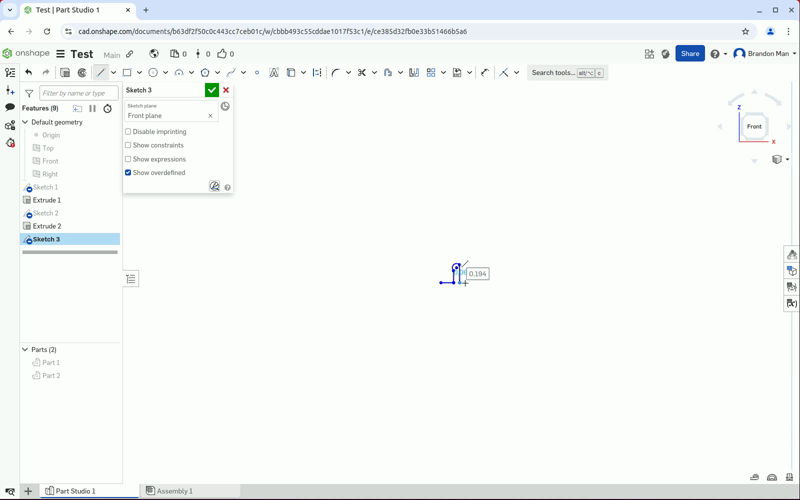
scroll(-6)
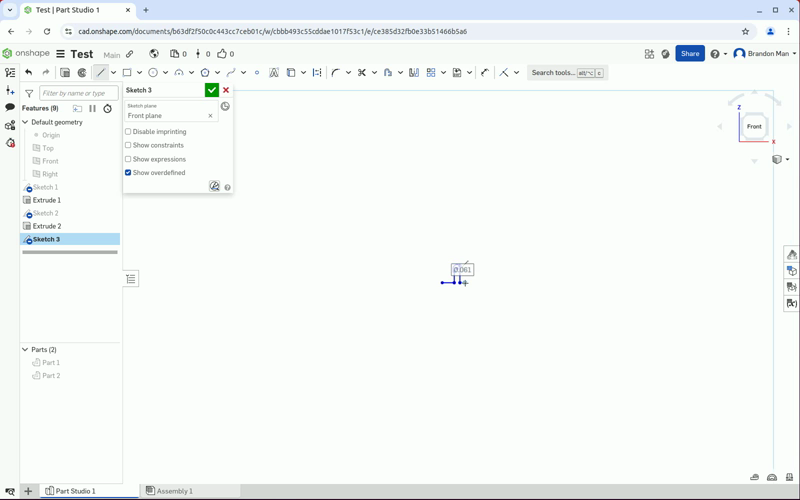
scroll(-6)
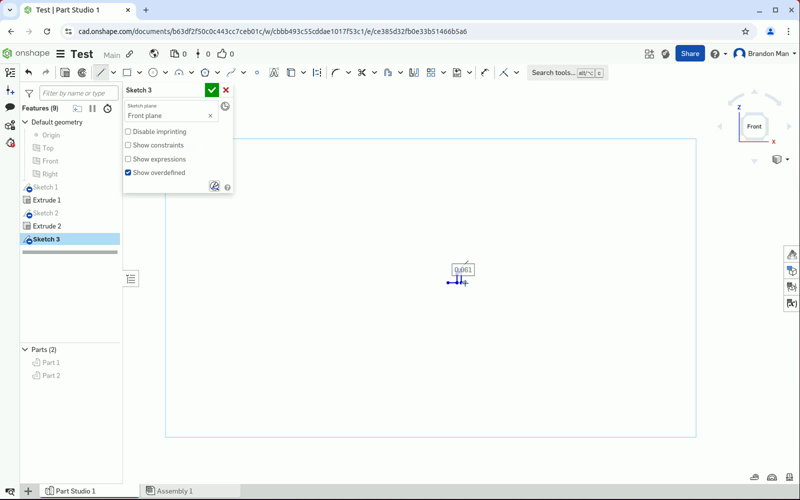
scroll(-6)
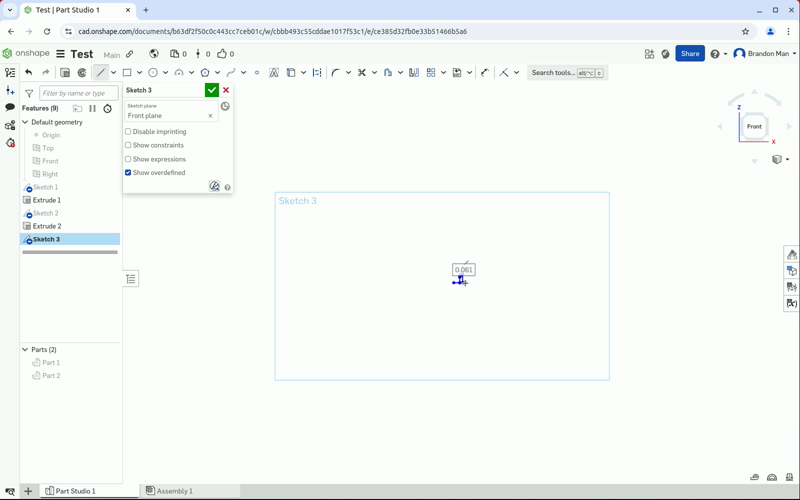
scroll(-6)
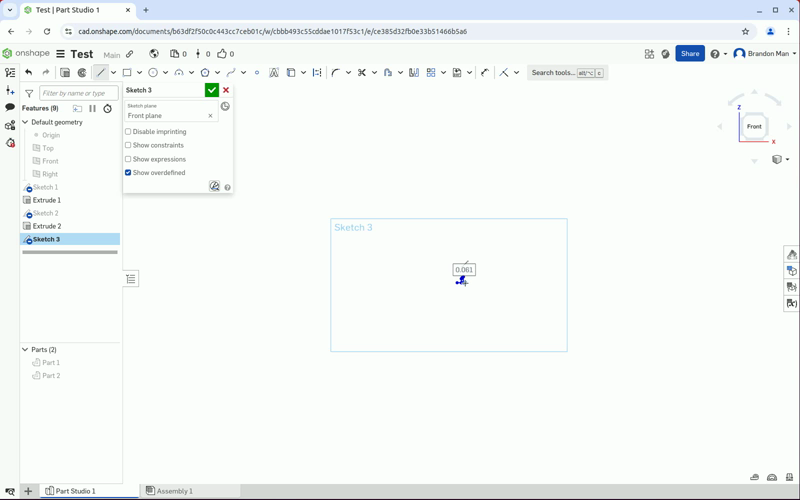
scroll(-6)
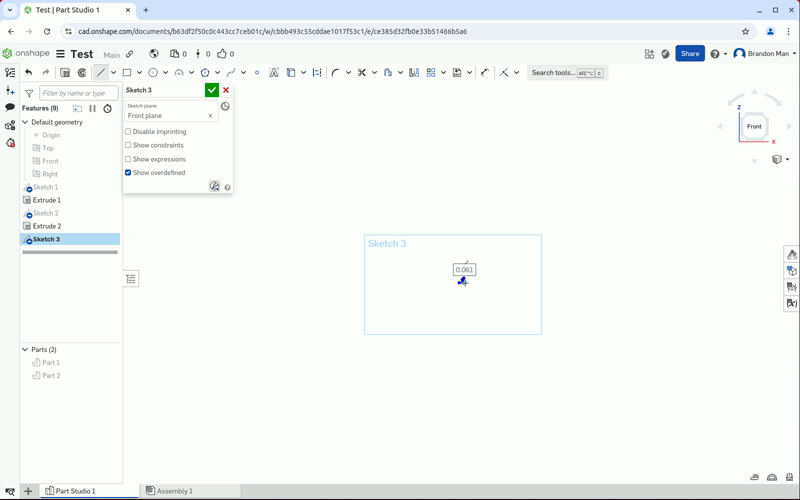
scroll(-6)
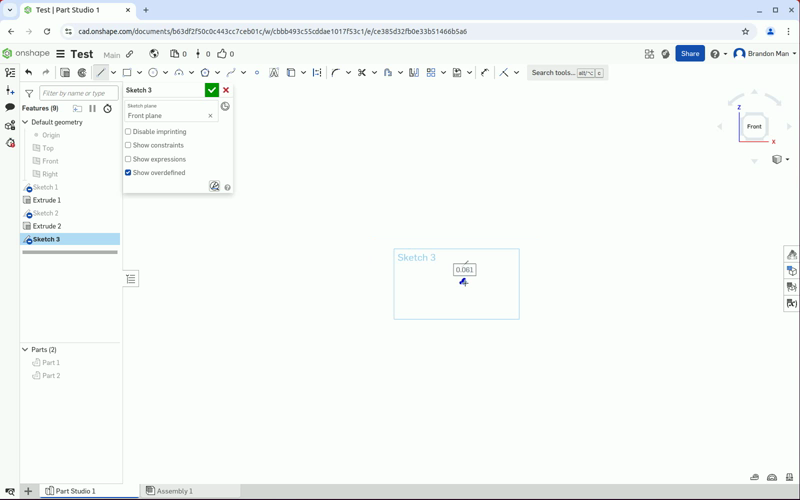
scroll(-6)
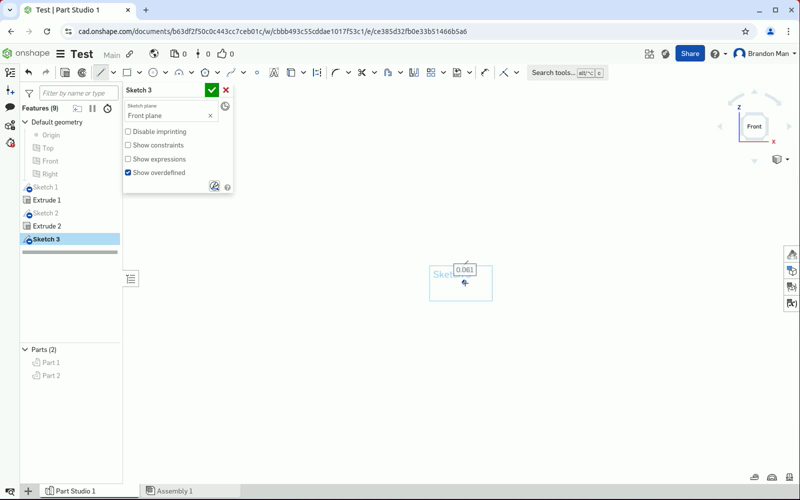
key_up(shift)
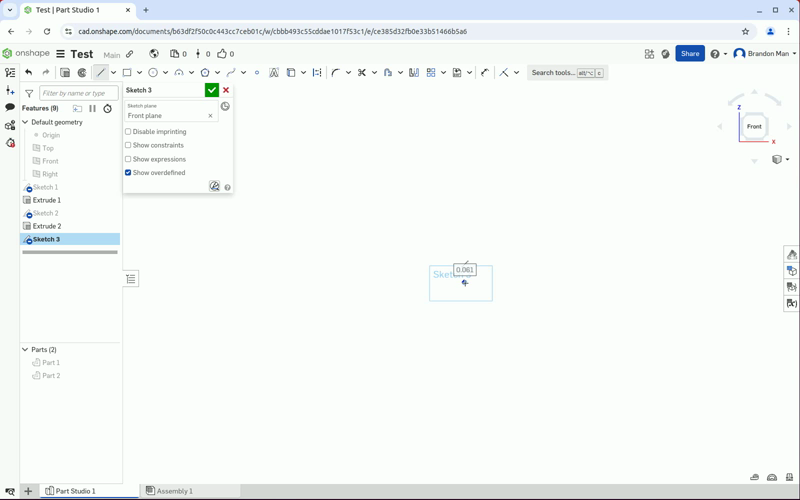
key_down(shift)
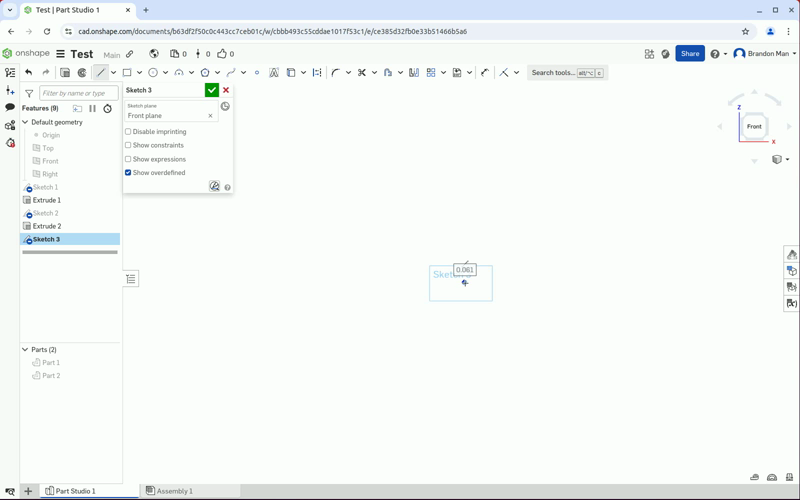
mouse_move(495, 282)
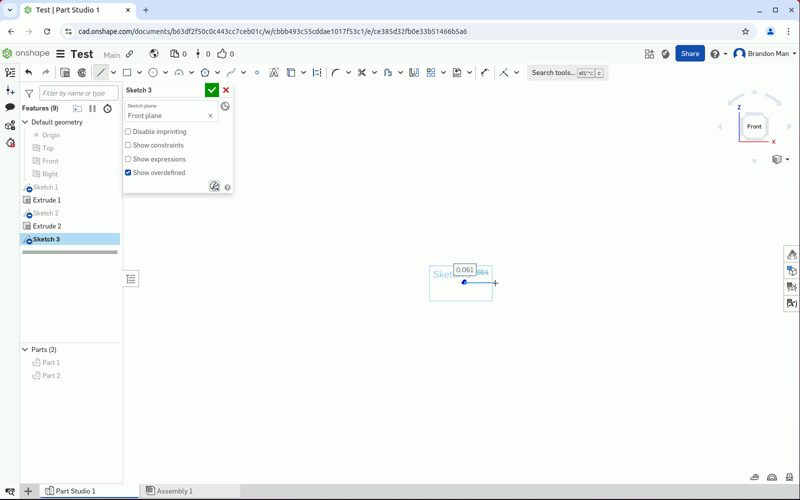
mouse_move(465, 281)
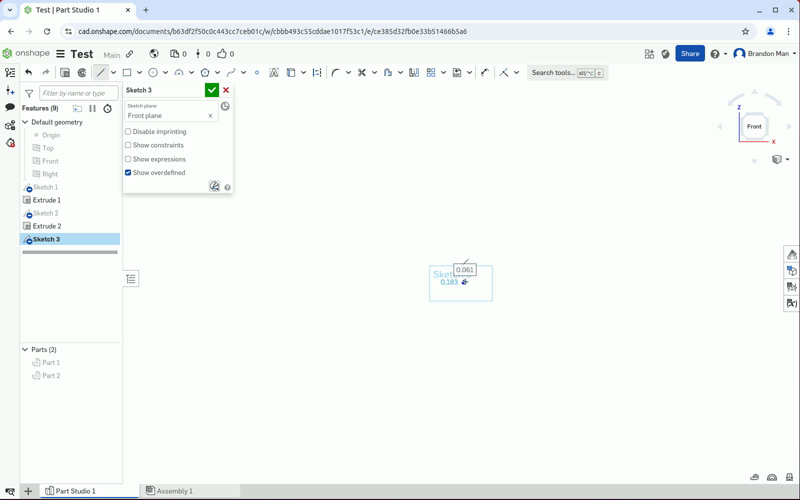
scroll(6)
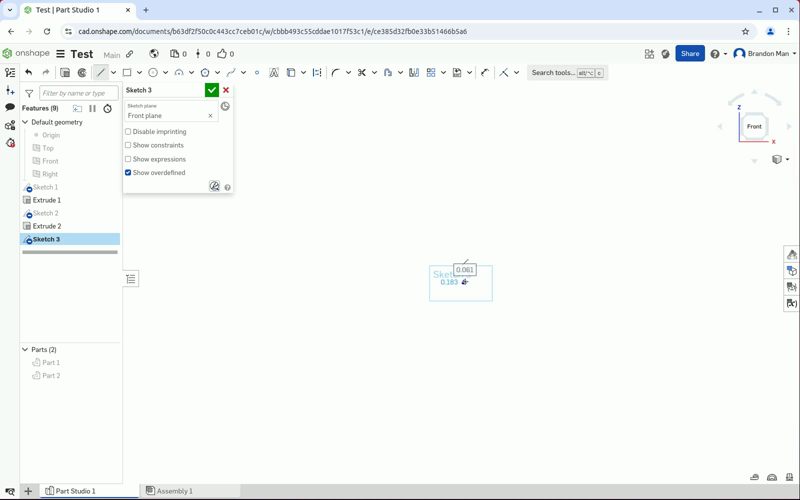
scroll(6)
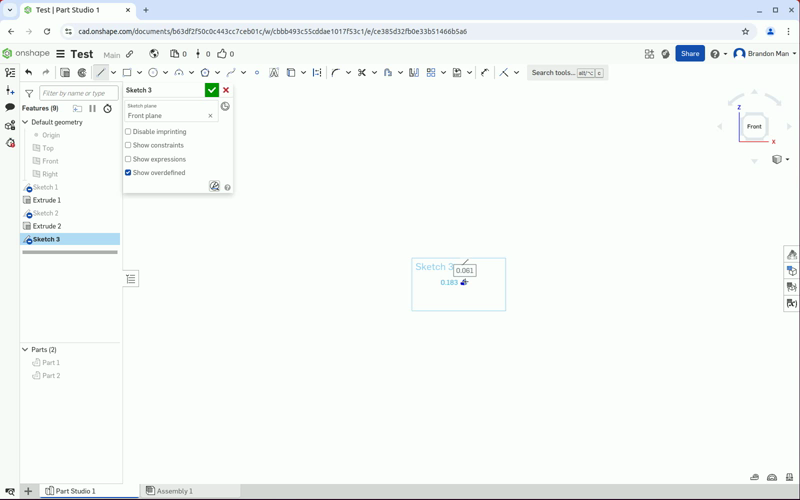
scroll(6)
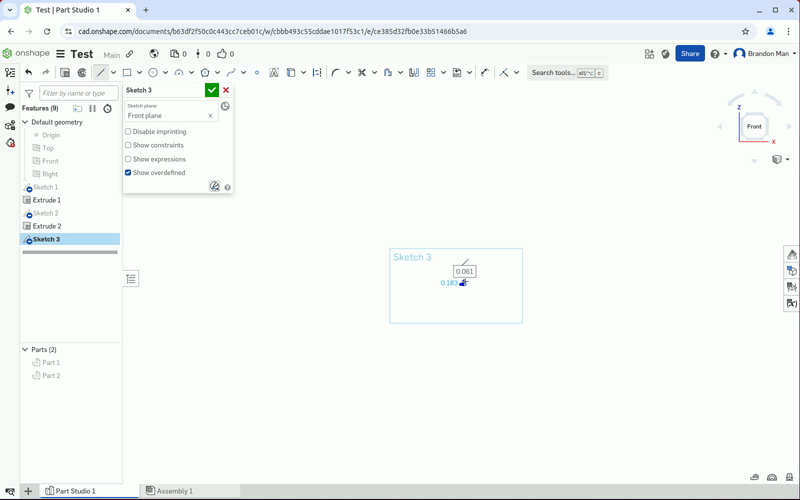
scroll(6)
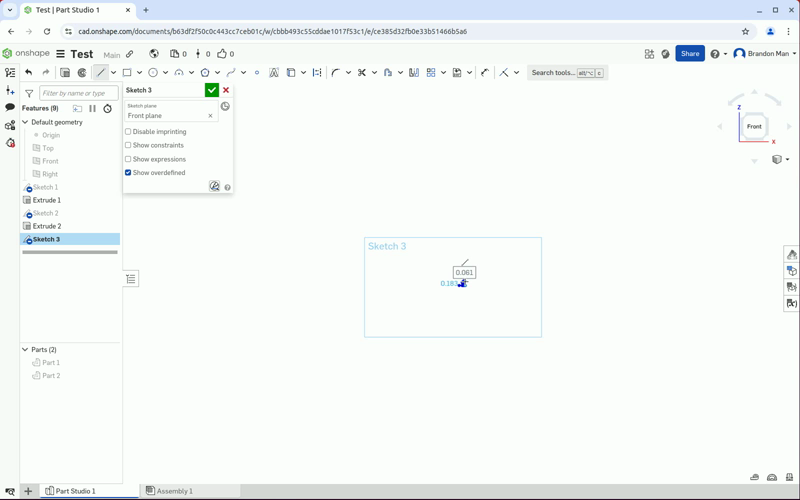
scroll(6)
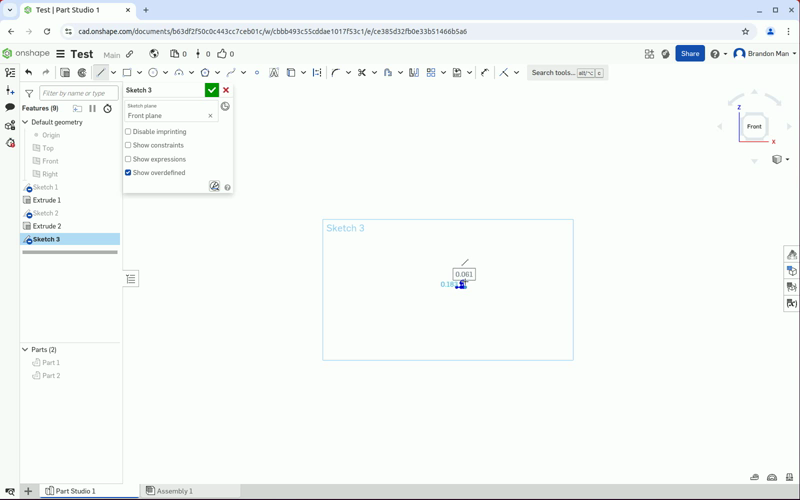
scroll(6)
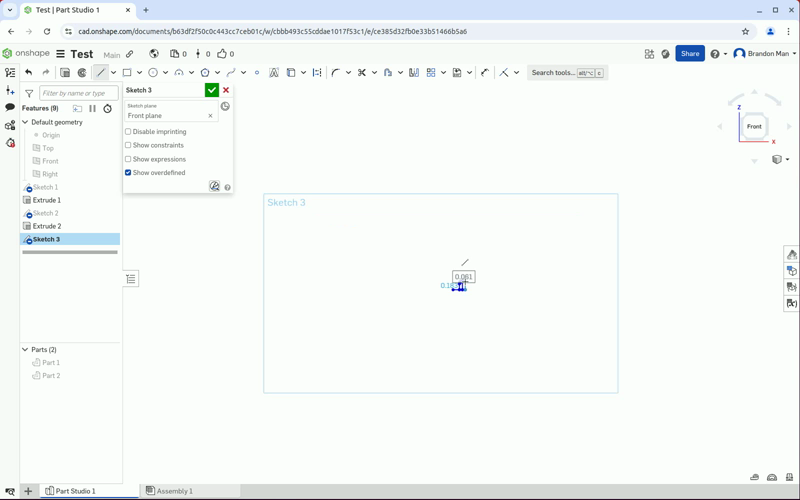
scroll(6)
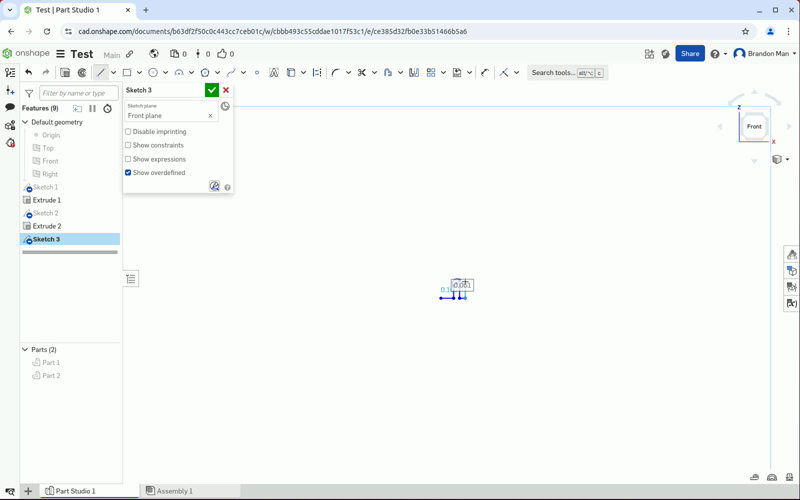
click(465, 281)
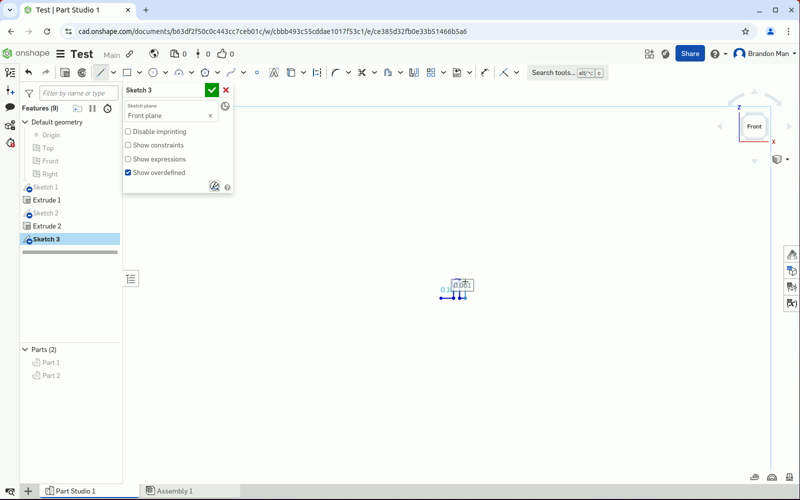
scroll(-6)
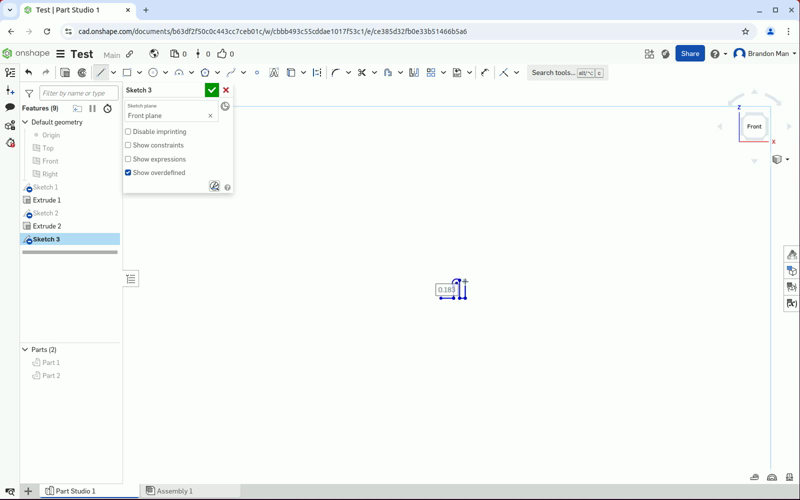
scroll(-6)
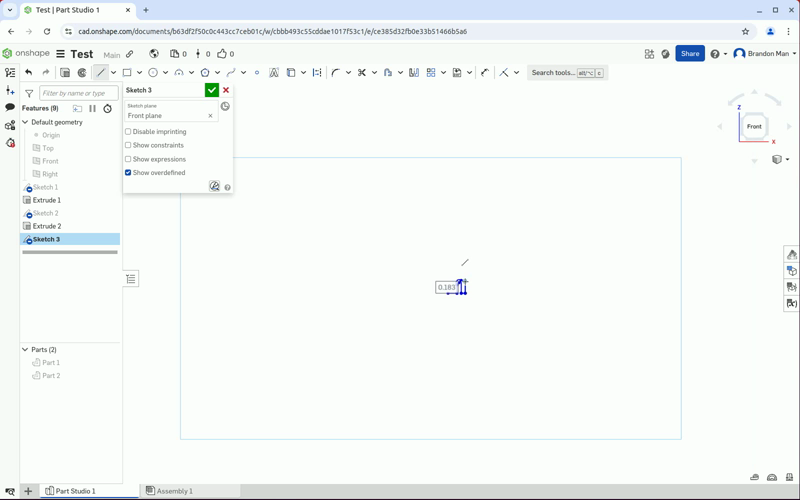
scroll(-6)
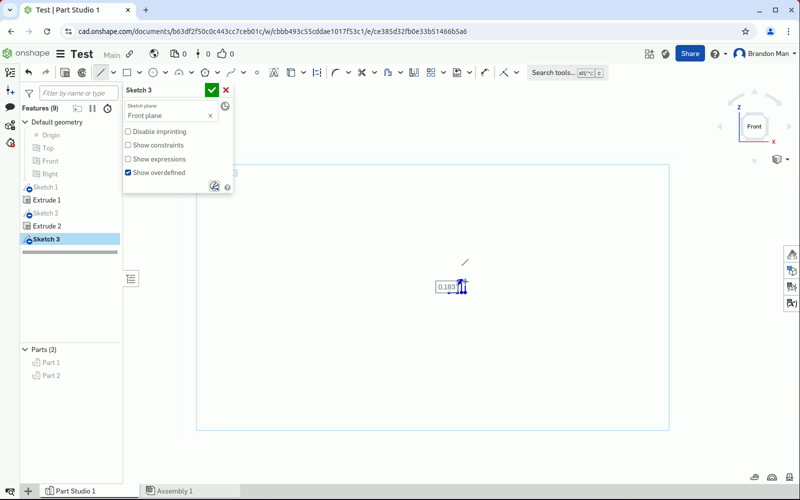
scroll(-6)
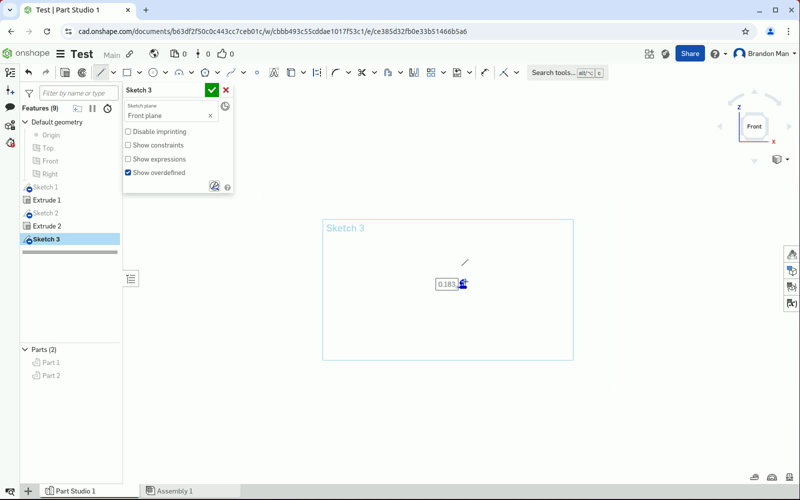
scroll(-6)
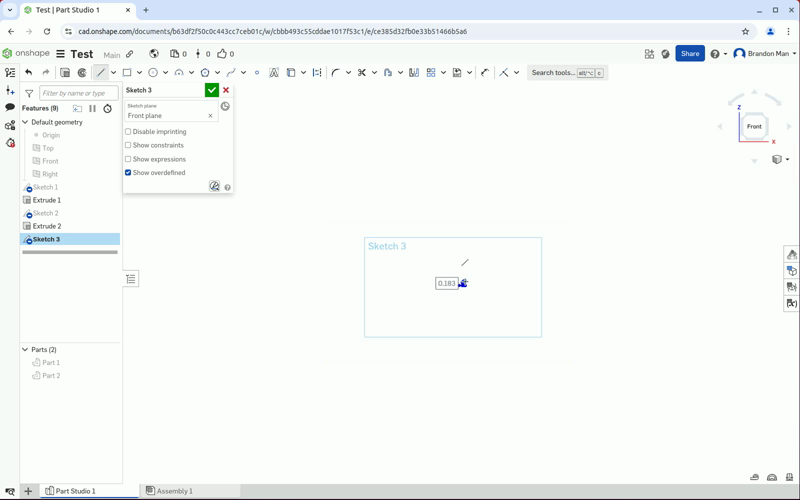
scroll(-6)
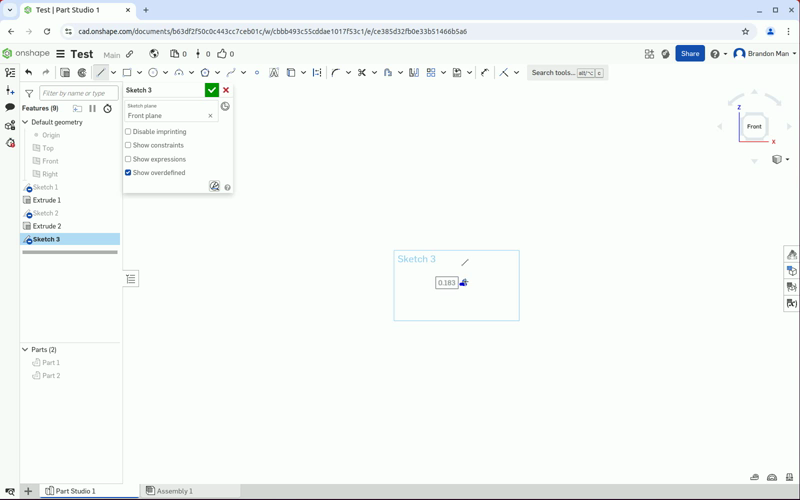
scroll(-6)
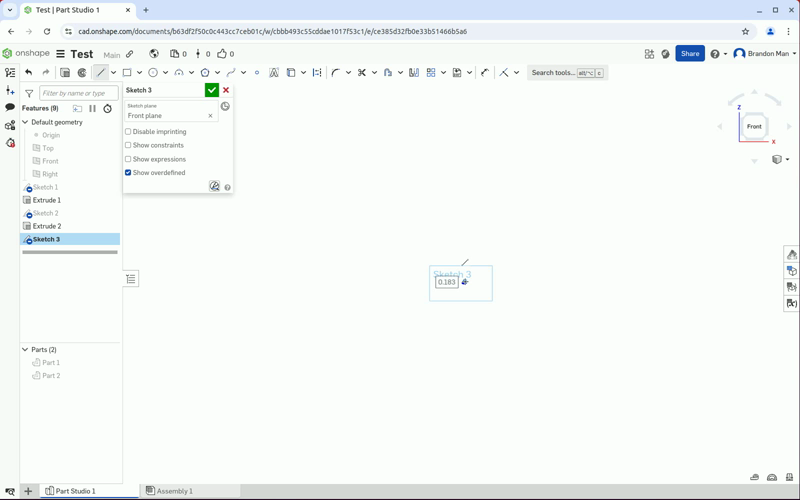
key_up(shift)
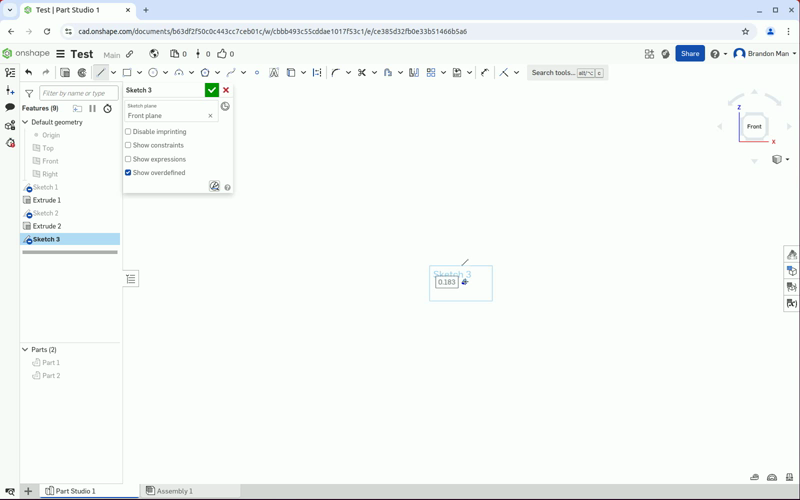
key(esc)
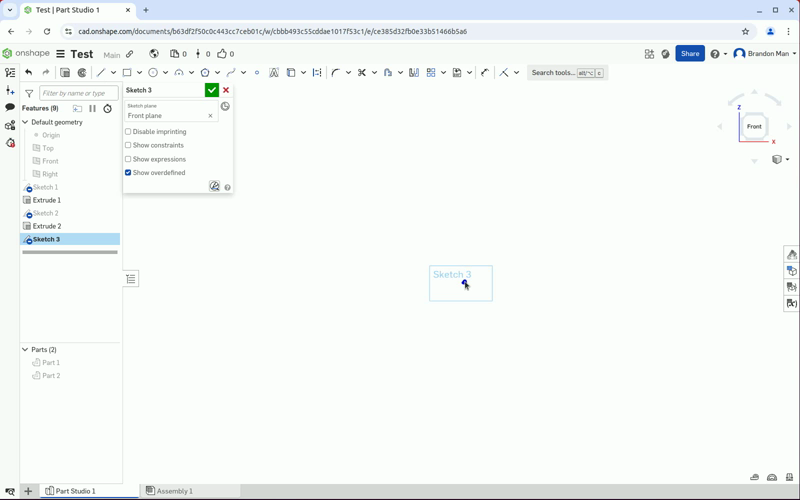
key(a)
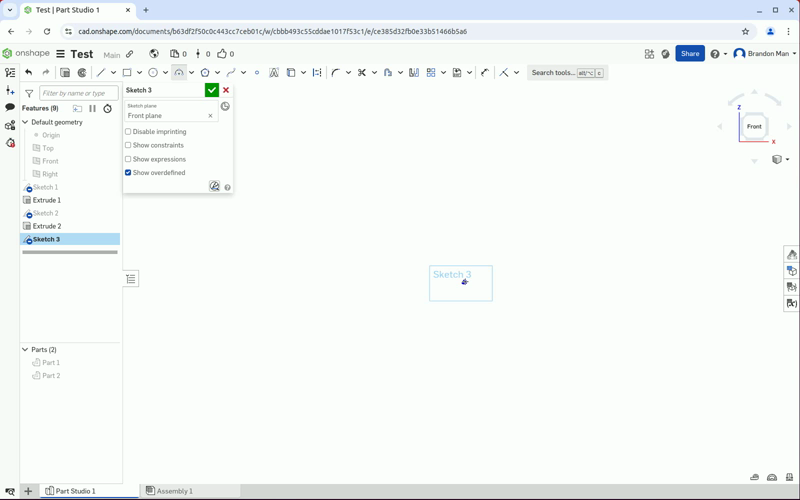
mouse_move(465, 281)
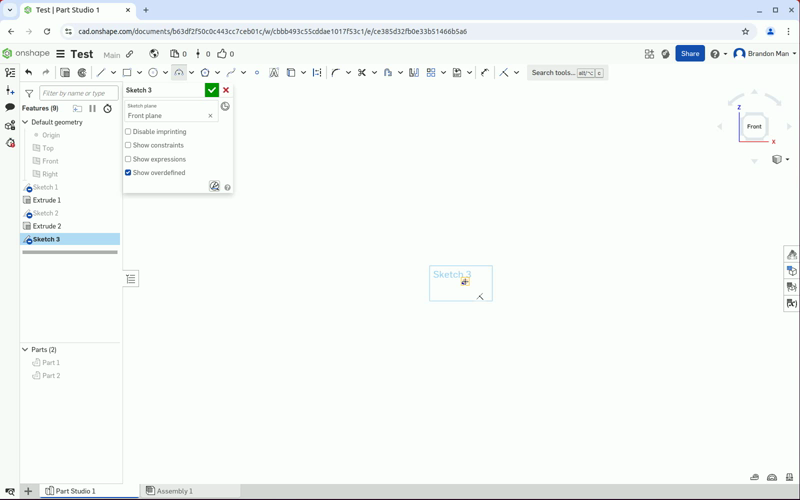
scroll(6)
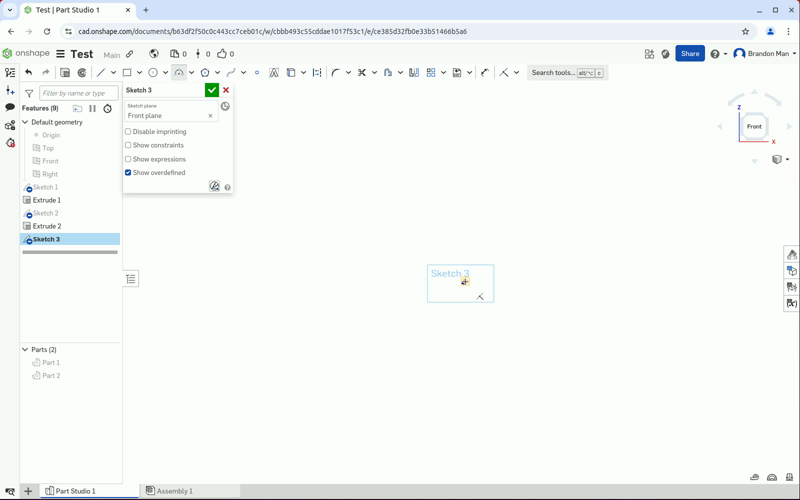
scroll(6)
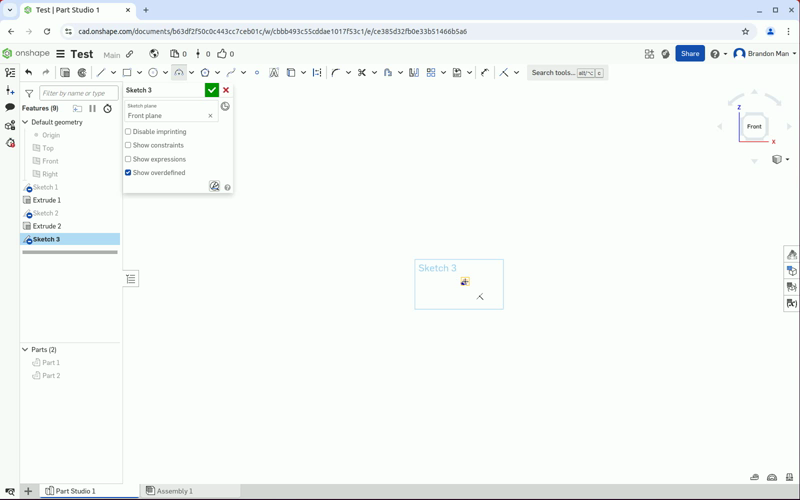
scroll(6)
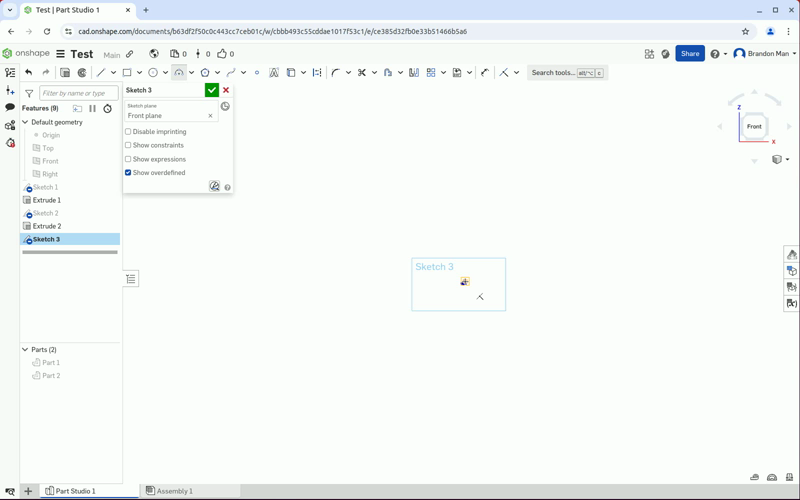
scroll(6)
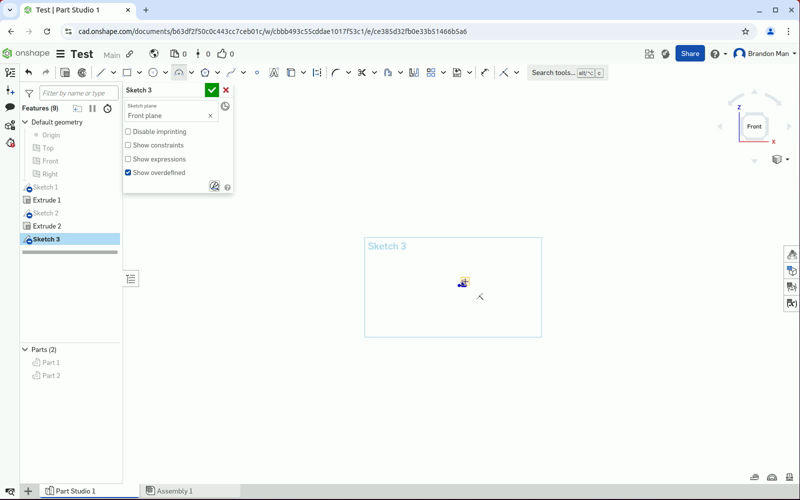
scroll(6)
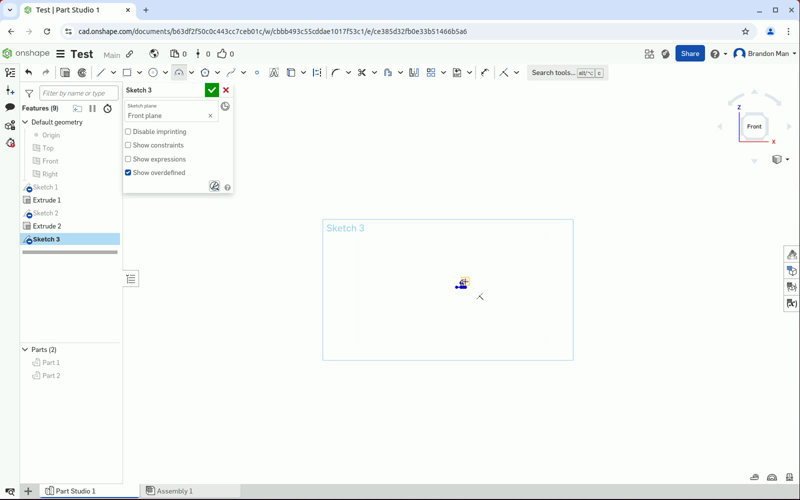
scroll(6)
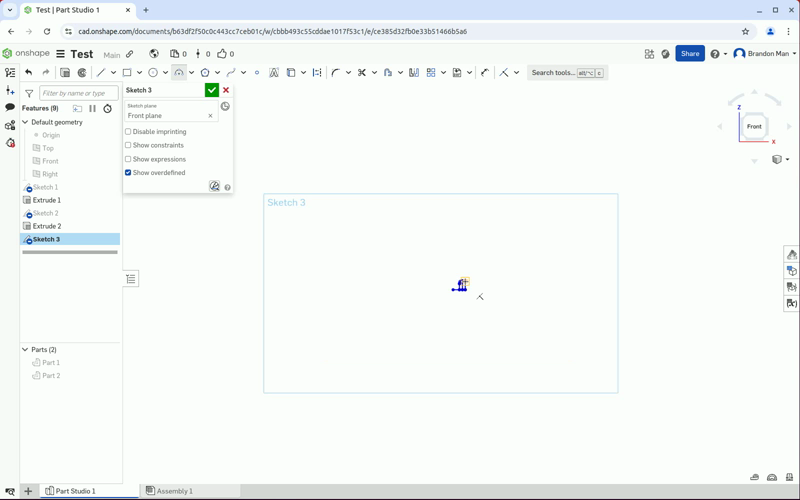
scroll(6)
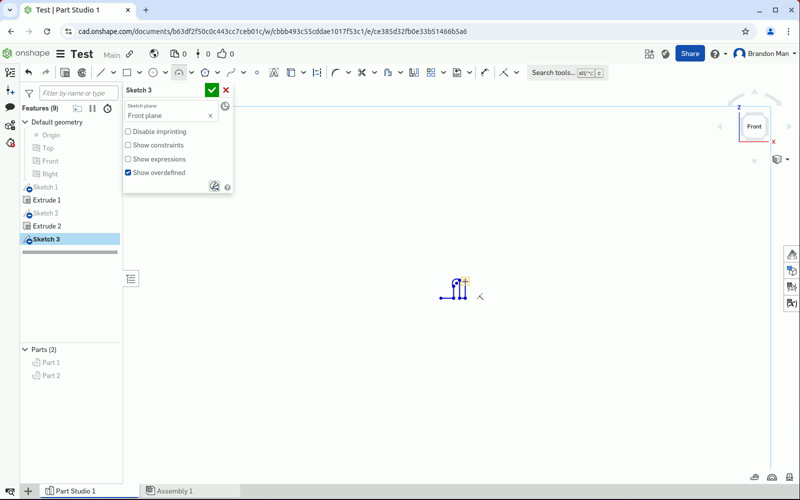
click(465, 281)
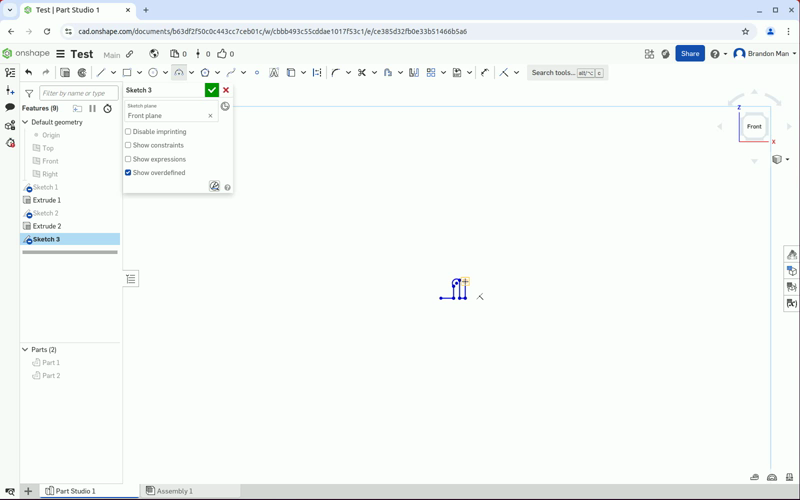
scroll(-6)
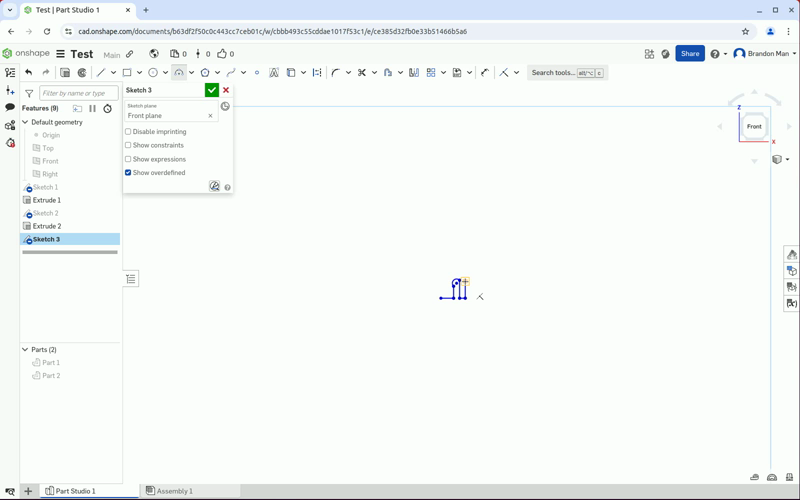
scroll(-6)
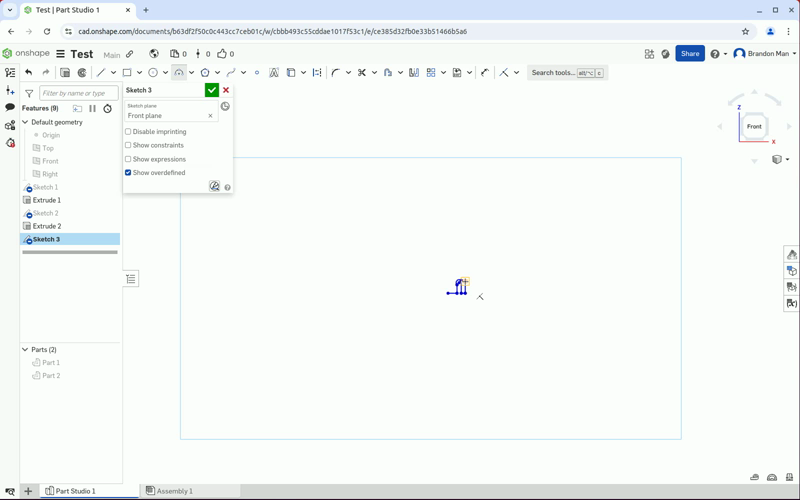
scroll(-6)
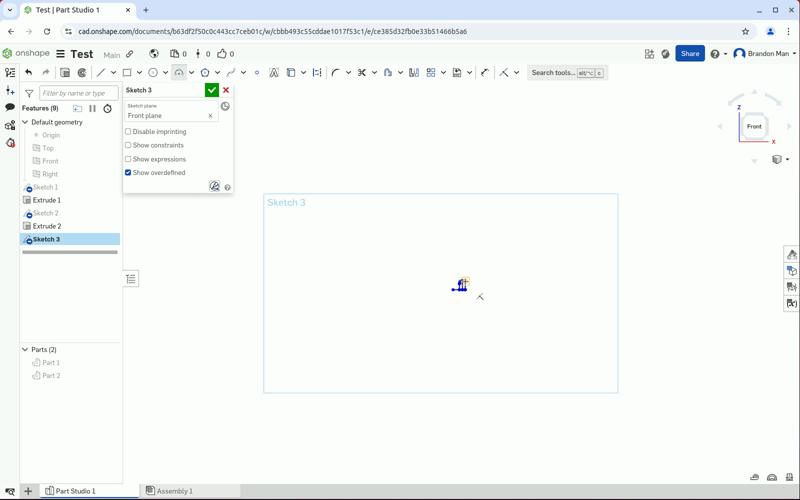
scroll(-6)
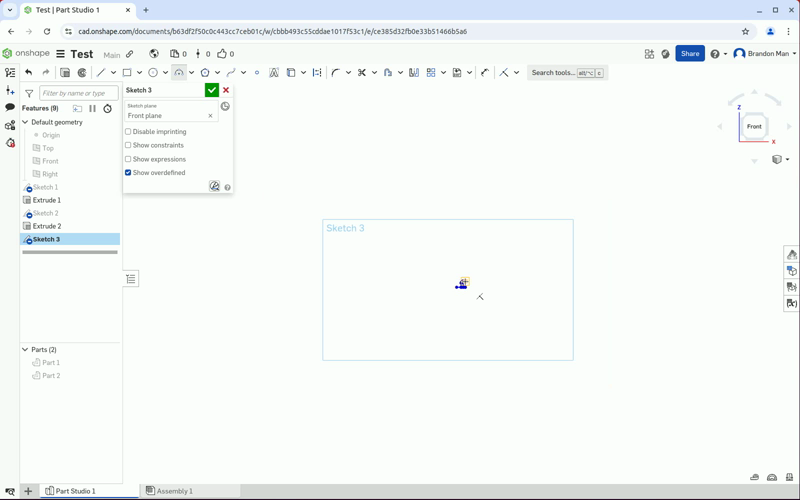
scroll(-6)
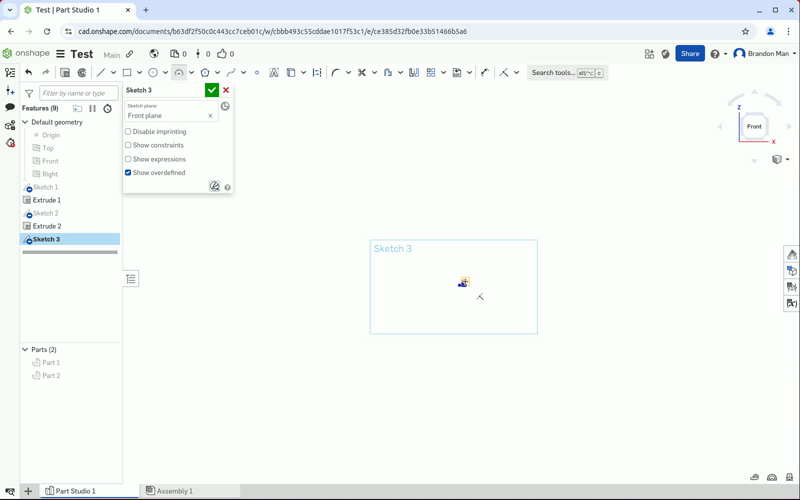
scroll(-6)
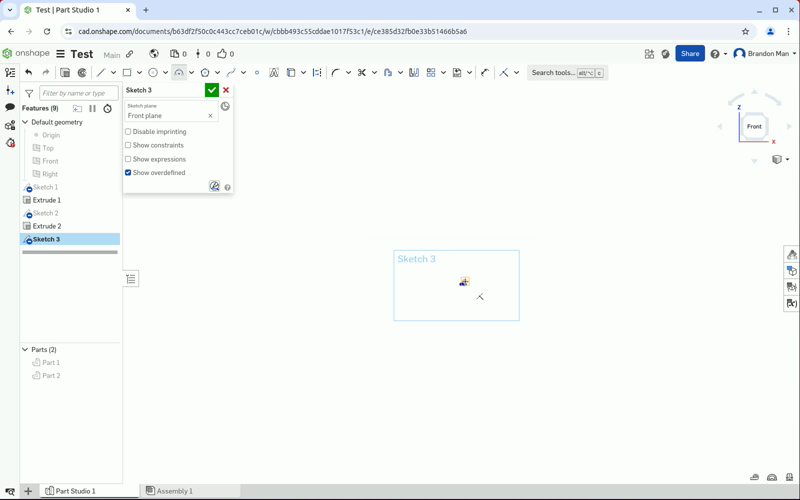
scroll(-6)
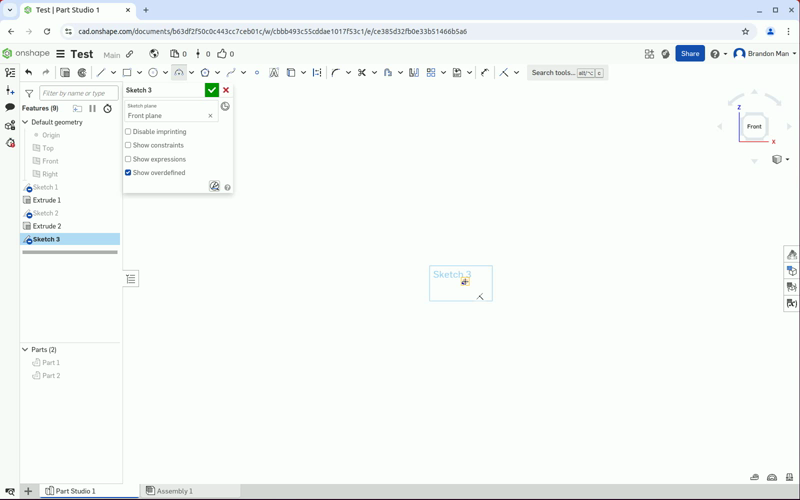
key_down(shift)
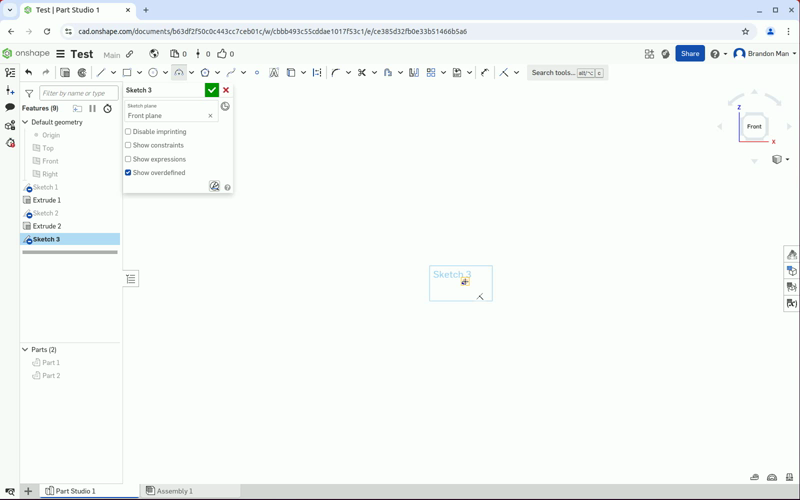
mouse_move(464, 281)
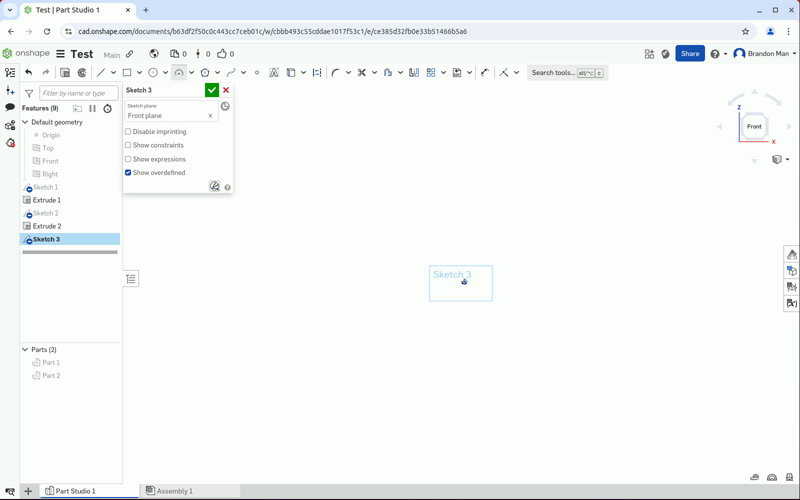
scroll(6)
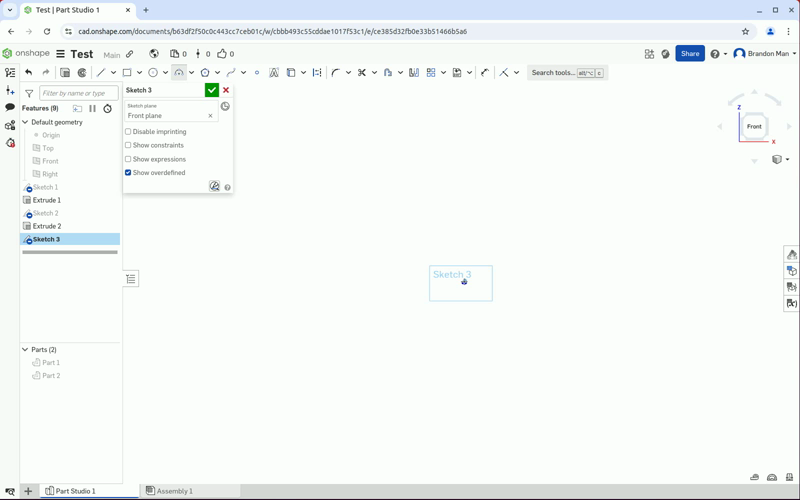
scroll(6)
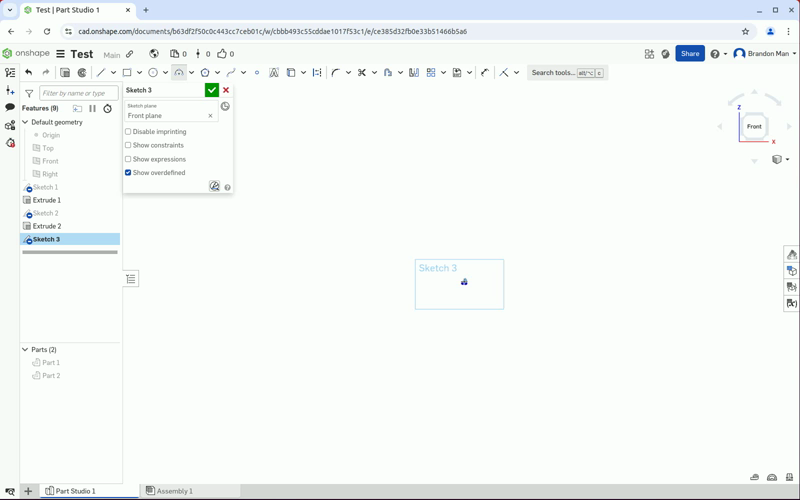
scroll(6)
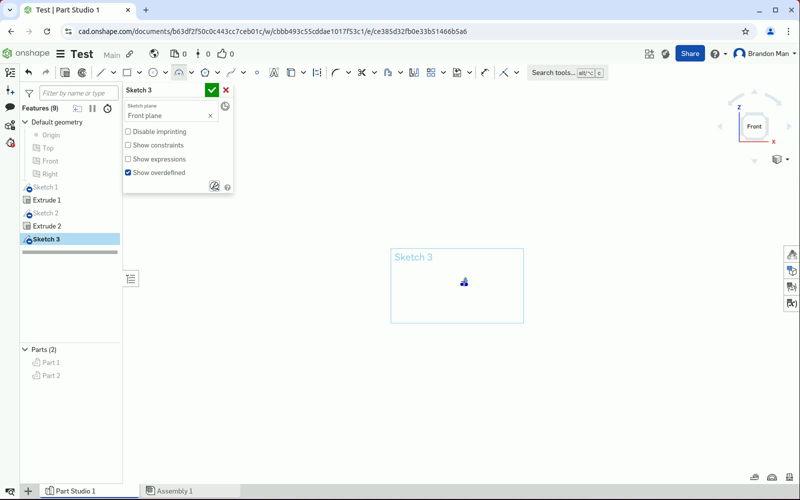
scroll(6)
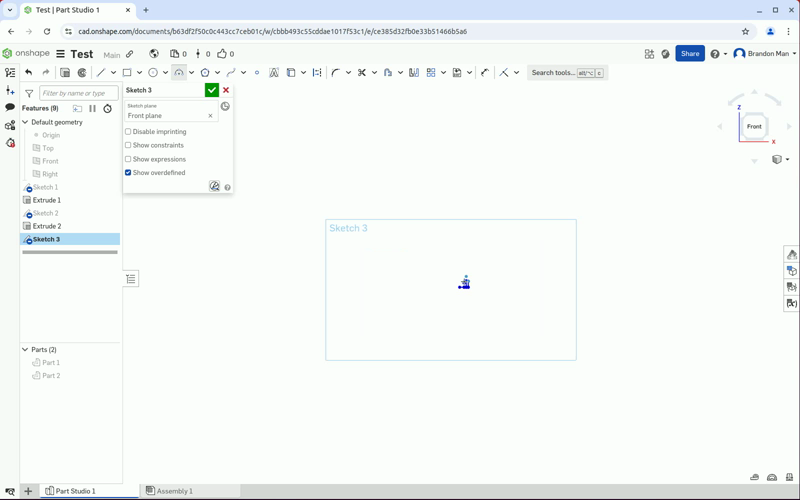
scroll(6)
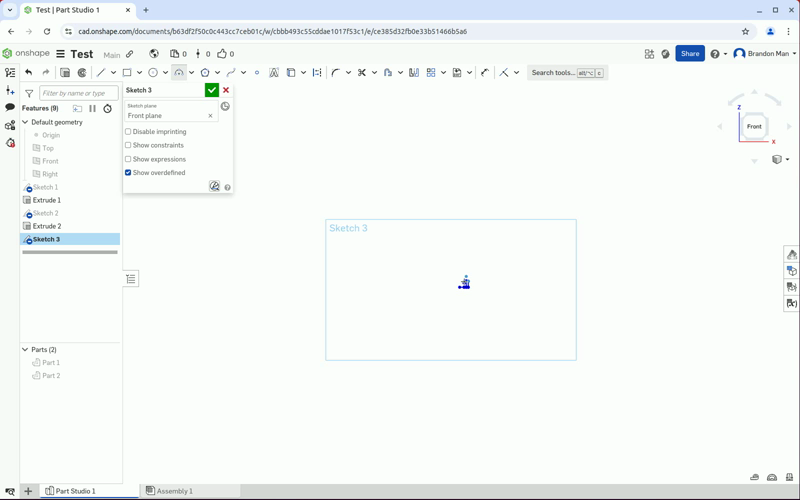
scroll(6)
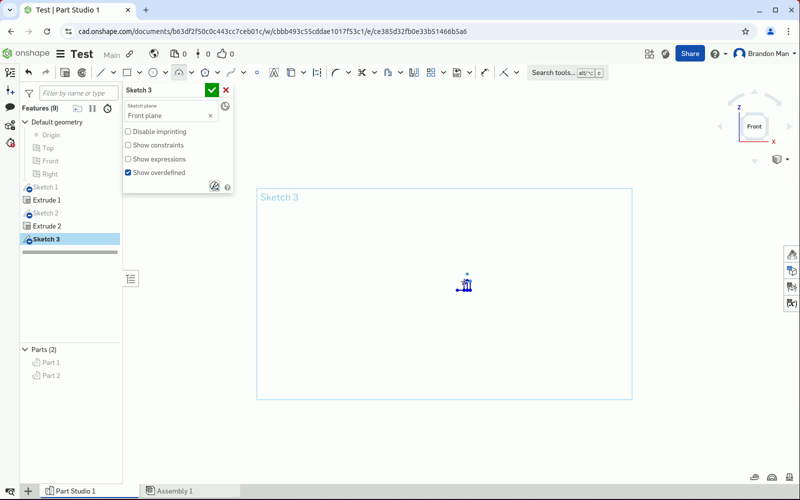
scroll(6)
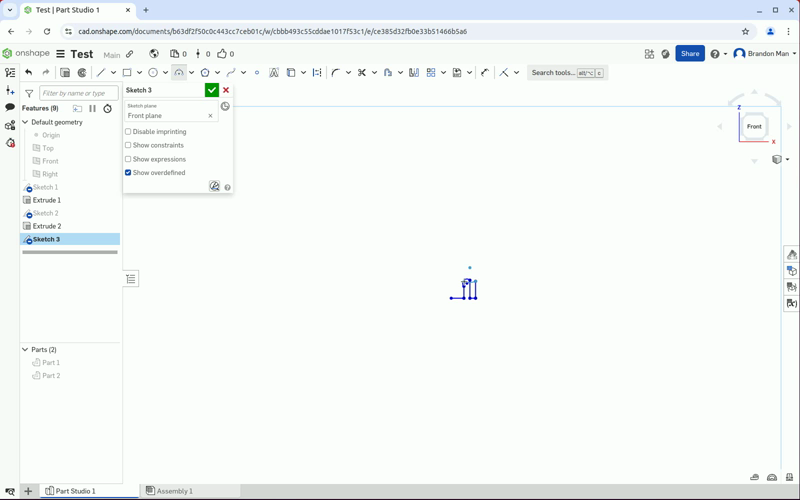
click(464, 281)
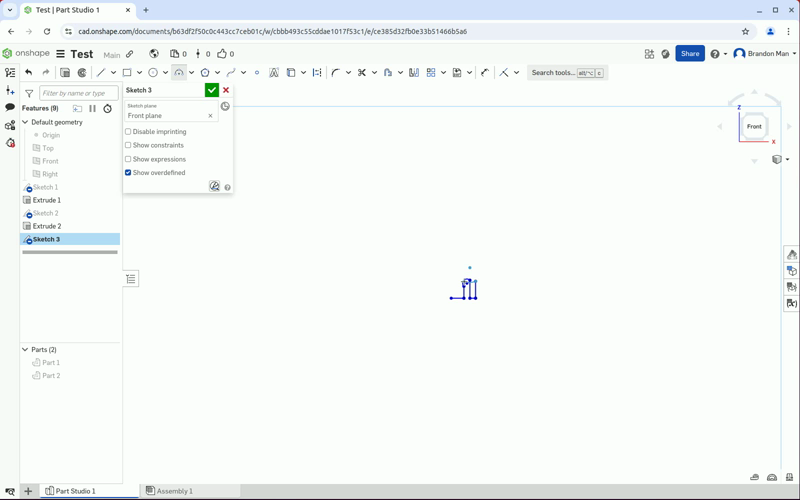
scroll(-6)
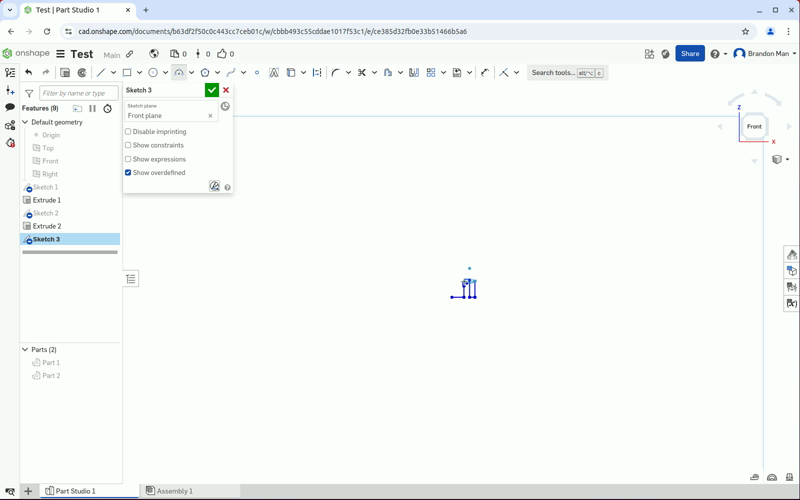
scroll(-6)
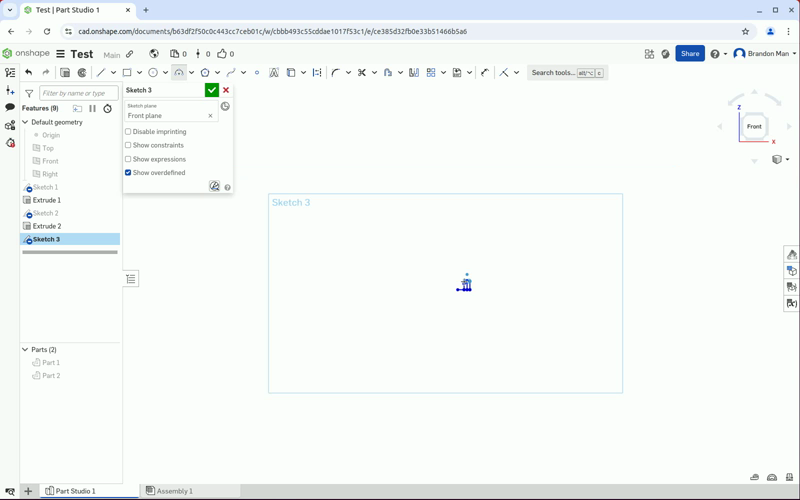
scroll(-6)
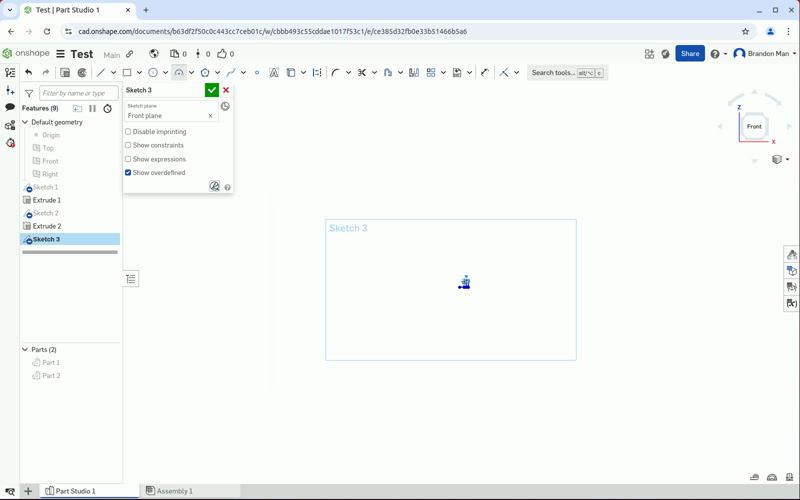
scroll(-6)
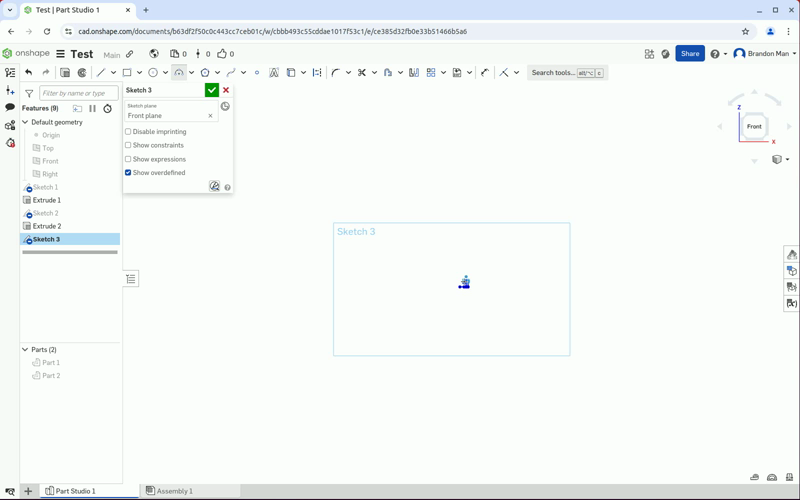
scroll(-6)
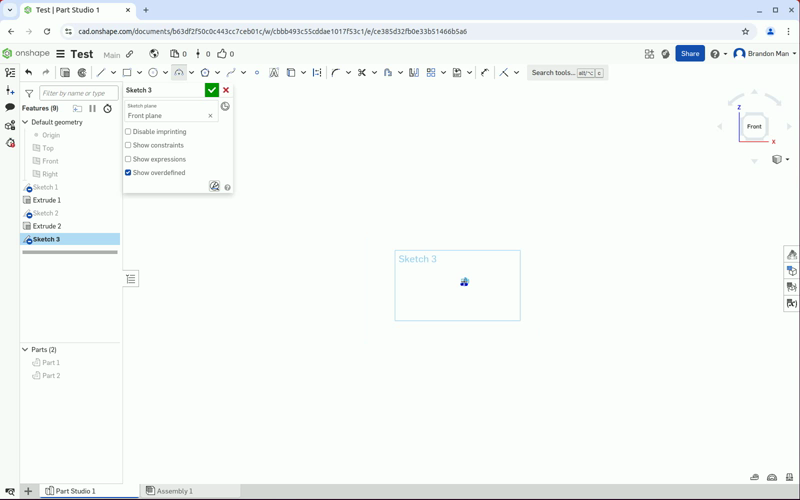
scroll(-6)
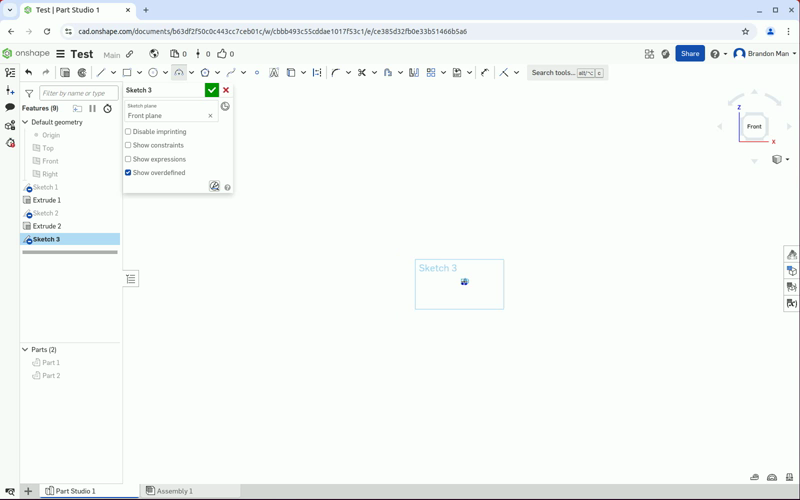
scroll(-6)
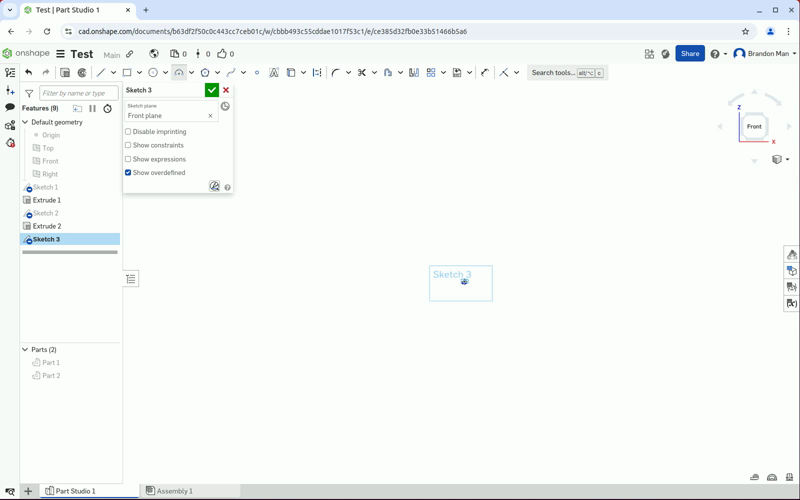
mouse_move(464, 280)
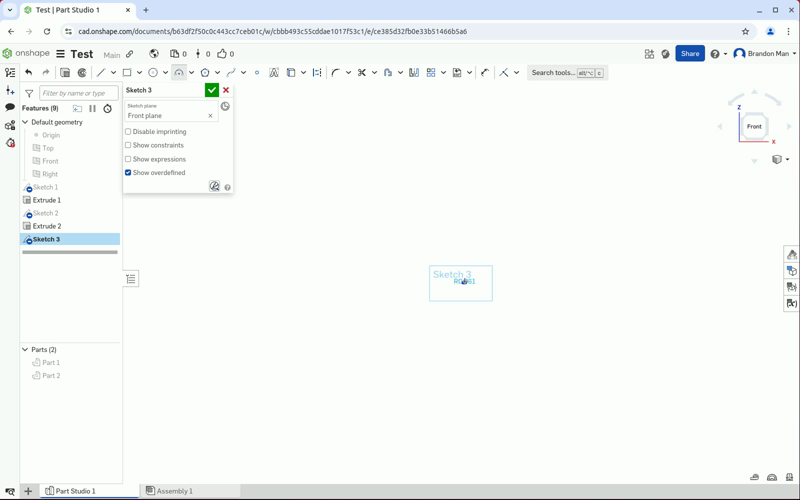
scroll(6)
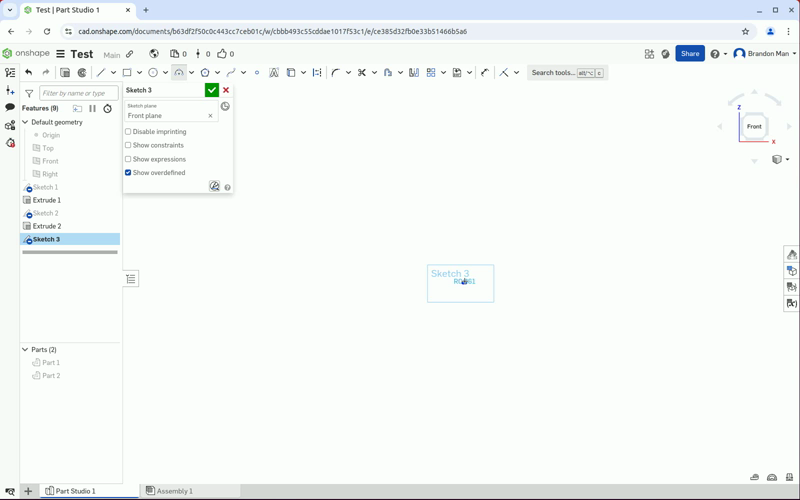
scroll(6)
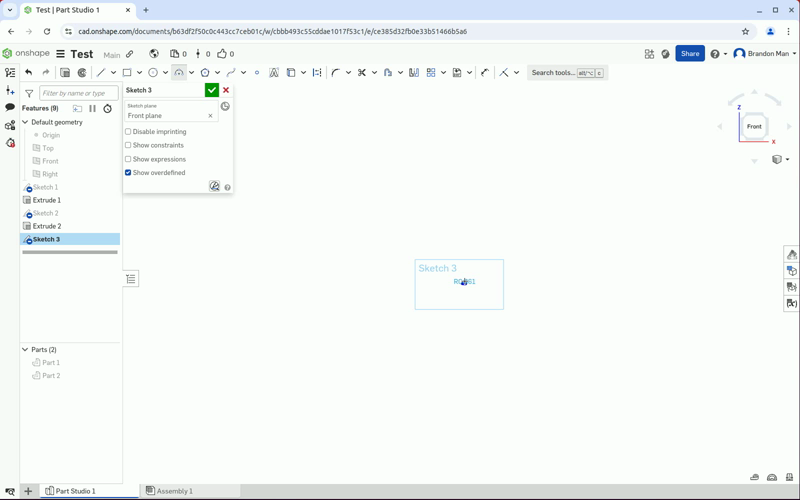
scroll(6)
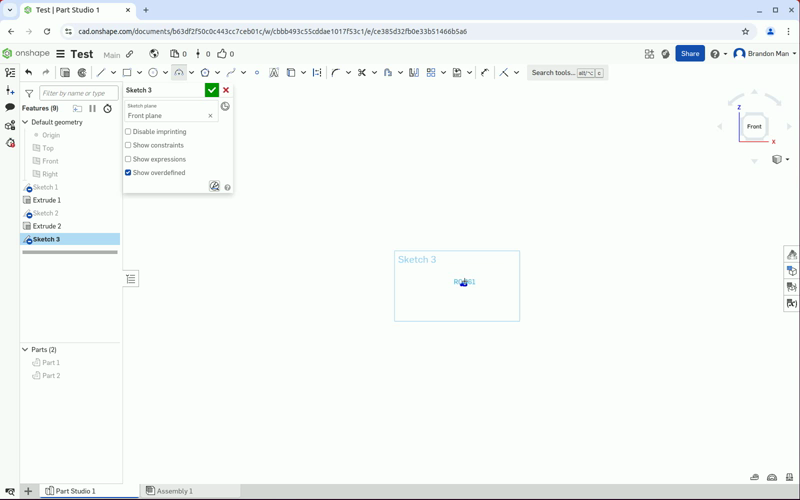
scroll(6)
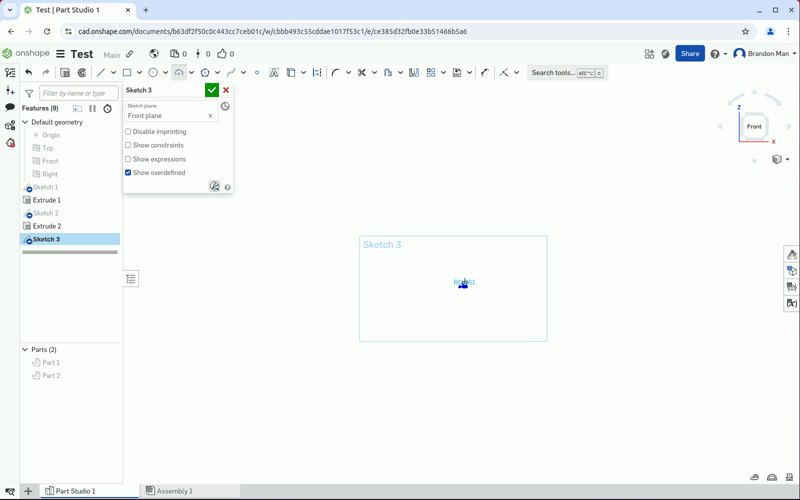
scroll(6)
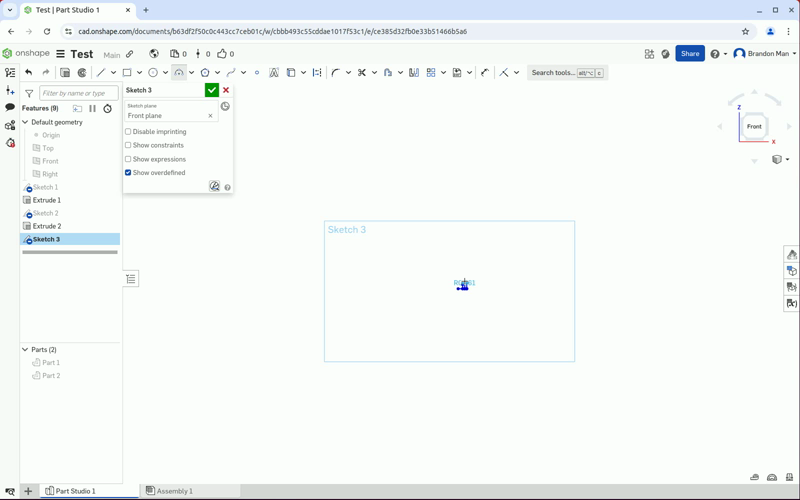
scroll(6)
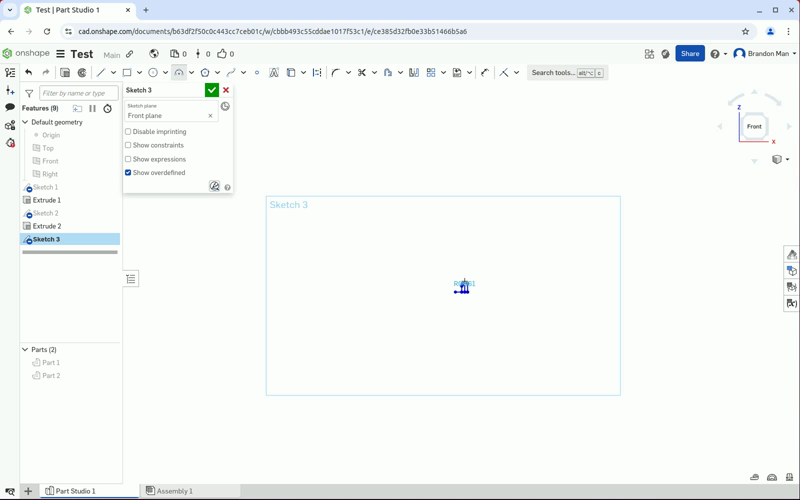
scroll(6)
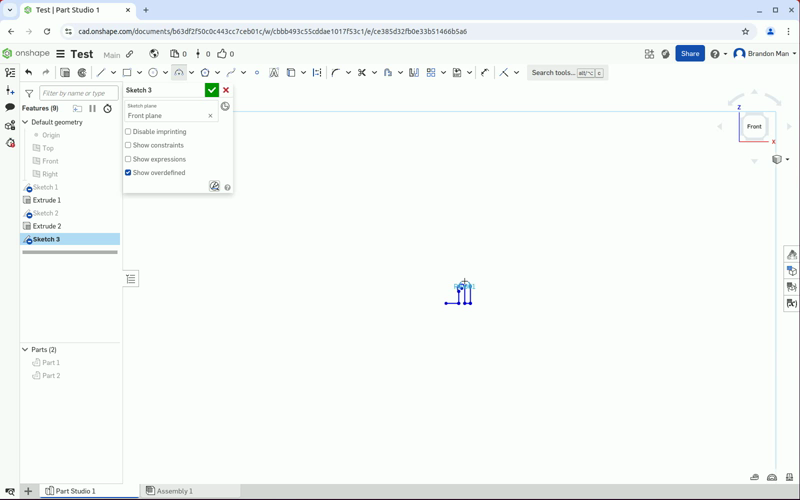
click(464, 280)
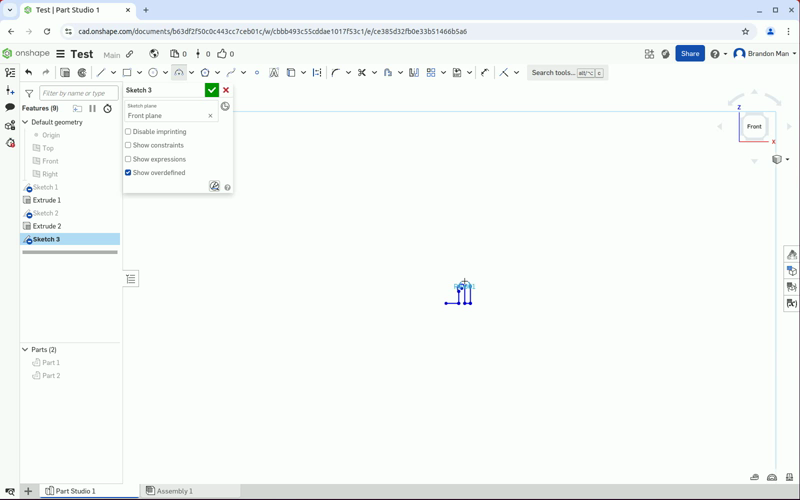
scroll(-6)
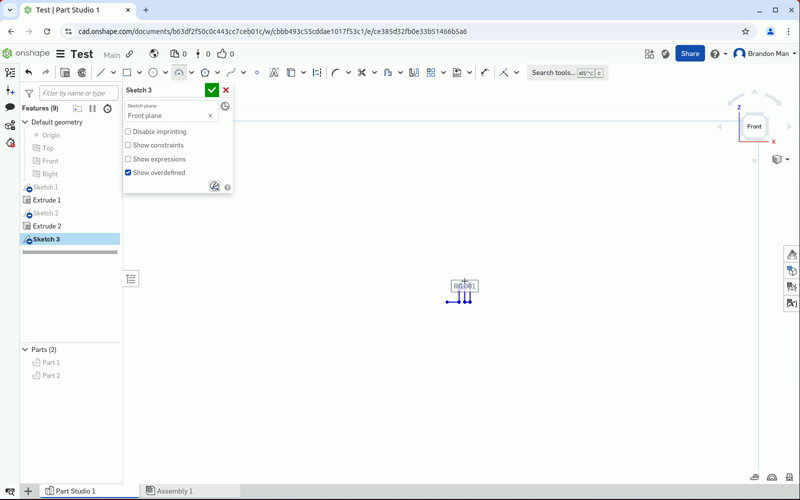
scroll(-6)
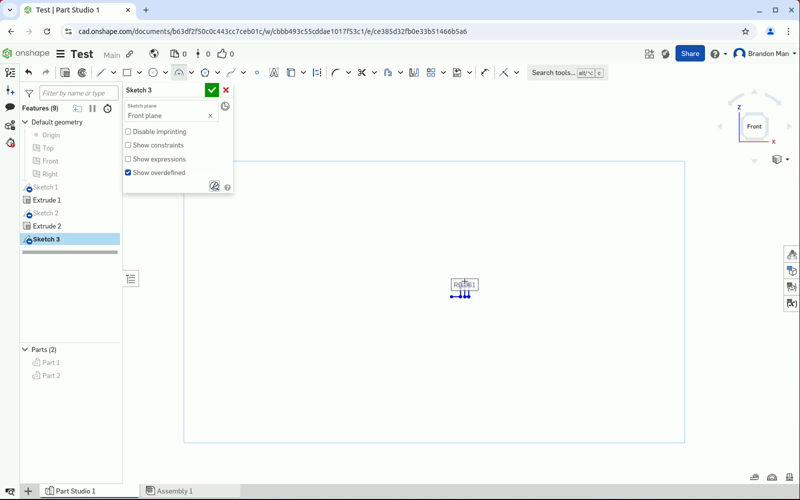
scroll(-6)
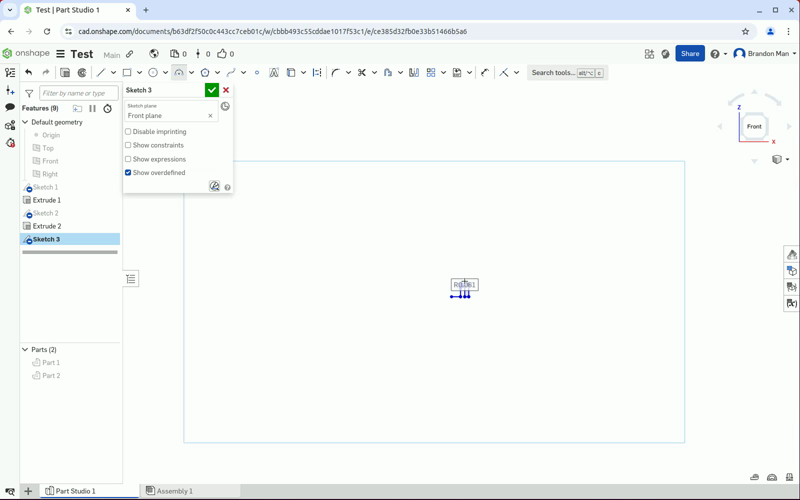
scroll(-6)
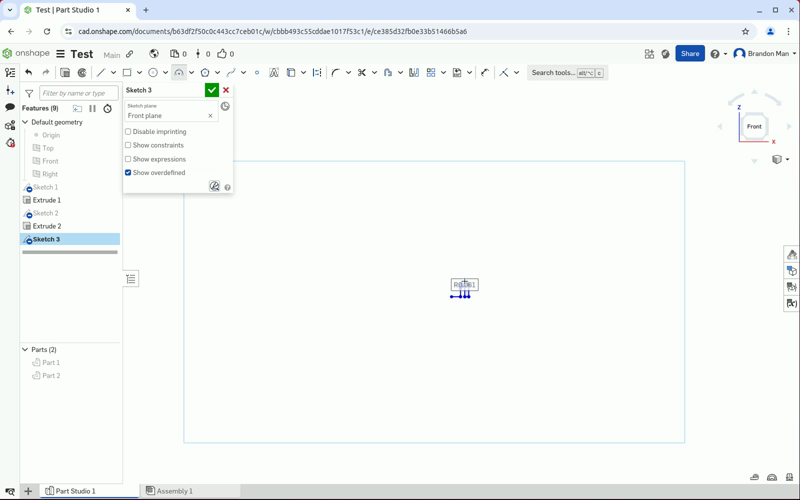
scroll(-6)
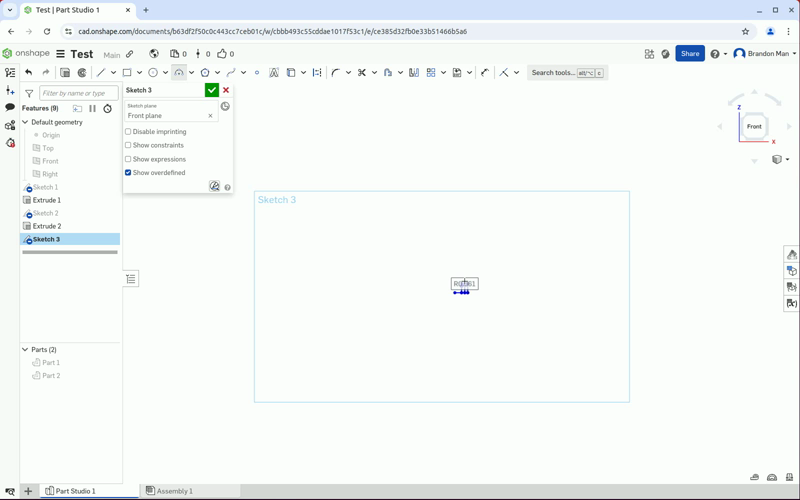
scroll(-6)
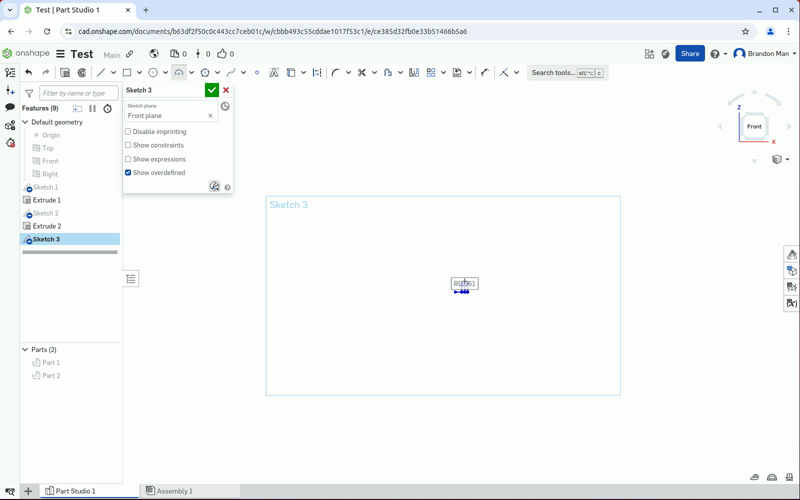
scroll(-6)
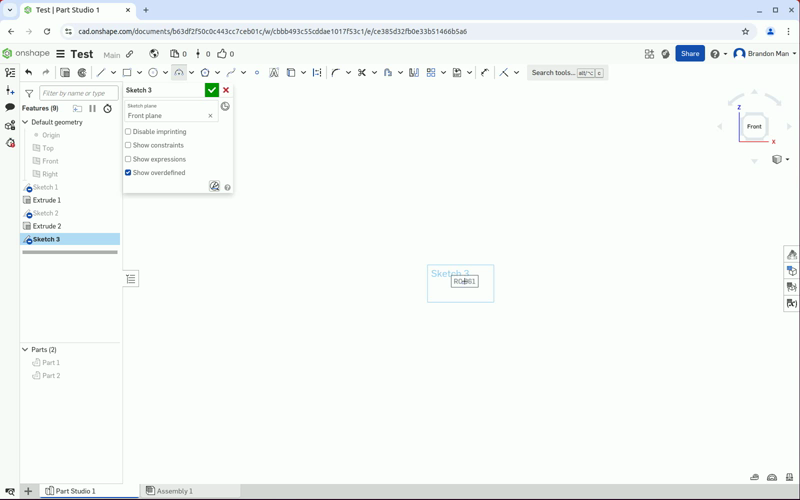
key_up(shift)
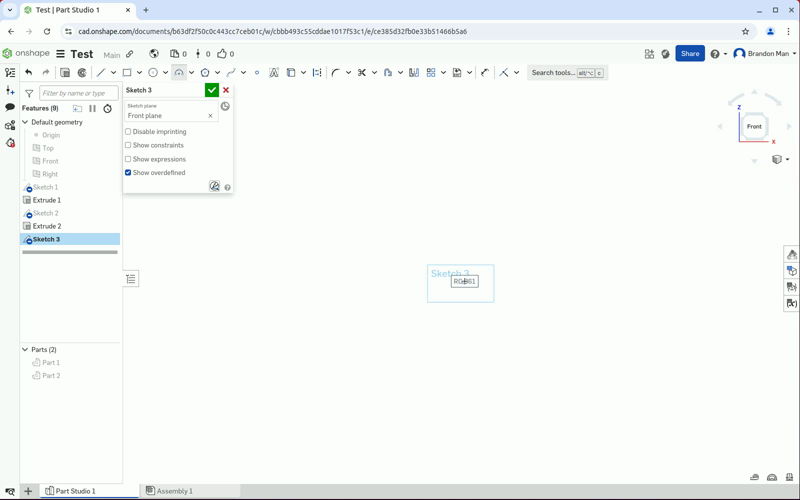
key(esc)
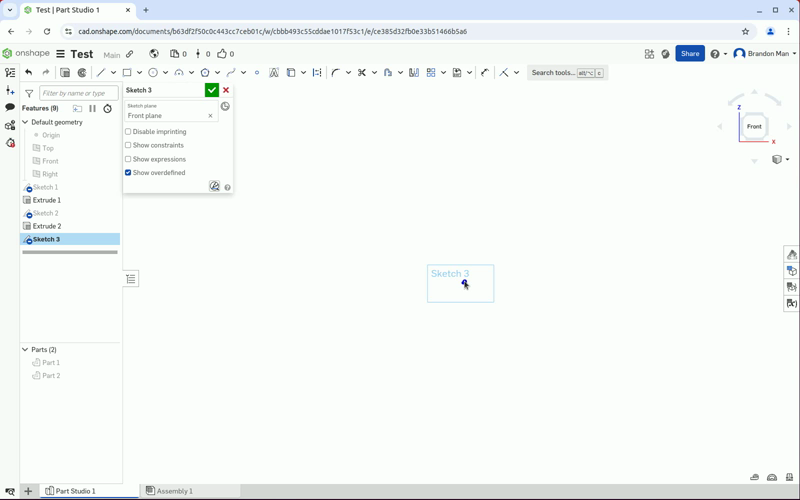
key(l)
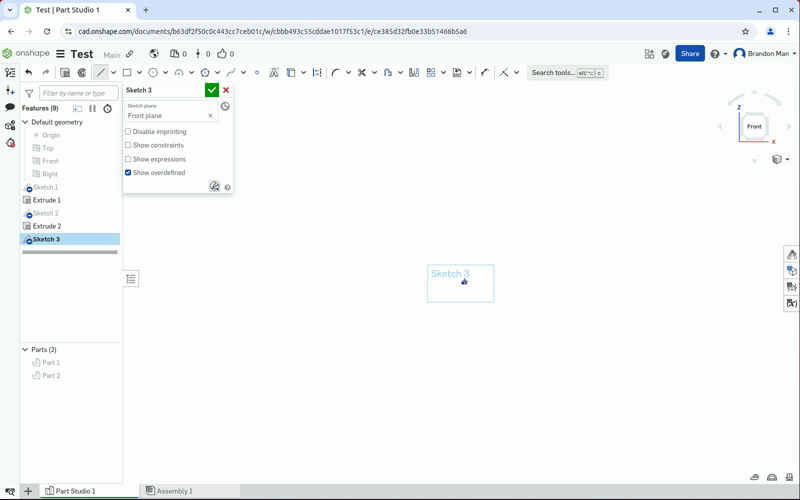
mouse_move(464, 281)
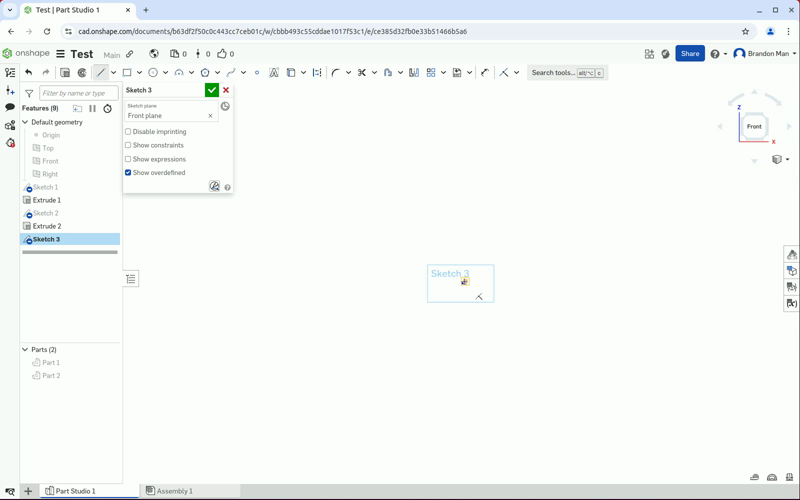
scroll(6)
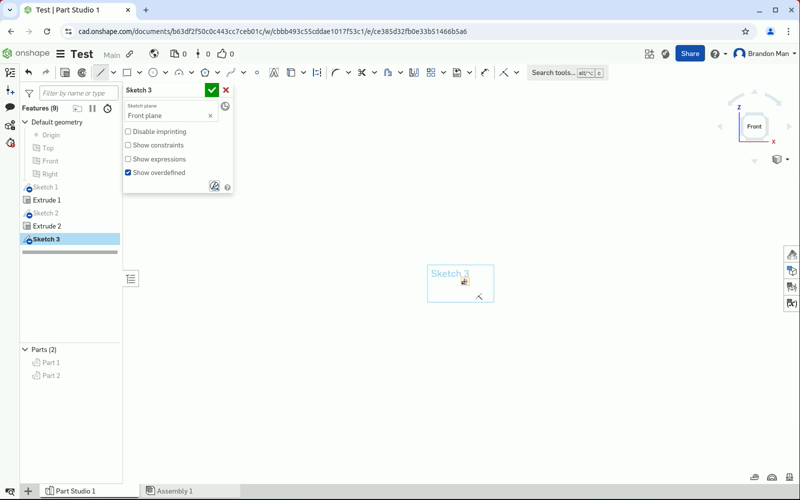
scroll(6)
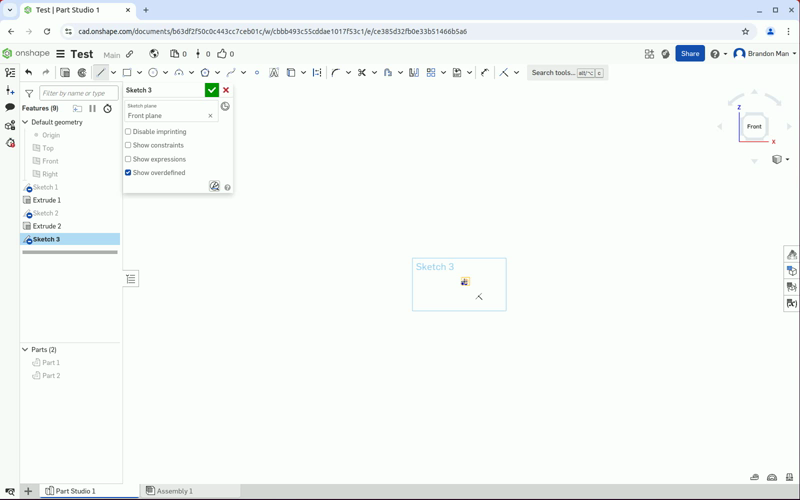
scroll(6)
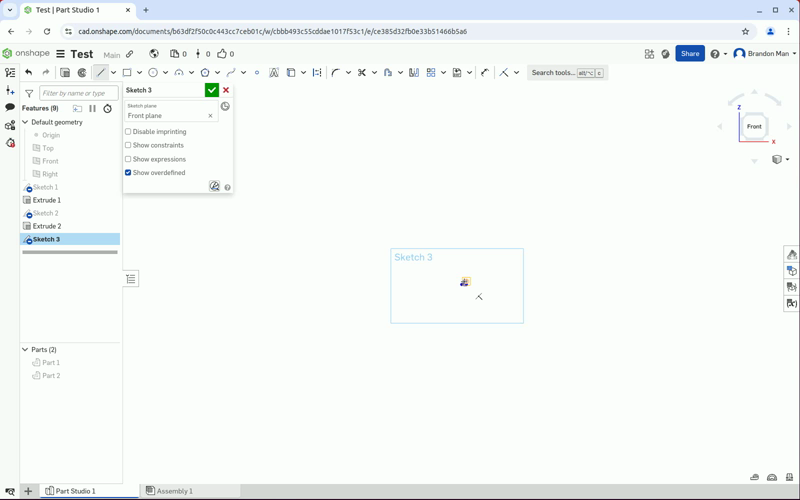
scroll(6)
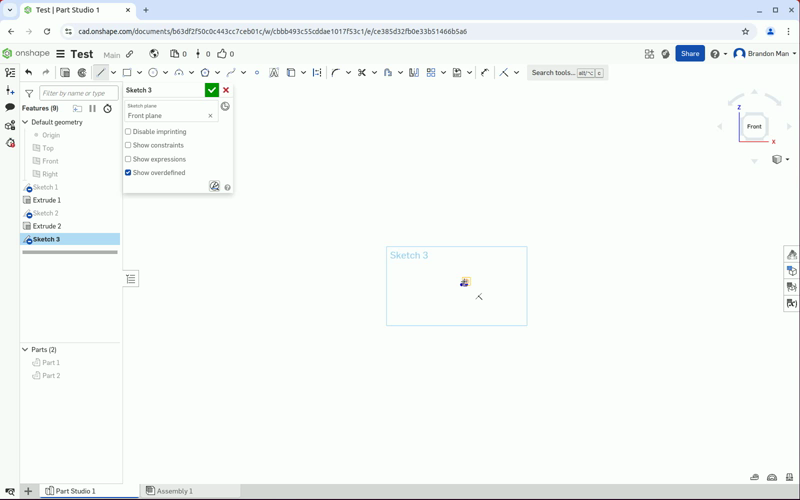
scroll(6)
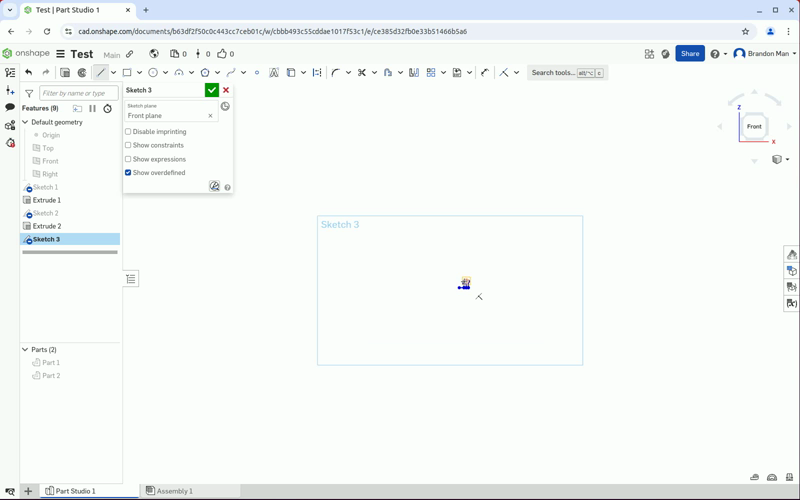
scroll(6)
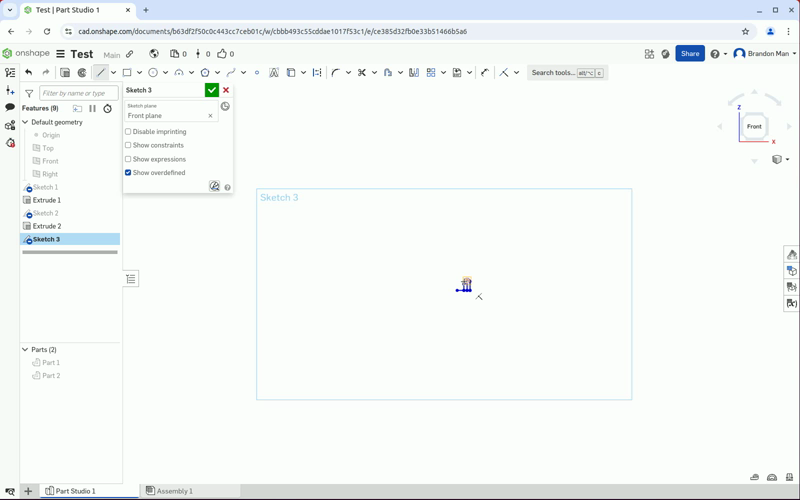
scroll(6)
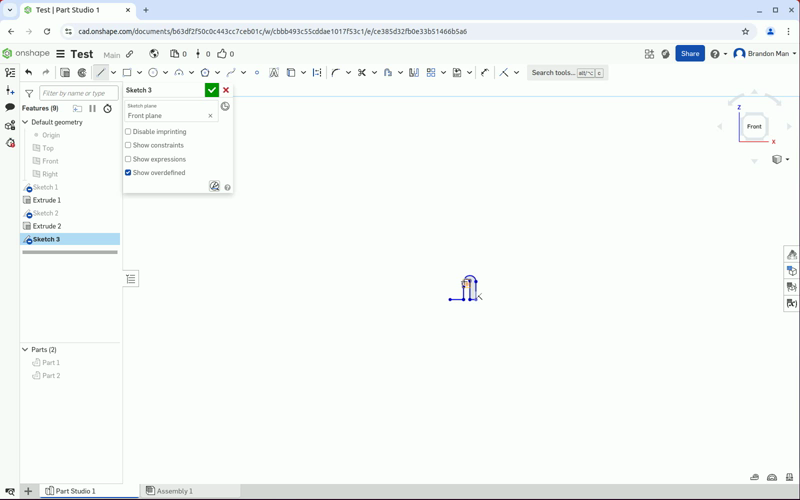
click(464, 281)
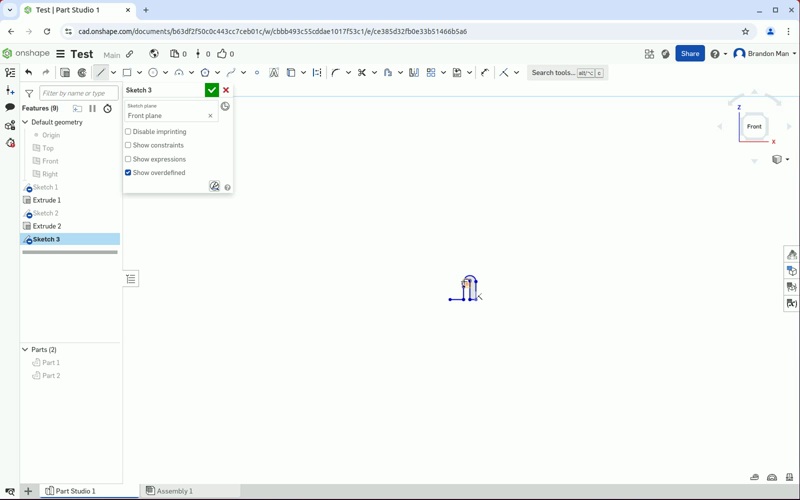
scroll(-6)
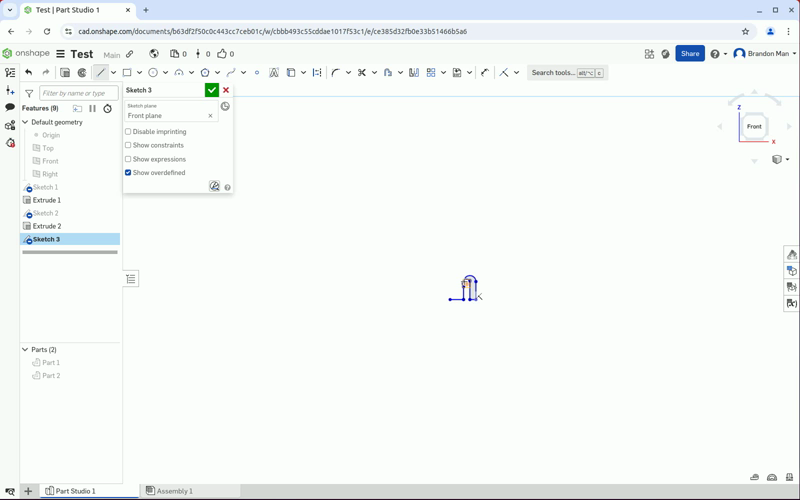
scroll(-6)
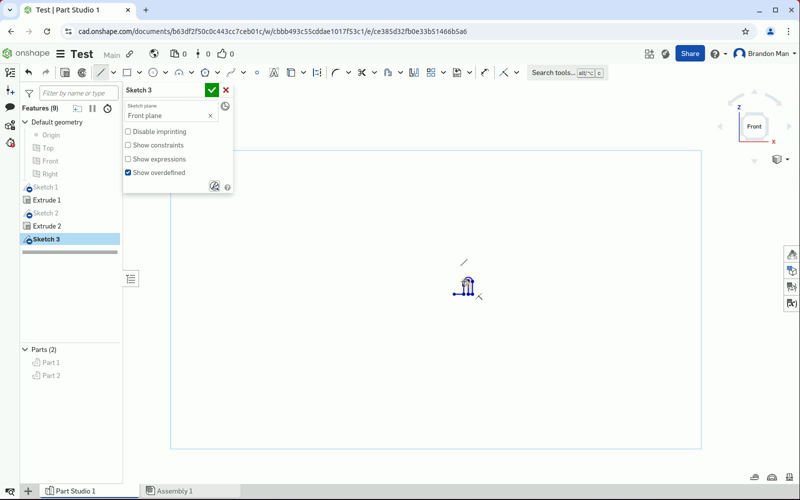
scroll(-6)
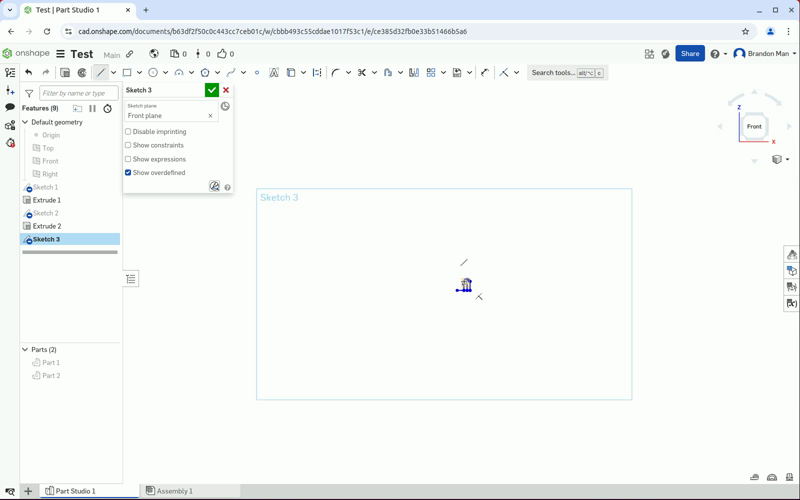
scroll(-6)
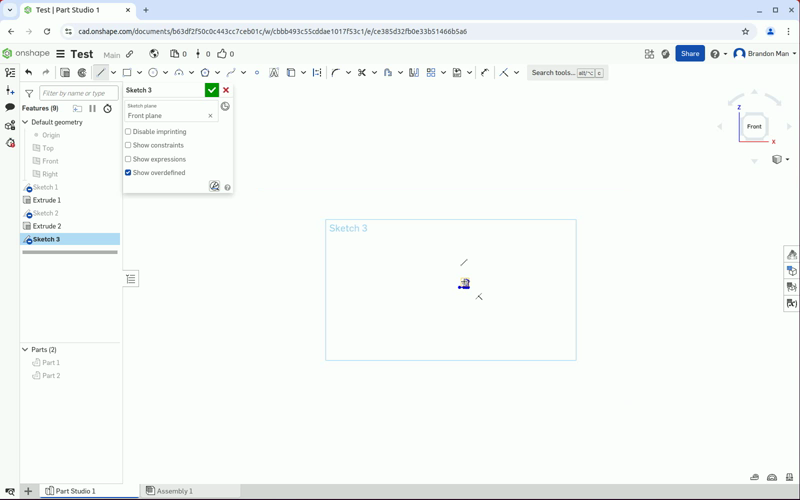
scroll(-6)
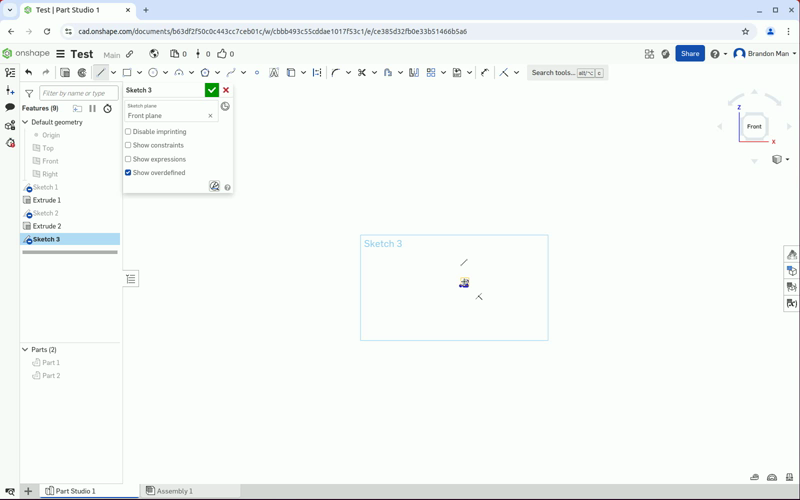
scroll(-6)
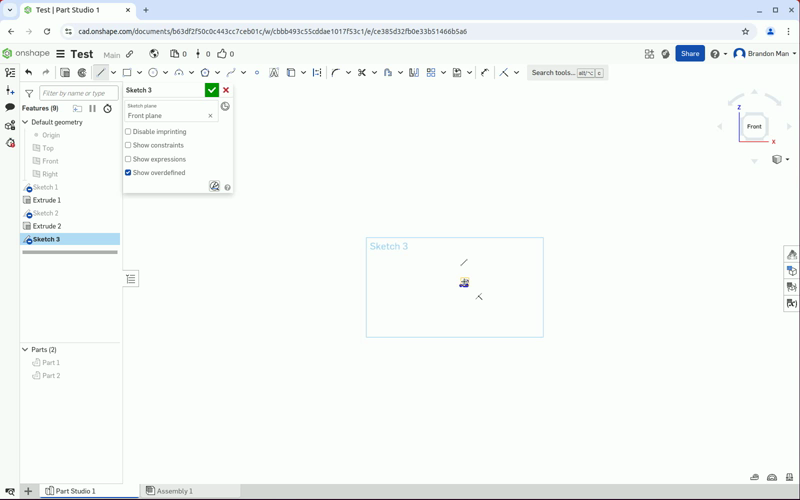
scroll(-6)
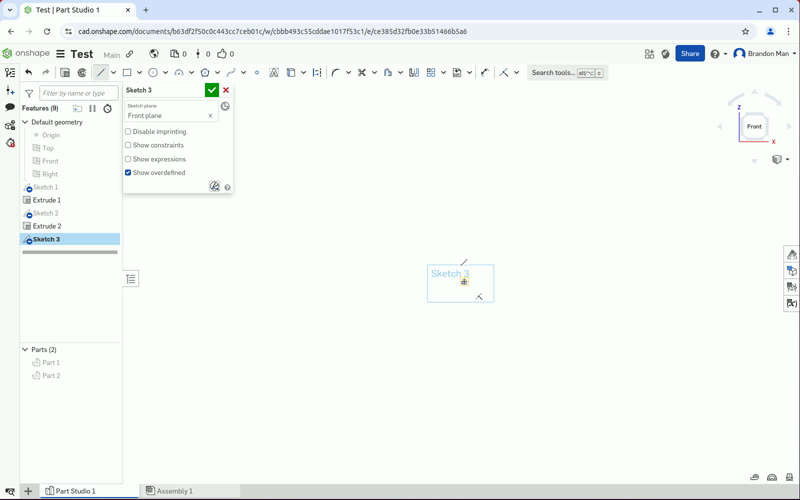
key_down(shift)
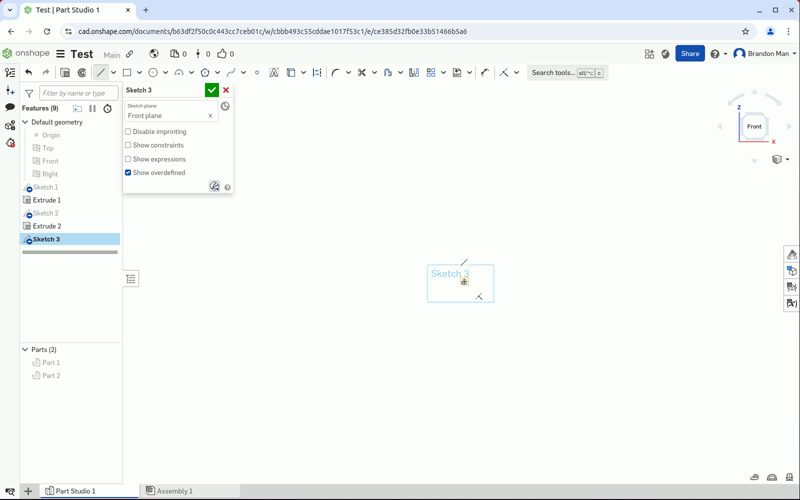
key_up(shift)
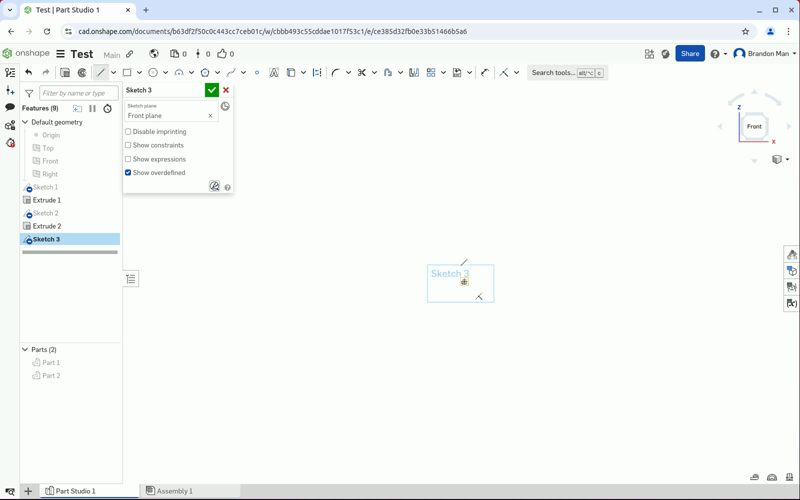
key_down(shift)
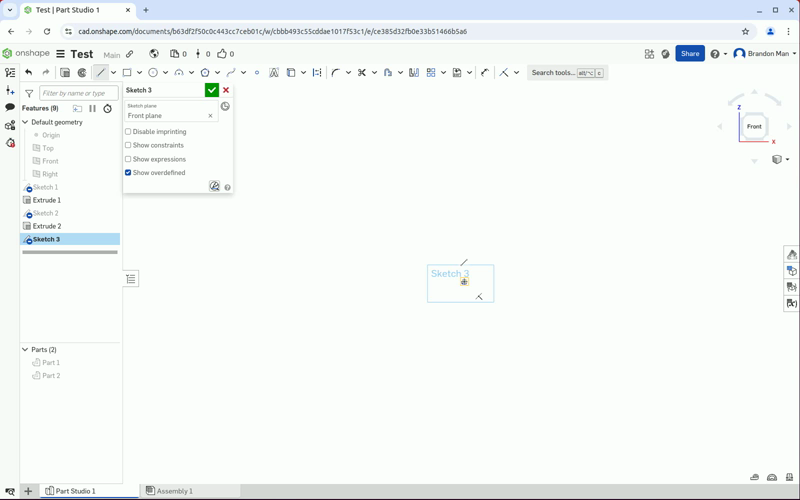
mouse_move(494, 280)
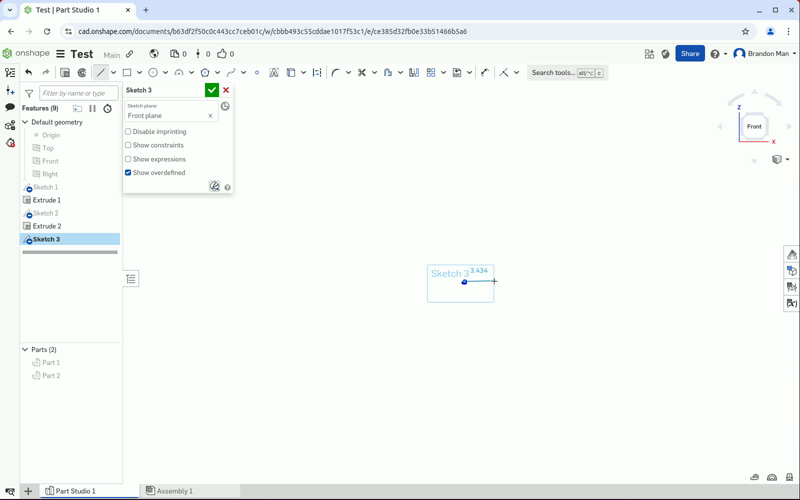
mouse_move(463, 280)
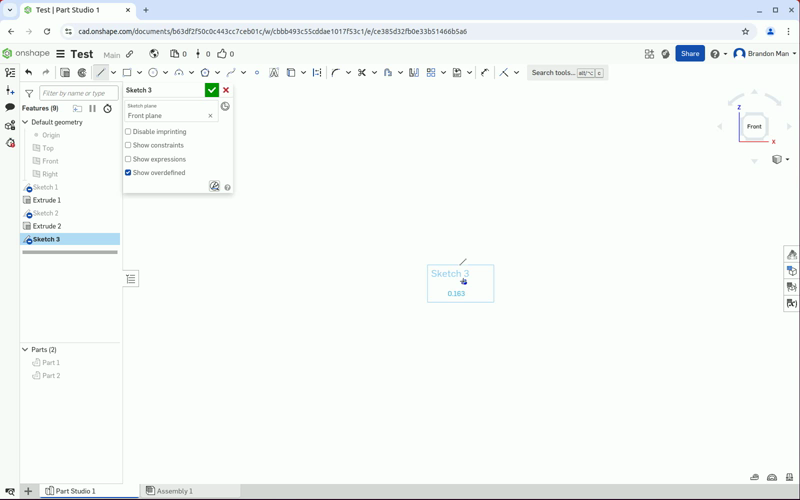
scroll(6)
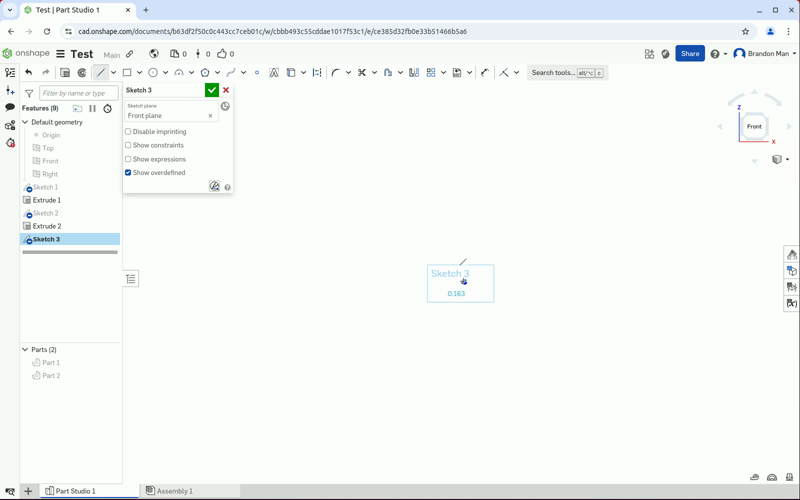
scroll(6)
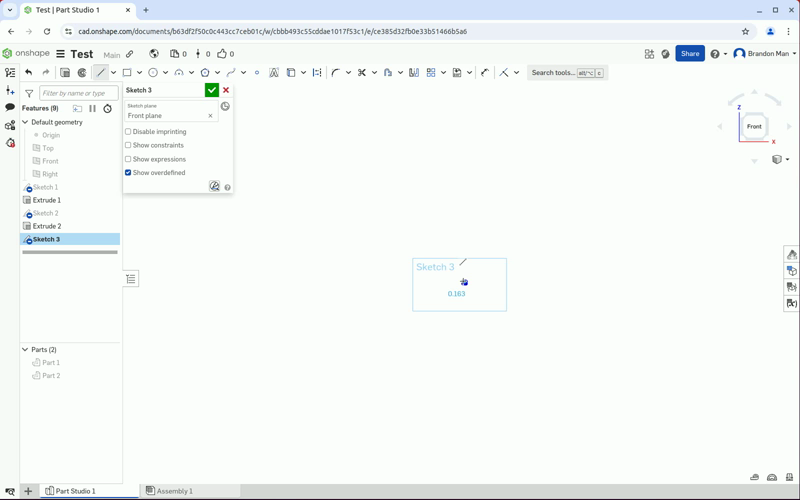
scroll(6)
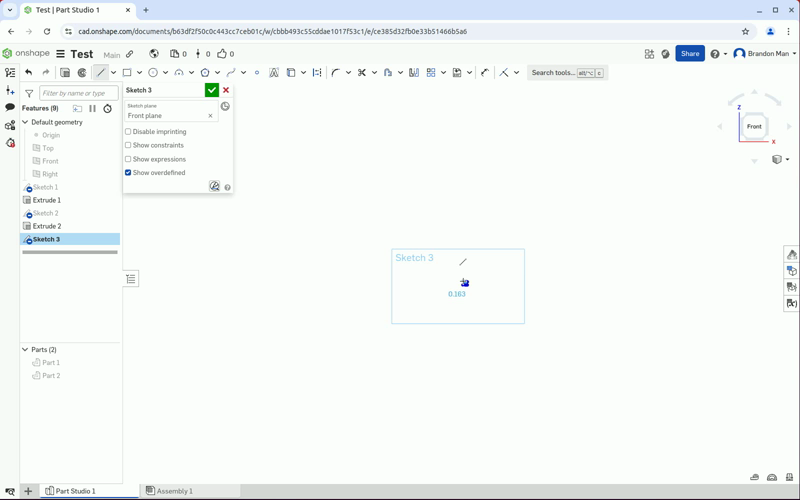
scroll(6)
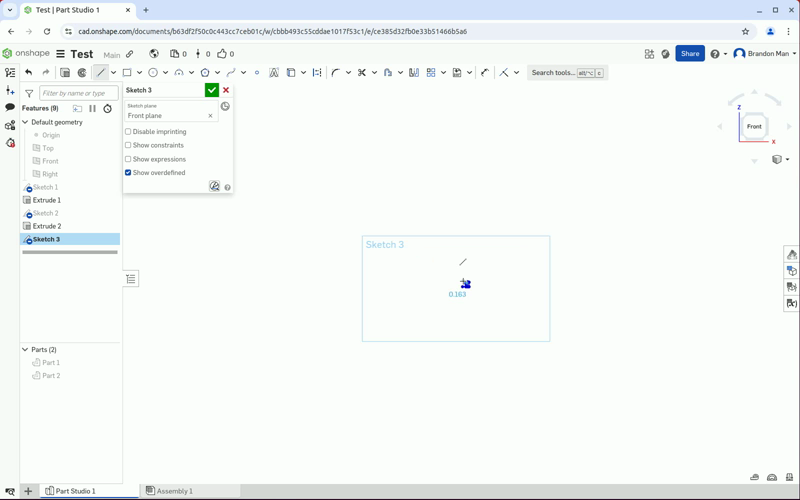
scroll(6)
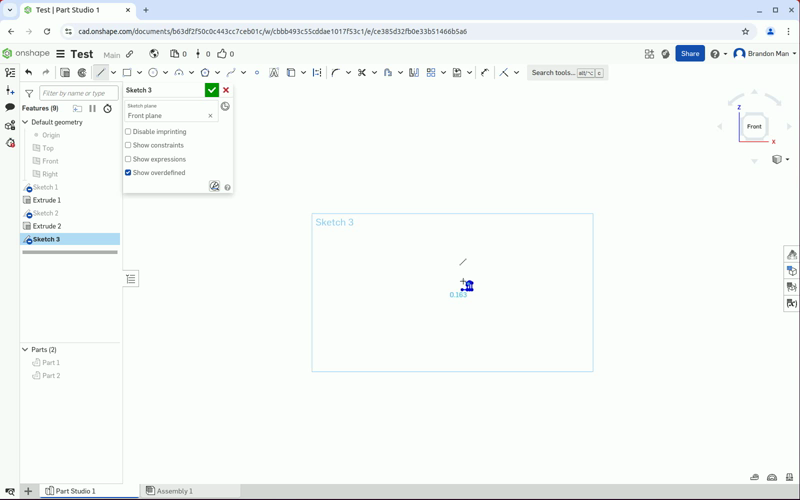
scroll(6)
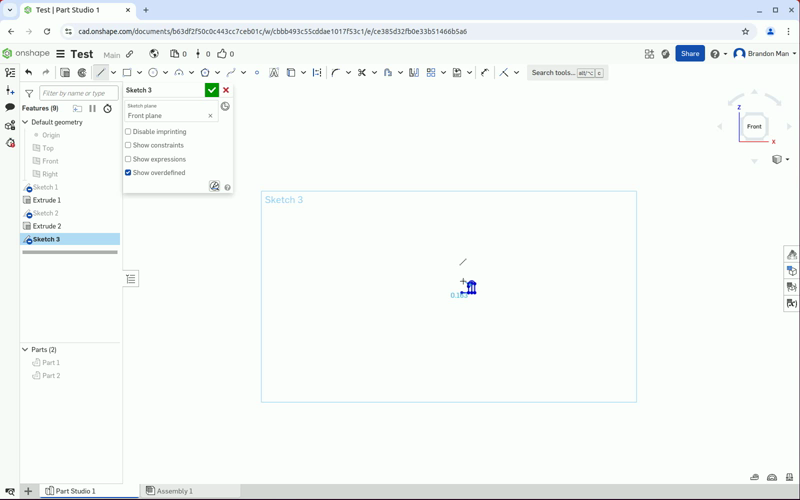
scroll(6)
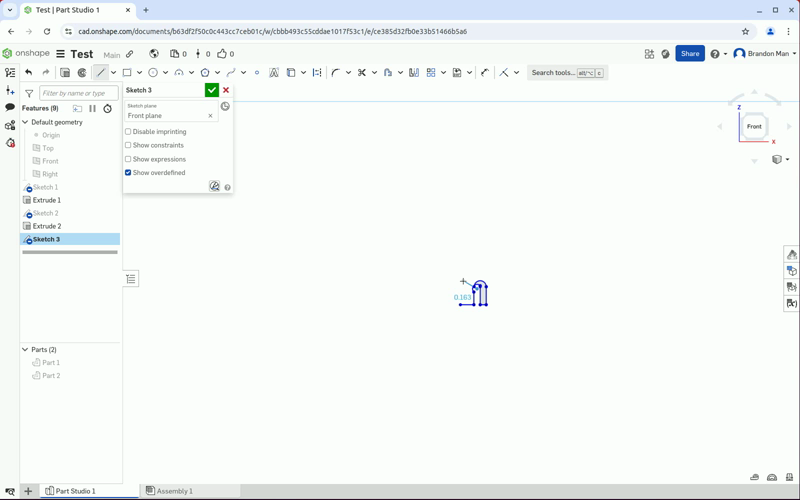
click(463, 280)
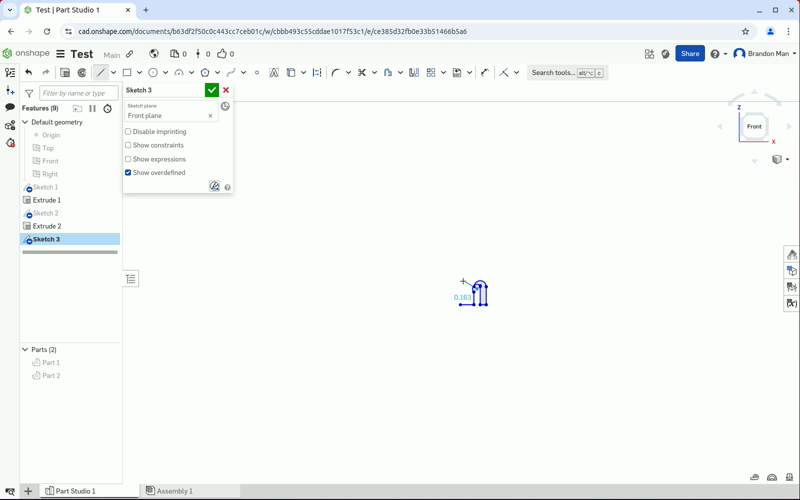
scroll(-6)
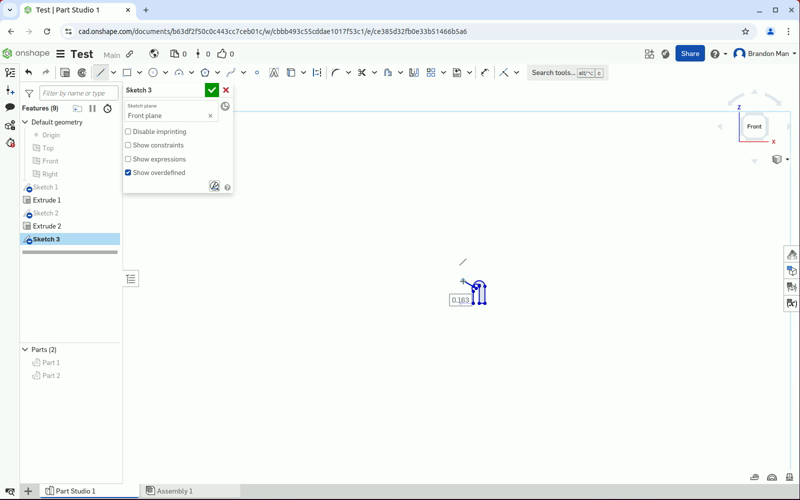
scroll(-6)
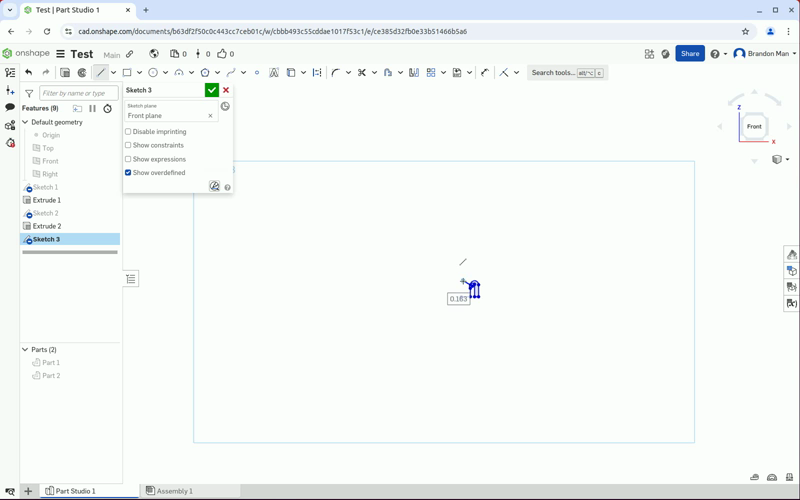
scroll(-6)
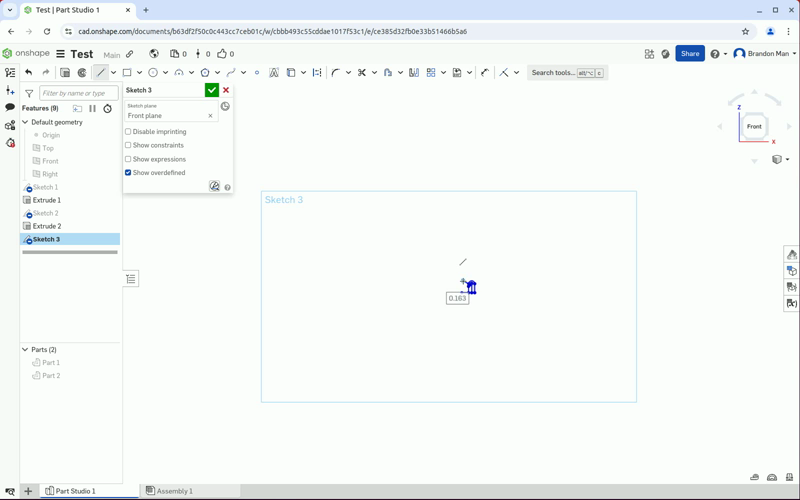
scroll(-6)
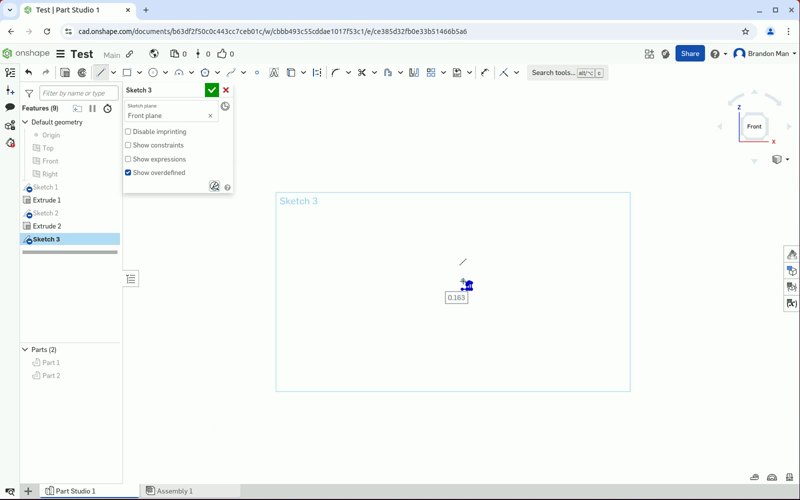
scroll(-6)
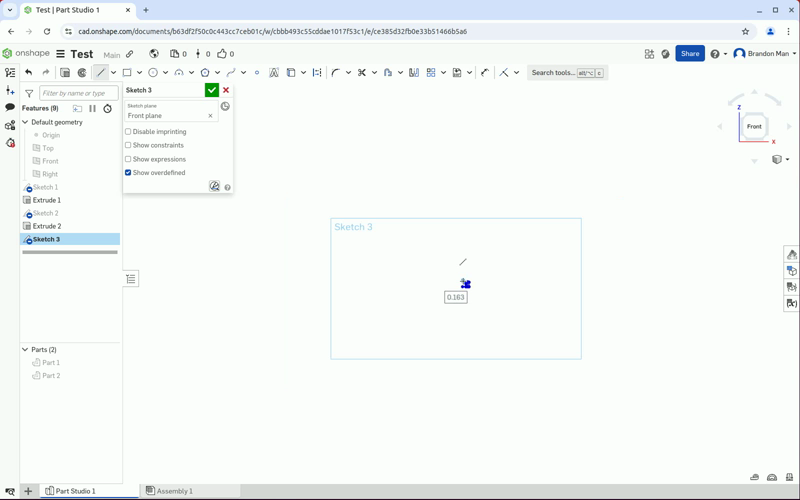
scroll(-6)
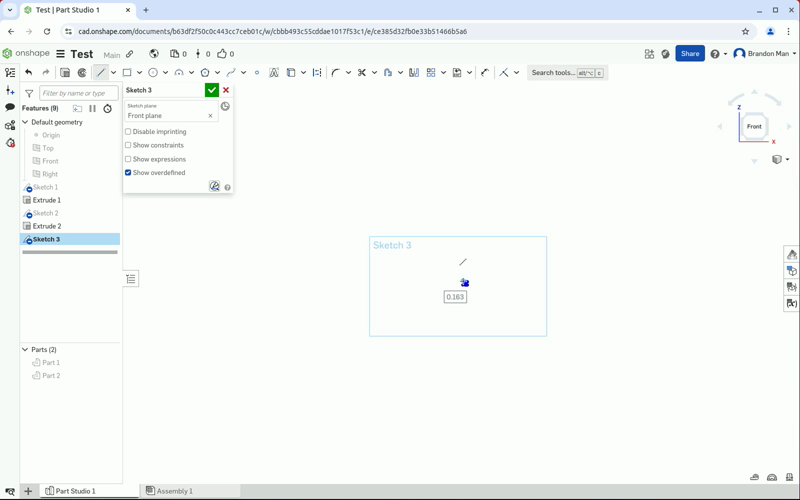
scroll(-6)
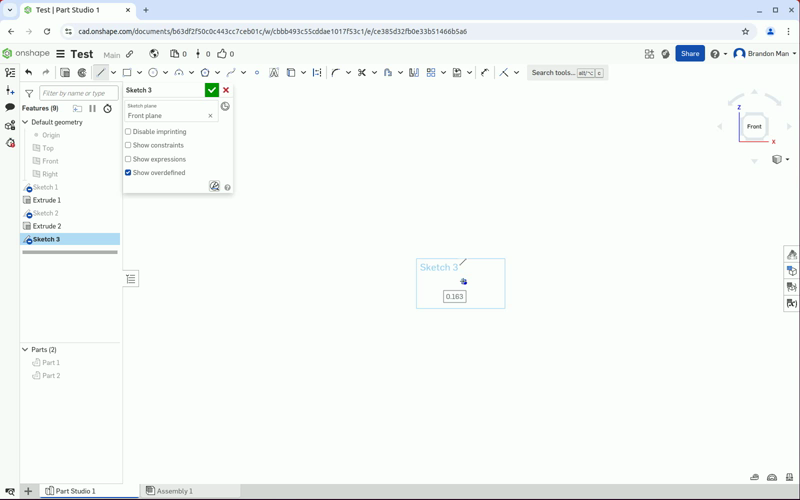
key_up(shift)
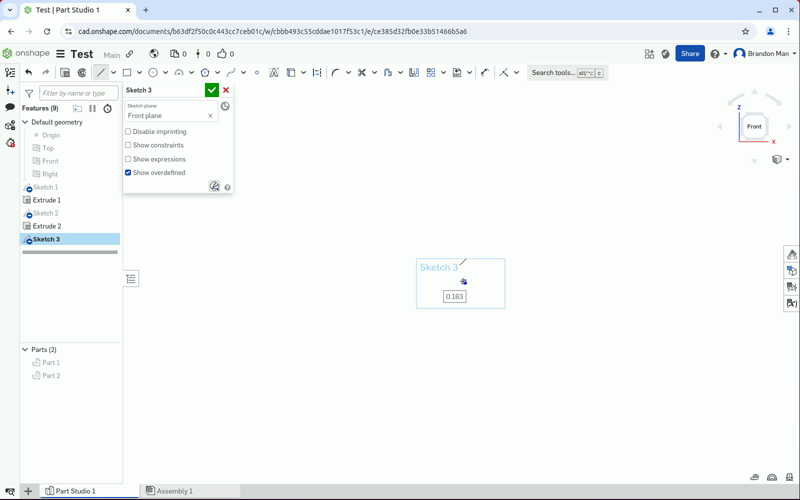
mouse_move(493, 280)
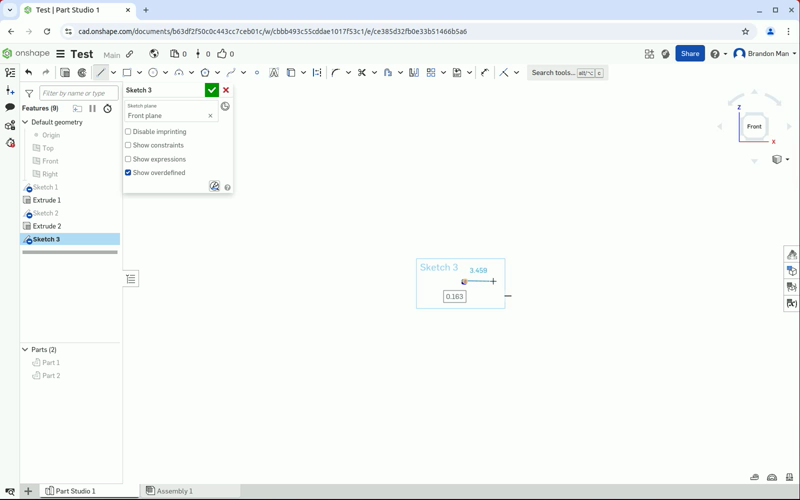
key_down(shift)
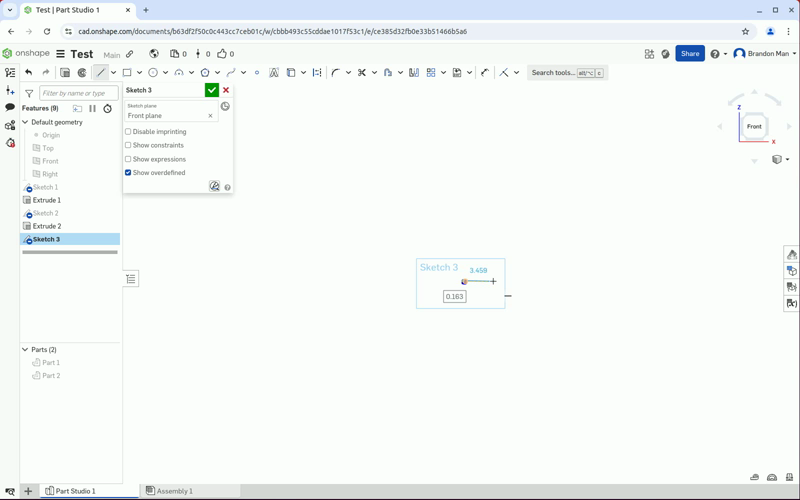
mouse_move(463, 282)
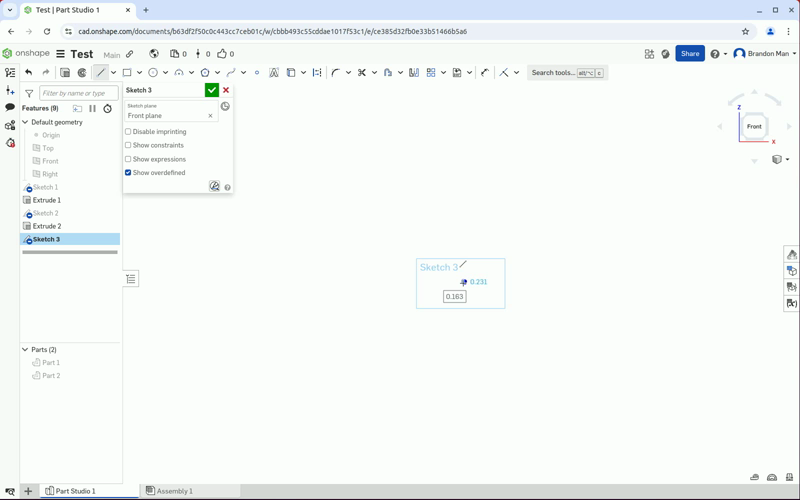
scroll(6)
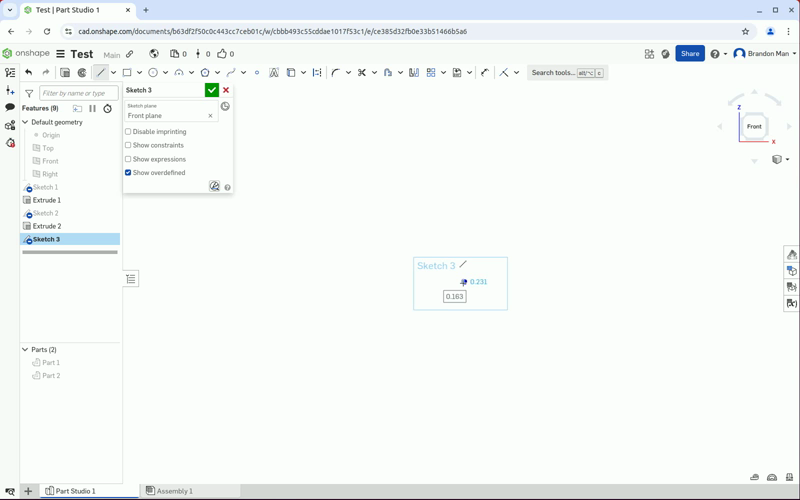
scroll(6)
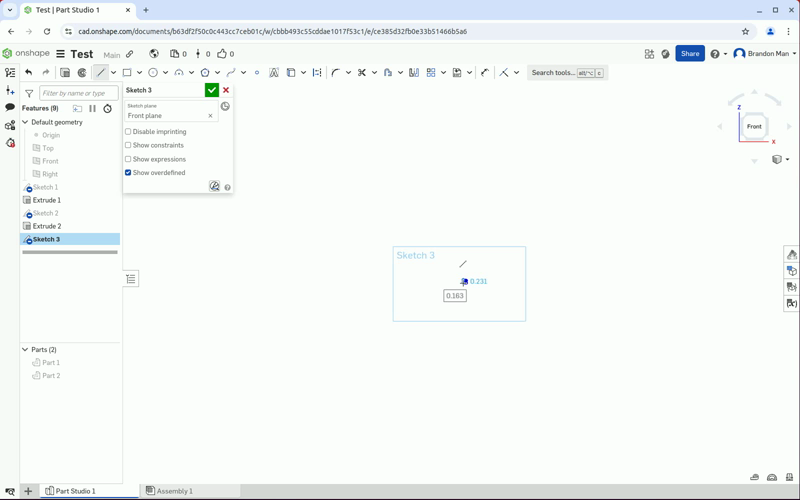
scroll(6)
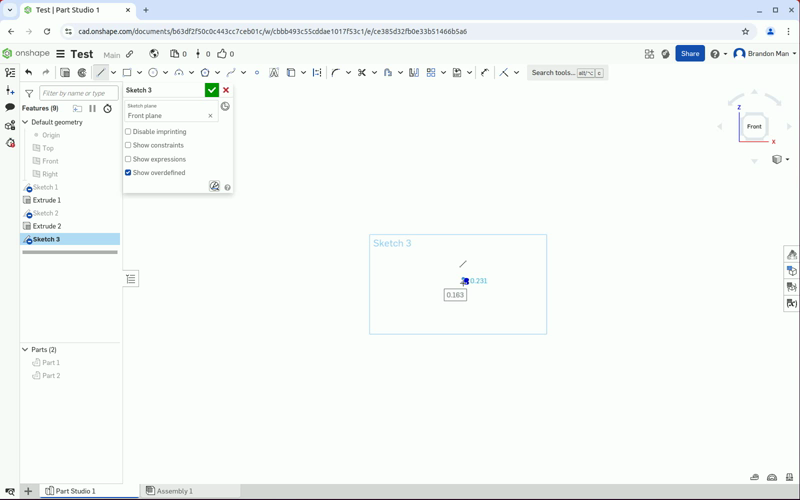
scroll(6)
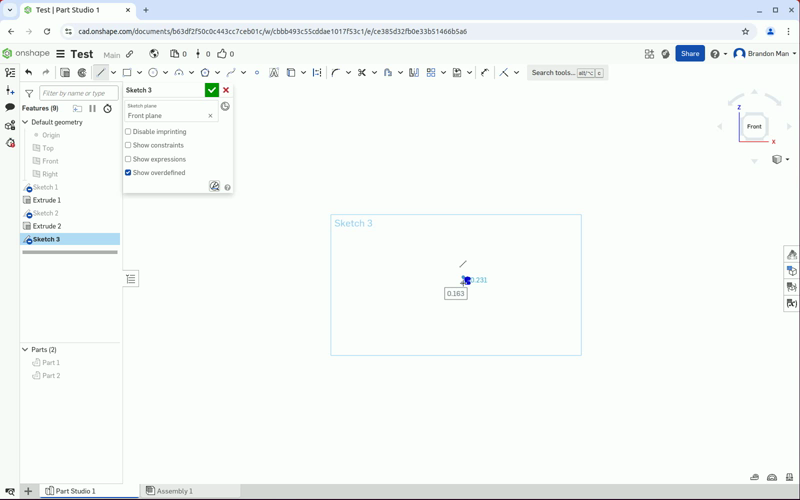
scroll(6)
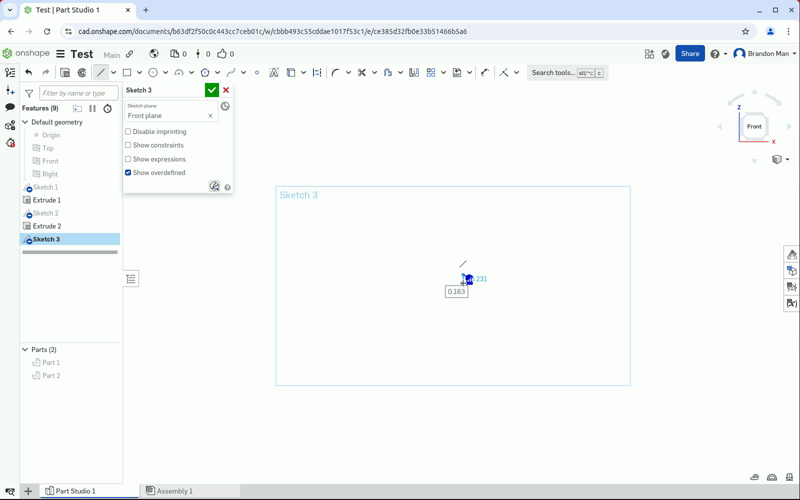
scroll(6)
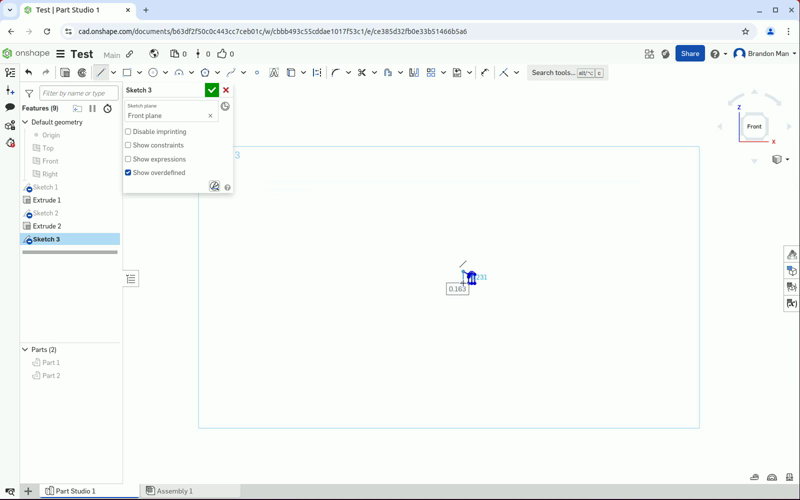
scroll(6)
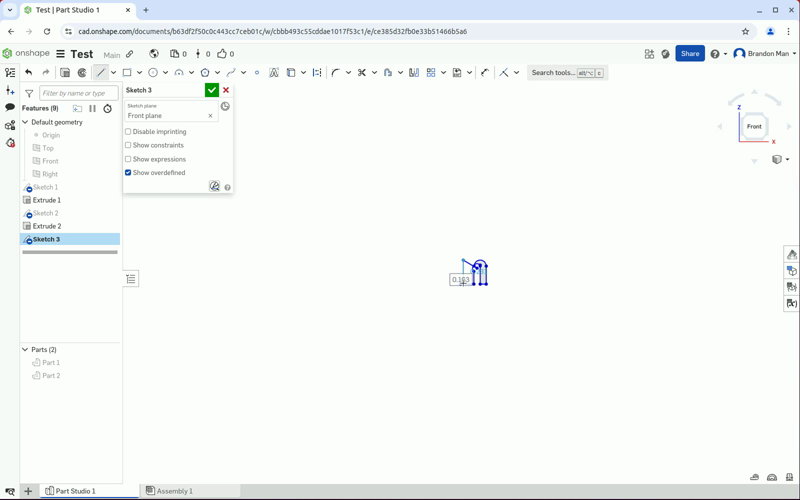
key_up(shift)
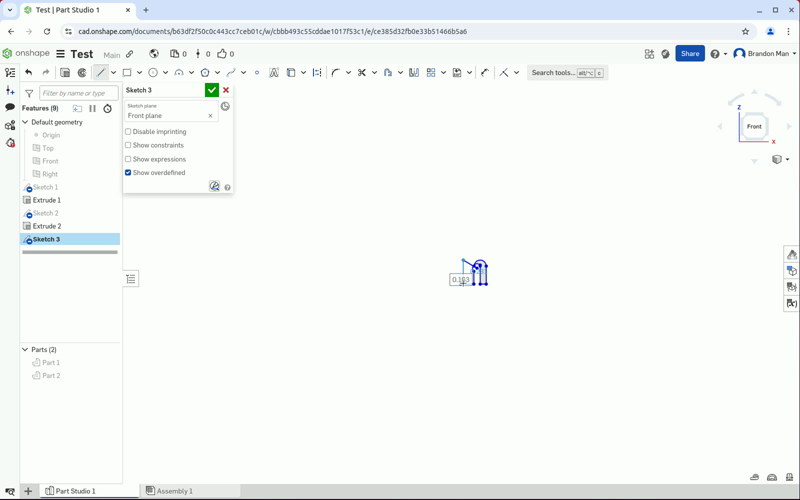
click(463, 282)
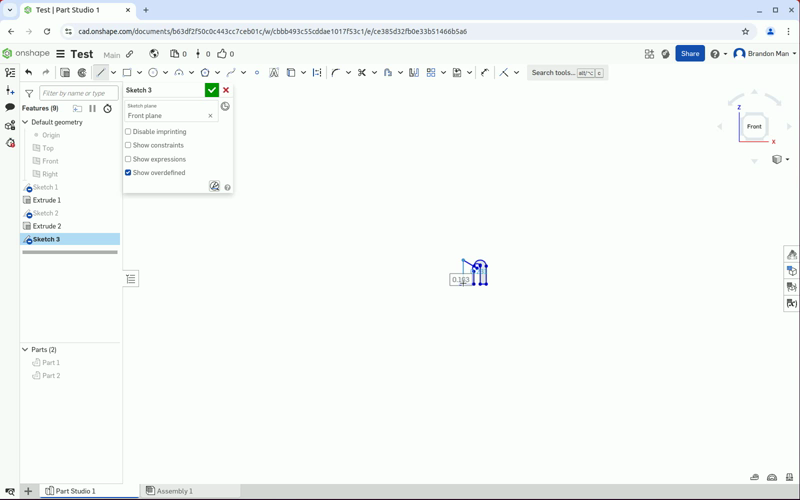
scroll(-6)
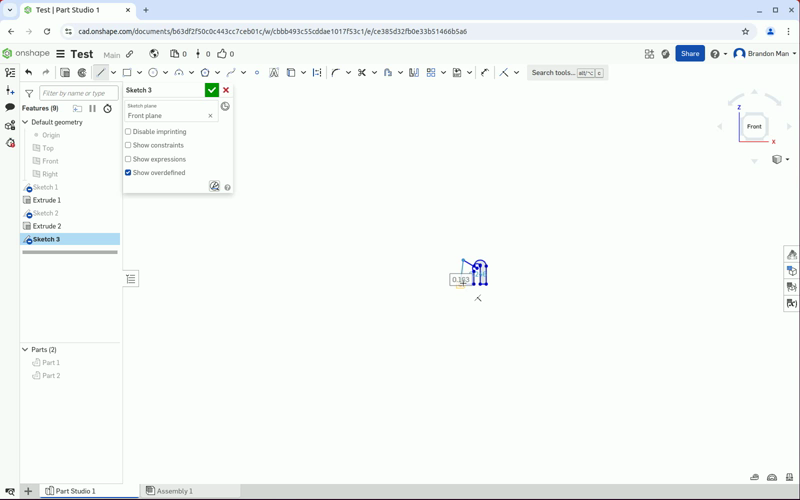
scroll(-6)
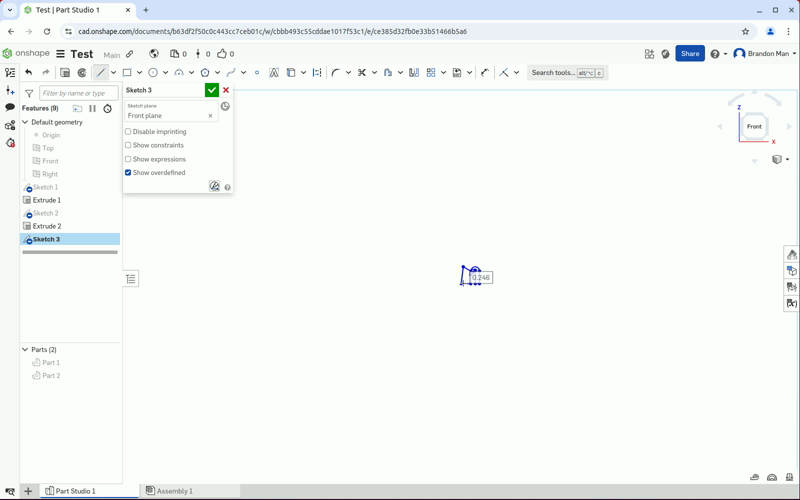
scroll(-6)
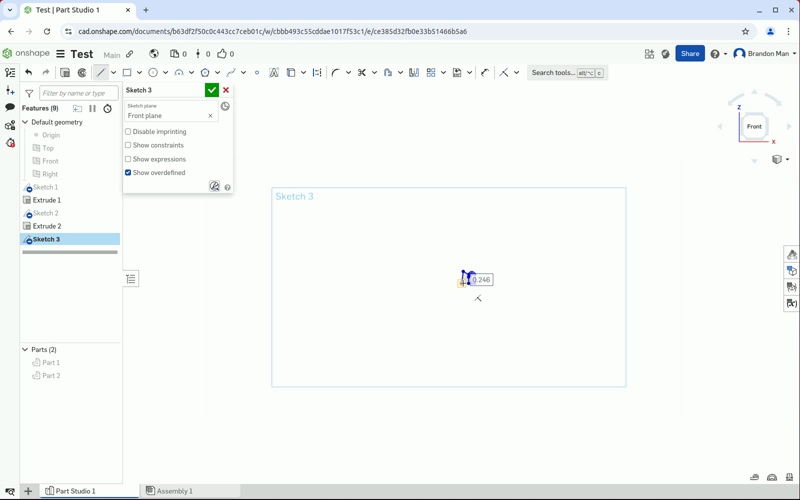
scroll(-6)
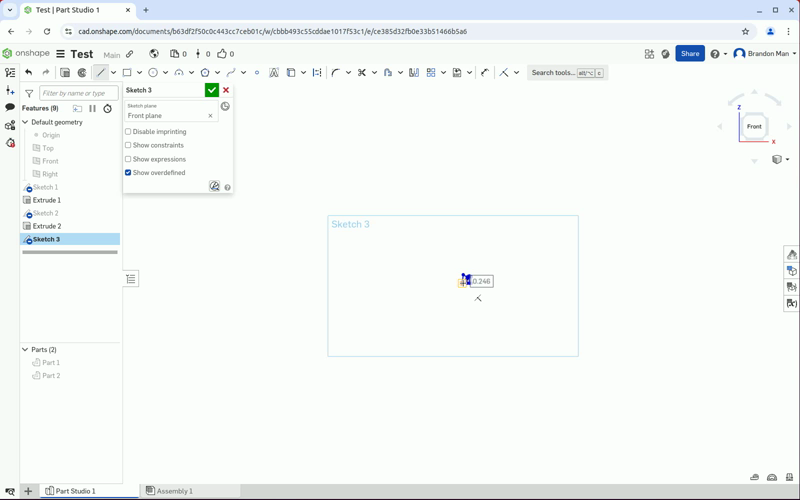
scroll(-6)
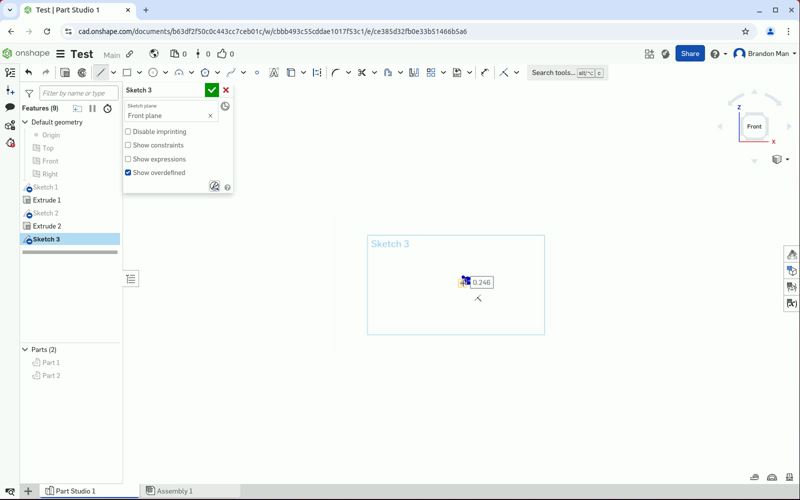
scroll(-6)
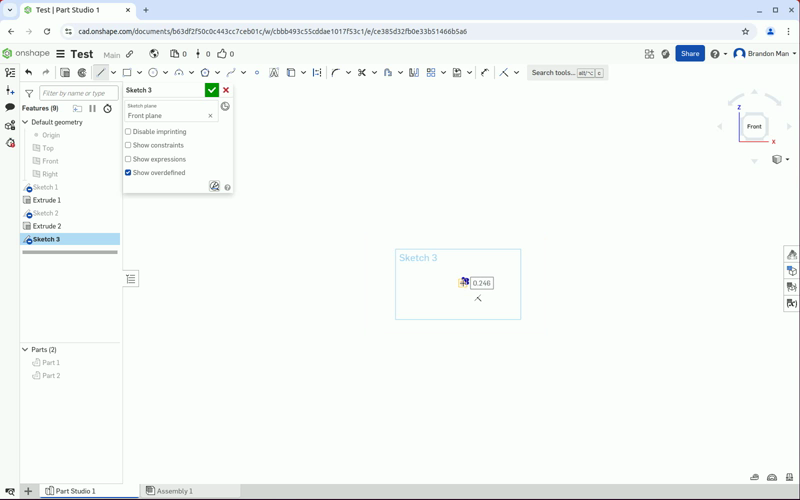
scroll(-6)
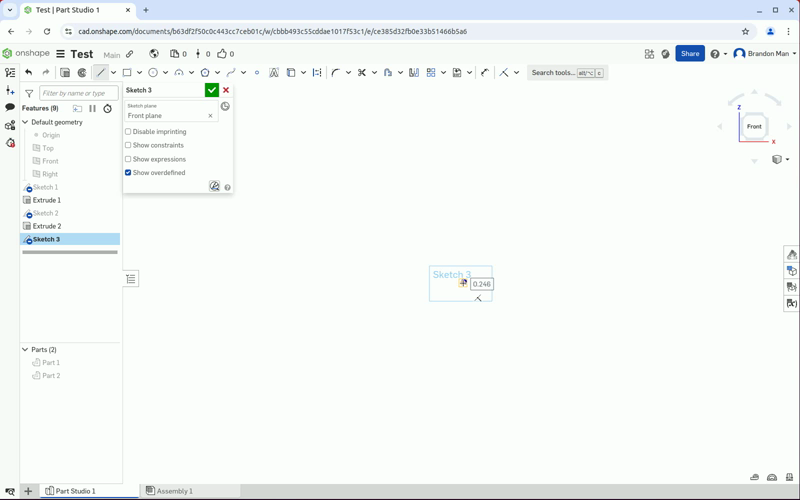
key(esc)
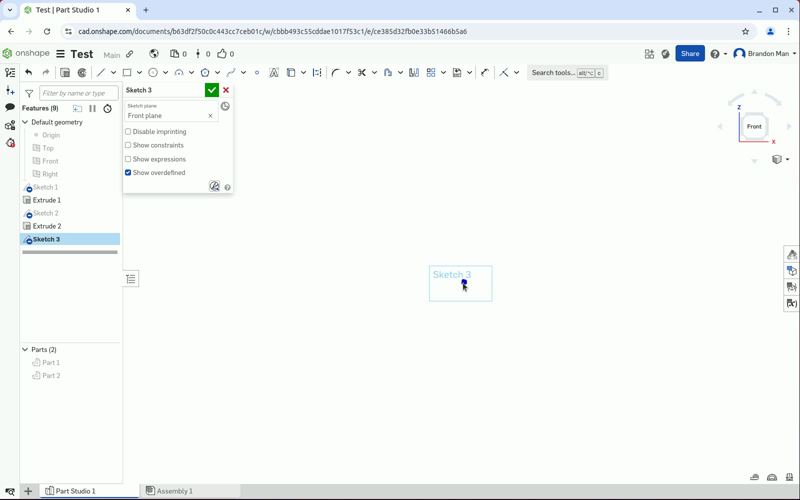
mouse_move(465, 280)
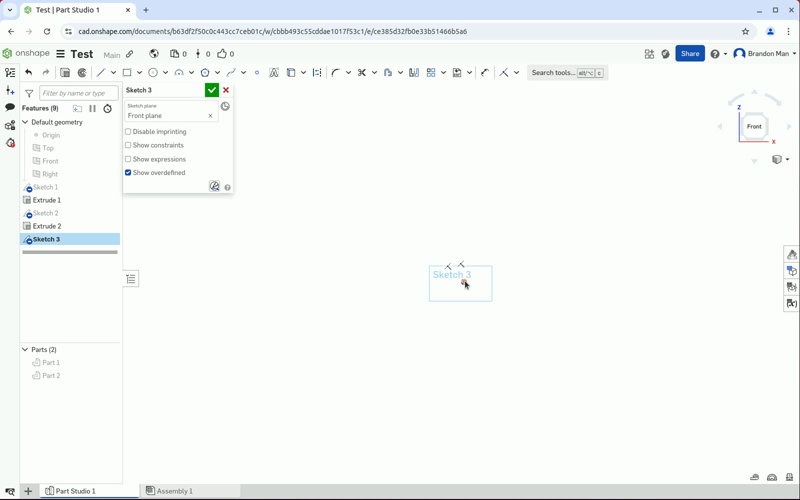
scroll(6)
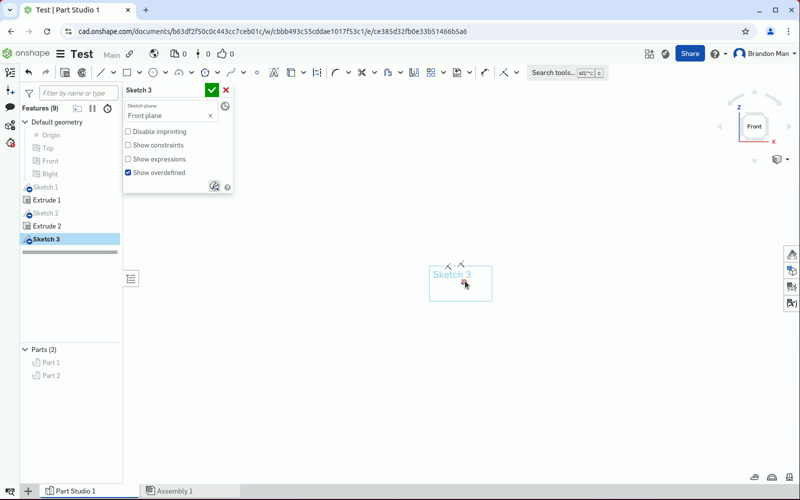
scroll(6)
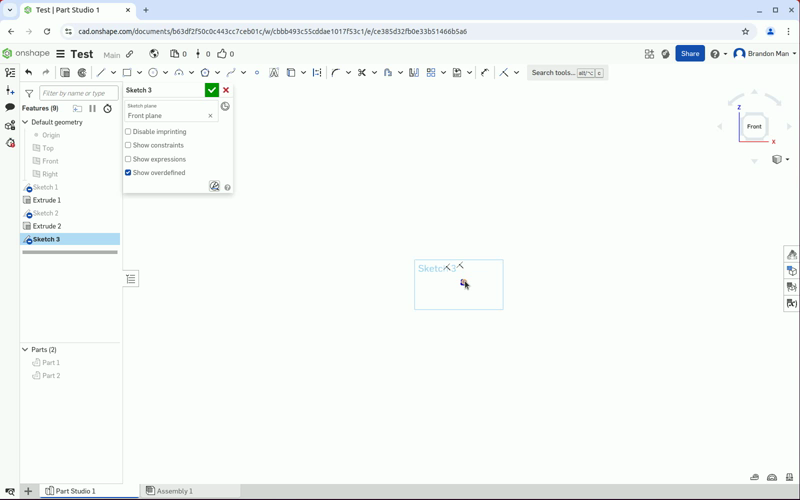
scroll(6)
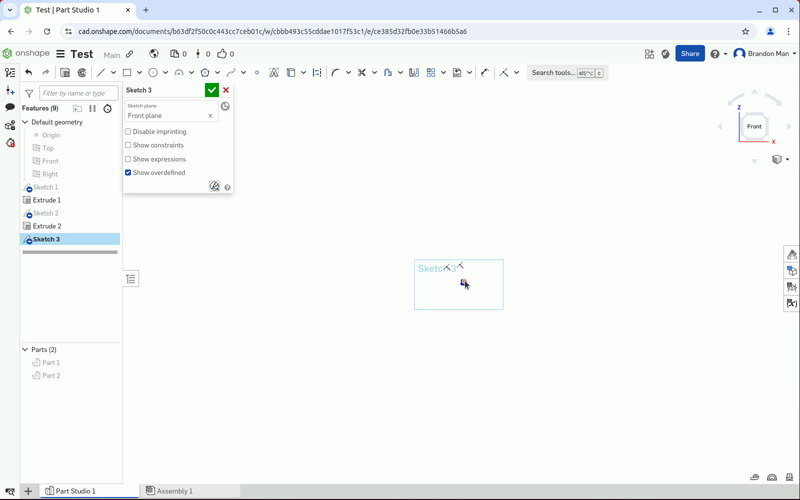
scroll(6)
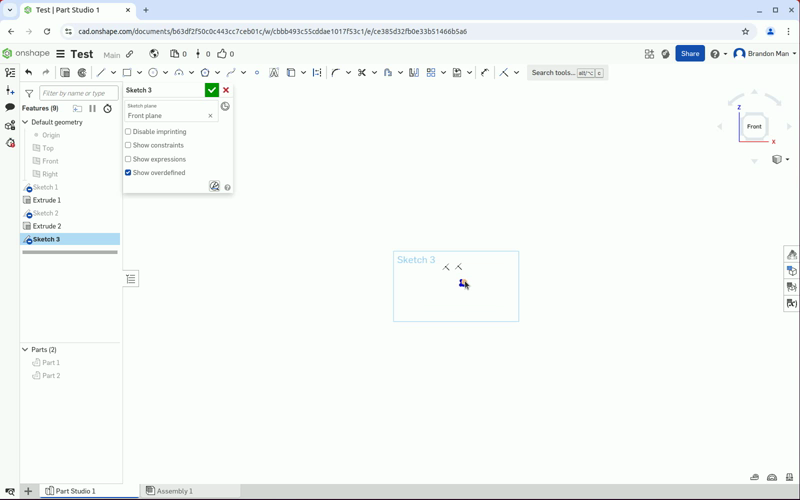
scroll(6)
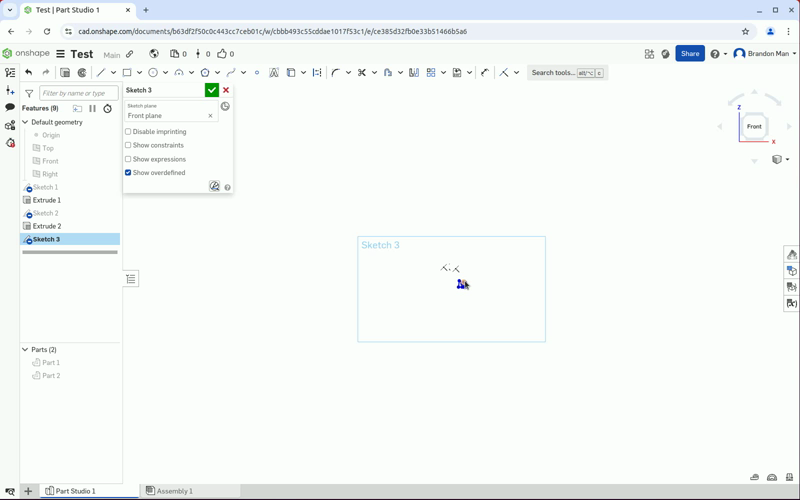
scroll(6)
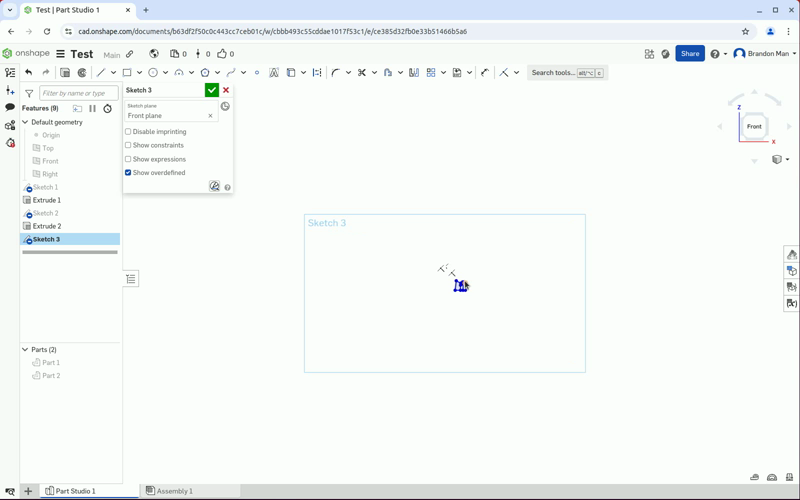
scroll(6)
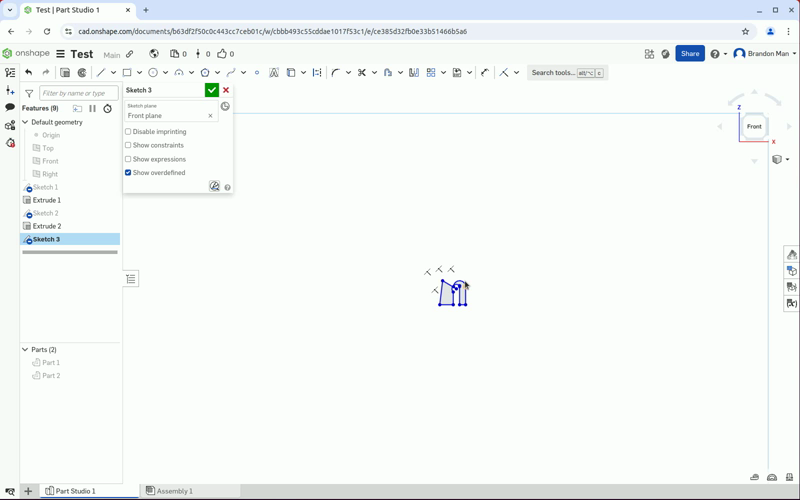
click(465, 280)
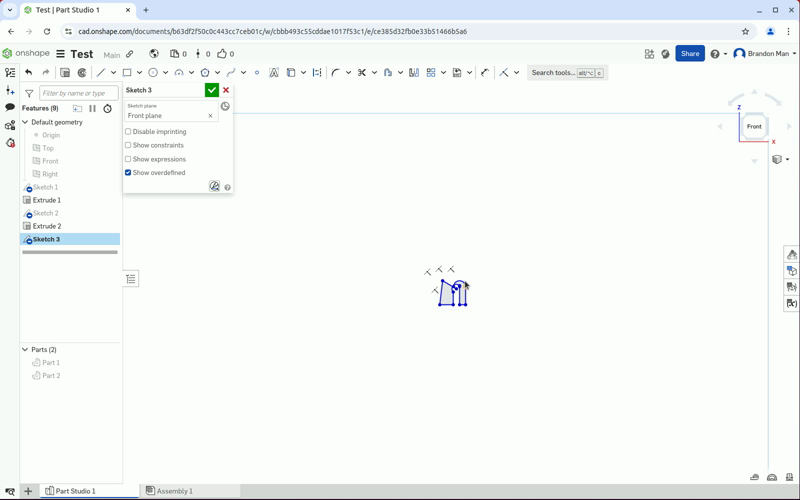
scroll(-6)
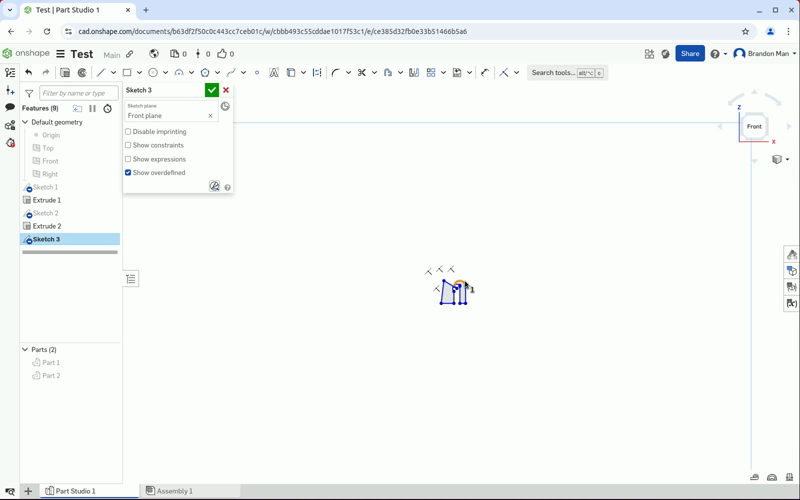
scroll(-6)
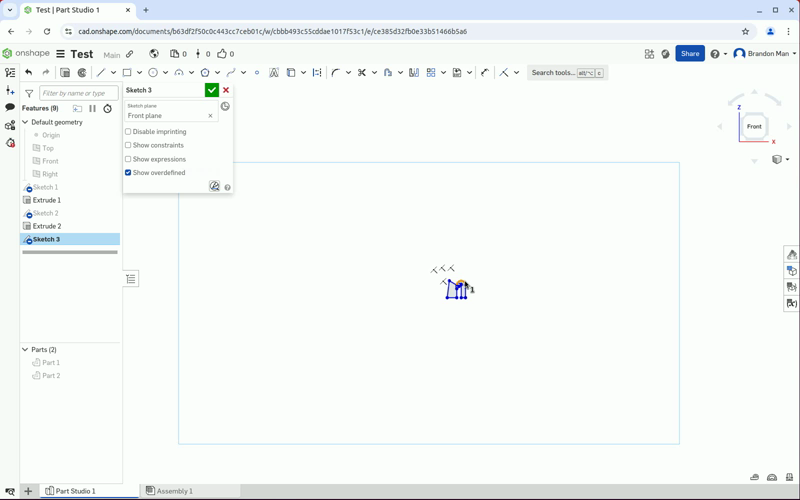
scroll(-6)
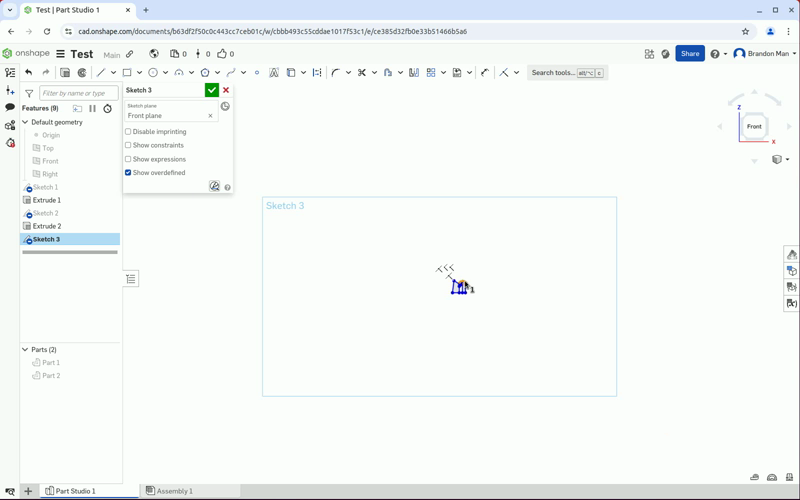
scroll(-6)
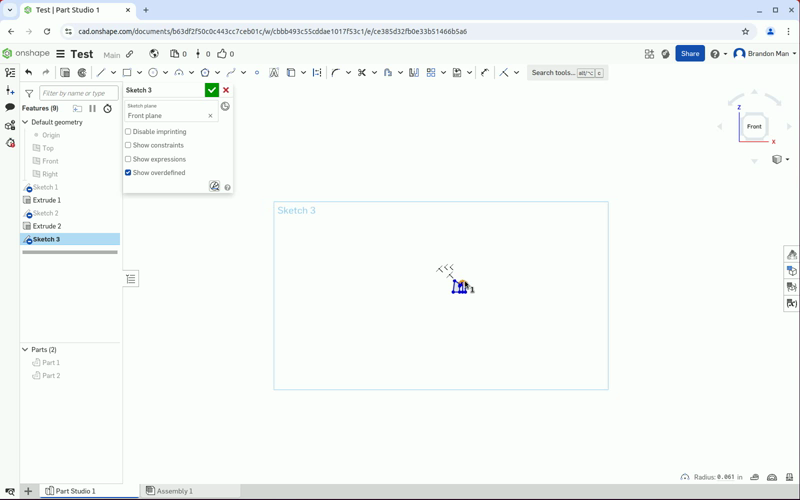
scroll(-6)
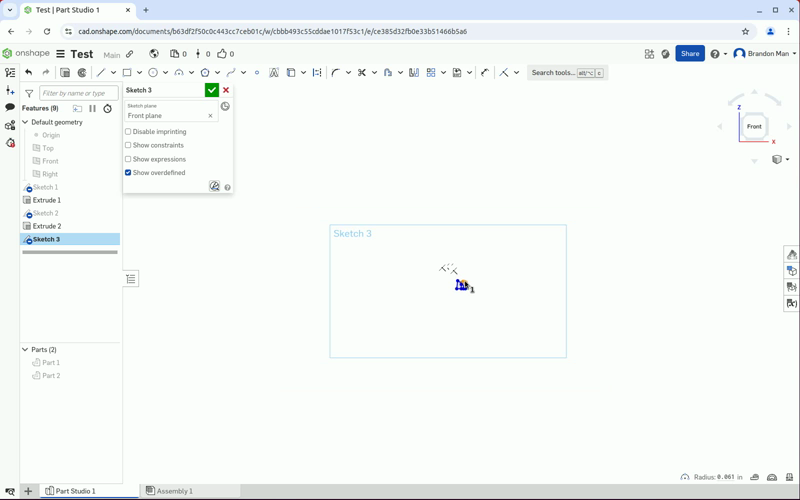
scroll(-6)
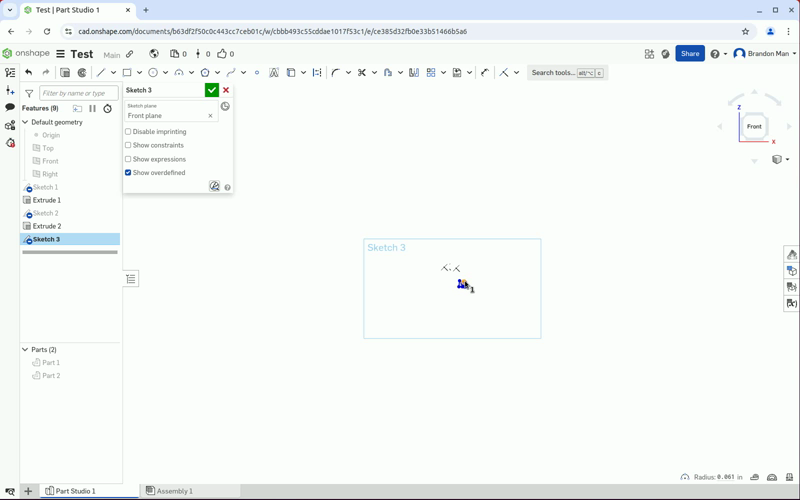
scroll(-6)
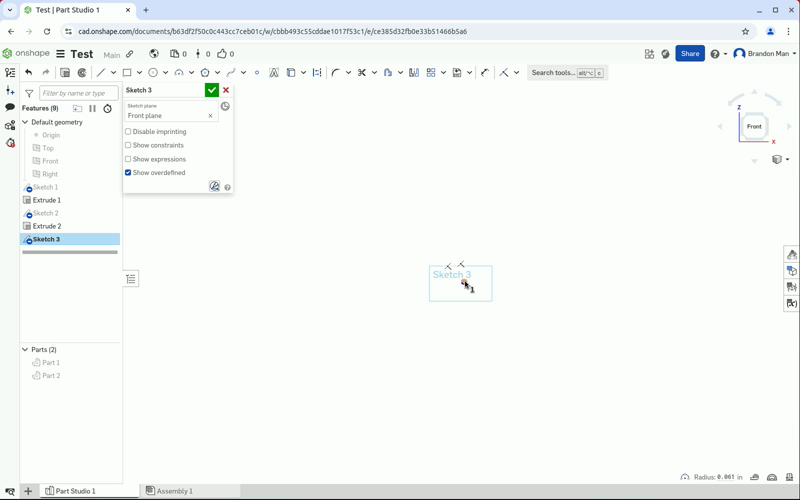
mouse_move(73, 352)
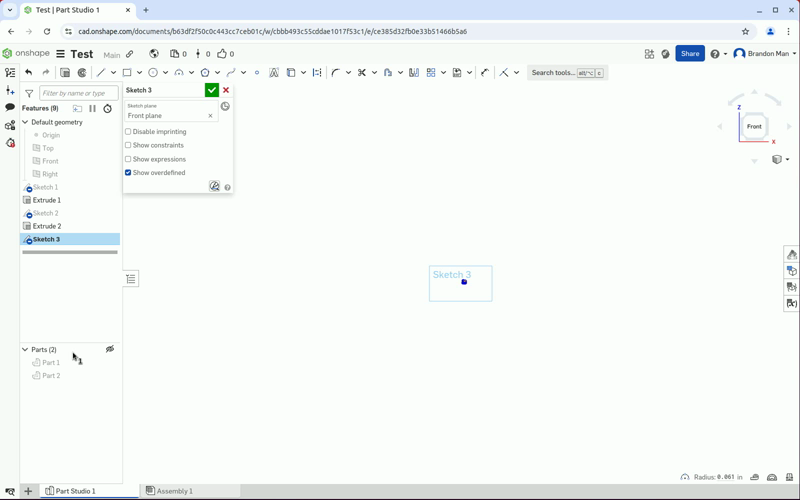
key(shift+y)
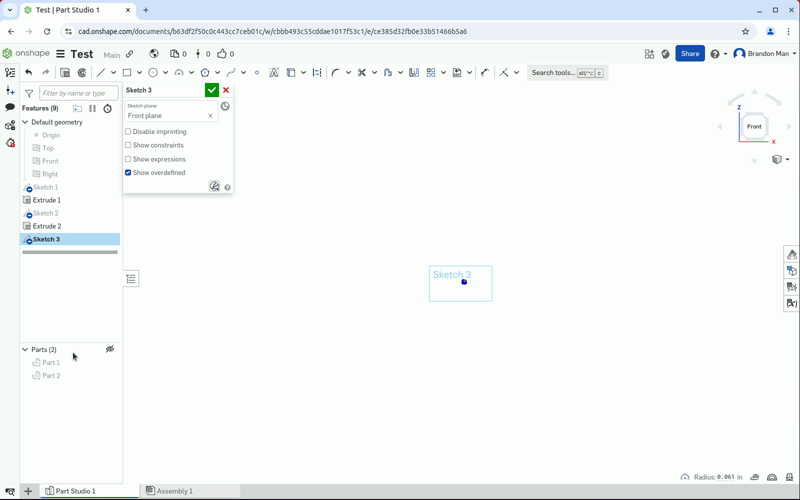
key(shift+e)
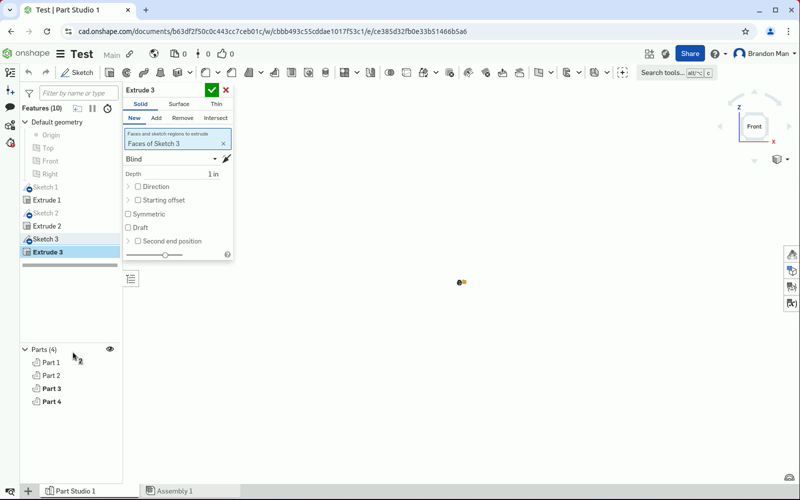
mouse_move(143, 106)
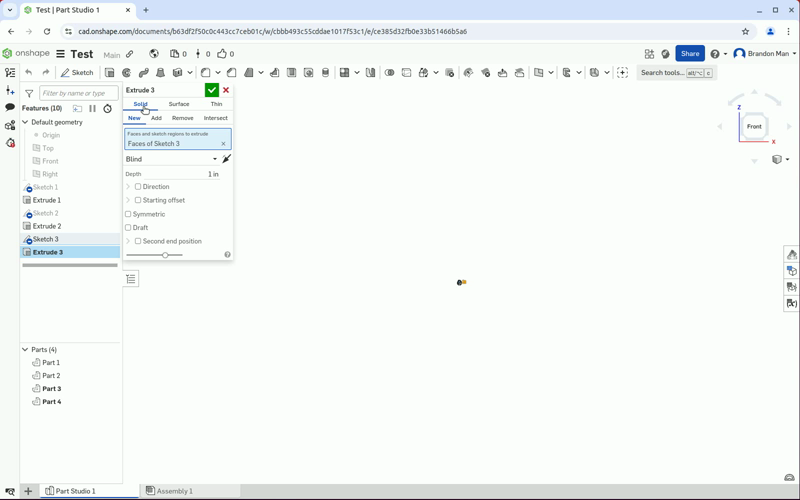
click(143, 106)
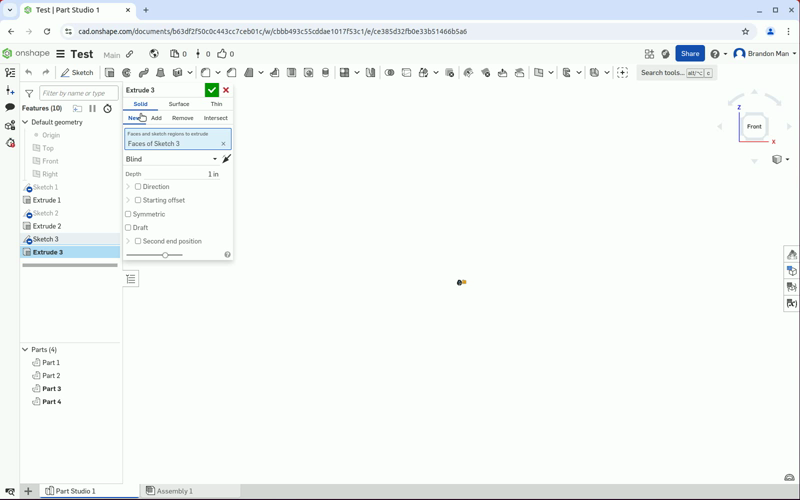
mouse_move(137, 120)
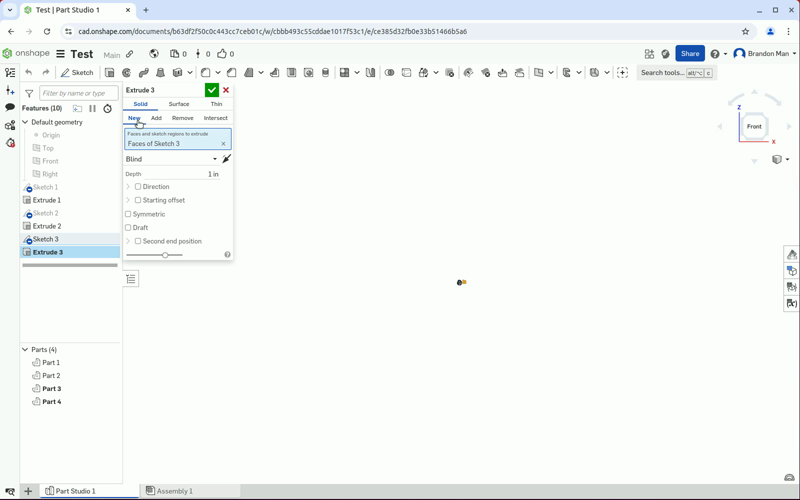
click(137, 120)
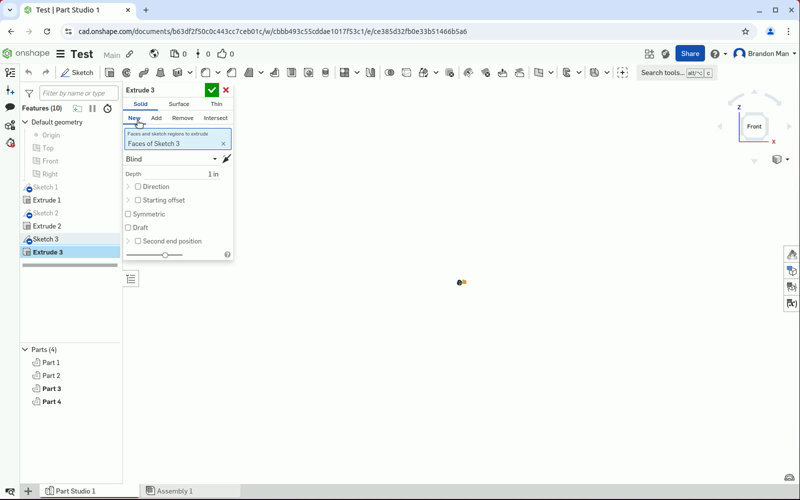
key(tab, 4)
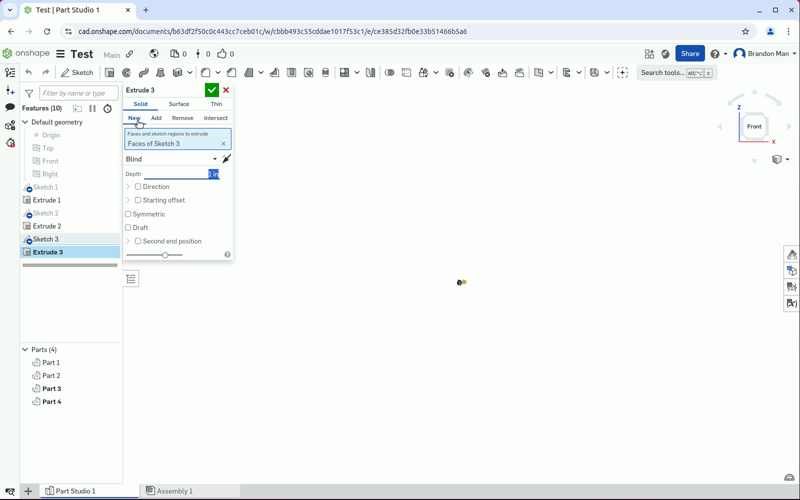
text(-0.241)
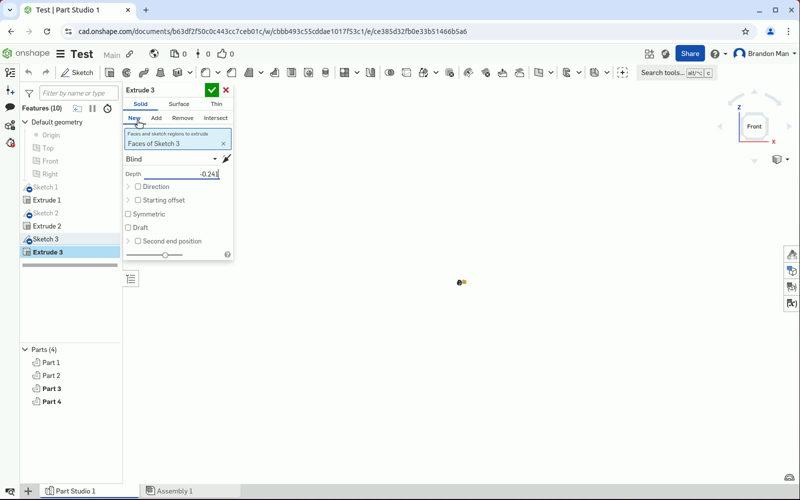
key(enter)
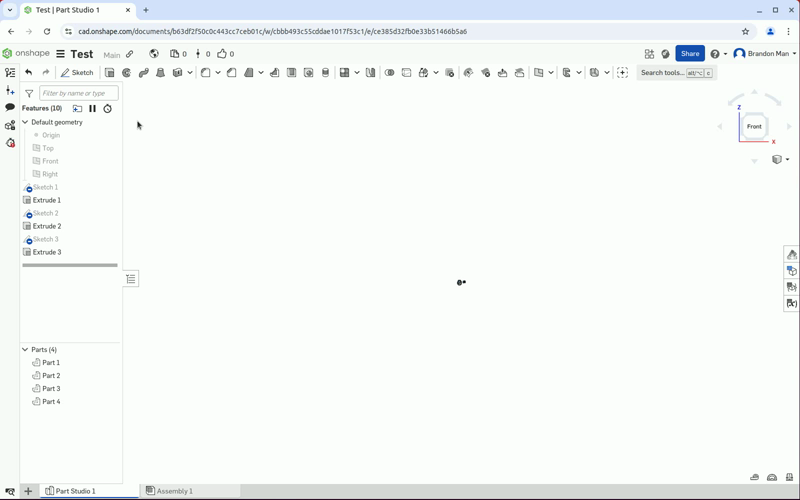
key(shift+h)
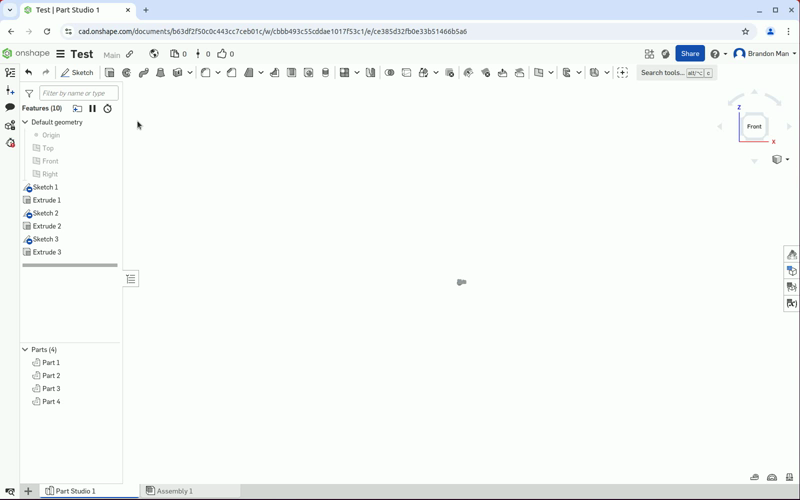
key(shift+h)
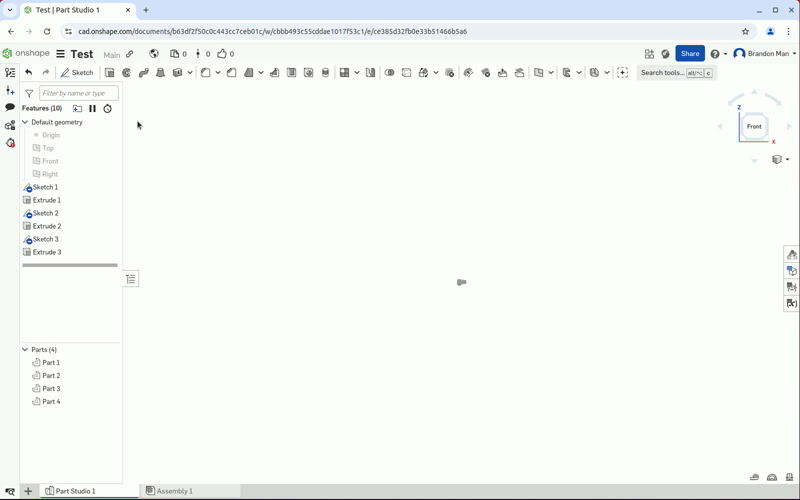
key(shift+7)
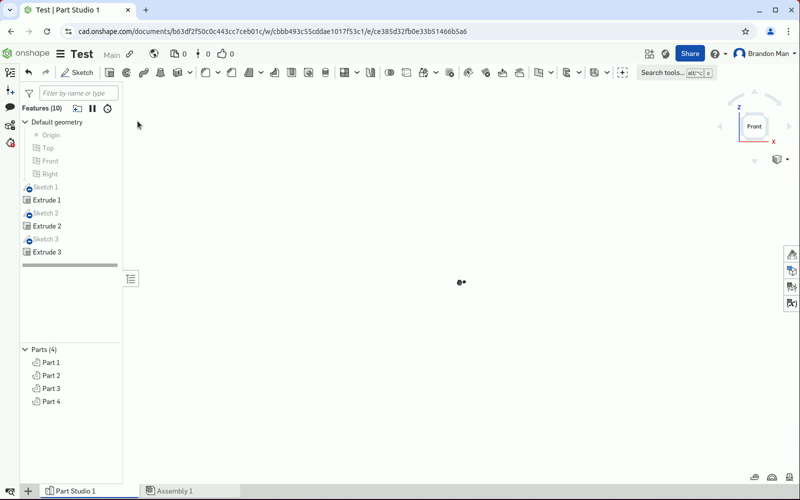
key(left, 2)
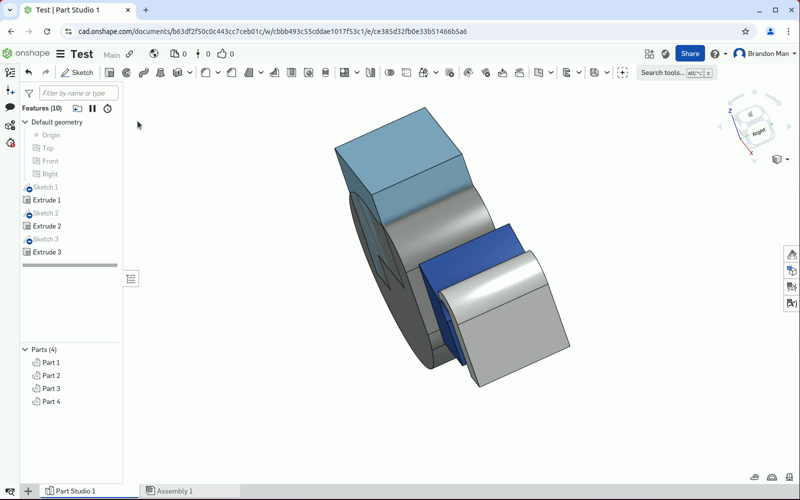
key(down, 2)
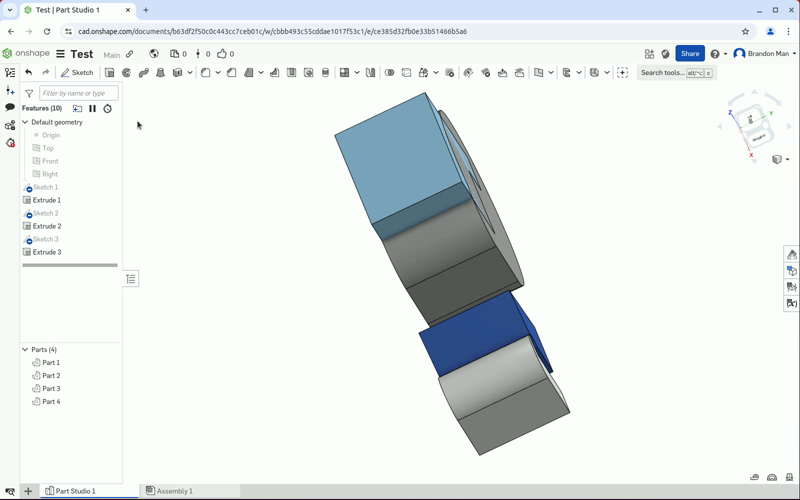
key(up, 2)
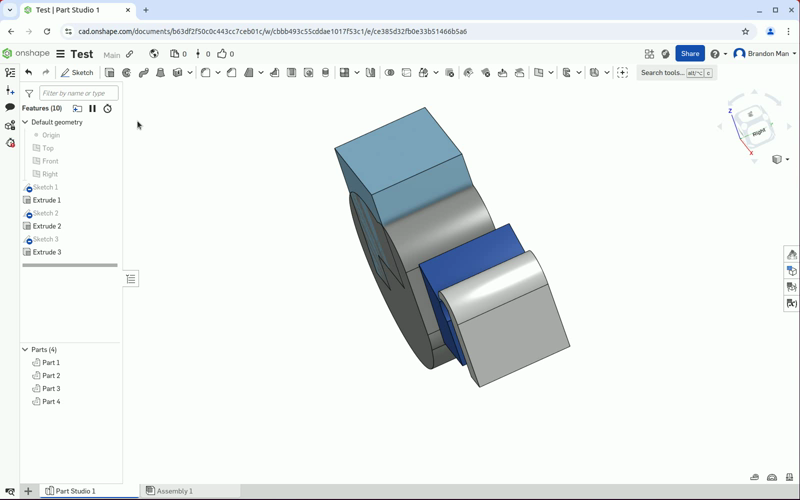
key(right, 2)
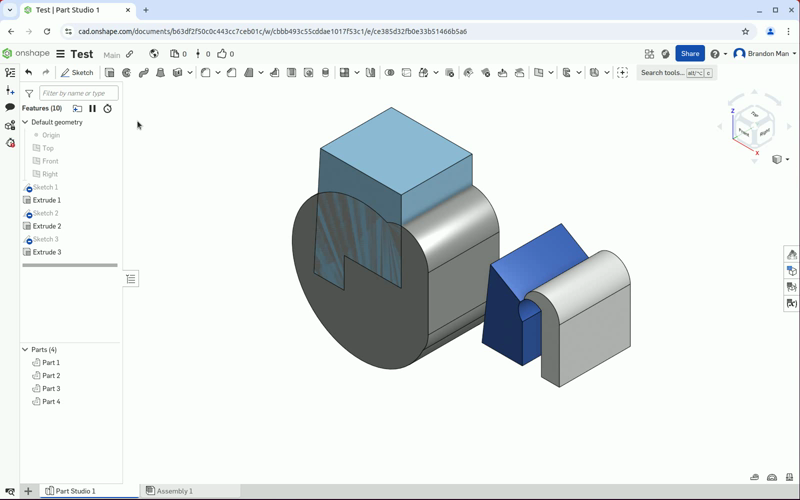
mouse_move(73, 189)
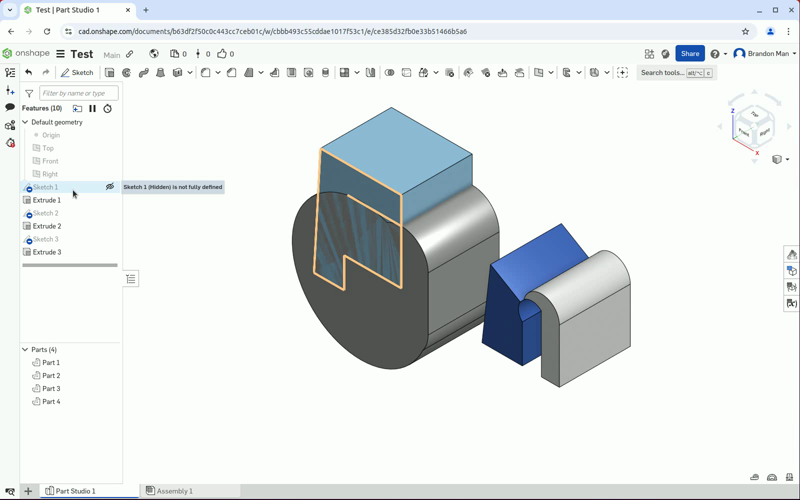
click(73, 189)